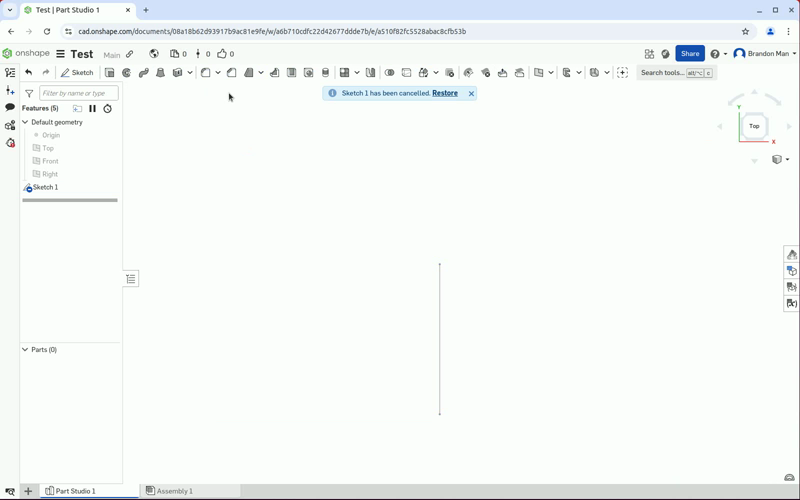
key(shift+h)
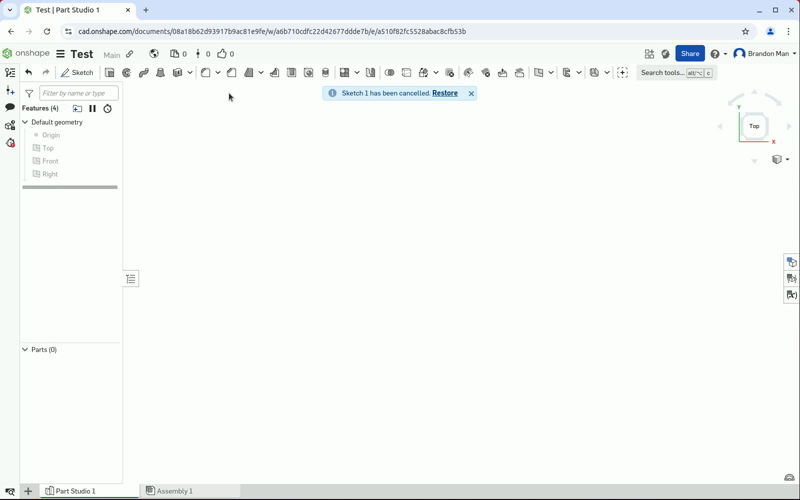
mouse_move(73, 352)
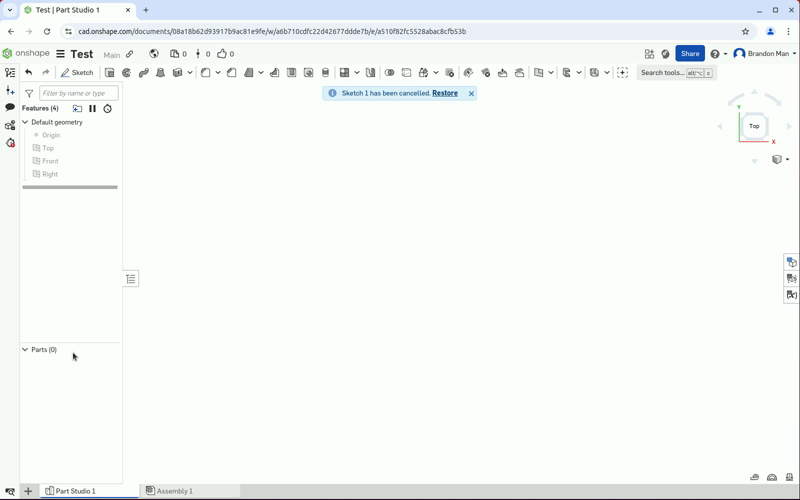
key(y)
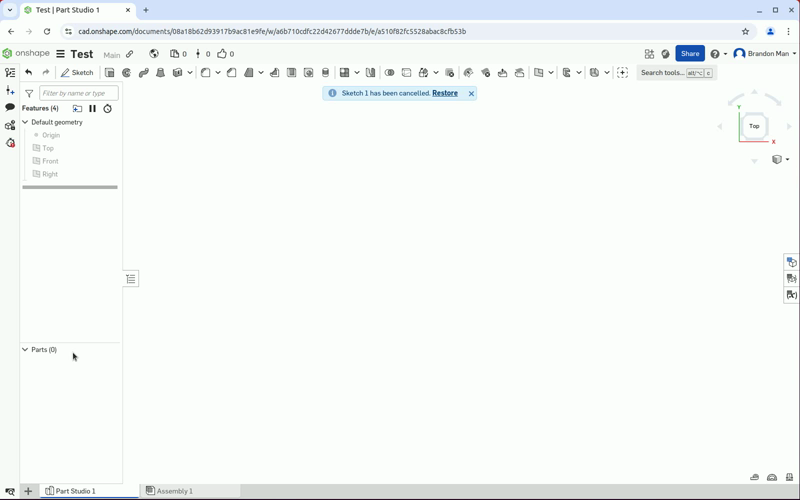
key(shift+p)
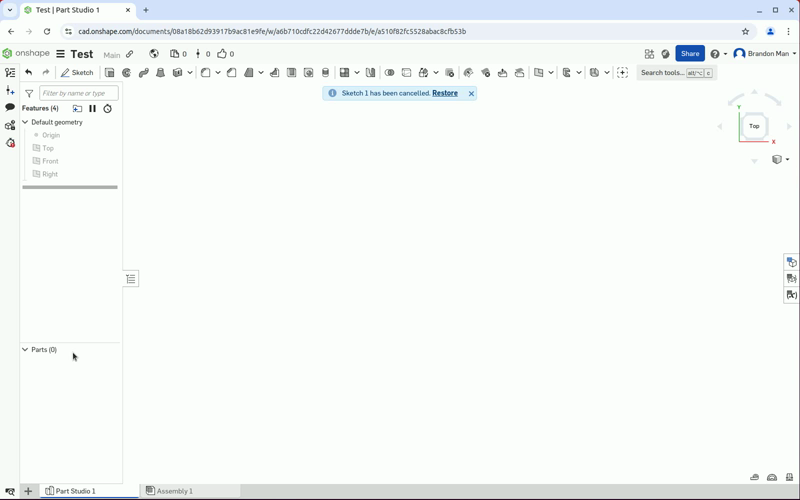
key(space)
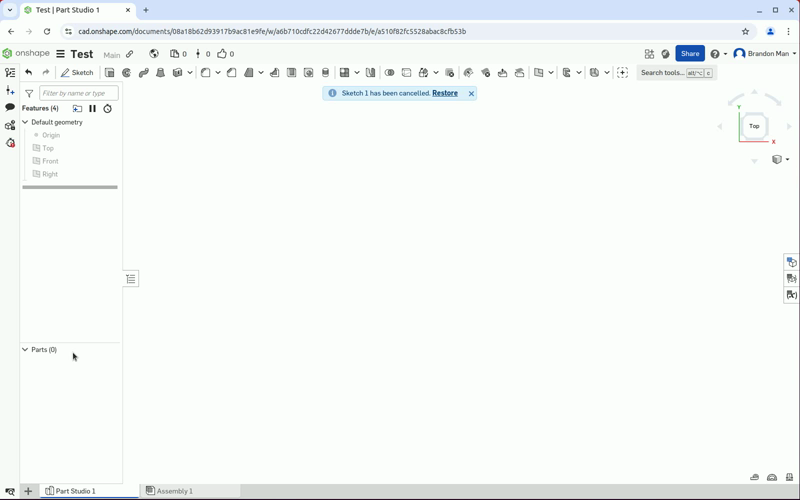
key_down(shift)
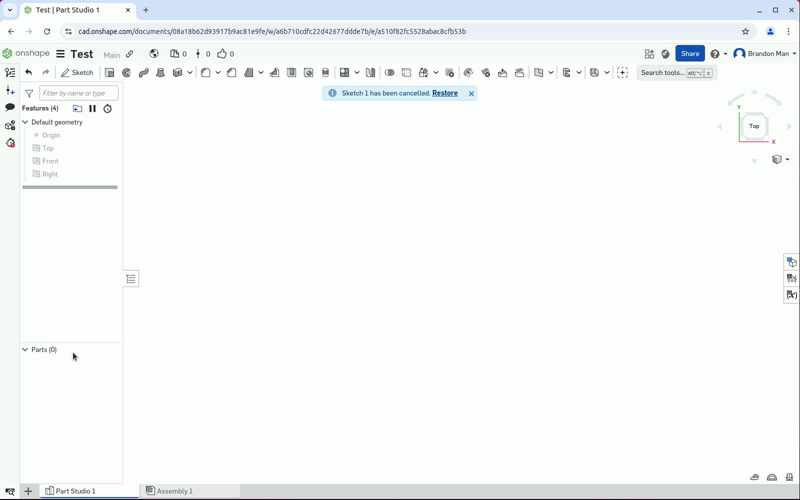
key(up)
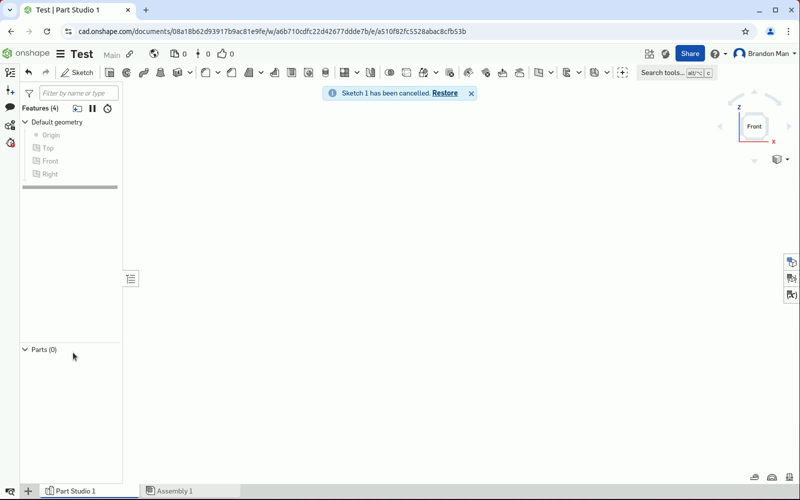
key_up(shift)
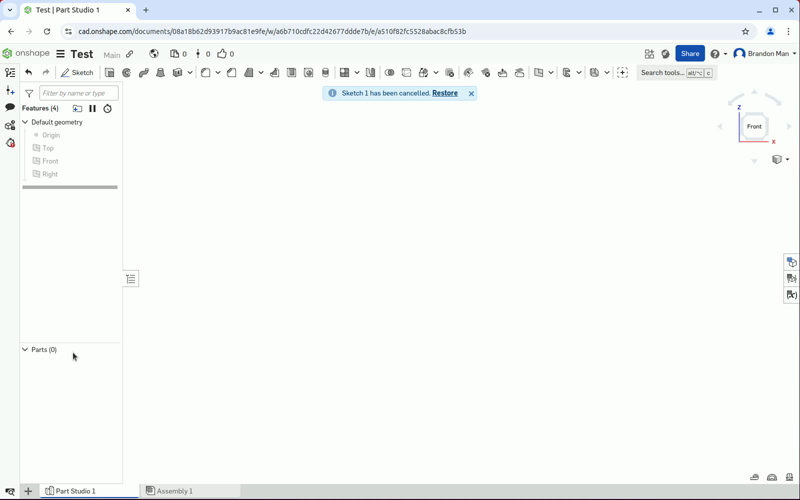
mouse_move(73, 352)
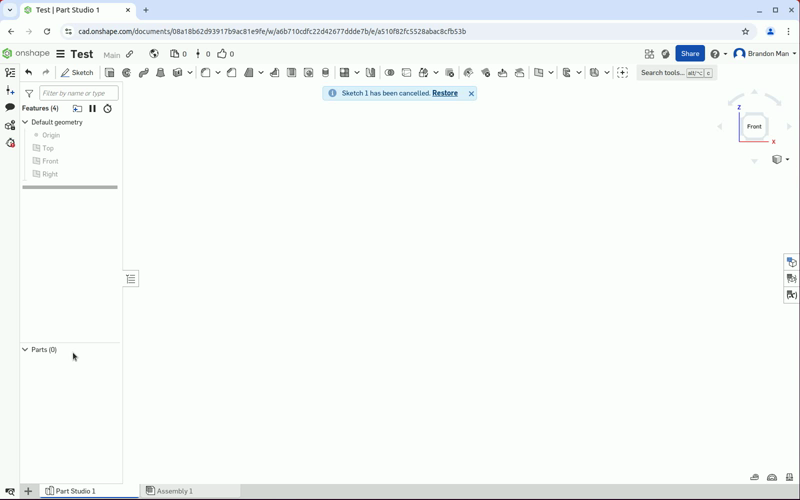
key(shift+y)
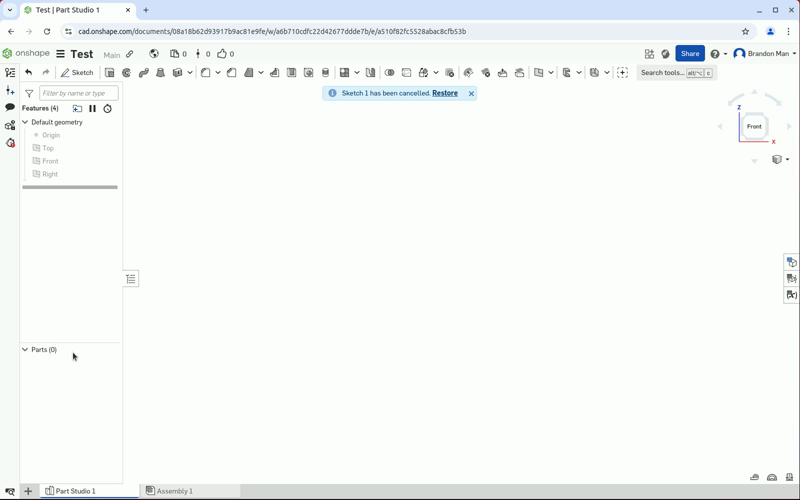
key(shift+s)
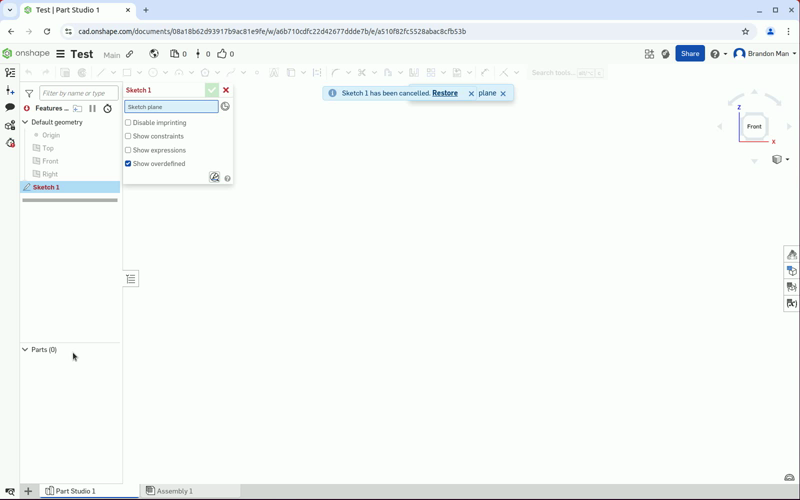
mouse_move(73, 163)
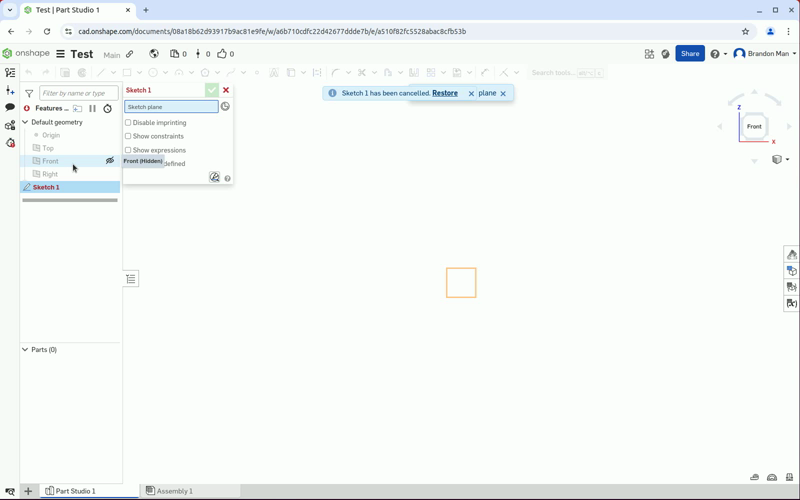
click(73, 163)
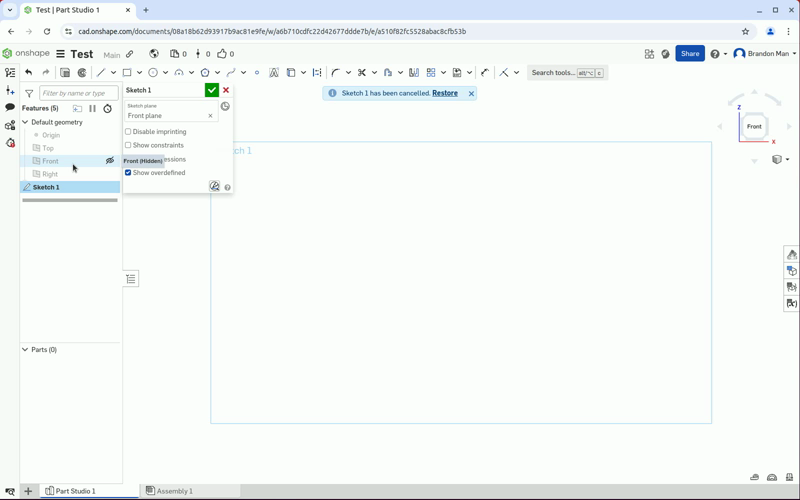
mouse_move(73, 352)
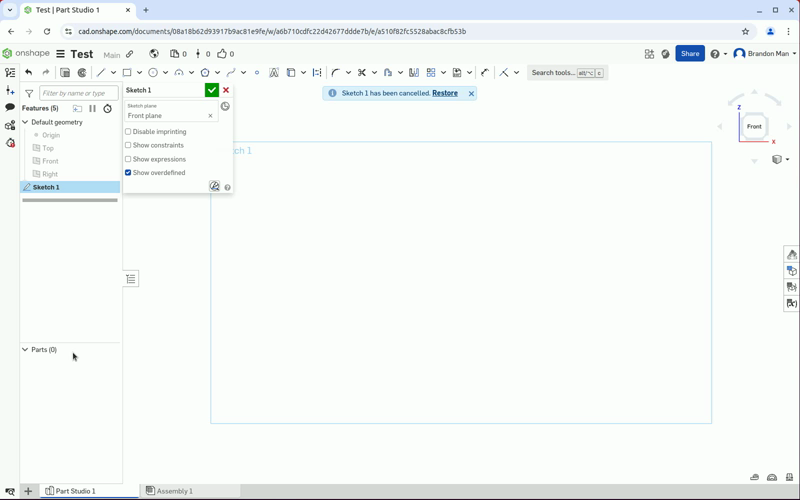
key(y)
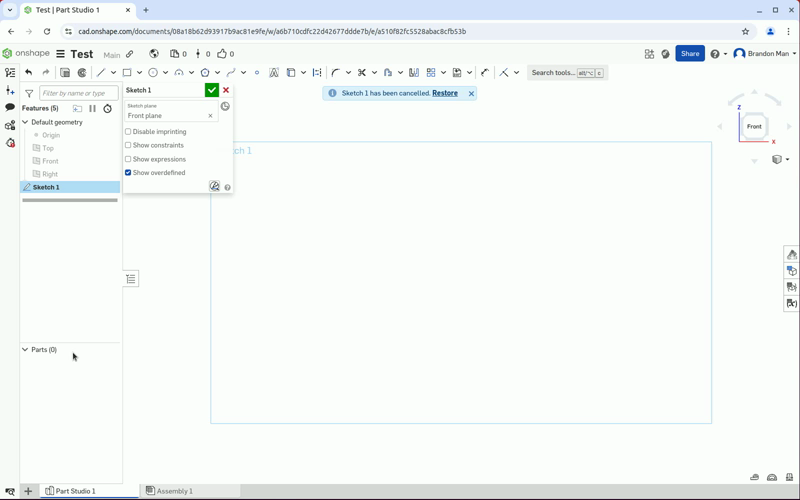
key(a)
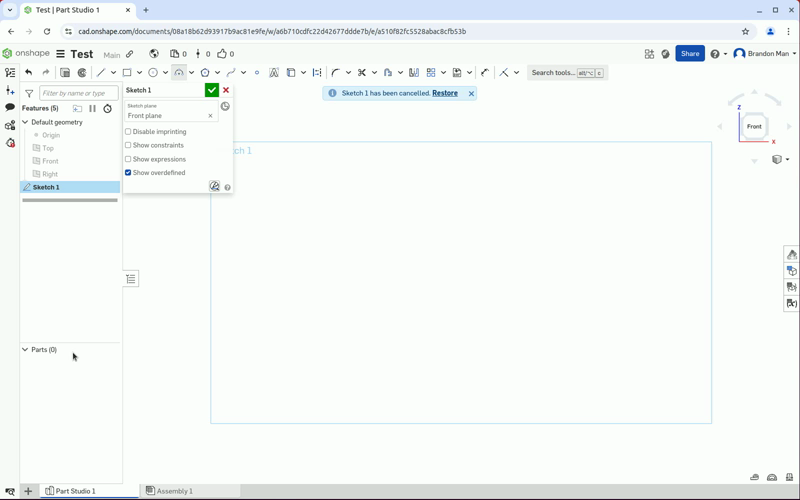
key_down(shift)
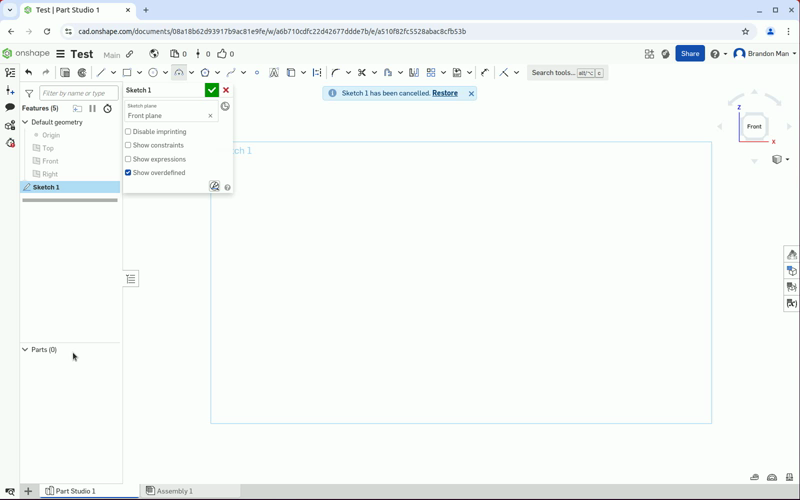
mouse_move(438, 291)
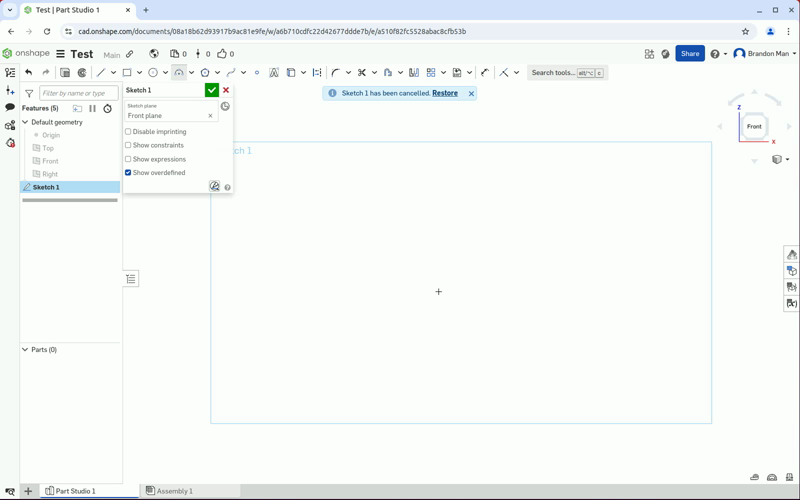
click(438, 291)
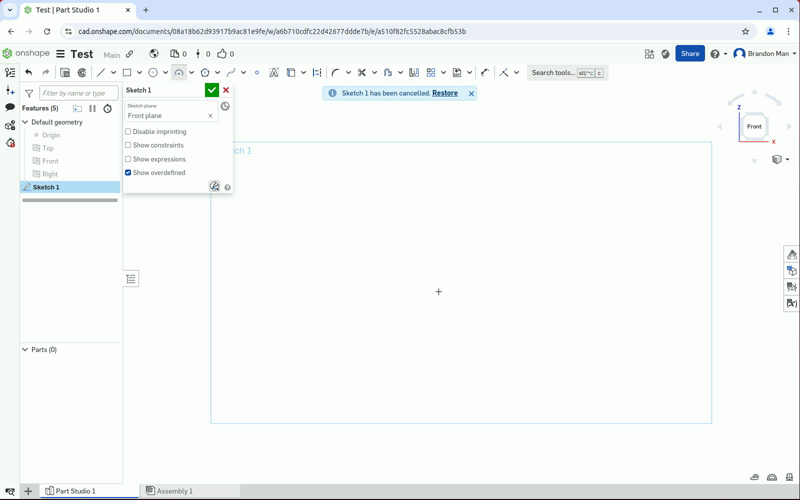
key_up(shift)
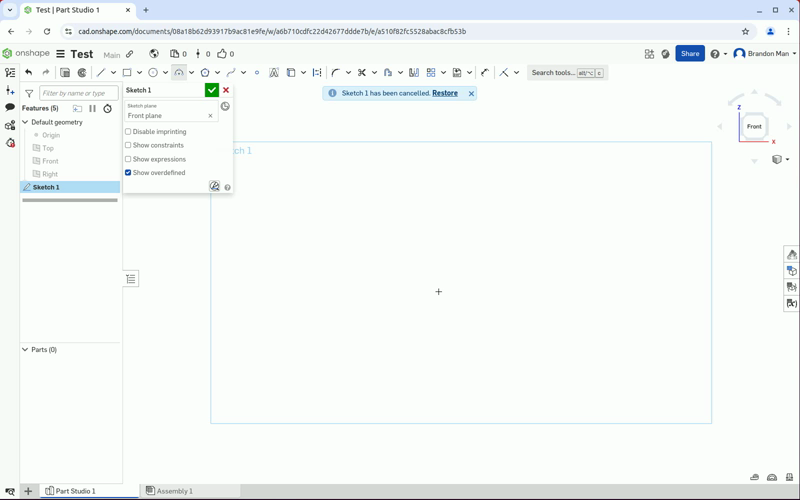
key_down(shift)
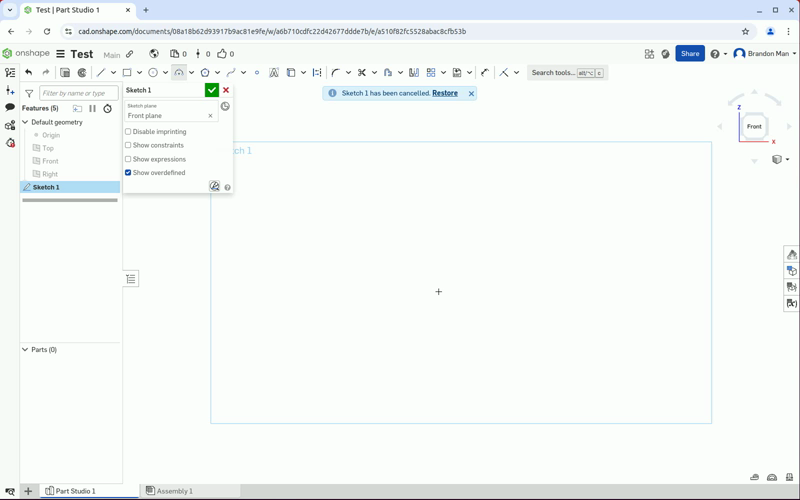
mouse_move(441, 294)
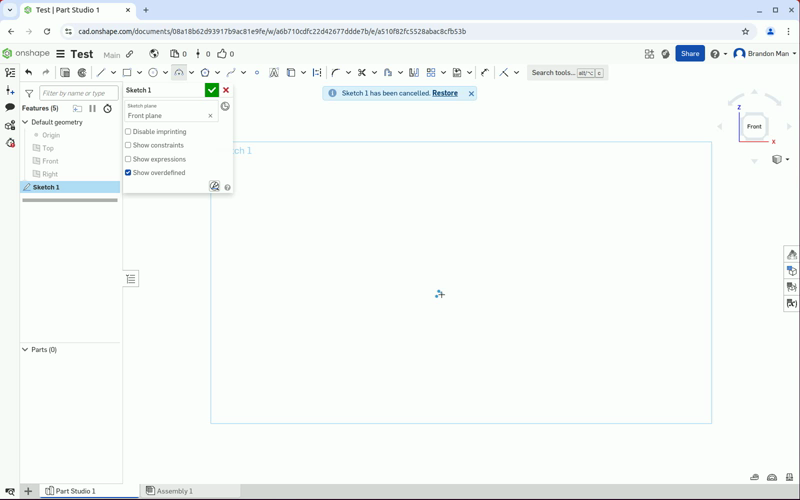
scroll(6)
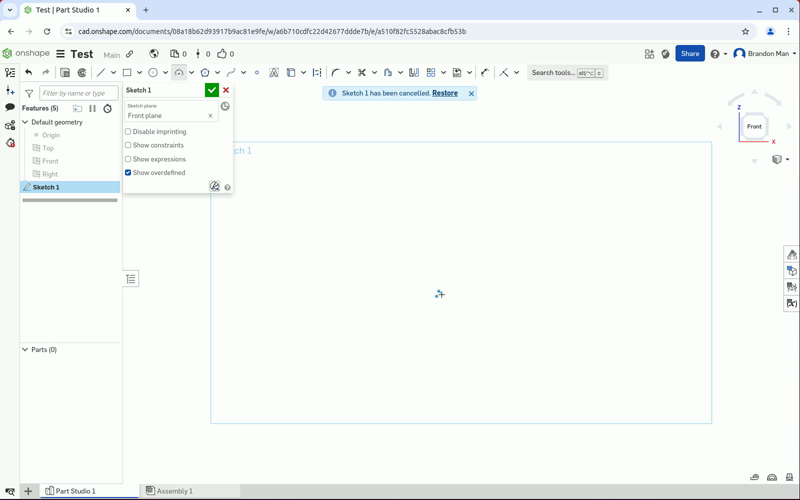
scroll(6)
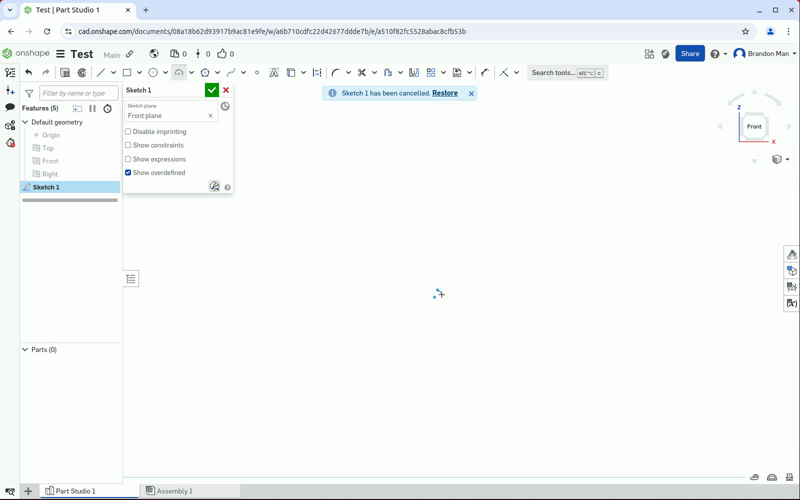
scroll(6)
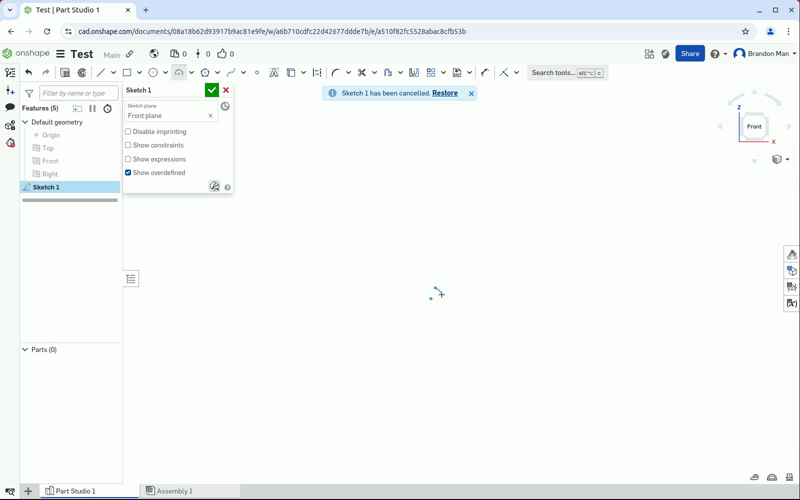
scroll(6)
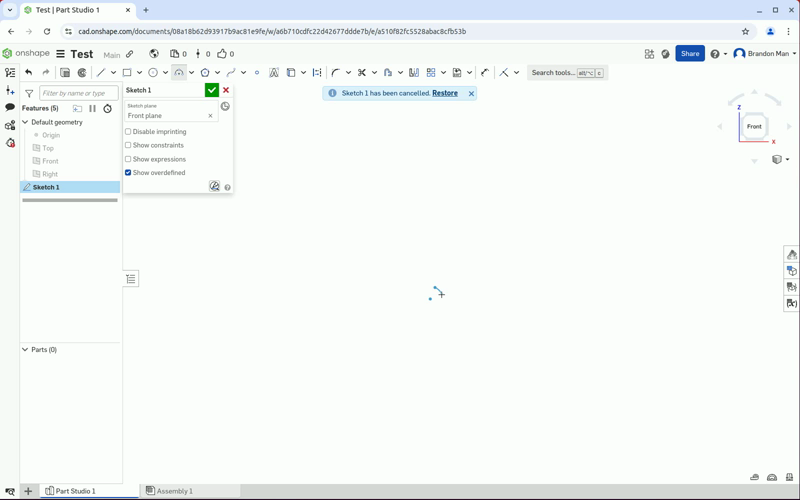
scroll(6)
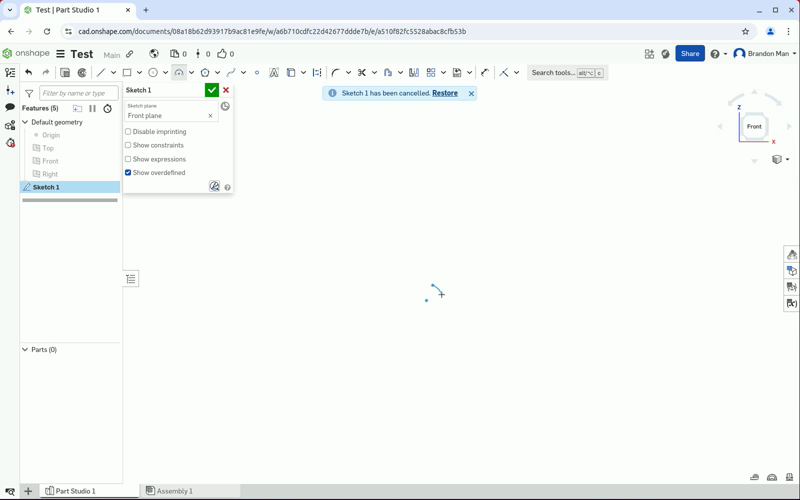
scroll(6)
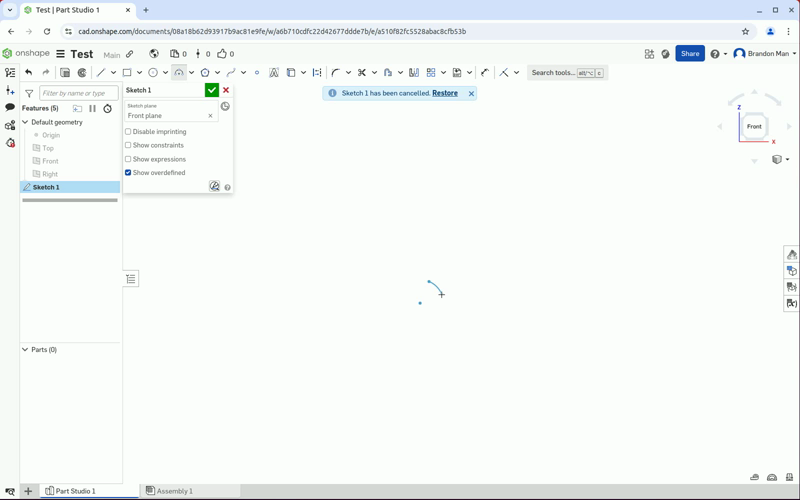
scroll(6)
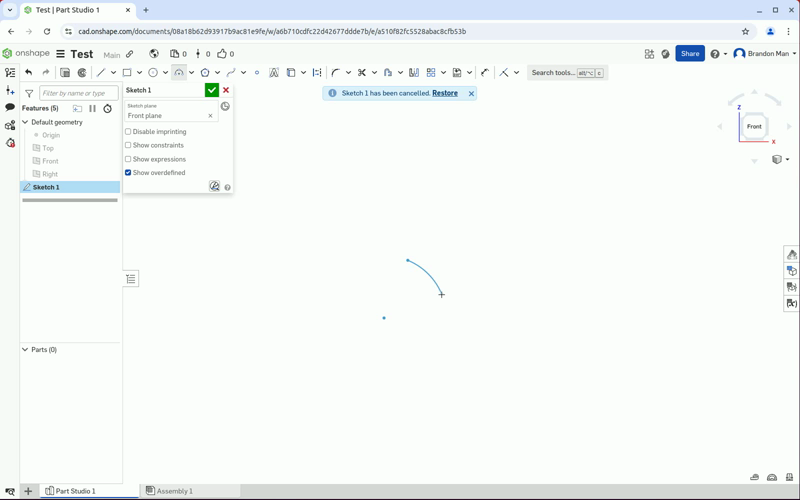
click(441, 294)
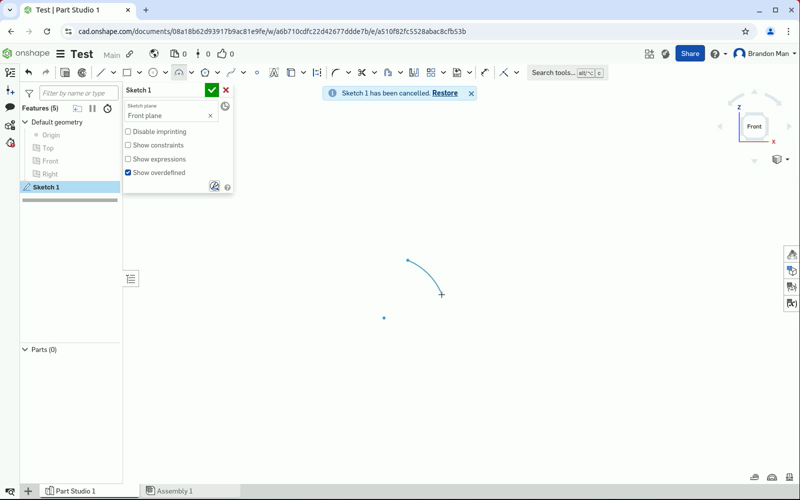
scroll(-6)
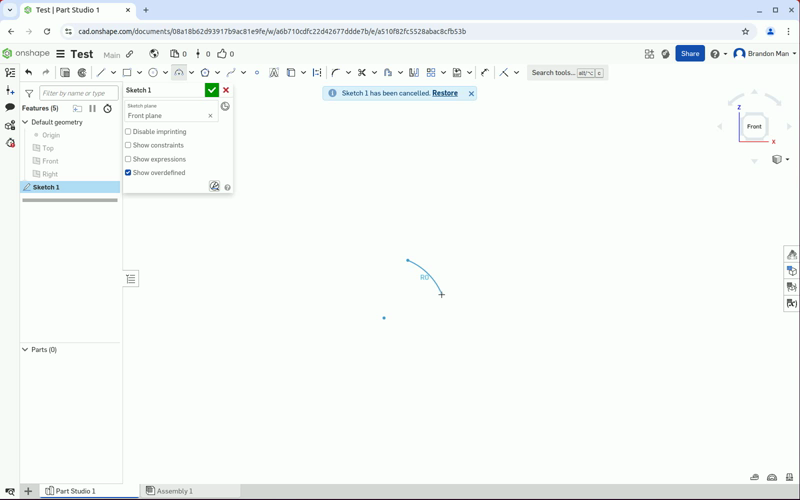
scroll(-6)
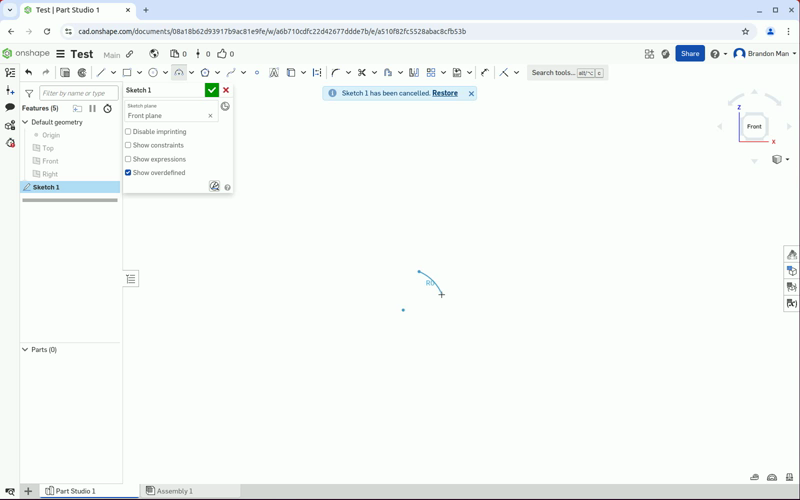
scroll(-6)
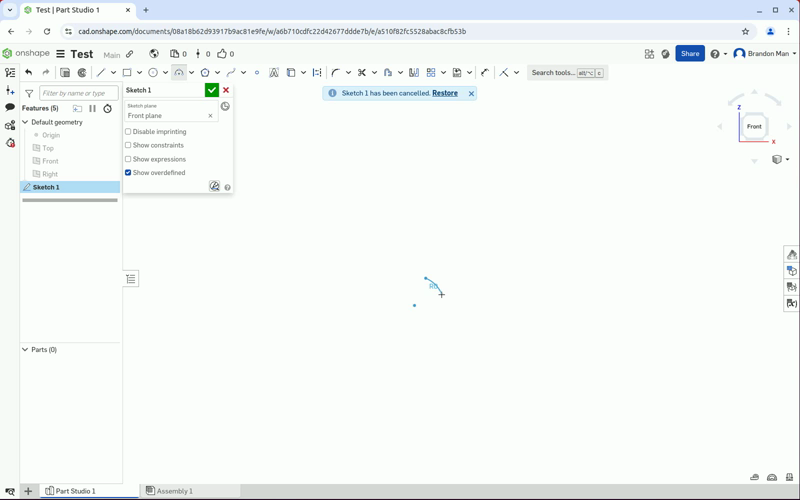
scroll(-6)
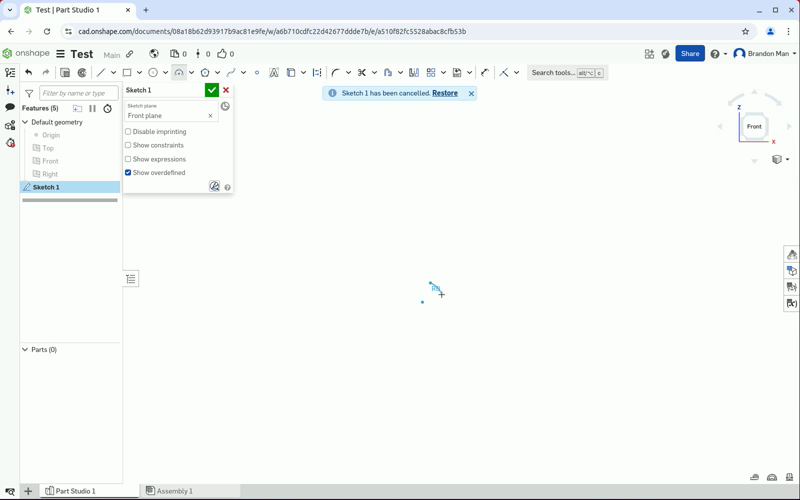
scroll(-6)
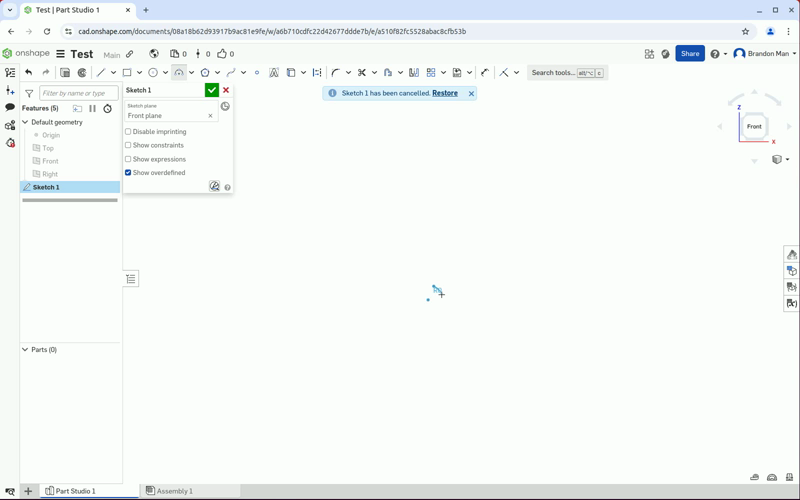
scroll(-6)
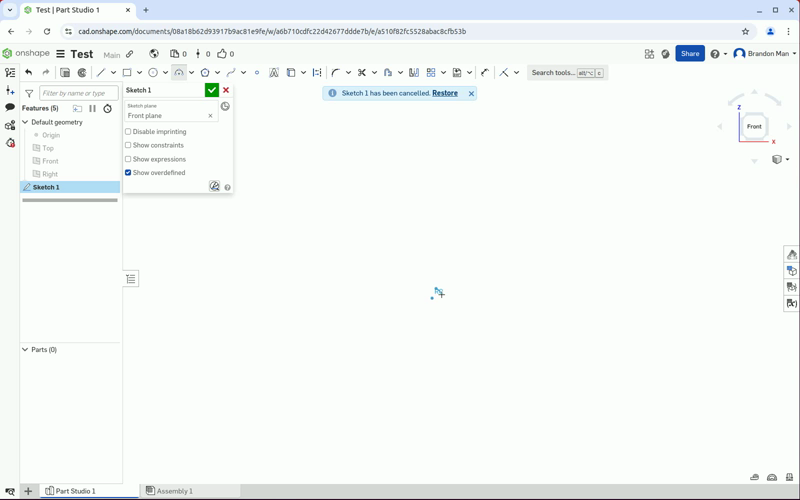
scroll(-6)
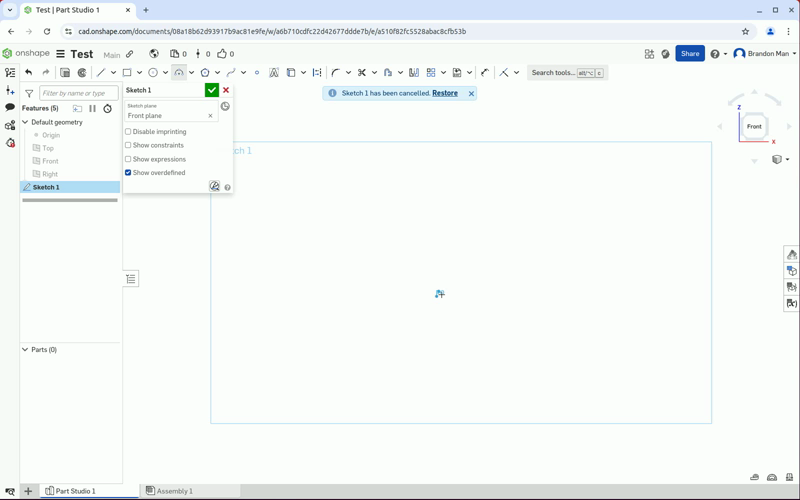
mouse_move(439, 293)
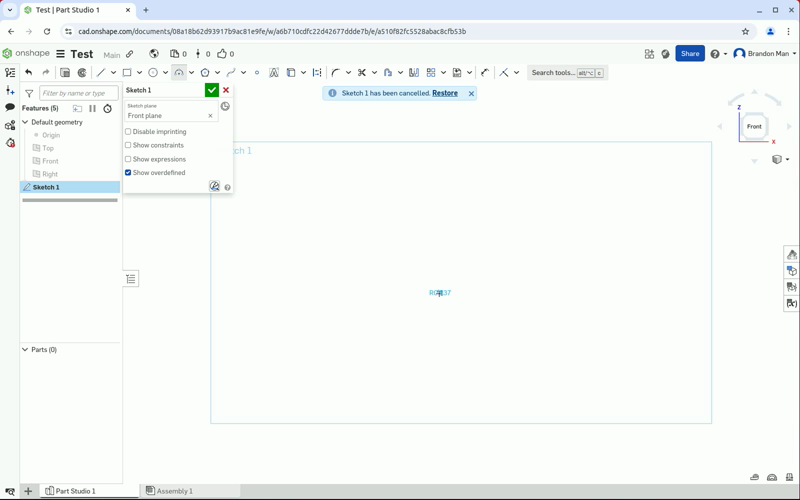
scroll(6)
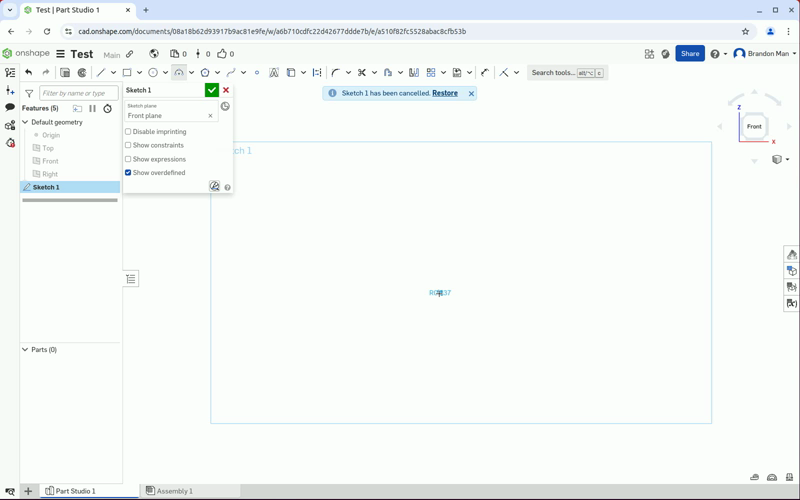
scroll(6)
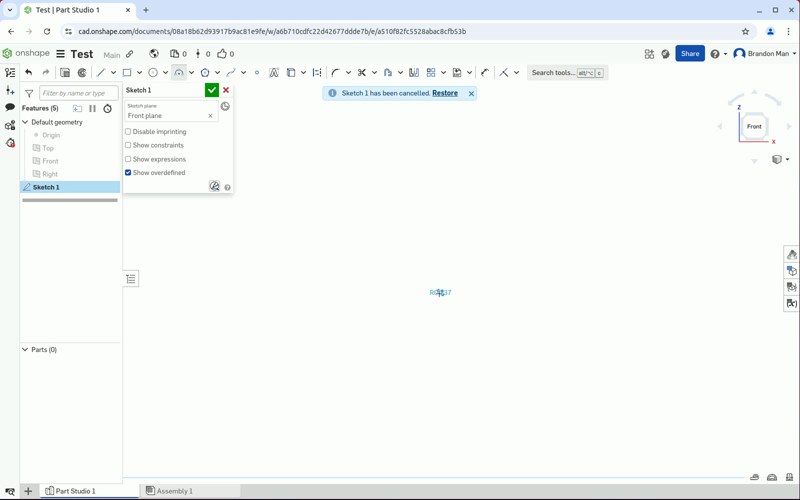
scroll(6)
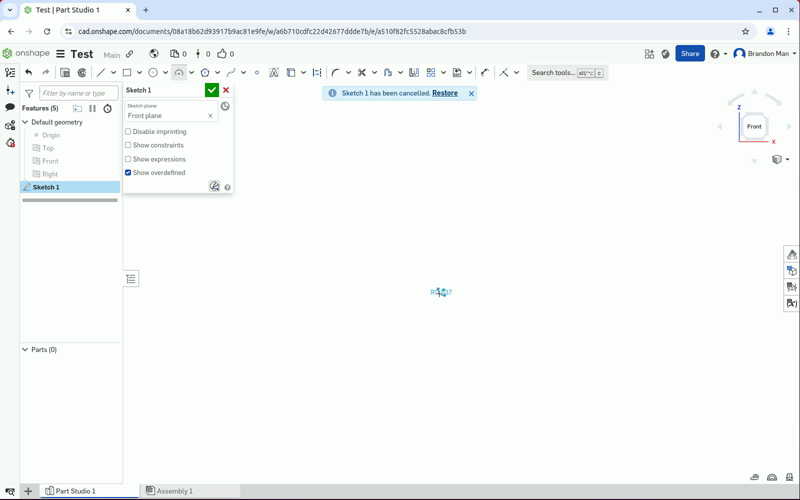
scroll(6)
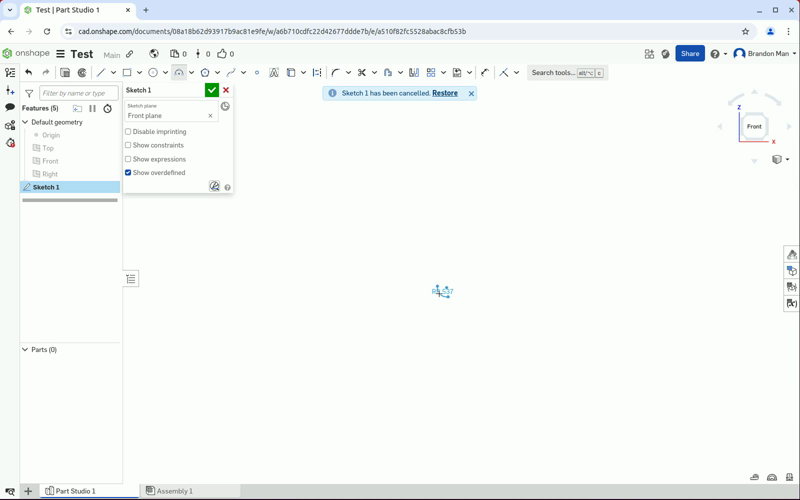
scroll(6)
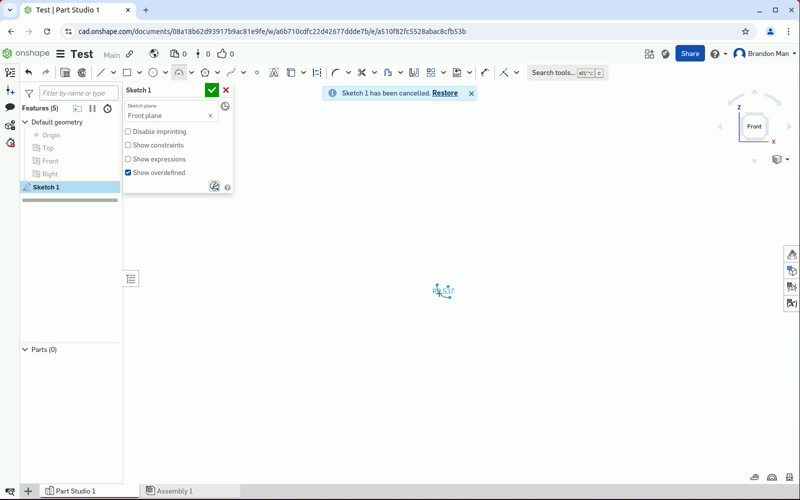
scroll(6)
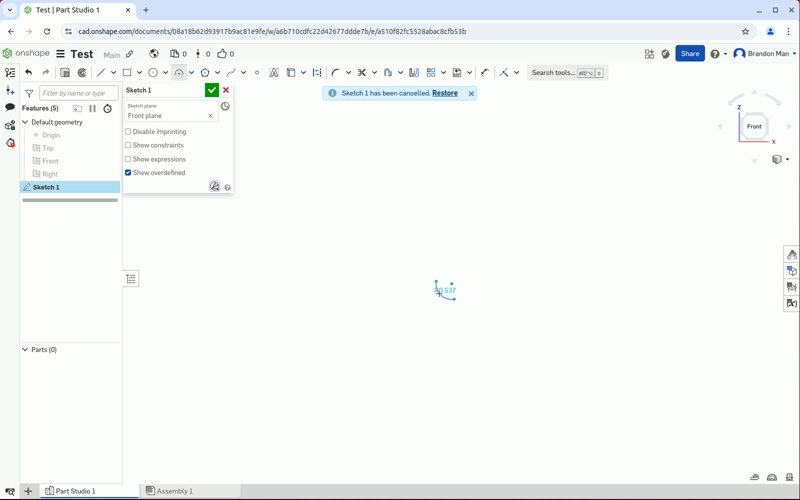
scroll(6)
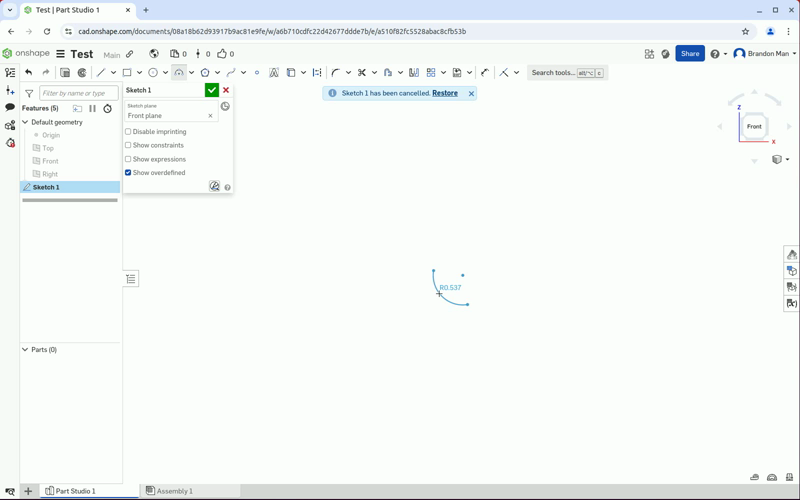
click(439, 293)
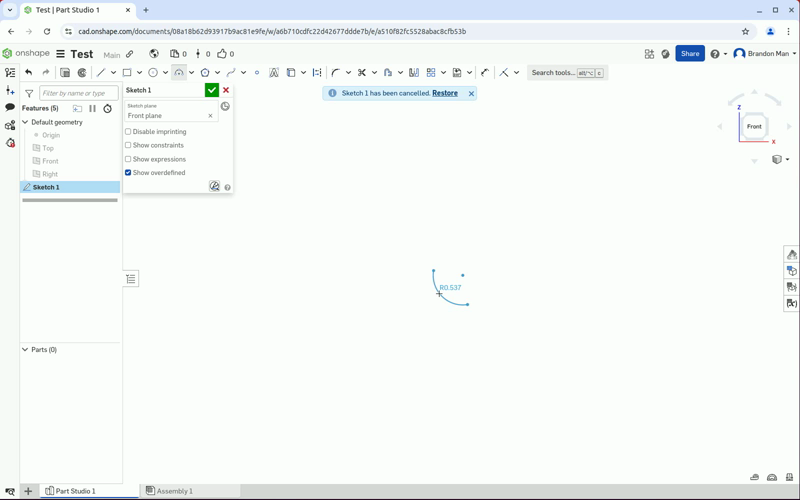
scroll(-6)
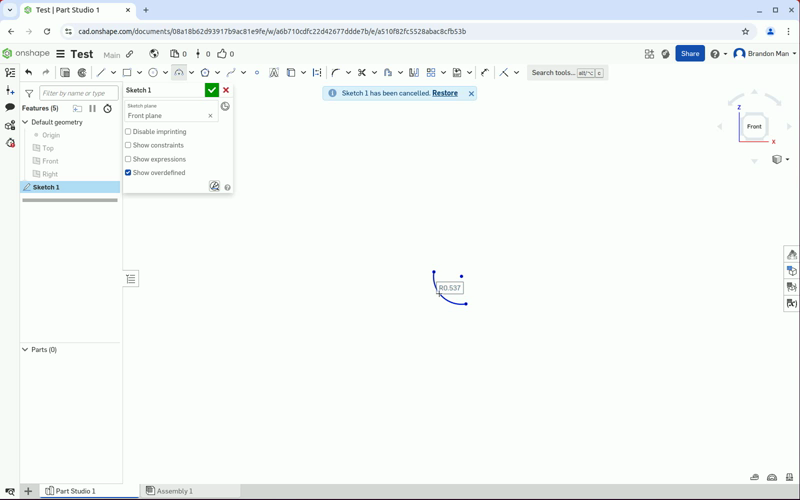
scroll(-6)
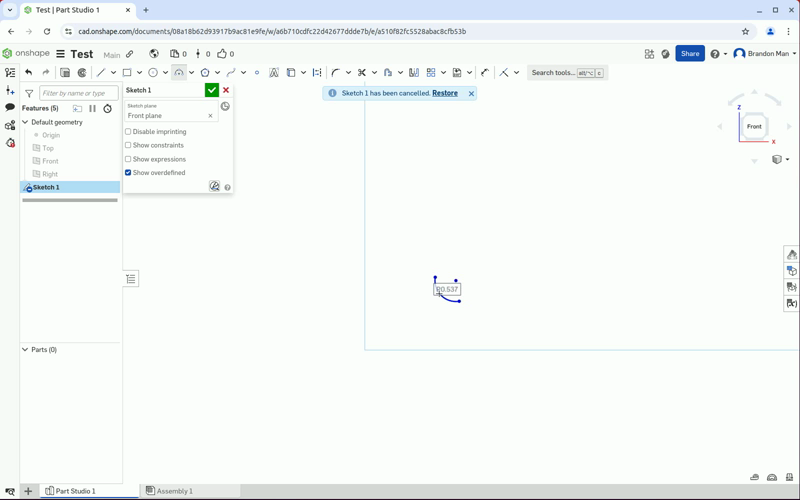
scroll(-6)
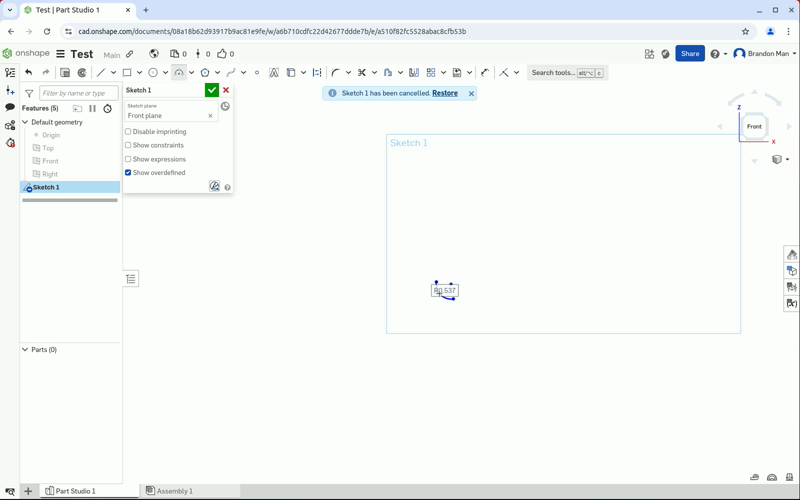
scroll(-6)
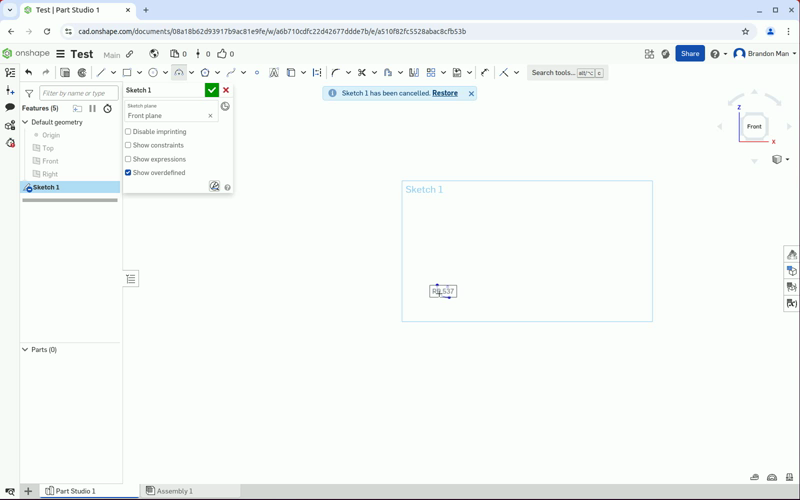
scroll(-6)
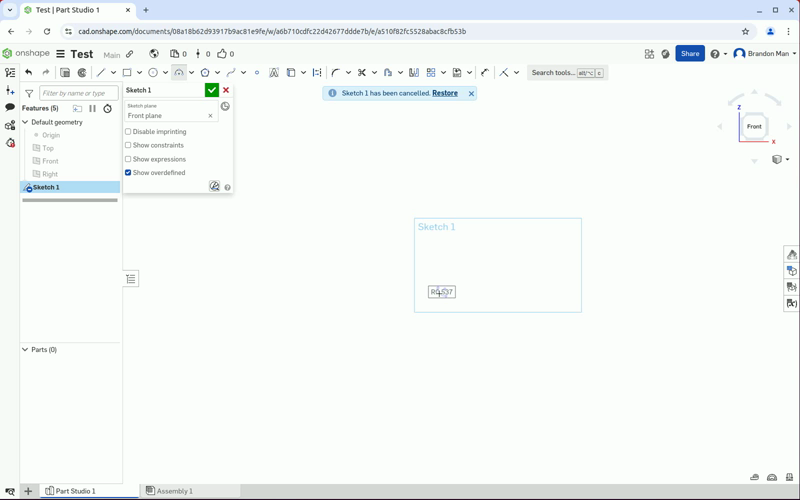
scroll(-6)
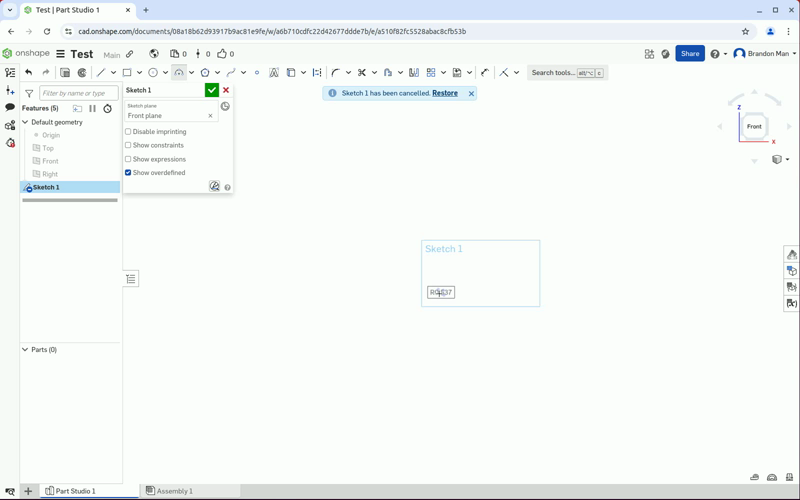
scroll(-6)
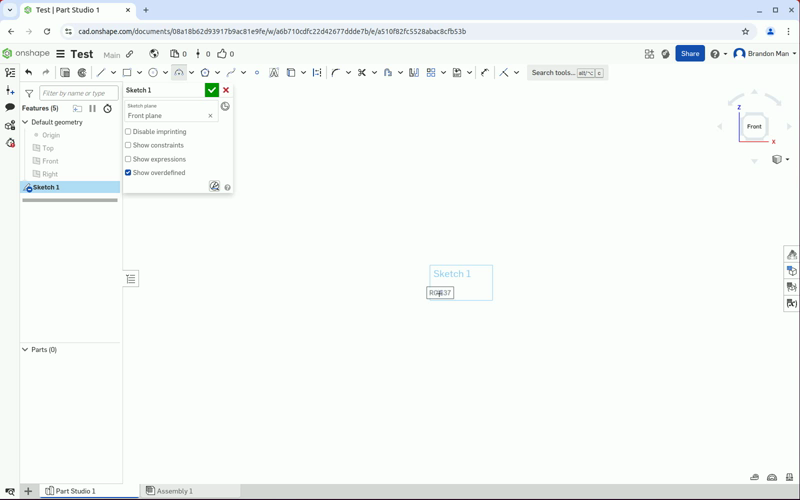
key_up(shift)
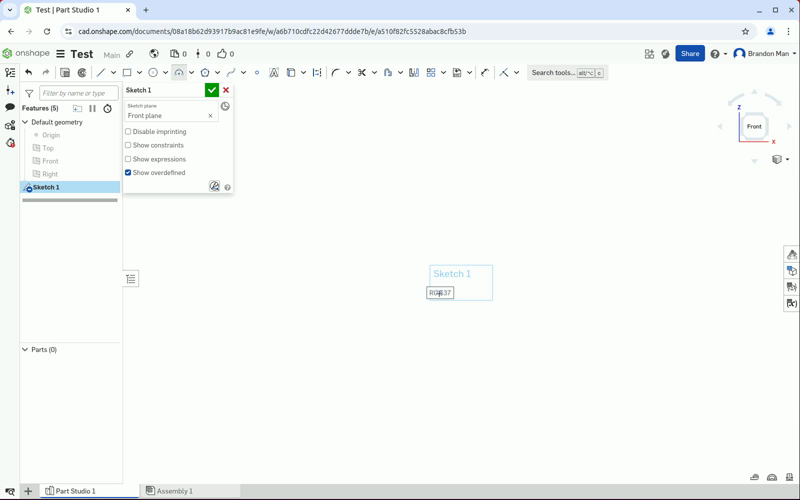
key(esc)
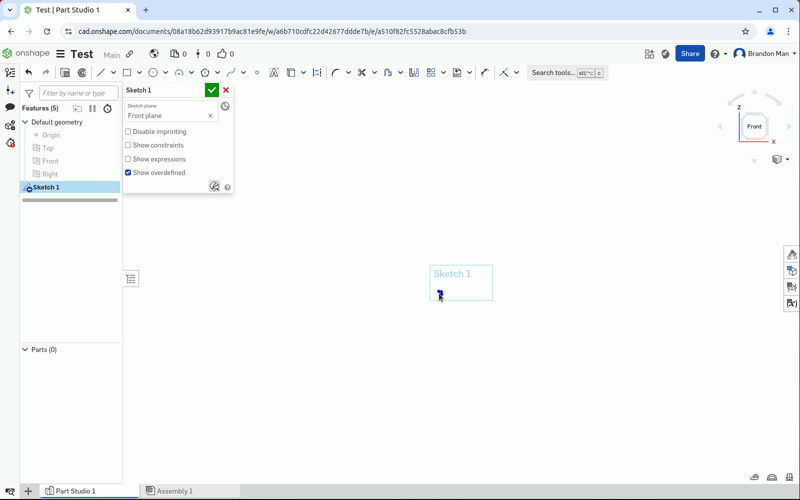
key(l)
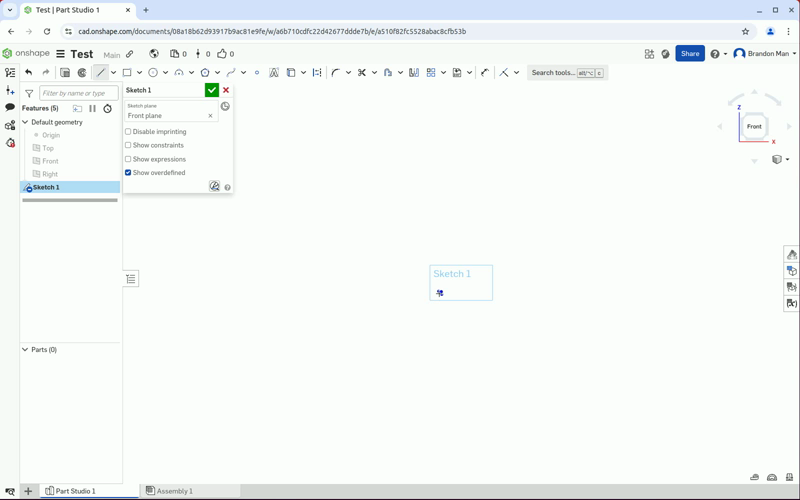
mouse_move(441, 294)
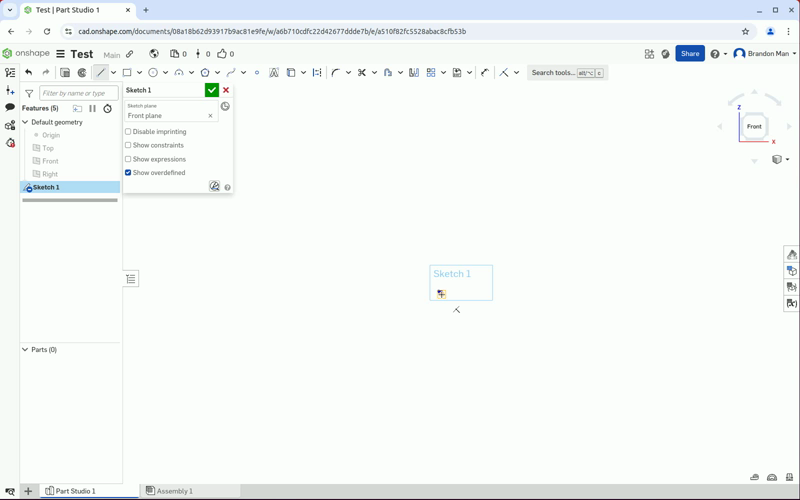
scroll(6)
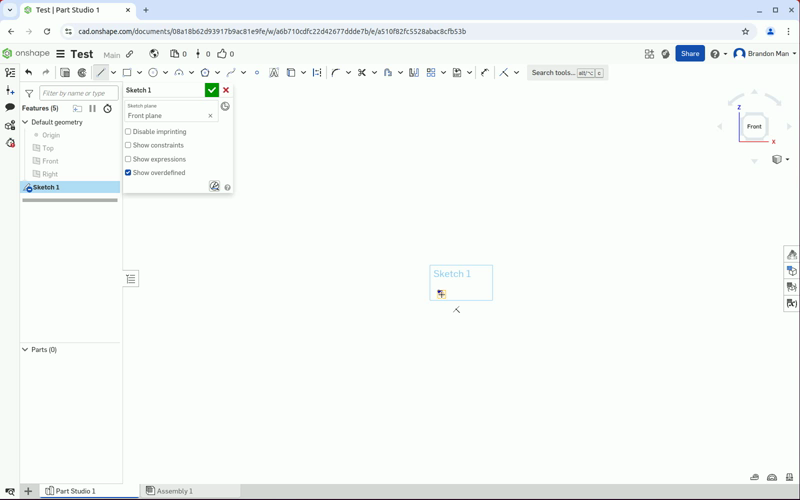
scroll(6)
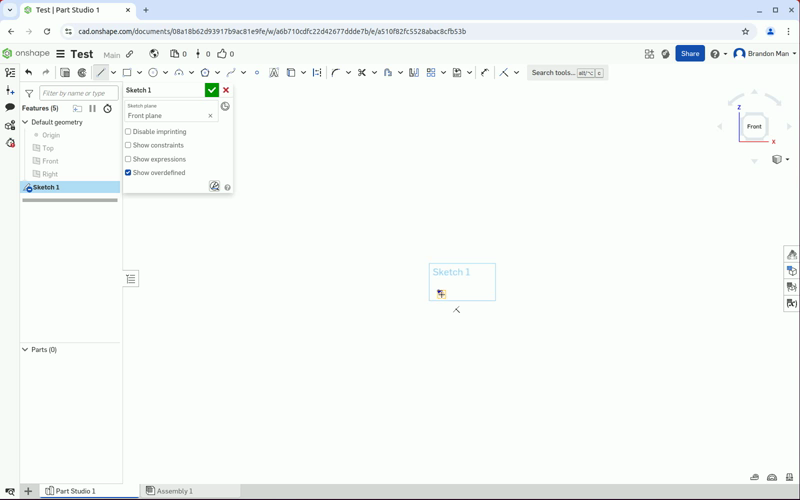
scroll(6)
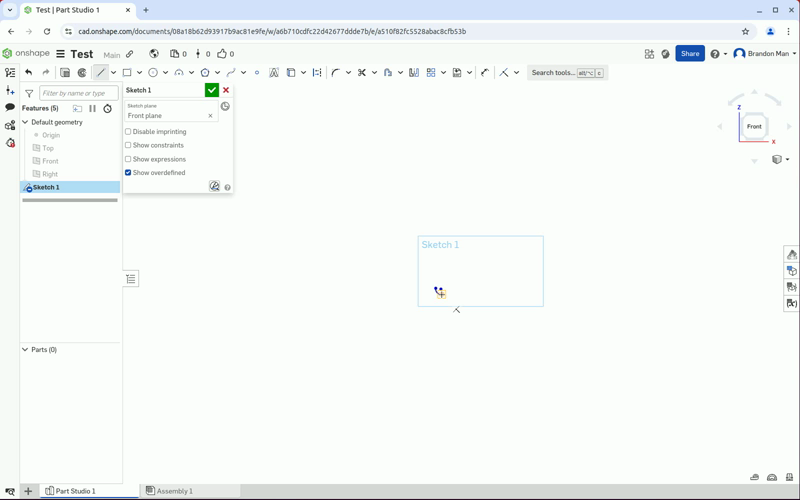
scroll(6)
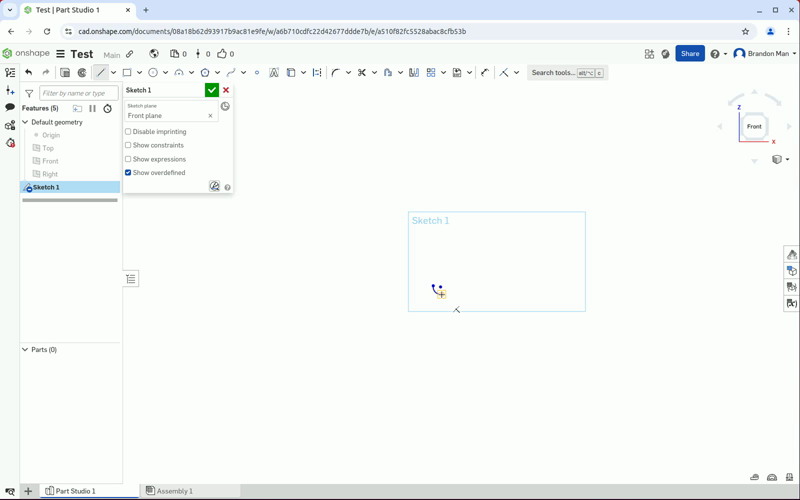
scroll(6)
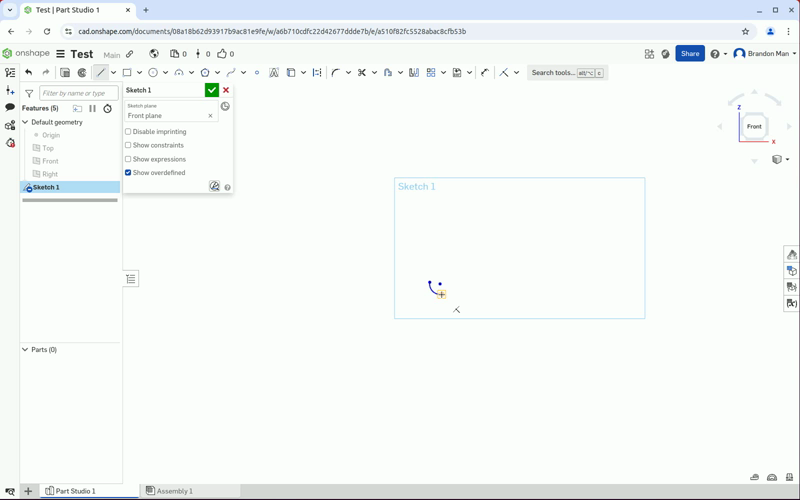
scroll(6)
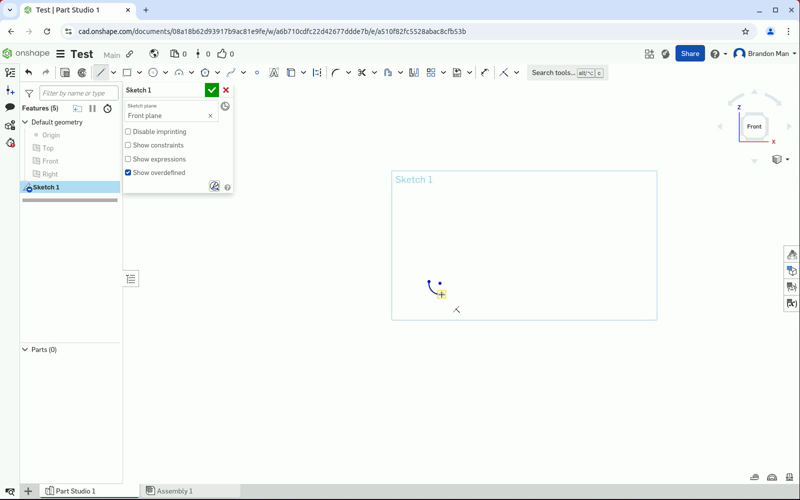
scroll(6)
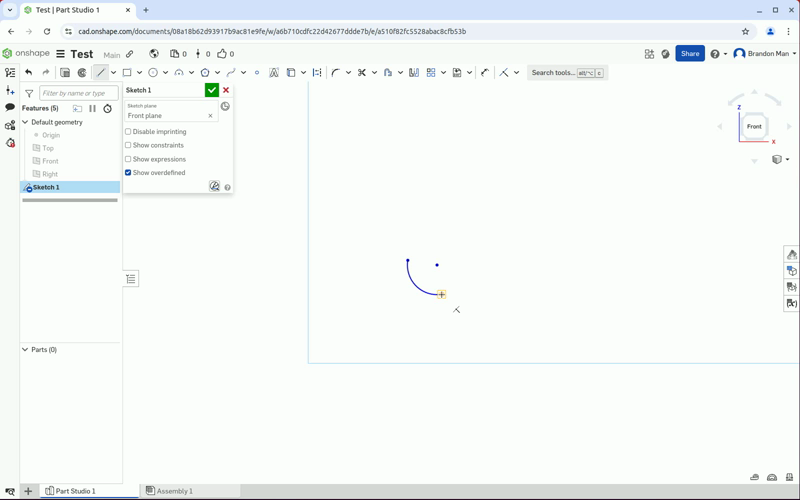
click(441, 294)
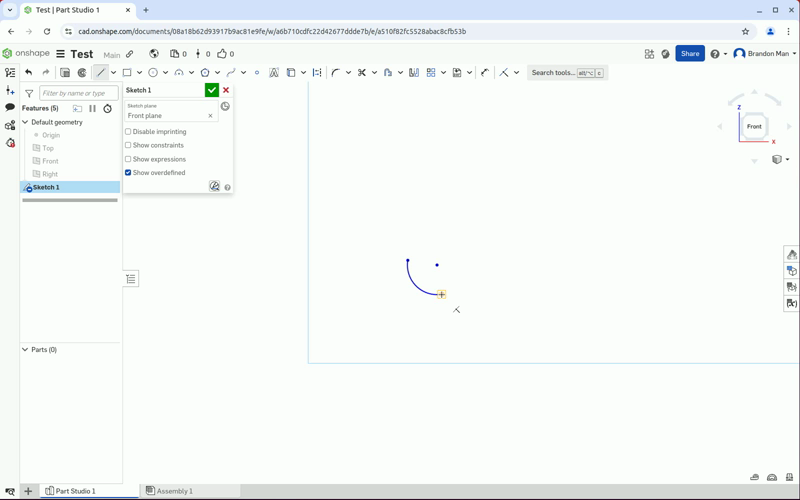
scroll(-6)
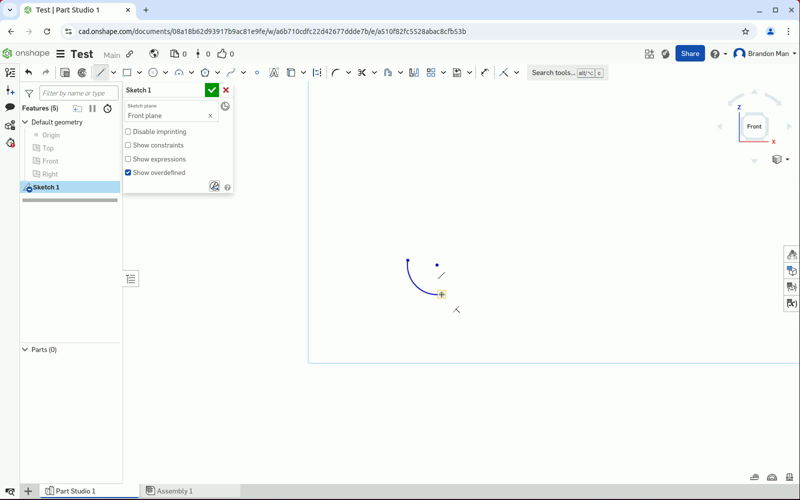
scroll(-6)
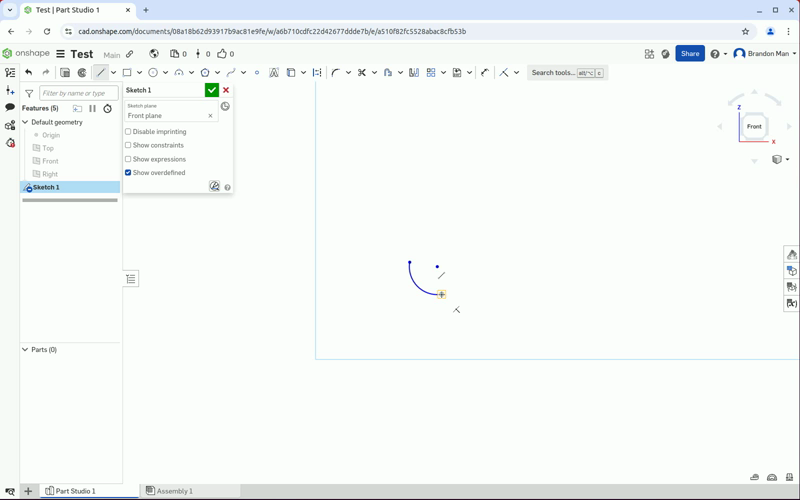
scroll(-6)
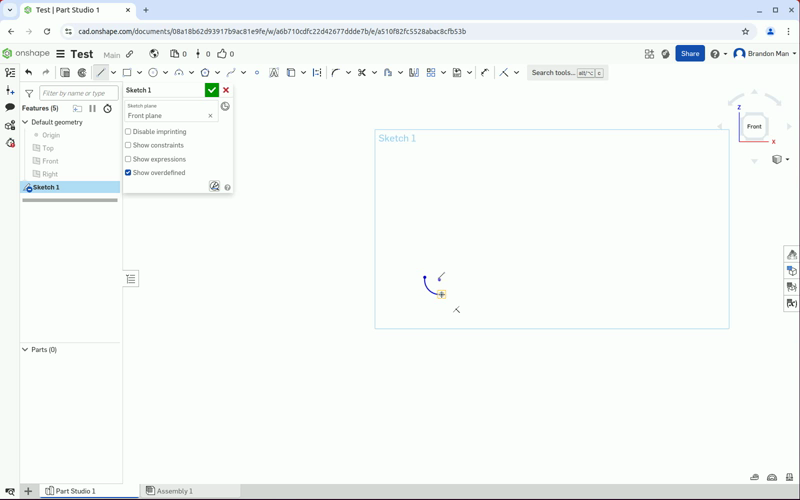
scroll(-6)
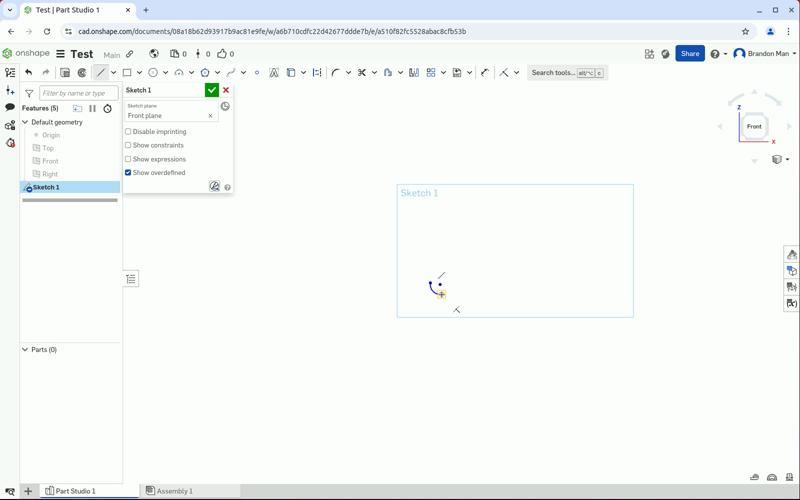
scroll(-6)
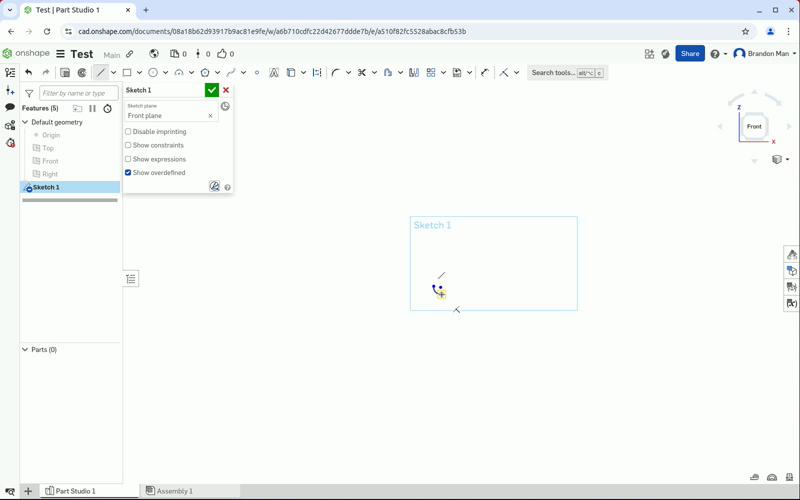
scroll(-6)
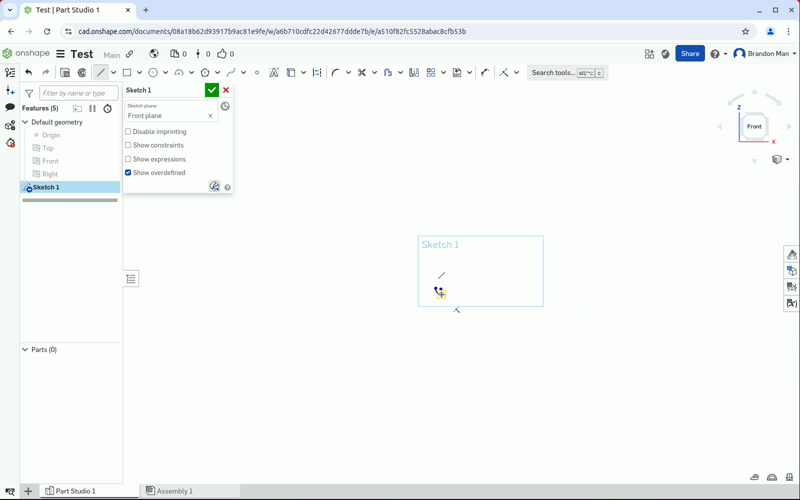
scroll(-6)
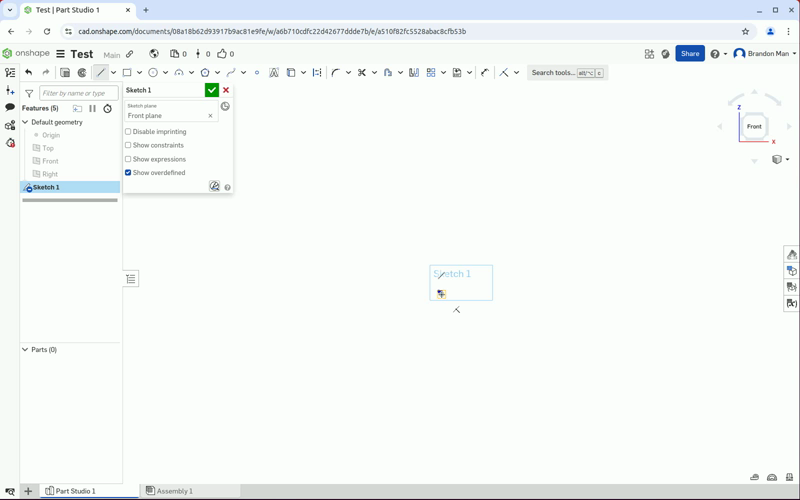
key_down(shift)
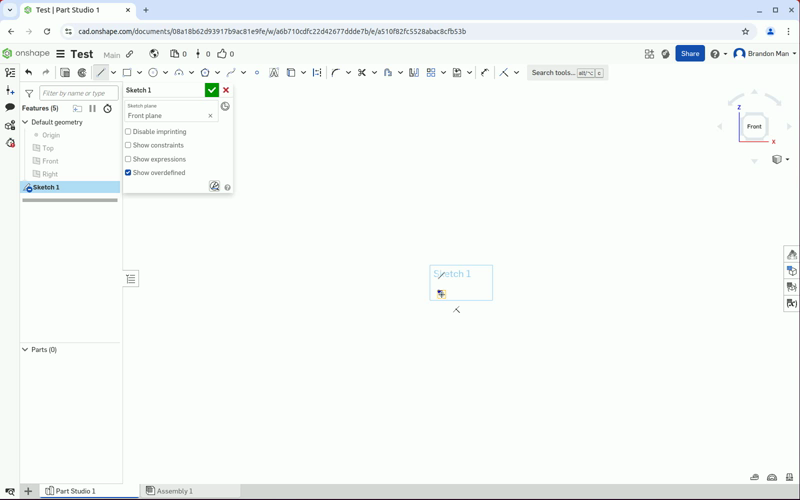
mouse_move(471, 294)
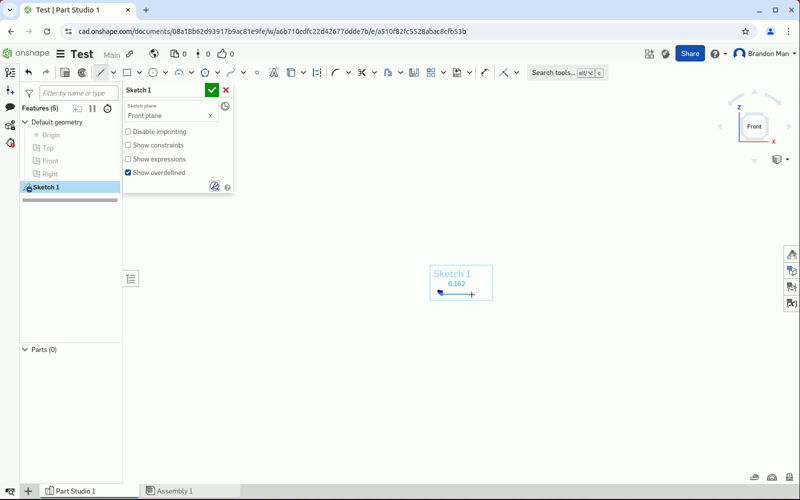
mouse_move(480, 294)
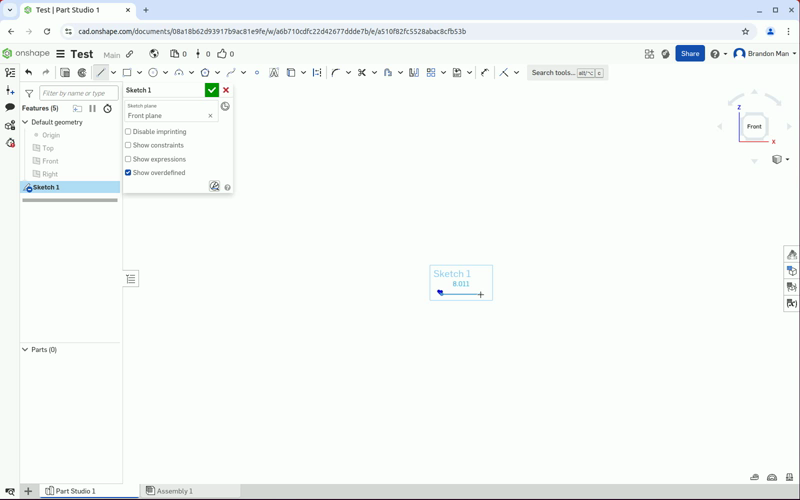
click(480, 294)
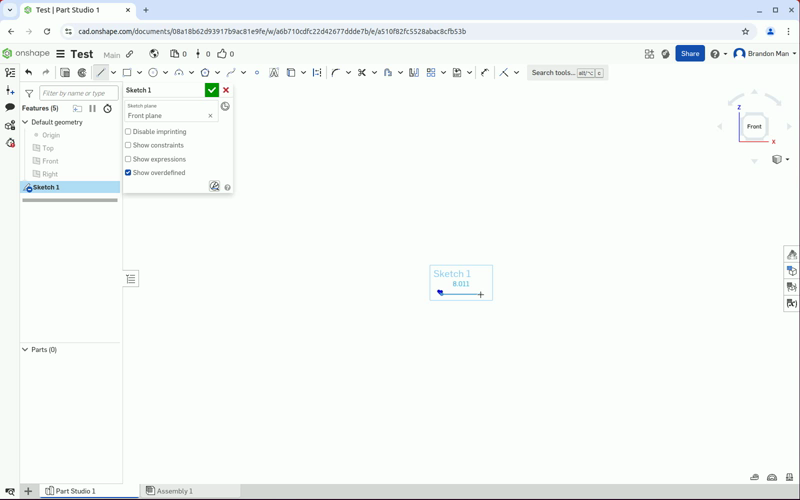
key_up(shift)
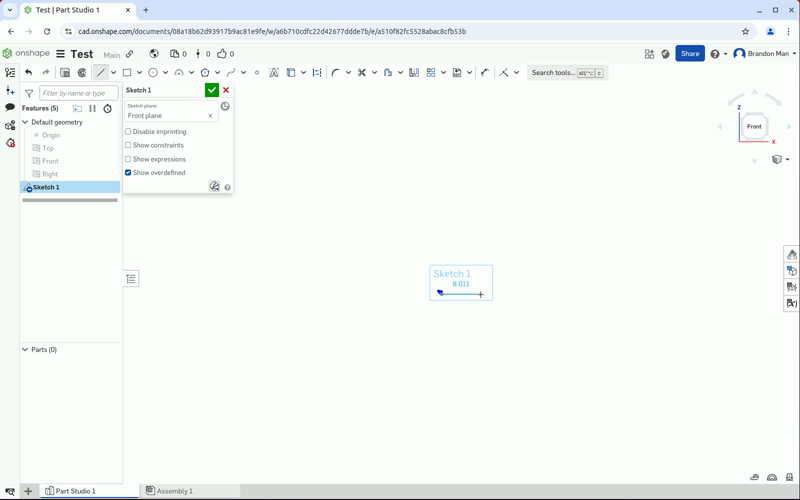
key(esc)
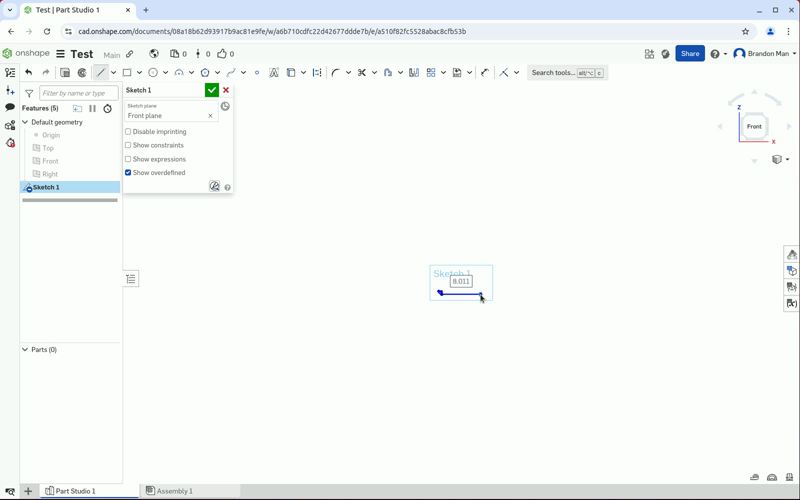
key(a)
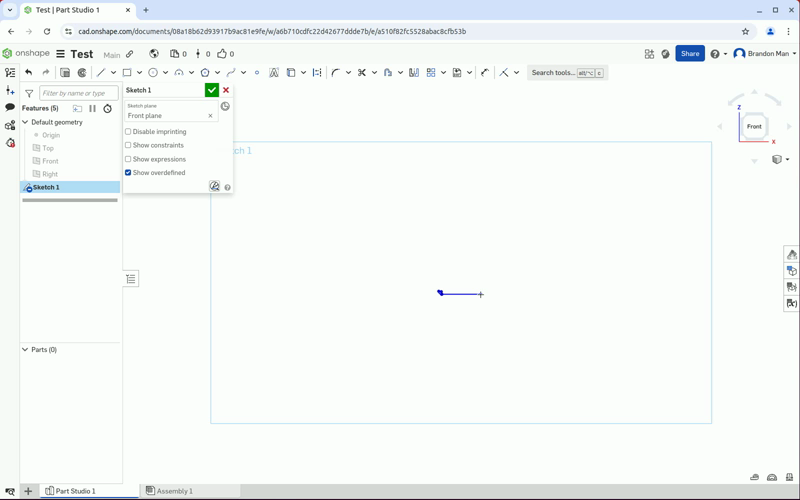
mouse_move(480, 294)
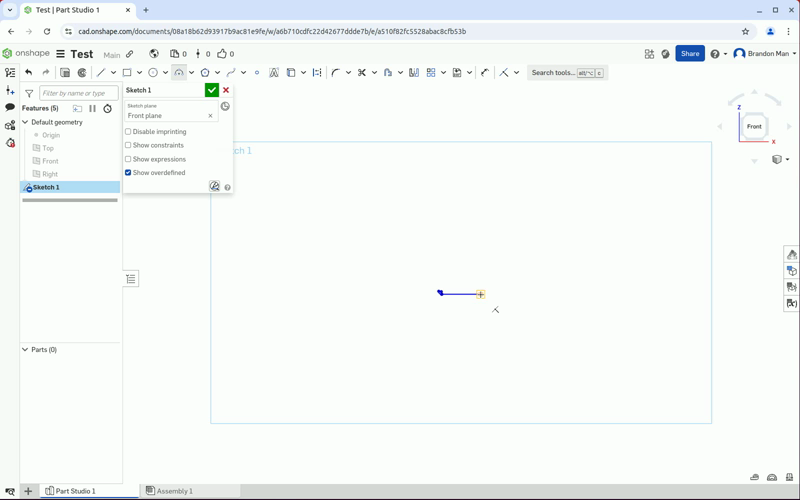
click(480, 294)
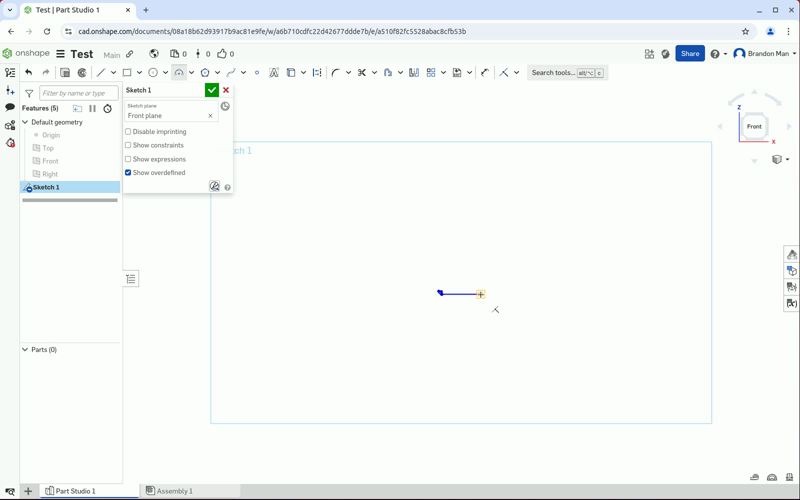
key_down(shift)
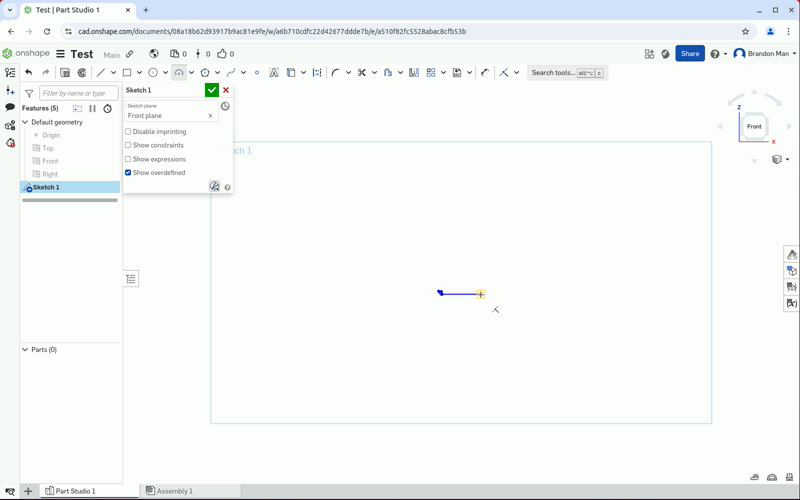
mouse_move(483, 291)
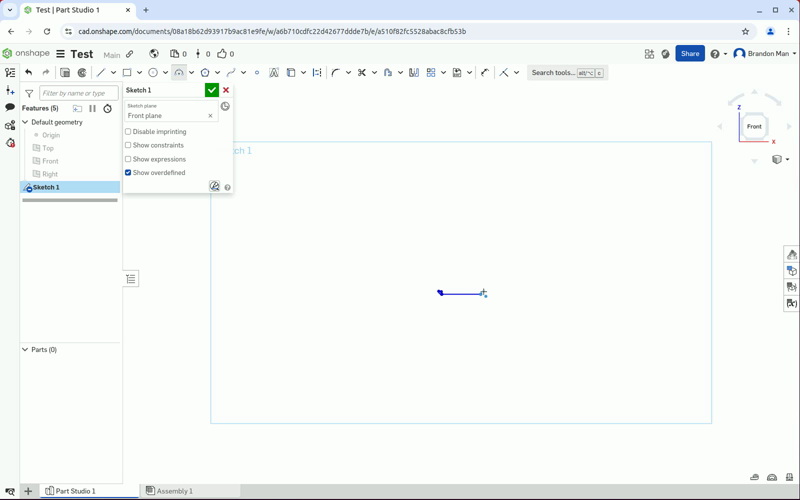
scroll(6)
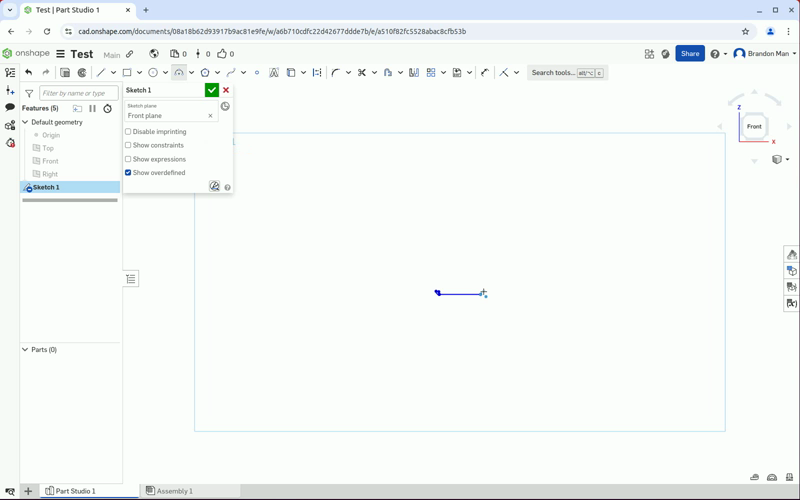
scroll(6)
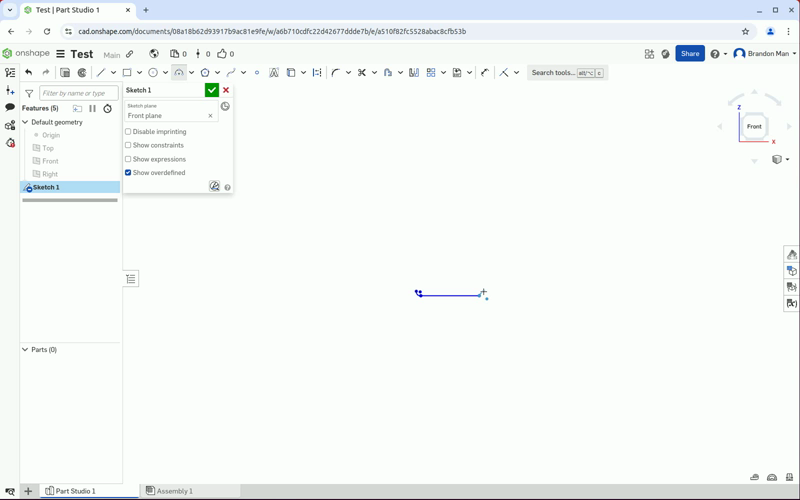
scroll(6)
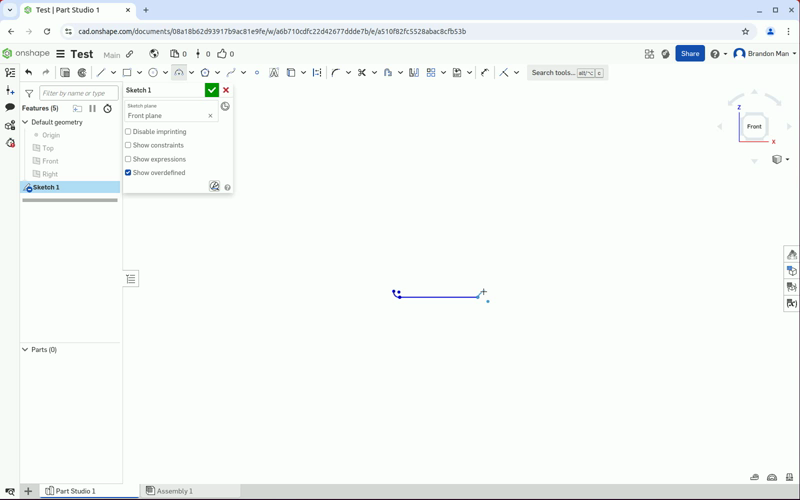
scroll(6)
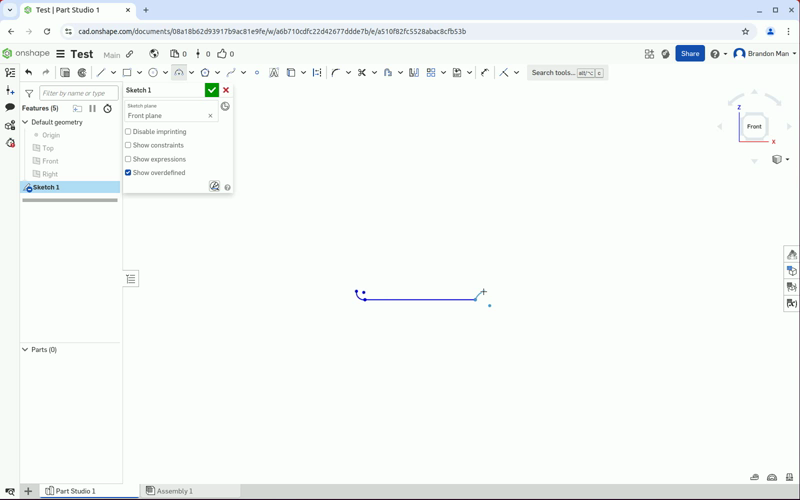
scroll(6)
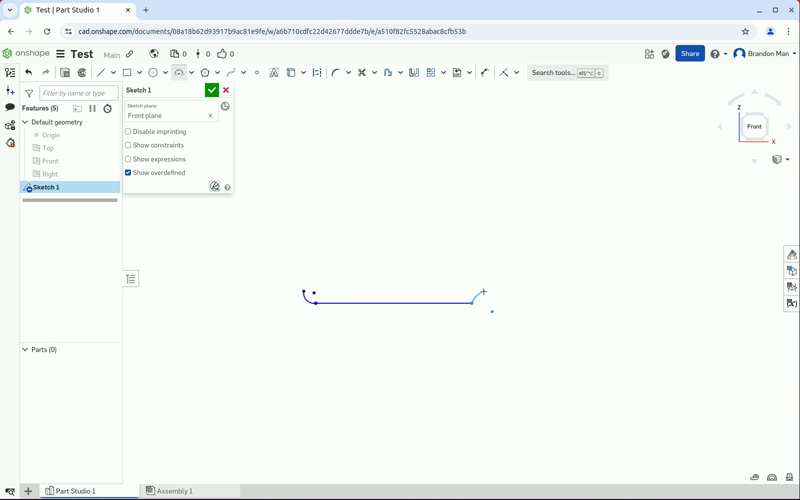
scroll(6)
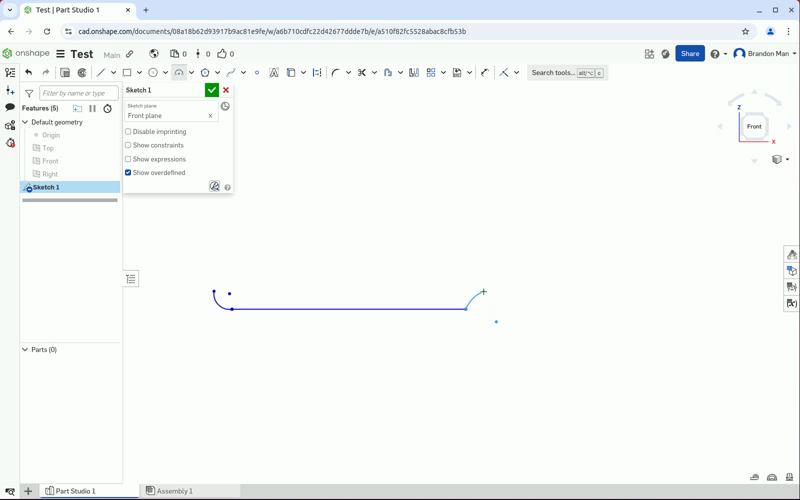
scroll(6)
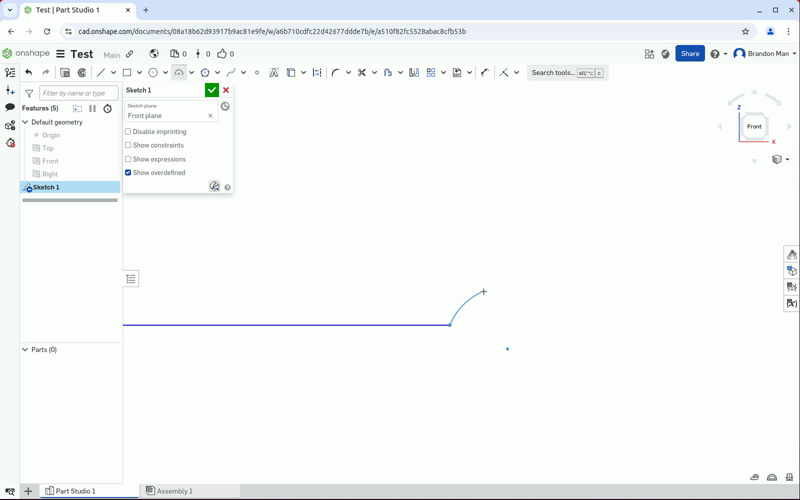
click(483, 291)
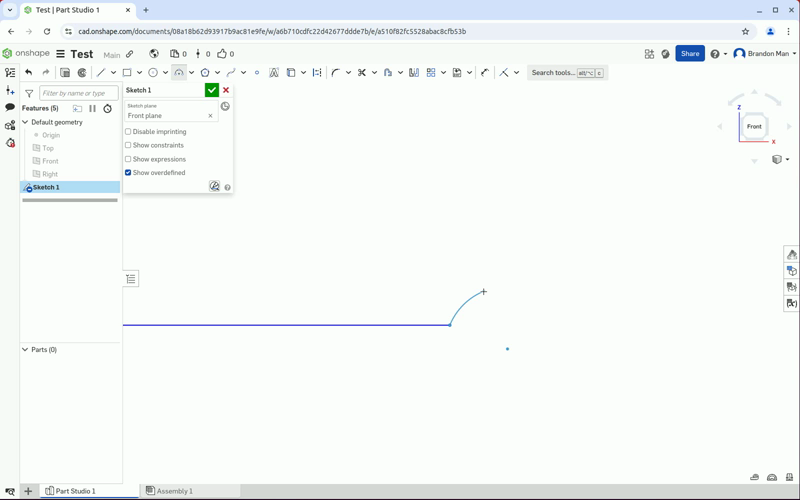
scroll(-6)
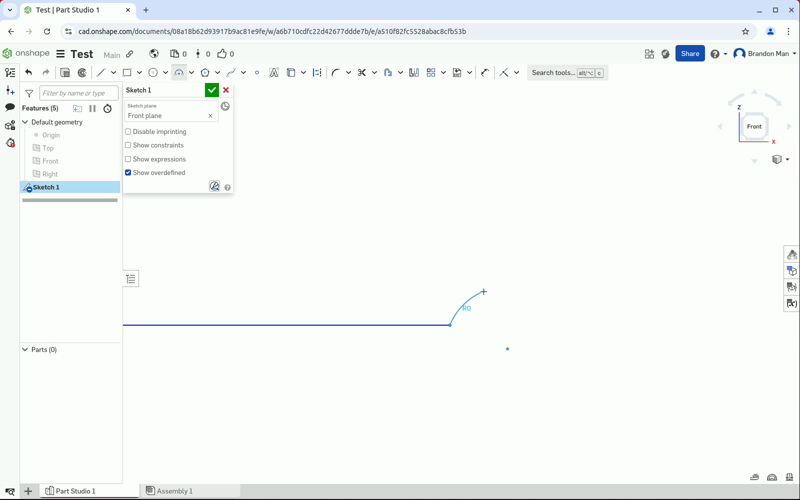
scroll(-6)
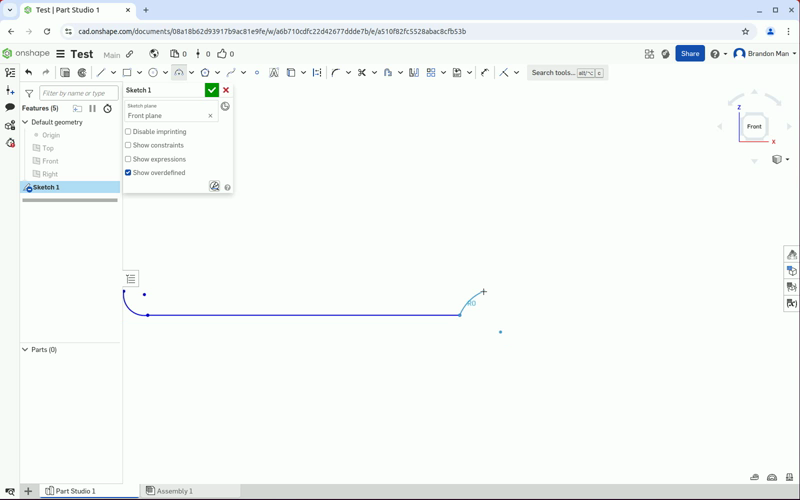
scroll(-6)
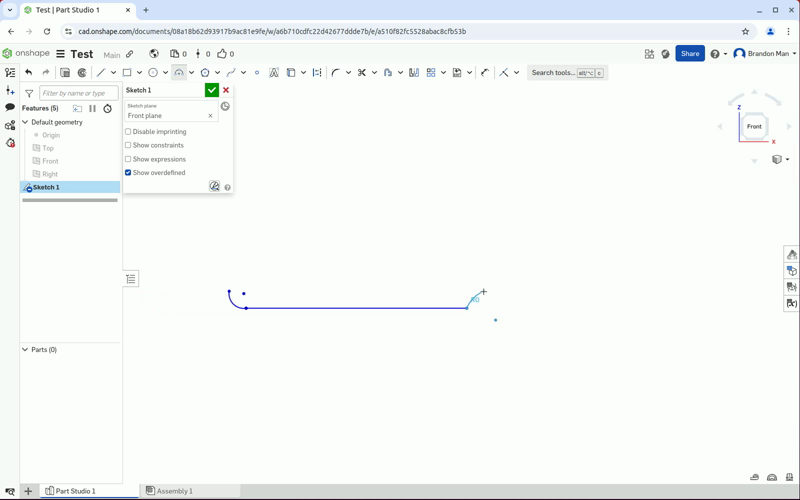
scroll(-6)
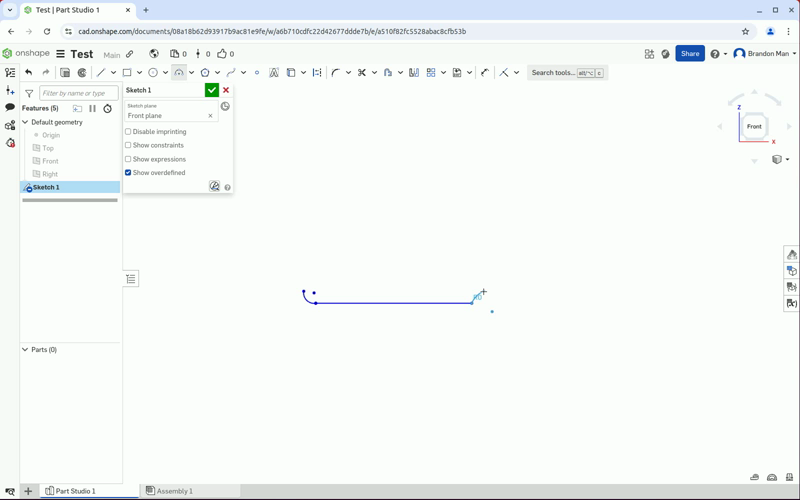
scroll(-6)
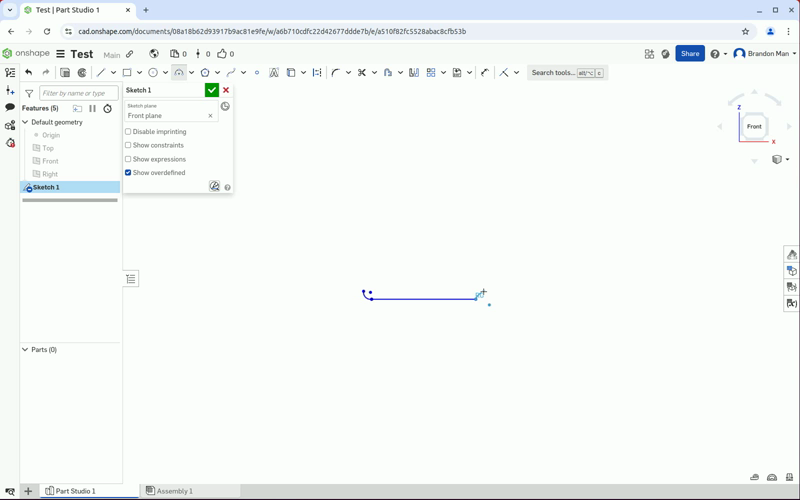
scroll(-6)
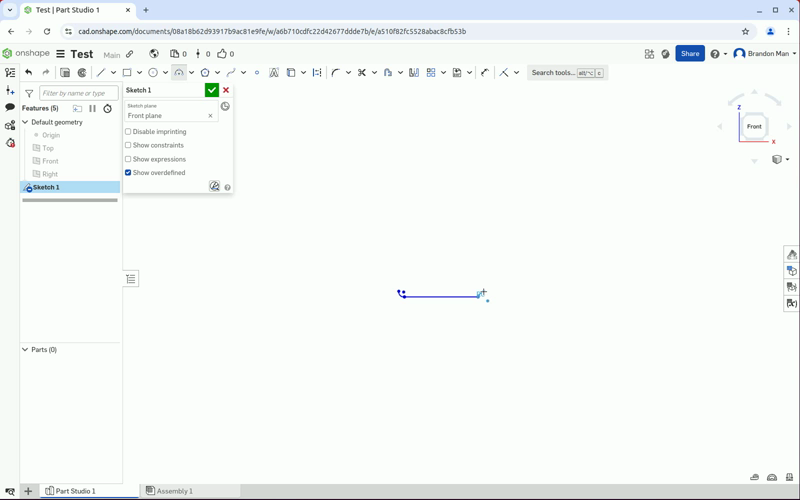
scroll(-6)
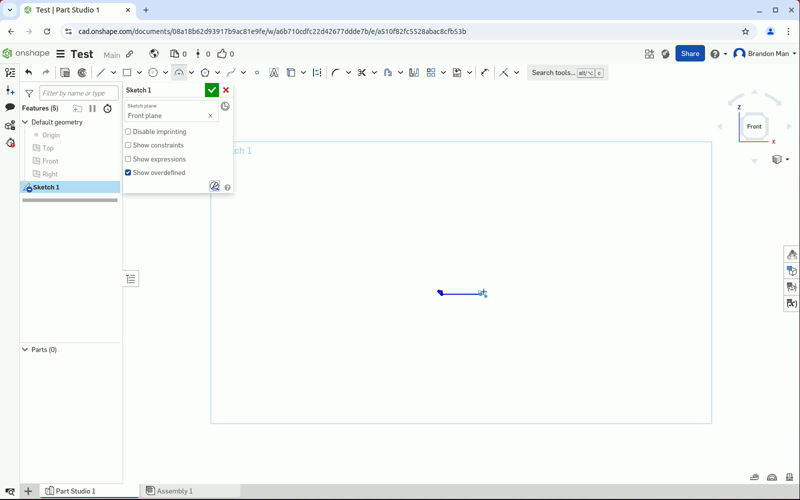
mouse_move(483, 293)
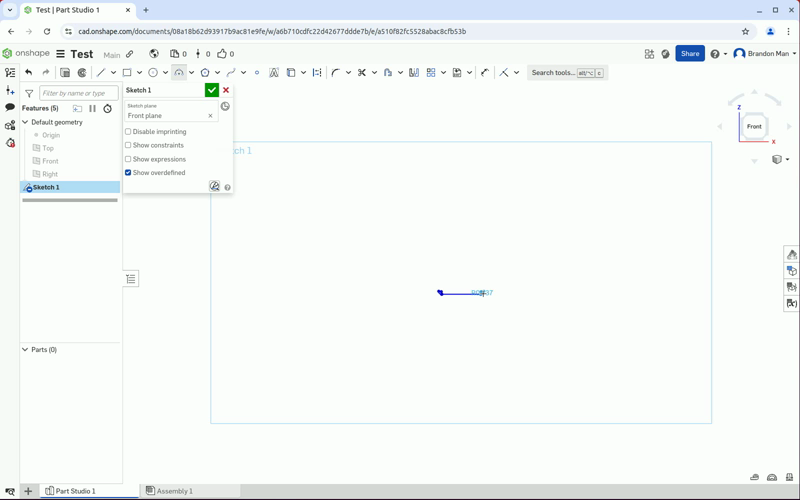
scroll(6)
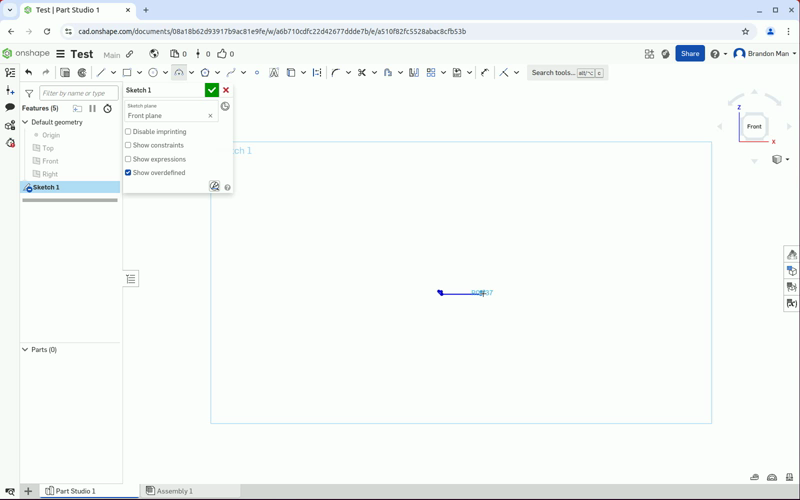
scroll(6)
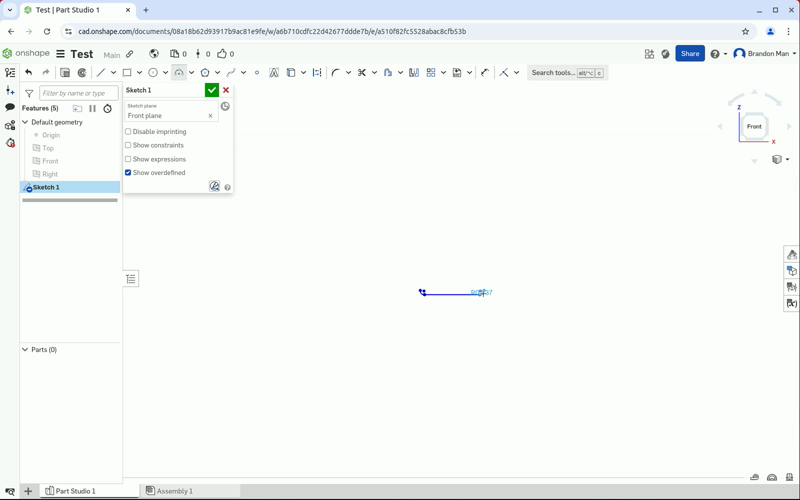
scroll(6)
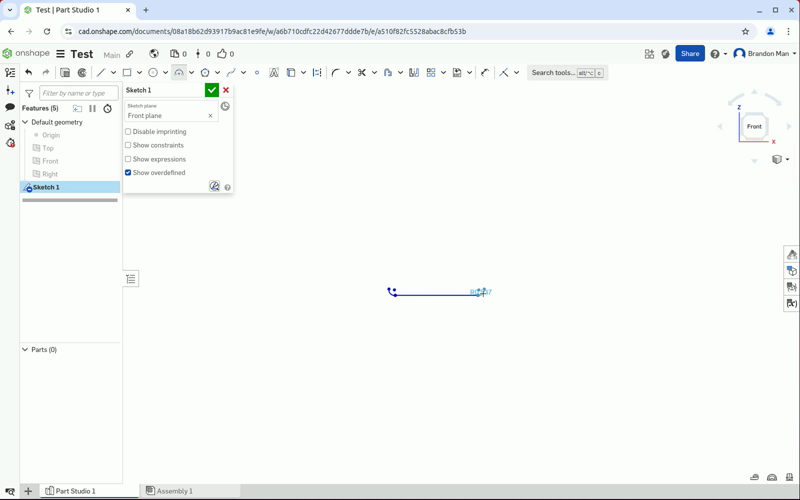
scroll(6)
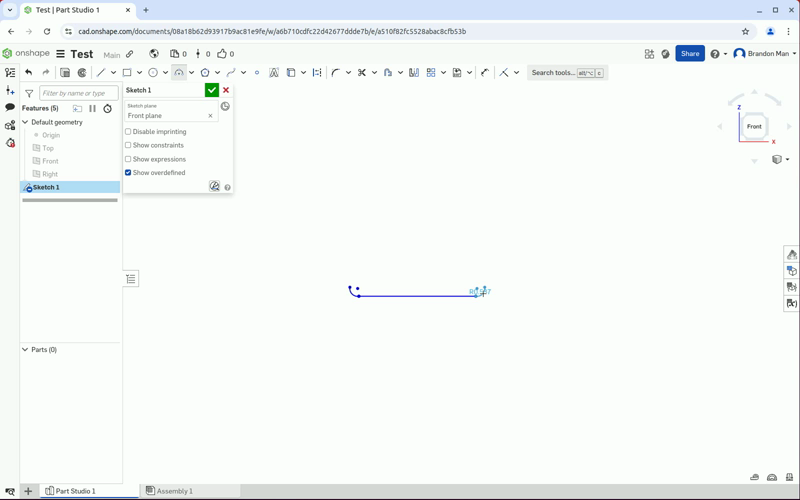
scroll(6)
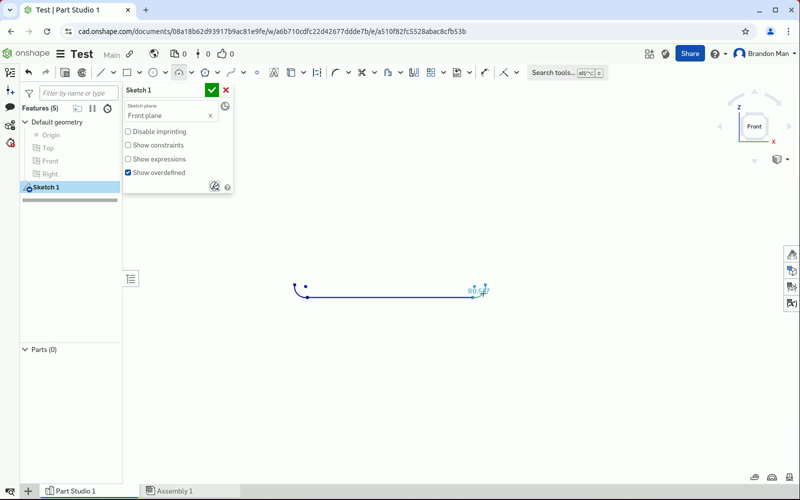
scroll(6)
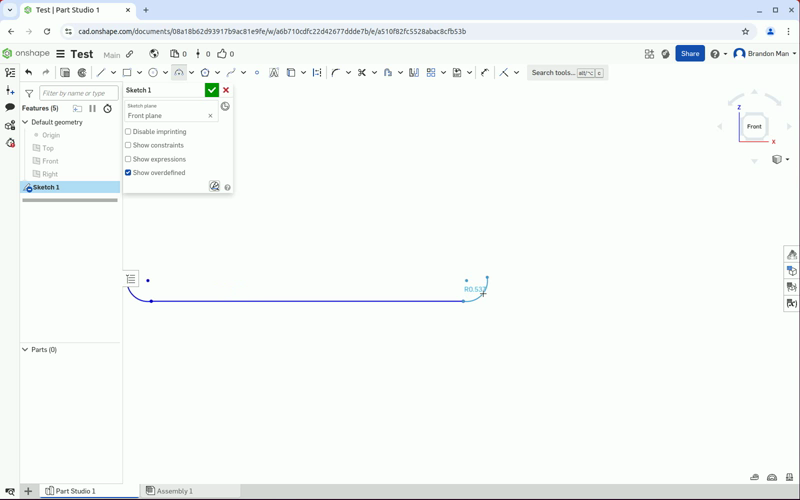
scroll(6)
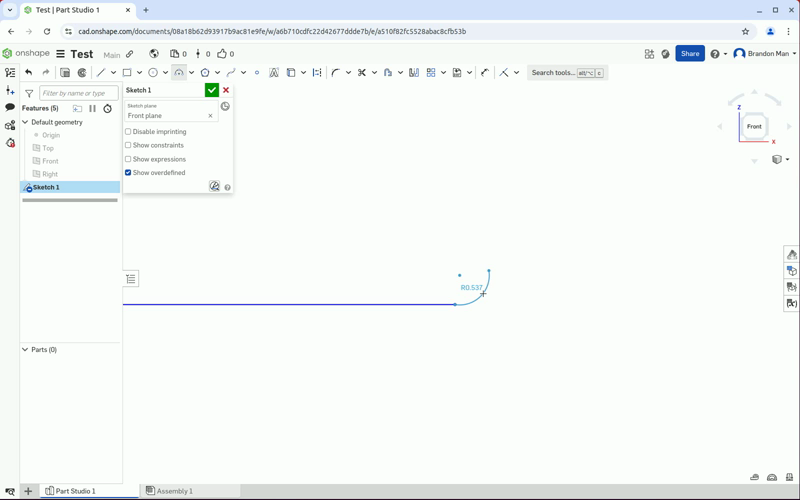
click(483, 293)
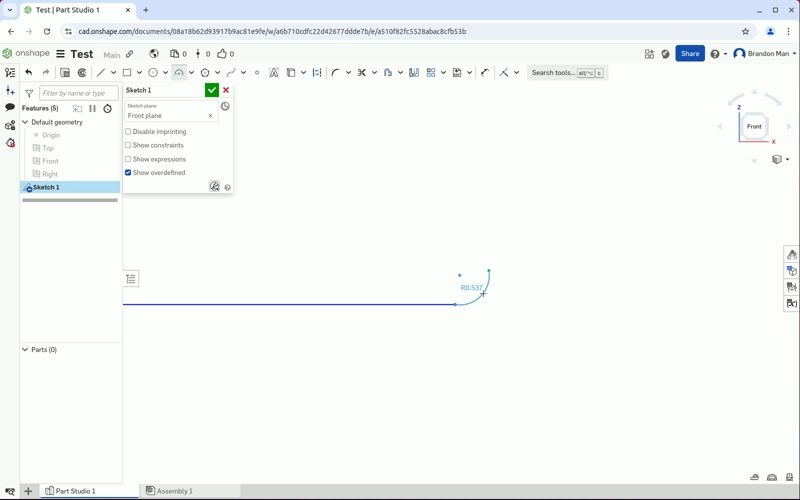
scroll(-6)
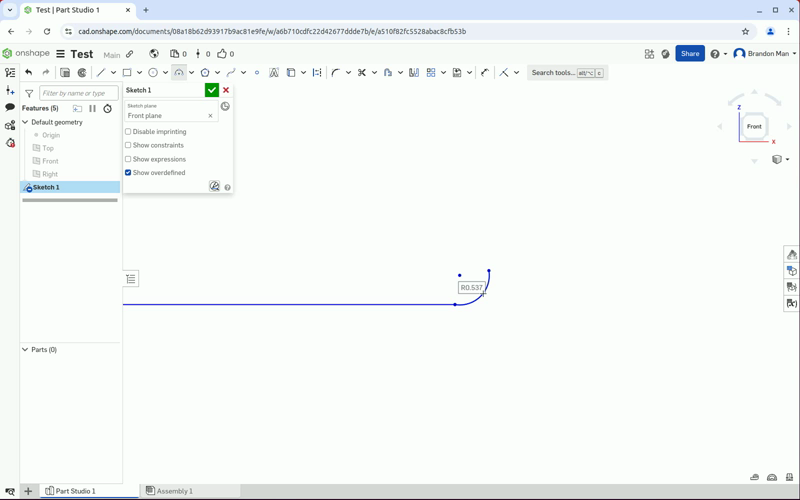
scroll(-6)
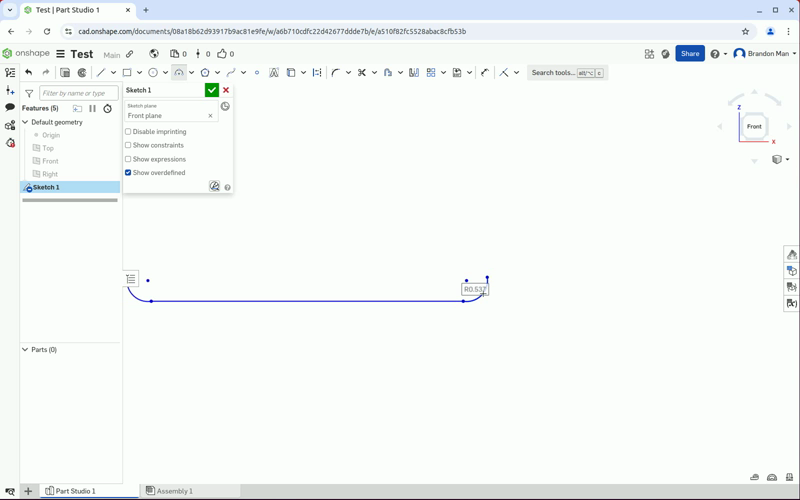
scroll(-6)
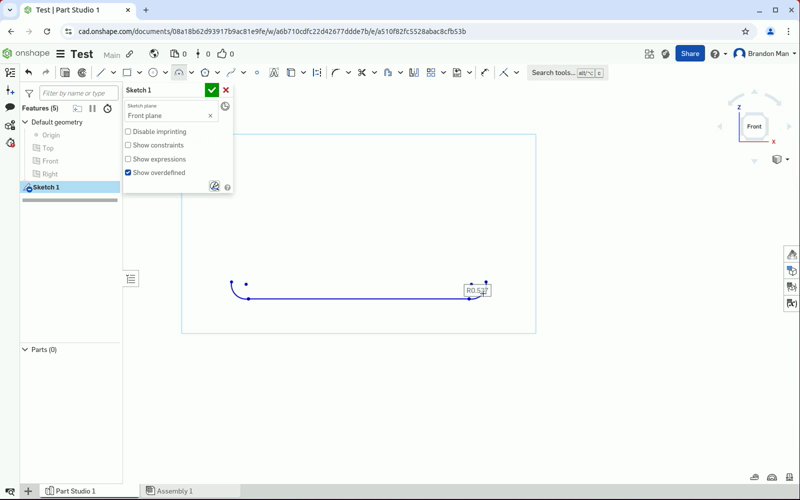
scroll(-6)
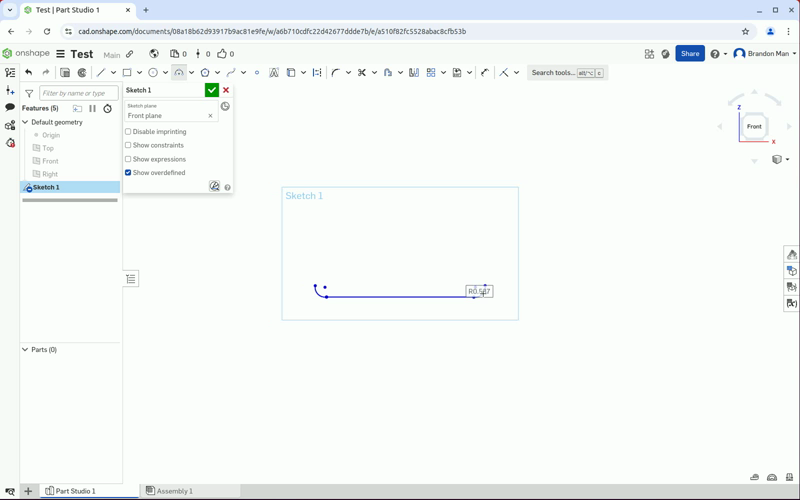
scroll(-6)
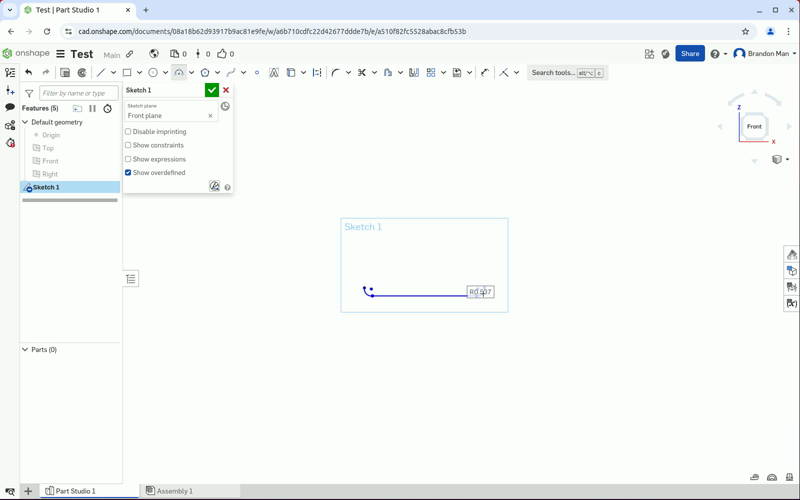
scroll(-6)
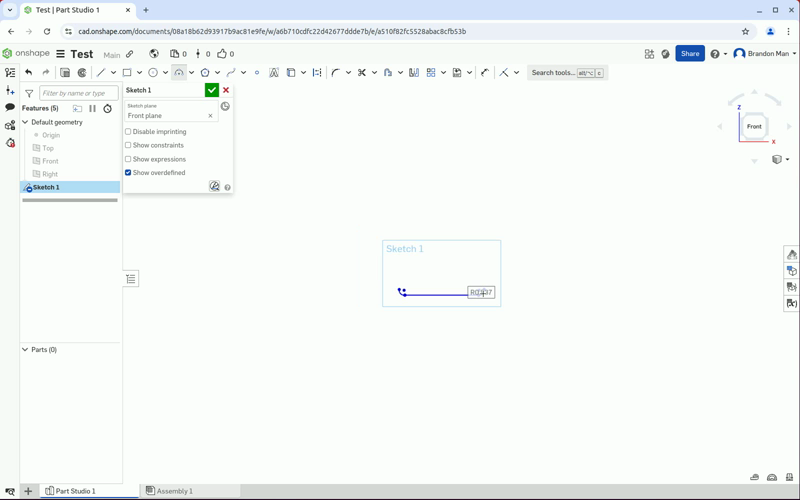
scroll(-6)
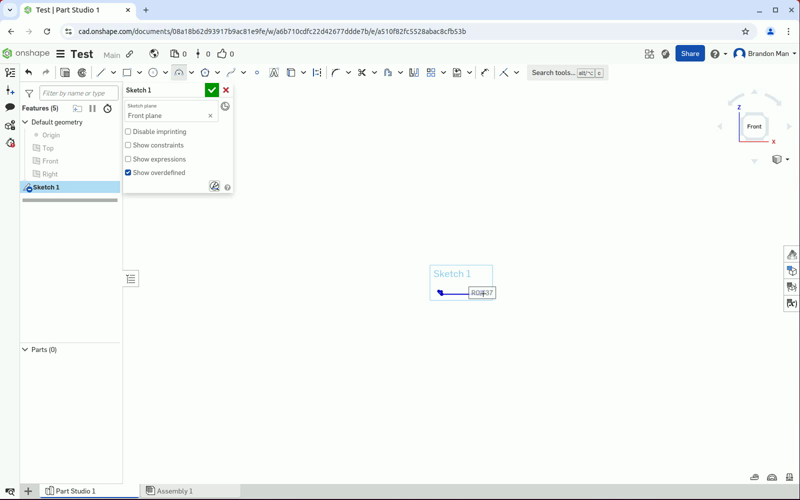
key_up(shift)
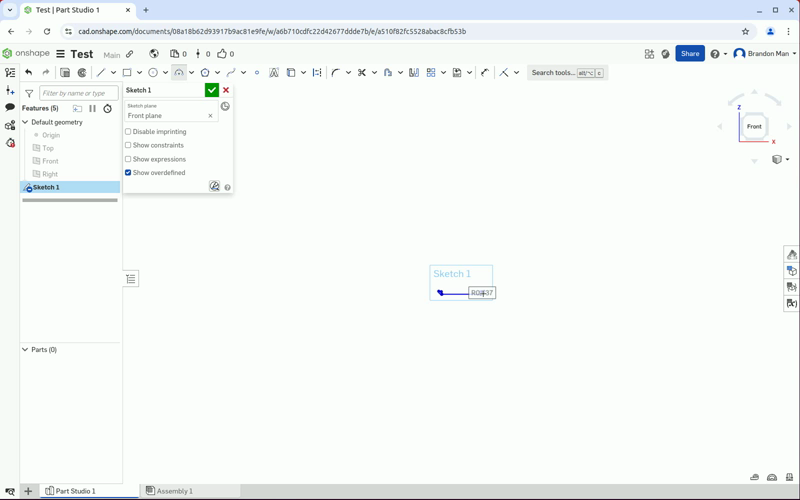
key(esc)
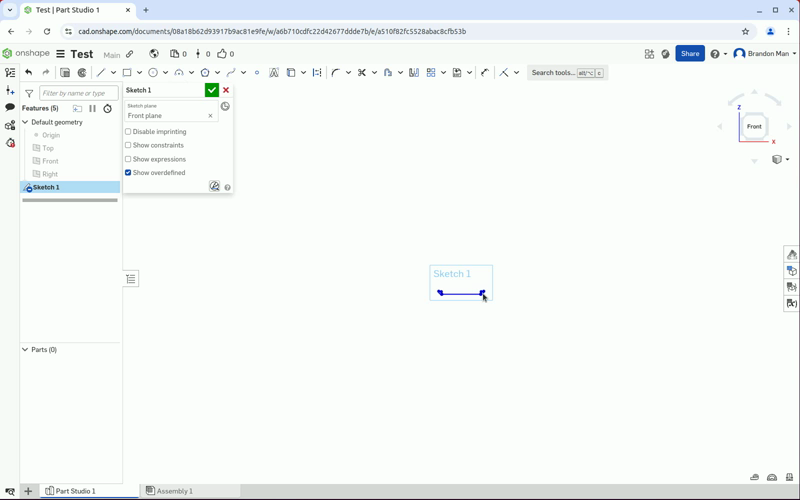
key(l)
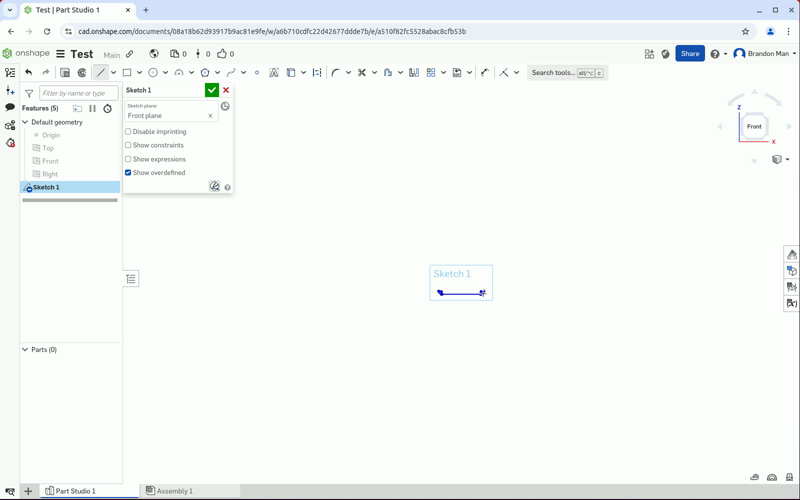
mouse_move(483, 291)
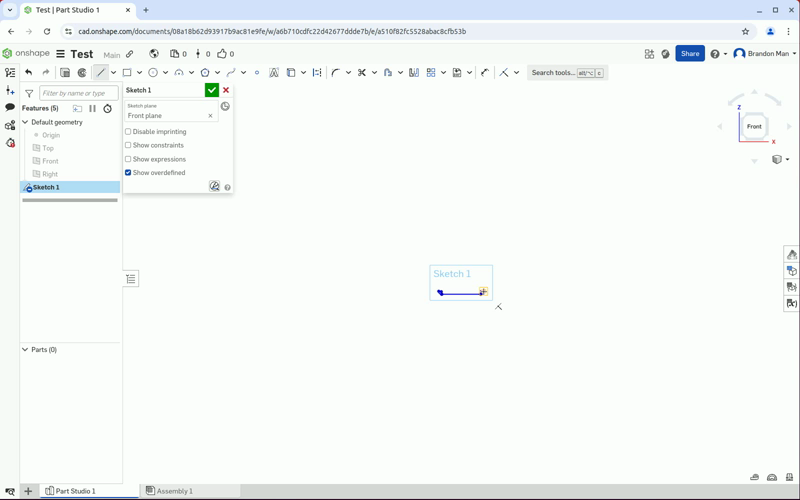
scroll(6)
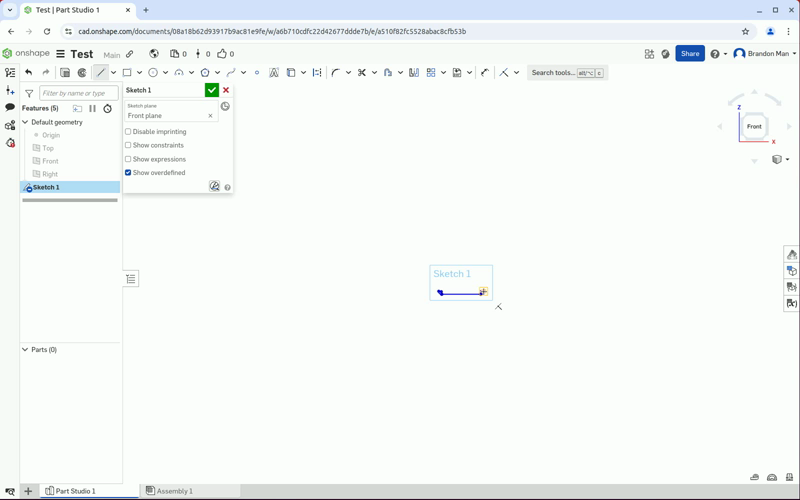
scroll(6)
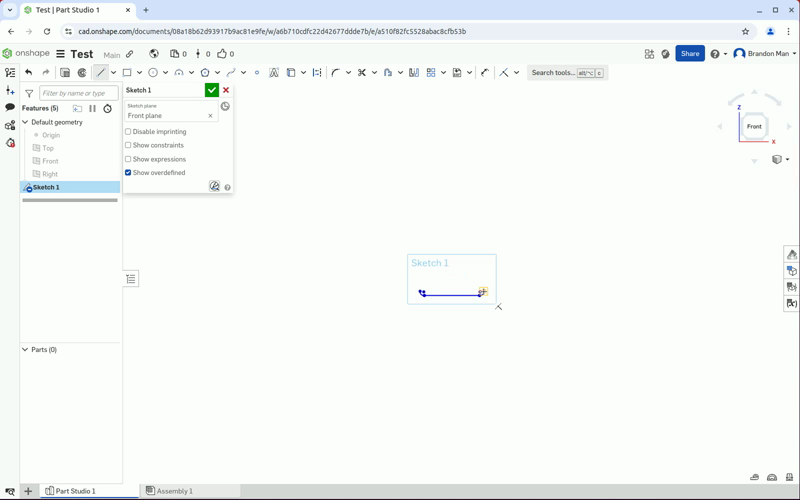
scroll(6)
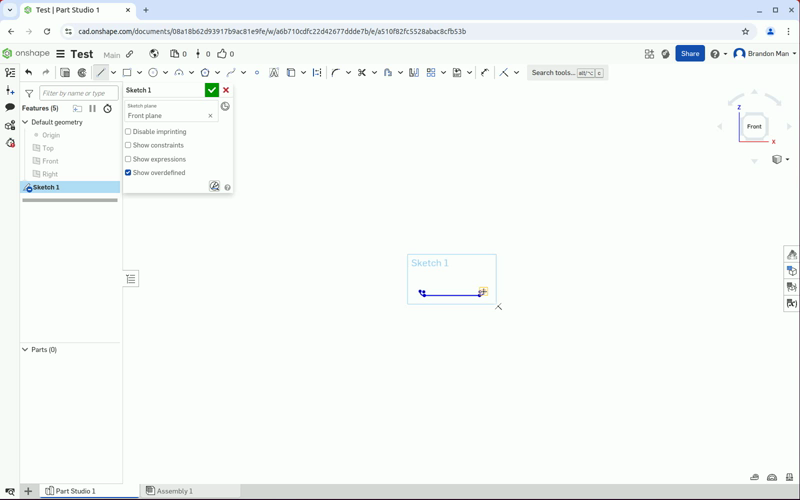
scroll(6)
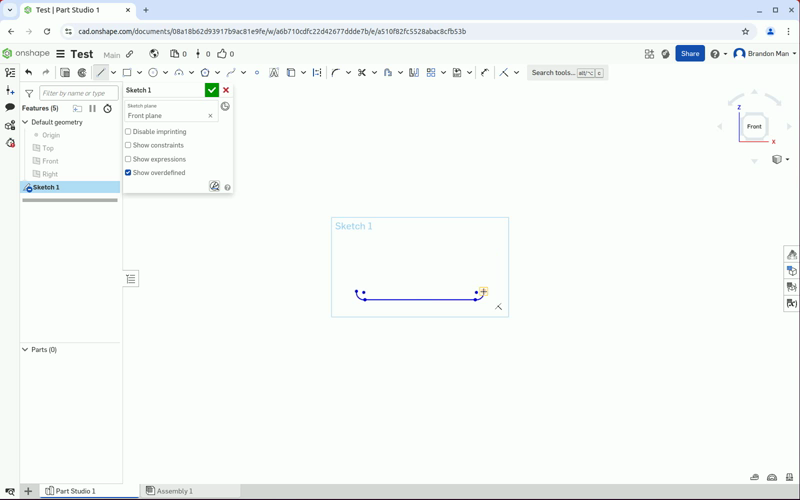
scroll(6)
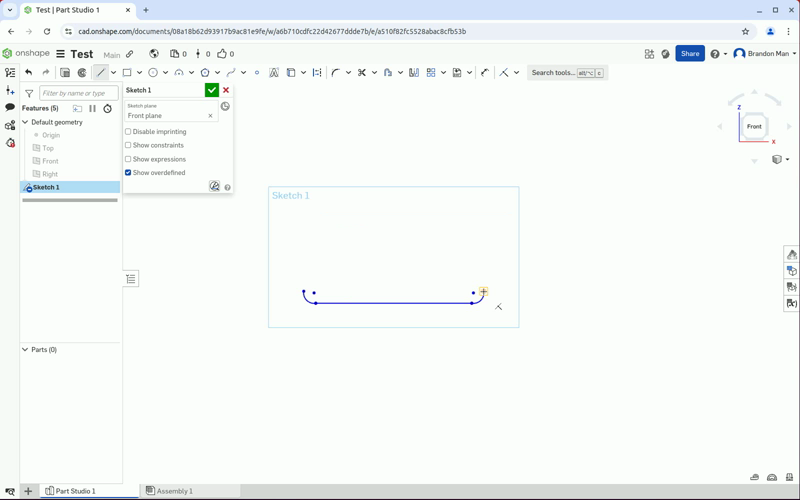
scroll(6)
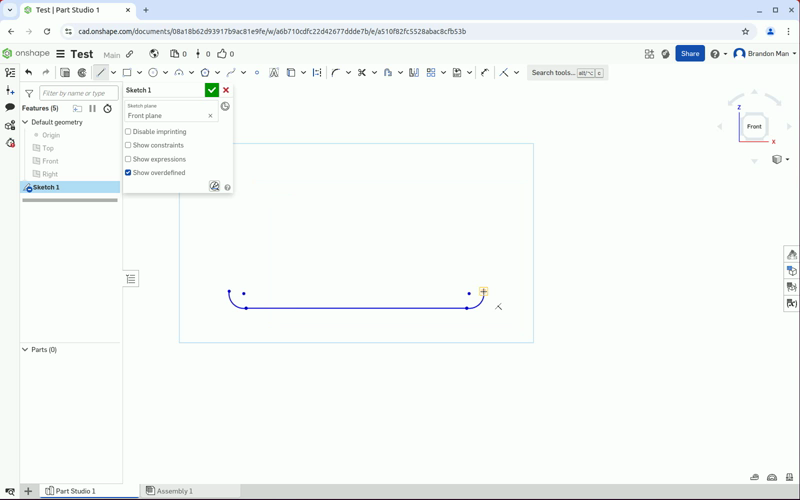
scroll(6)
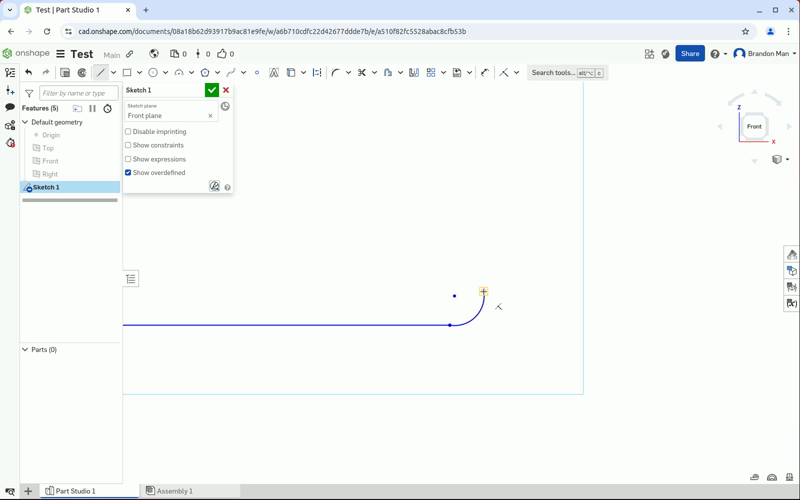
click(483, 291)
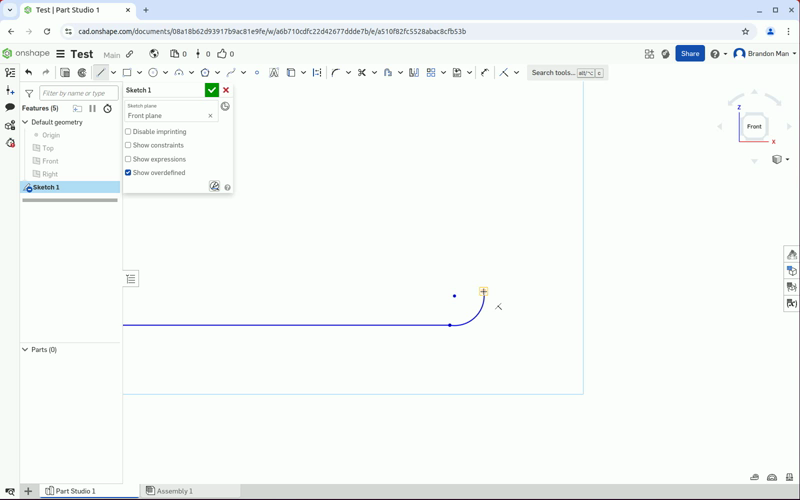
scroll(-6)
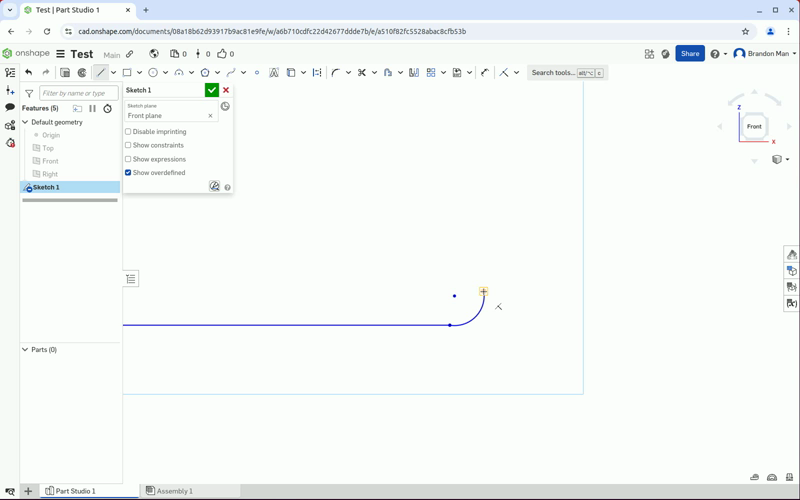
scroll(-6)
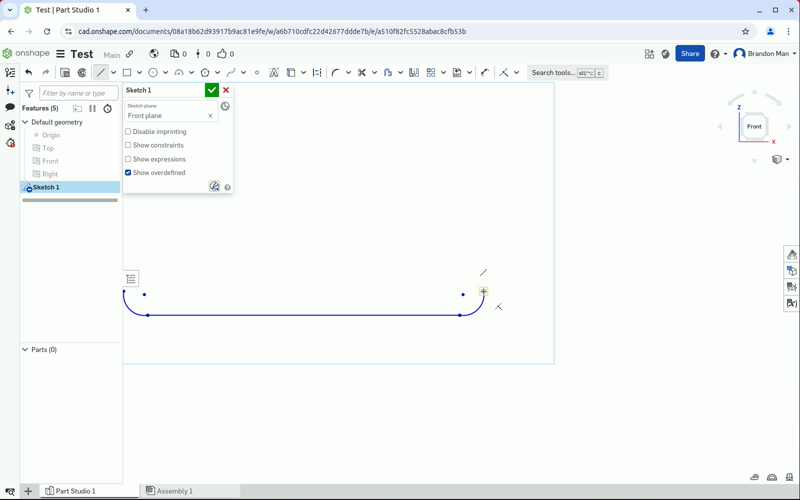
scroll(-6)
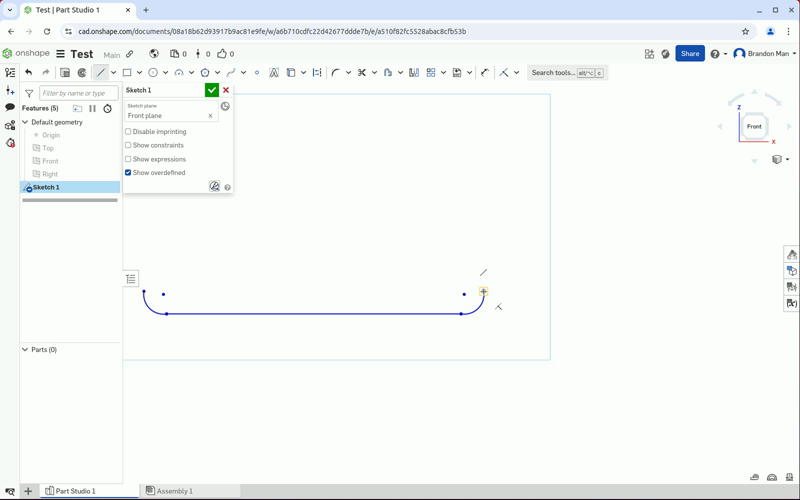
scroll(-6)
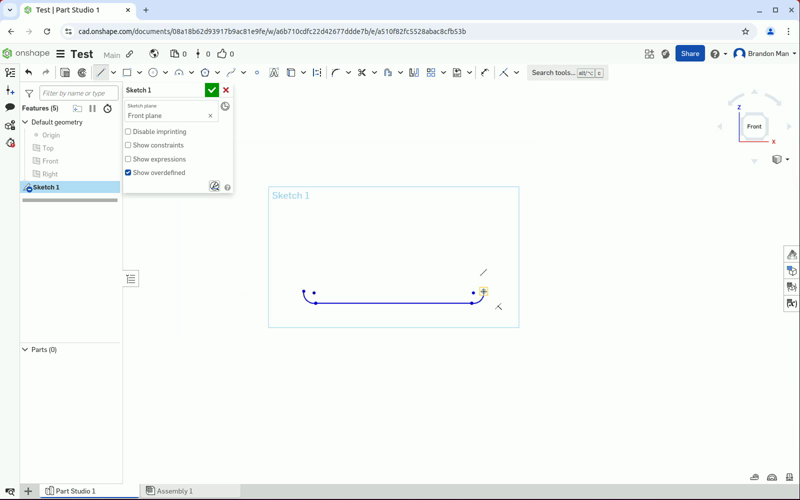
scroll(-6)
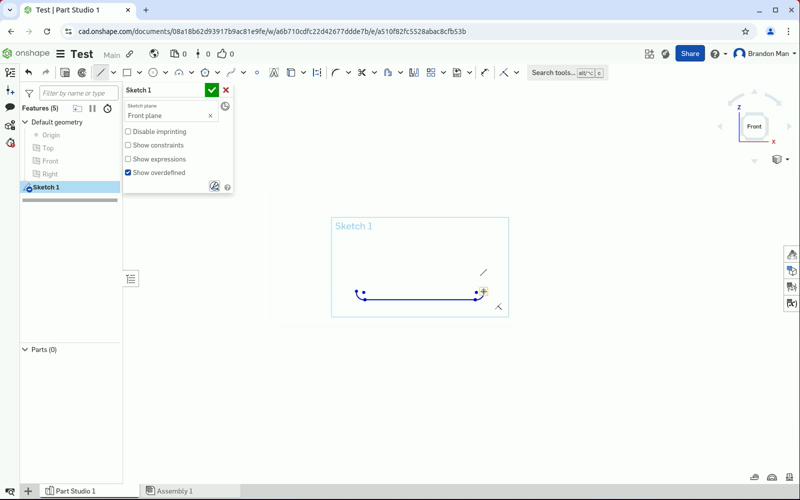
scroll(-6)
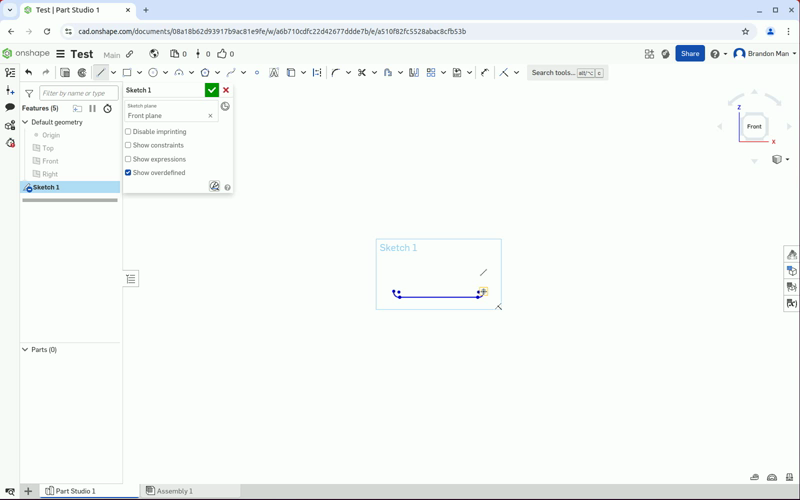
scroll(-6)
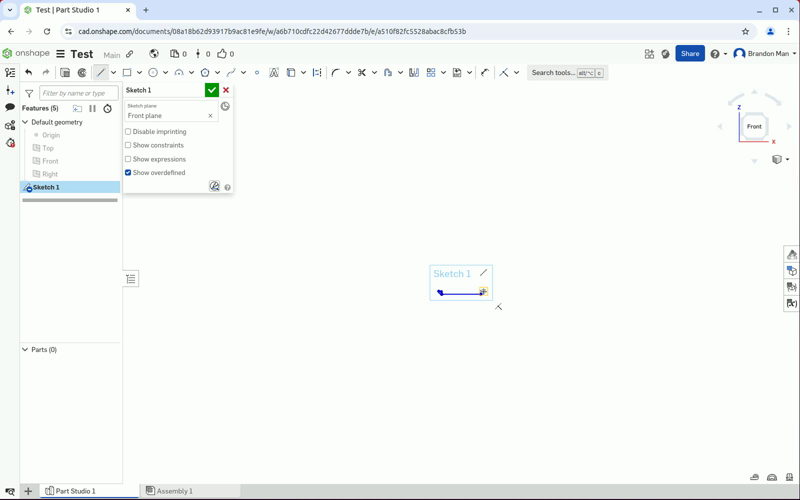
key_down(shift)
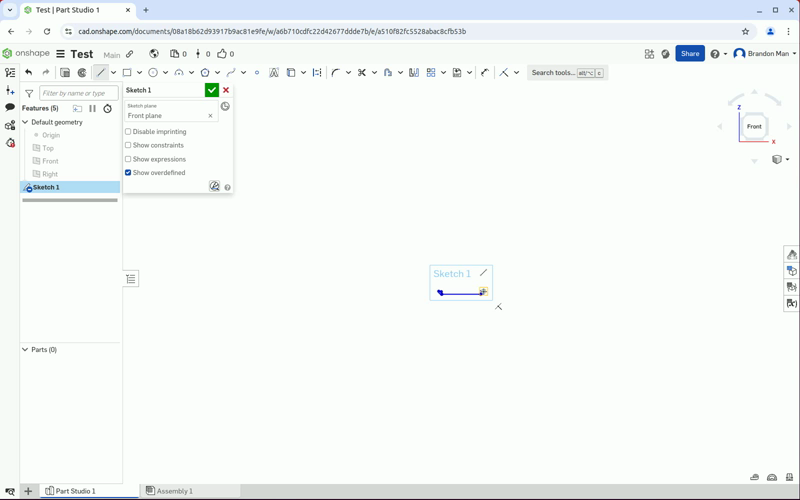
mouse_move(513, 291)
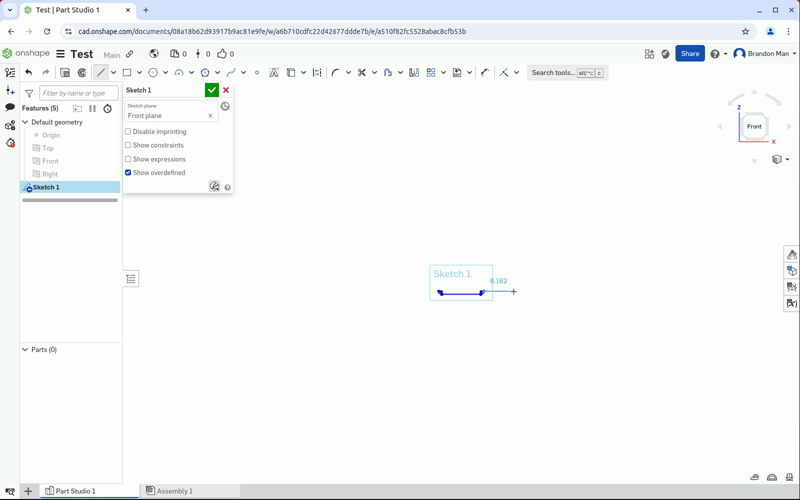
mouse_move(483, 273)
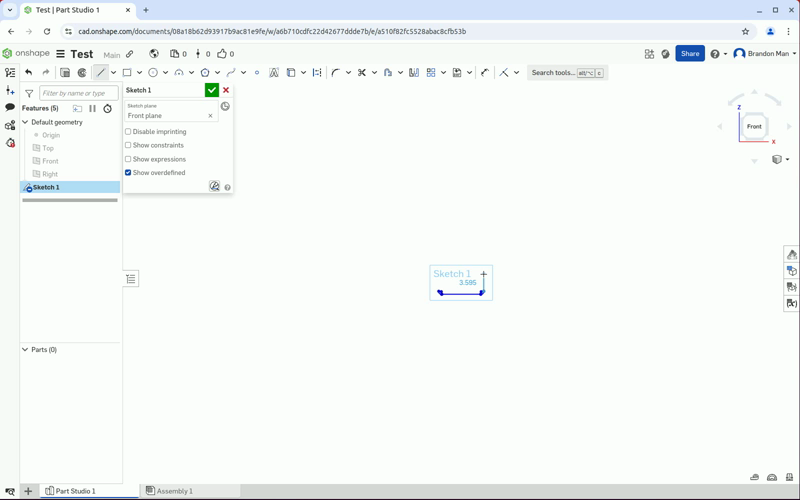
click(483, 273)
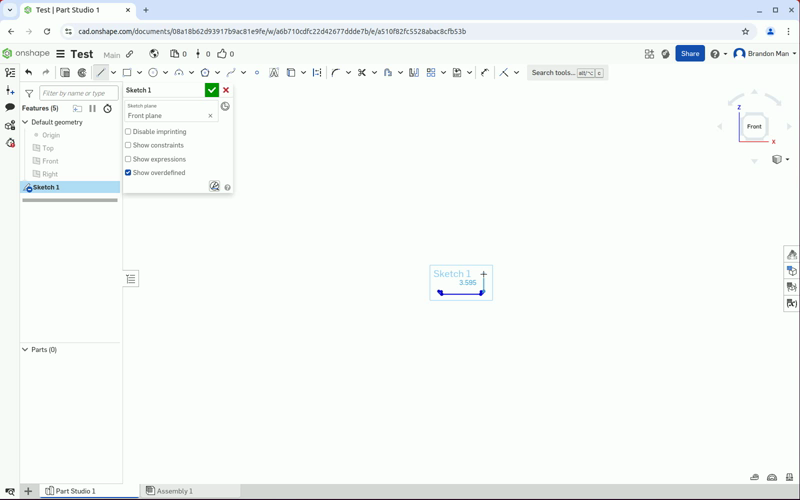
key_up(shift)
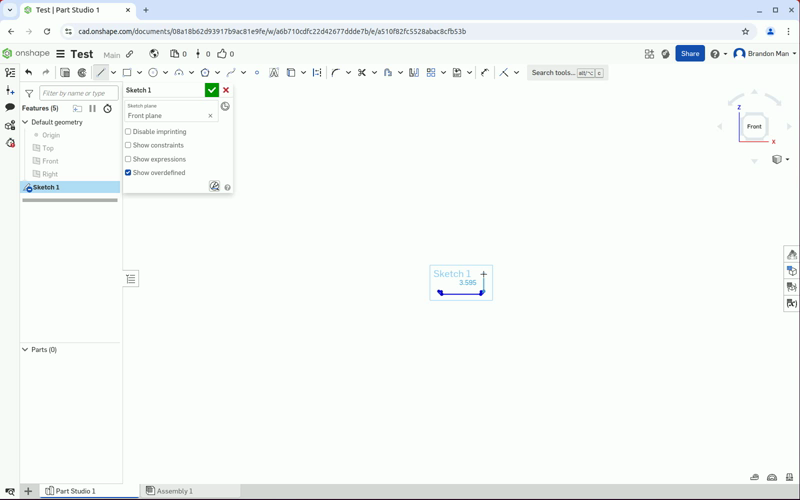
key(esc)
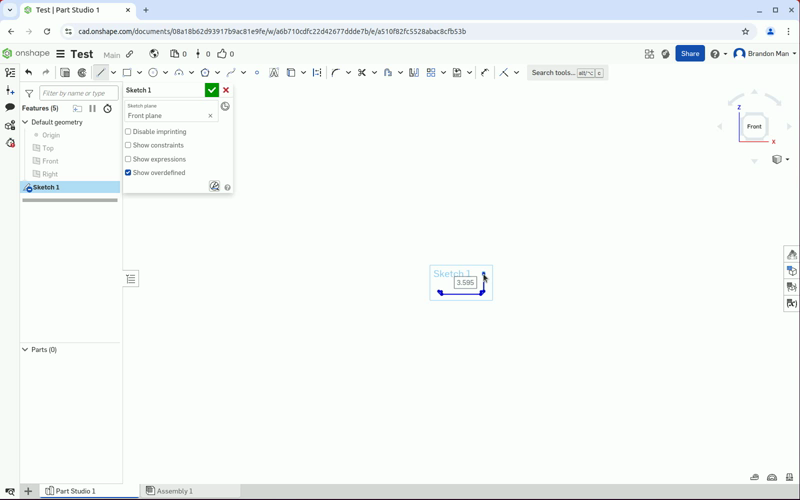
key(a)
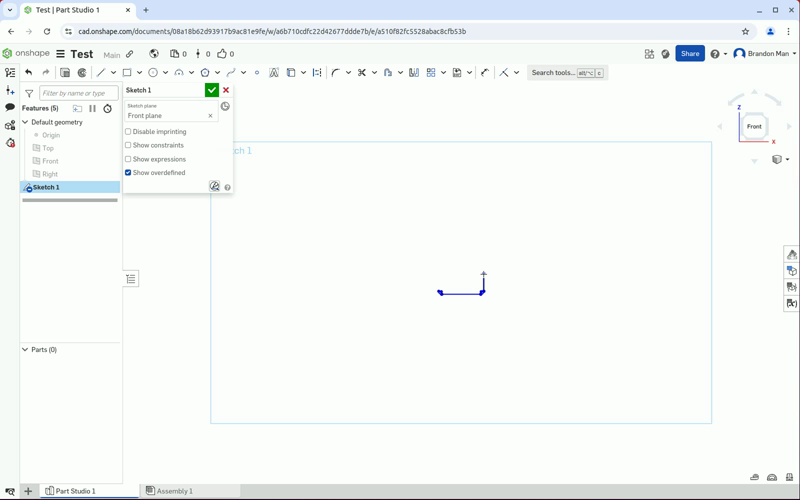
mouse_move(483, 273)
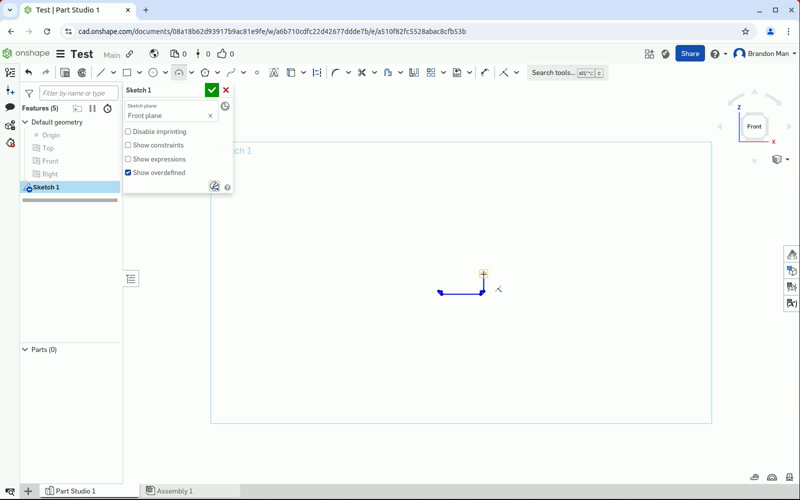
click(483, 273)
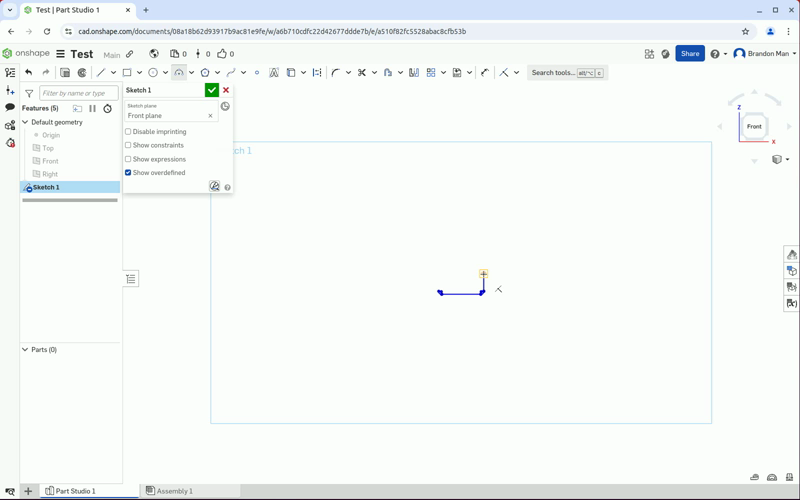
key_down(shift)
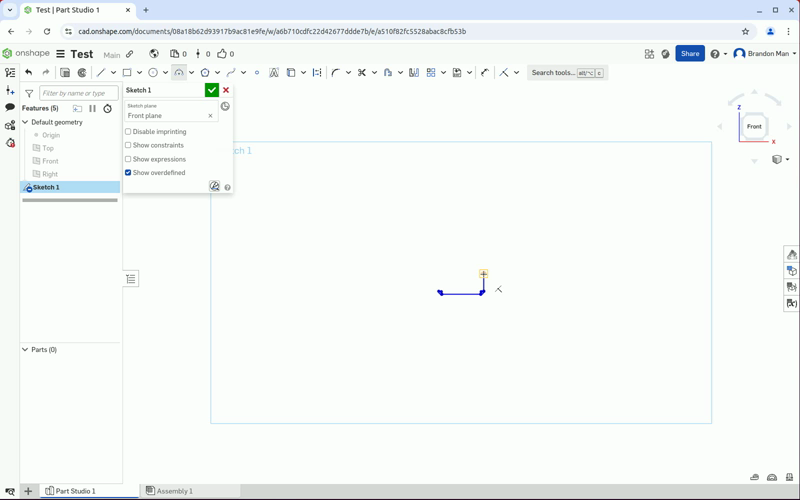
mouse_move(480, 271)
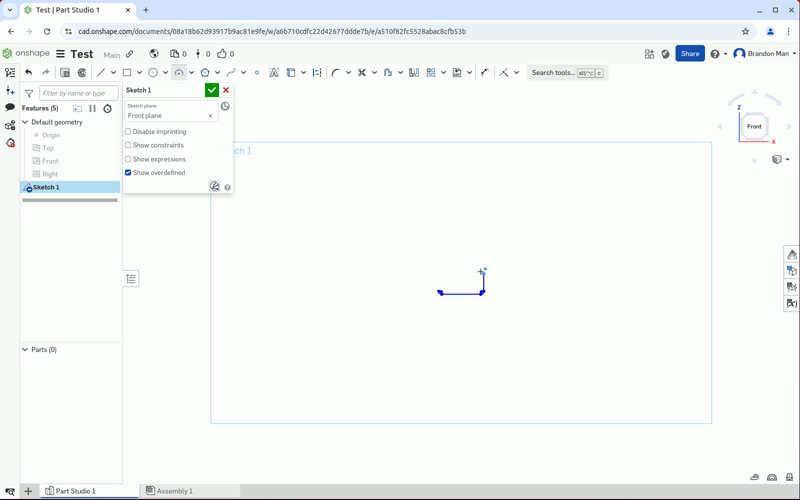
scroll(6)
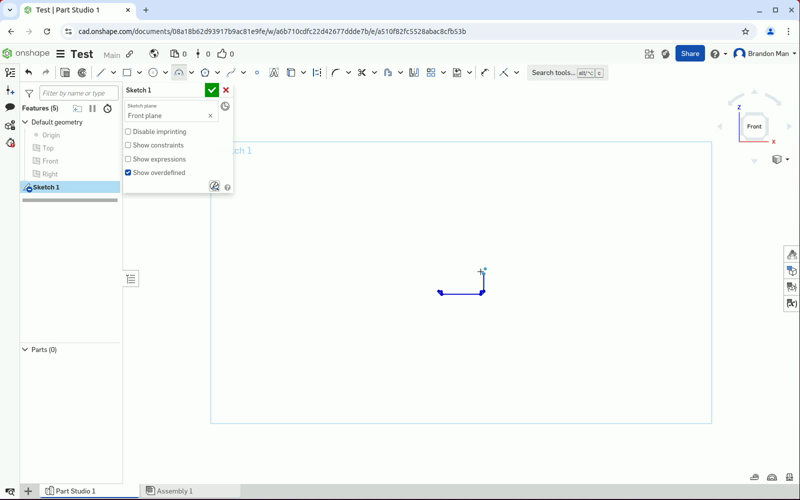
scroll(6)
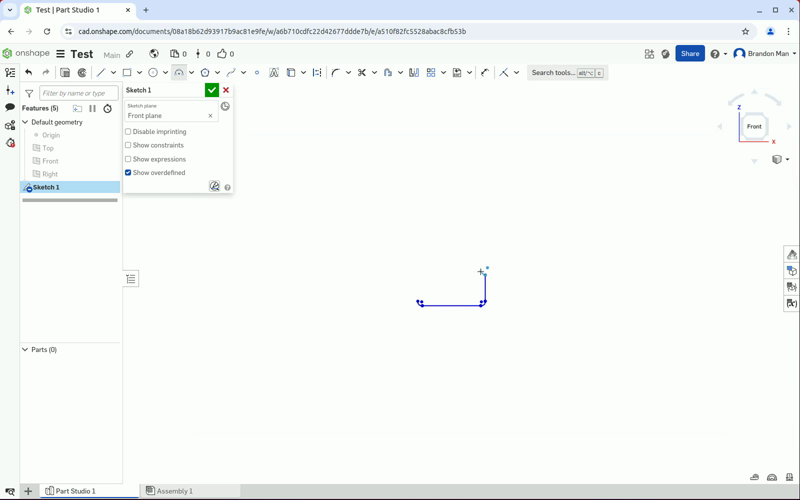
scroll(6)
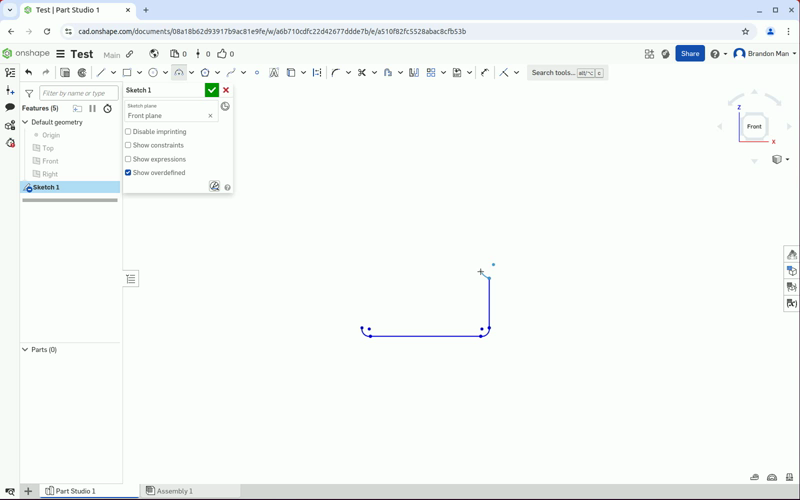
scroll(6)
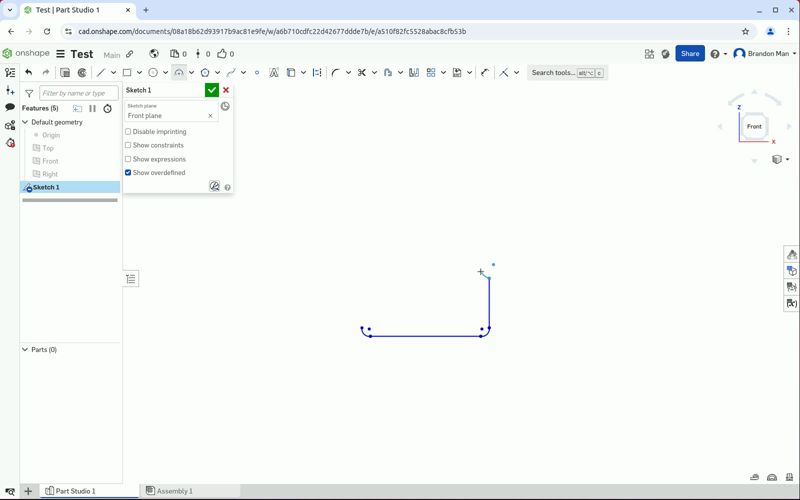
scroll(6)
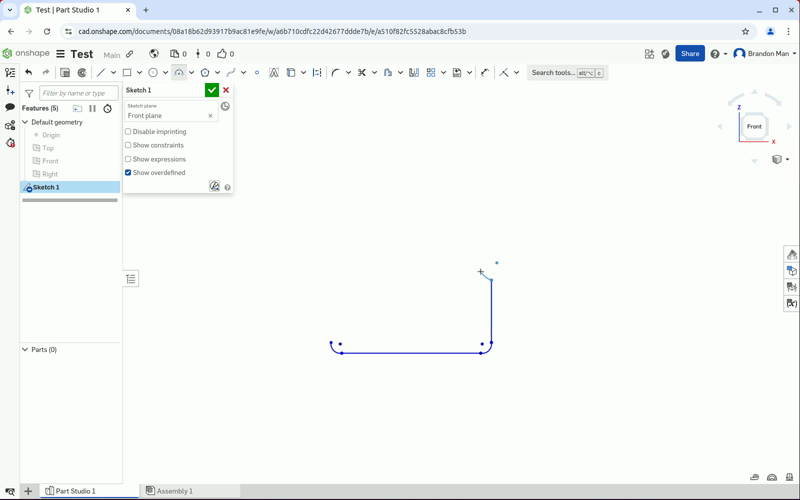
scroll(6)
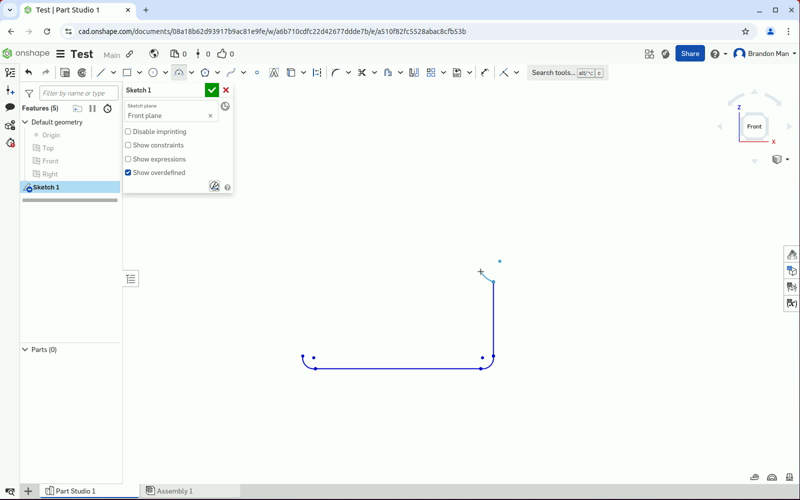
scroll(6)
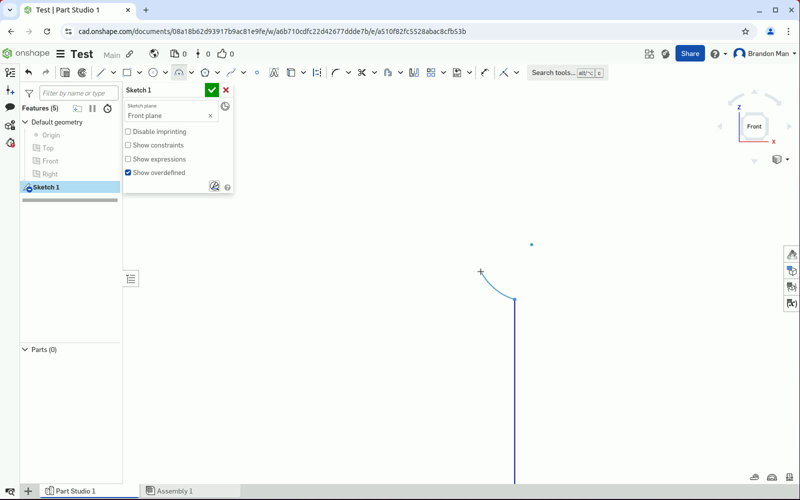
click(480, 271)
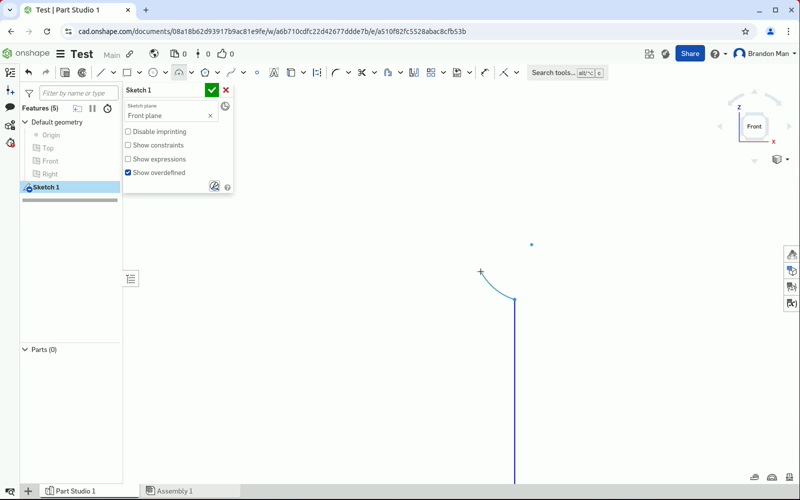
scroll(-6)
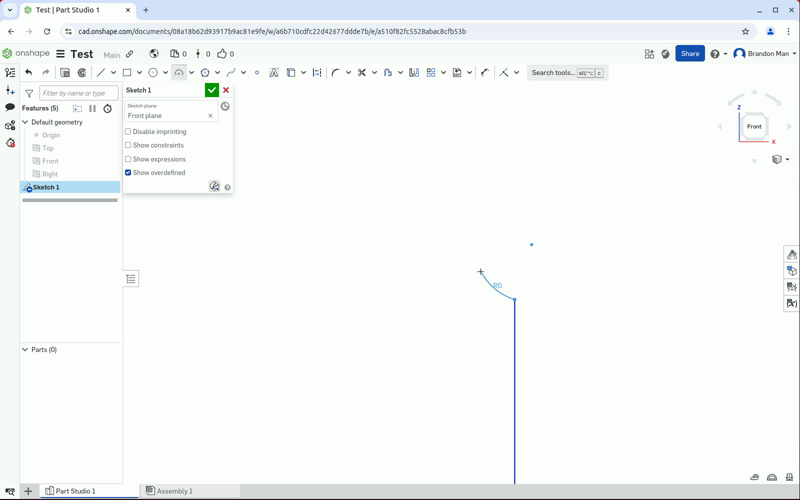
scroll(-6)
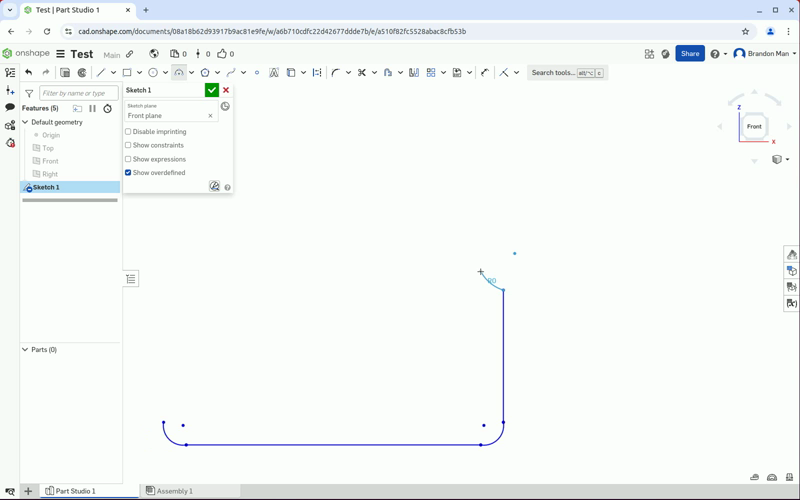
scroll(-6)
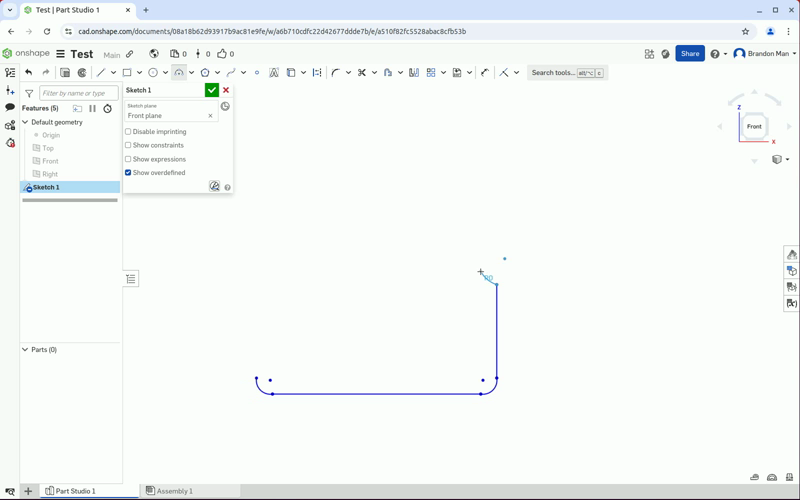
scroll(-6)
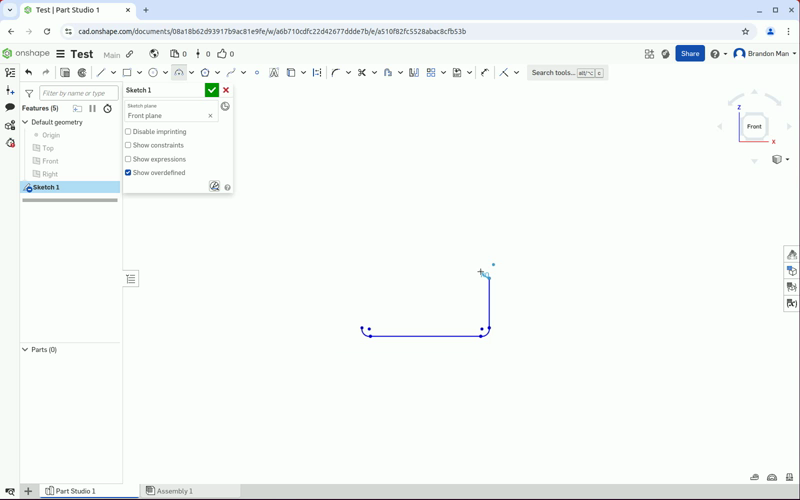
scroll(-6)
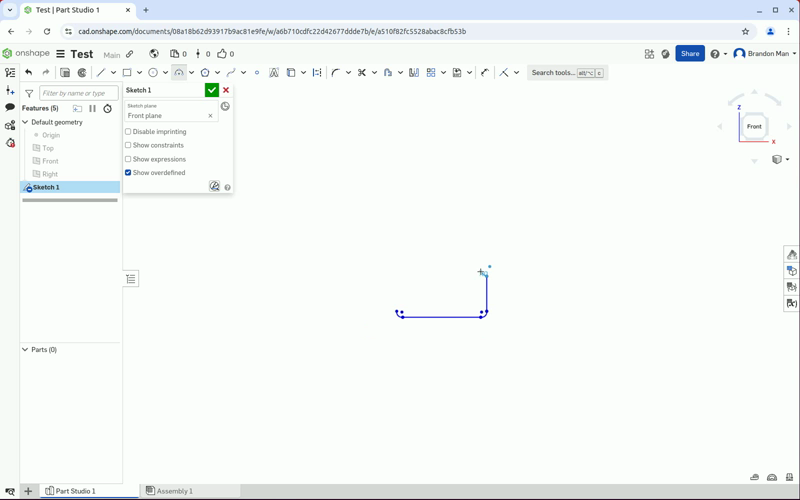
scroll(-6)
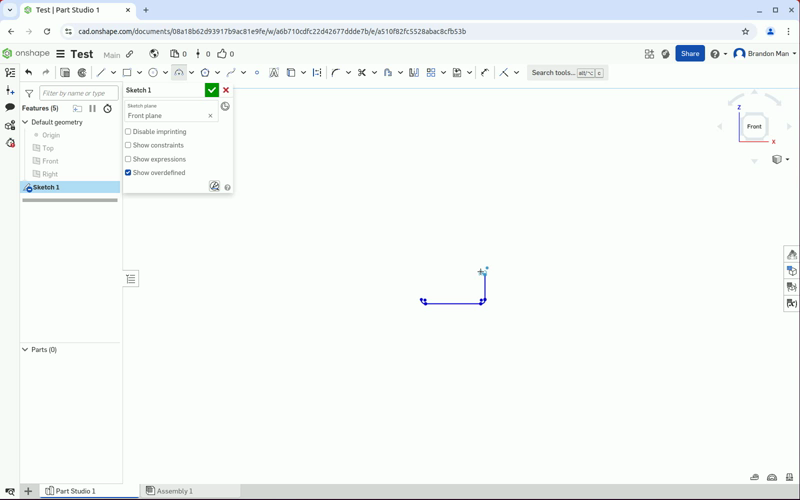
scroll(-6)
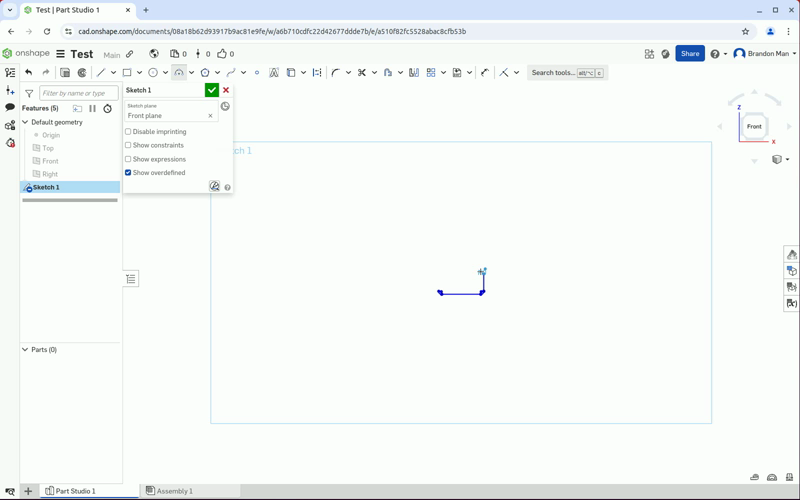
mouse_move(483, 272)
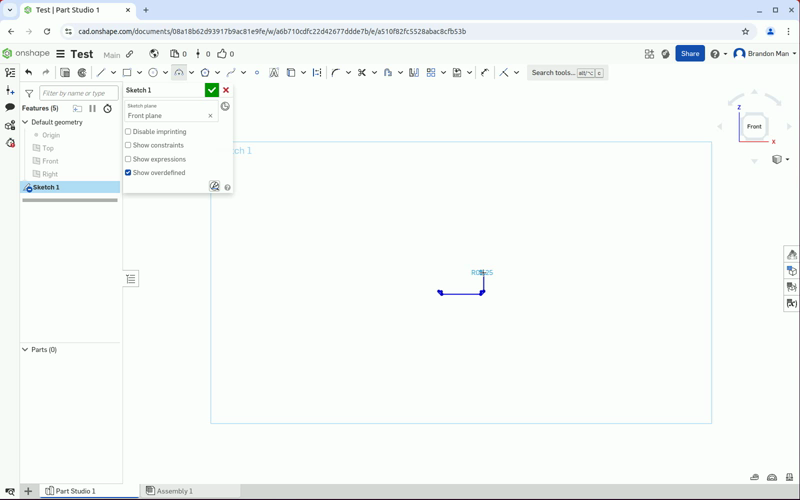
scroll(6)
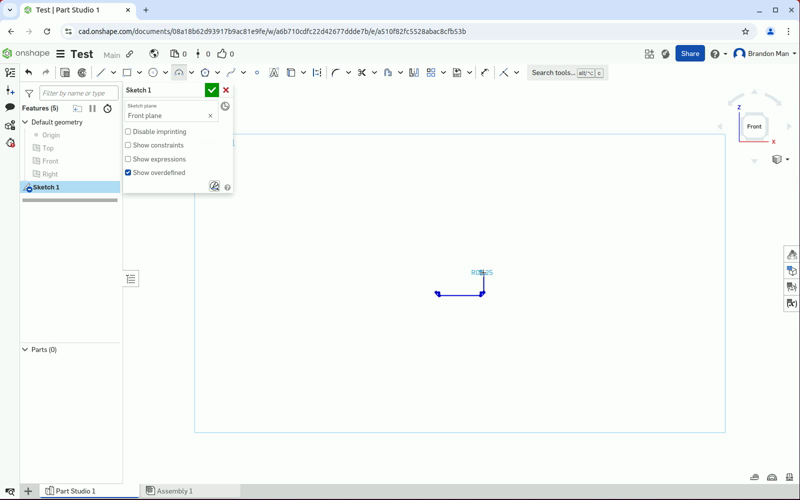
scroll(6)
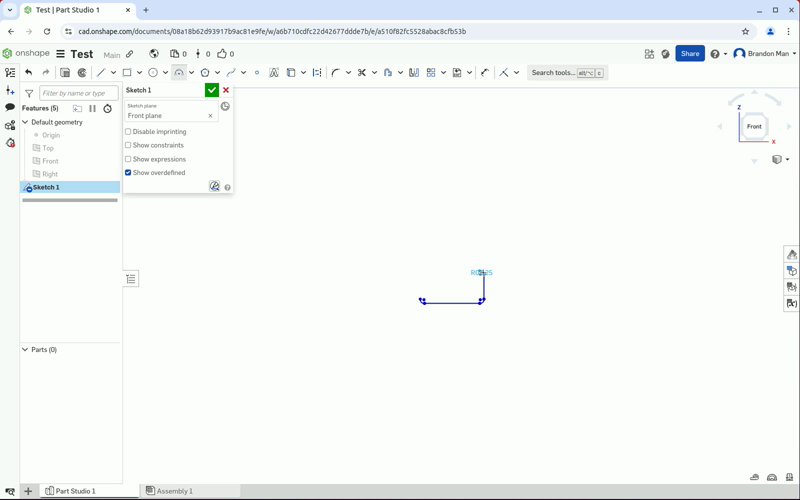
scroll(6)
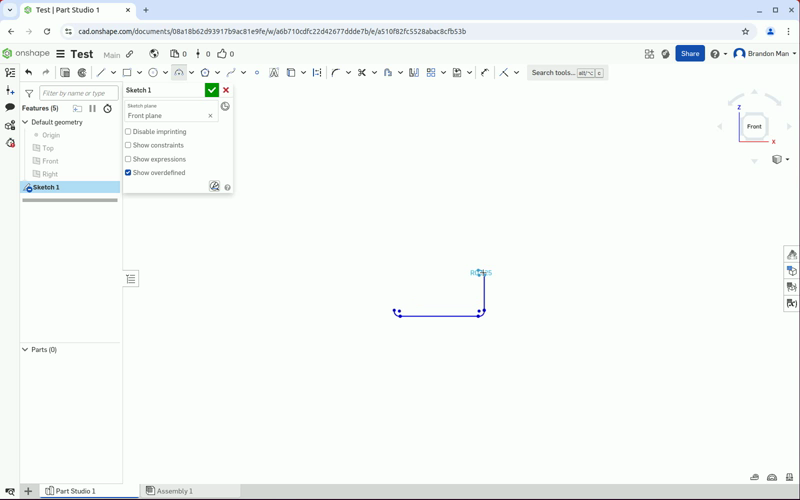
scroll(6)
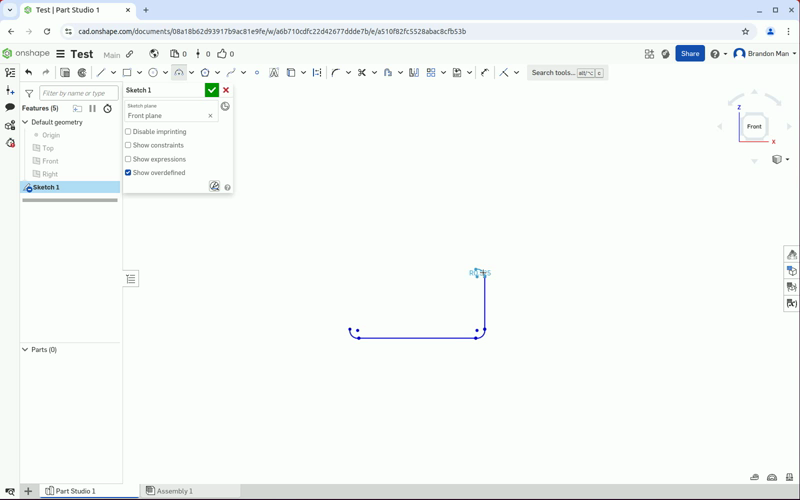
scroll(6)
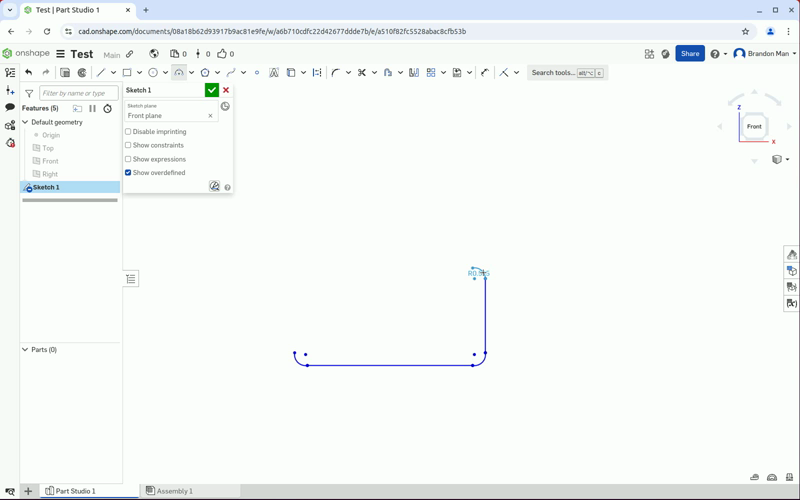
scroll(6)
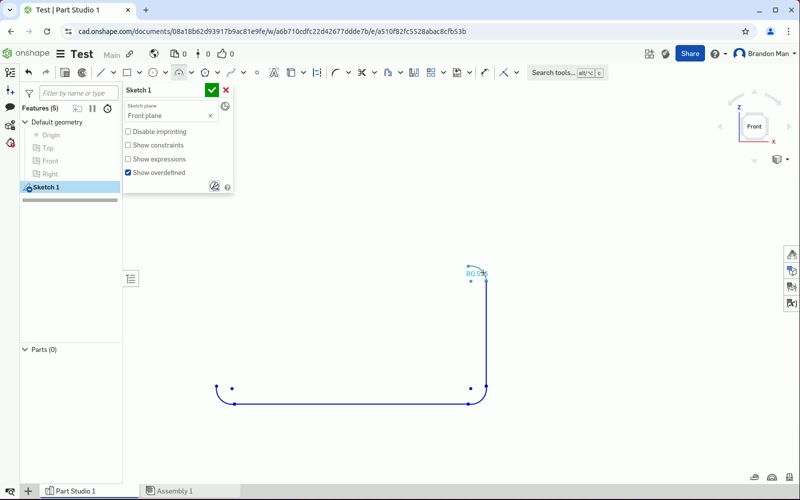
scroll(6)
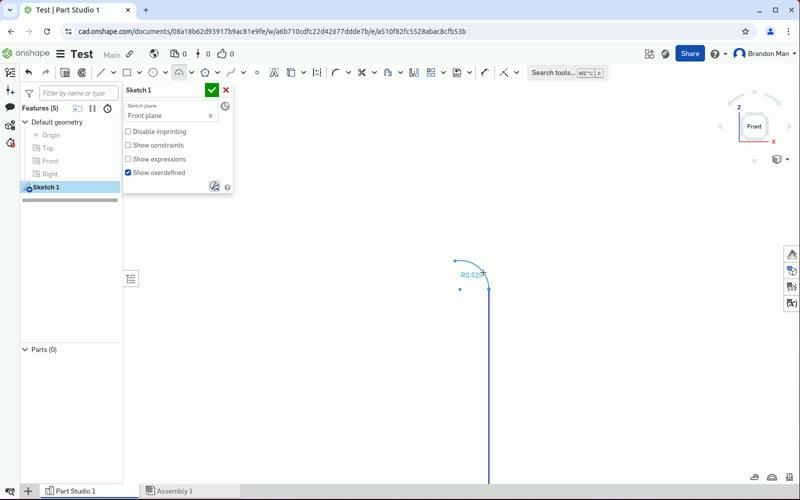
click(483, 272)
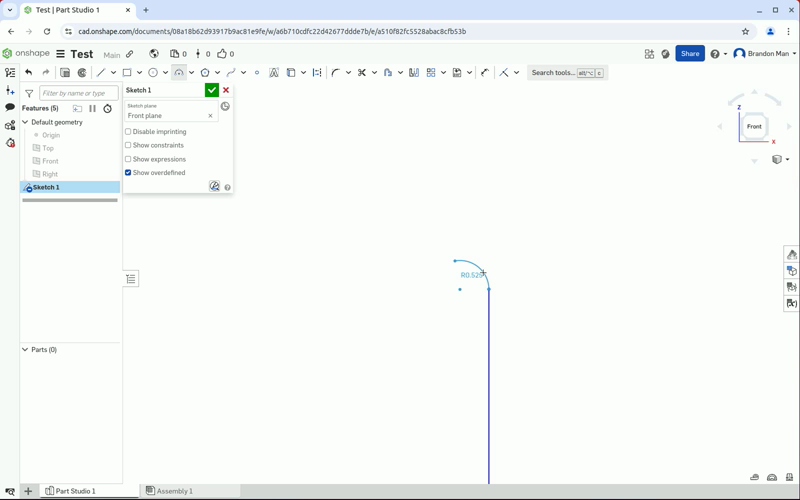
scroll(-6)
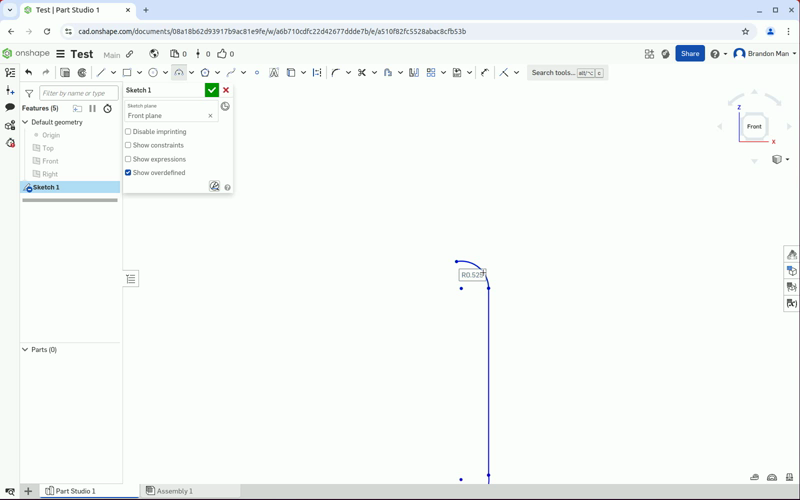
scroll(-6)
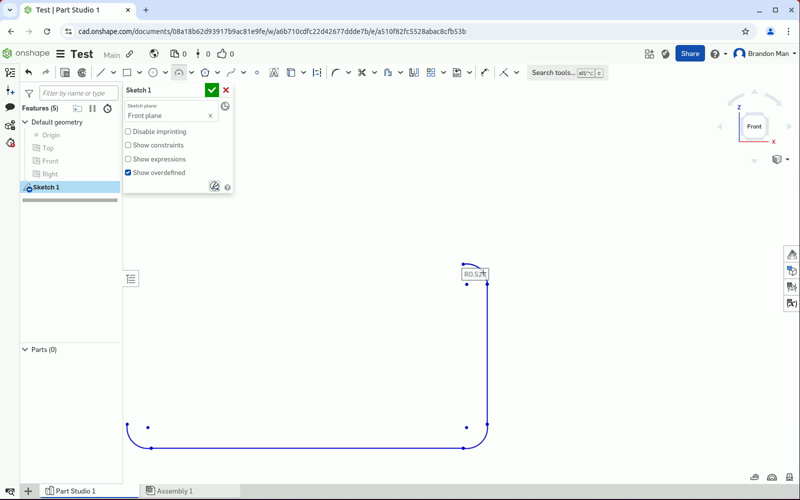
scroll(-6)
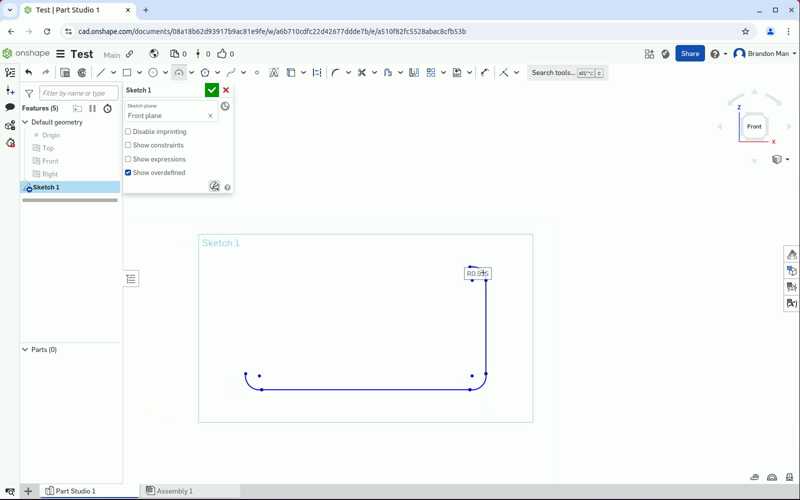
scroll(-6)
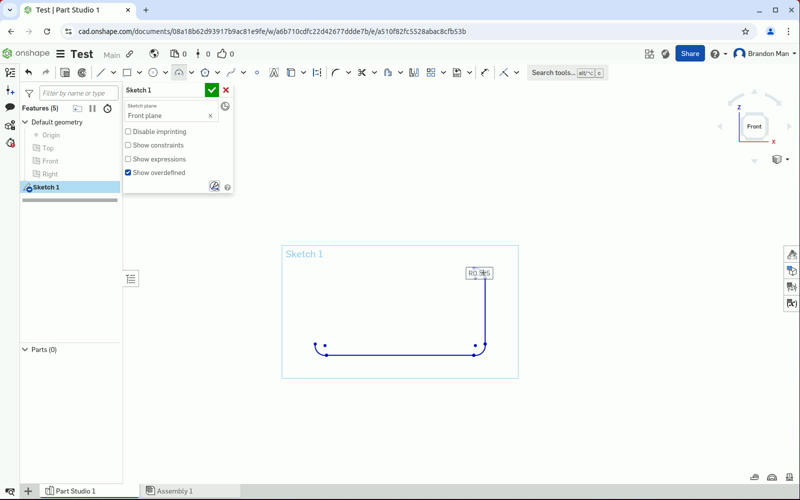
scroll(-6)
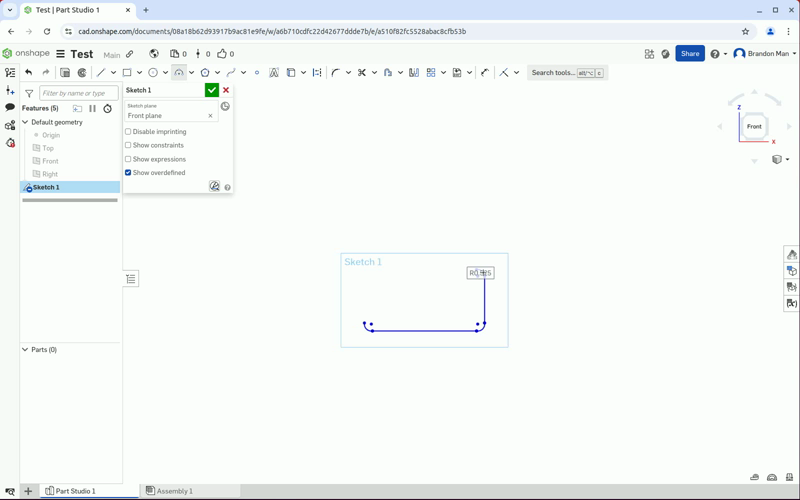
scroll(-6)
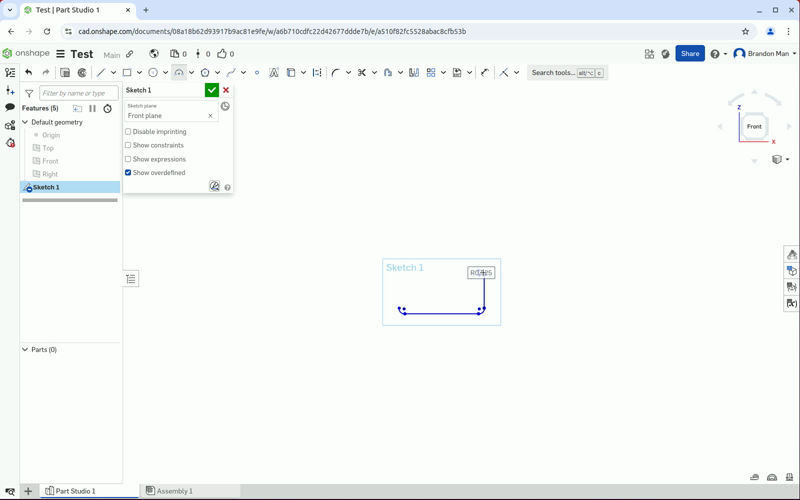
scroll(-6)
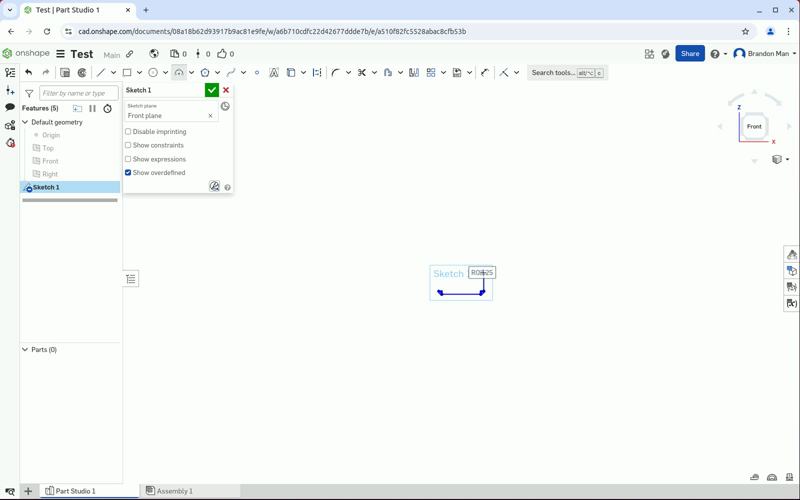
key_up(shift)
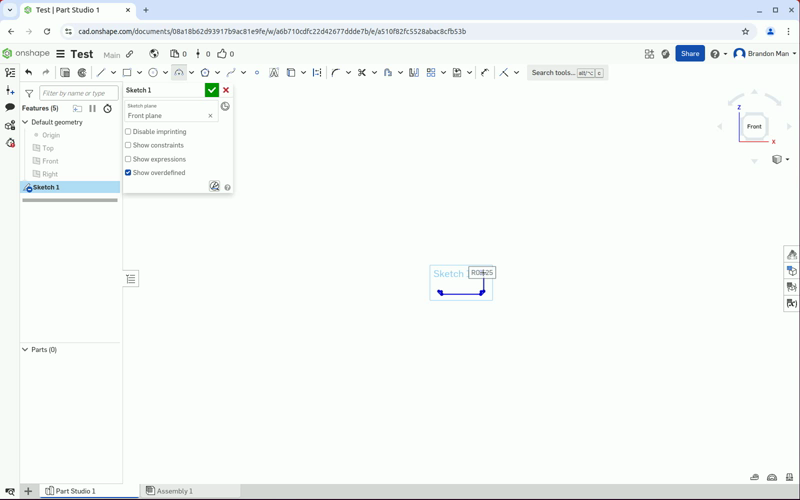
key(esc)
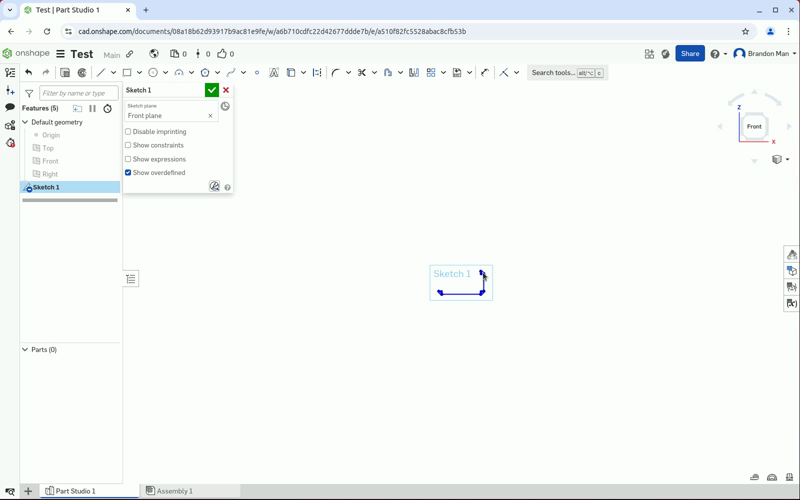
key(l)
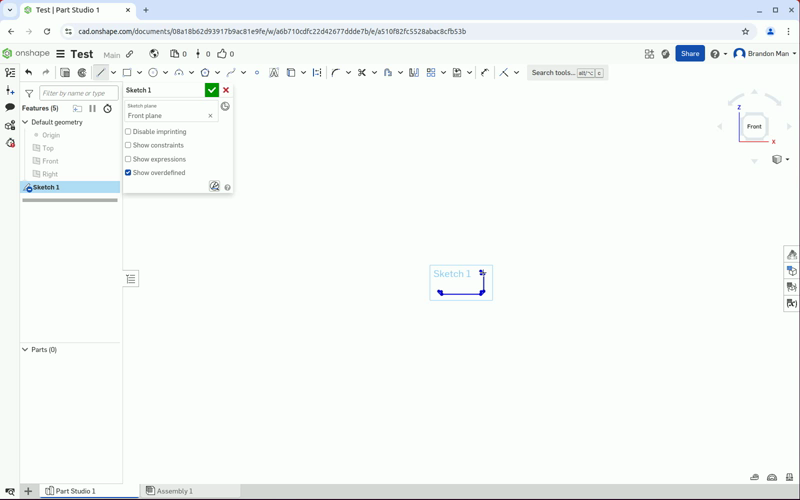
mouse_move(480, 271)
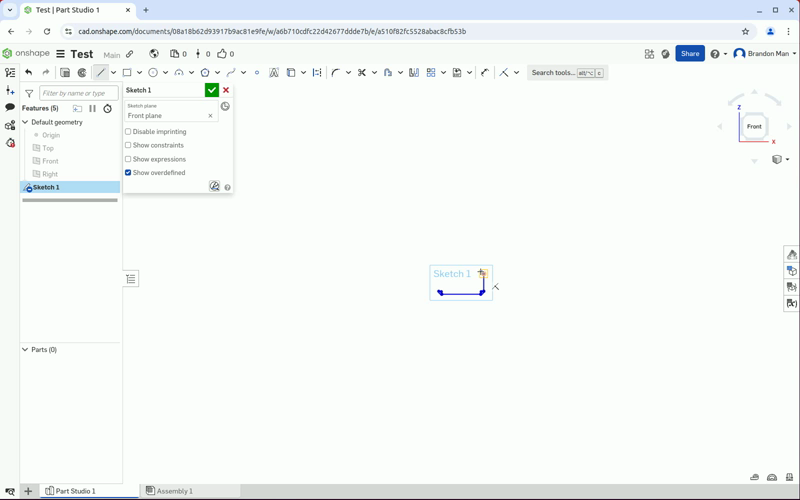
scroll(6)
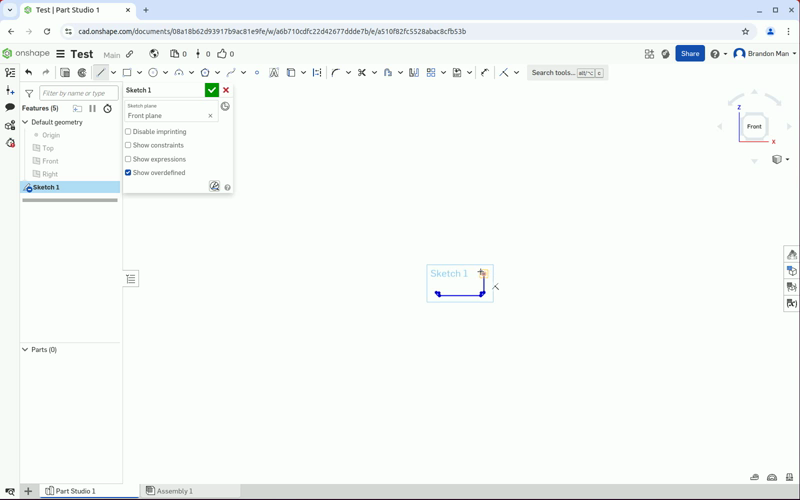
scroll(6)
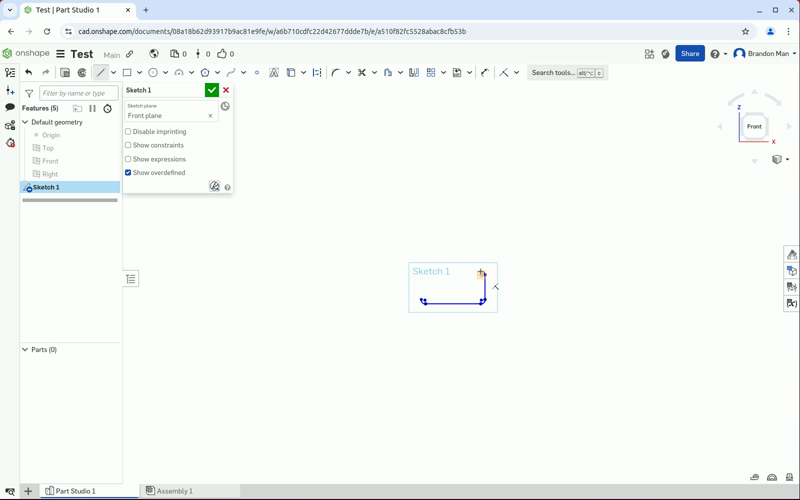
scroll(6)
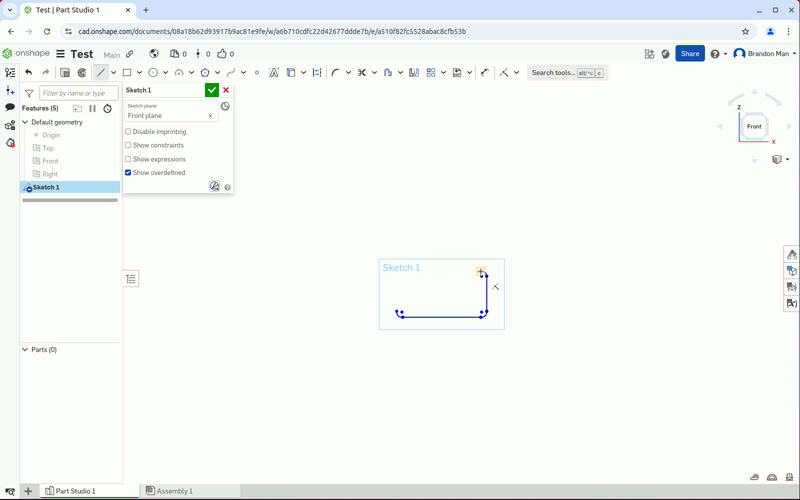
scroll(6)
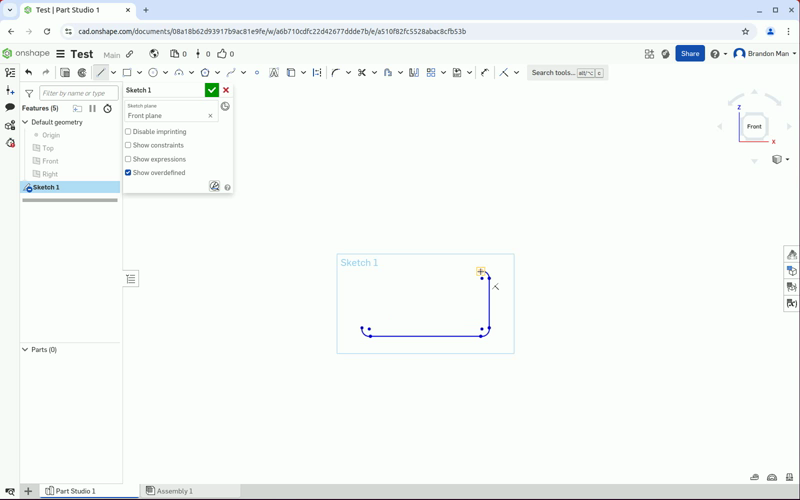
scroll(6)
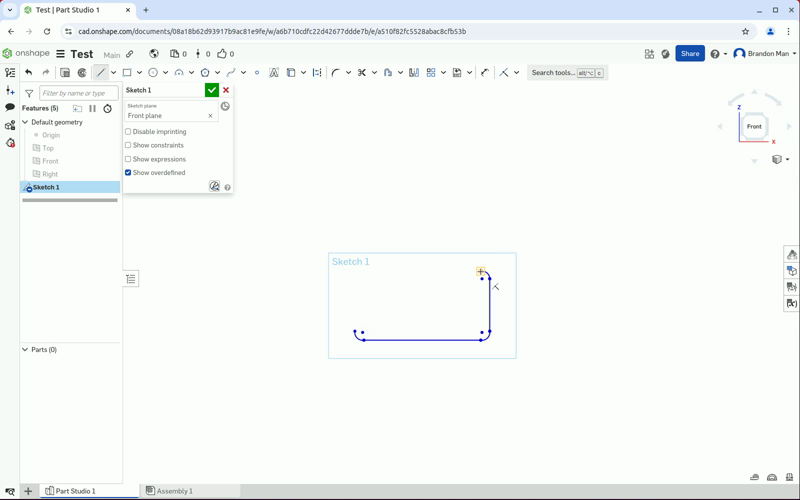
scroll(6)
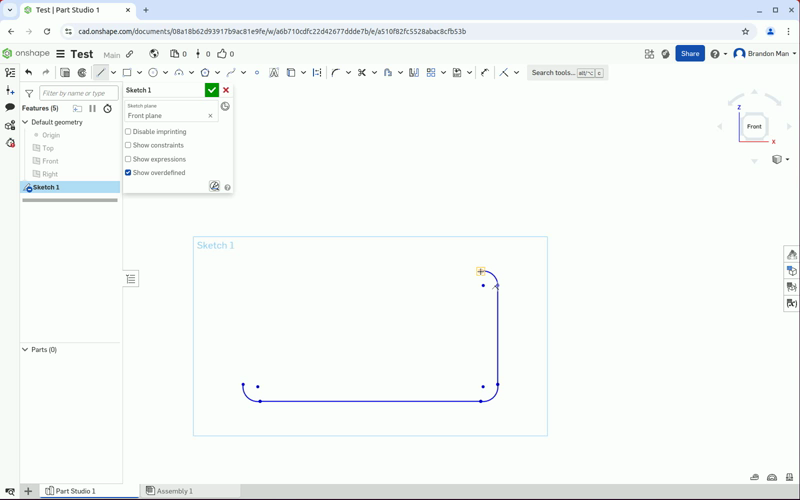
scroll(6)
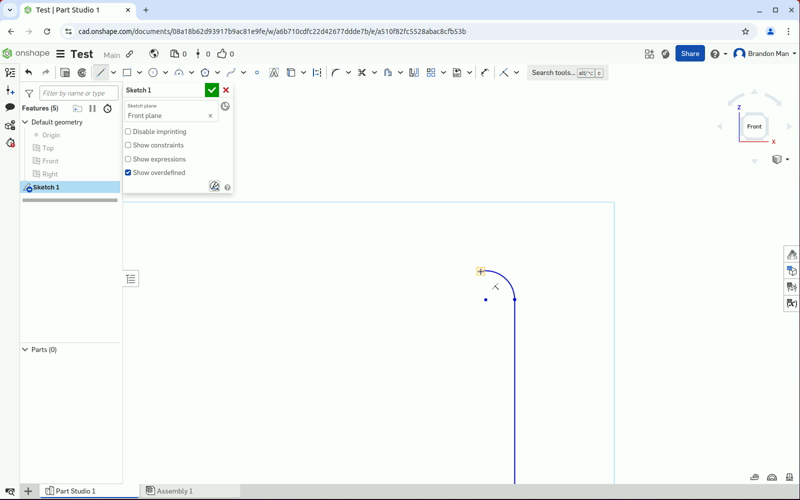
click(480, 271)
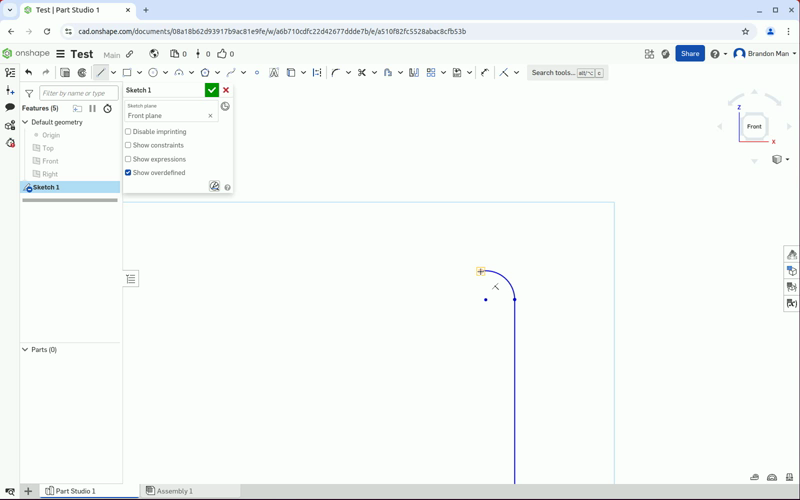
scroll(-6)
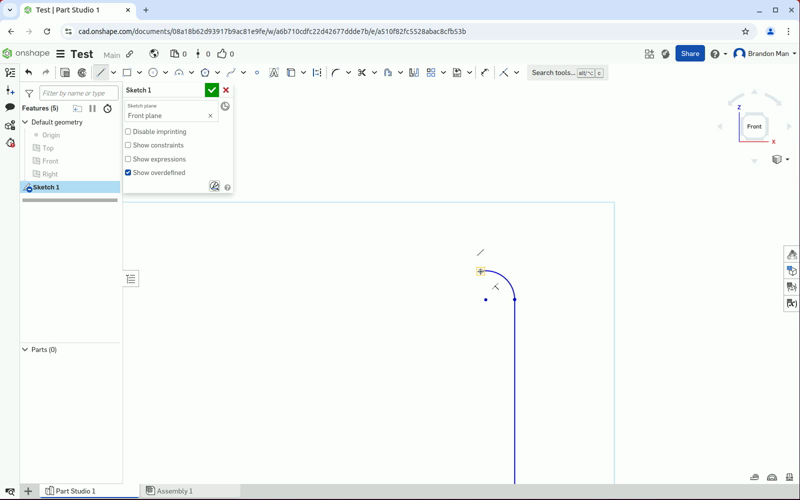
scroll(-6)
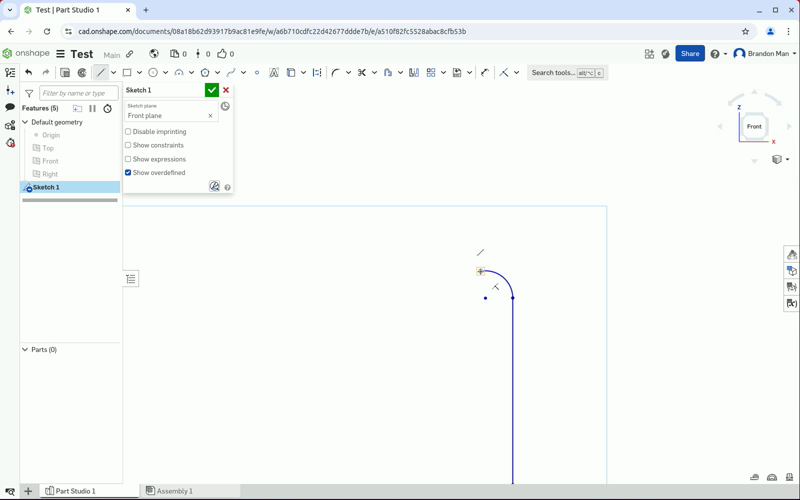
scroll(-6)
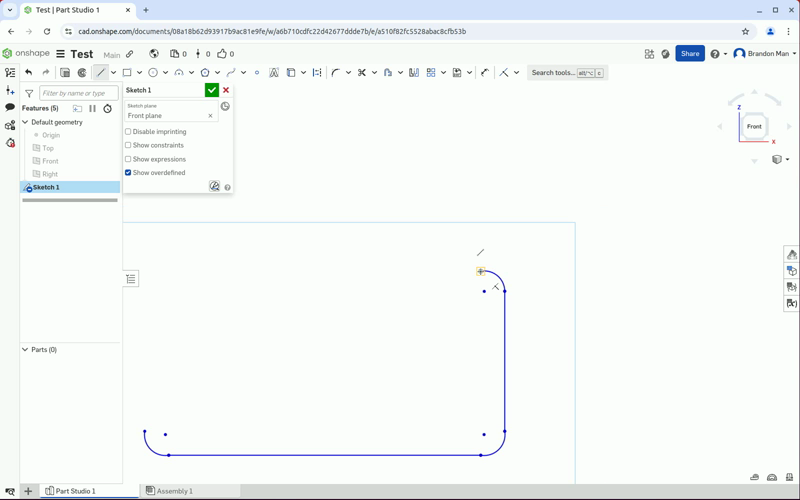
scroll(-6)
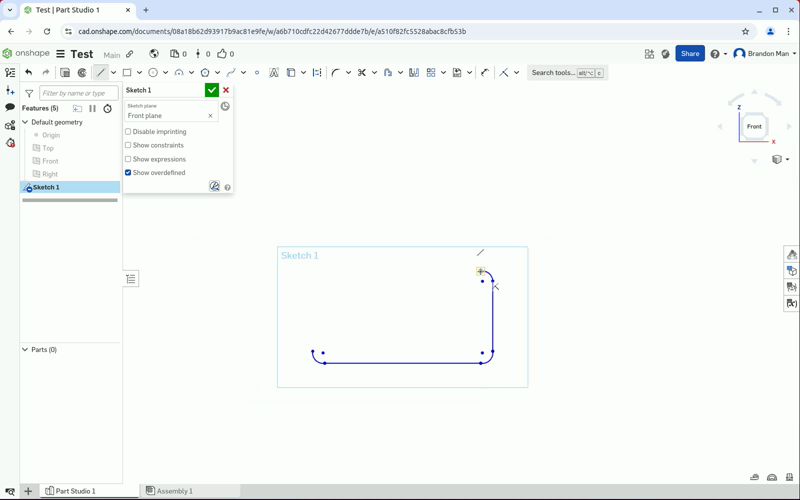
scroll(-6)
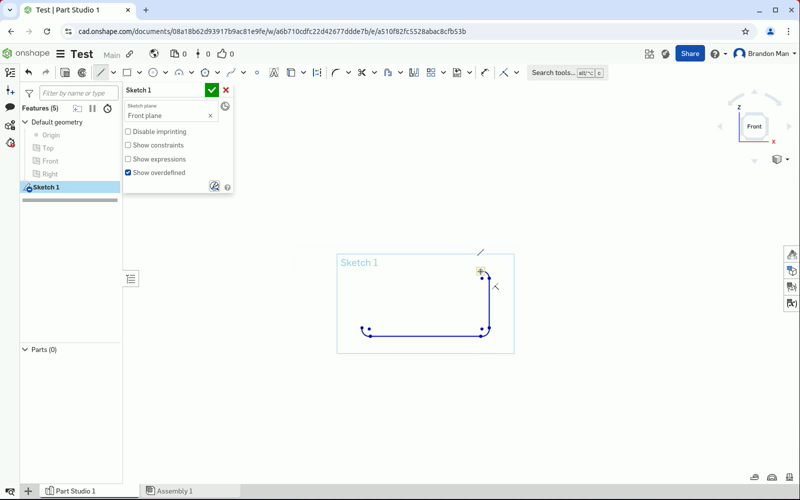
scroll(-6)
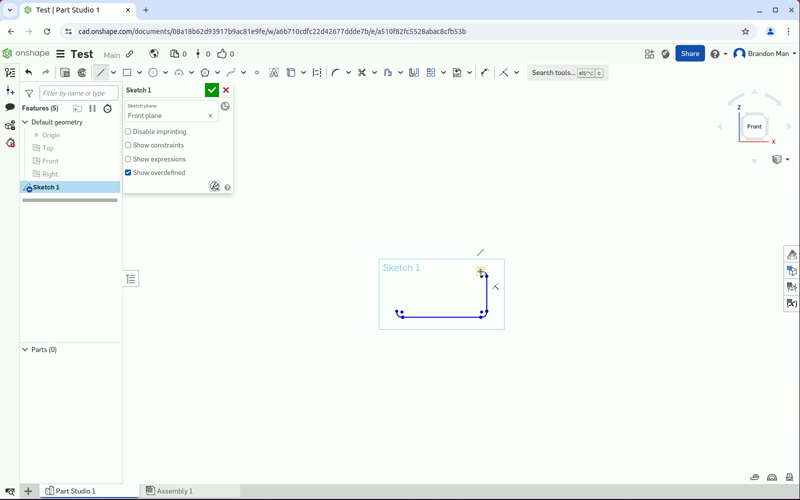
scroll(-6)
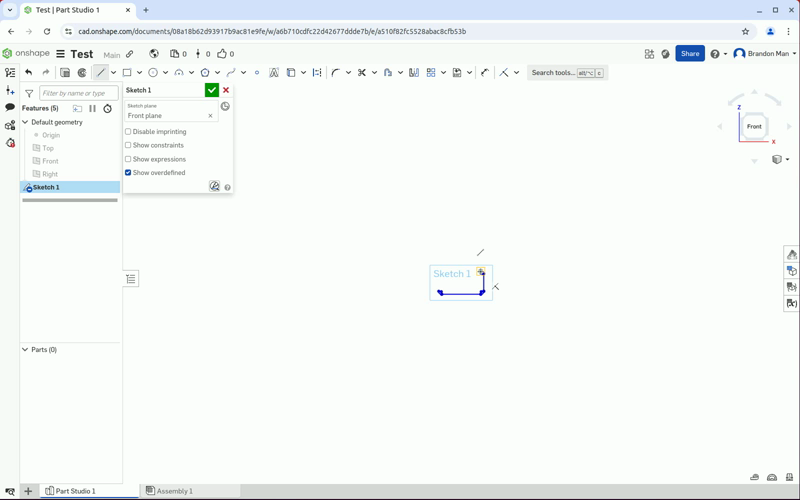
key_down(shift)
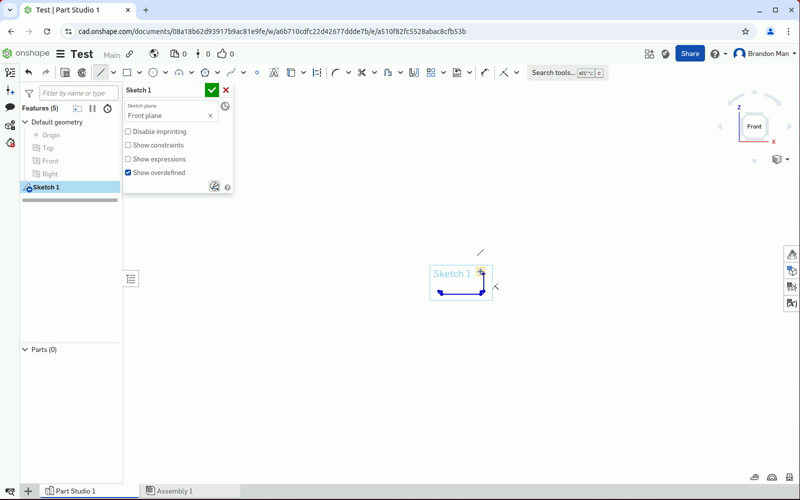
mouse_move(510, 271)
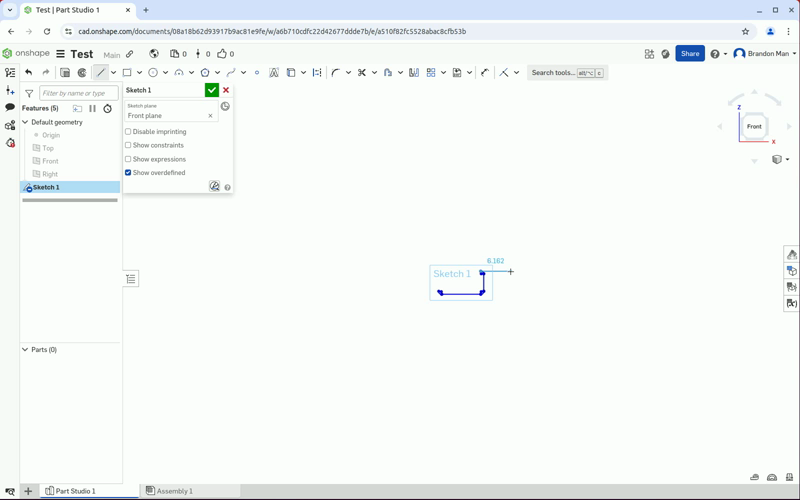
mouse_move(441, 271)
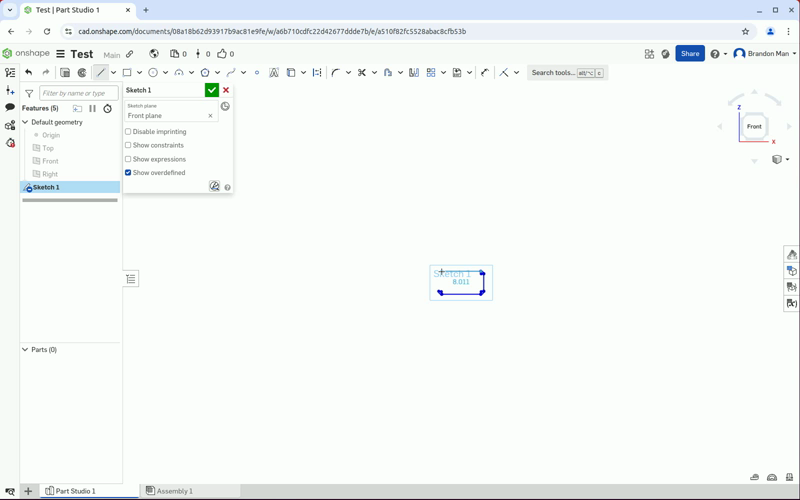
click(441, 271)
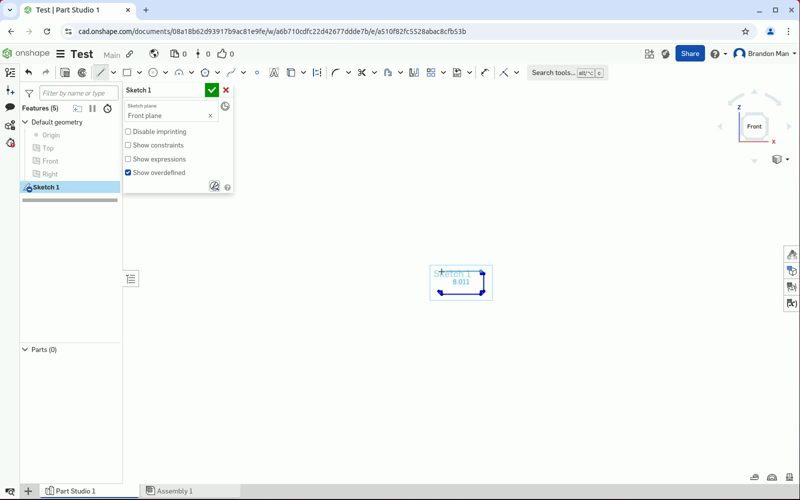
key_up(shift)
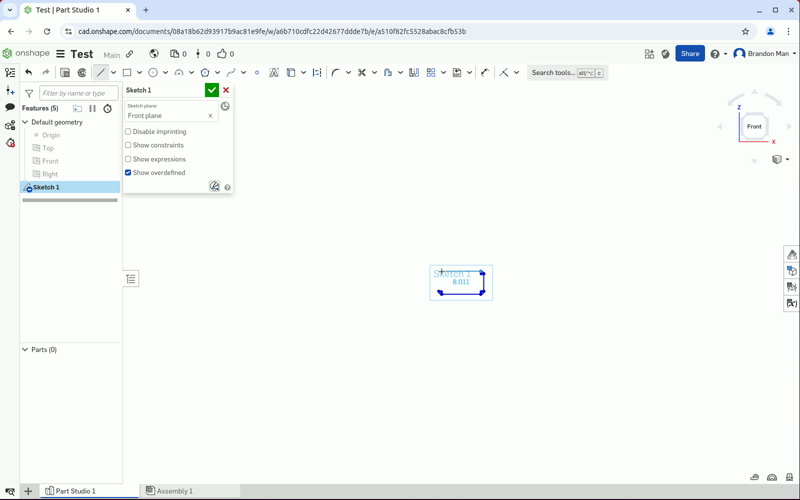
key(esc)
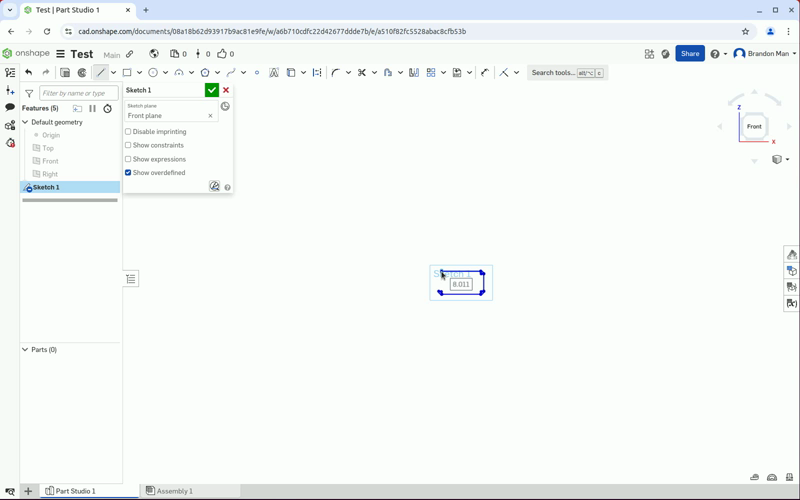
key(a)
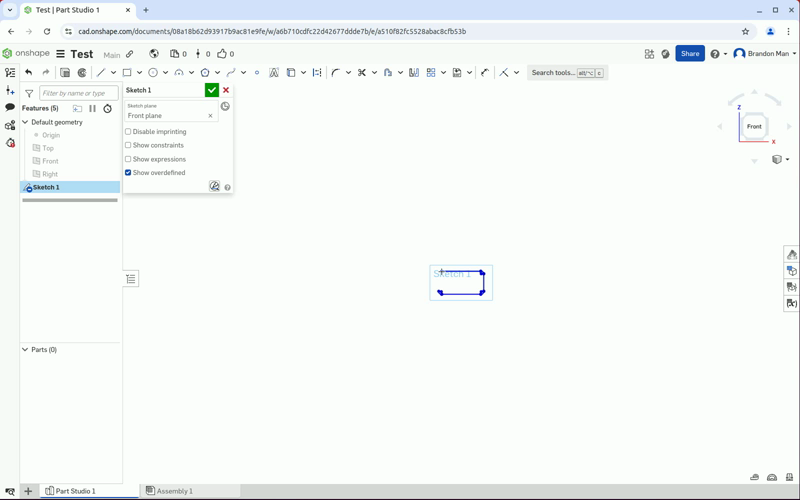
mouse_move(441, 271)
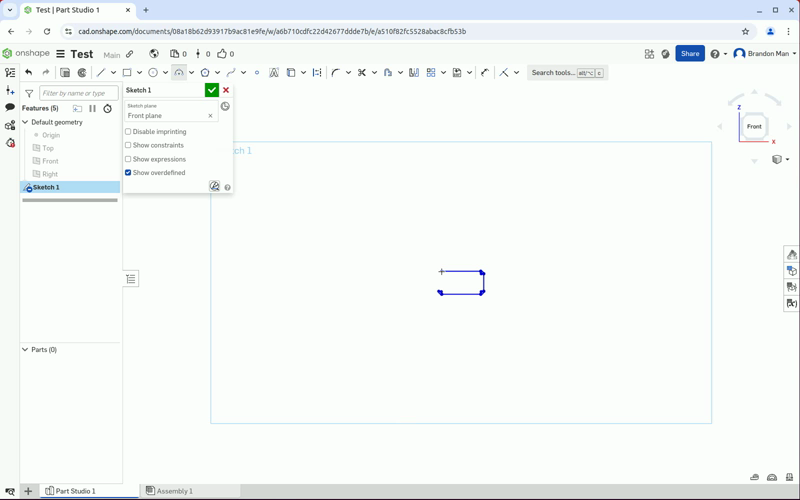
click(441, 271)
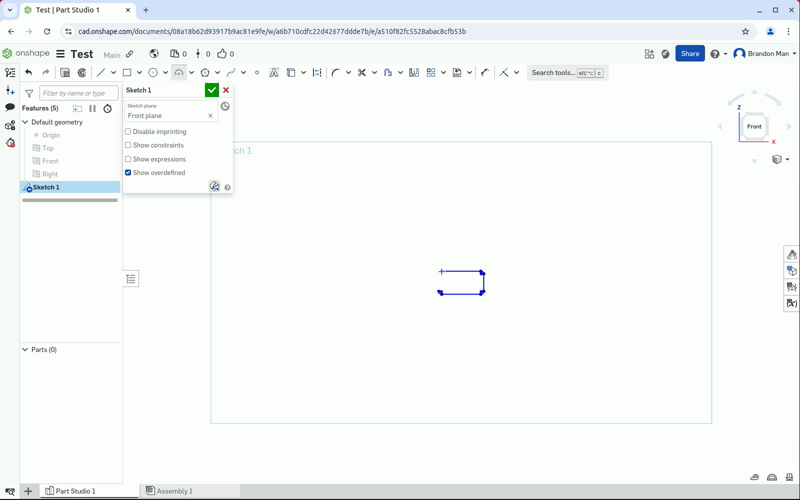
key_down(shift)
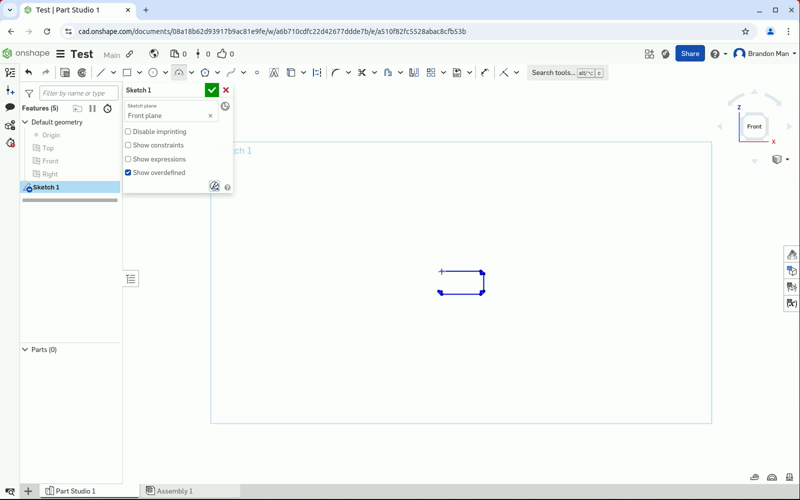
mouse_move(438, 273)
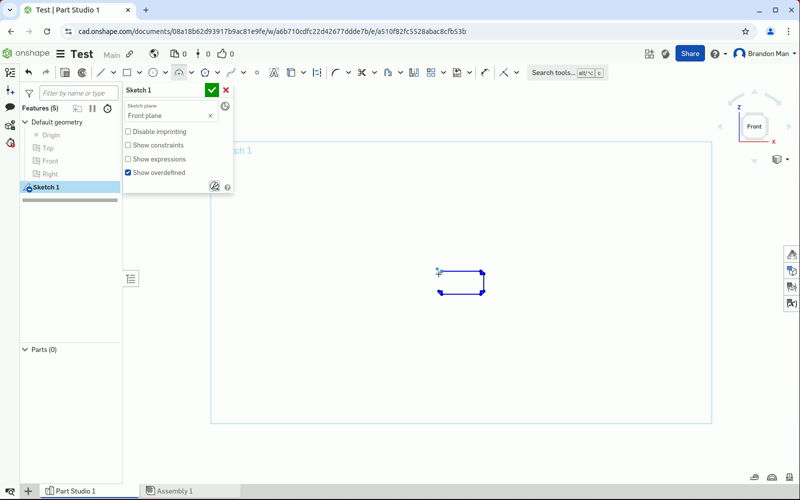
scroll(6)
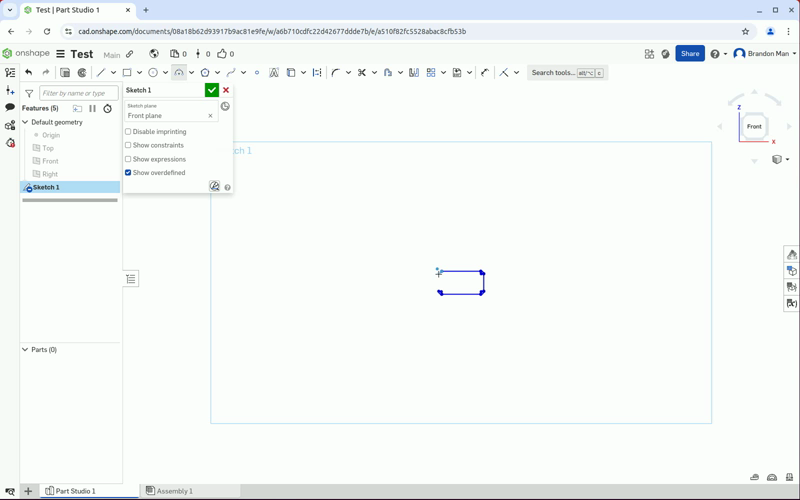
scroll(6)
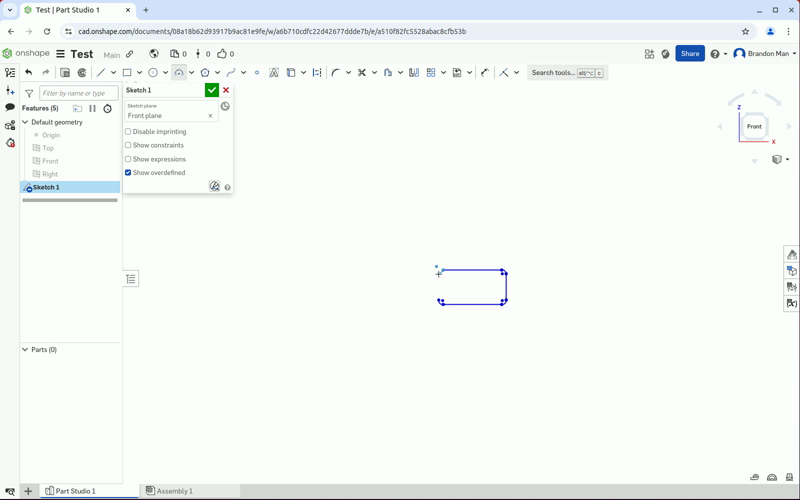
scroll(6)
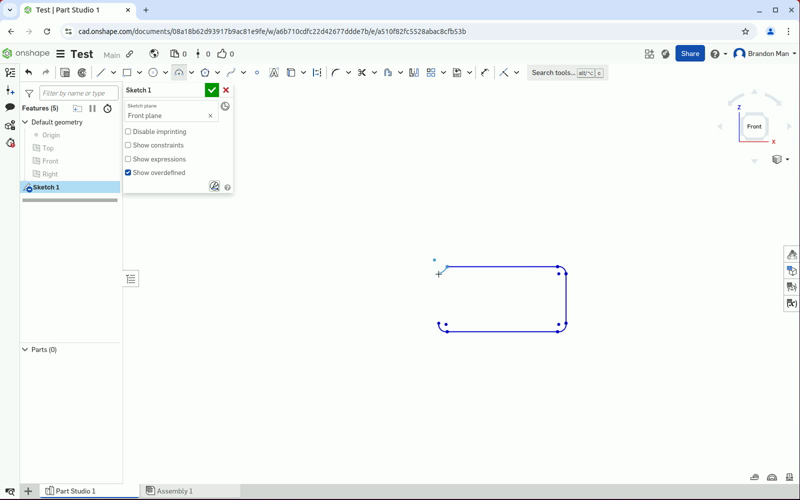
scroll(6)
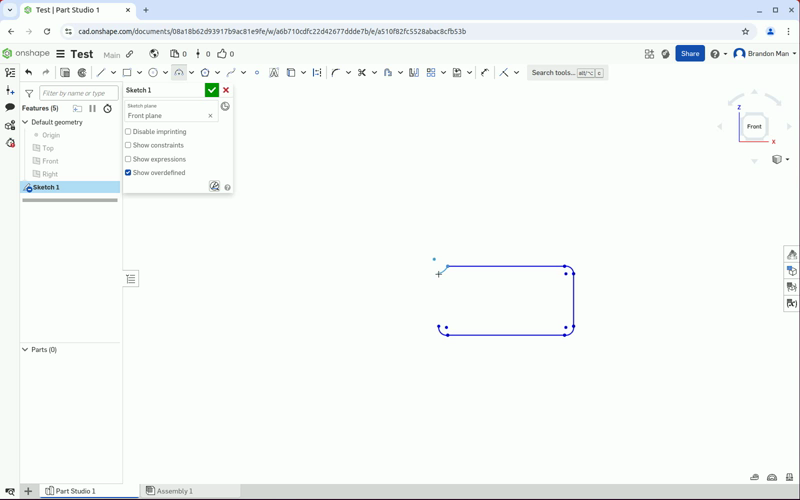
scroll(6)
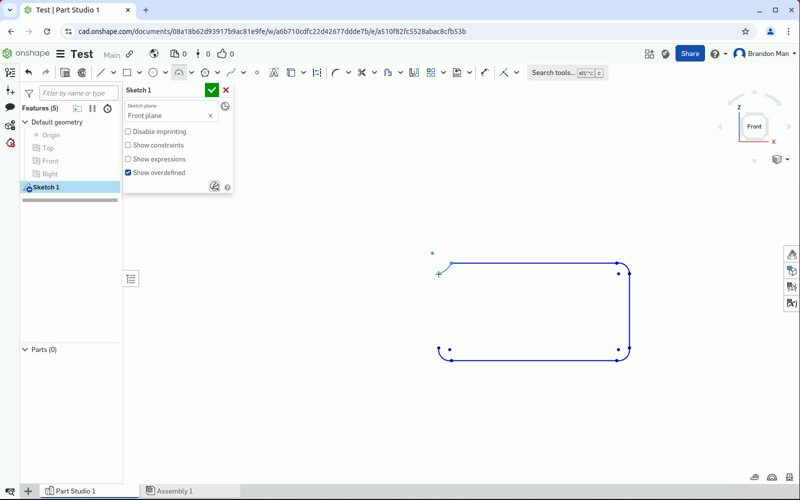
scroll(6)
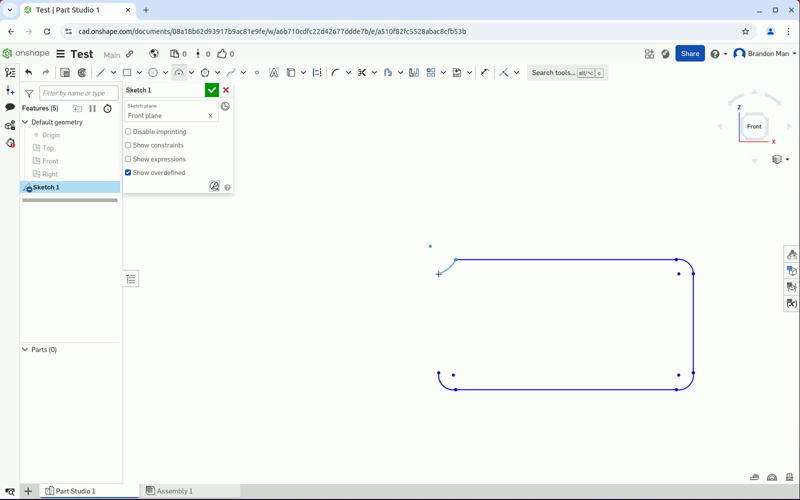
scroll(6)
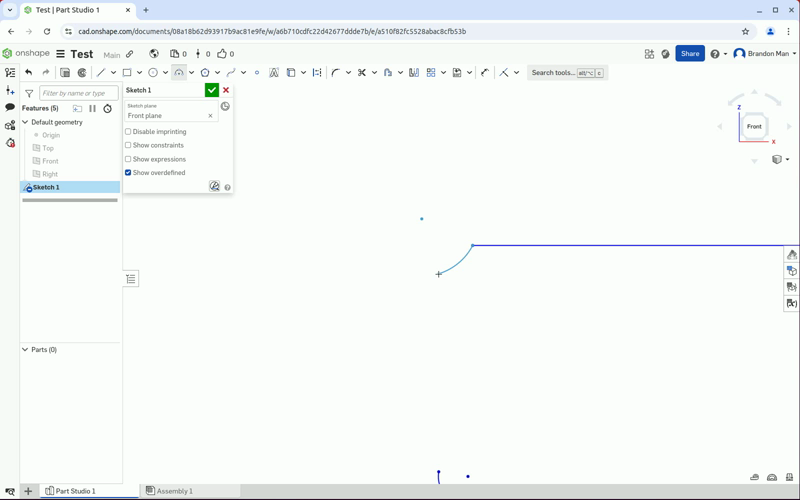
click(438, 273)
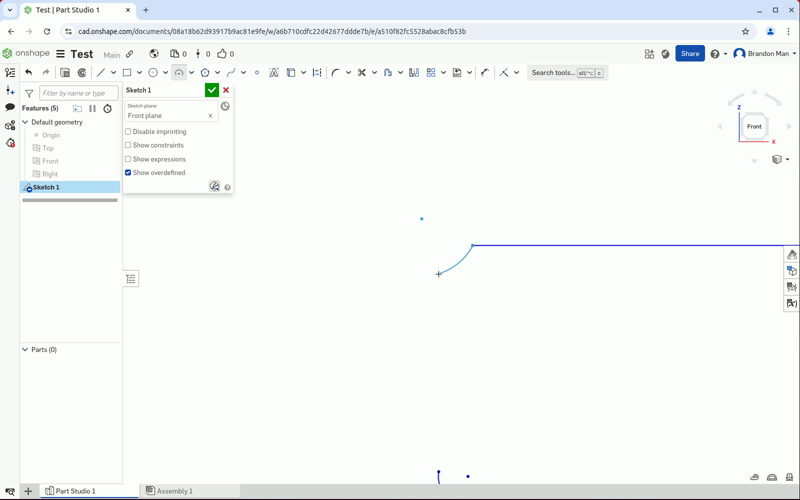
scroll(-6)
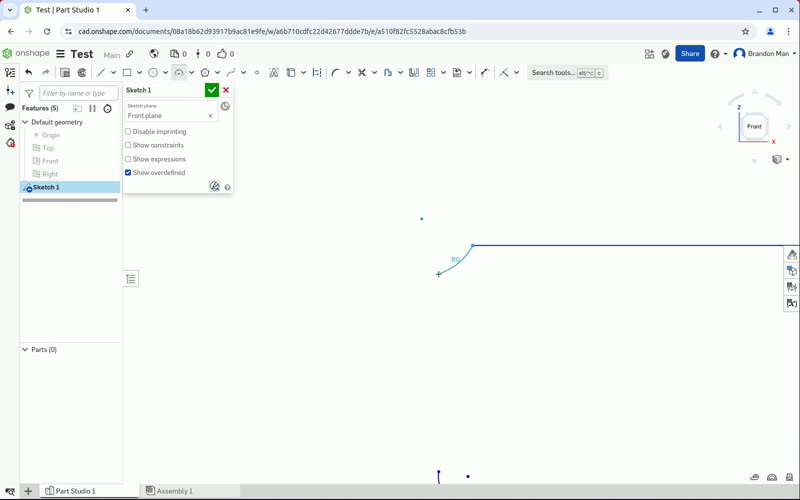
scroll(-6)
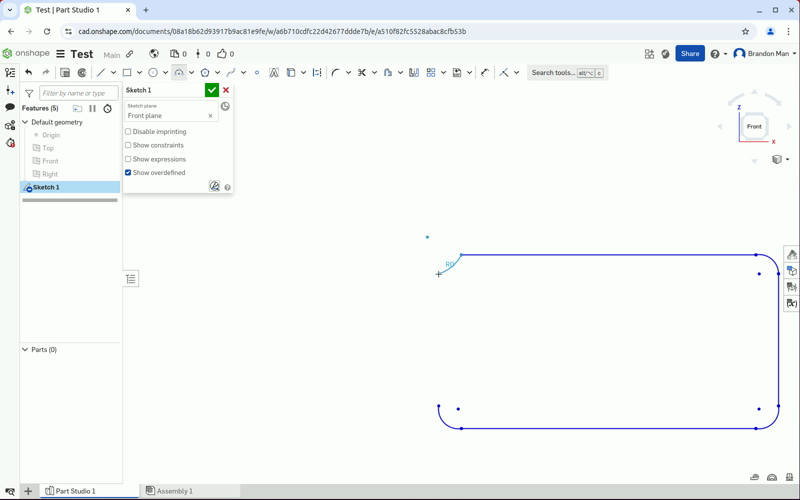
scroll(-6)
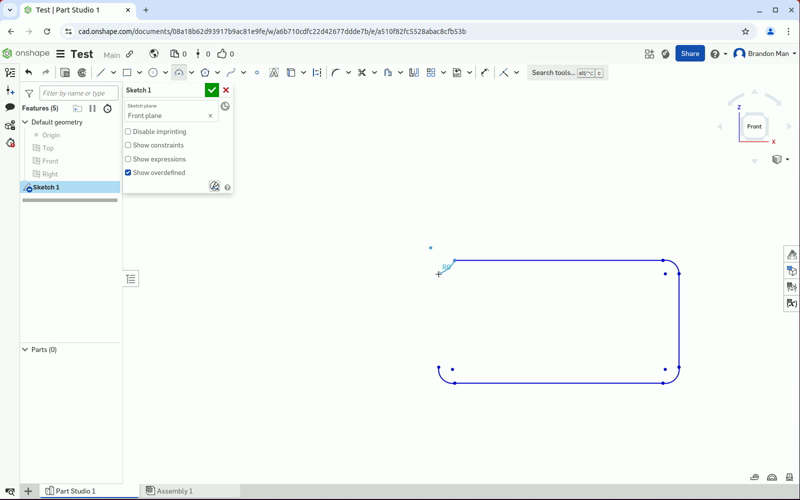
scroll(-6)
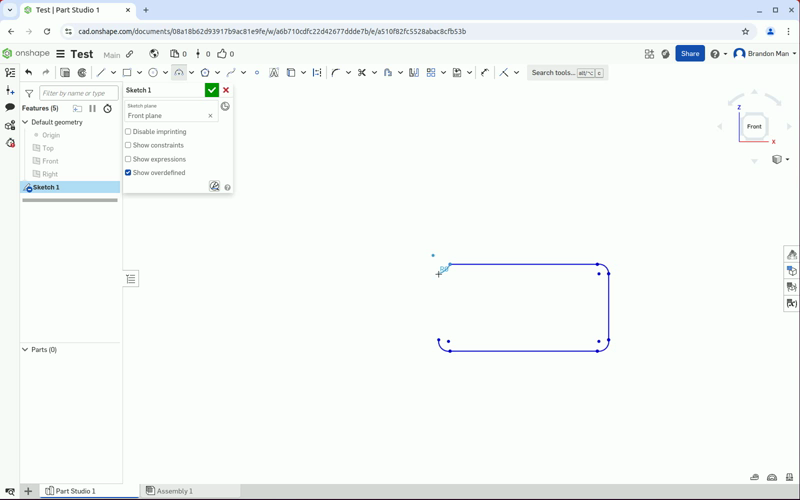
scroll(-6)
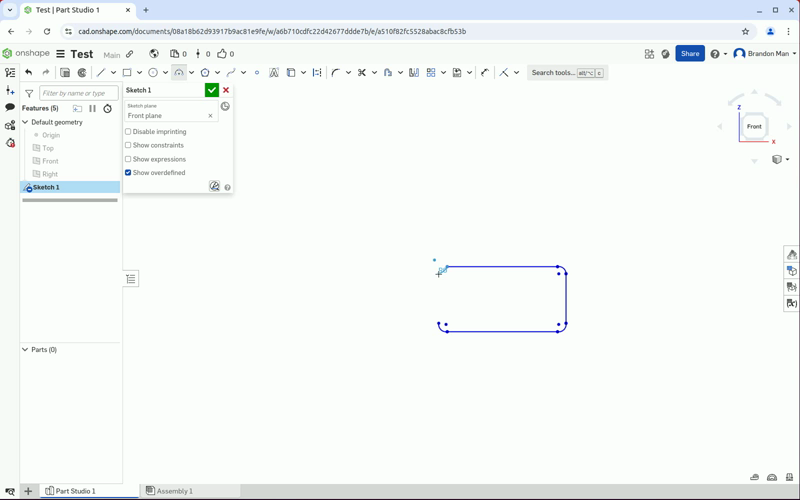
scroll(-6)
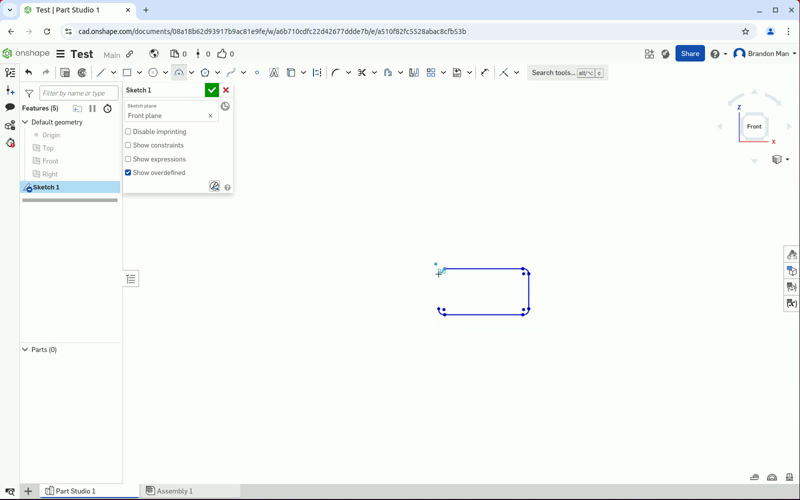
scroll(-6)
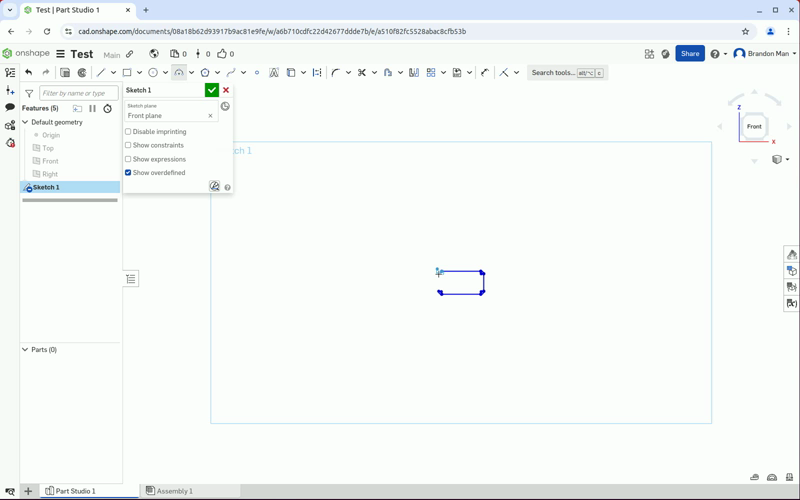
mouse_move(439, 272)
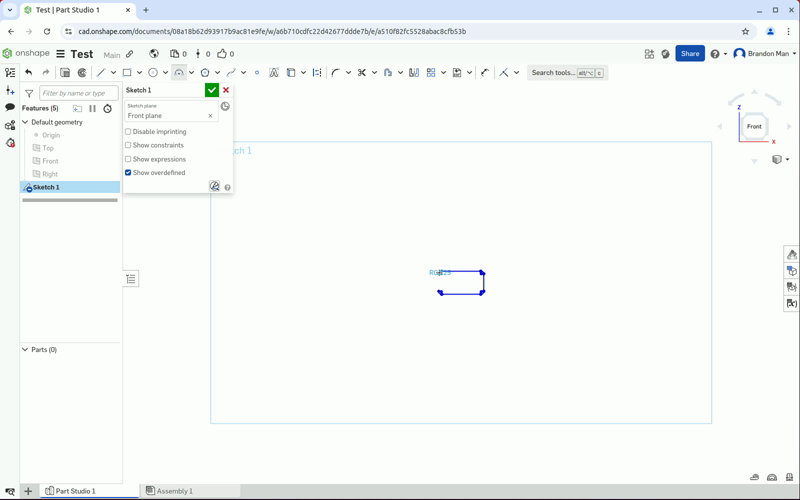
scroll(6)
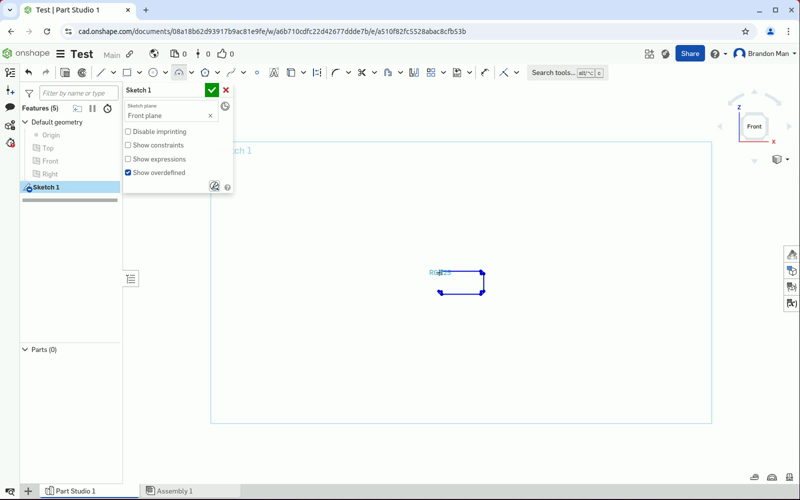
scroll(6)
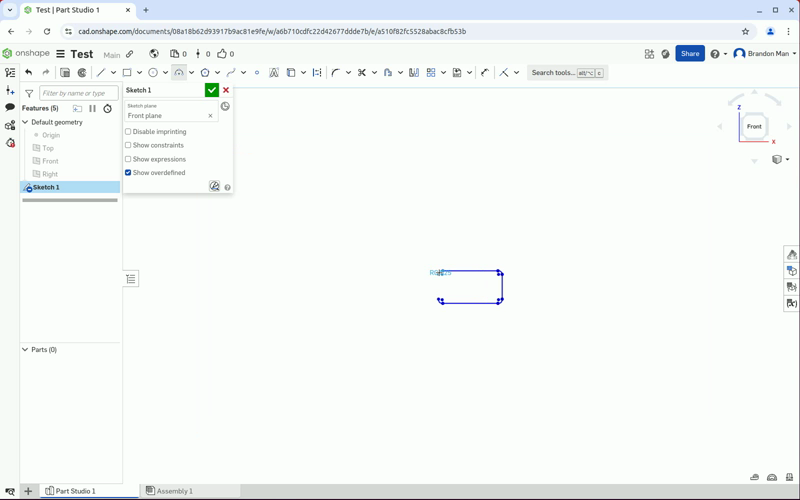
scroll(6)
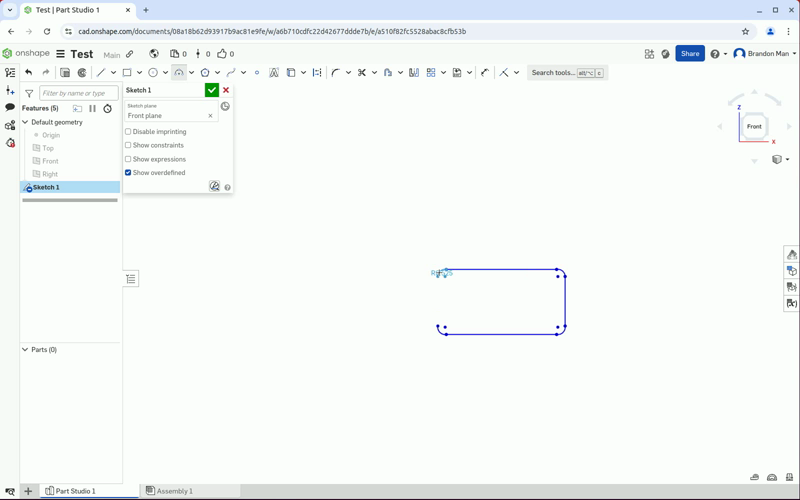
scroll(6)
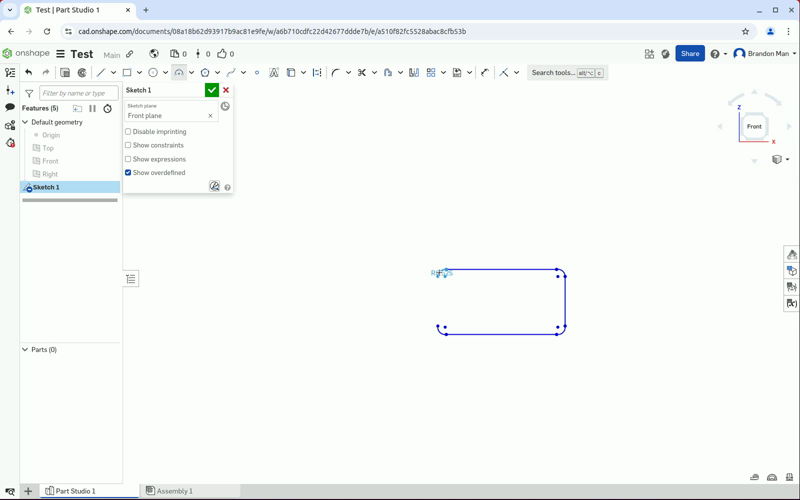
scroll(6)
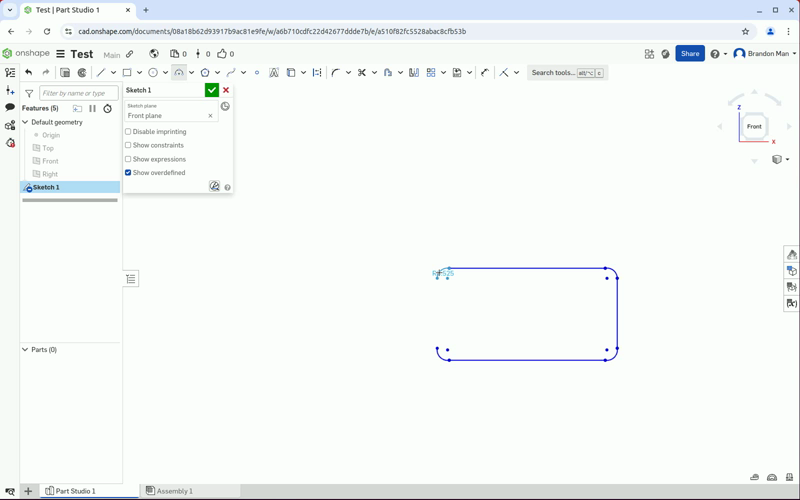
scroll(6)
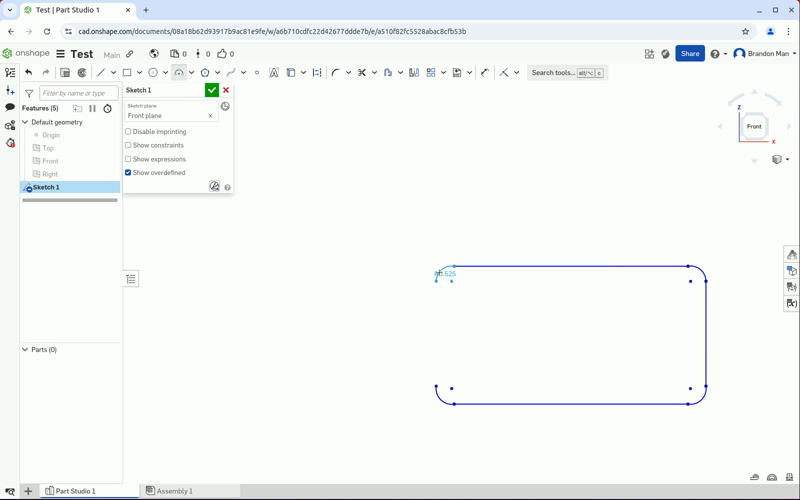
scroll(6)
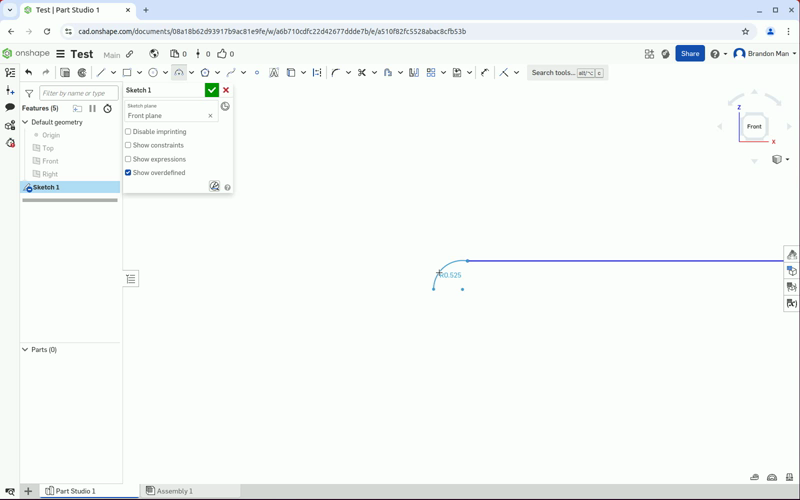
click(439, 272)
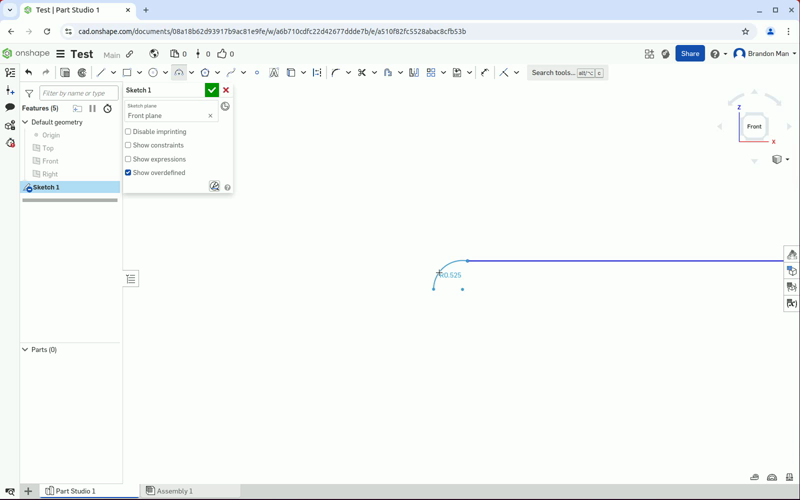
scroll(-6)
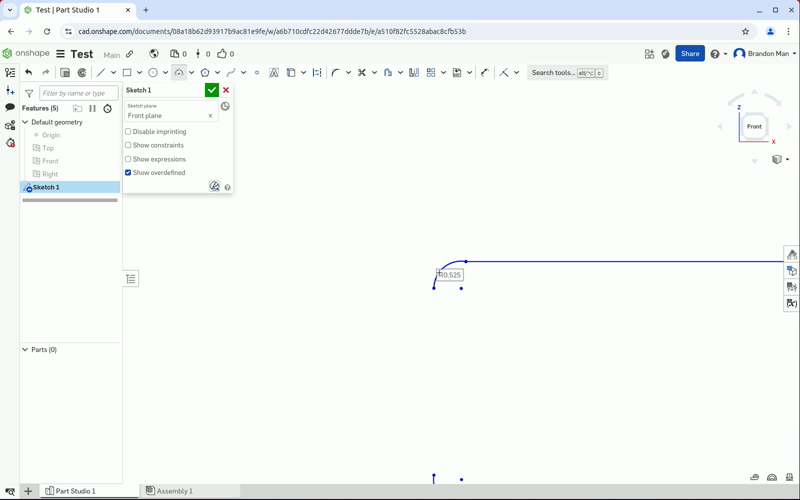
scroll(-6)
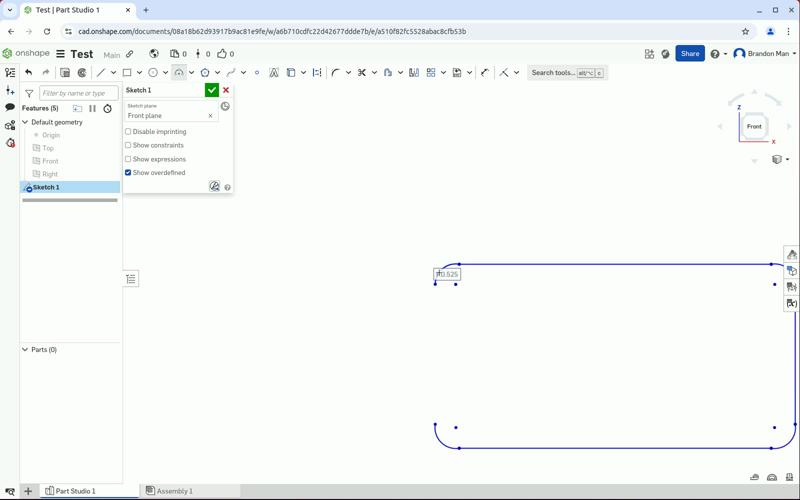
scroll(-6)
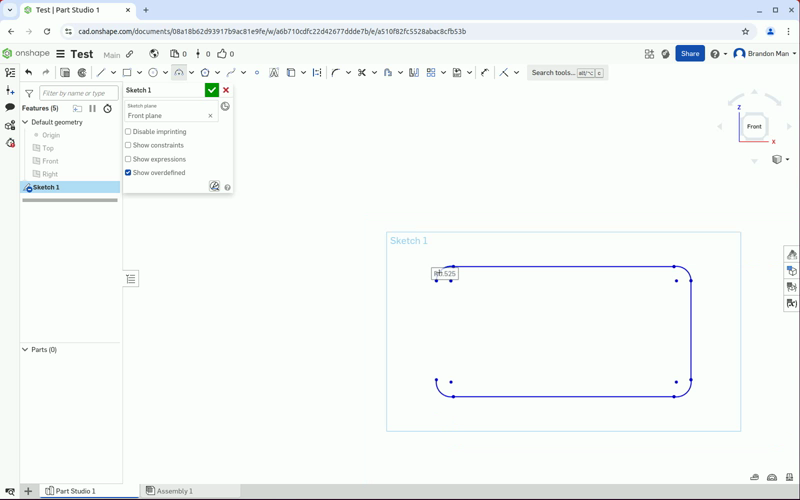
scroll(-6)
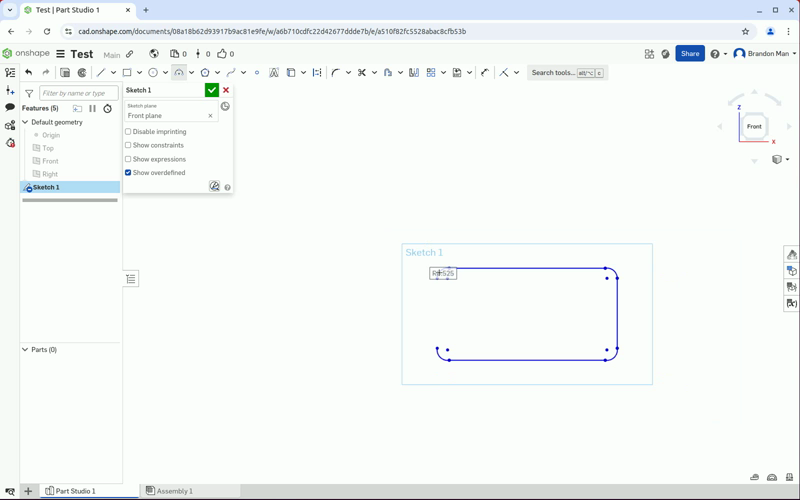
scroll(-6)
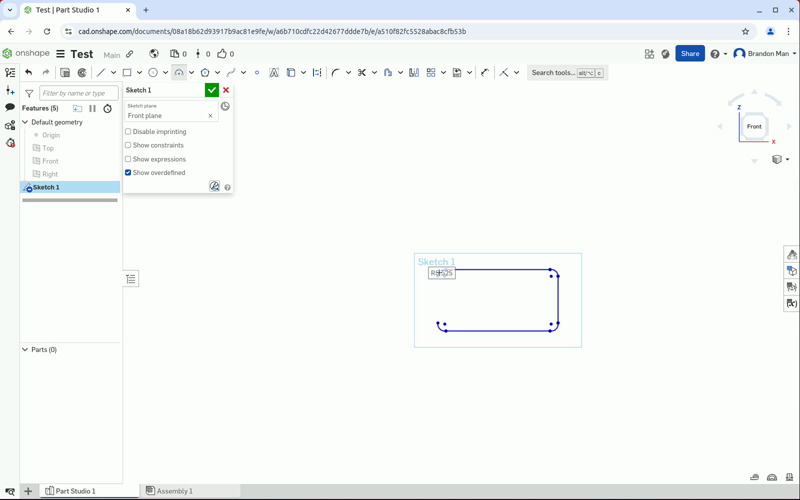
scroll(-6)
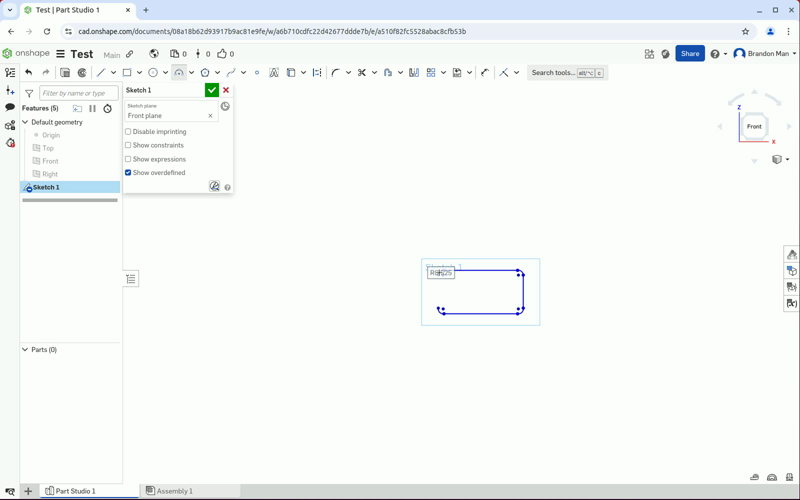
scroll(-6)
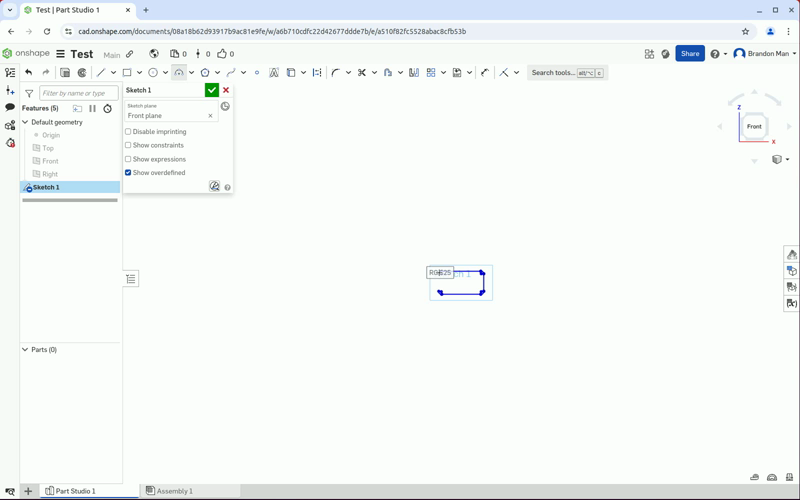
key_up(shift)
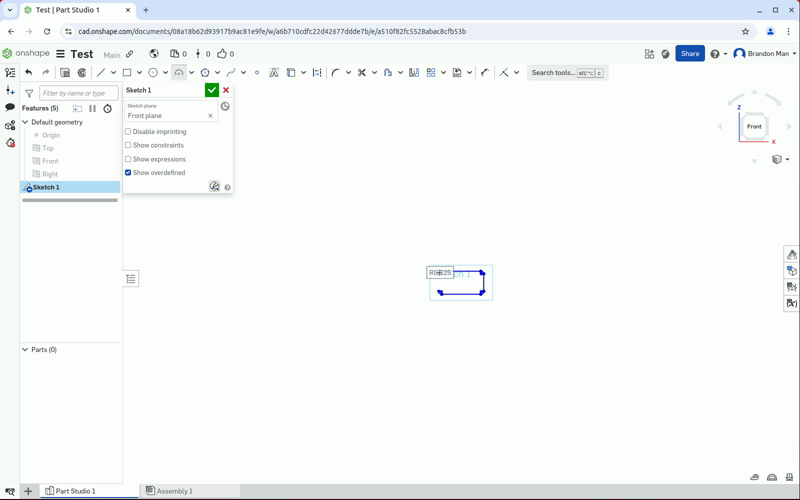
key(esc)
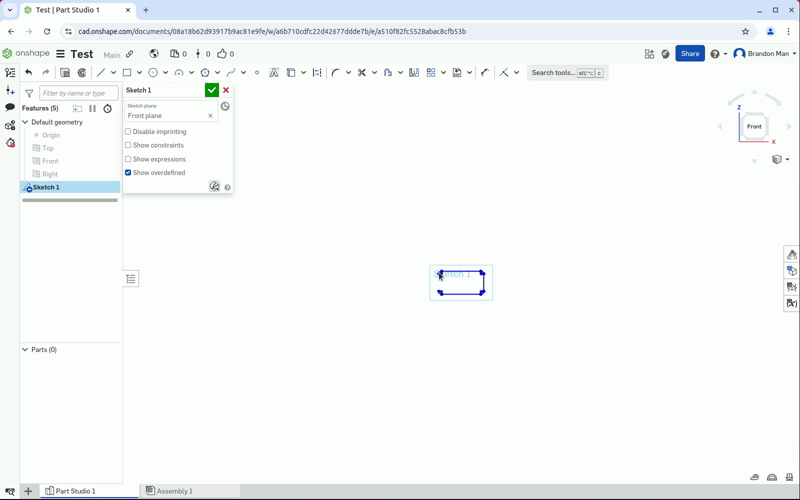
key(l)
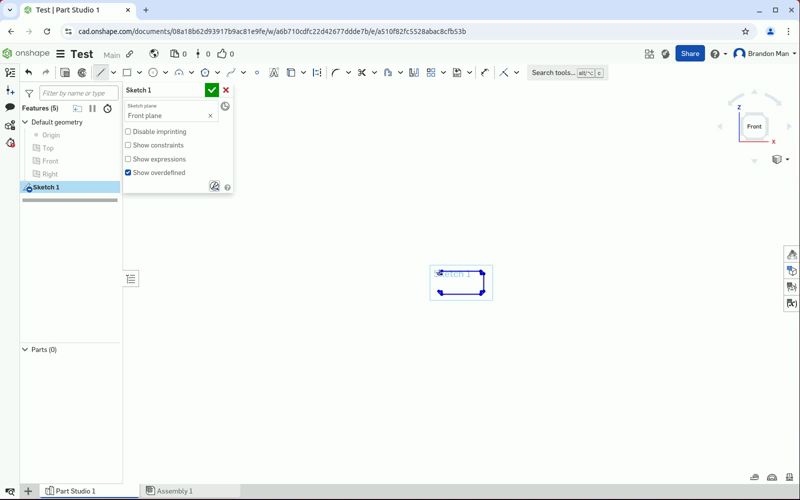
mouse_move(438, 273)
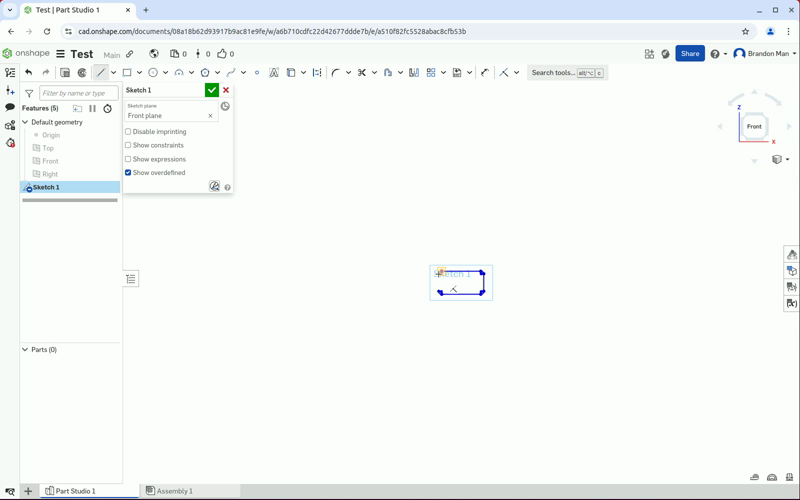
scroll(6)
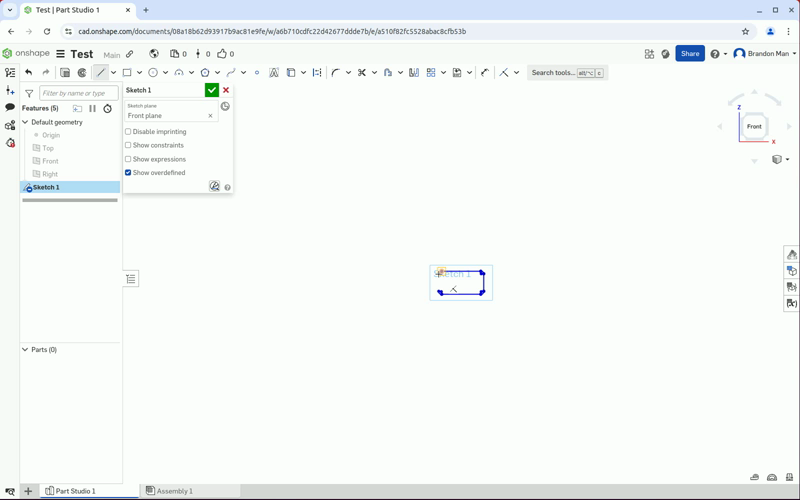
scroll(6)
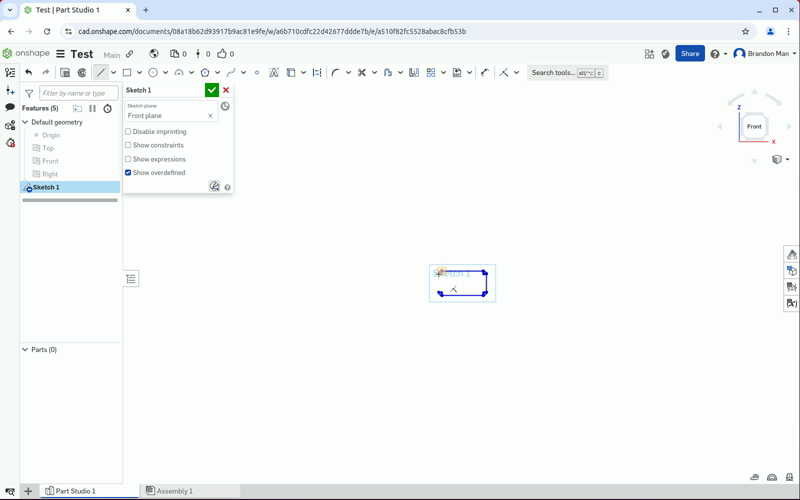
scroll(6)
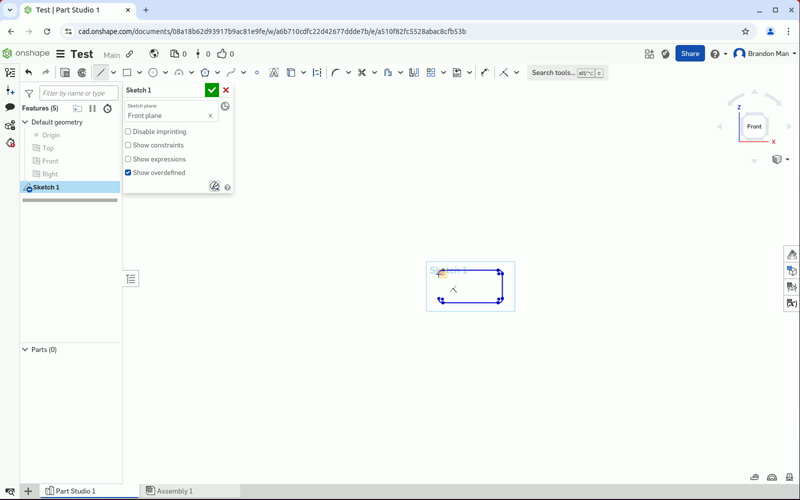
scroll(6)
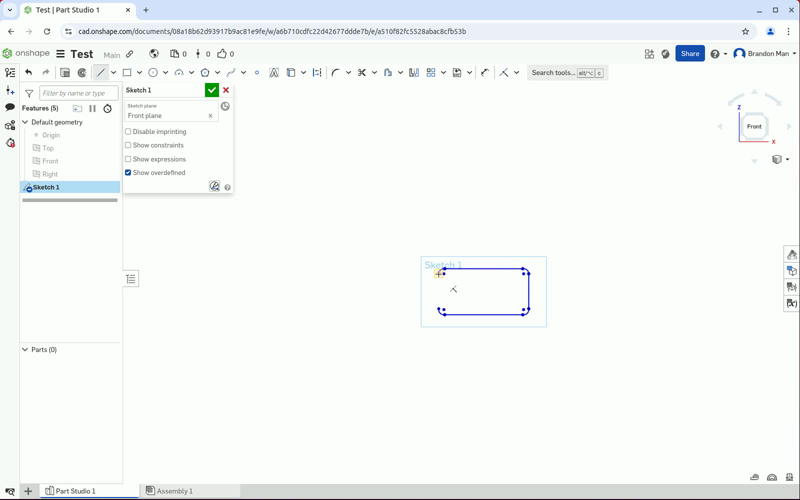
scroll(6)
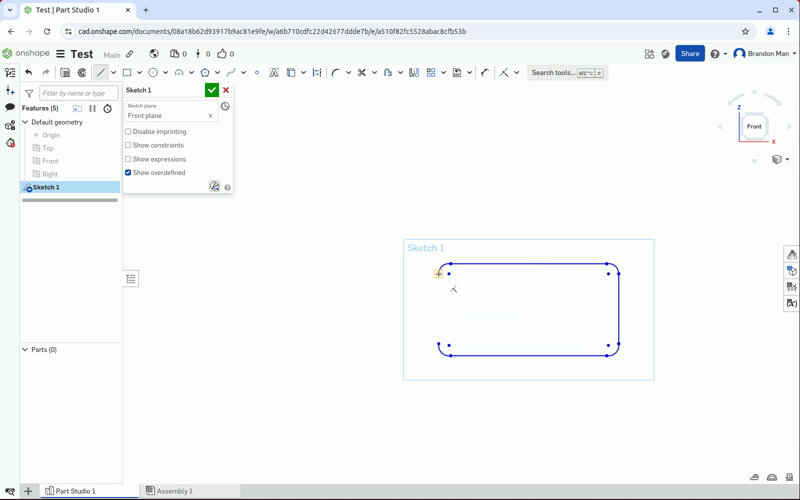
scroll(6)
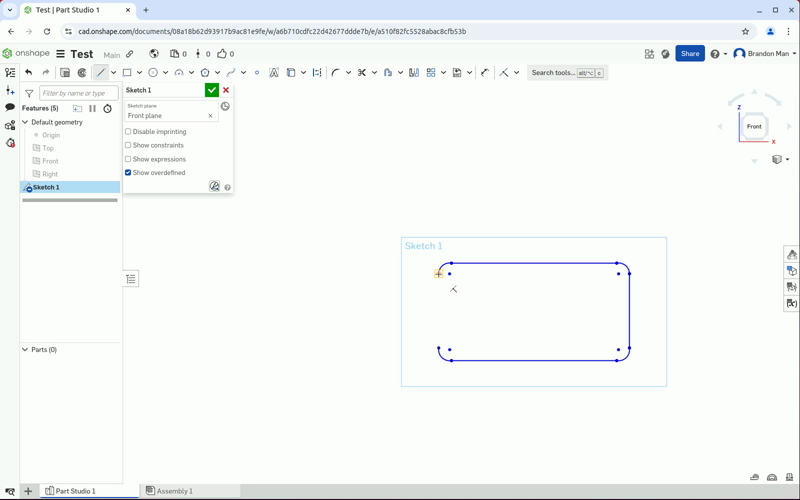
scroll(6)
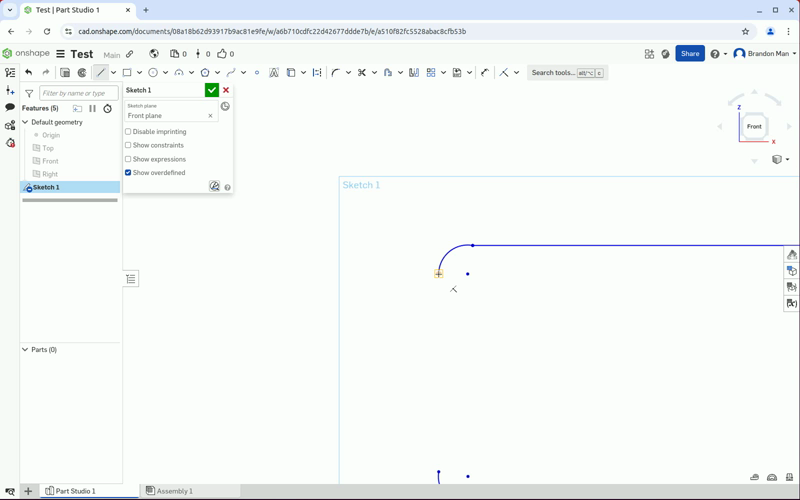
click(438, 273)
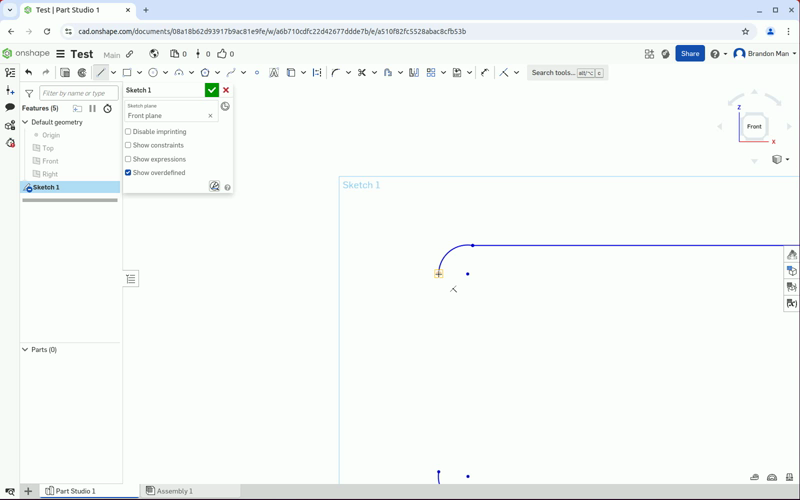
scroll(-6)
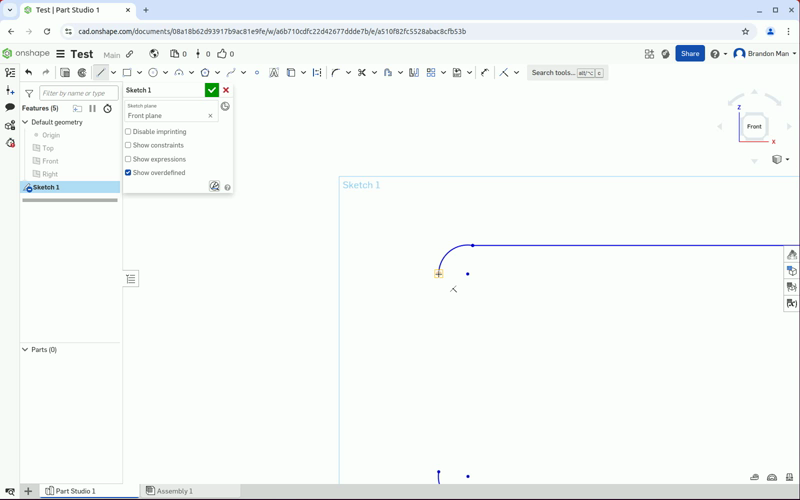
scroll(-6)
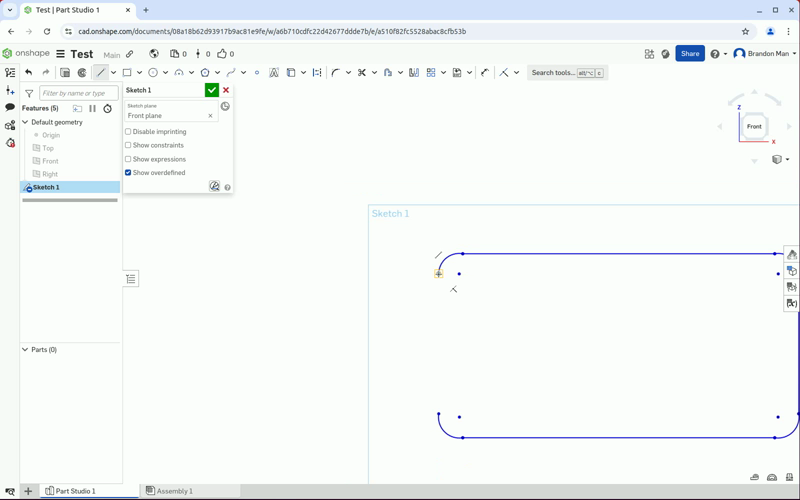
scroll(-6)
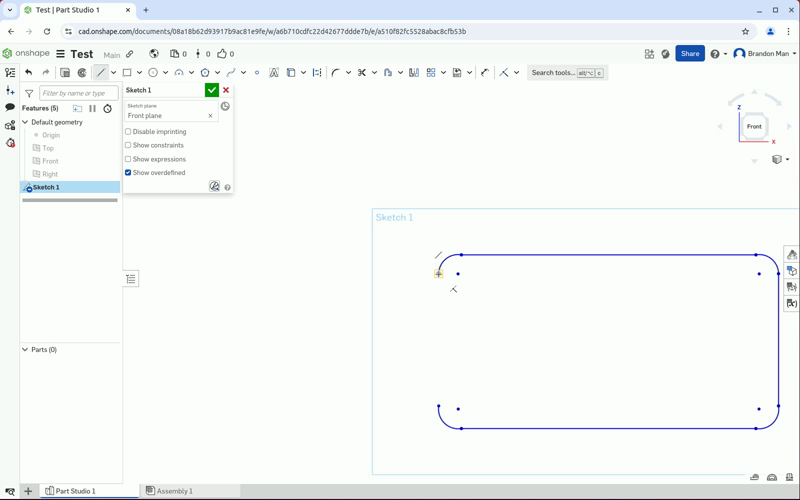
scroll(-6)
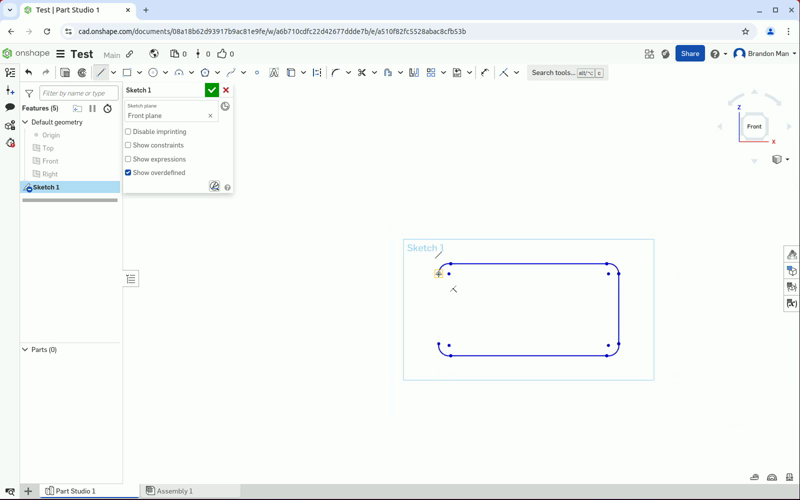
scroll(-6)
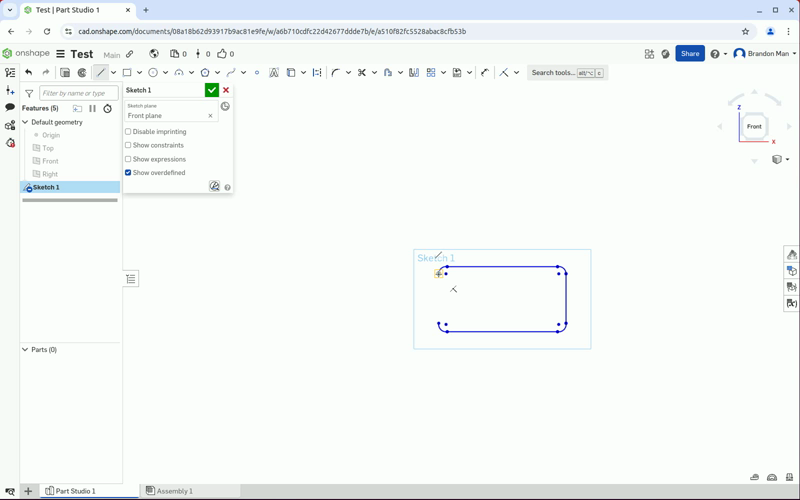
scroll(-6)
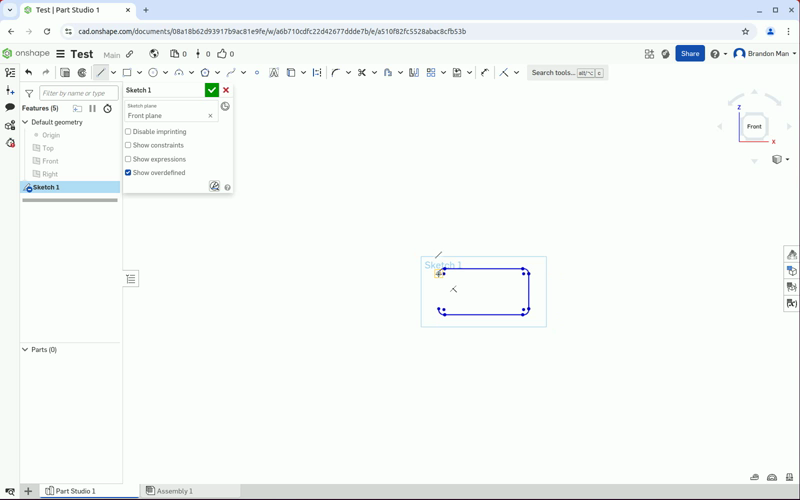
scroll(-6)
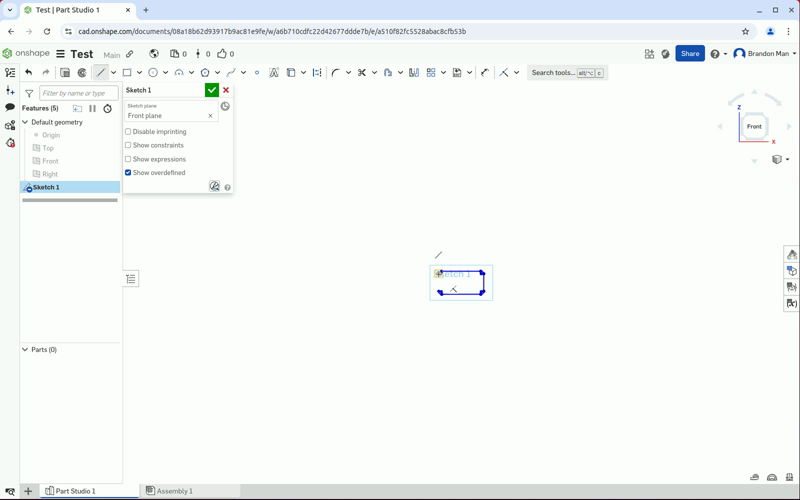
mouse_move(468, 273)
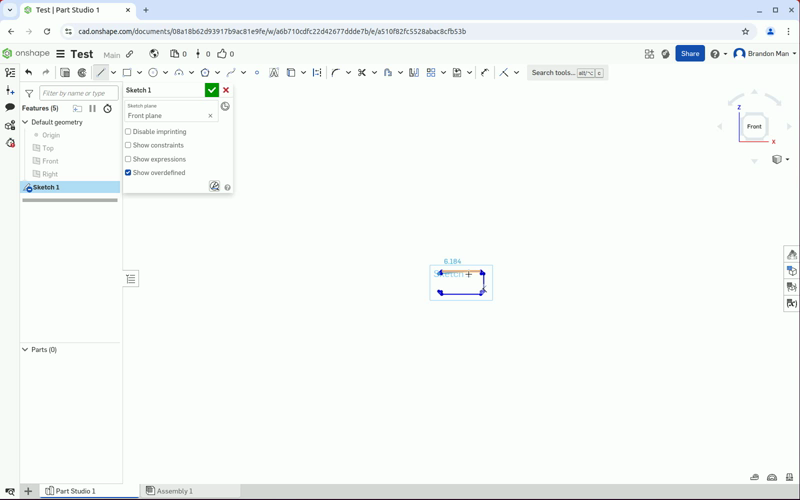
key_down(shift)
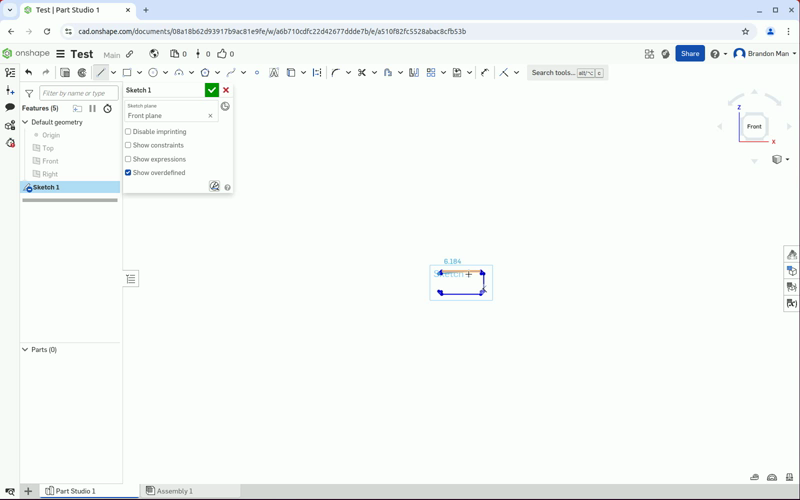
mouse_move(438, 291)
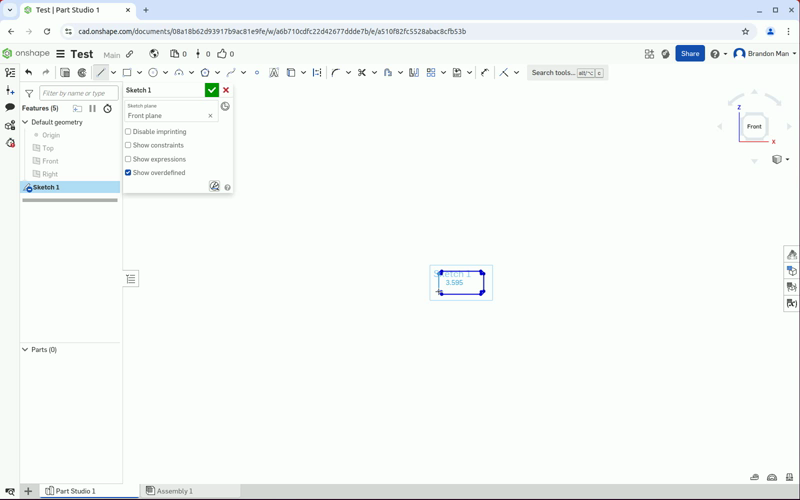
scroll(6)
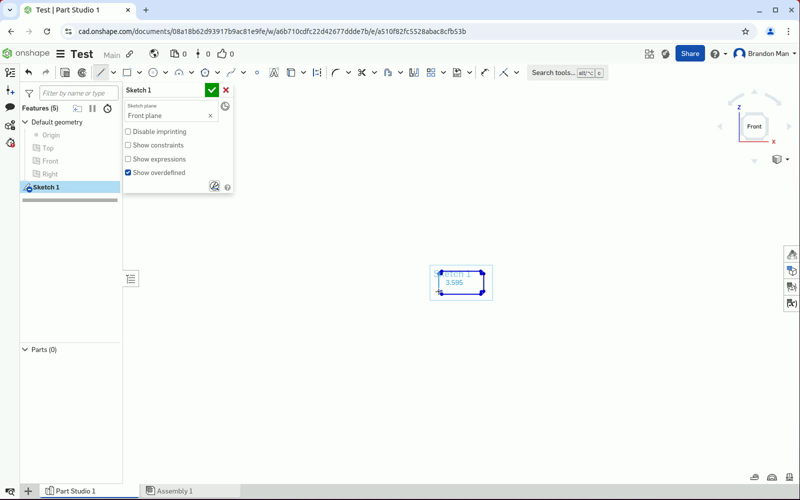
scroll(6)
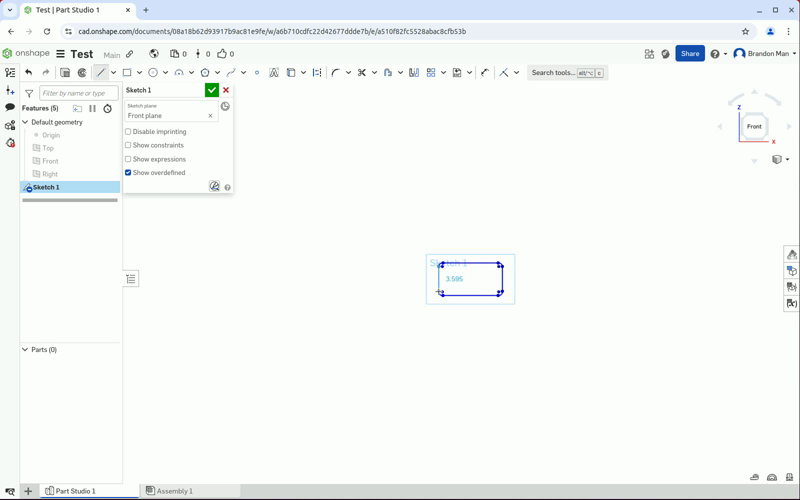
scroll(6)
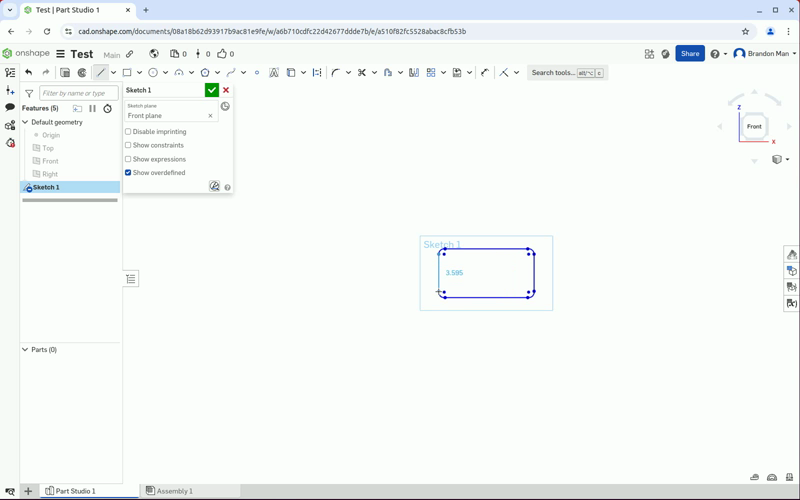
scroll(6)
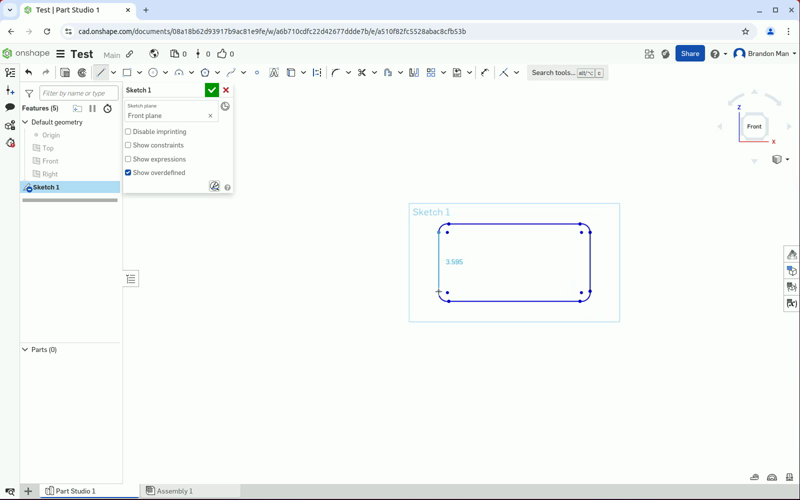
scroll(6)
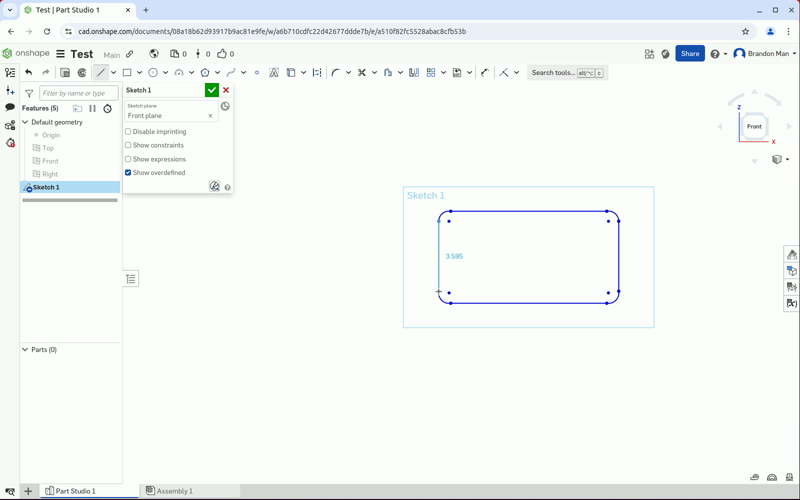
scroll(6)
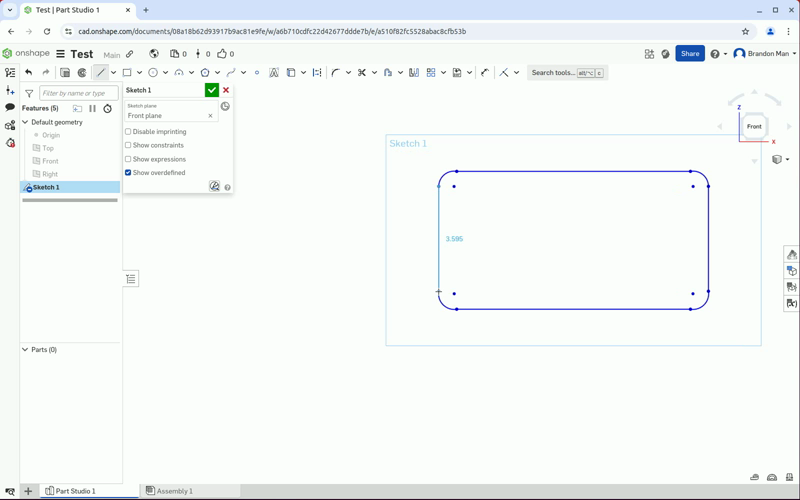
scroll(6)
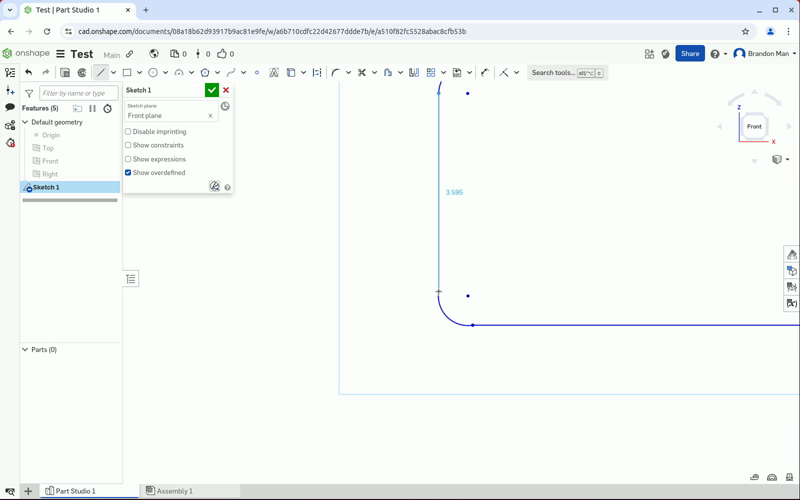
key_up(shift)
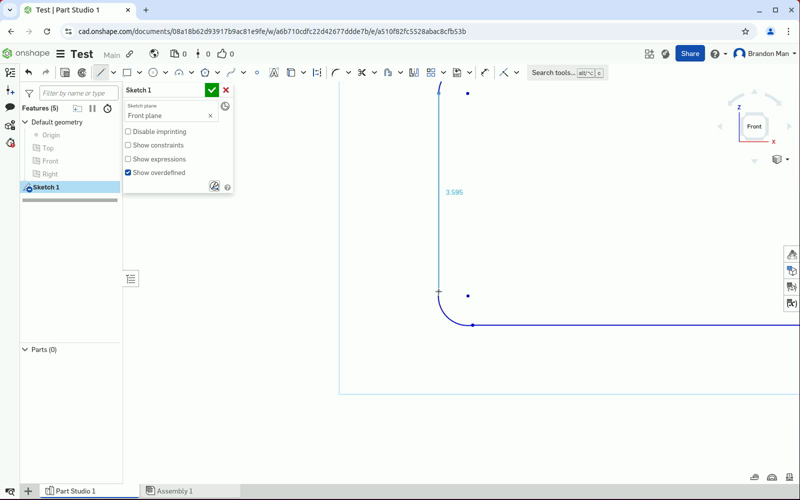
click(438, 291)
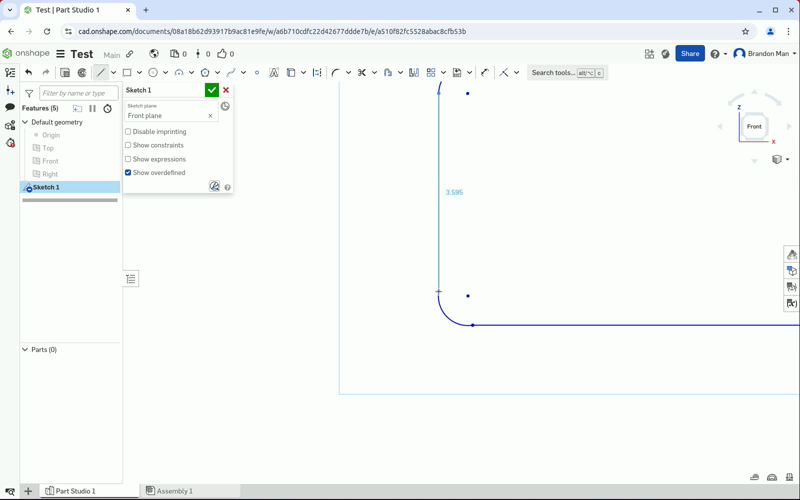
scroll(-6)
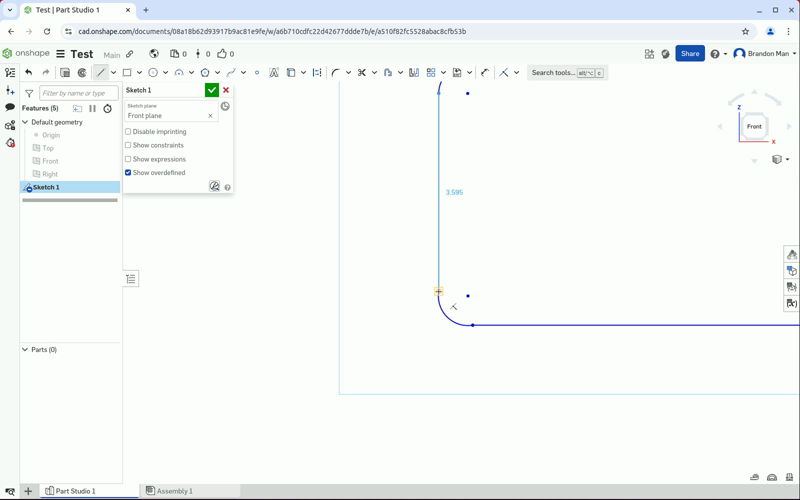
scroll(-6)
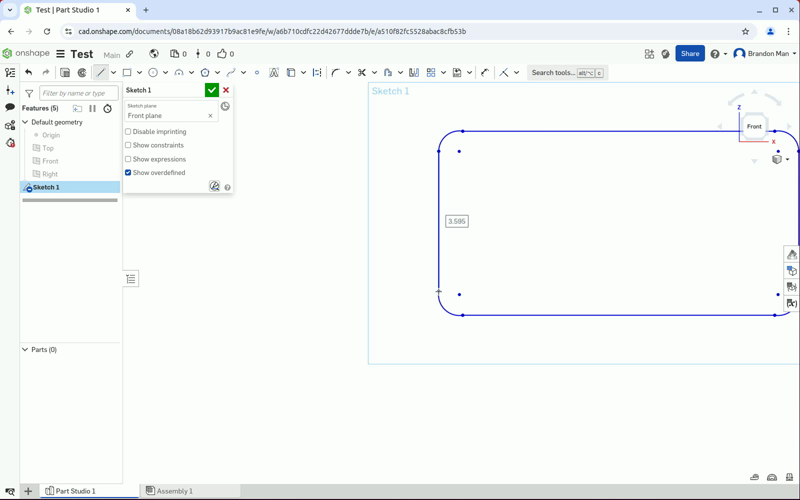
scroll(-6)
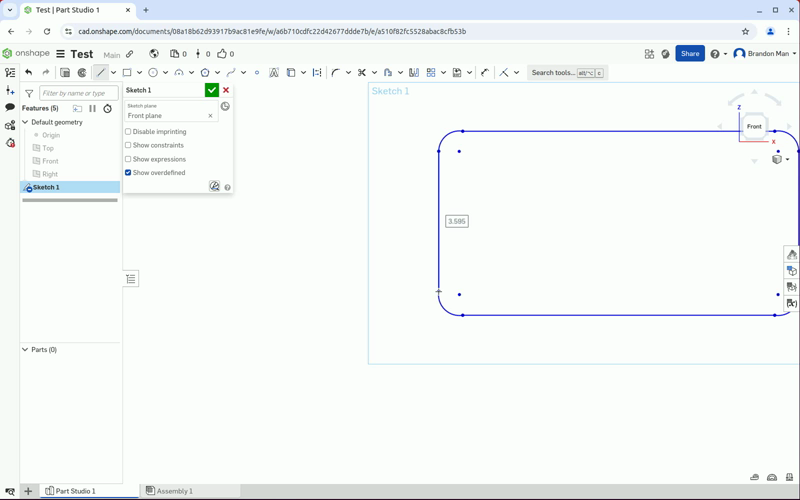
scroll(-6)
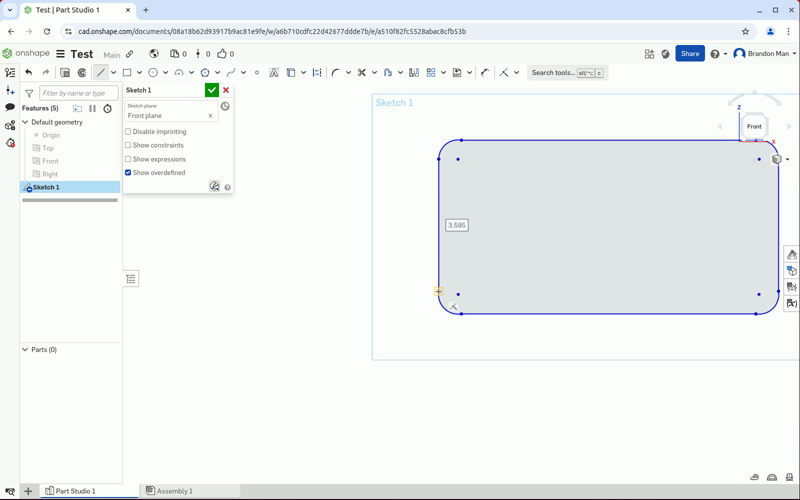
scroll(-6)
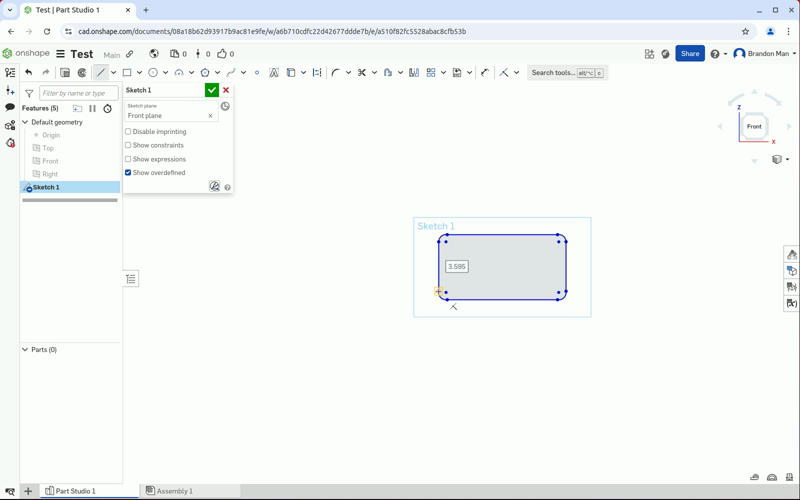
scroll(-6)
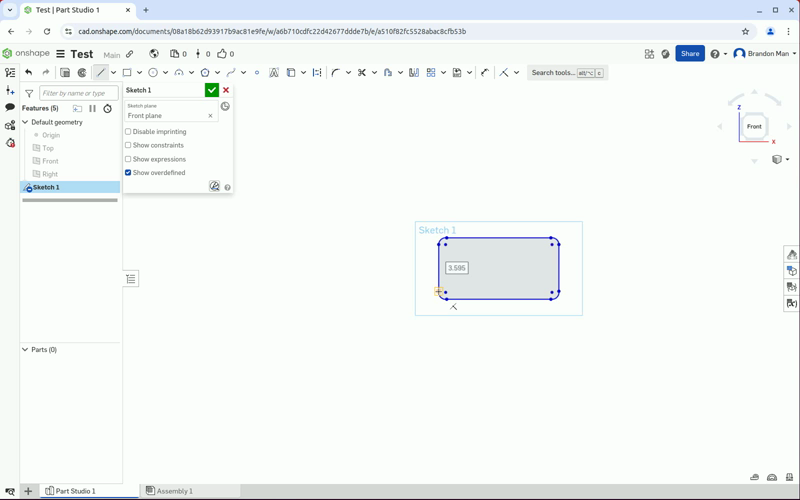
scroll(-6)
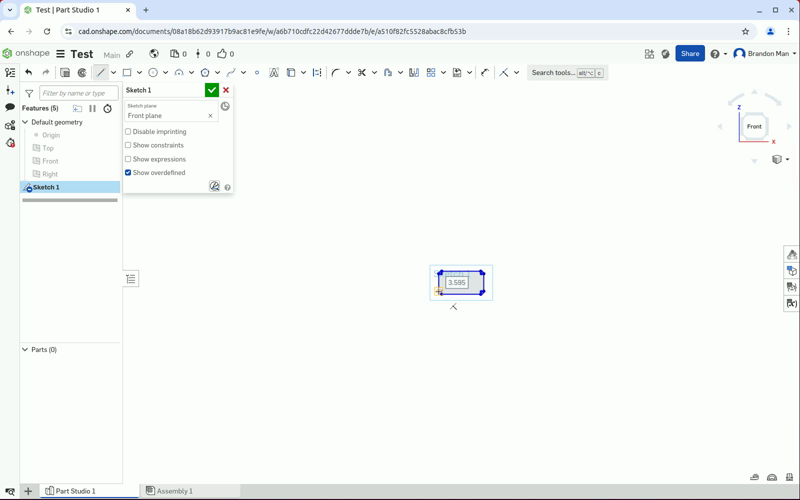
key(esc)
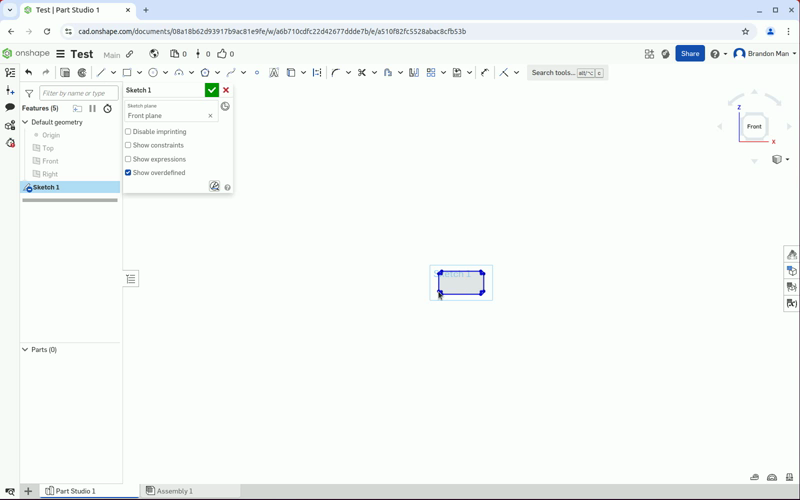
key(l)
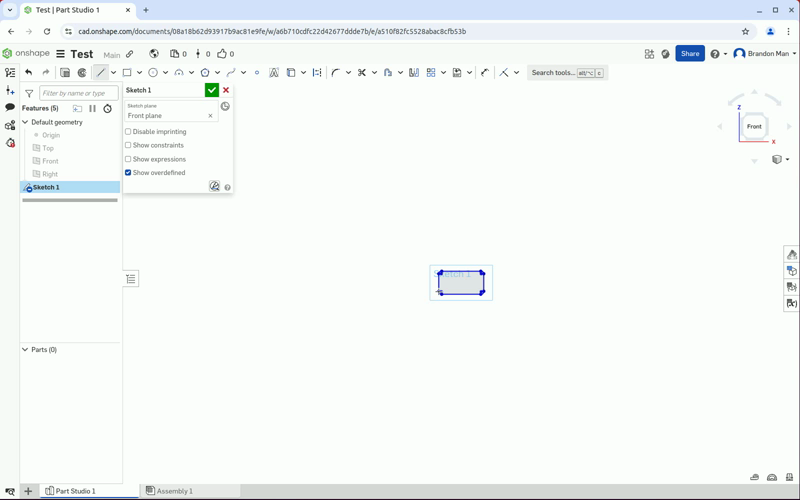
key_down(shift)
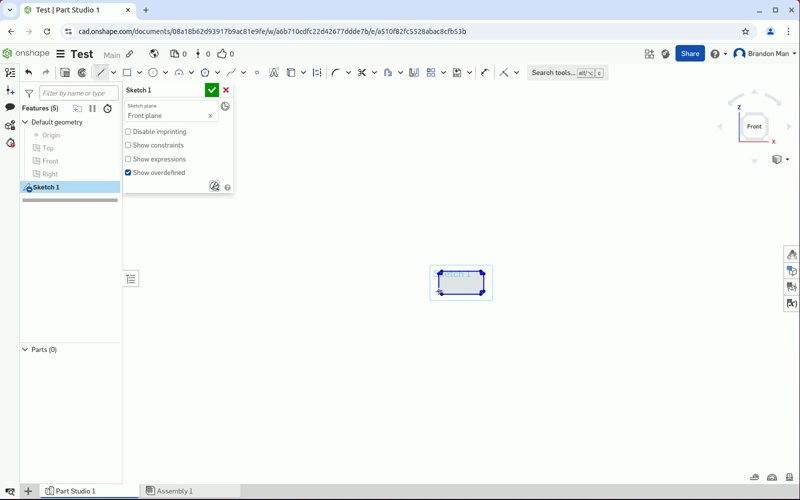
mouse_move(440, 291)
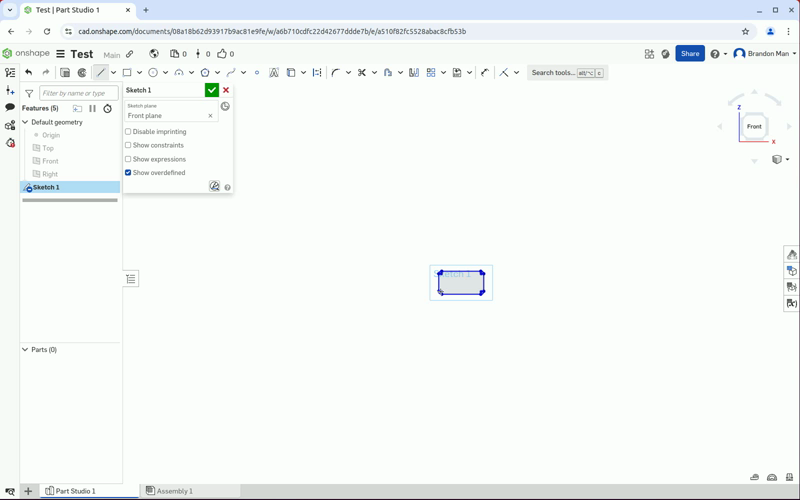
scroll(6)
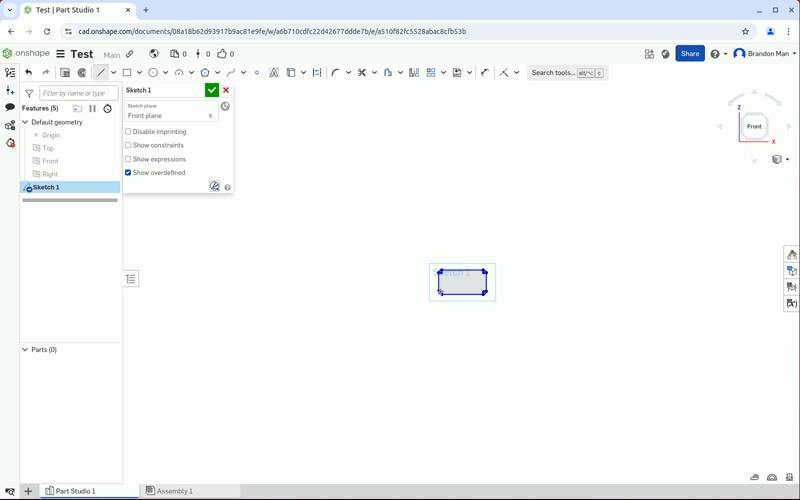
scroll(6)
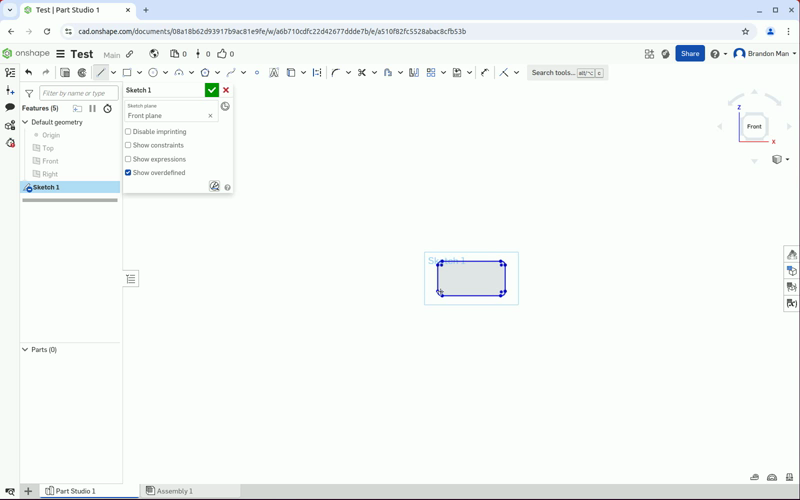
scroll(6)
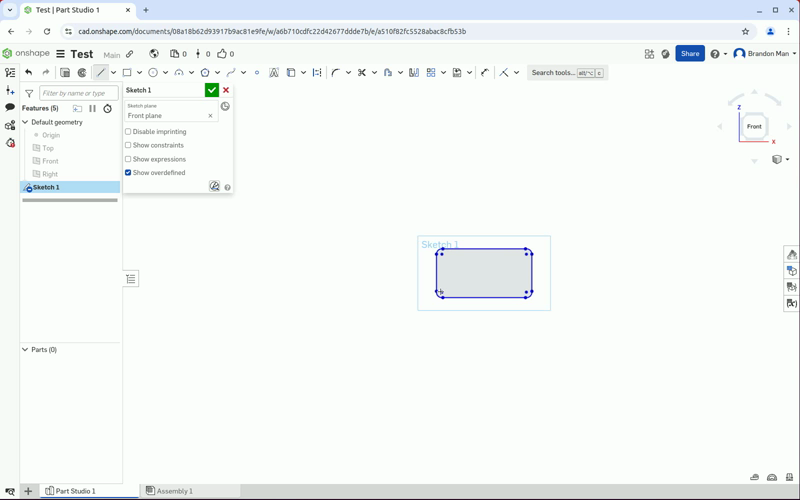
scroll(6)
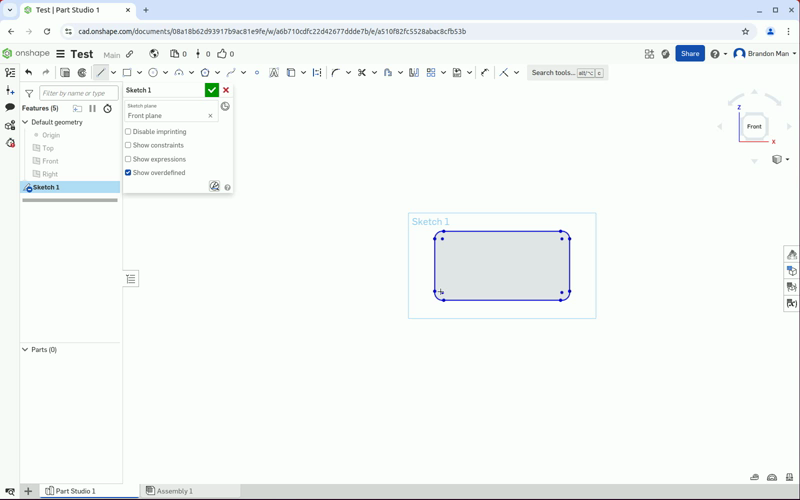
scroll(6)
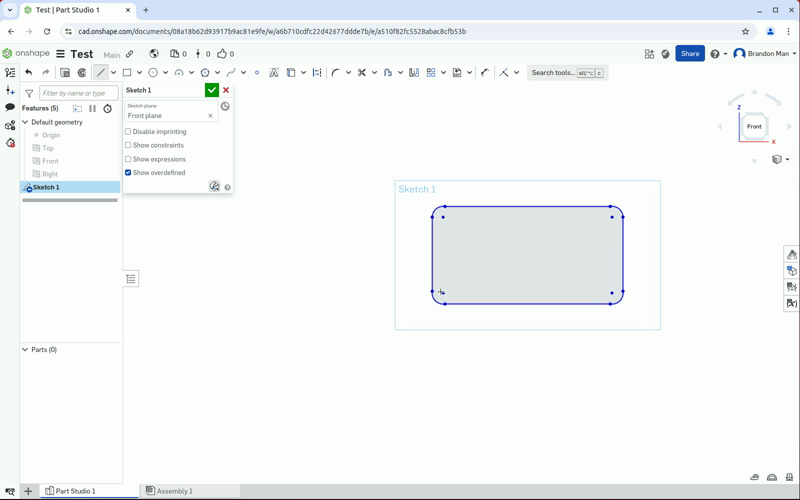
scroll(6)
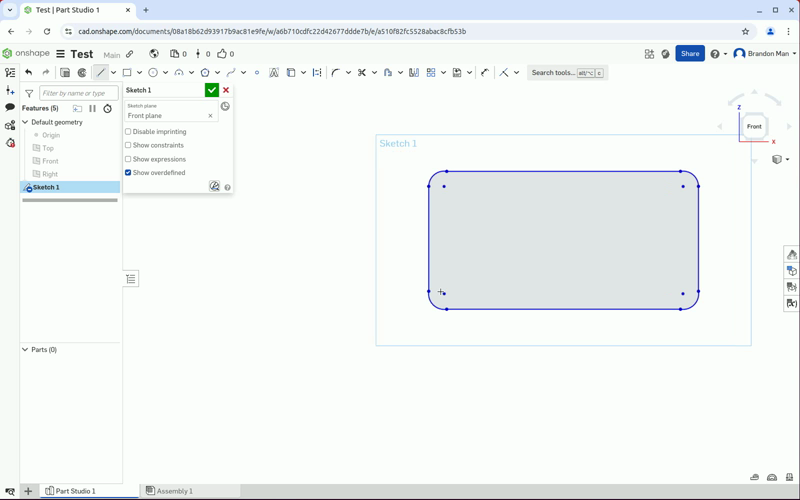
scroll(6)
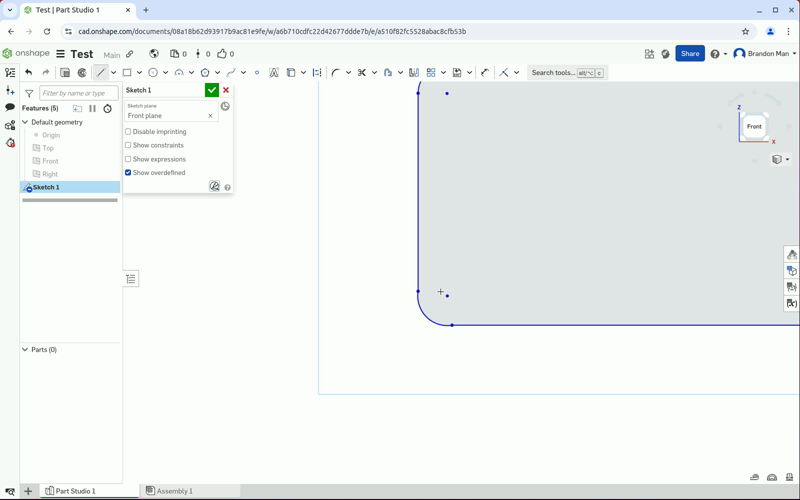
click(440, 291)
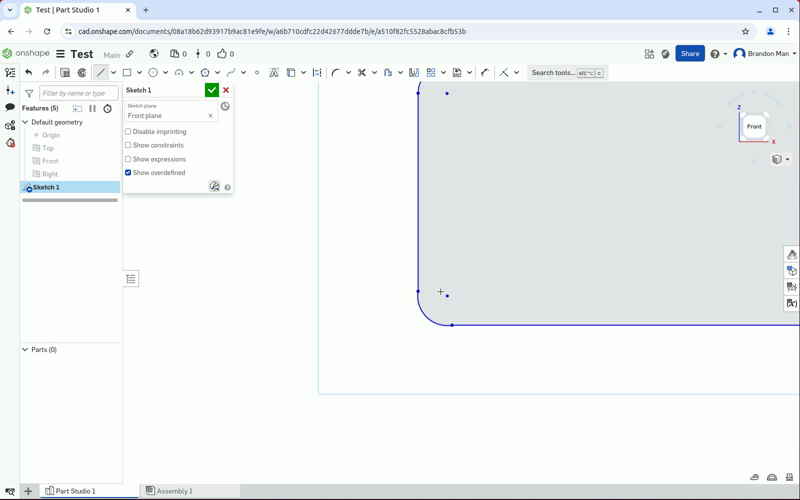
scroll(-6)
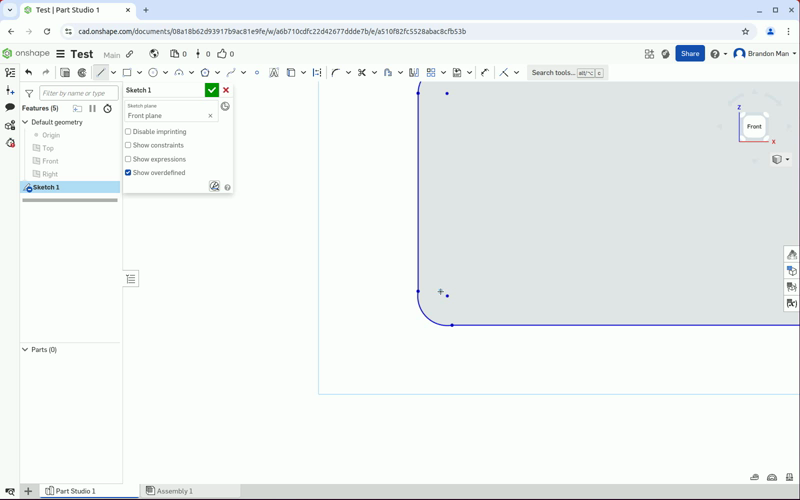
scroll(-6)
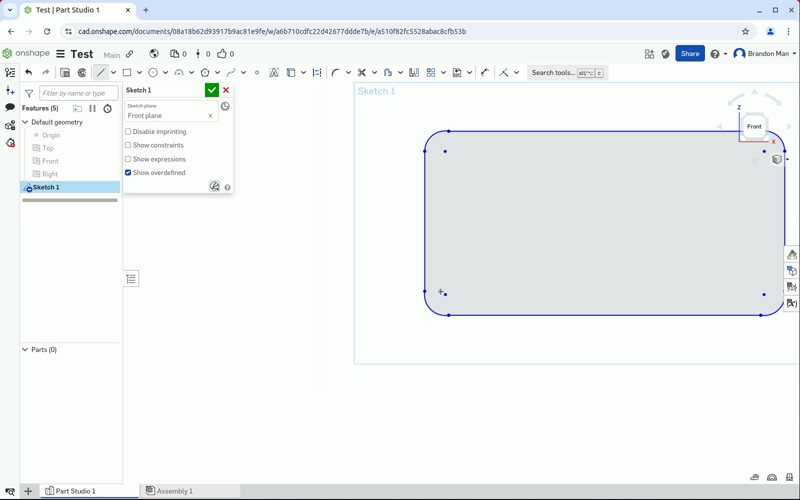
scroll(-6)
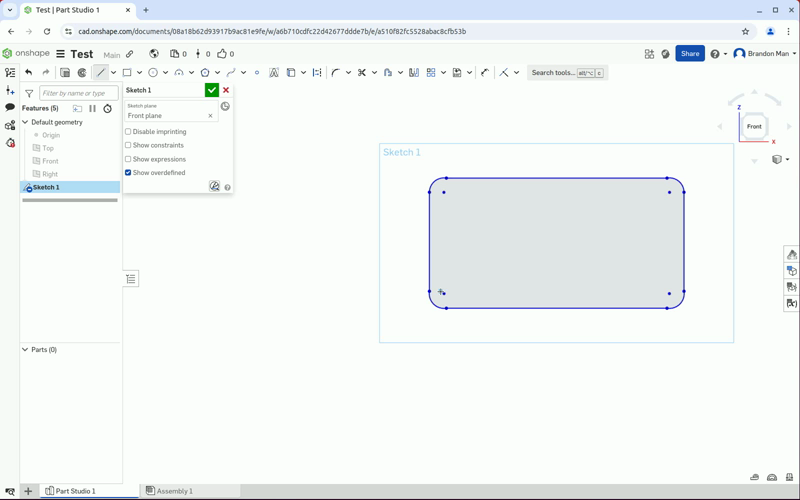
scroll(-6)
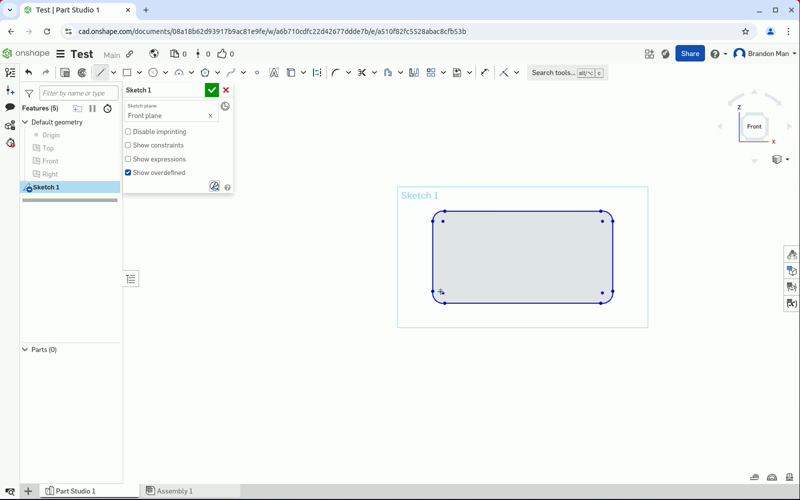
scroll(-6)
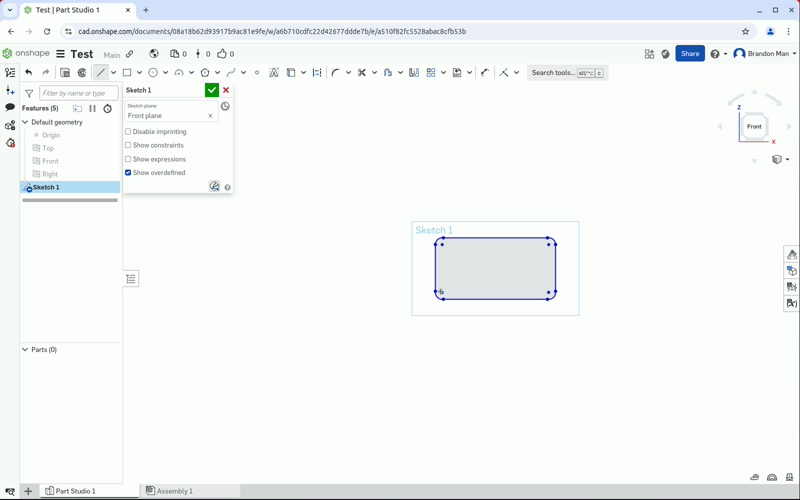
scroll(-6)
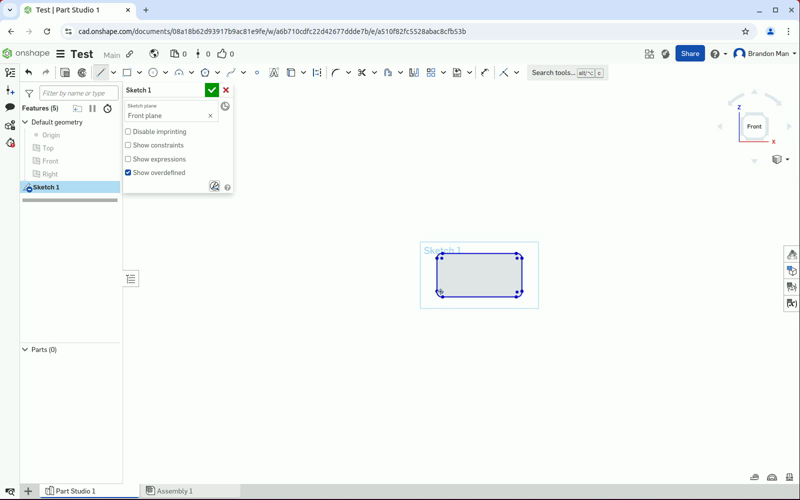
scroll(-6)
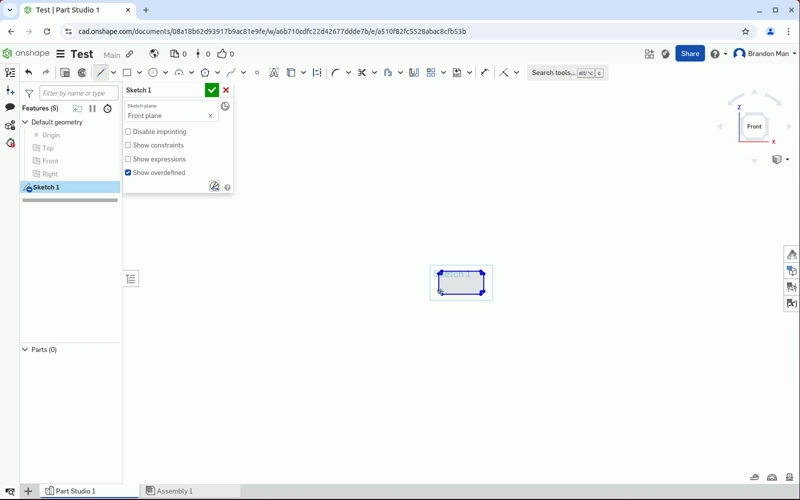
key_up(shift)
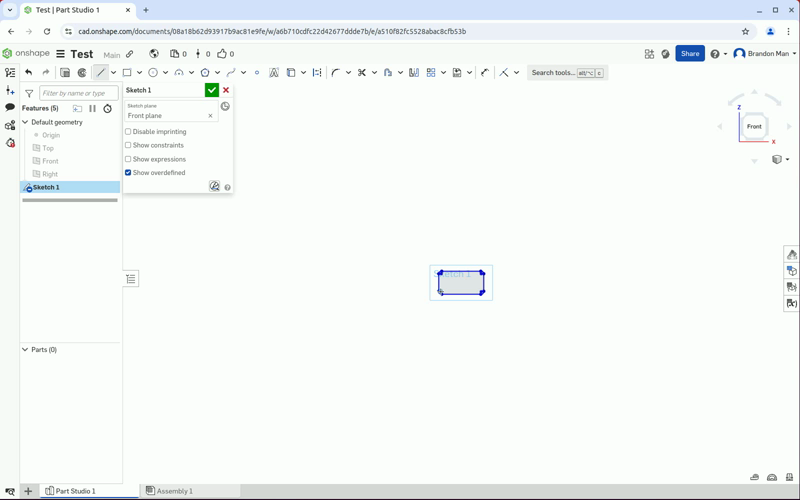
key_down(shift)
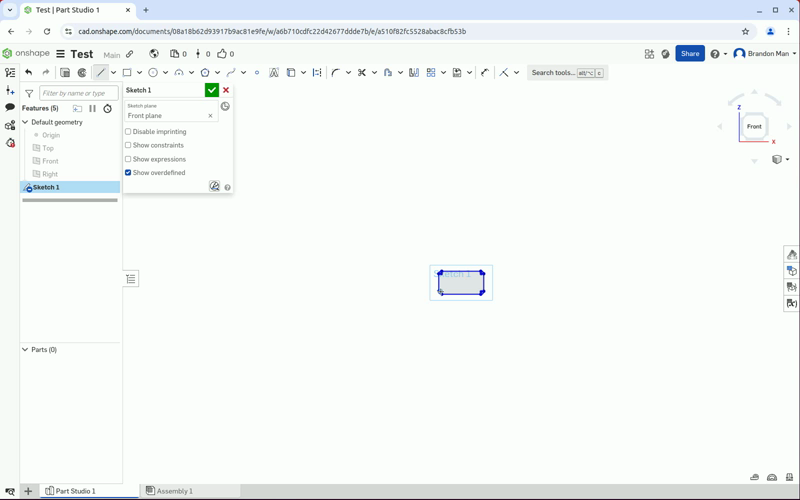
mouse_move(470, 291)
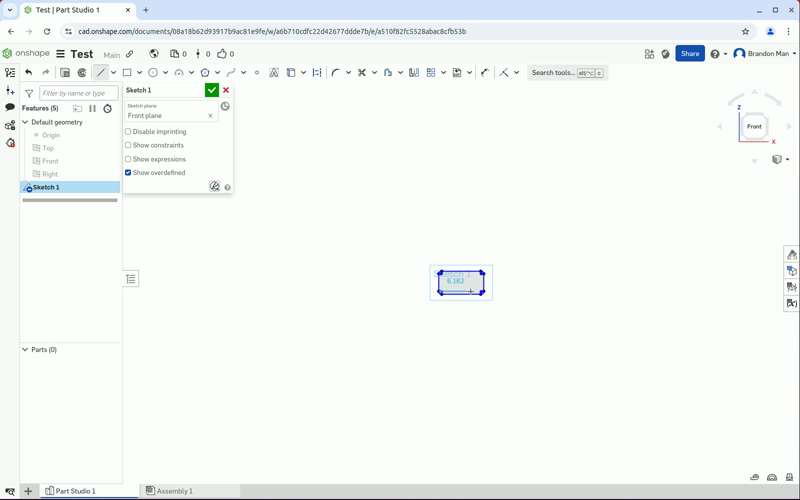
mouse_move(440, 273)
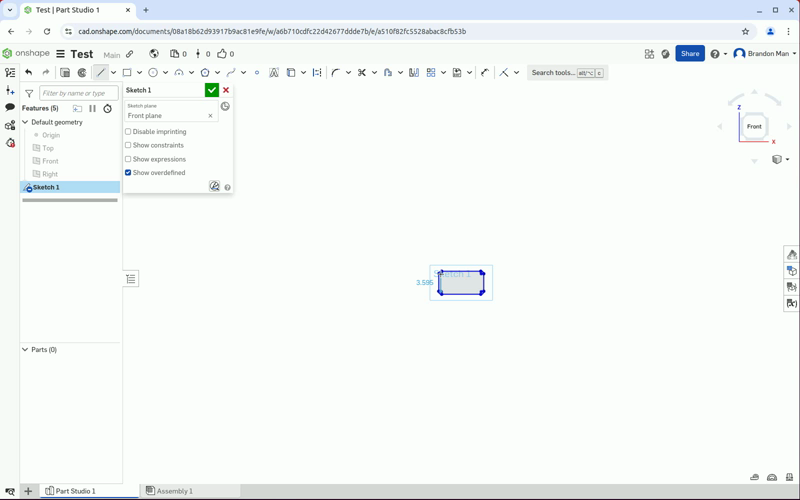
scroll(6)
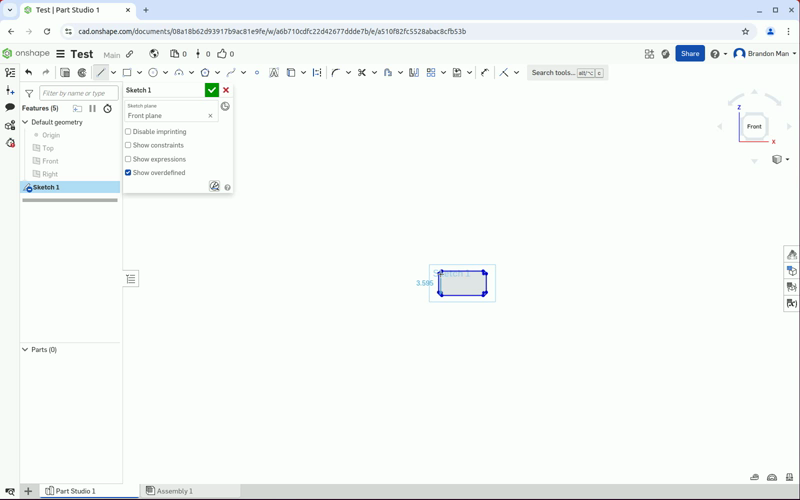
scroll(6)
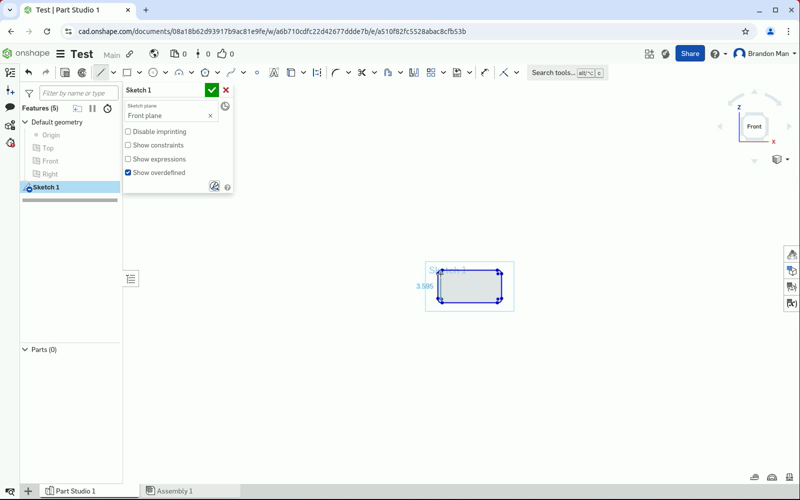
scroll(6)
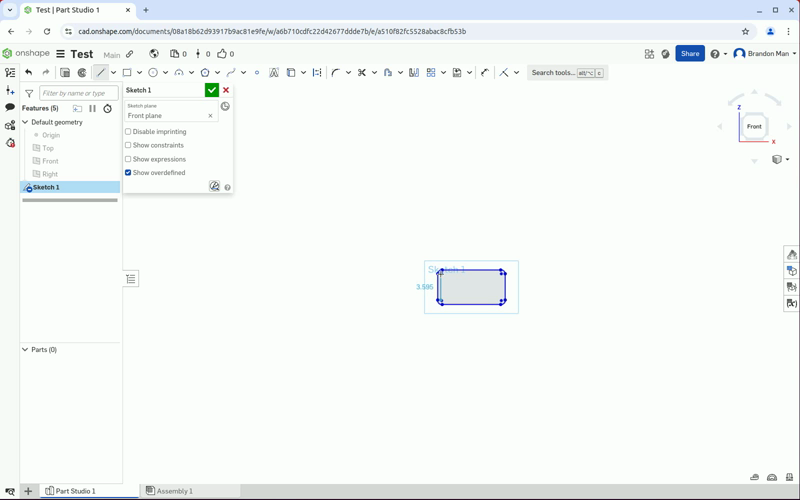
scroll(6)
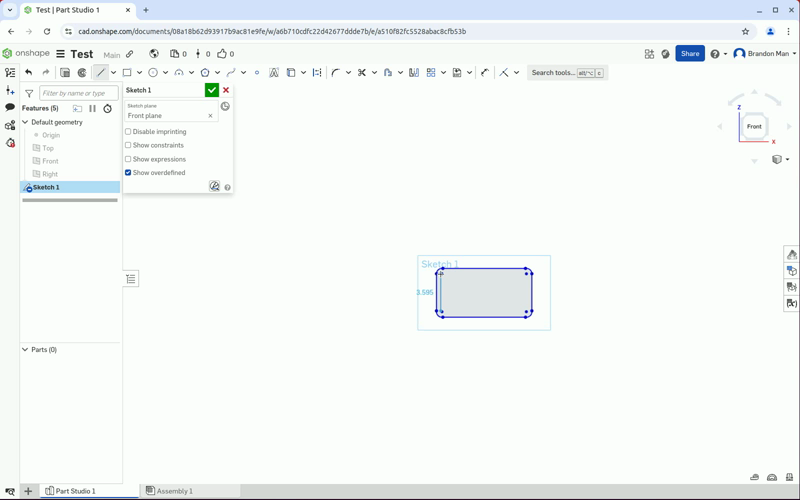
scroll(6)
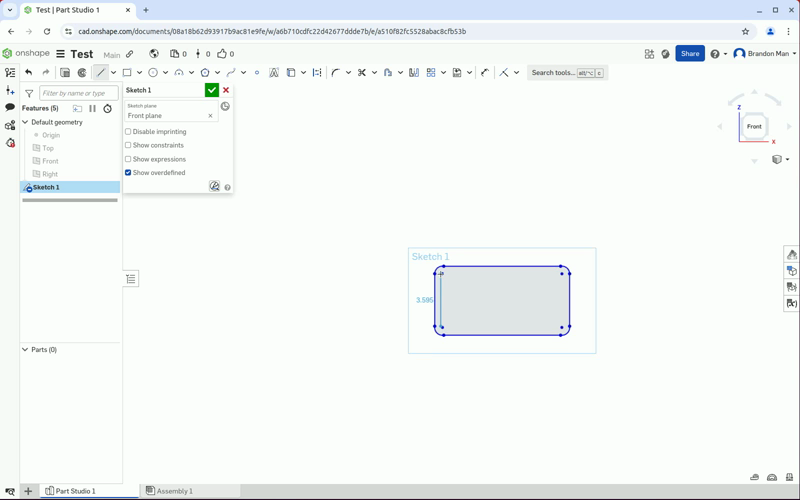
scroll(6)
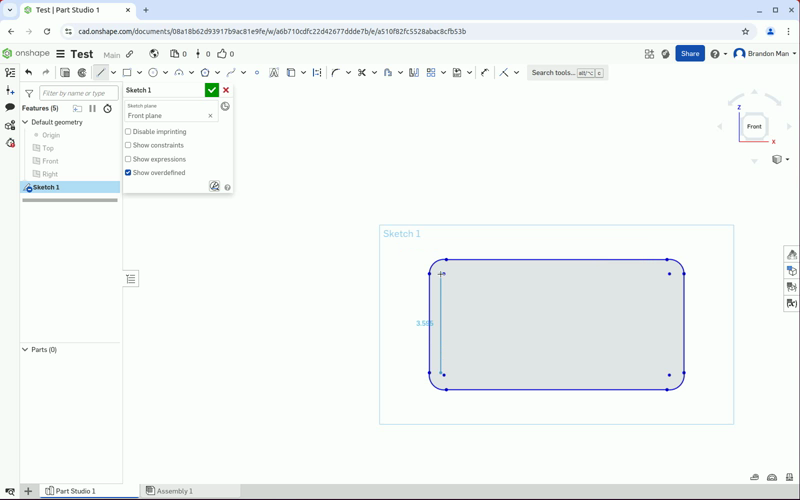
scroll(6)
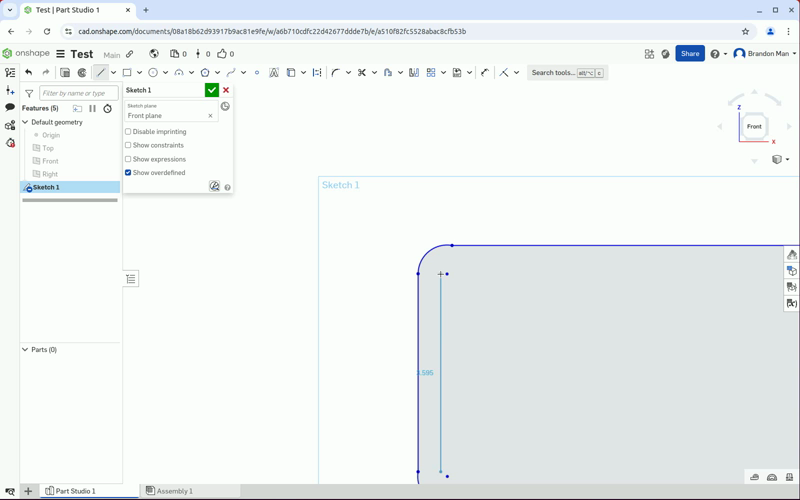
click(440, 273)
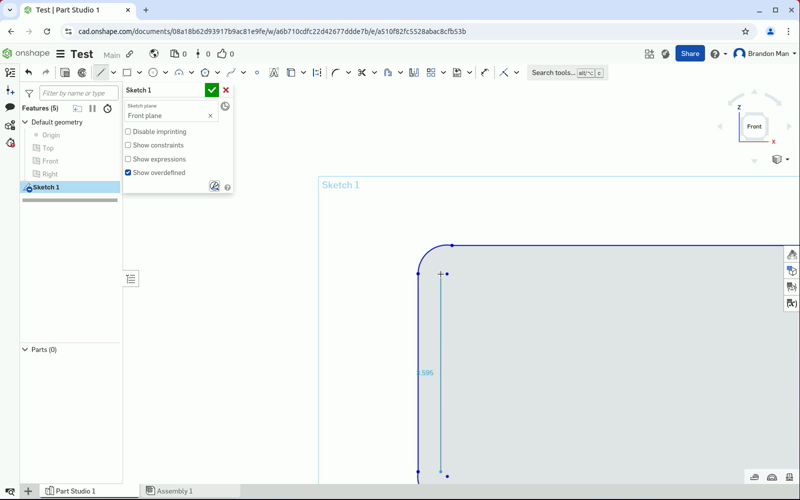
scroll(-6)
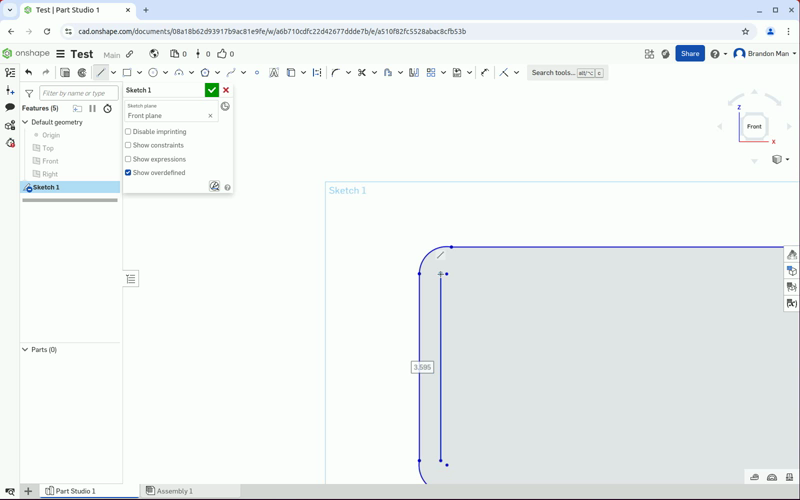
scroll(-6)
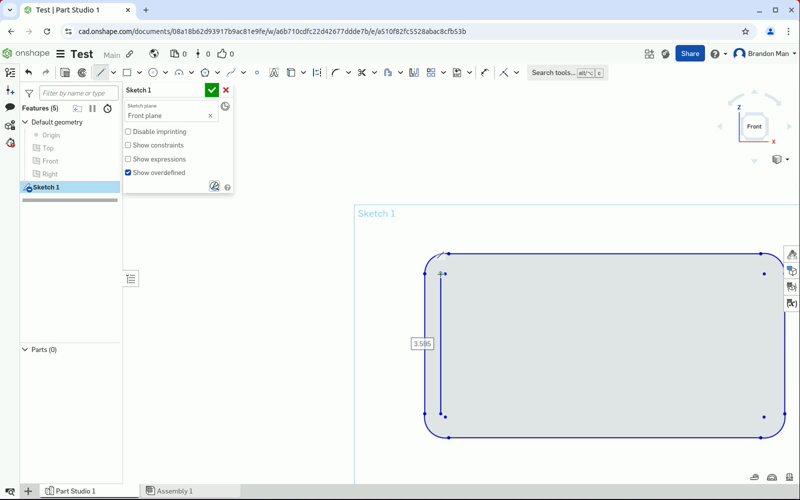
scroll(-6)
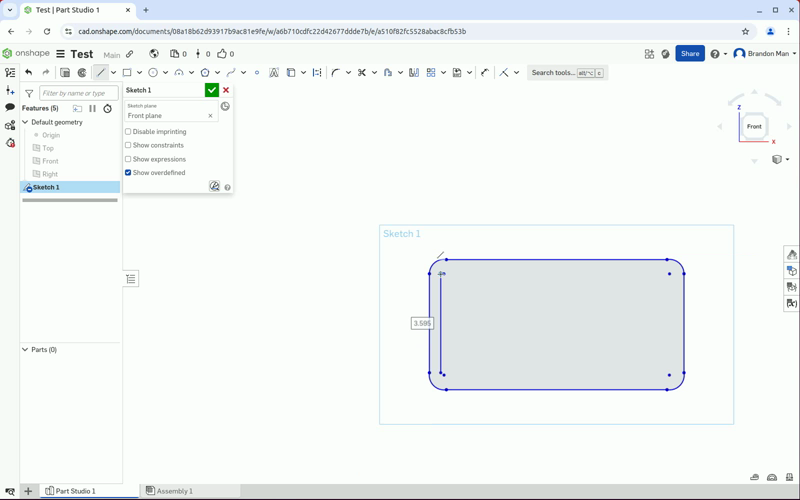
scroll(-6)
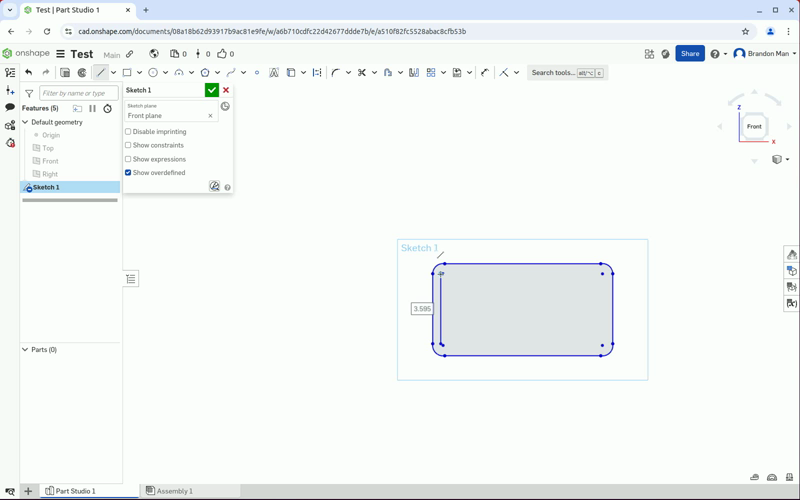
scroll(-6)
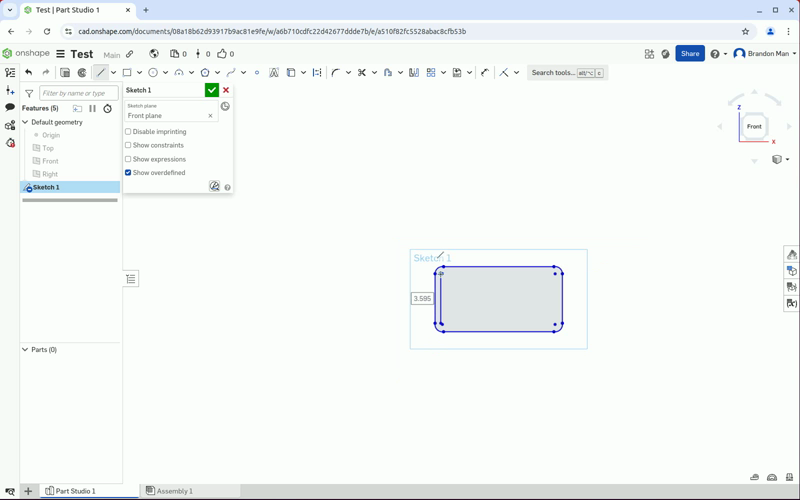
scroll(-6)
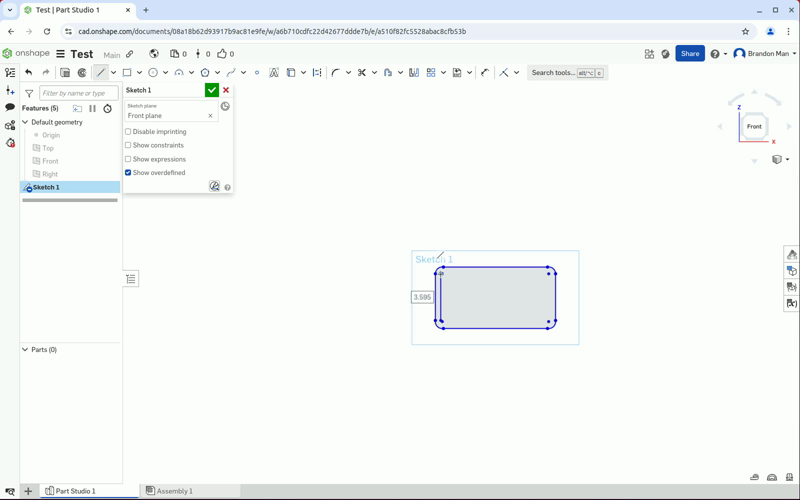
scroll(-6)
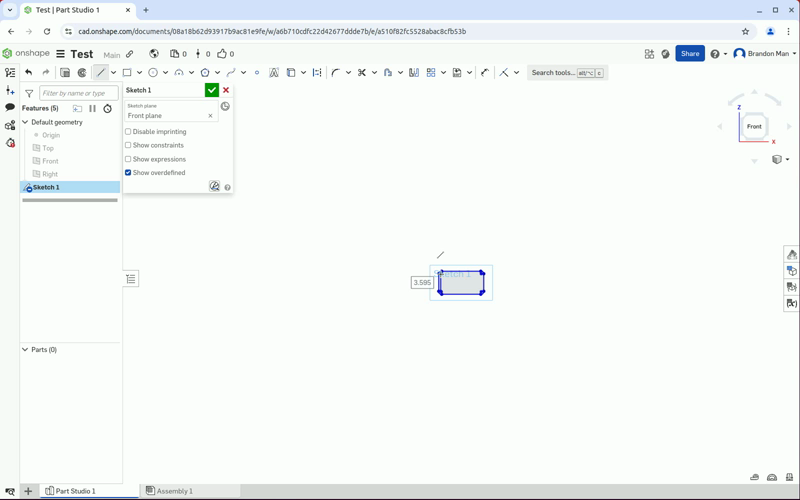
key_up(shift)
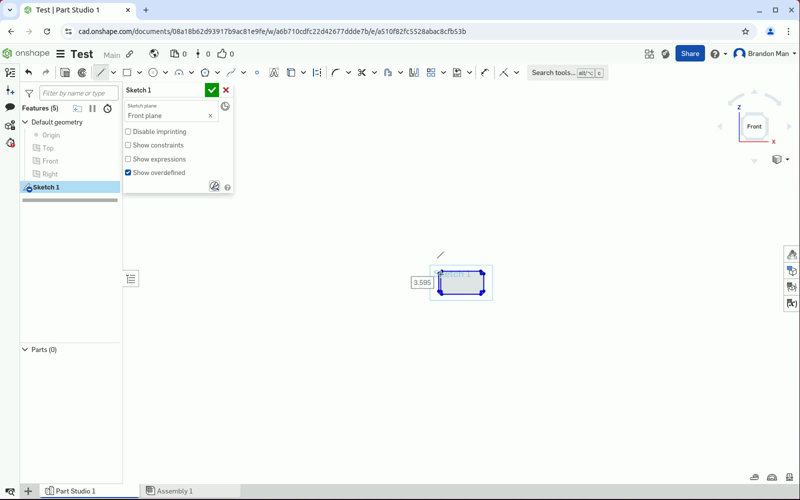
key(esc)
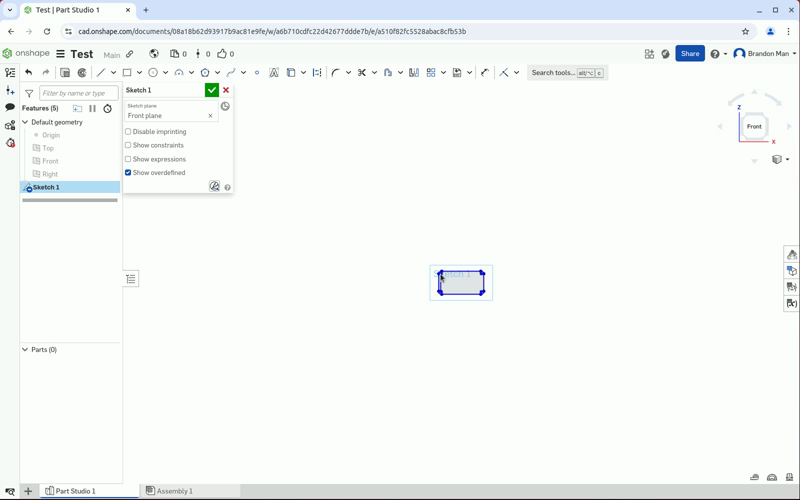
key(a)
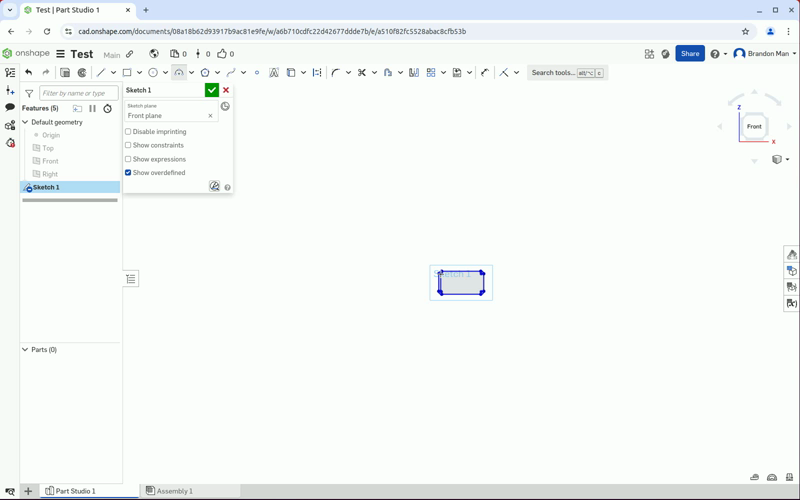
mouse_move(440, 273)
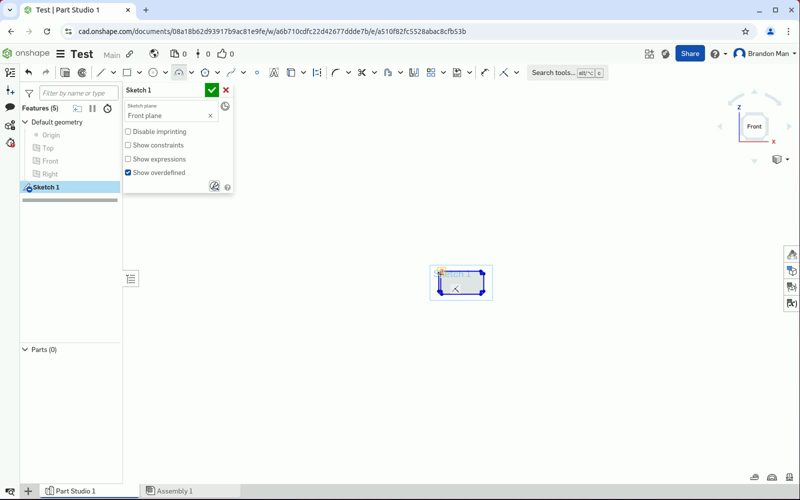
scroll(6)
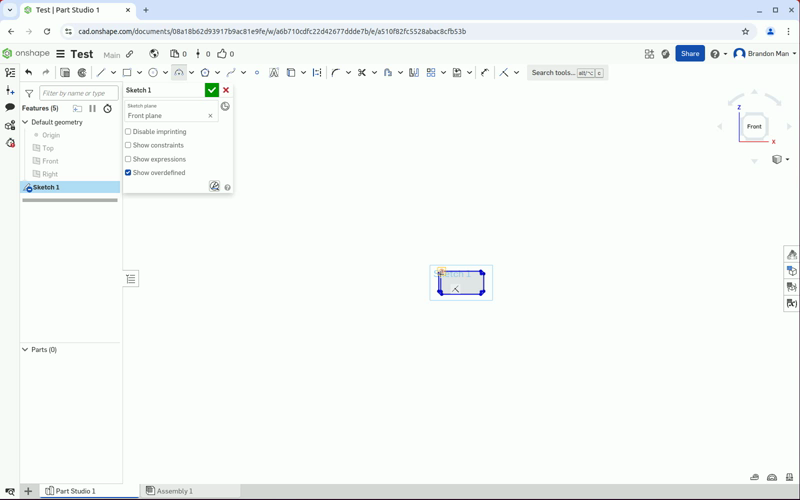
scroll(6)
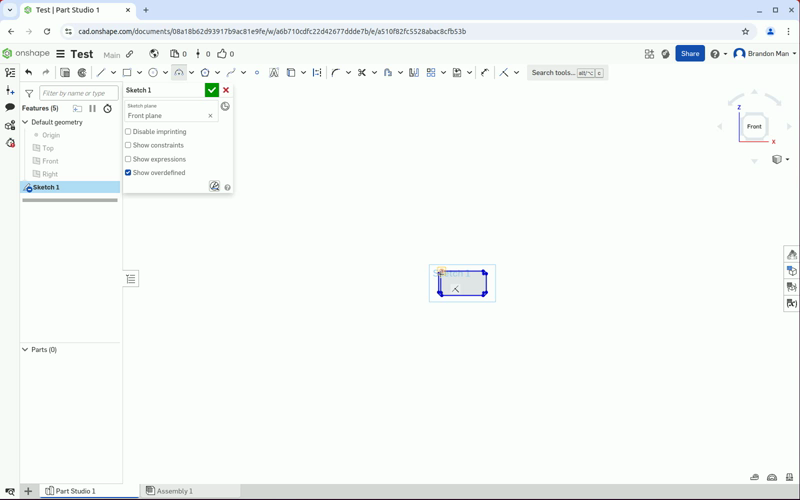
scroll(6)
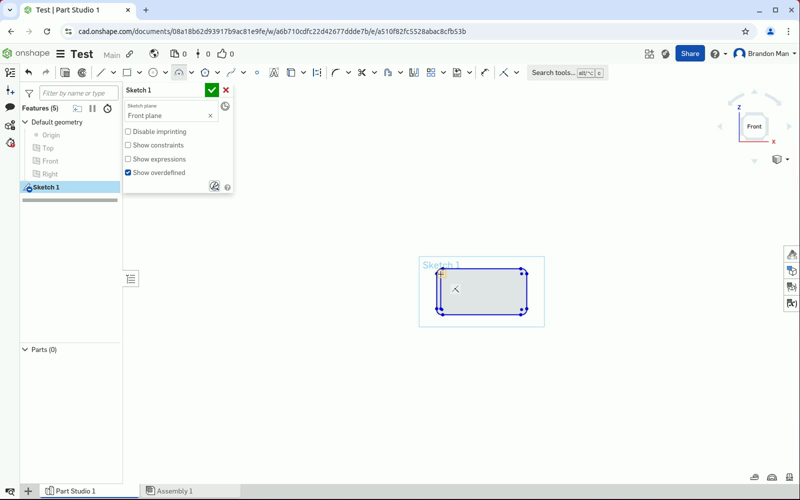
scroll(6)
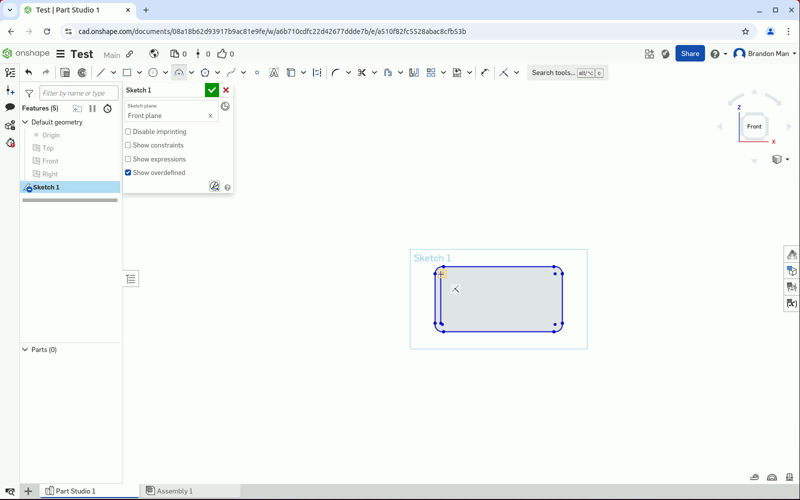
scroll(6)
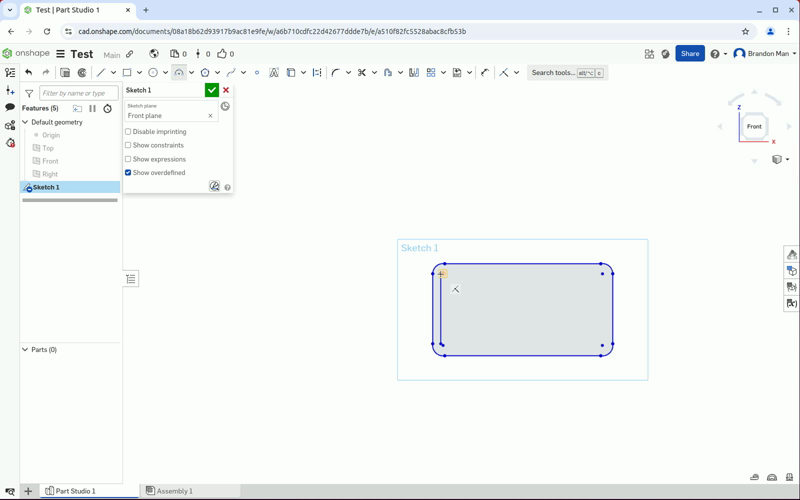
scroll(6)
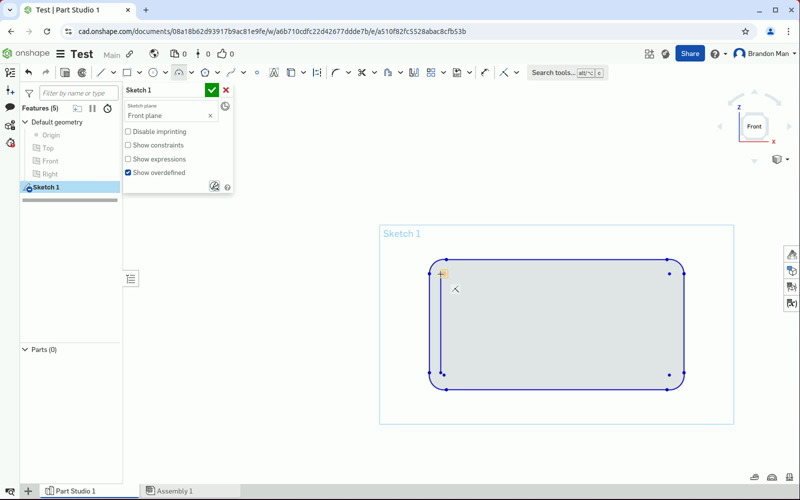
scroll(6)
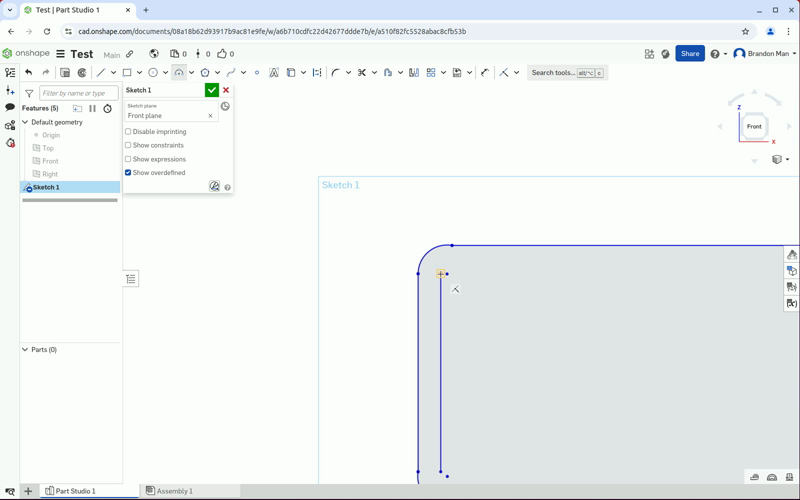
click(440, 273)
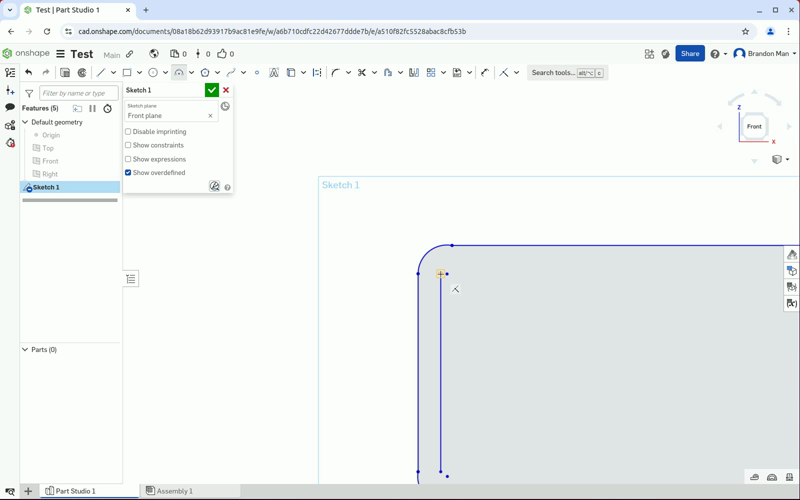
scroll(-6)
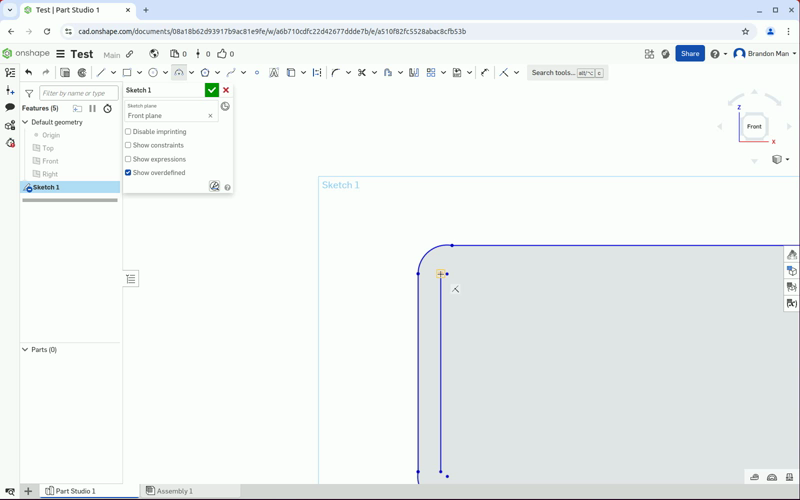
scroll(-6)
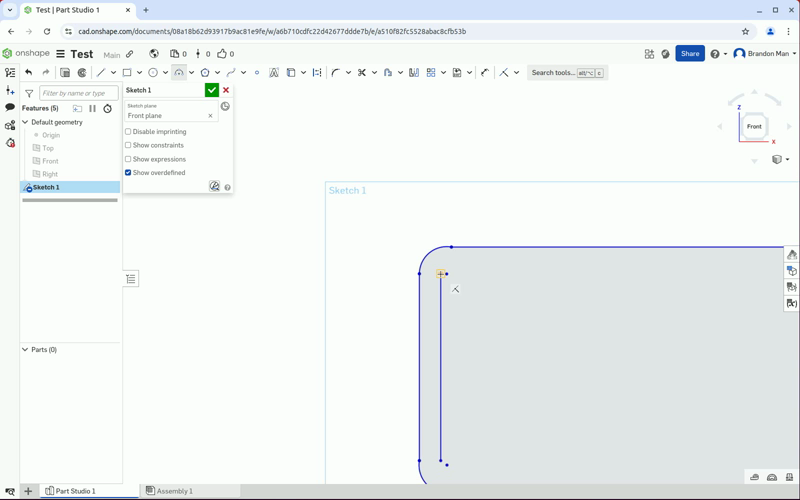
scroll(-6)
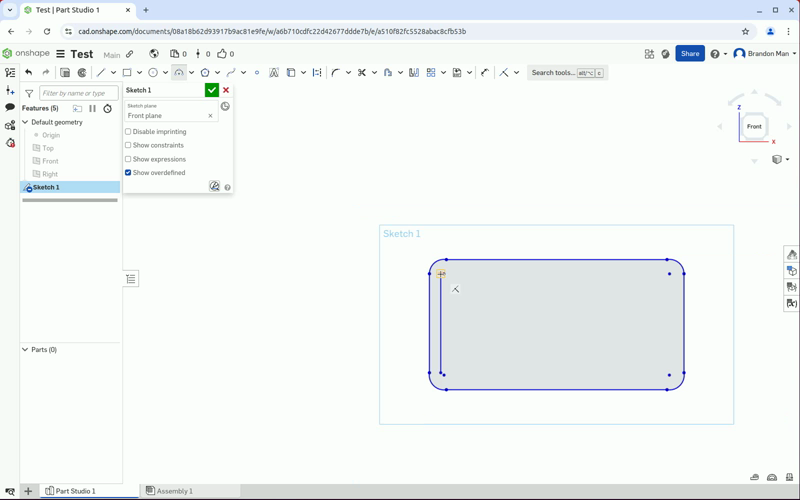
scroll(-6)
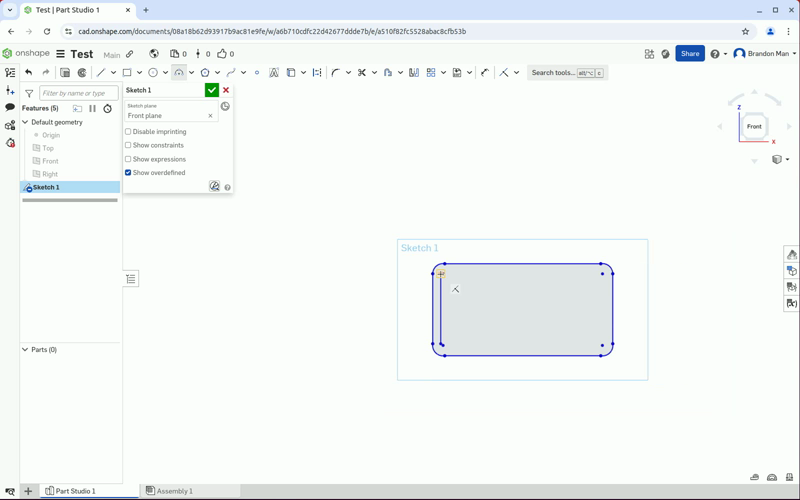
scroll(-6)
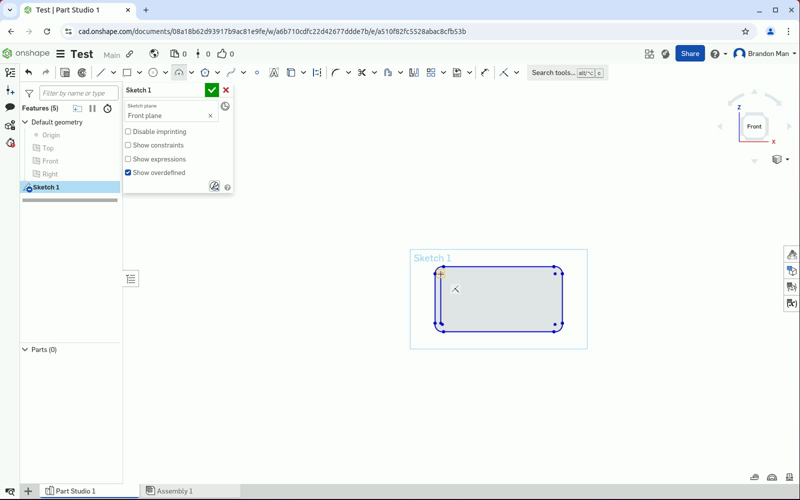
scroll(-6)
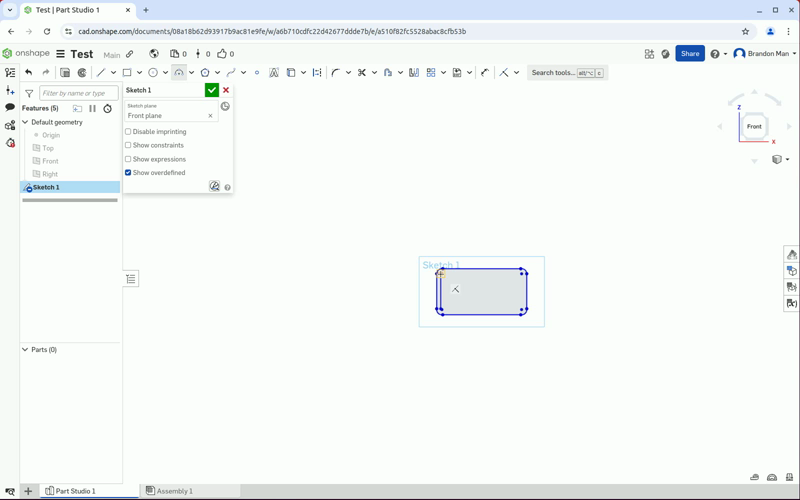
scroll(-6)
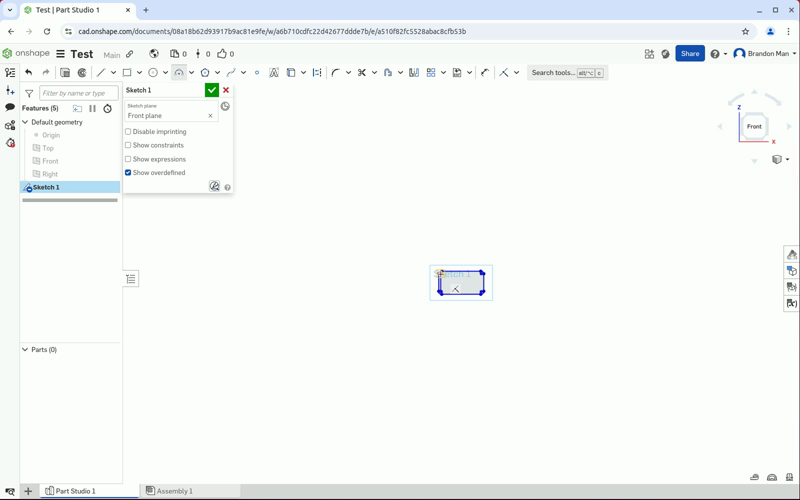
key_down(shift)
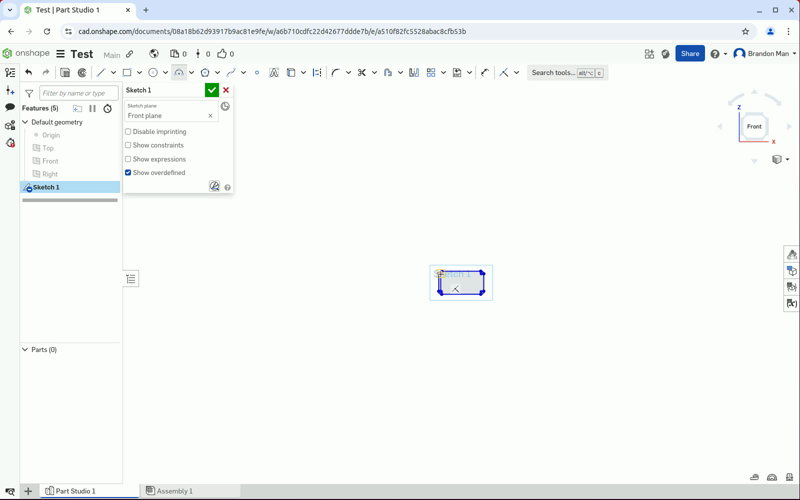
mouse_move(441, 273)
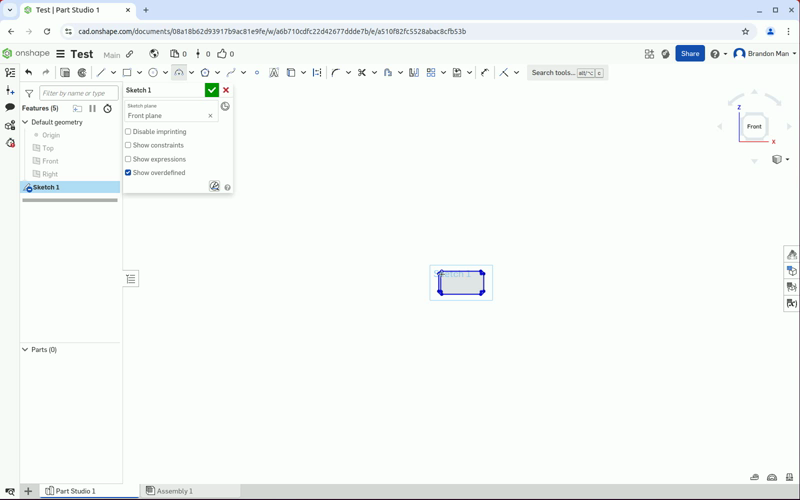
scroll(6)
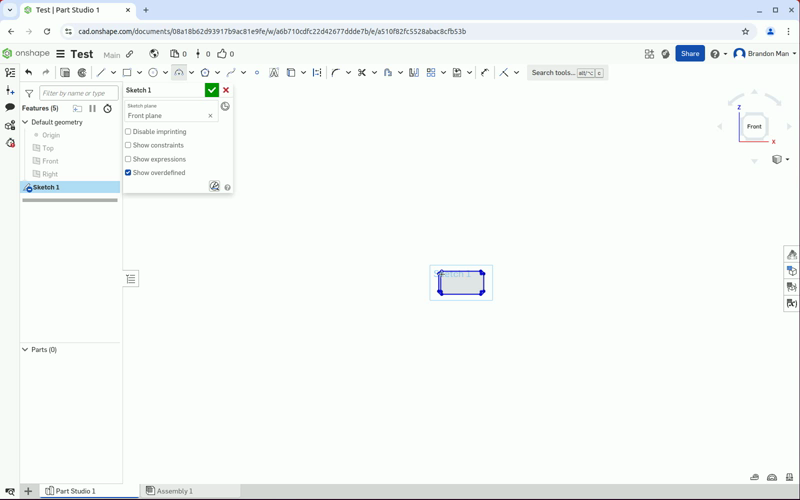
scroll(6)
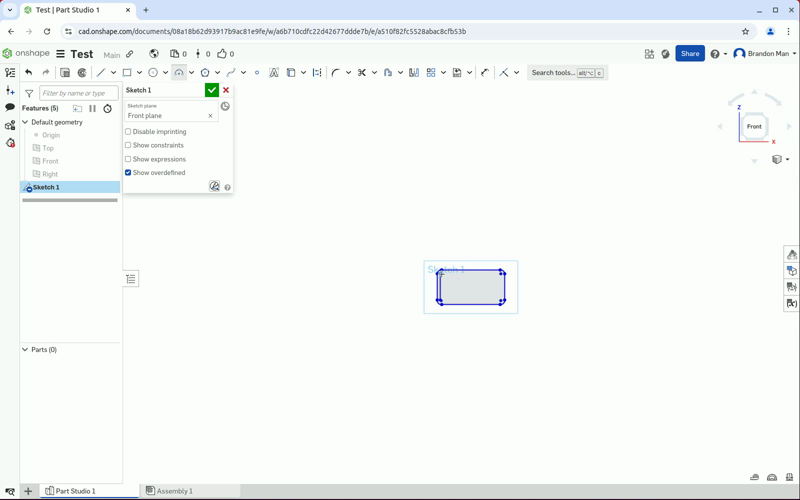
scroll(6)
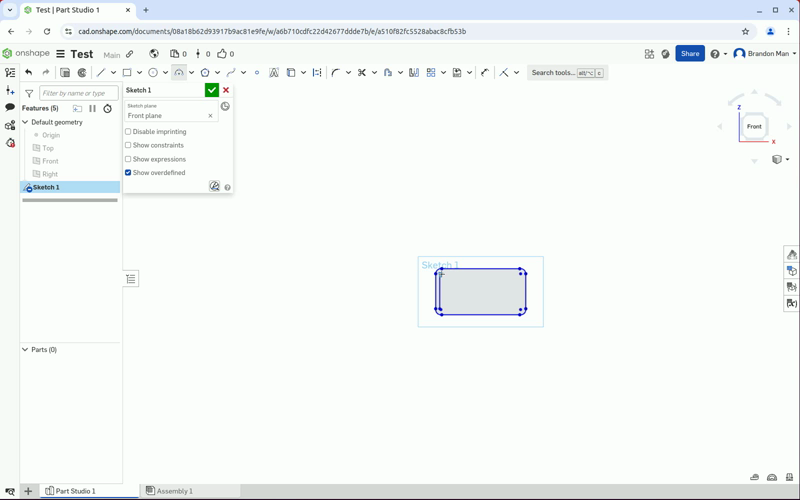
scroll(6)
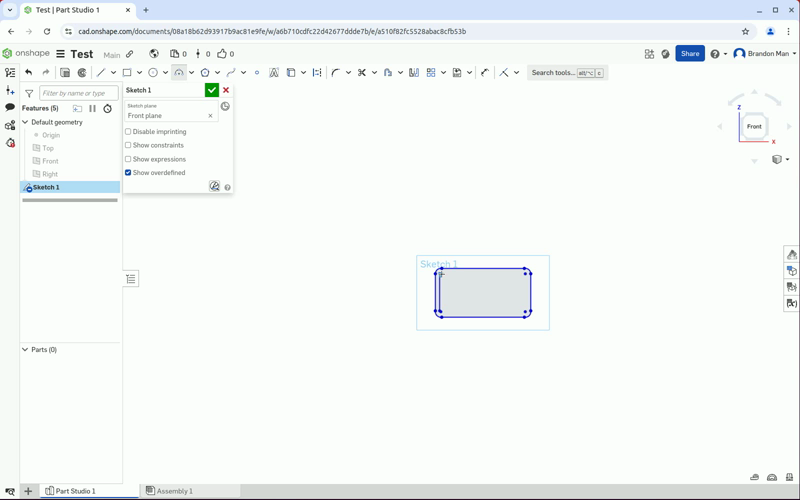
scroll(6)
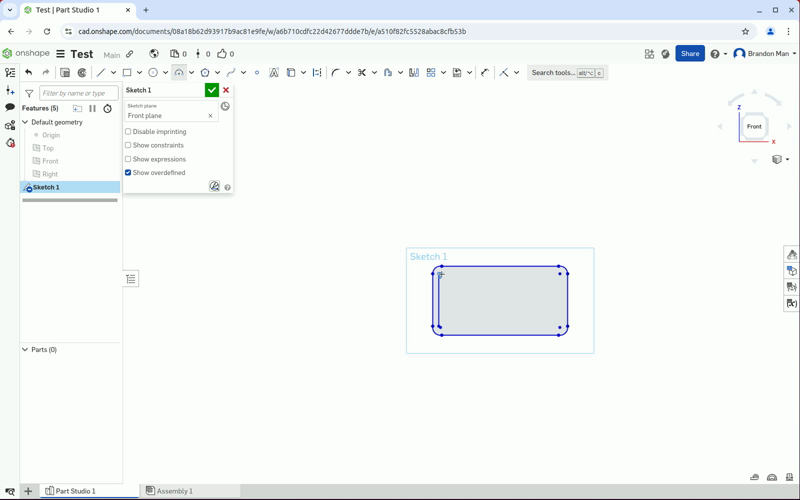
scroll(6)
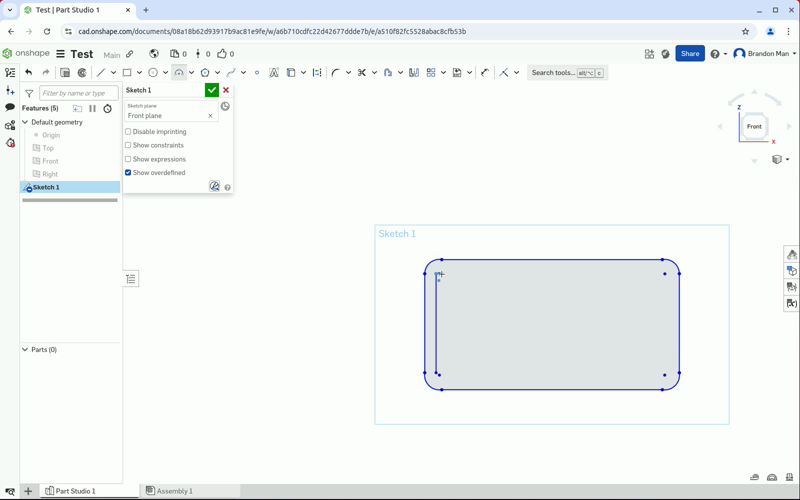
scroll(6)
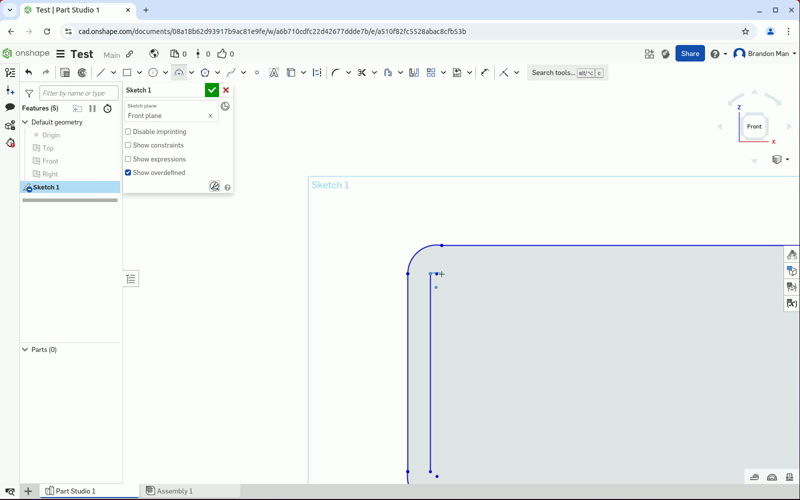
click(441, 273)
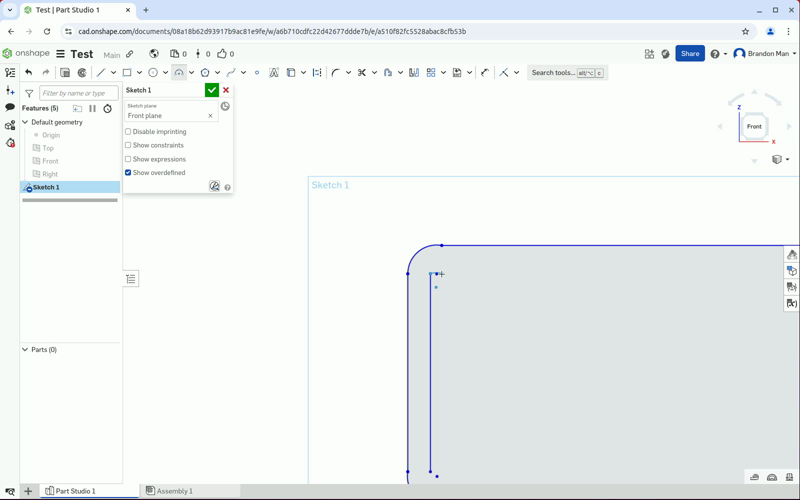
scroll(-6)
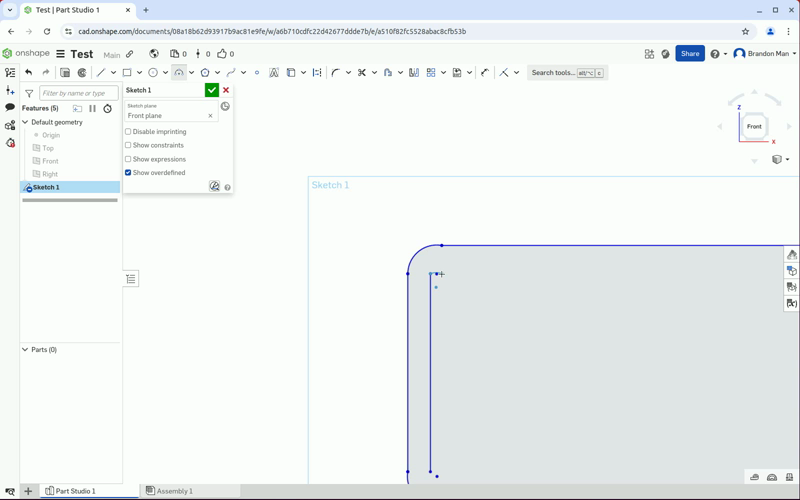
scroll(-6)
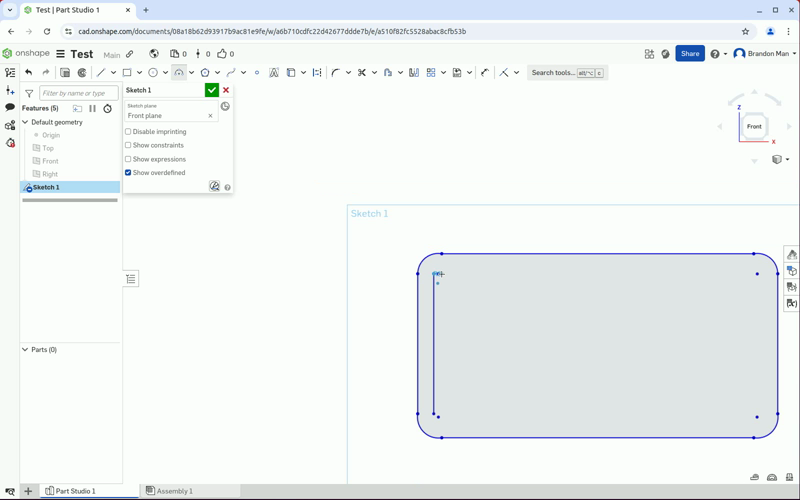
scroll(-6)
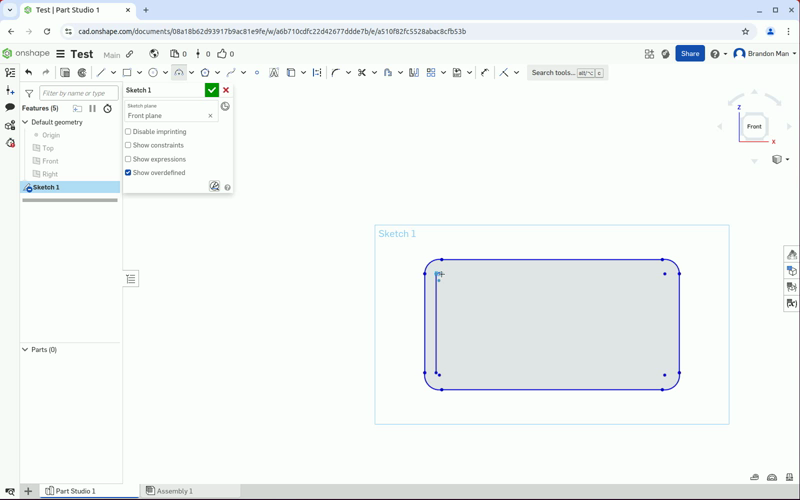
scroll(-6)
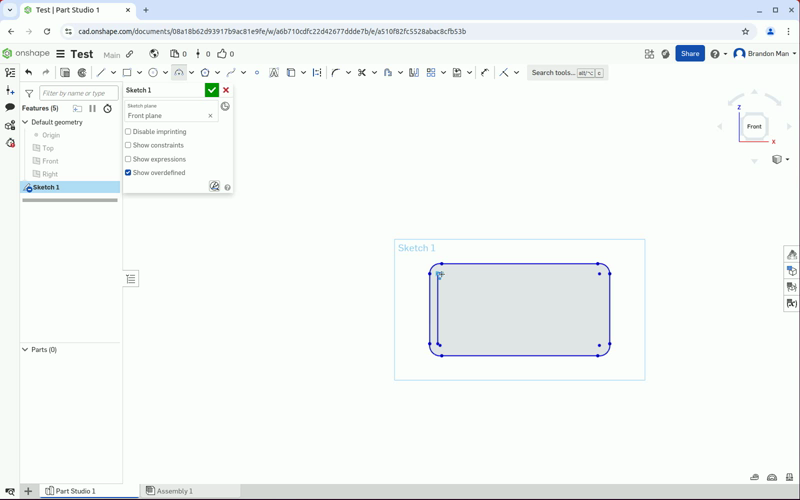
scroll(-6)
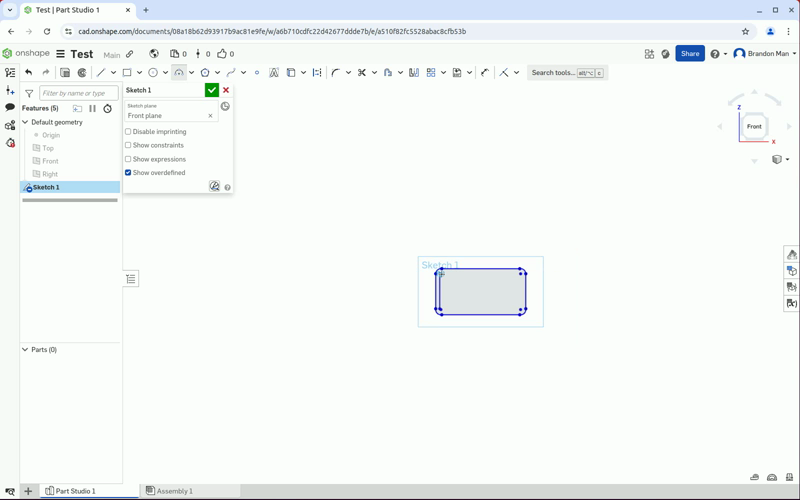
scroll(-6)
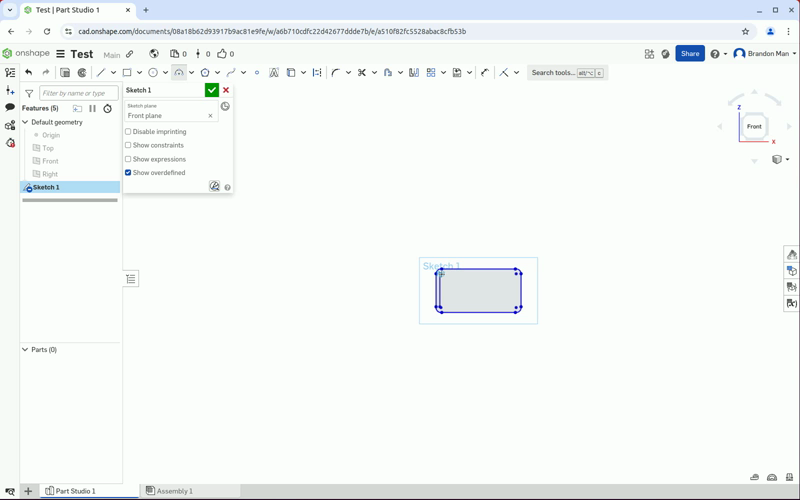
scroll(-6)
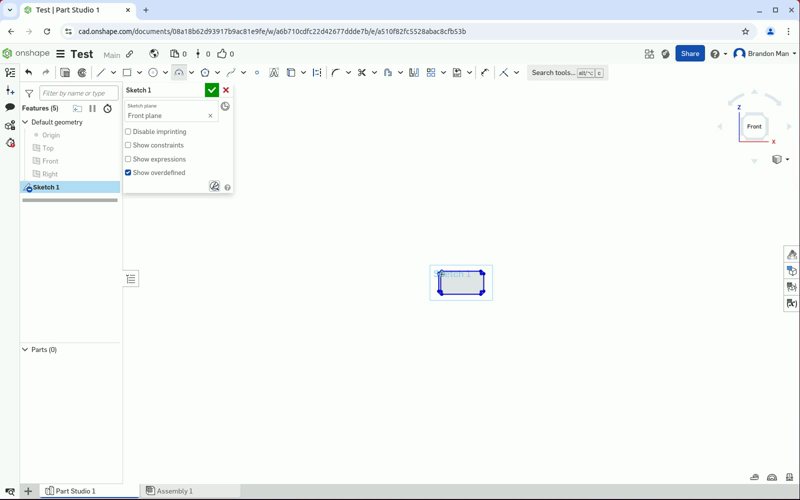
mouse_move(440, 273)
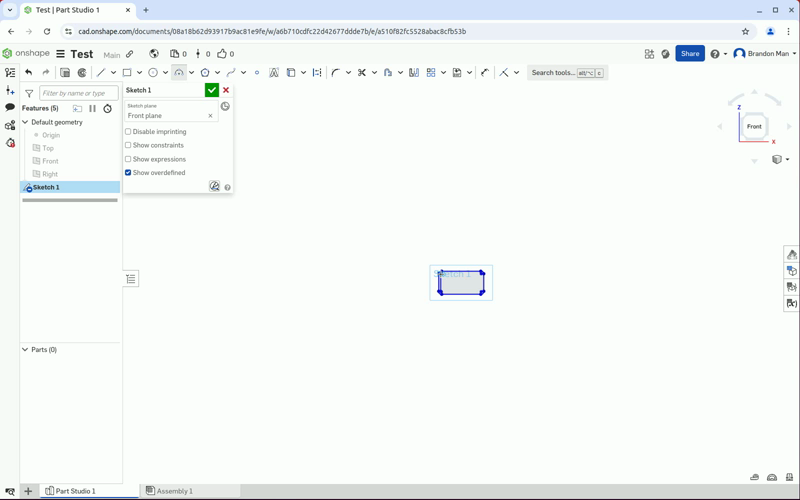
scroll(6)
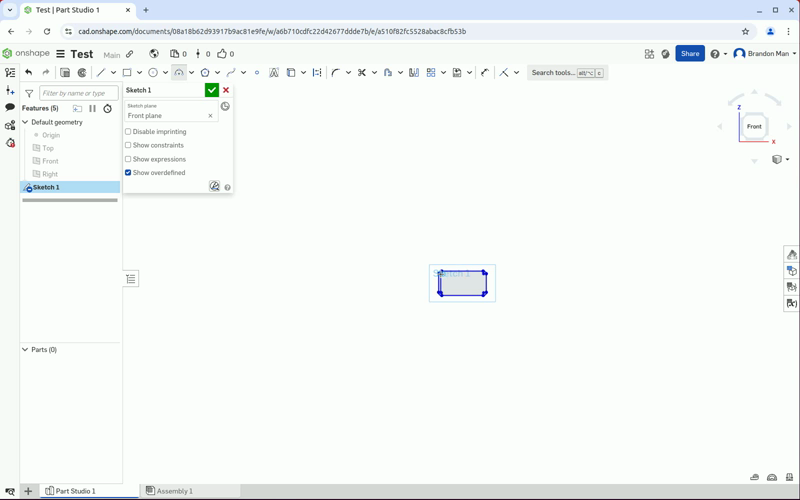
scroll(6)
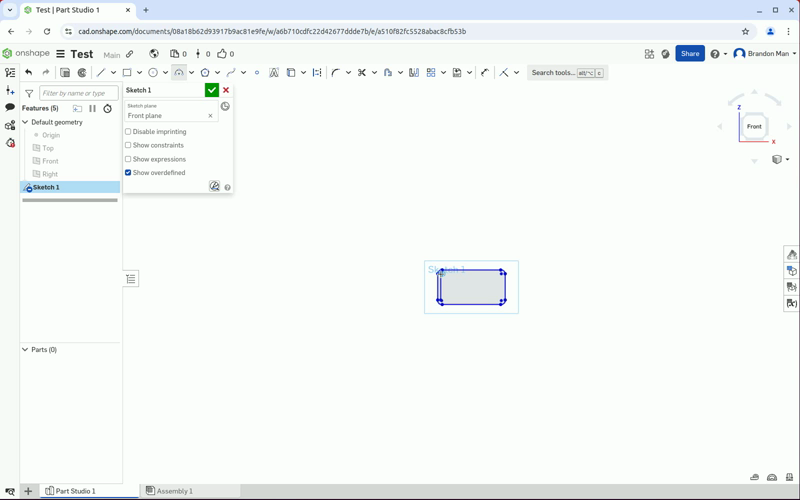
scroll(6)
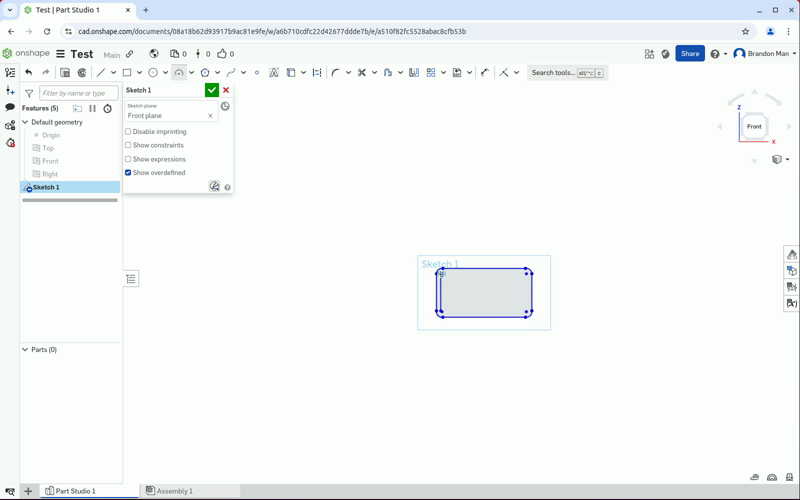
scroll(6)
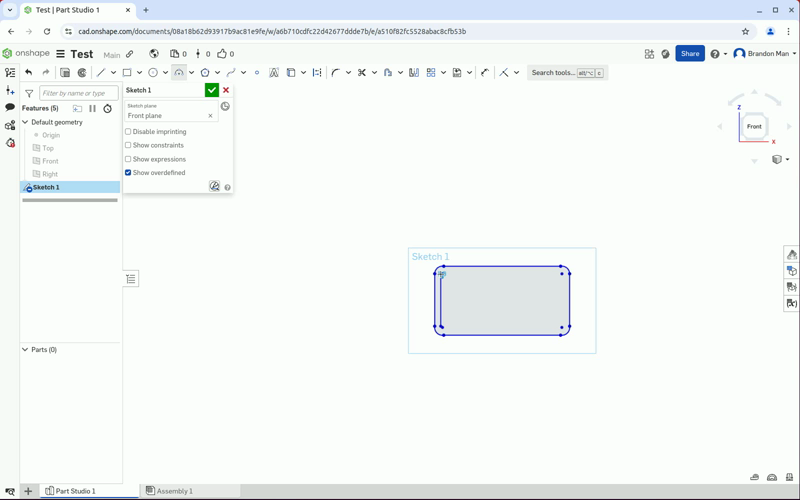
scroll(6)
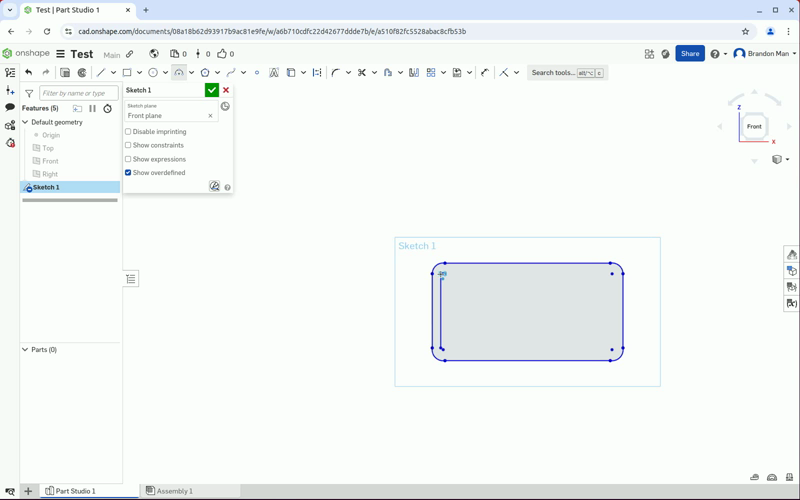
scroll(6)
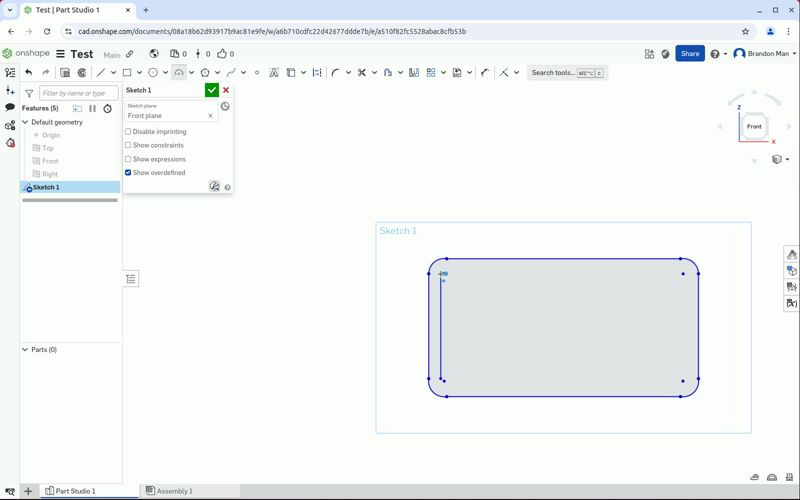
scroll(6)
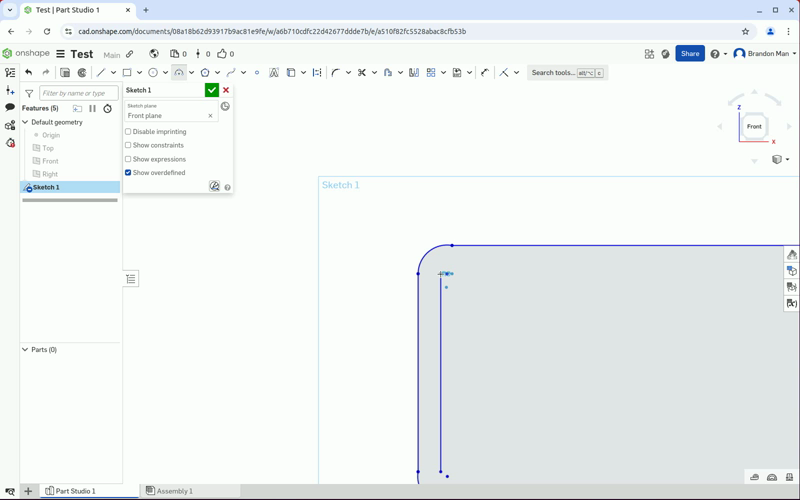
click(440, 273)
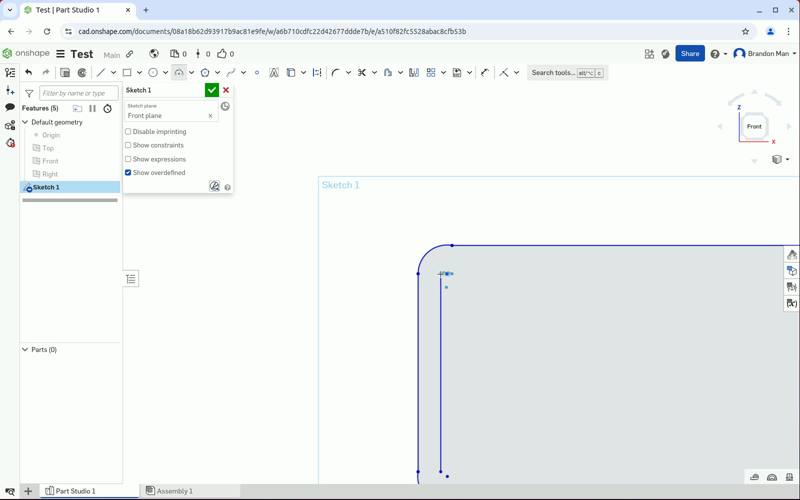
scroll(-6)
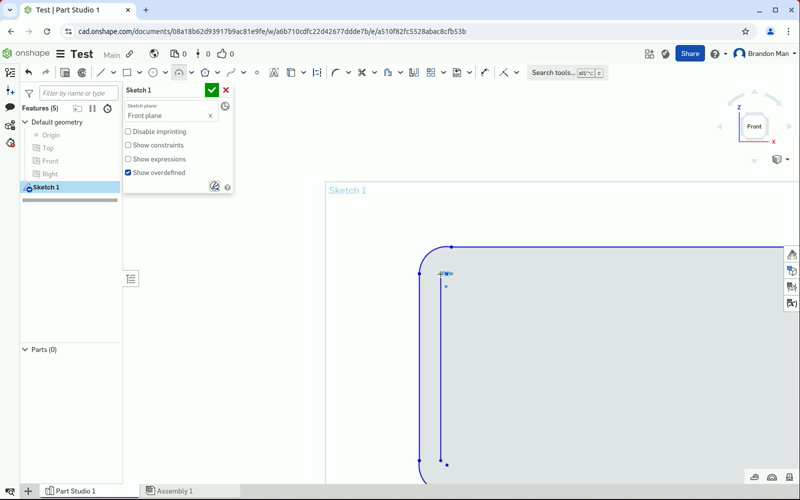
scroll(-6)
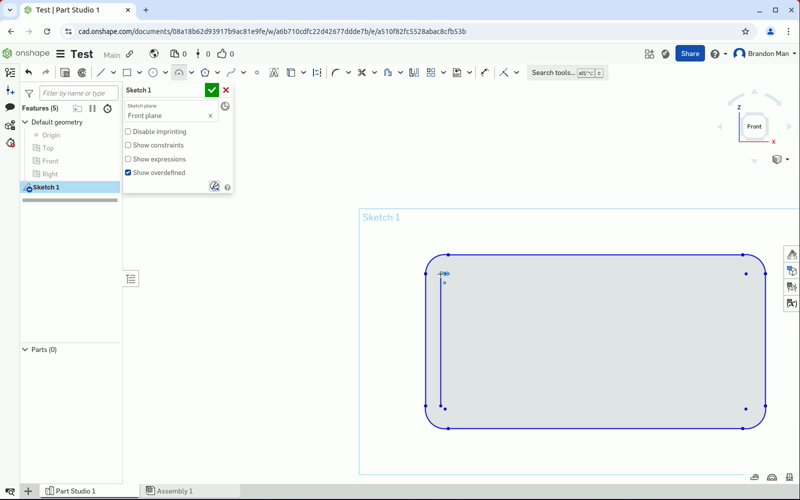
scroll(-6)
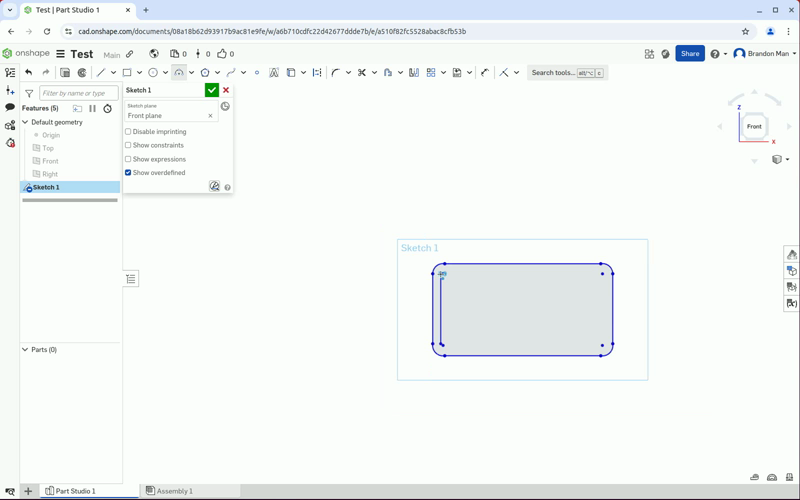
scroll(-6)
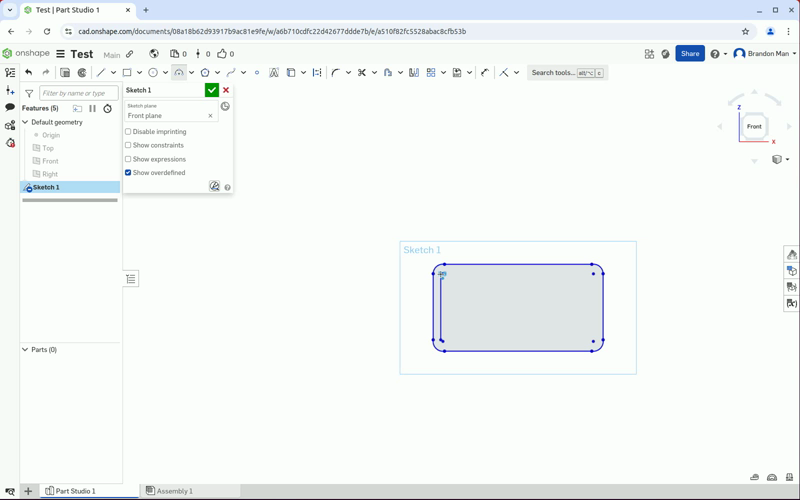
scroll(-6)
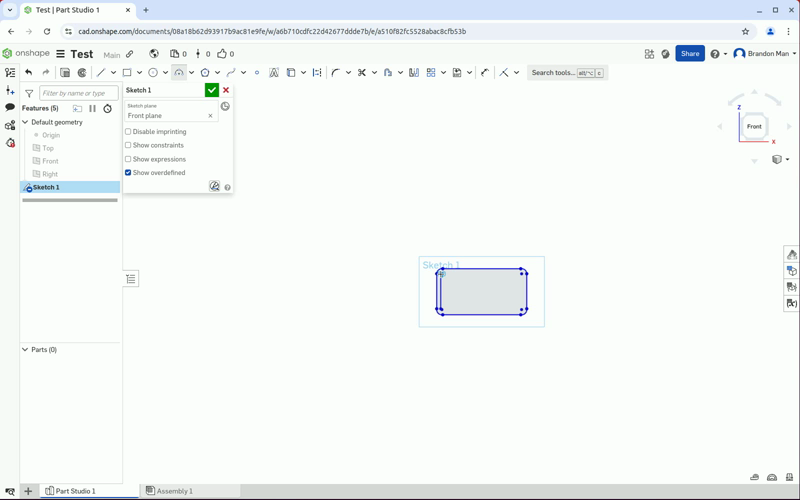
scroll(-6)
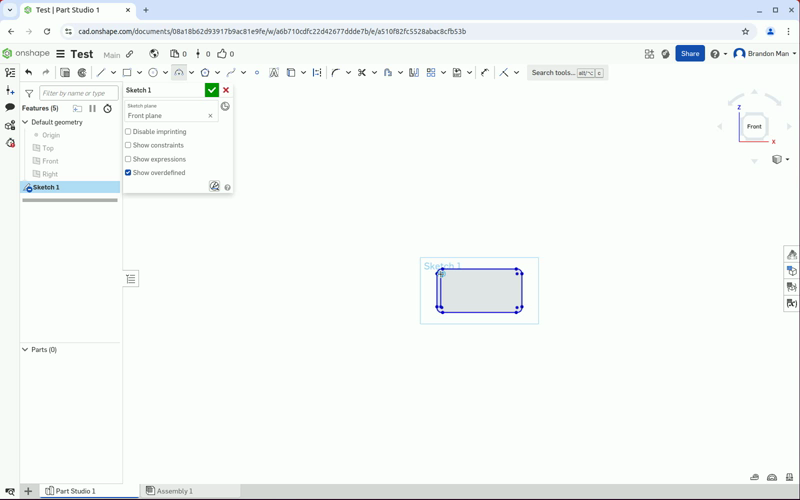
scroll(-6)
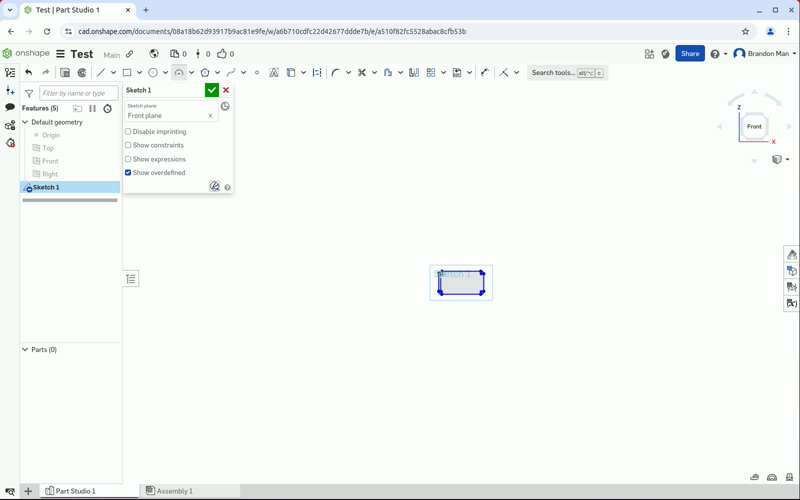
key_up(shift)
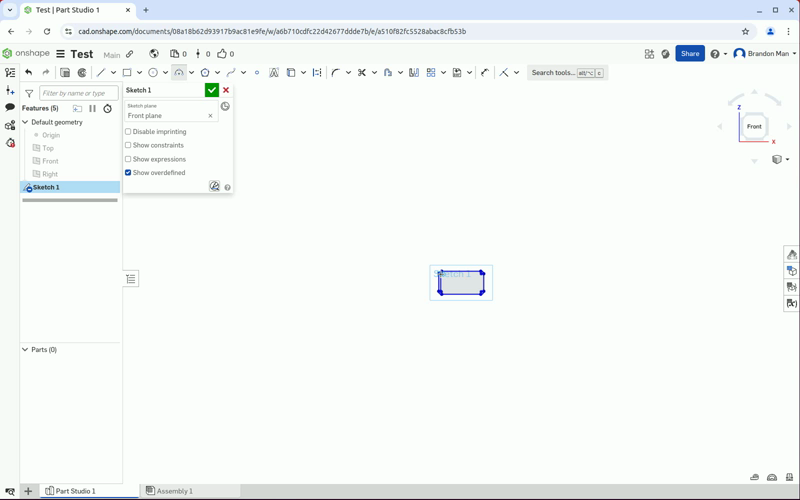
key(esc)
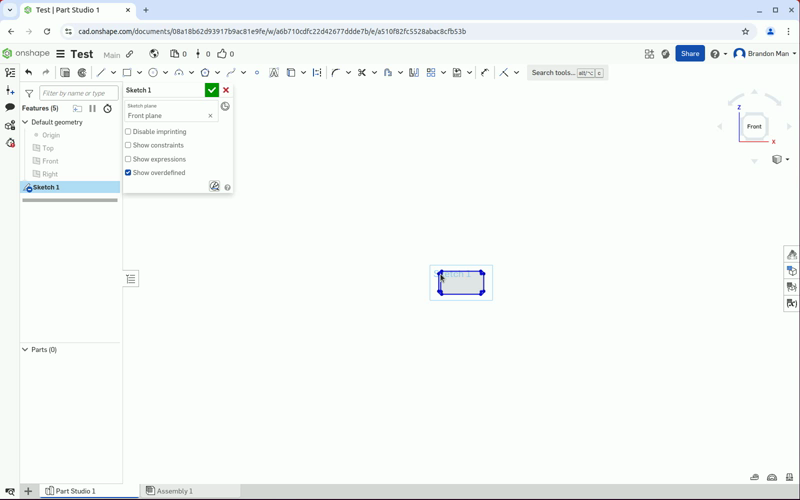
key(l)
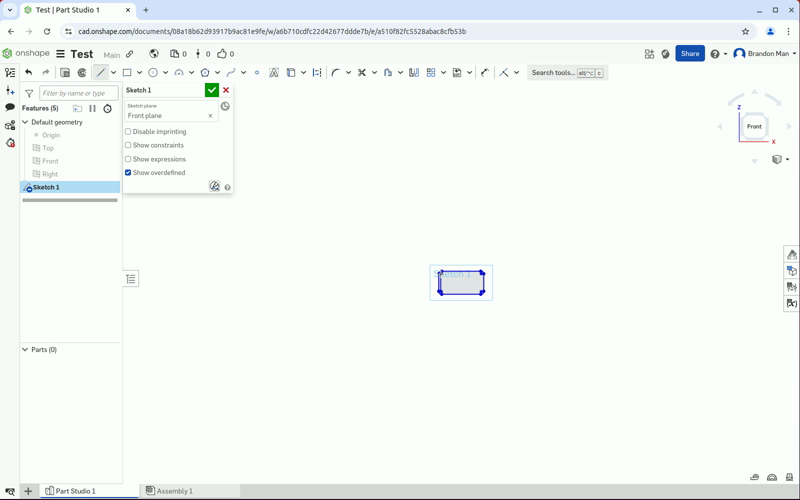
mouse_move(441, 273)
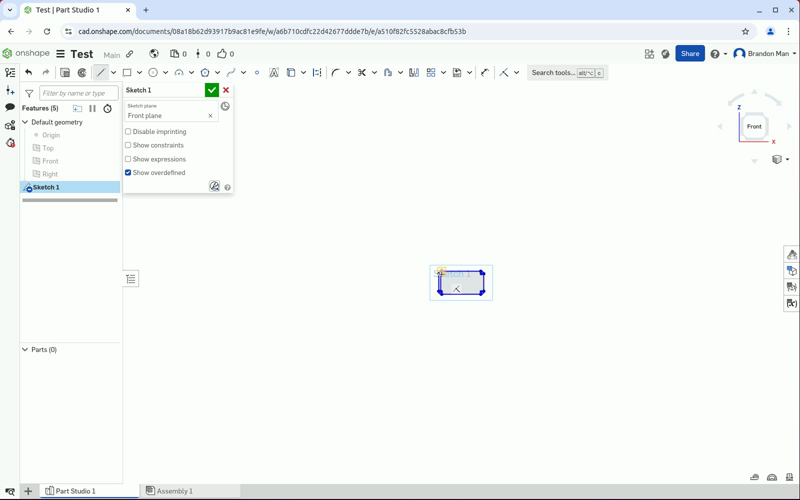
scroll(6)
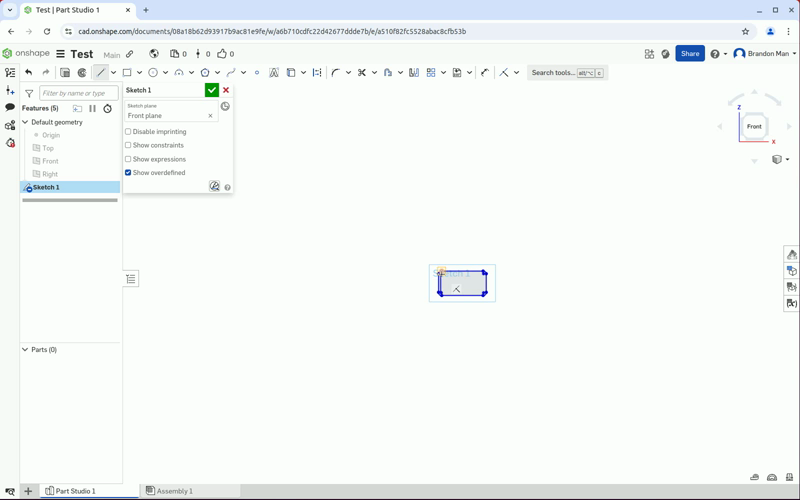
scroll(6)
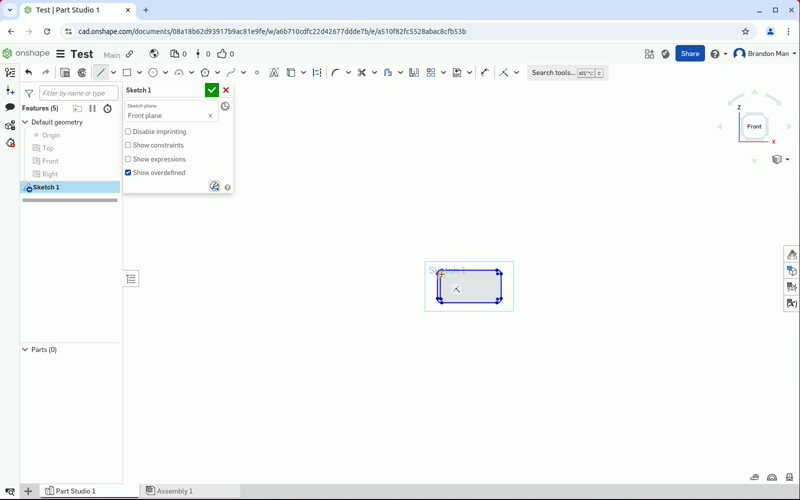
scroll(6)
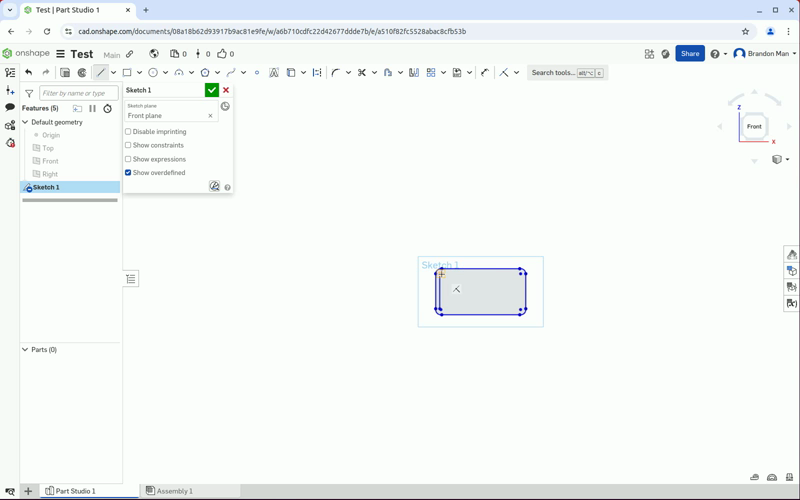
scroll(6)
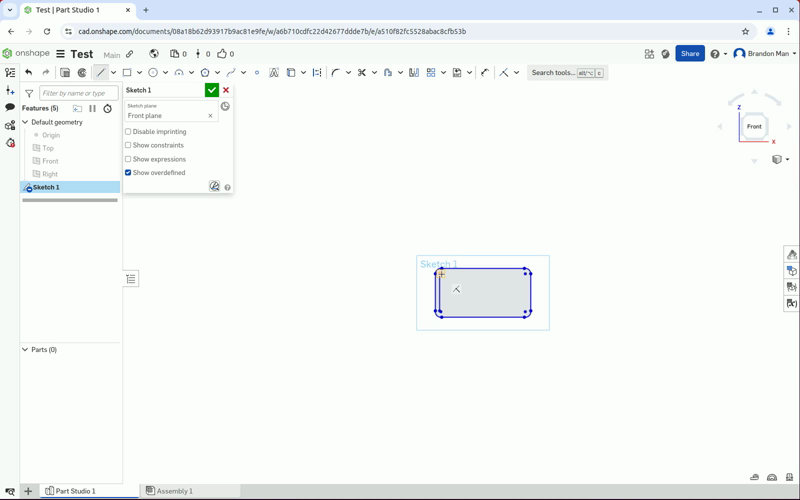
scroll(6)
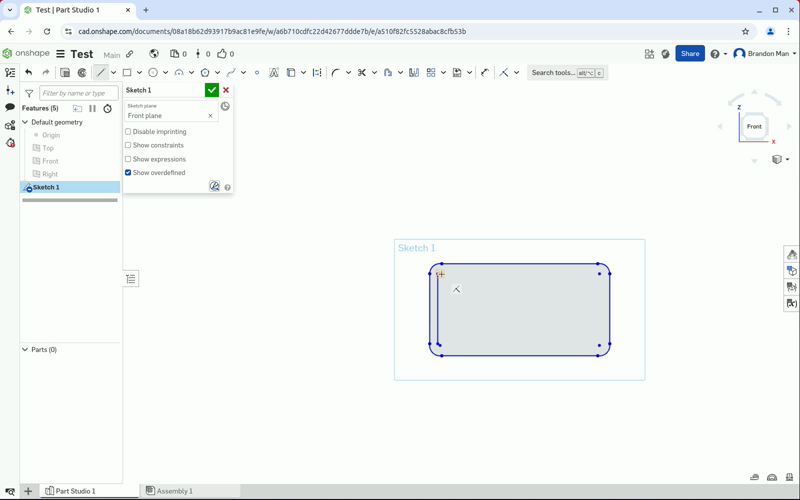
scroll(6)
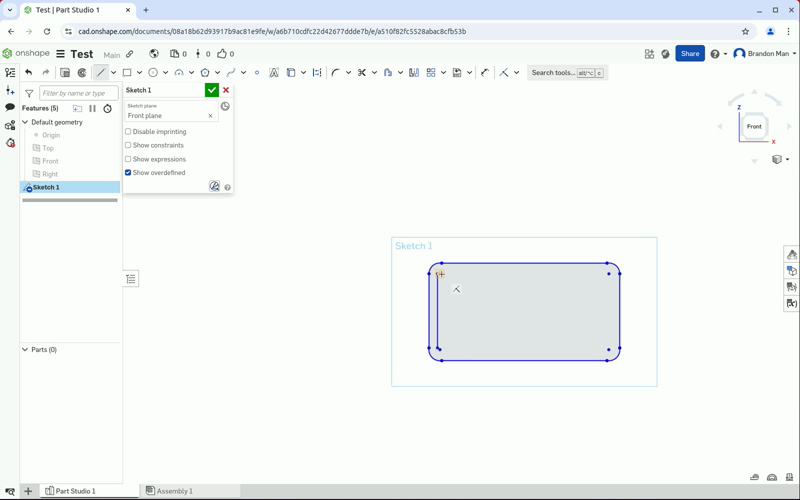
scroll(6)
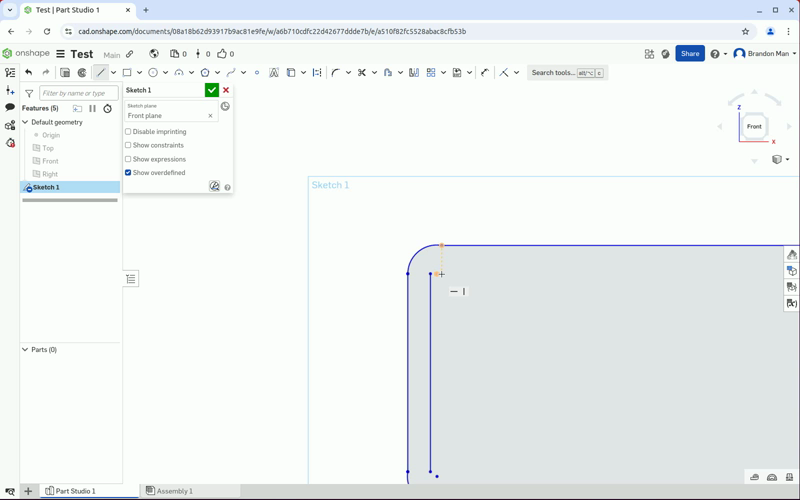
click(441, 273)
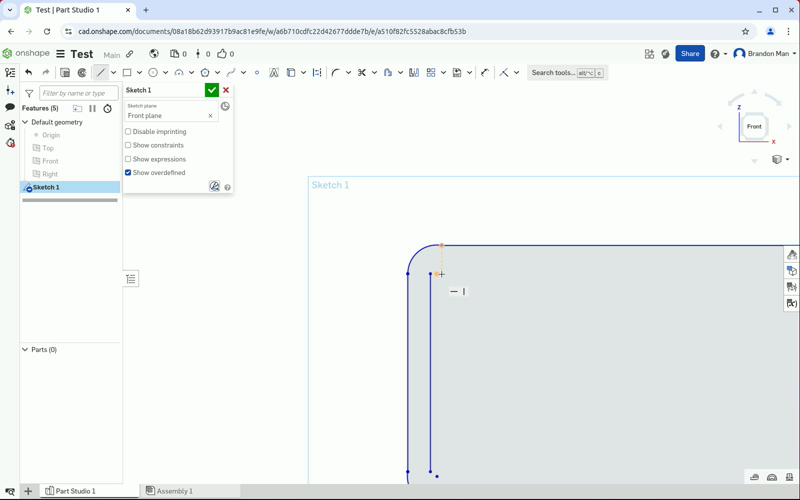
scroll(-6)
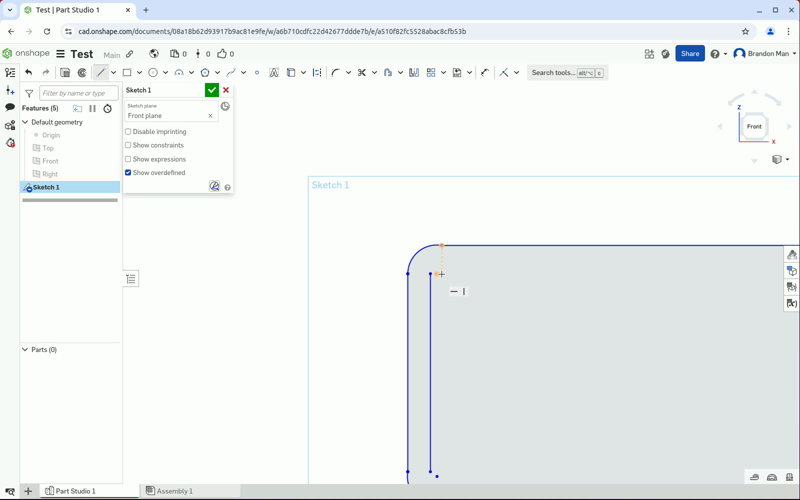
scroll(-6)
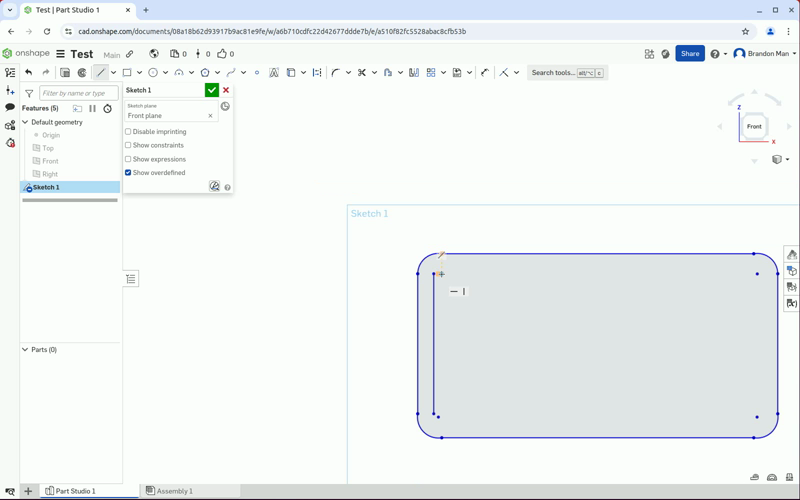
scroll(-6)
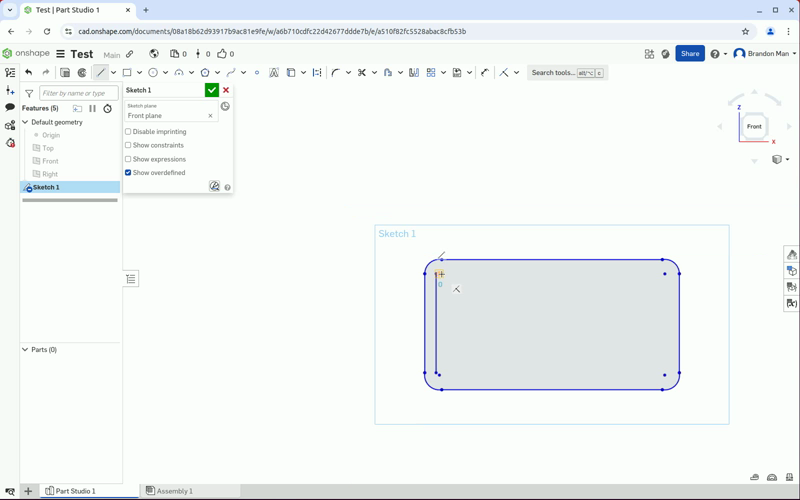
scroll(-6)
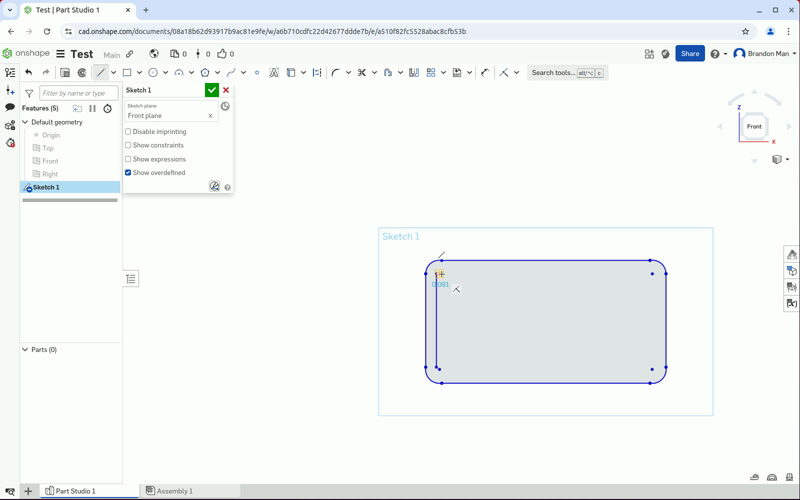
scroll(-6)
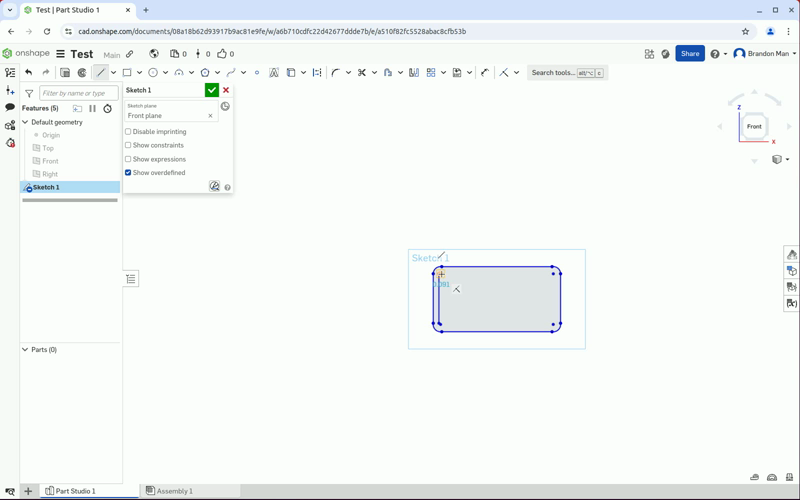
scroll(-6)
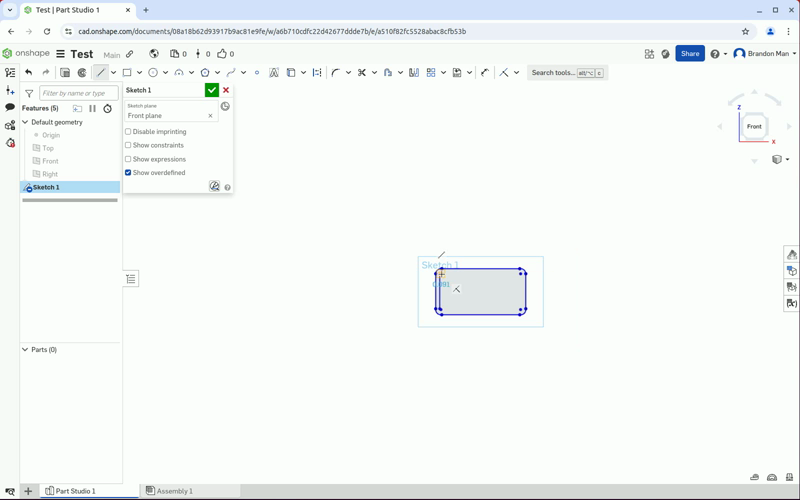
scroll(-6)
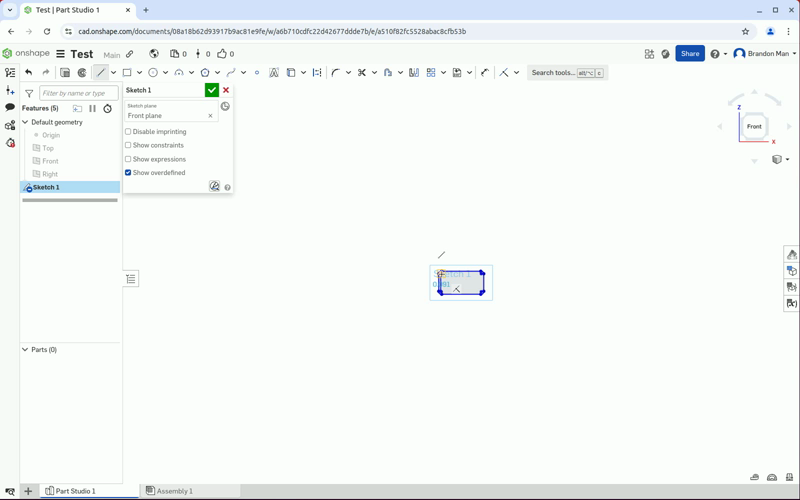
key_down(shift)
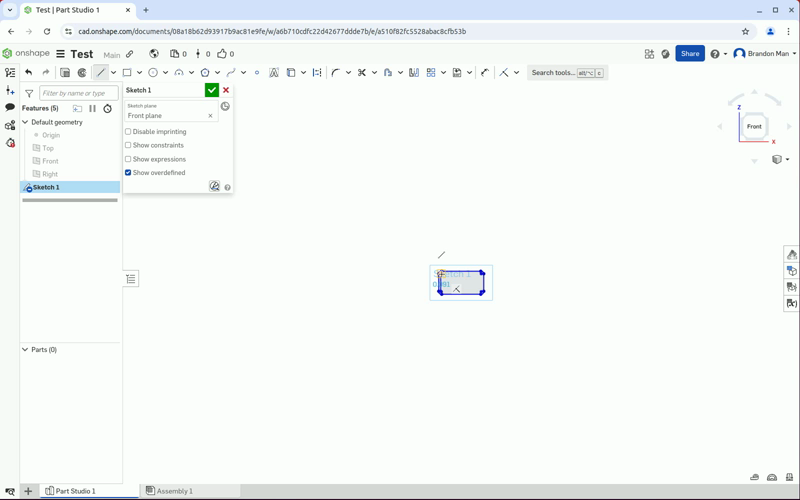
mouse_move(471, 273)
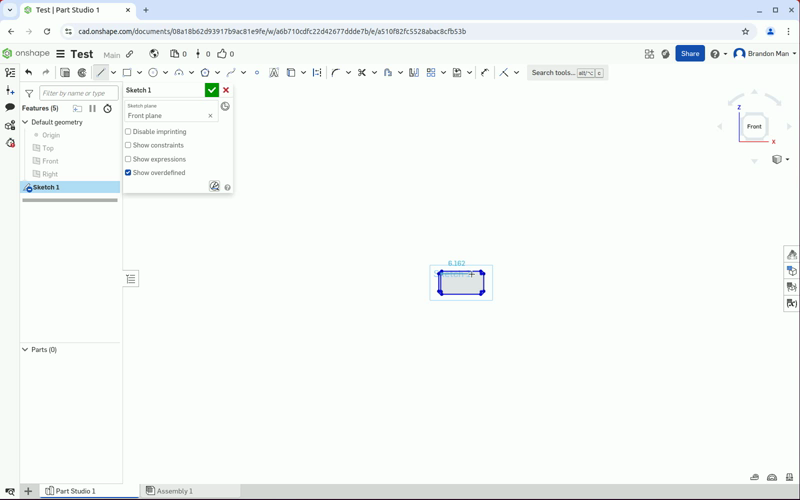
mouse_move(480, 273)
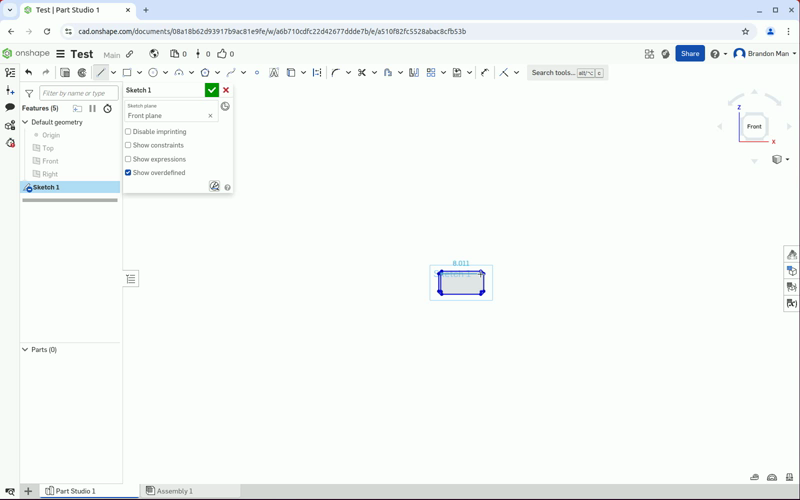
scroll(6)
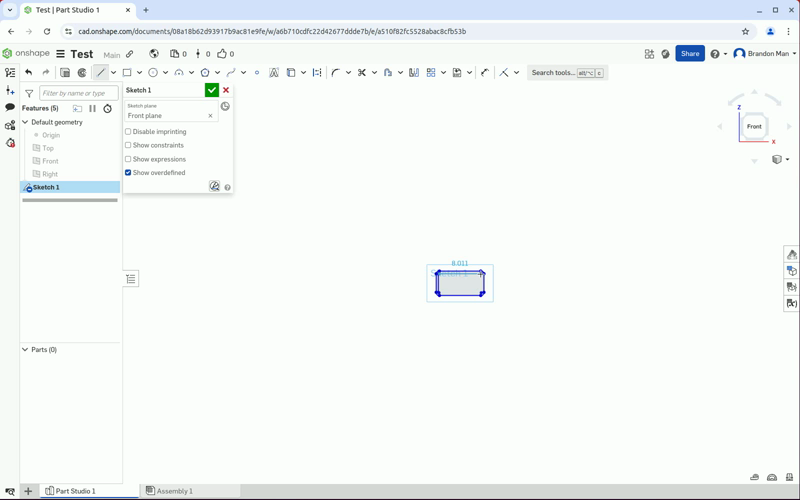
scroll(6)
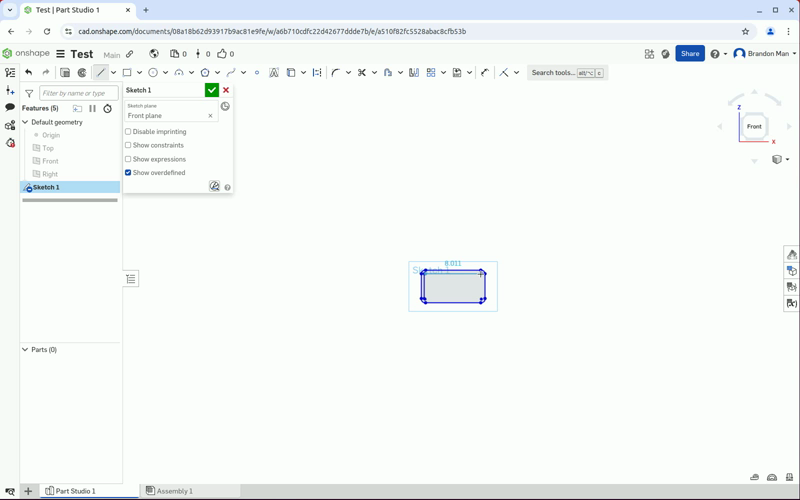
scroll(6)
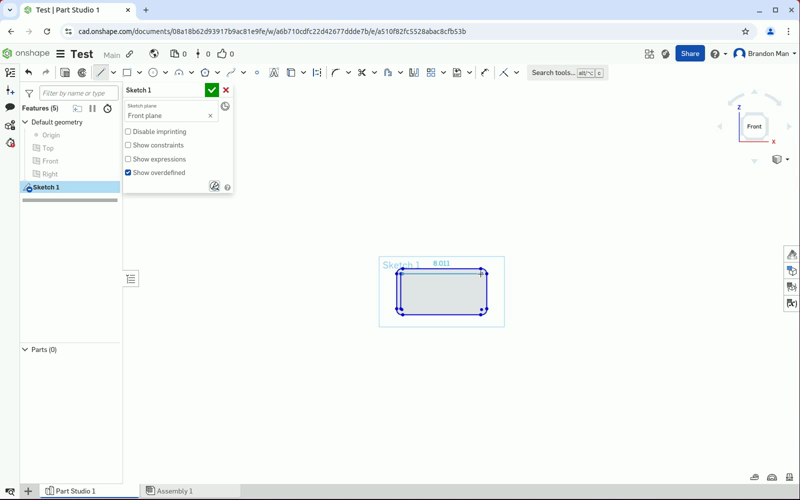
scroll(6)
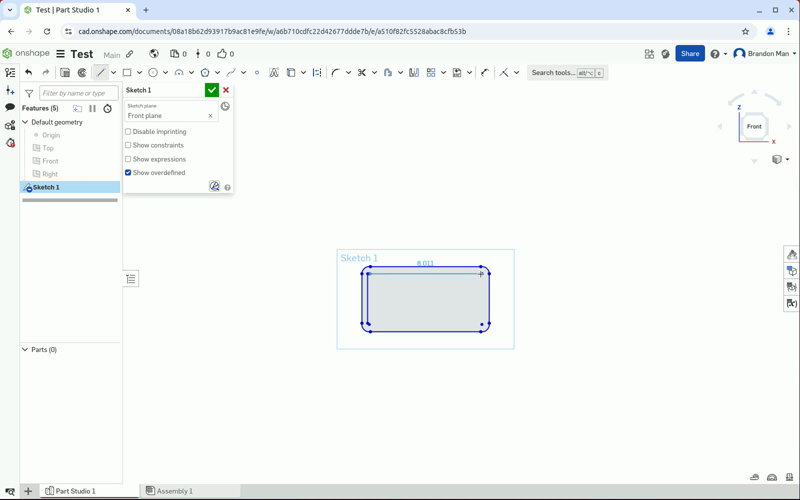
scroll(6)
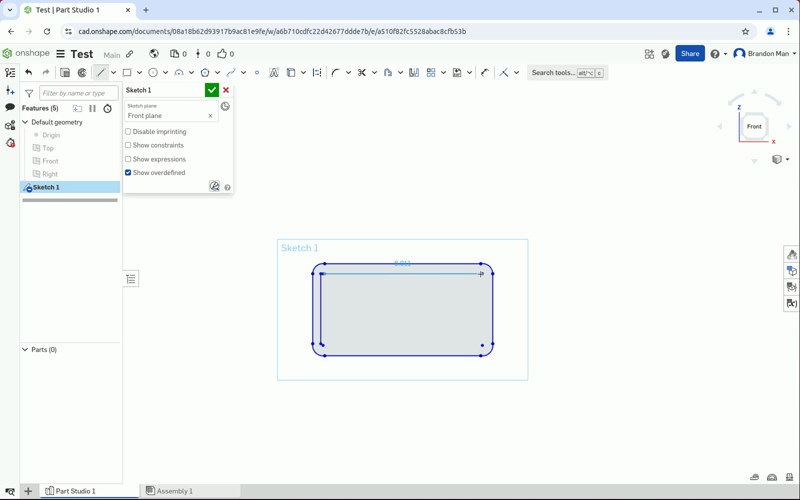
scroll(6)
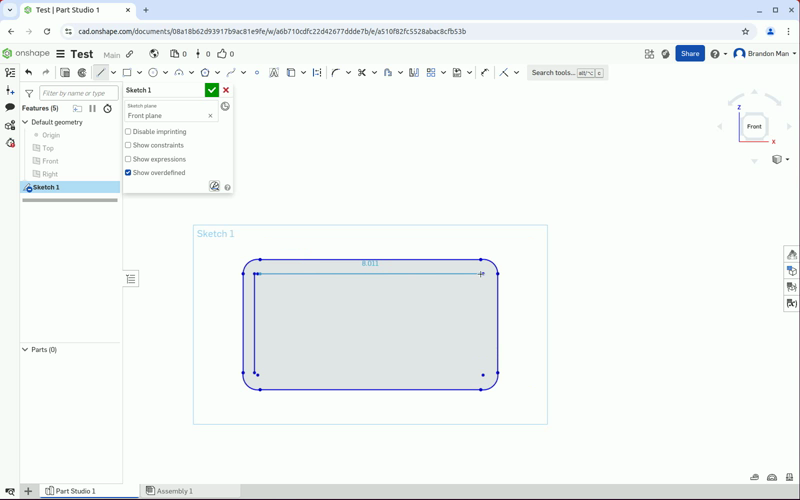
scroll(6)
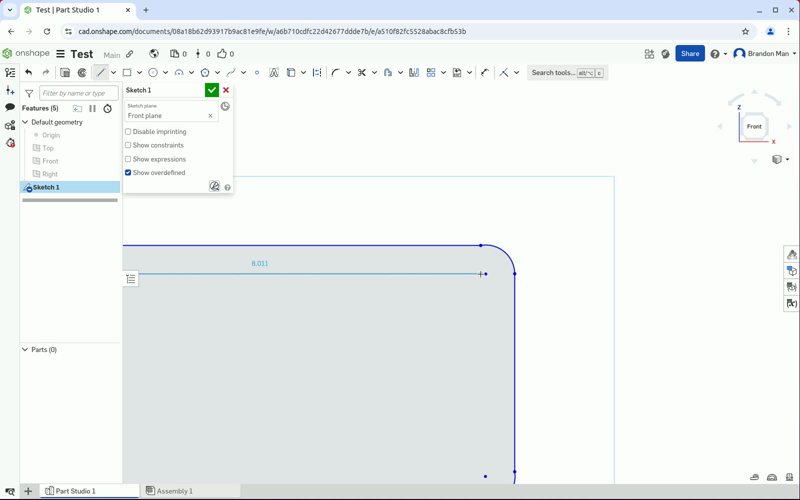
click(480, 273)
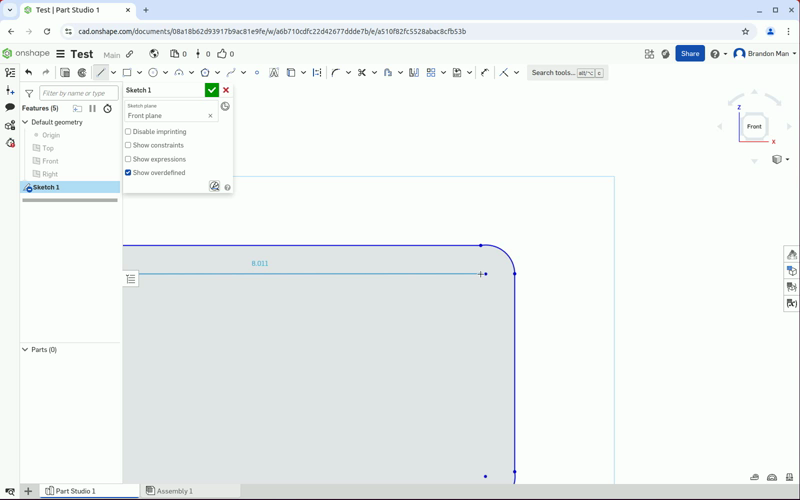
scroll(-6)
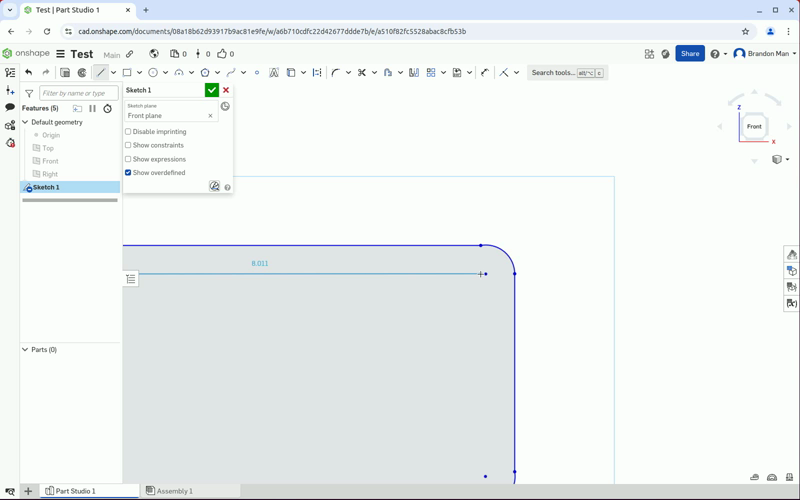
scroll(-6)
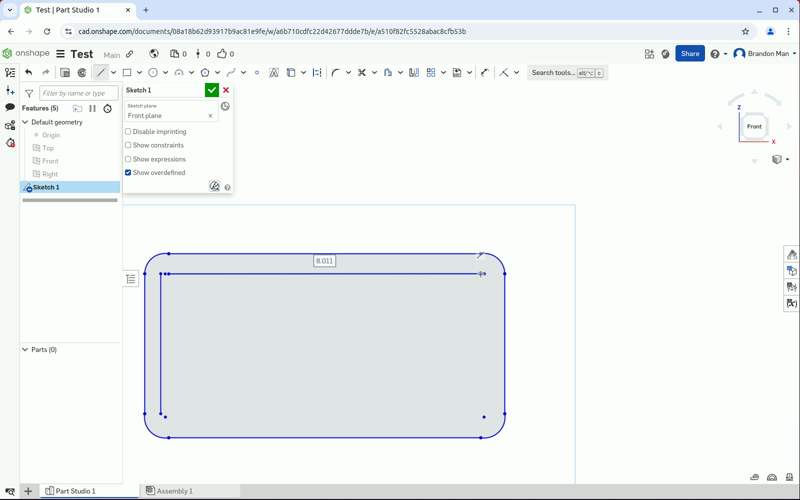
scroll(-6)
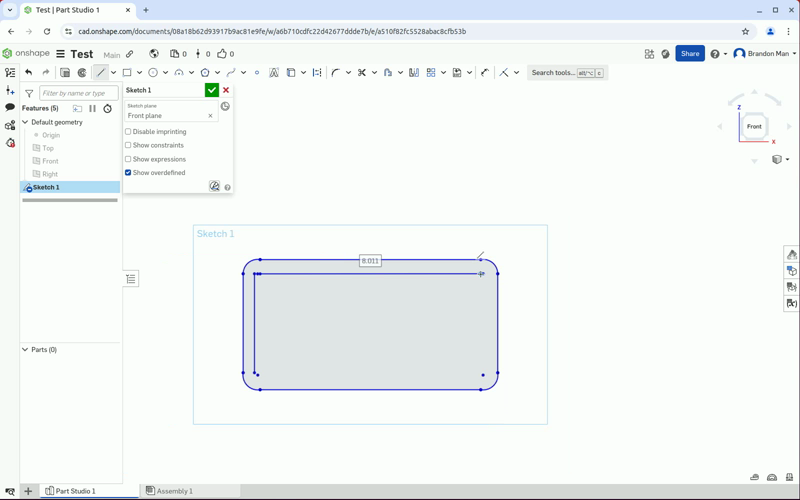
scroll(-6)
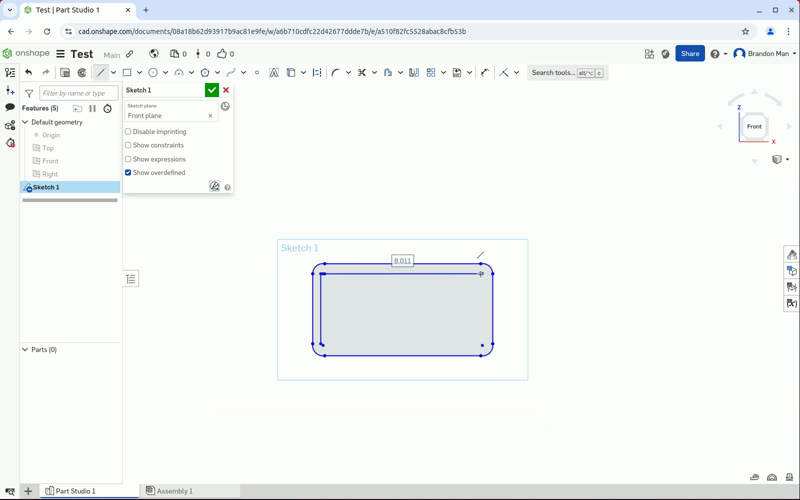
scroll(-6)
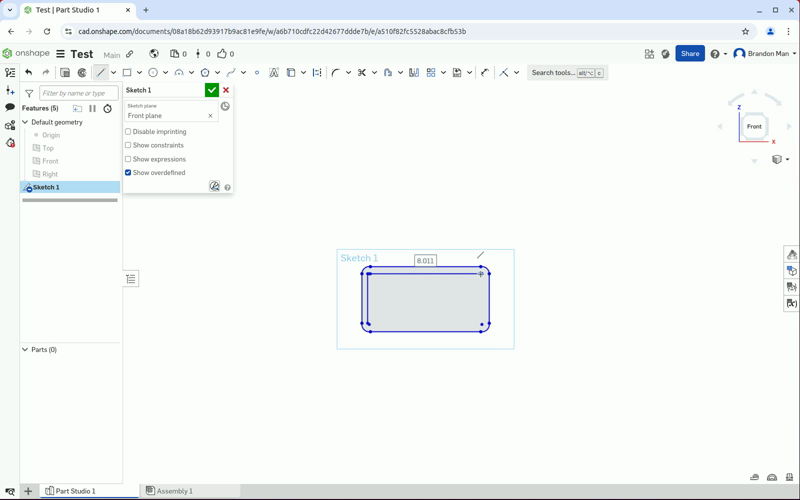
scroll(-6)
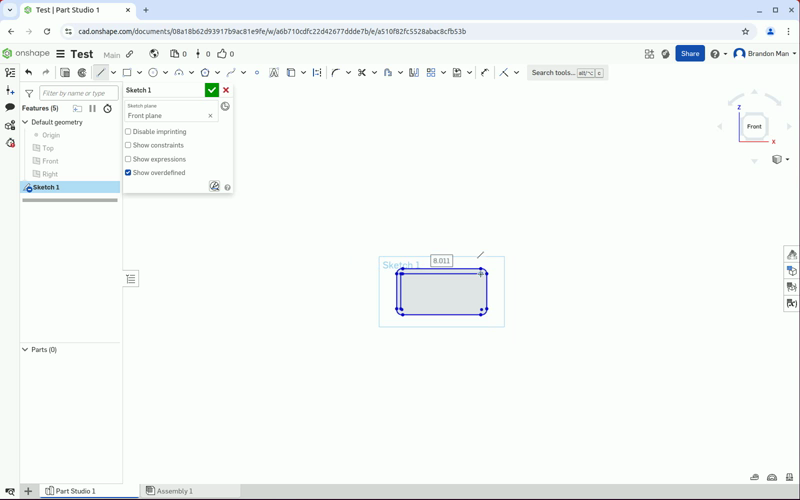
scroll(-6)
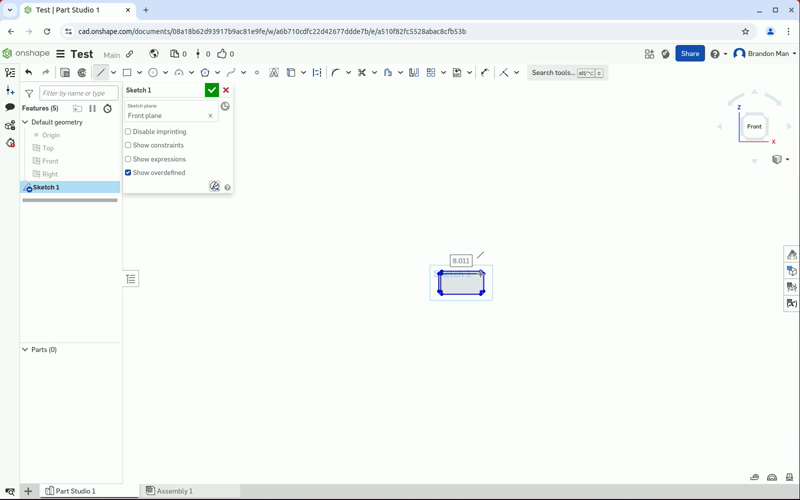
key_up(shift)
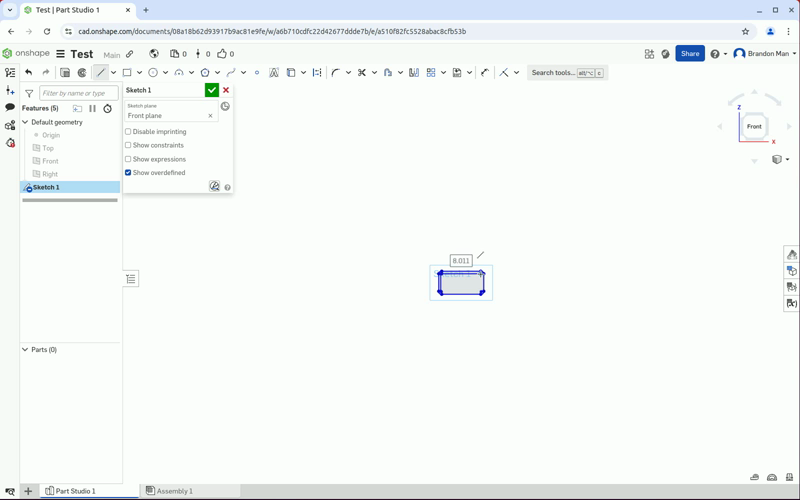
key(esc)
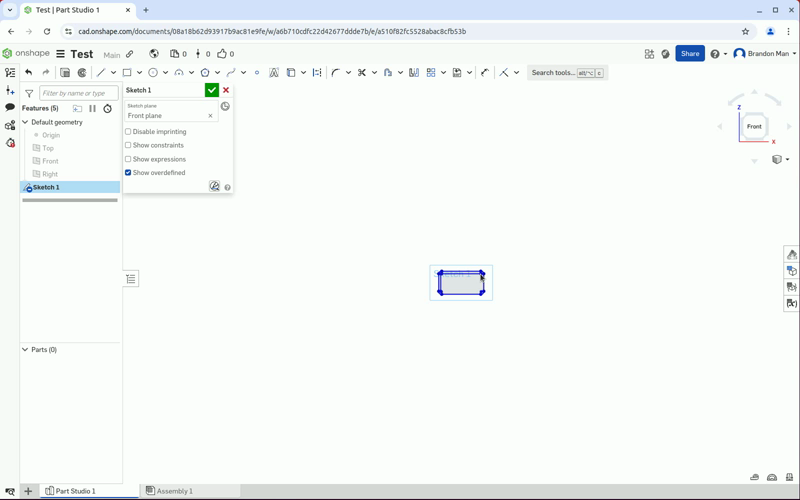
key(a)
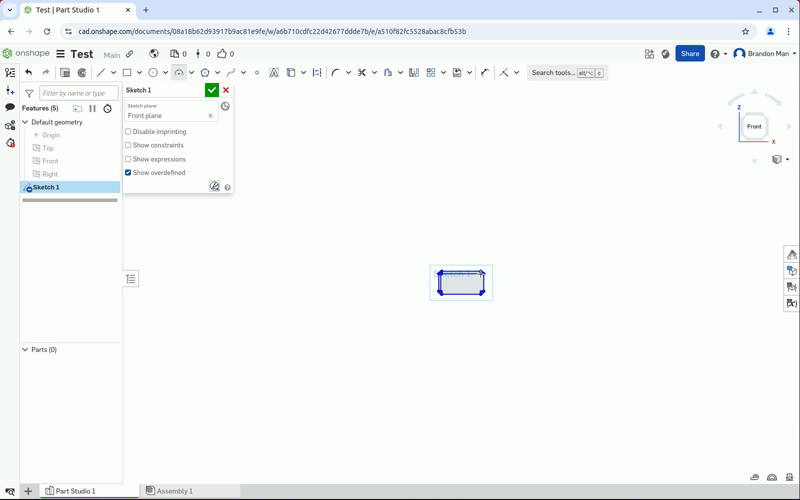
mouse_move(480, 273)
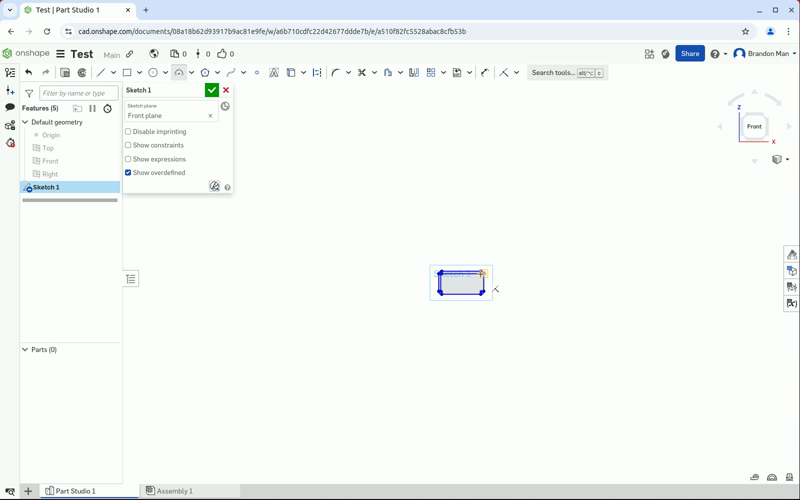
scroll(6)
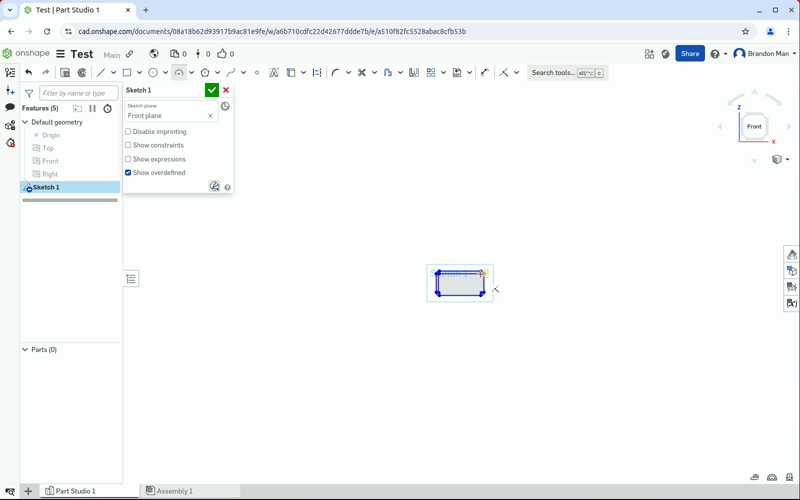
scroll(6)
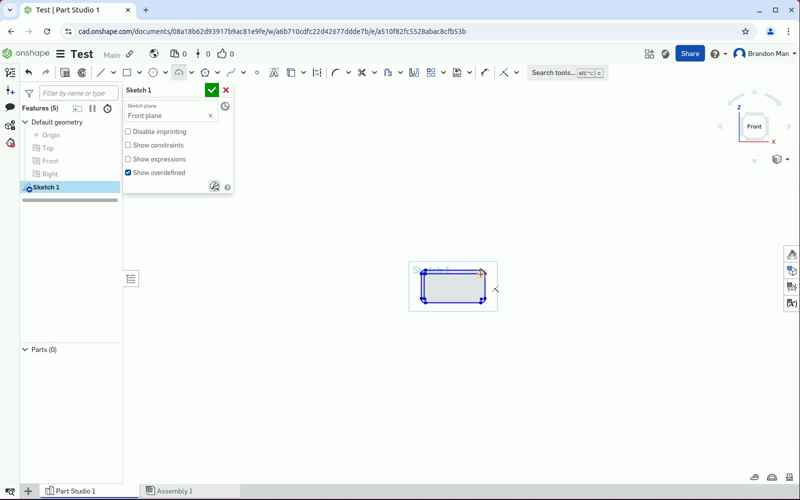
scroll(6)
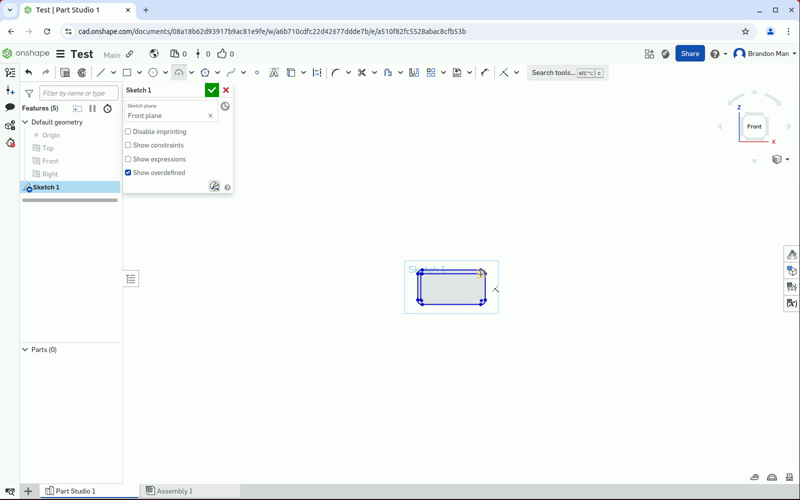
scroll(6)
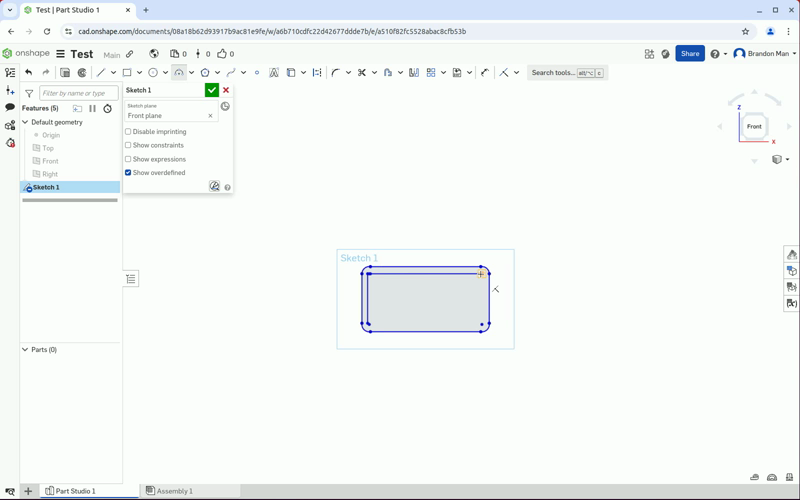
scroll(6)
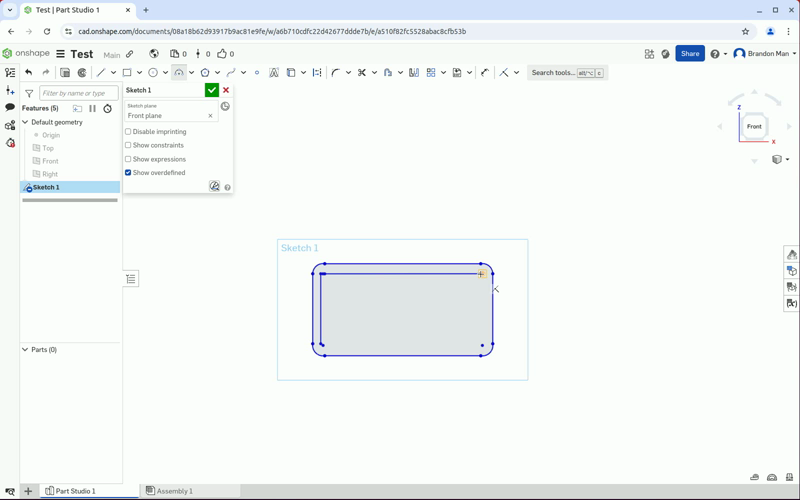
scroll(6)
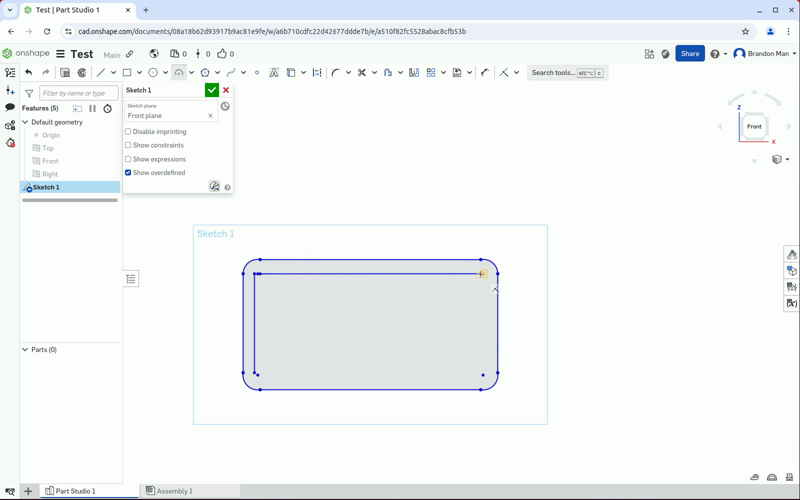
scroll(6)
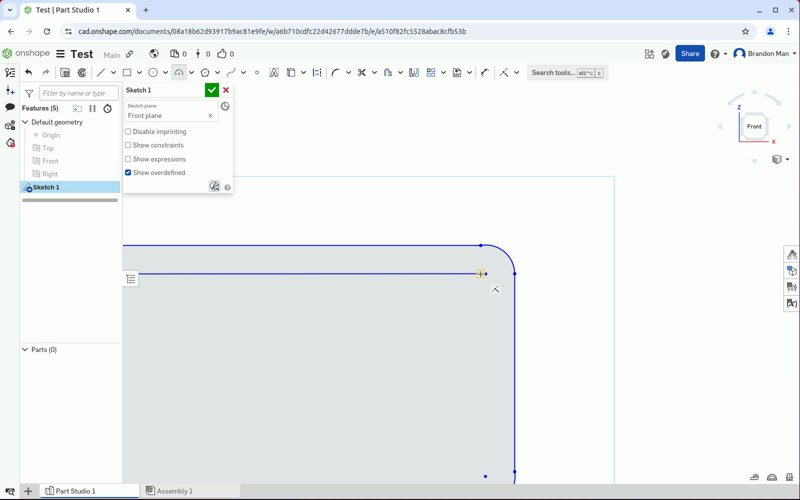
click(480, 273)
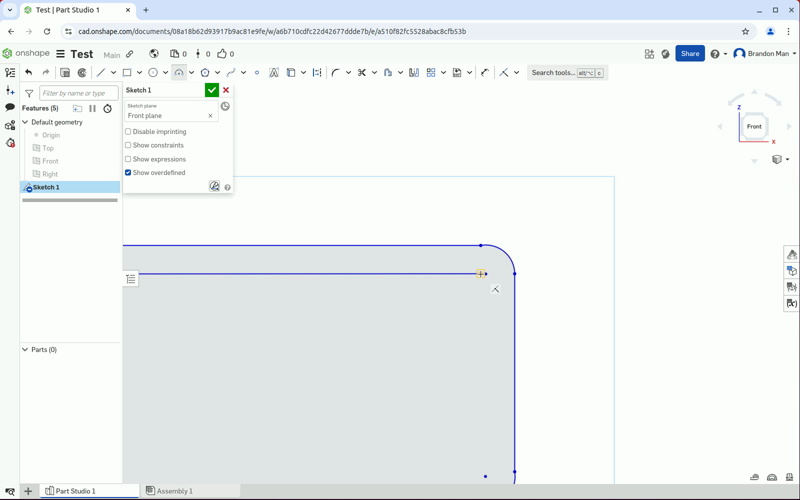
scroll(-6)
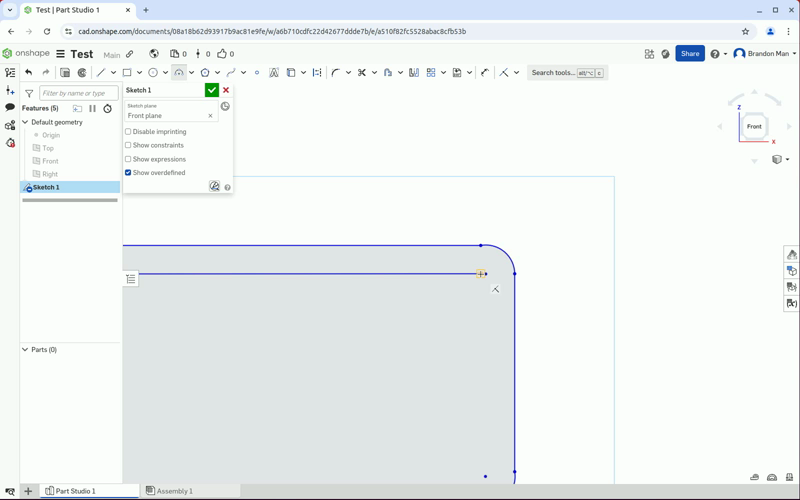
scroll(-6)
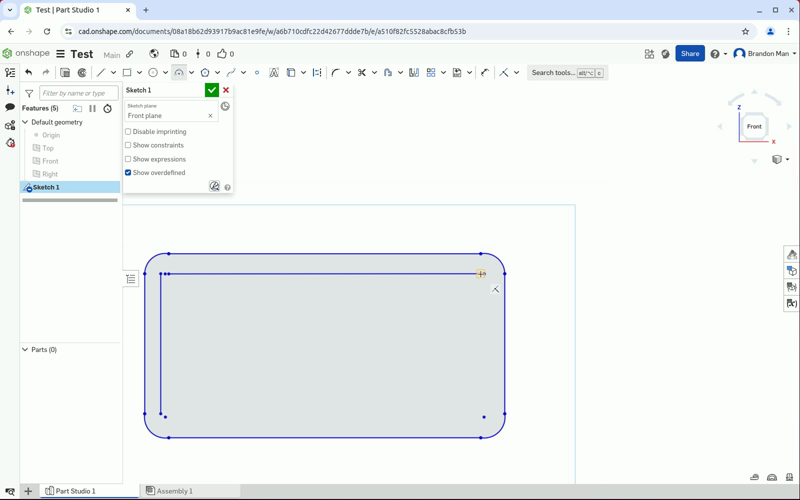
scroll(-6)
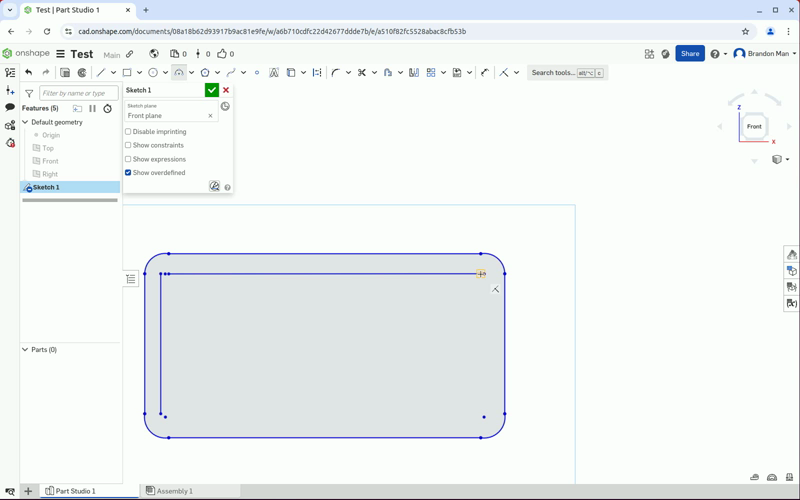
scroll(-6)
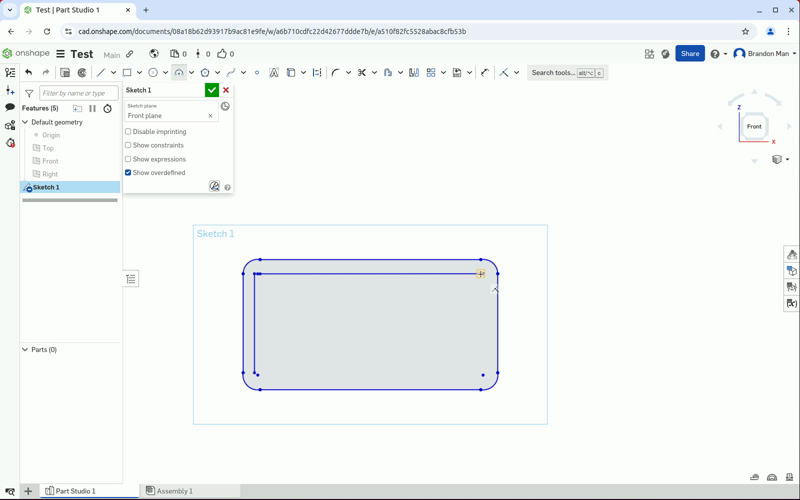
scroll(-6)
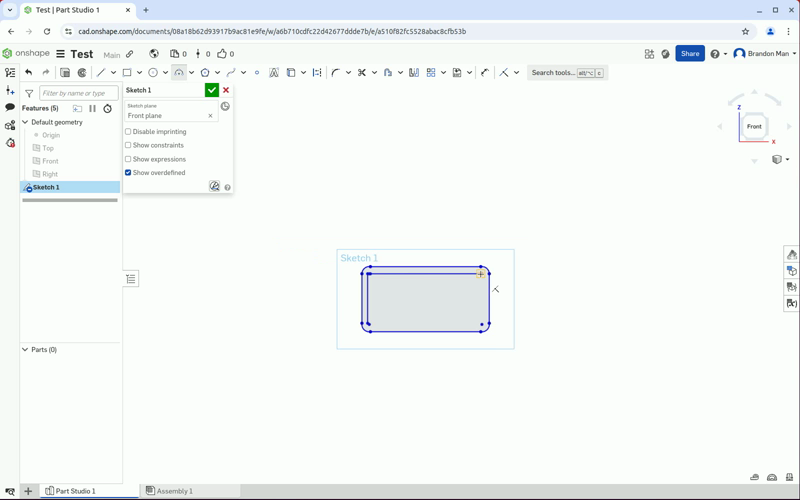
scroll(-6)
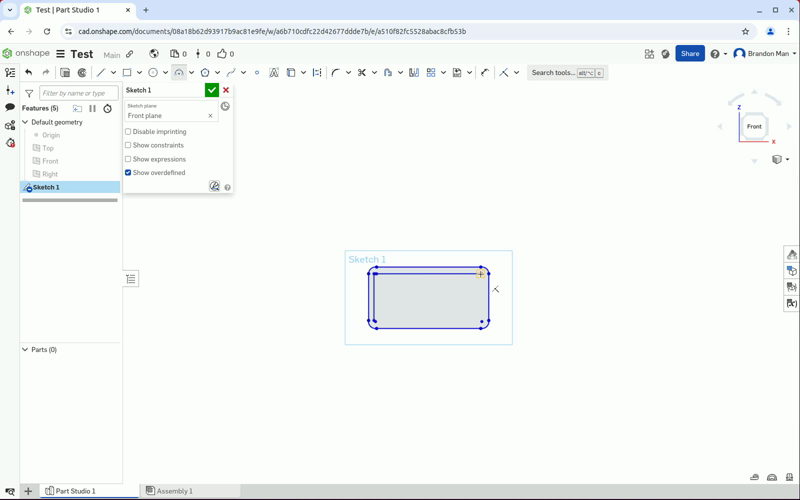
scroll(-6)
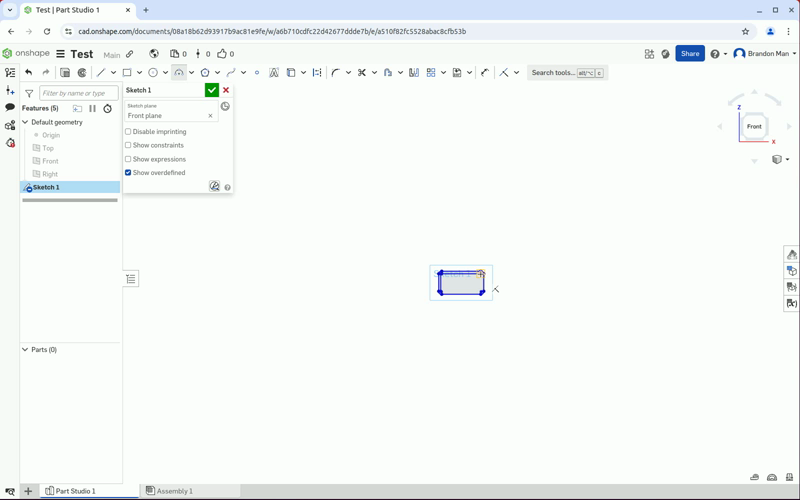
key_down(shift)
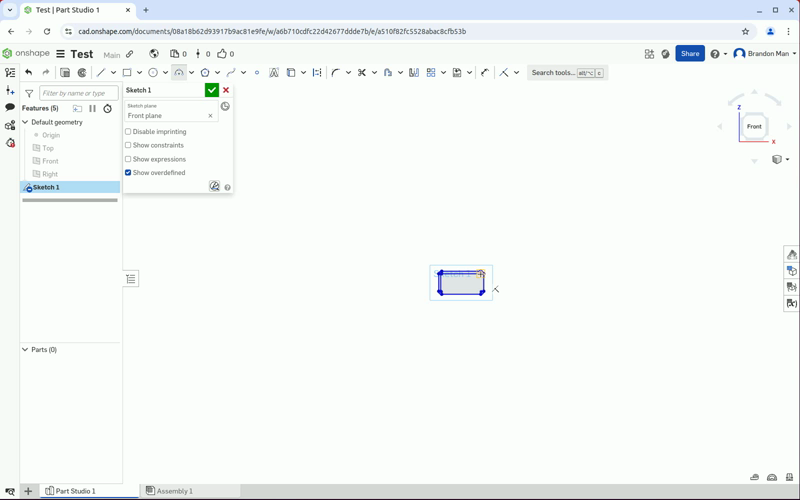
mouse_move(481, 273)
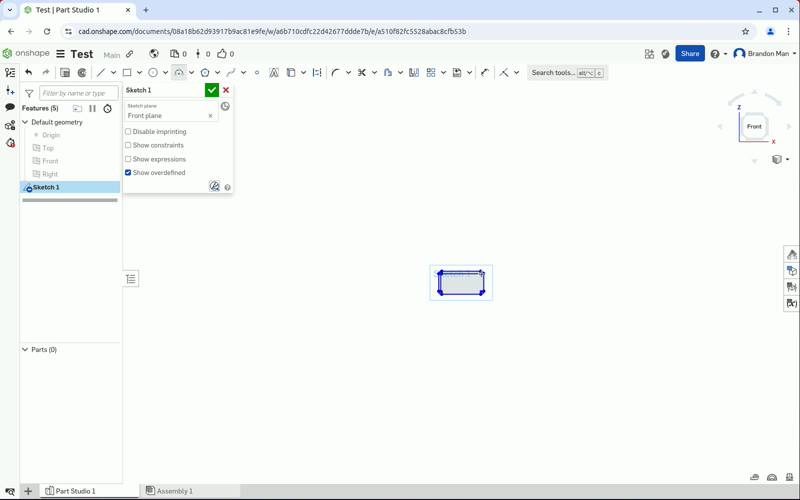
scroll(6)
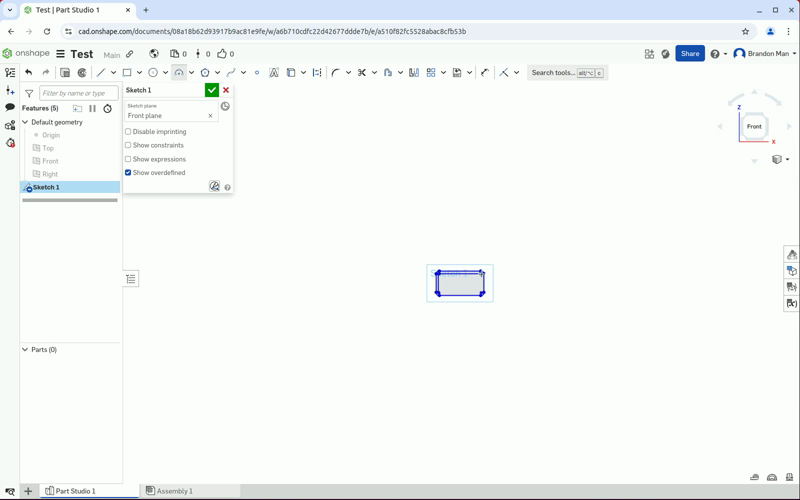
scroll(6)
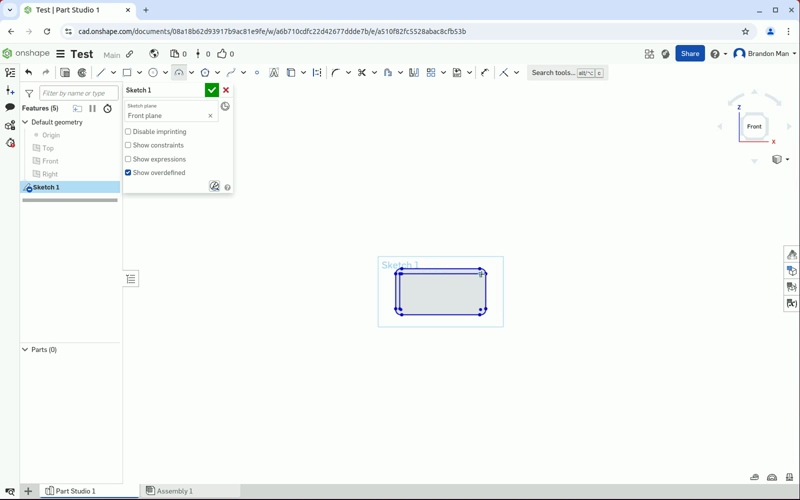
scroll(6)
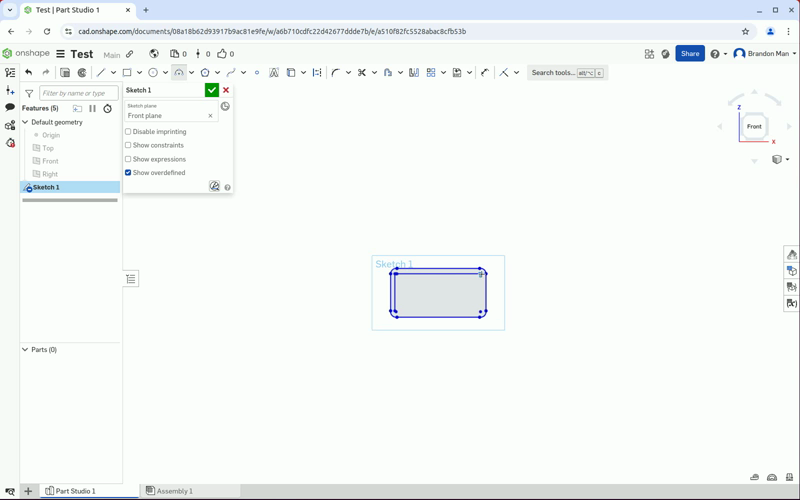
scroll(6)
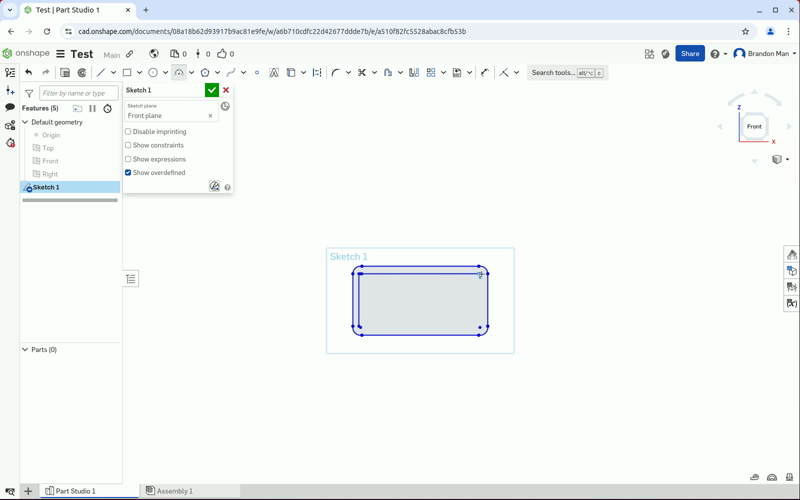
scroll(6)
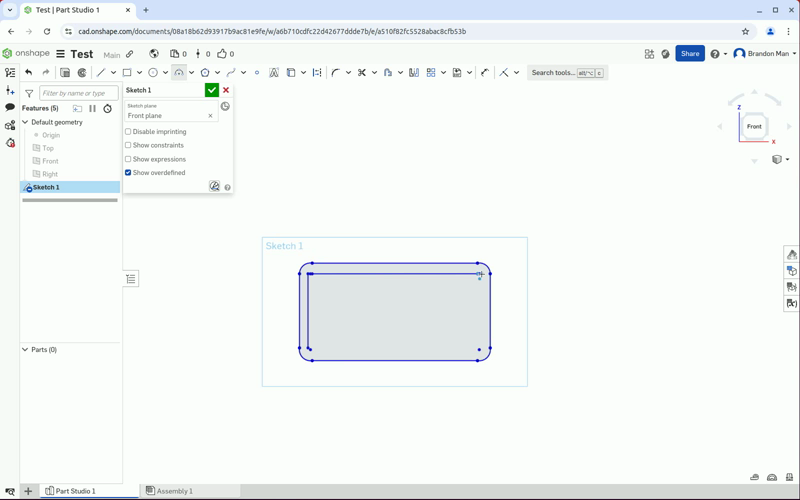
scroll(6)
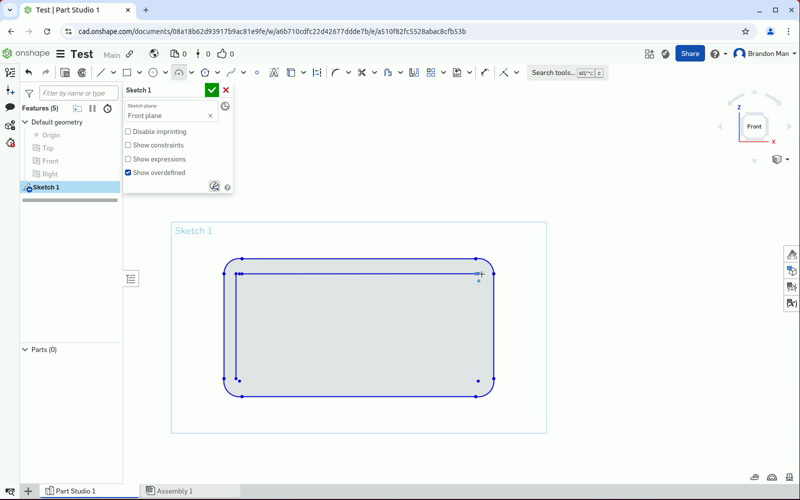
scroll(6)
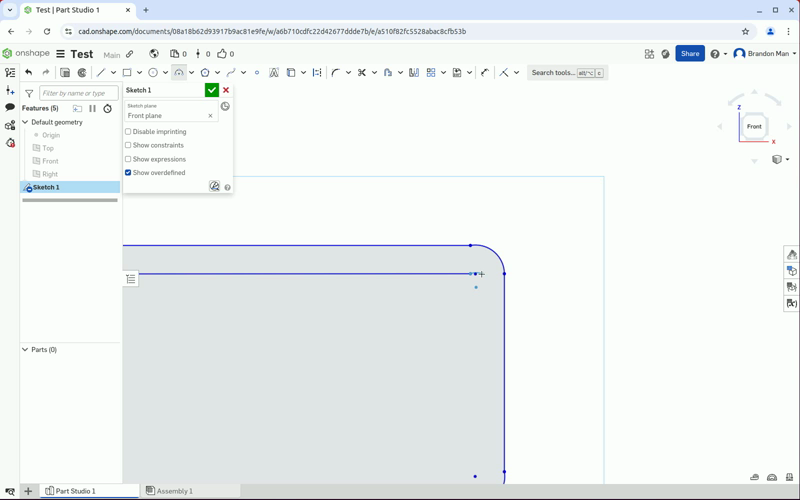
click(481, 273)
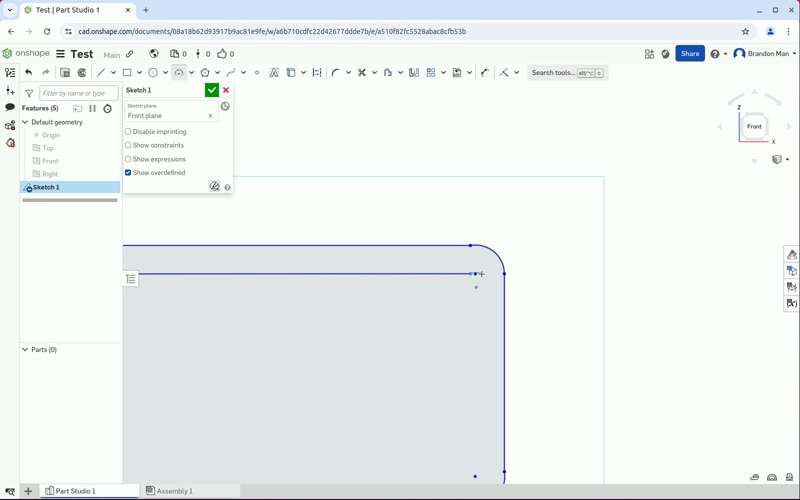
scroll(-6)
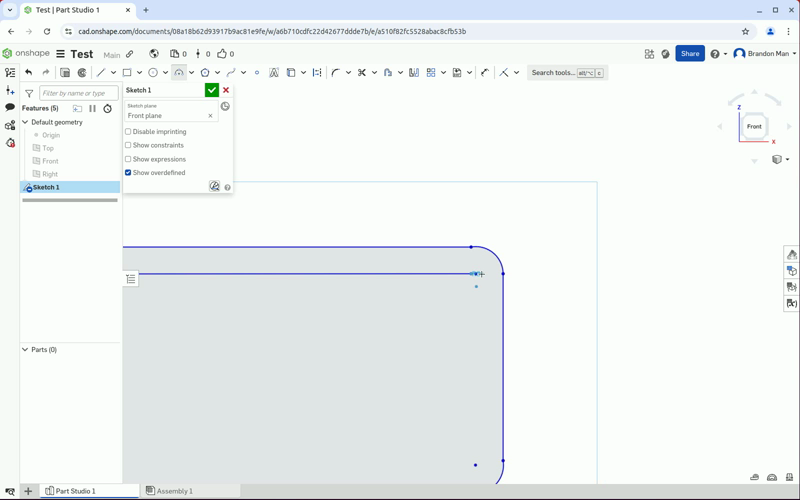
scroll(-6)
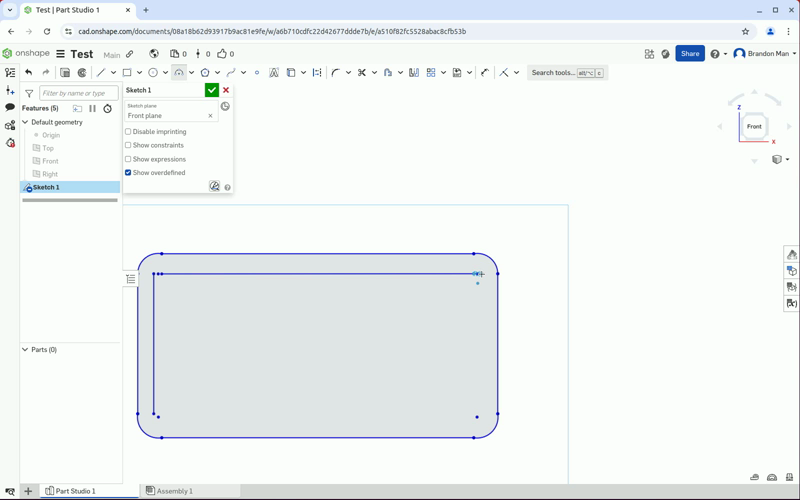
scroll(-6)
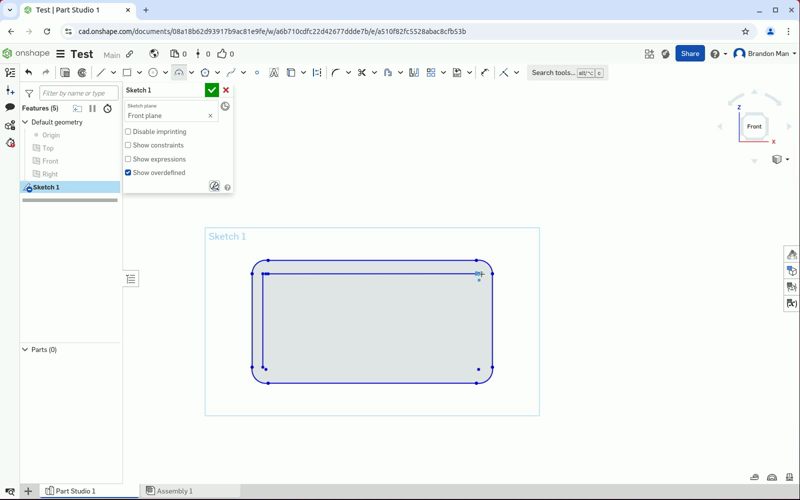
scroll(-6)
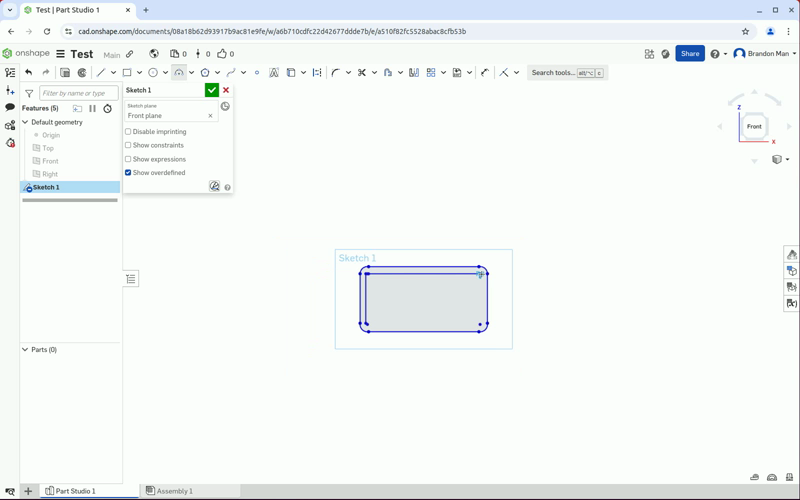
scroll(-6)
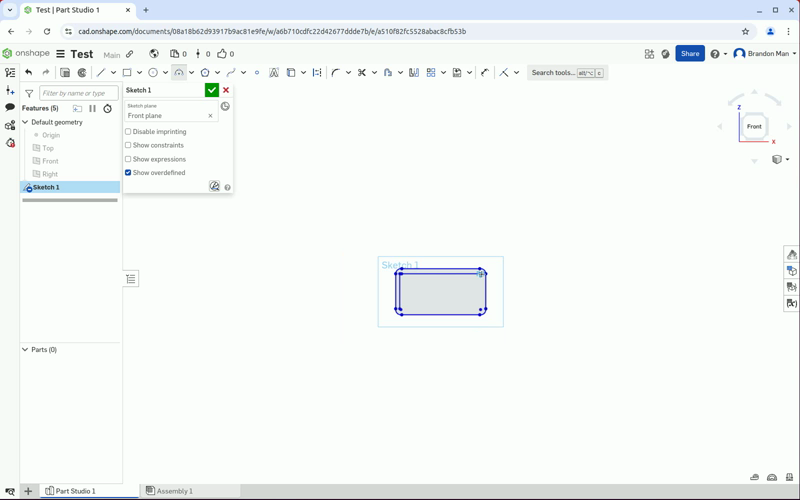
scroll(-6)
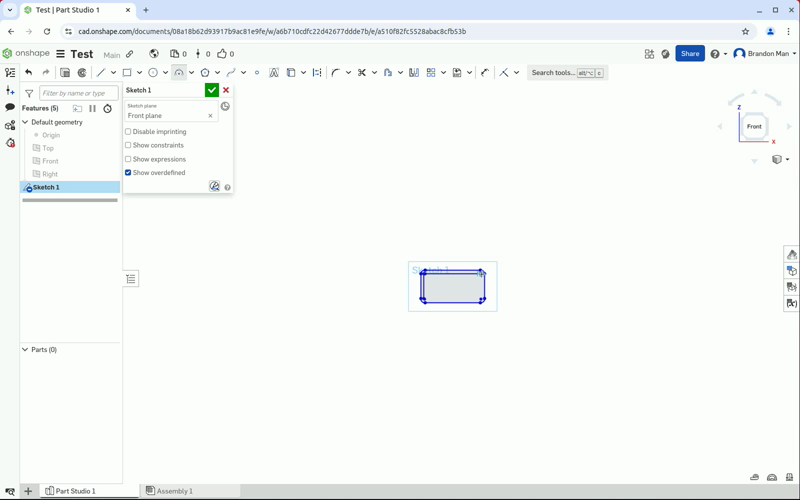
scroll(-6)
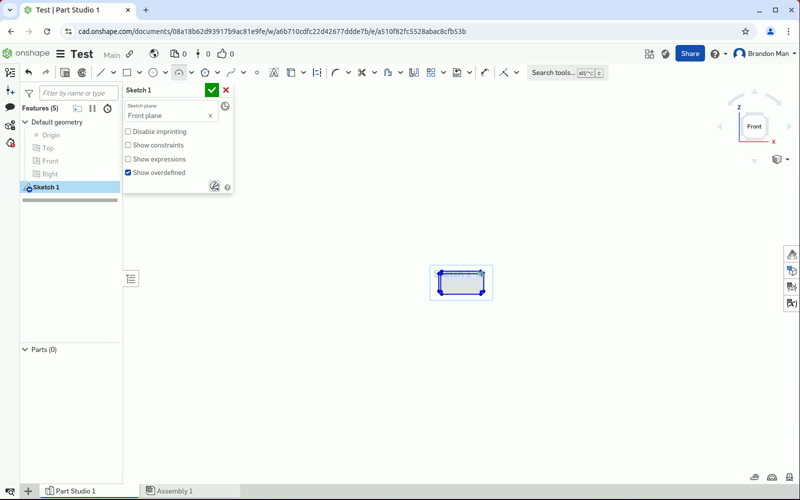
mouse_move(481, 273)
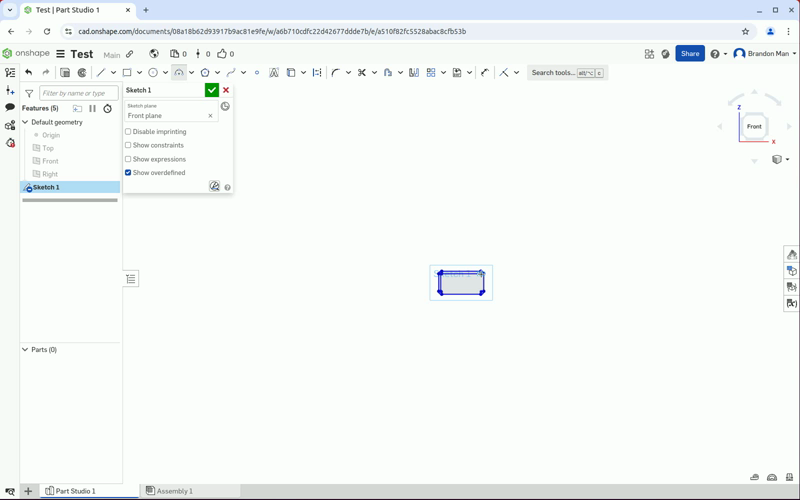
scroll(6)
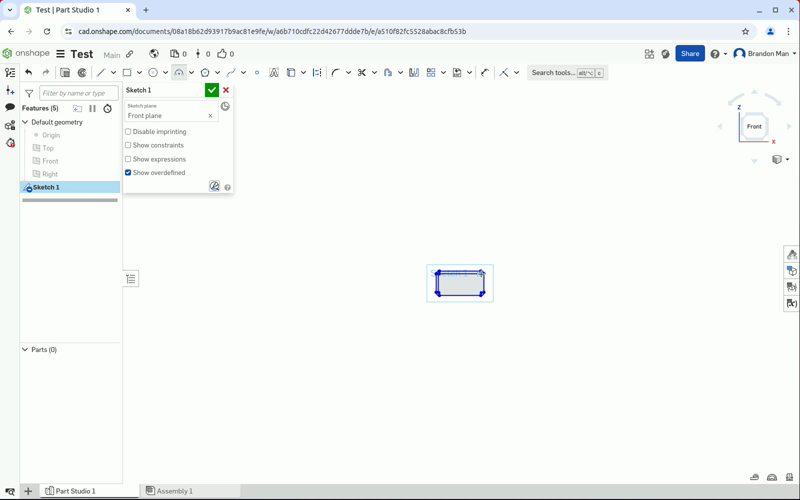
scroll(6)
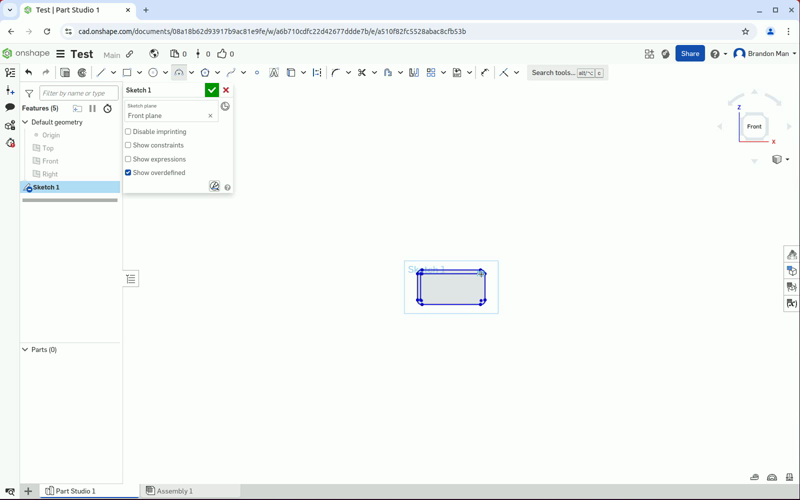
scroll(6)
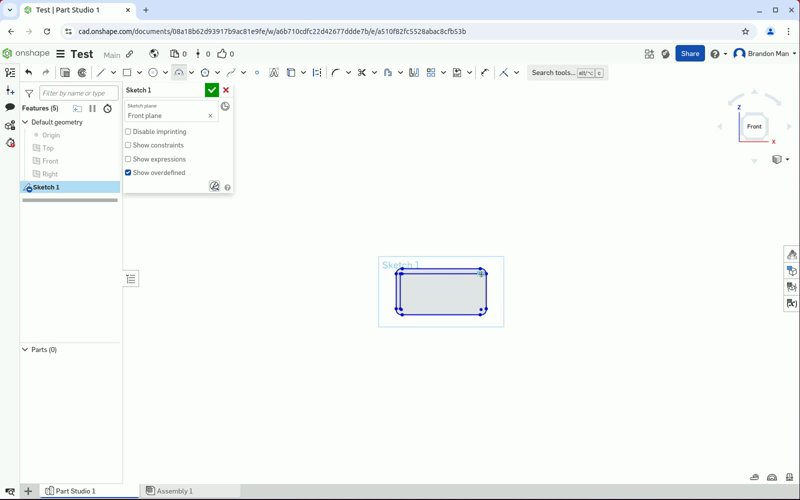
scroll(6)
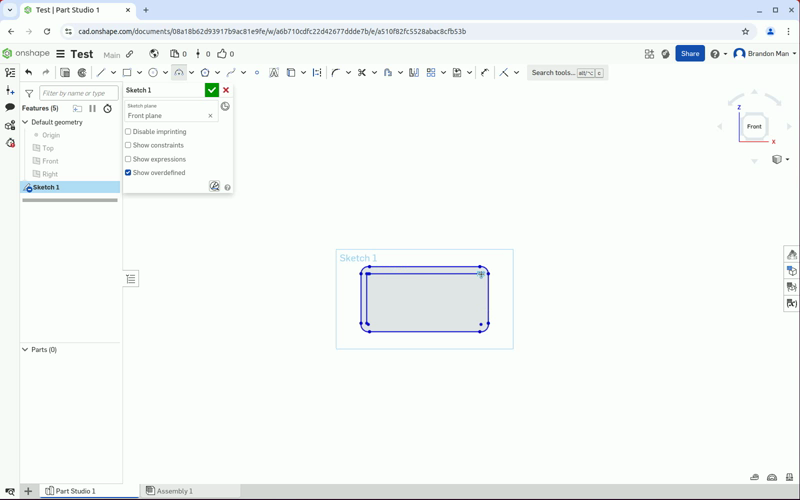
scroll(6)
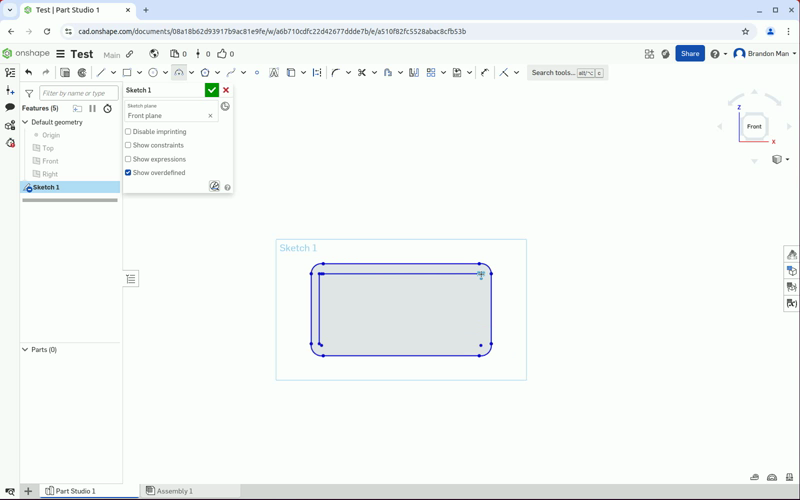
scroll(6)
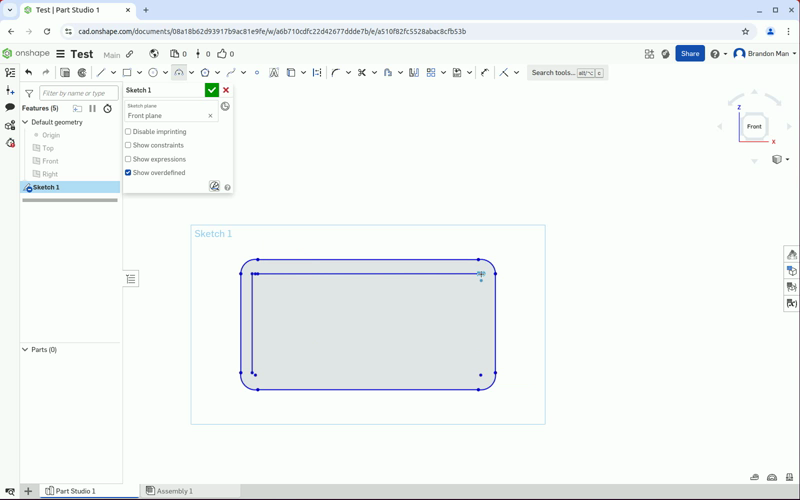
scroll(6)
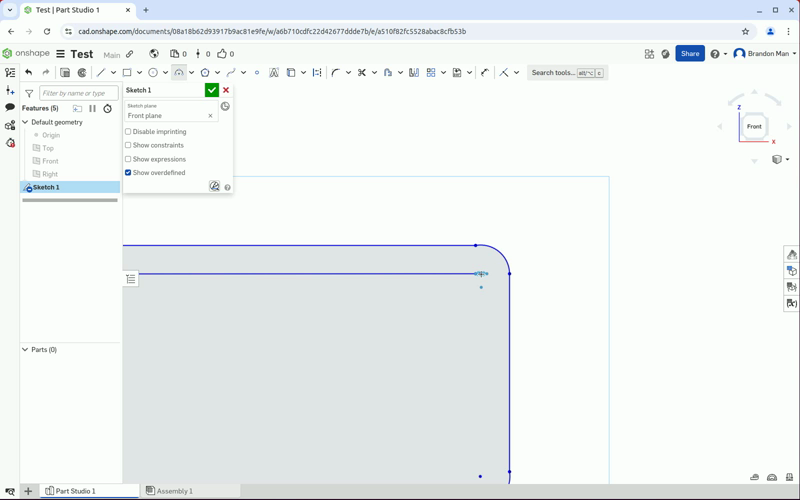
click(481, 273)
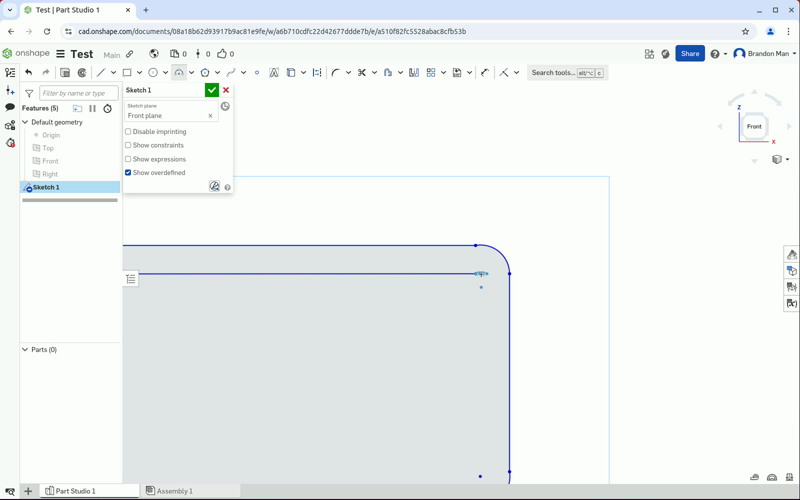
scroll(-6)
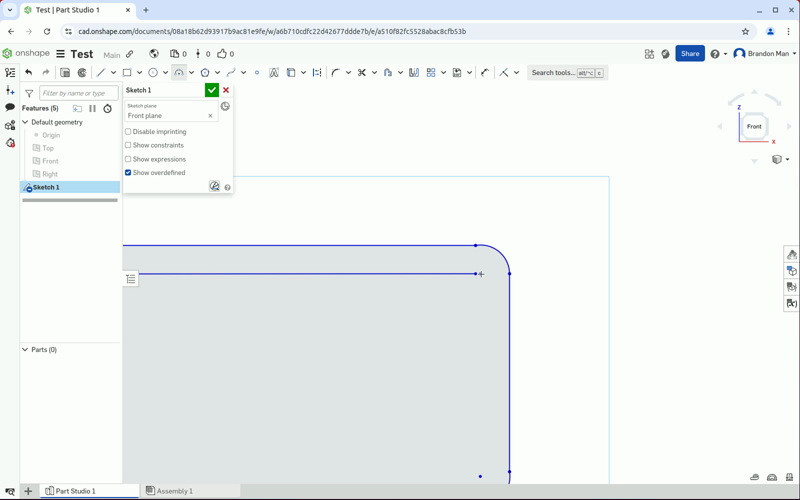
scroll(-6)
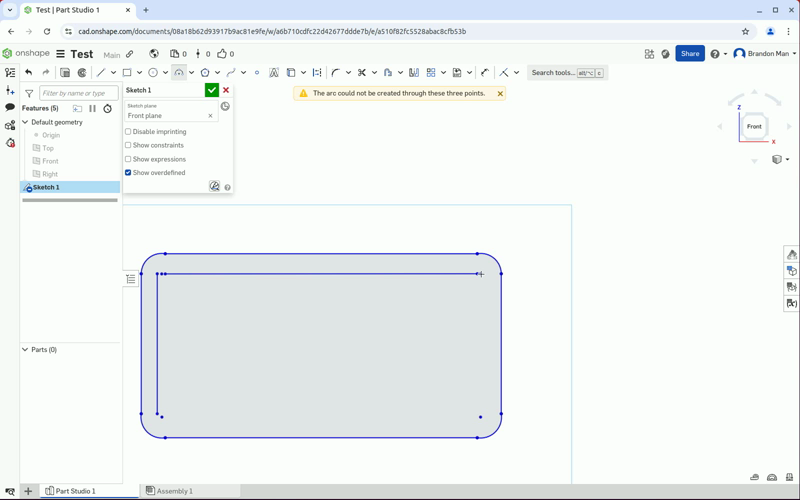
scroll(-6)
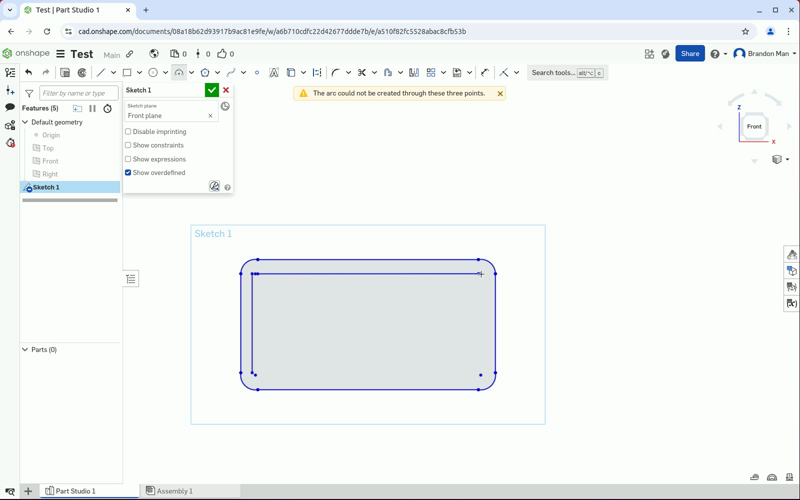
scroll(-6)
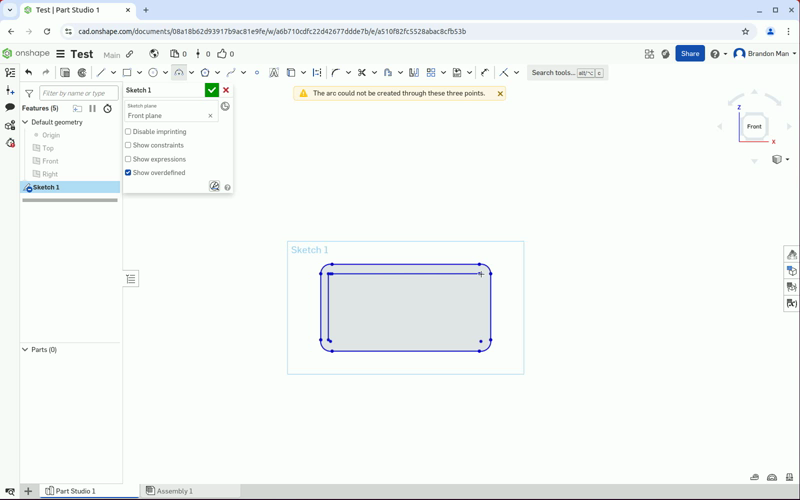
scroll(-6)
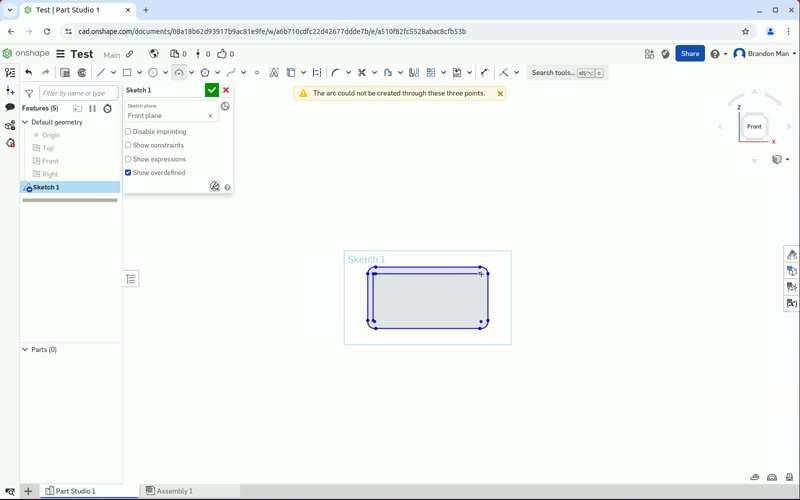
scroll(-6)
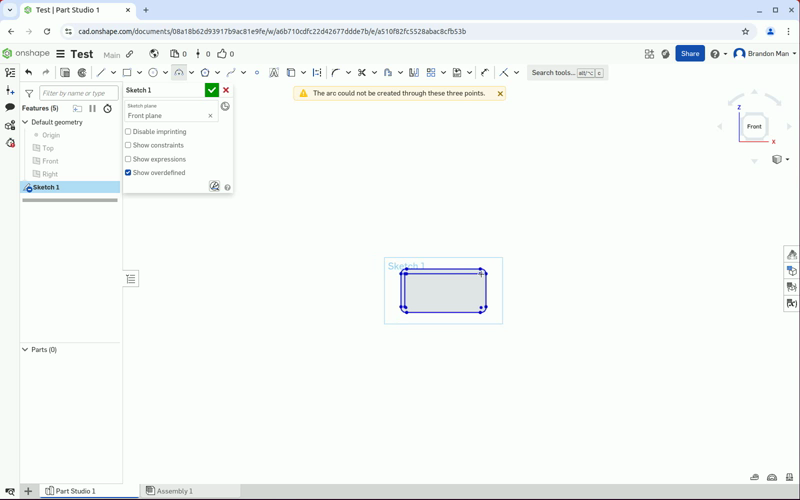
scroll(-6)
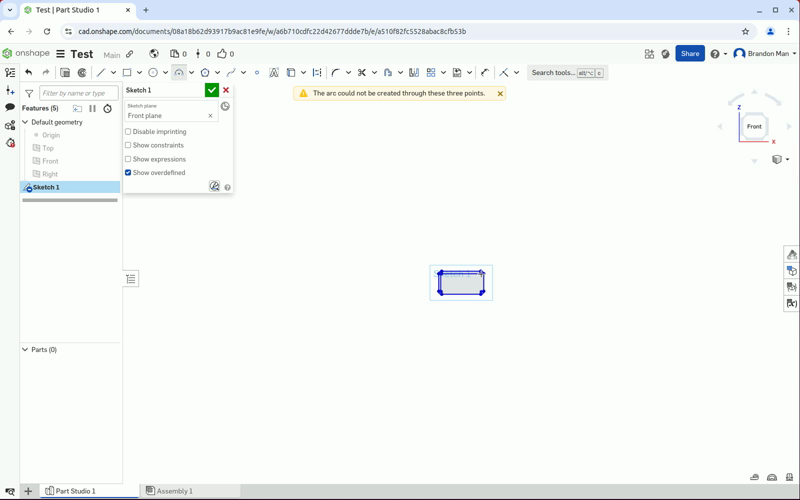
key_up(shift)
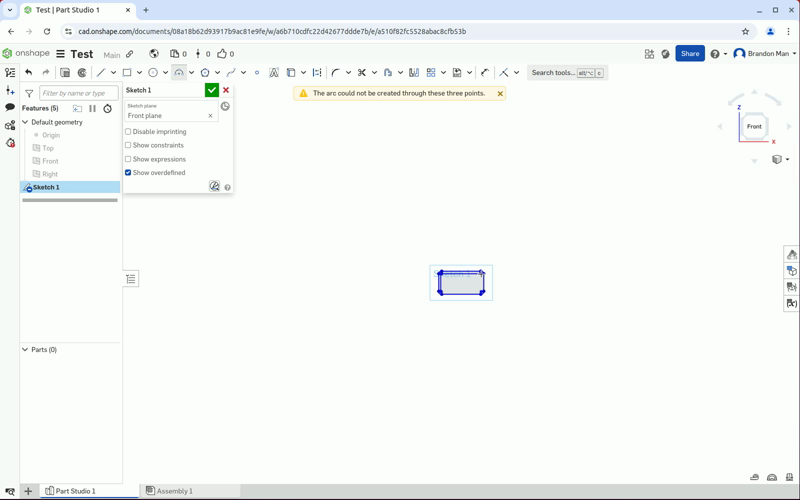
key(esc)
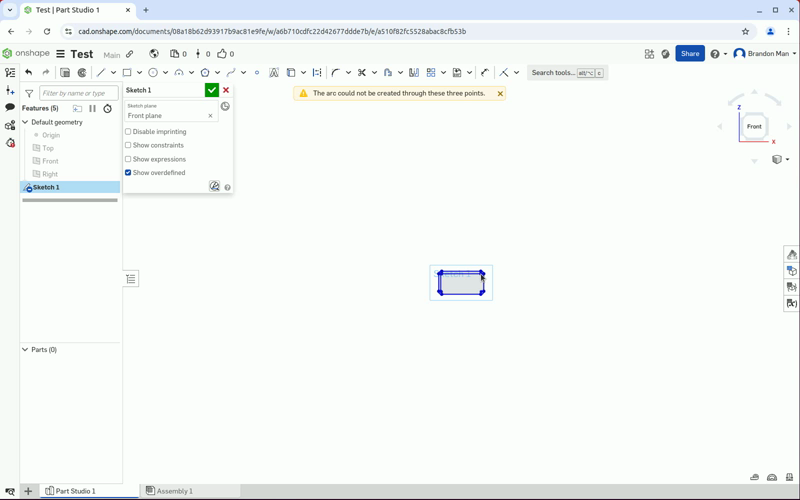
key(l)
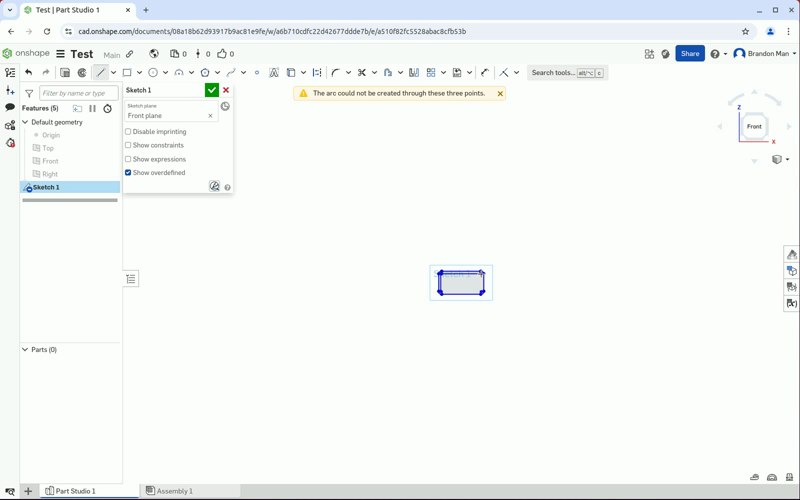
mouse_move(481, 273)
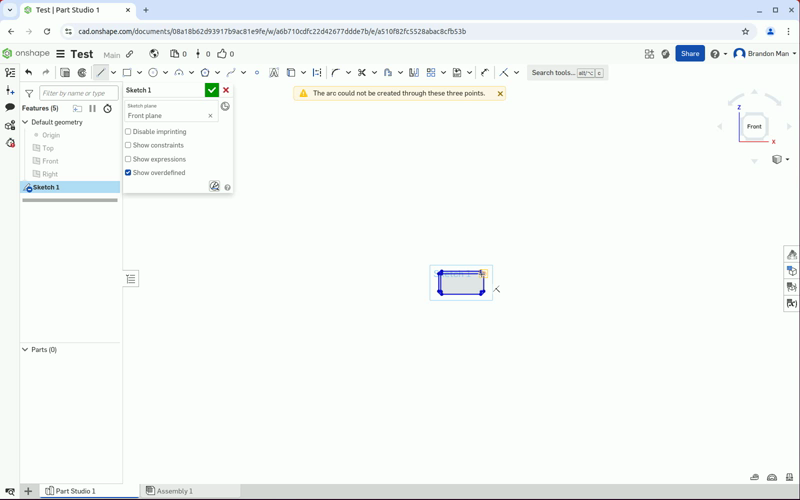
scroll(6)
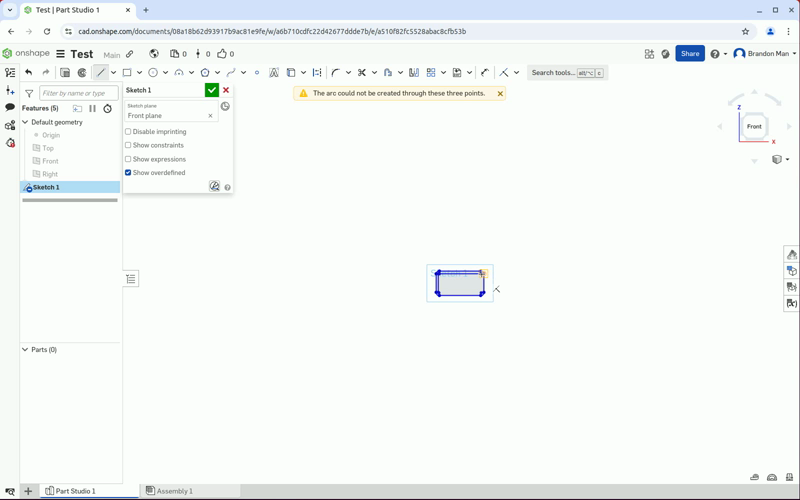
scroll(6)
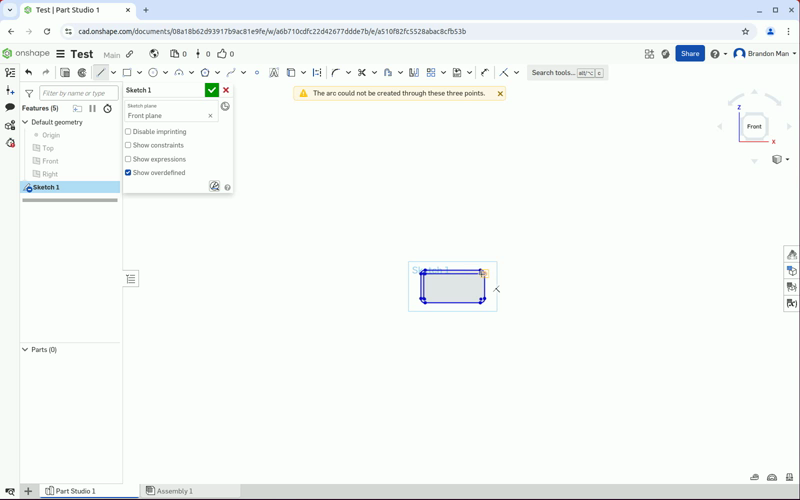
scroll(6)
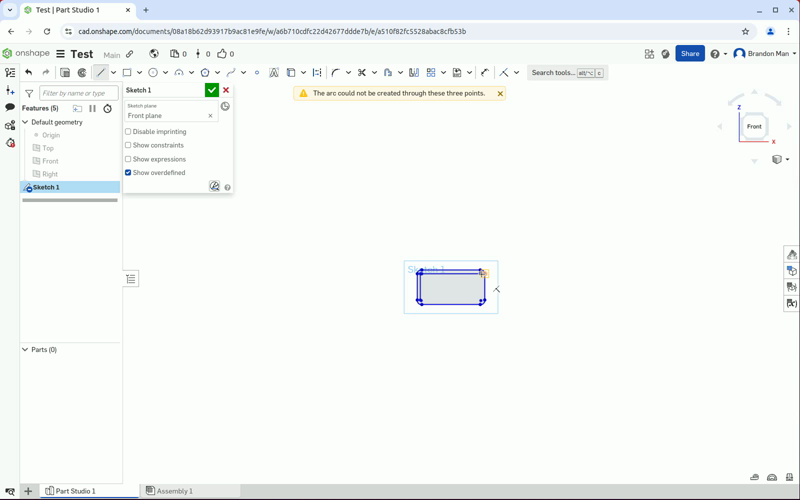
scroll(6)
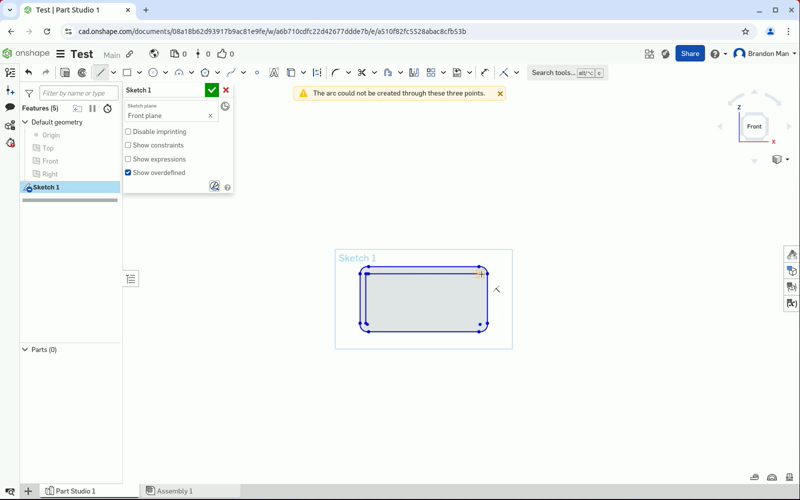
scroll(6)
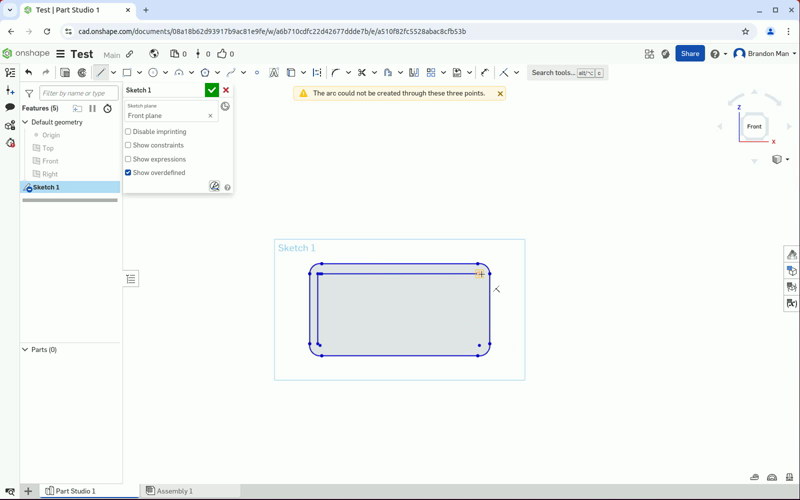
scroll(6)
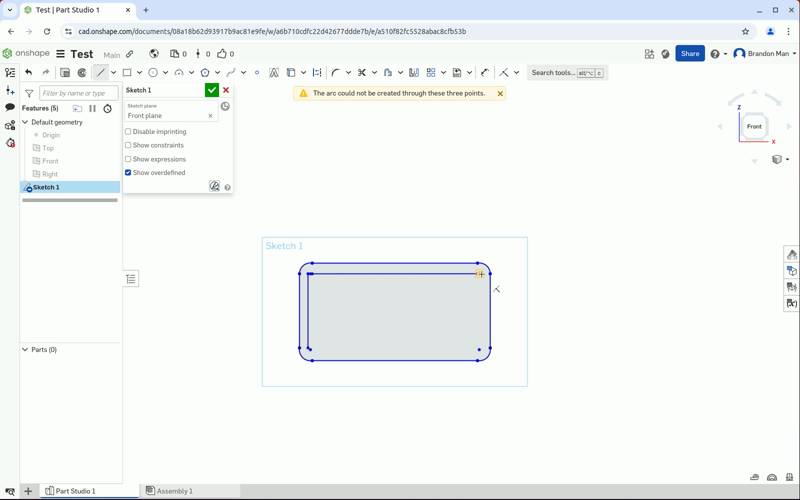
scroll(6)
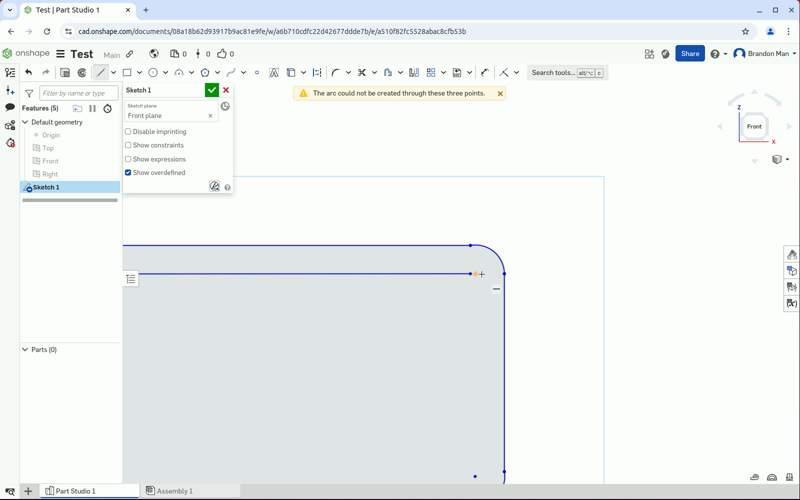
click(481, 273)
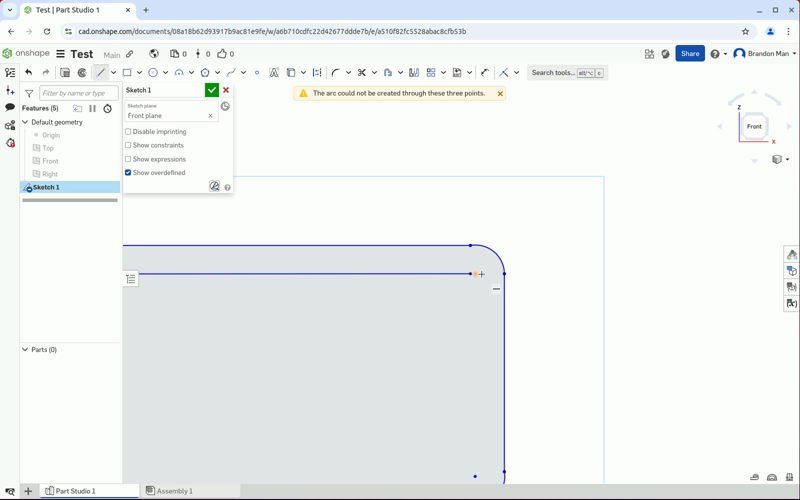
scroll(-6)
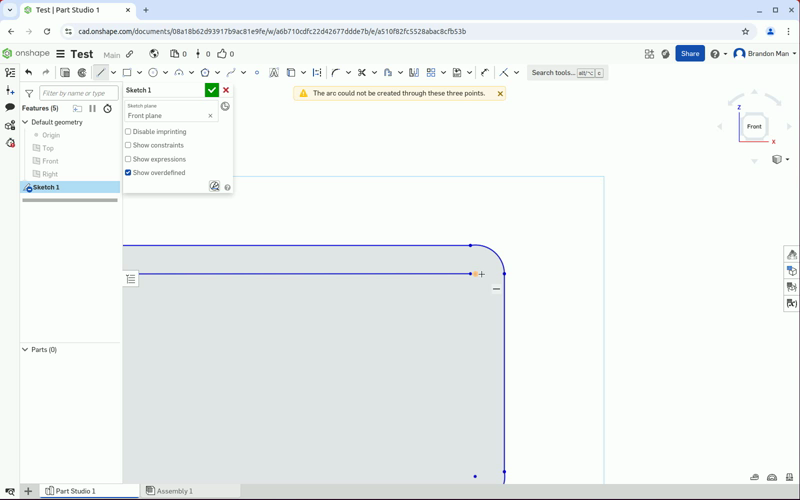
scroll(-6)
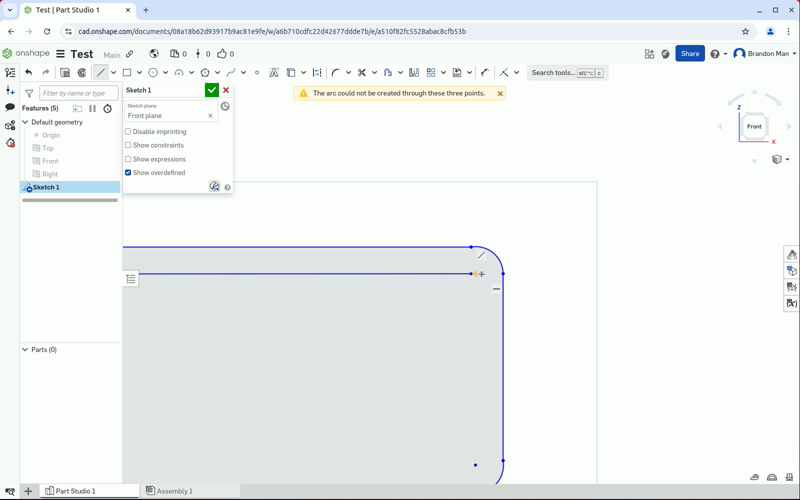
scroll(-6)
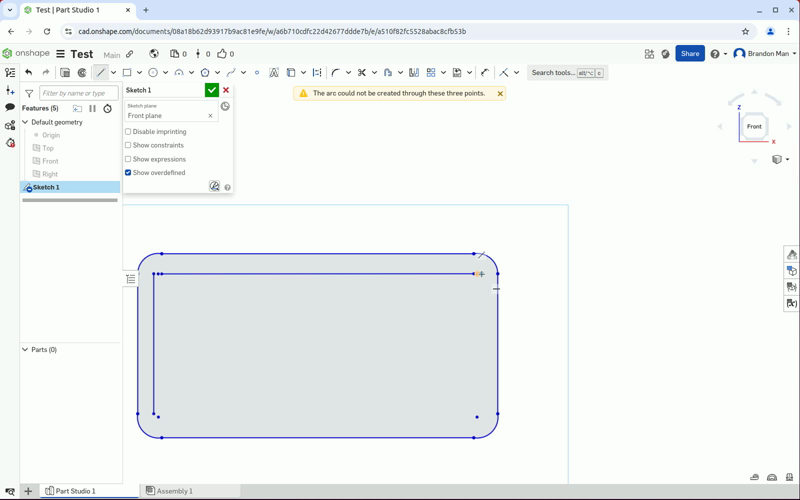
scroll(-6)
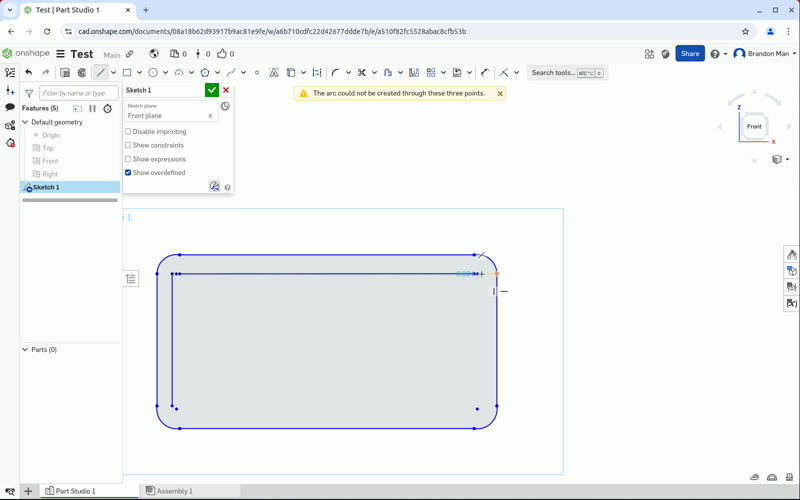
scroll(-6)
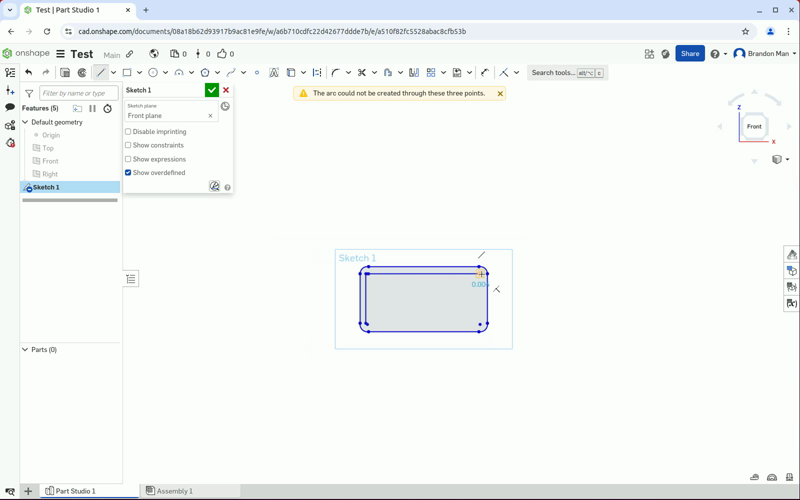
scroll(-6)
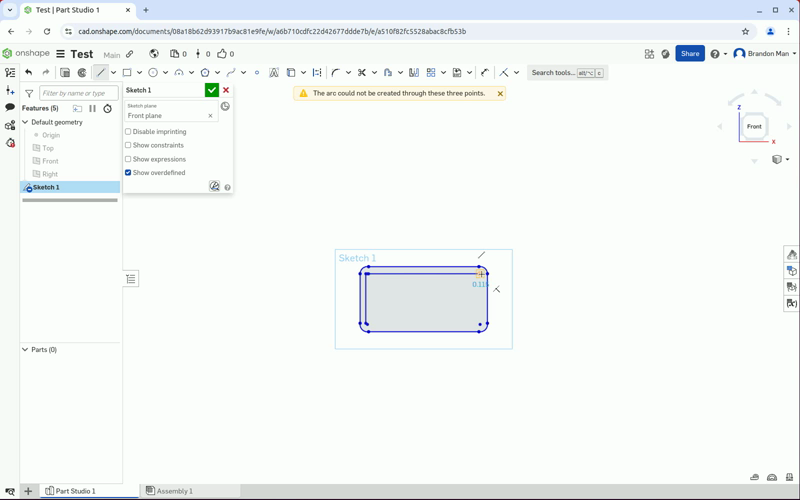
scroll(-6)
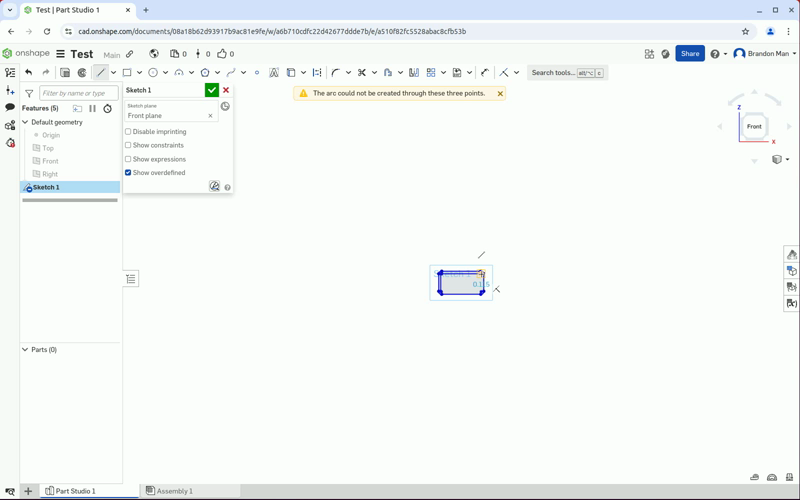
key_down(shift)
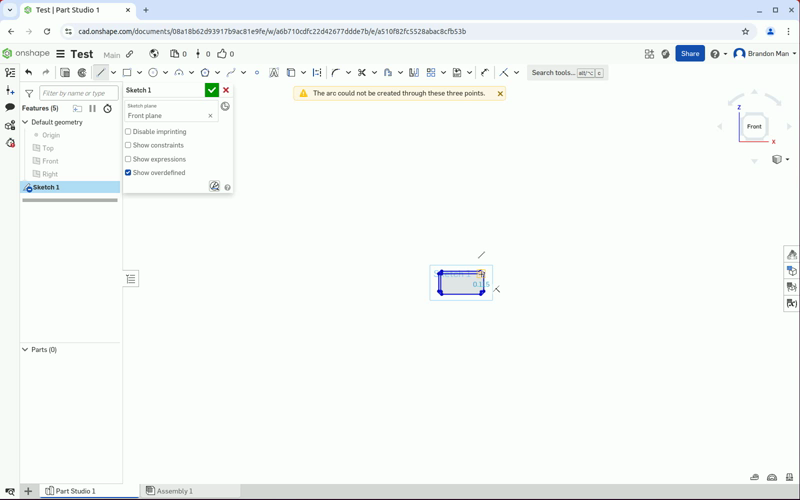
mouse_move(511, 273)
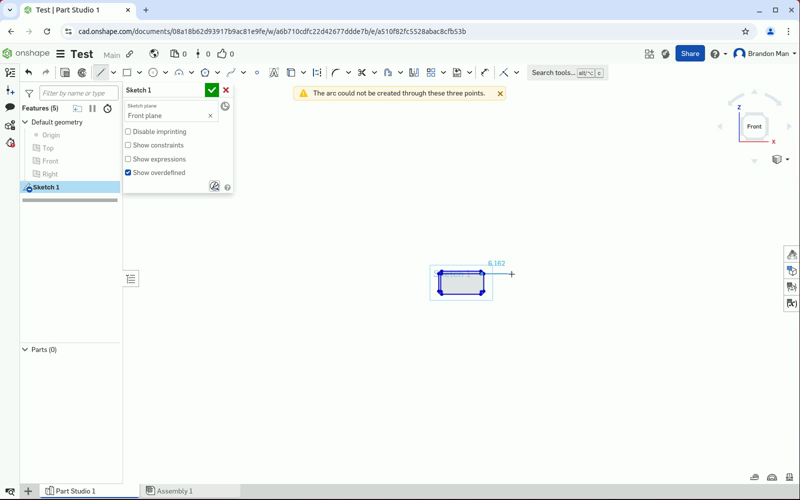
mouse_move(481, 291)
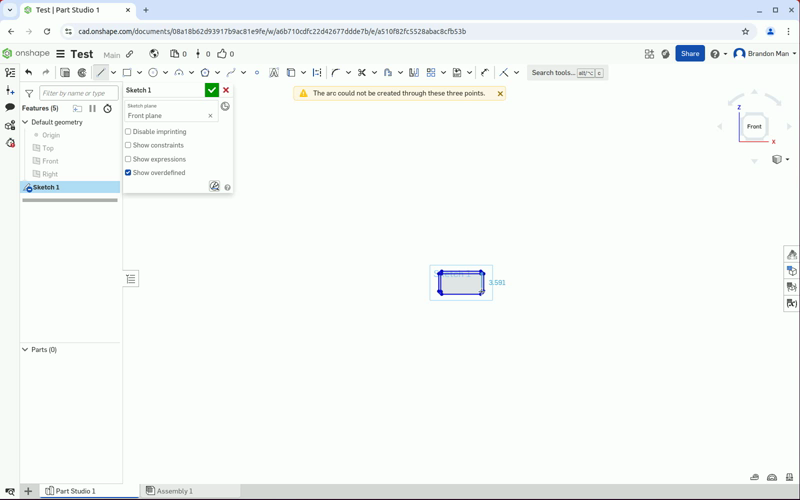
scroll(6)
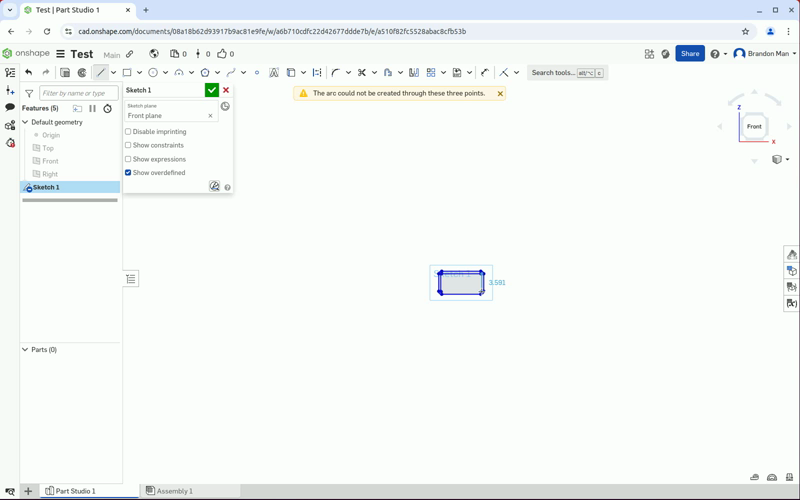
scroll(6)
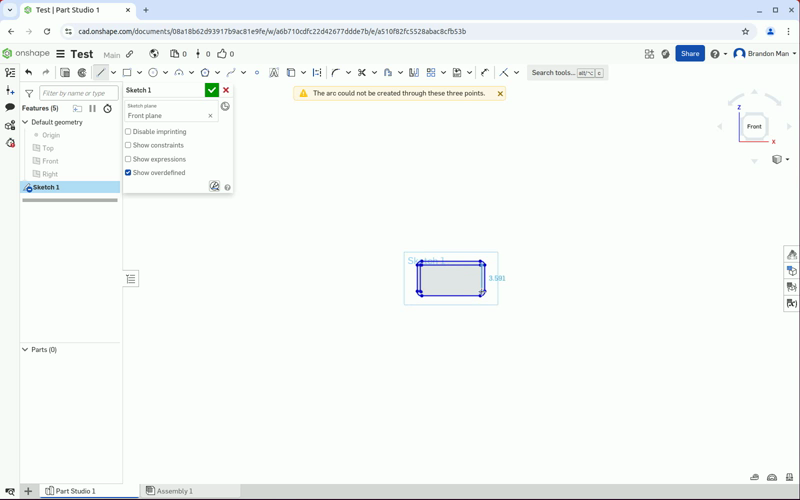
scroll(6)
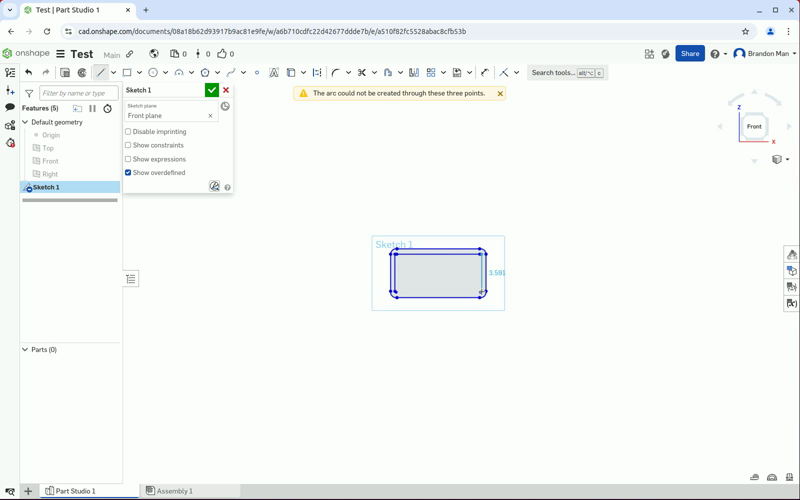
scroll(6)
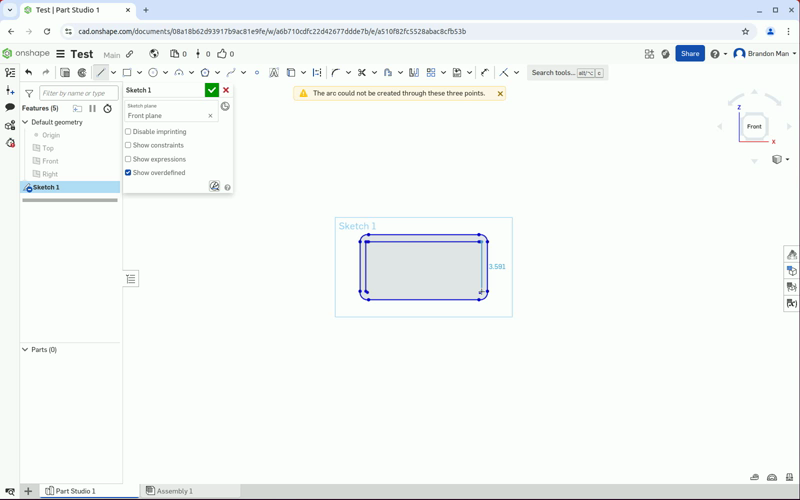
scroll(6)
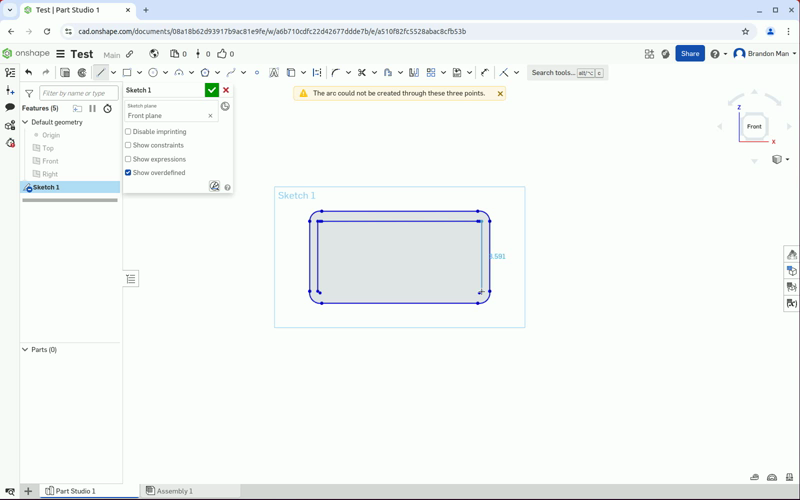
scroll(6)
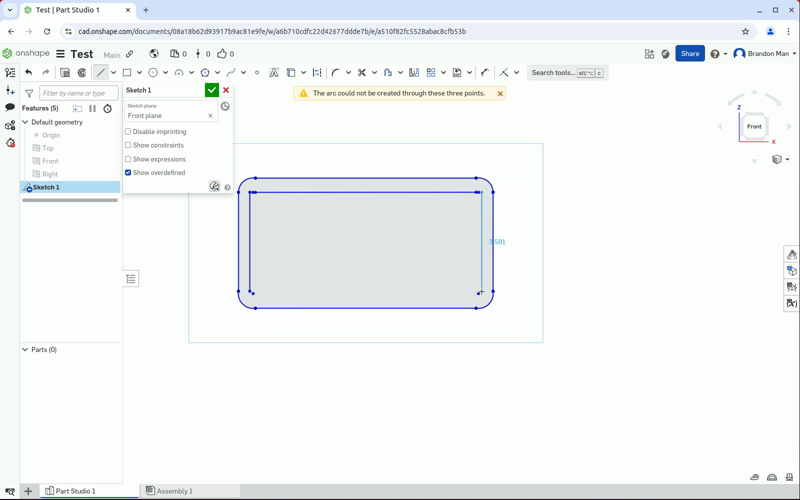
scroll(6)
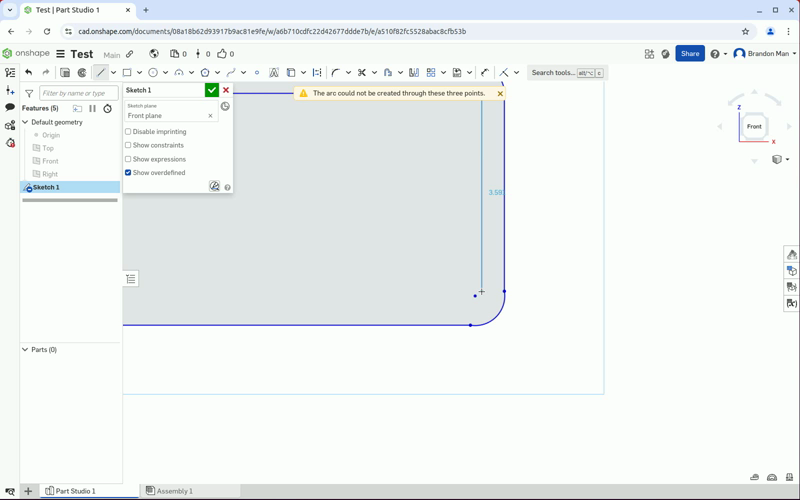
click(481, 291)
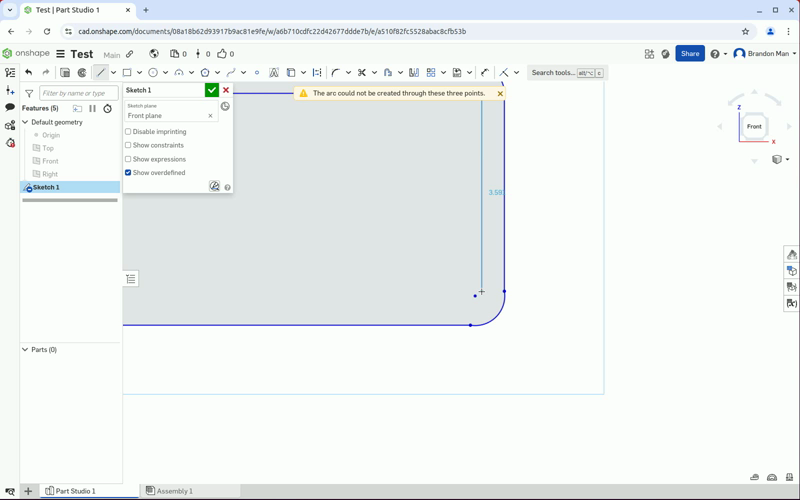
scroll(-6)
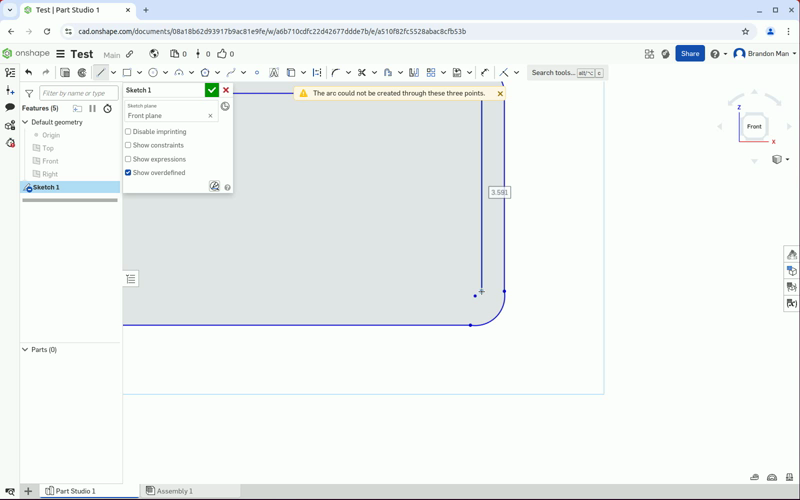
scroll(-6)
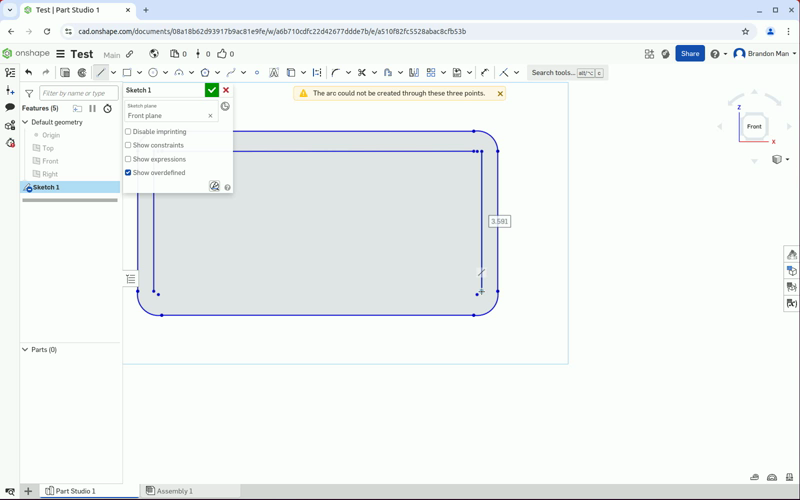
scroll(-6)
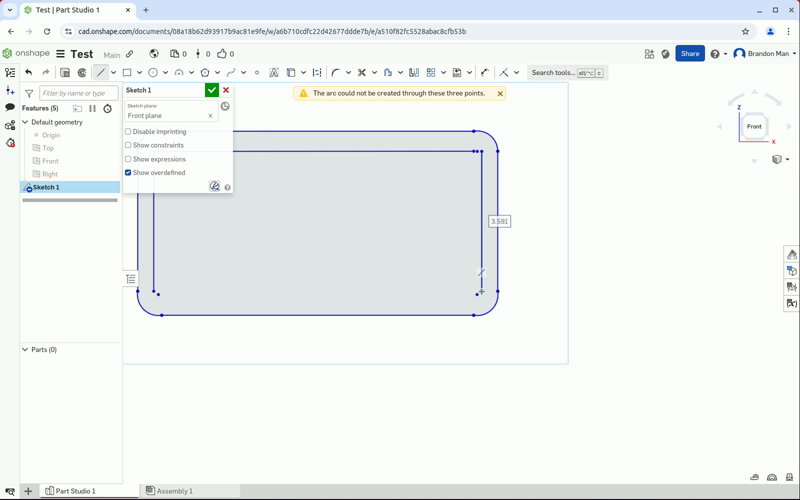
scroll(-6)
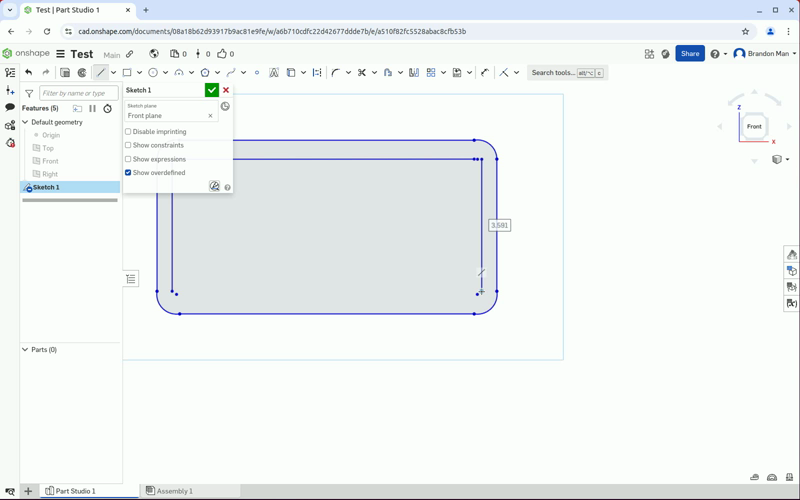
scroll(-6)
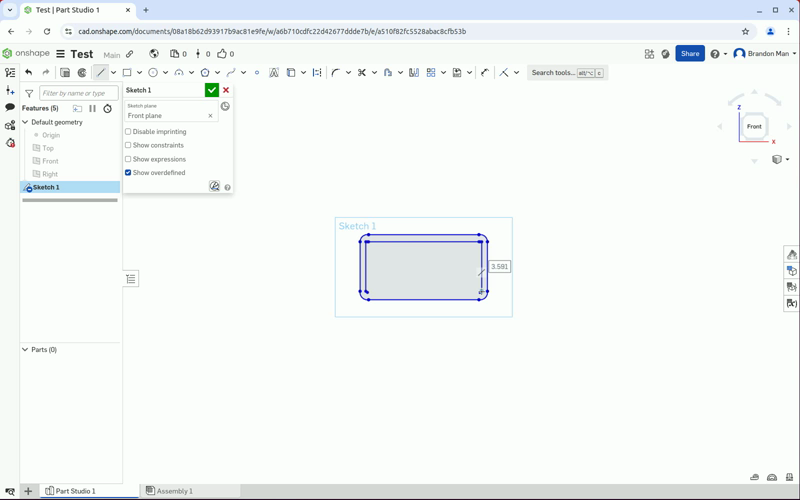
scroll(-6)
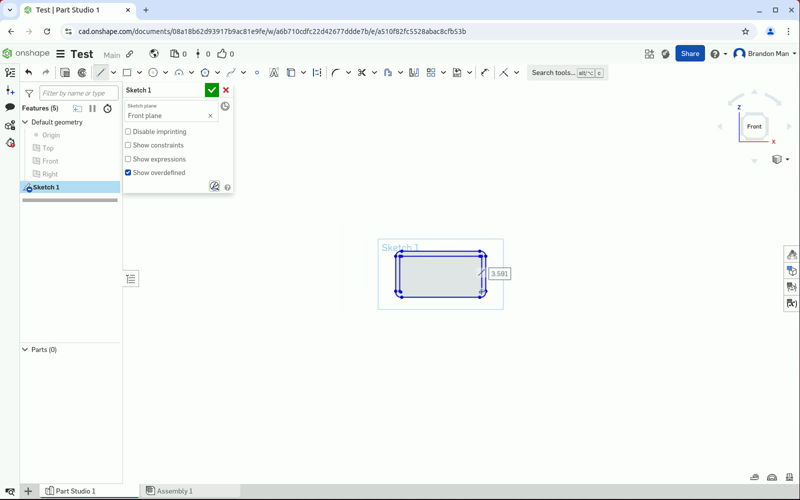
scroll(-6)
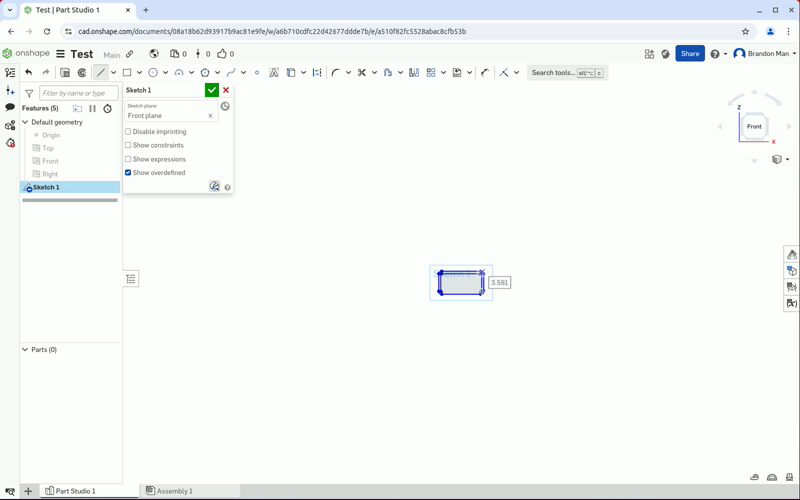
key_up(shift)
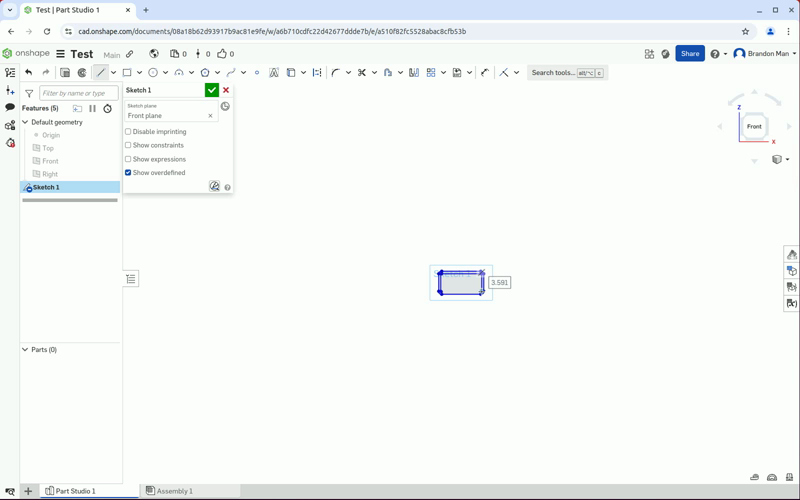
key(esc)
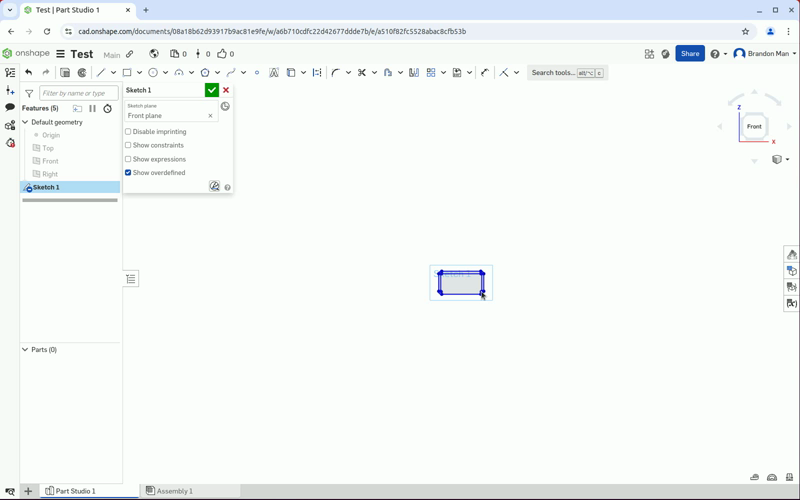
key(a)
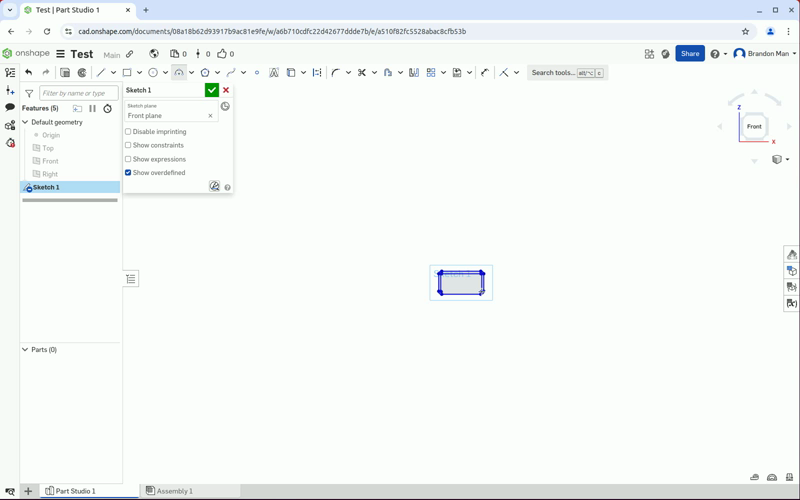
mouse_move(481, 291)
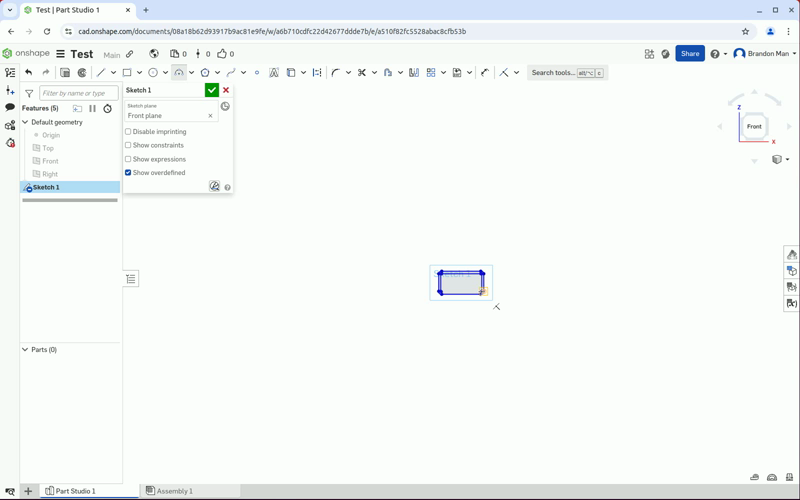
scroll(6)
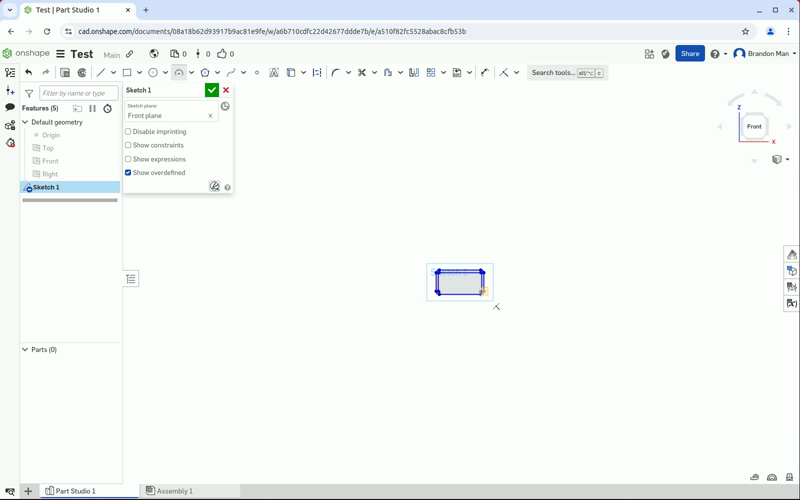
scroll(6)
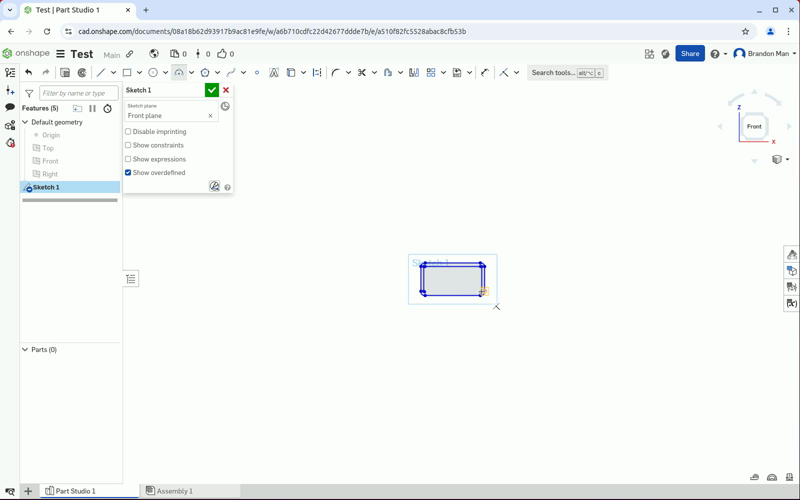
scroll(6)
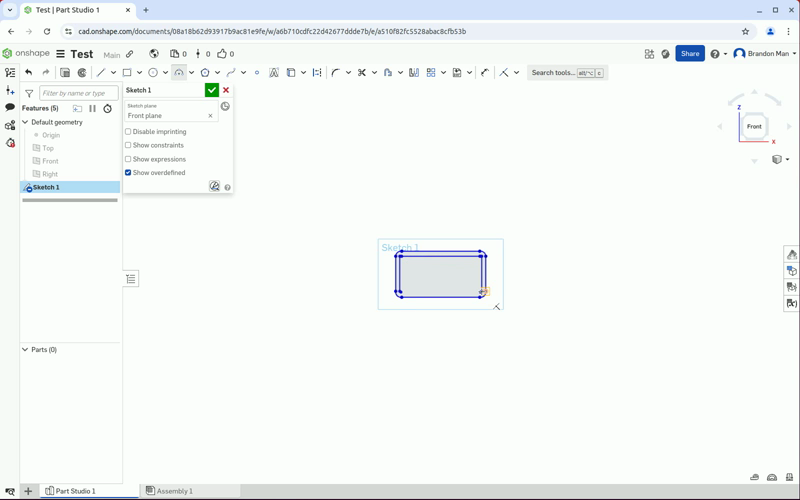
scroll(6)
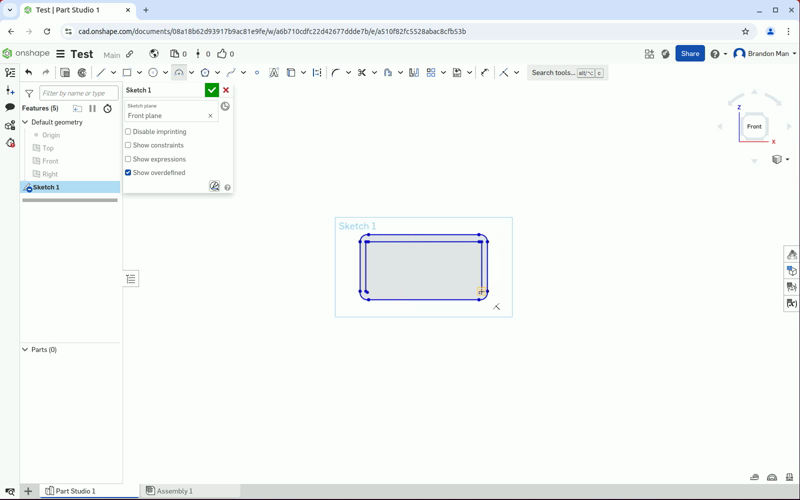
scroll(6)
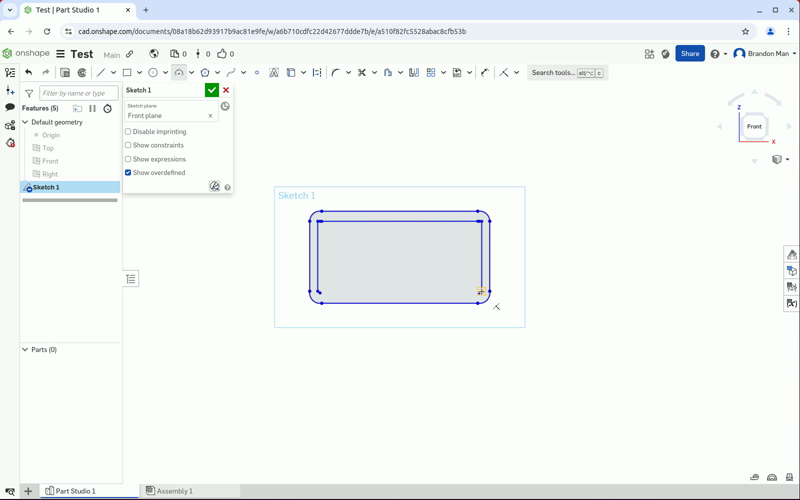
scroll(6)
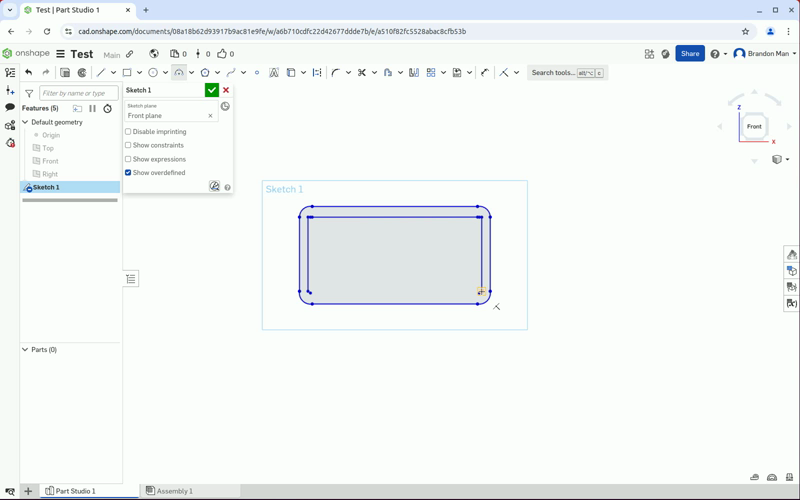
scroll(6)
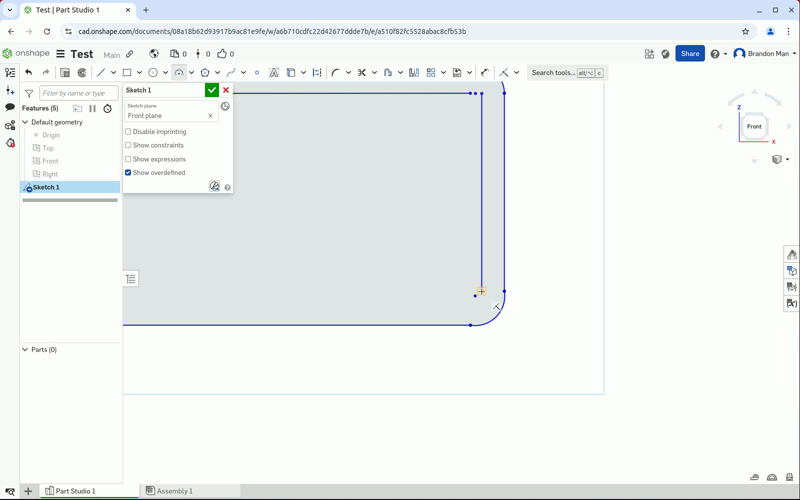
click(481, 291)
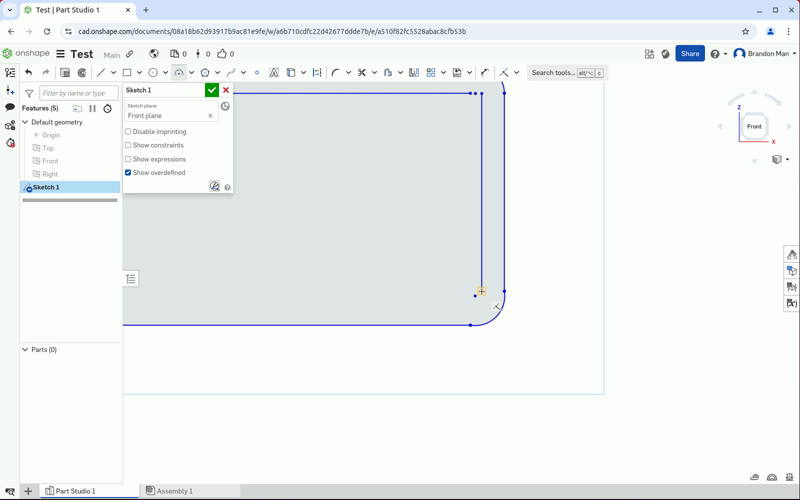
scroll(-6)
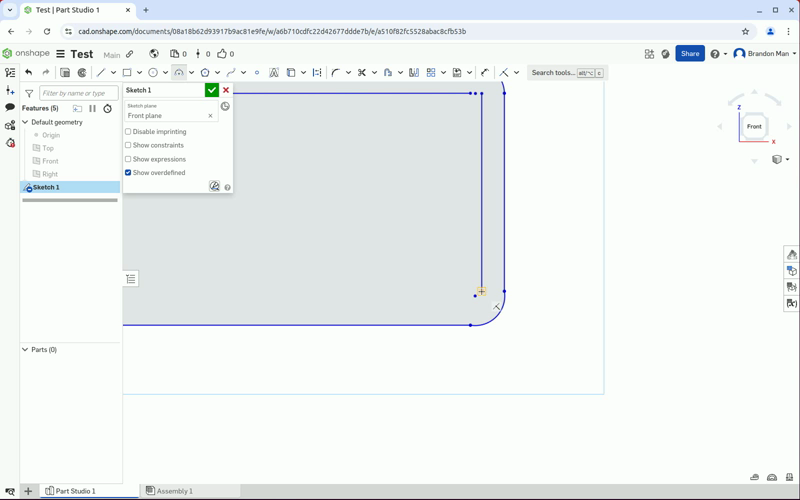
scroll(-6)
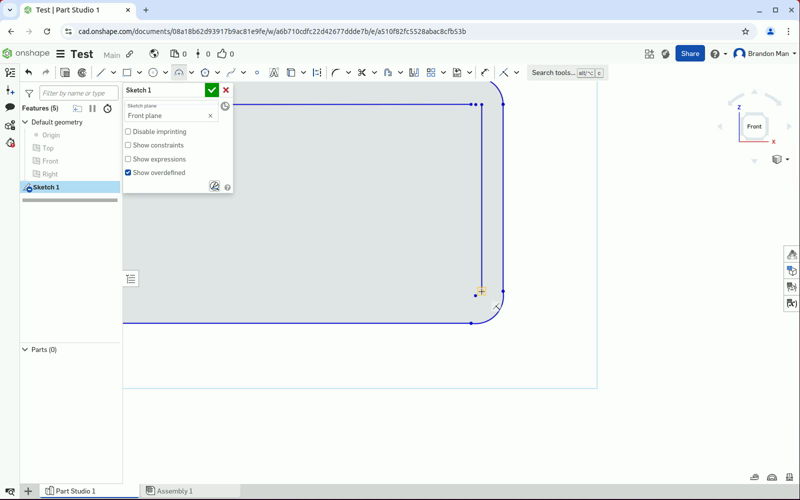
scroll(-6)
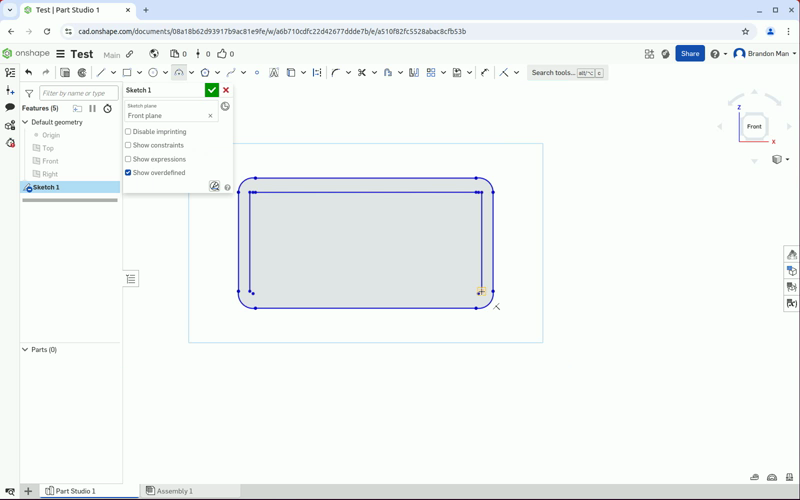
scroll(-6)
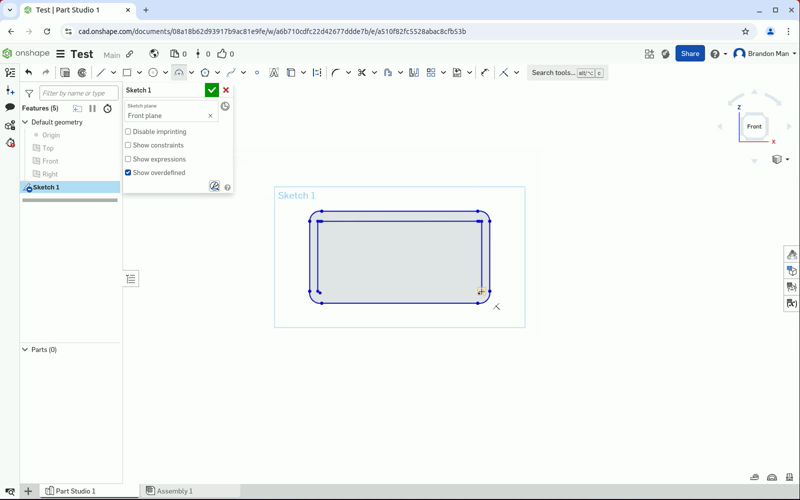
scroll(-6)
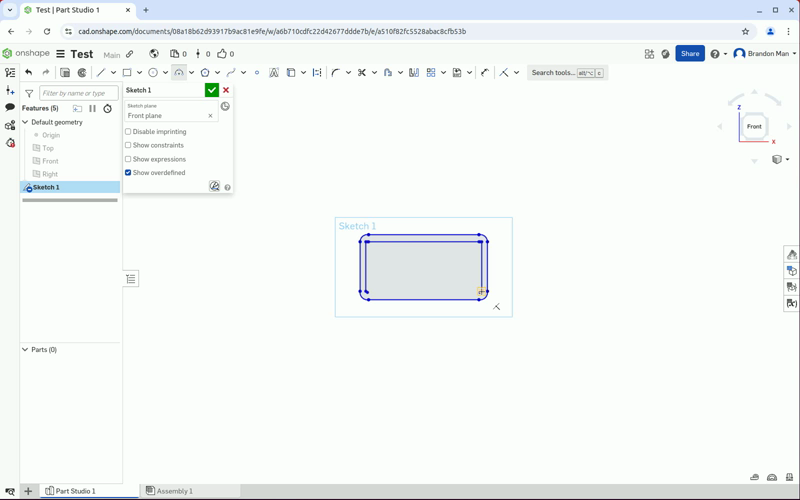
scroll(-6)
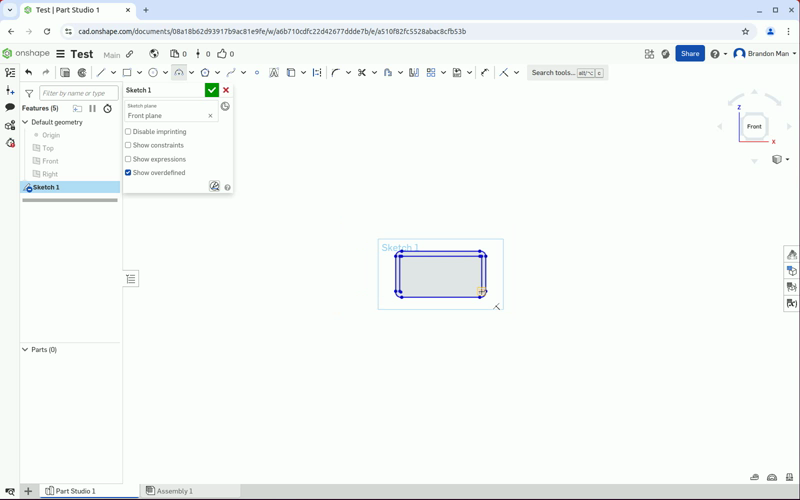
scroll(-6)
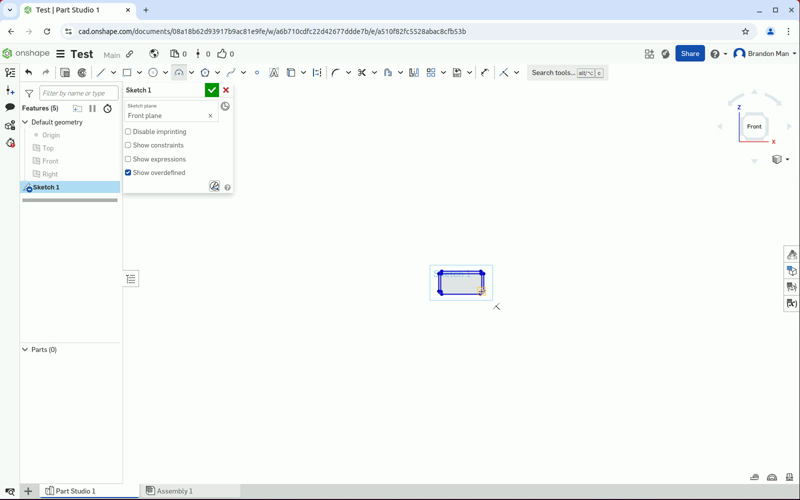
key_down(shift)
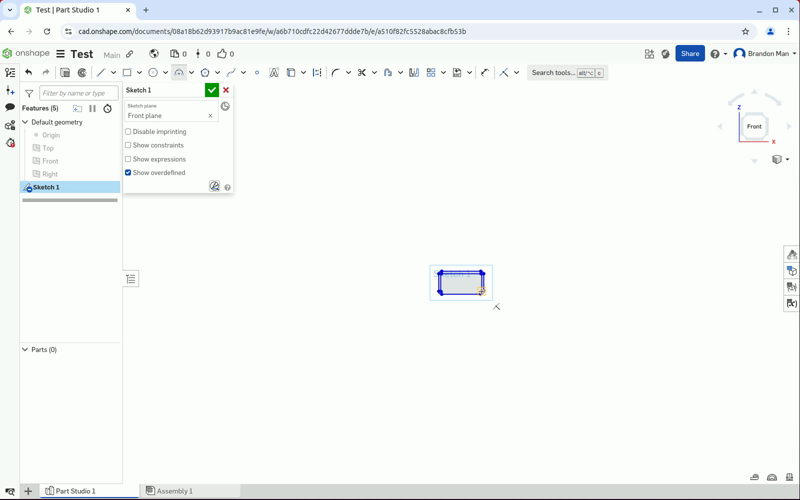
mouse_move(480, 291)
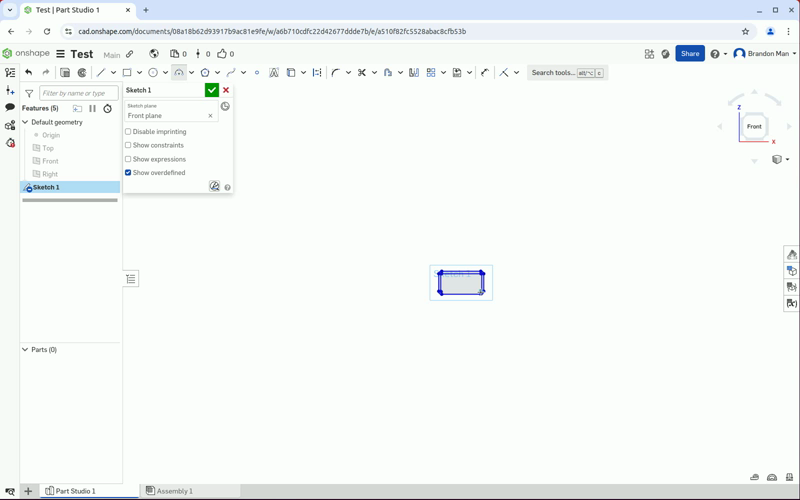
scroll(6)
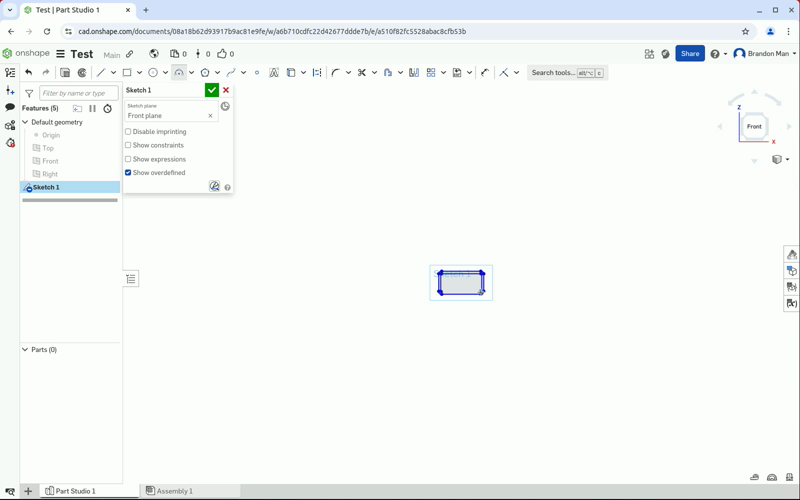
scroll(6)
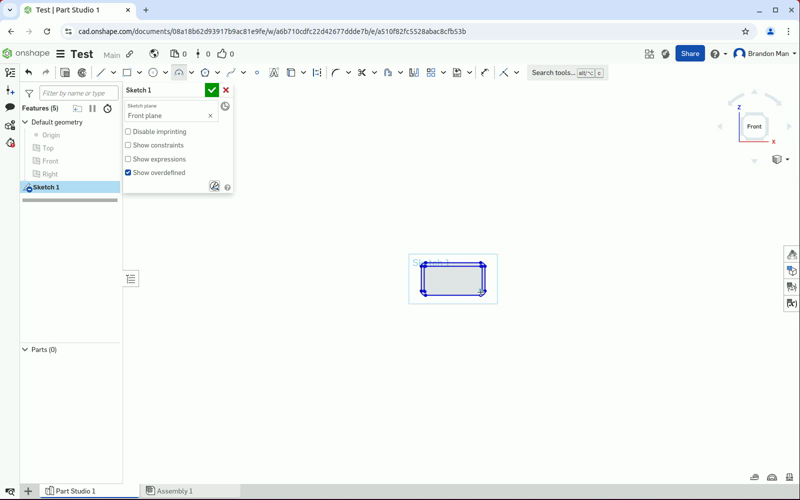
scroll(6)
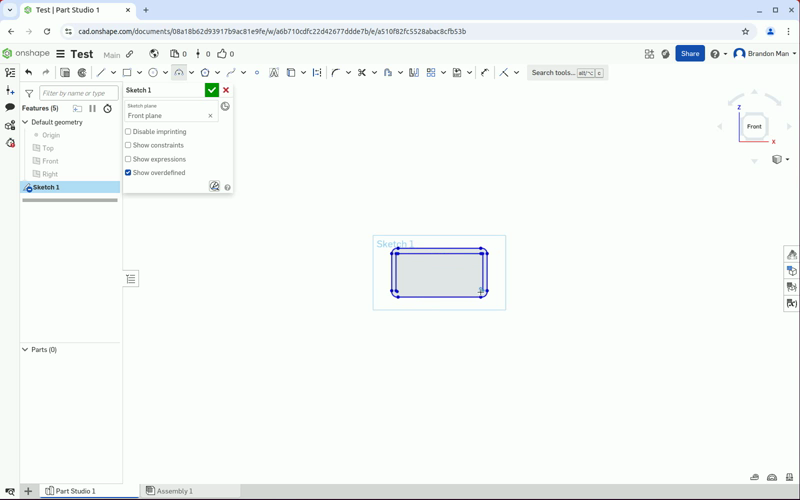
scroll(6)
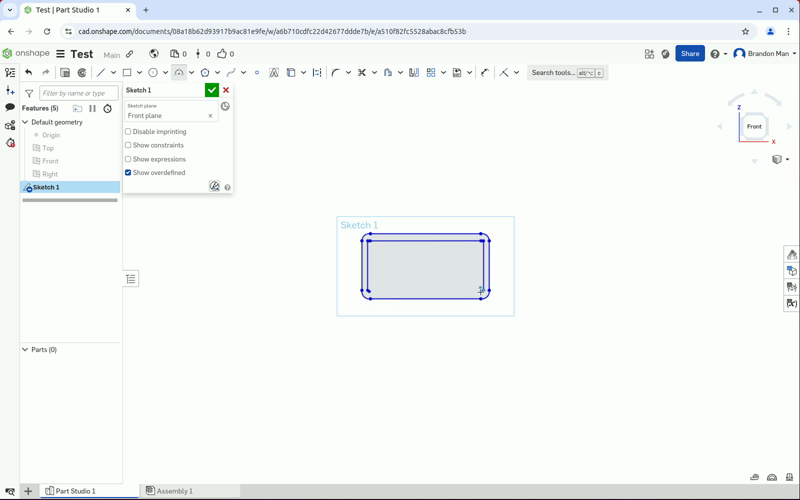
scroll(6)
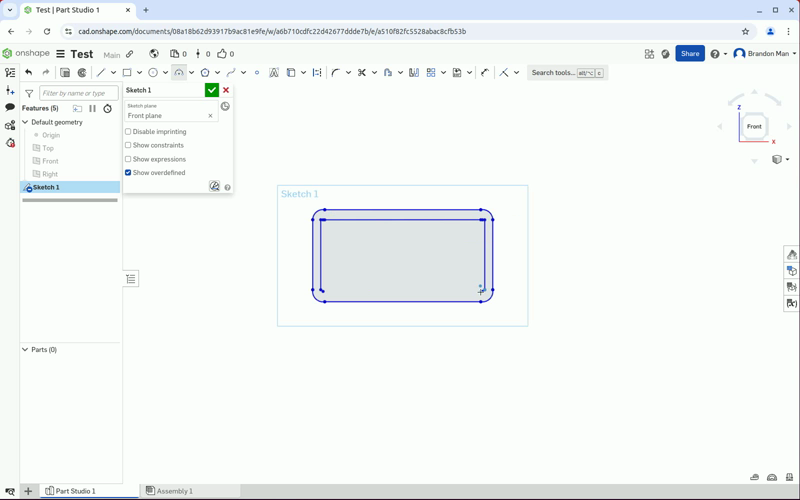
scroll(6)
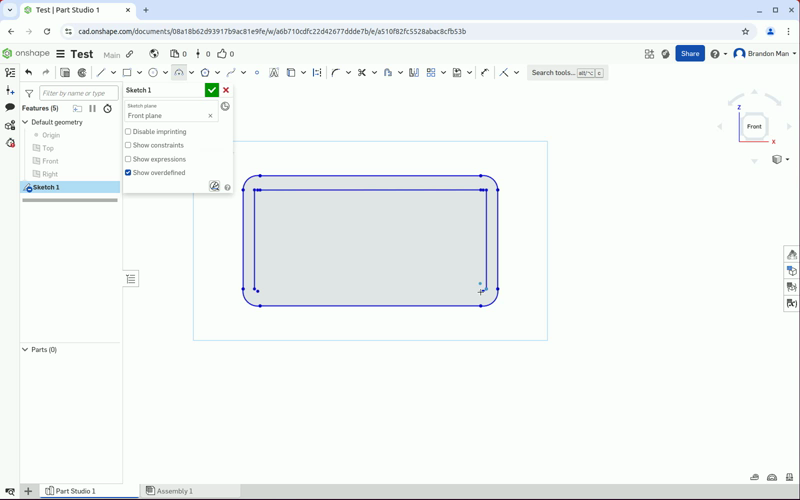
scroll(6)
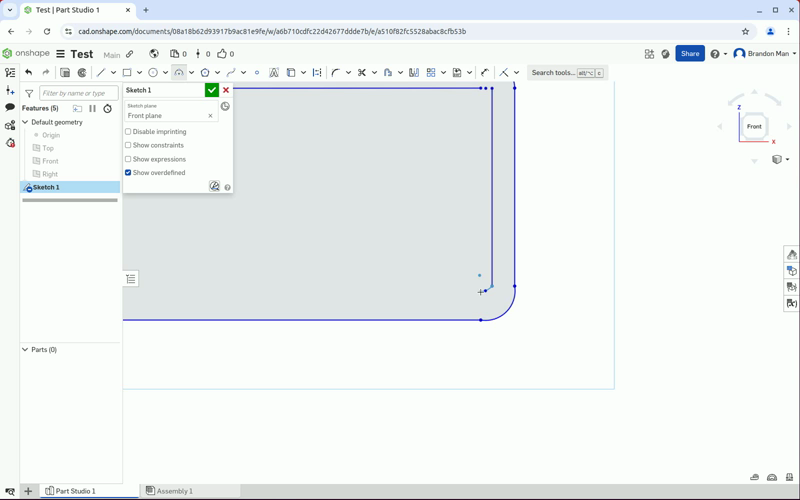
click(480, 291)
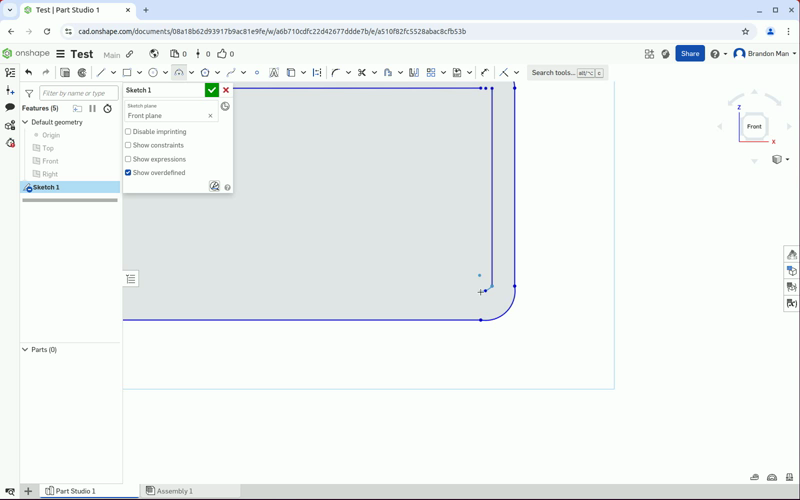
scroll(-6)
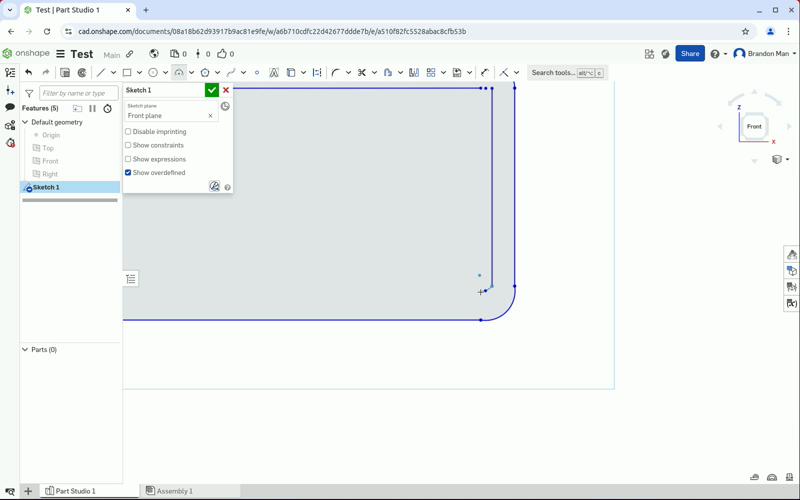
scroll(-6)
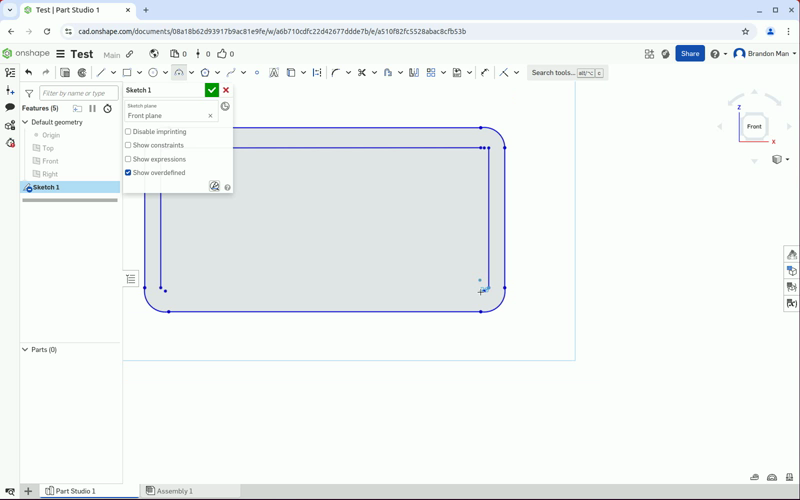
scroll(-6)
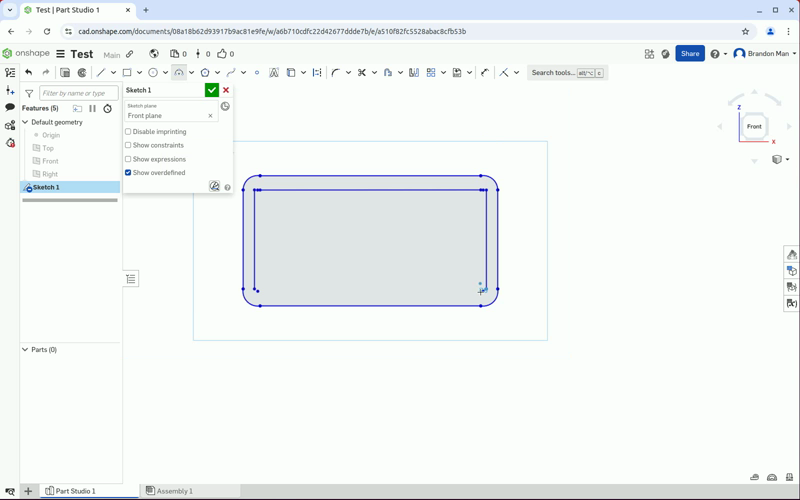
scroll(-6)
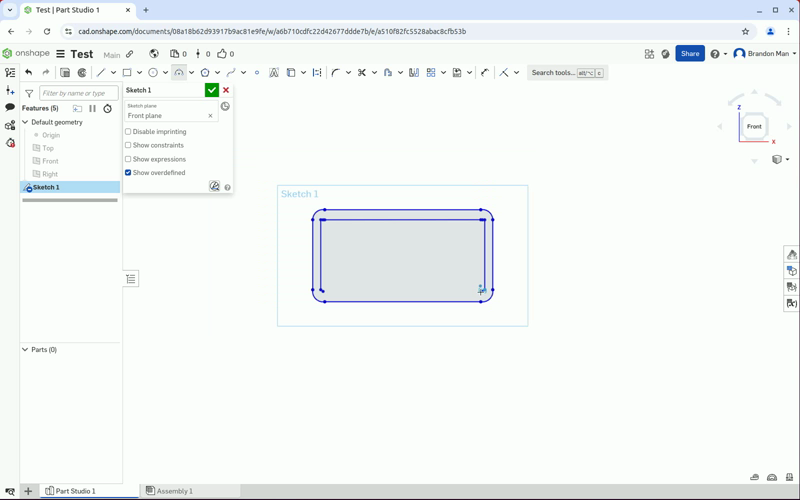
scroll(-6)
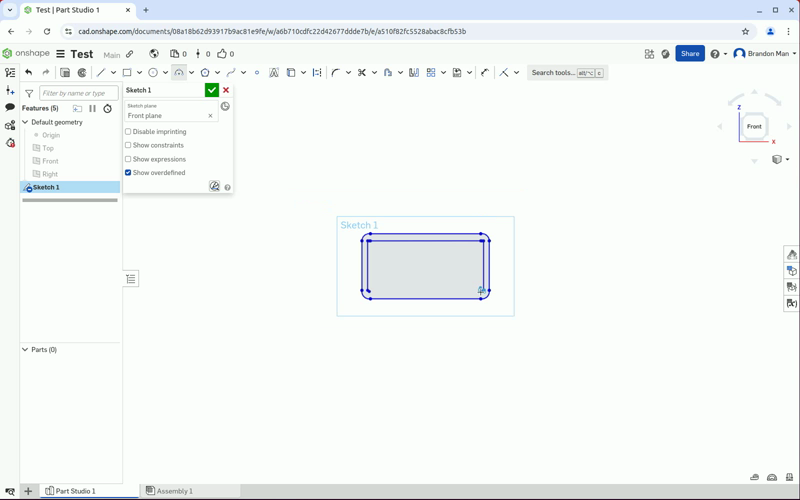
scroll(-6)
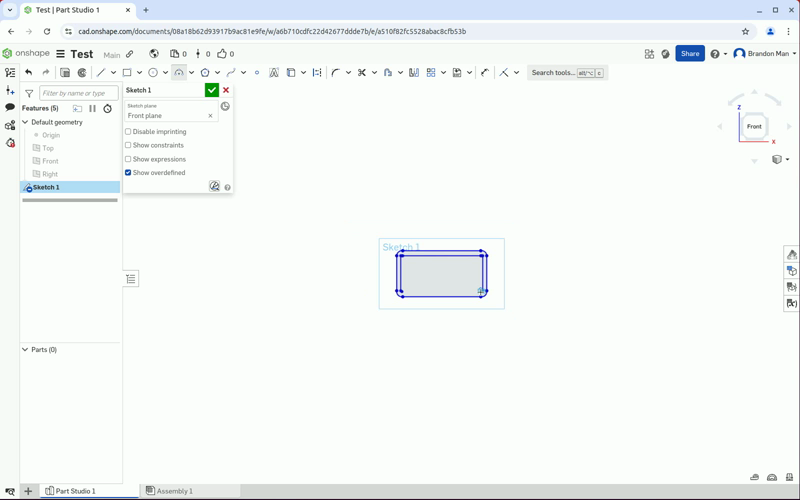
scroll(-6)
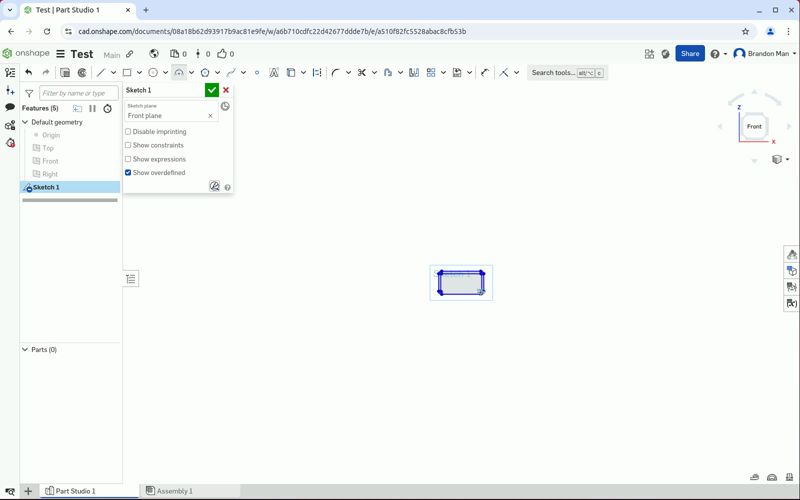
mouse_move(481, 291)
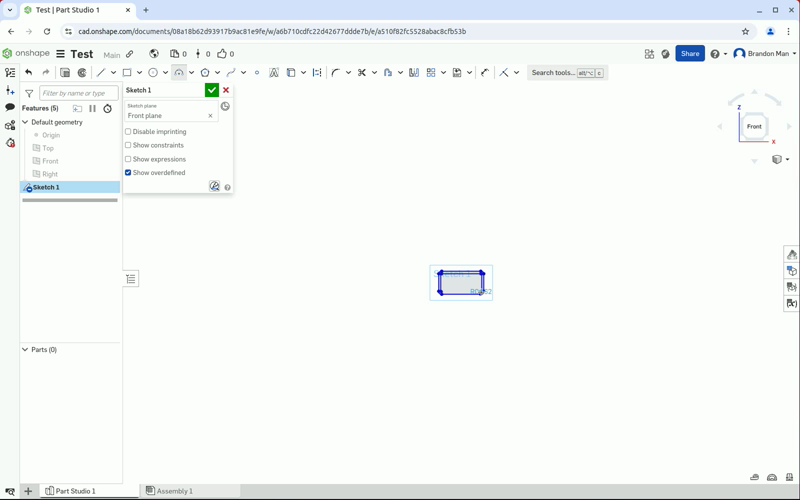
scroll(6)
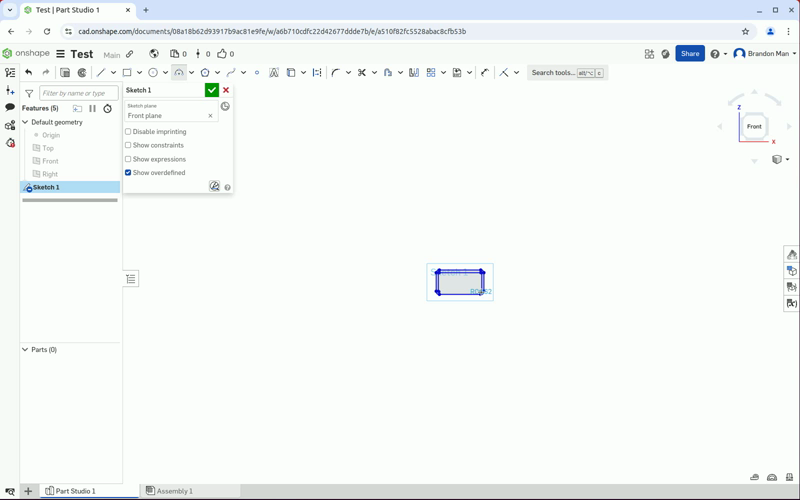
scroll(6)
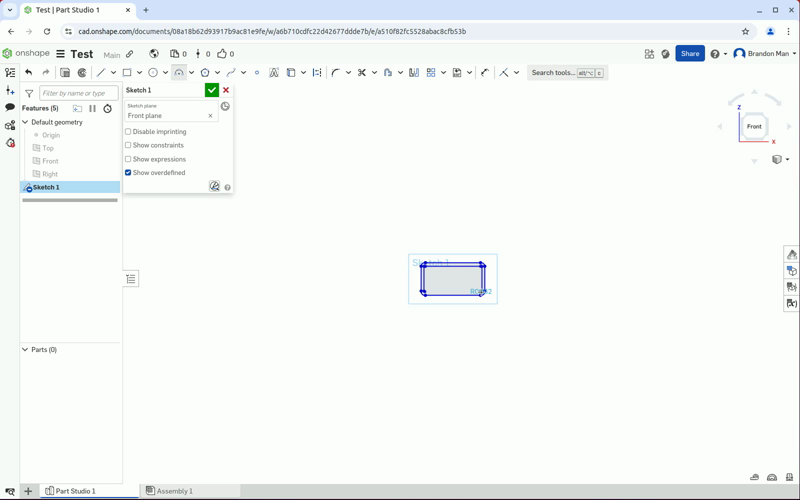
scroll(6)
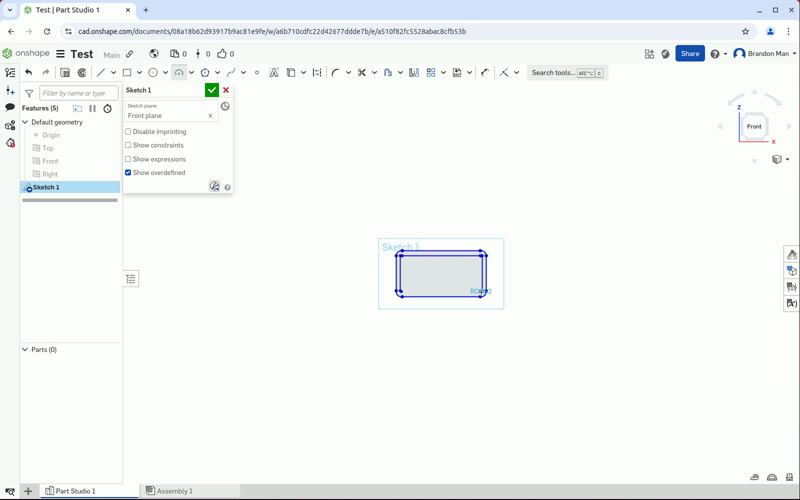
scroll(6)
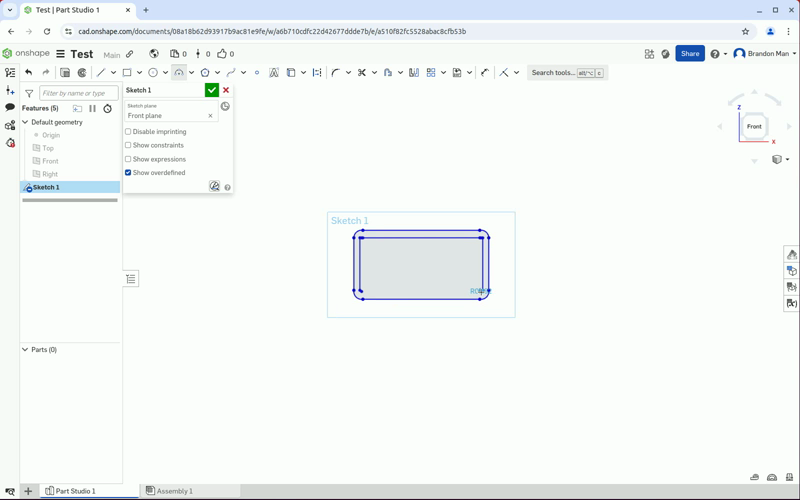
scroll(6)
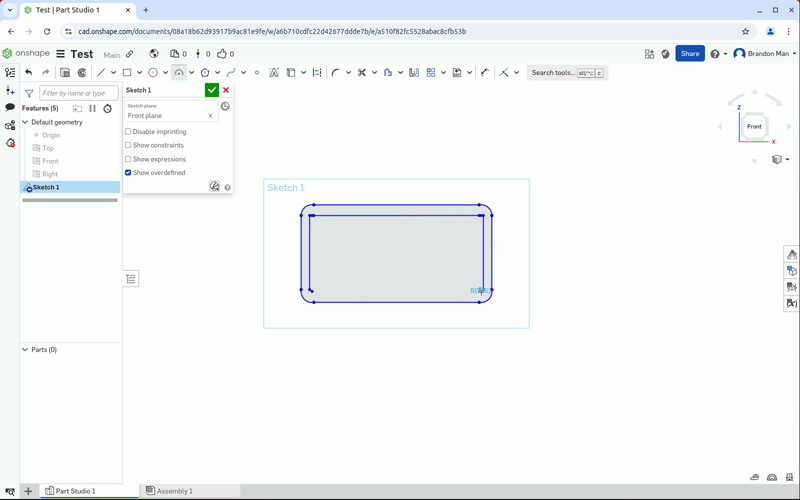
scroll(6)
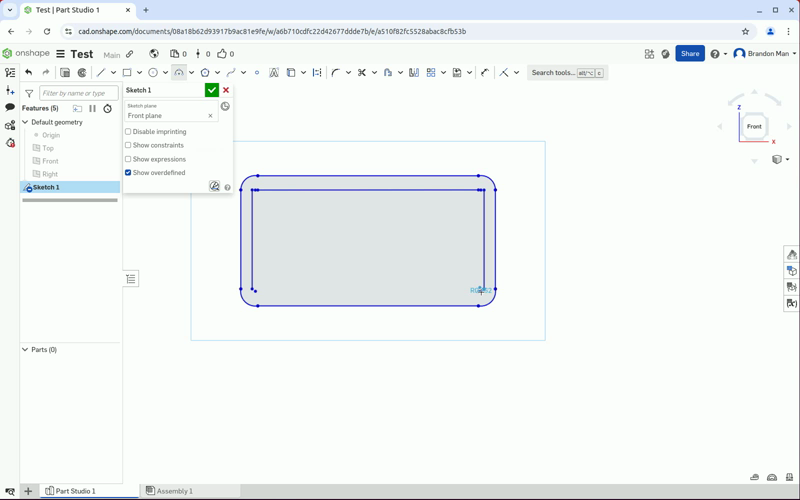
scroll(6)
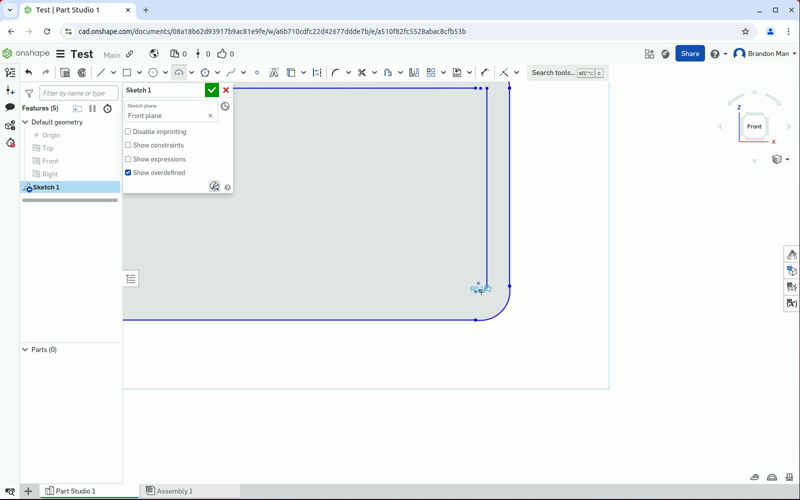
click(481, 291)
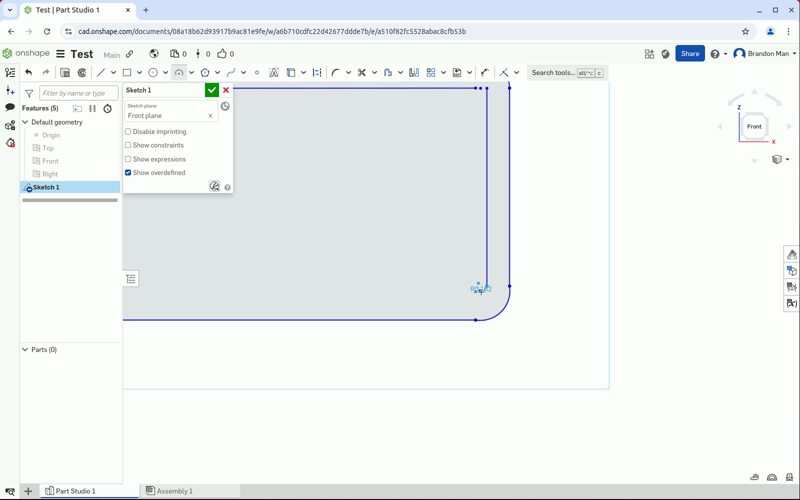
scroll(-6)
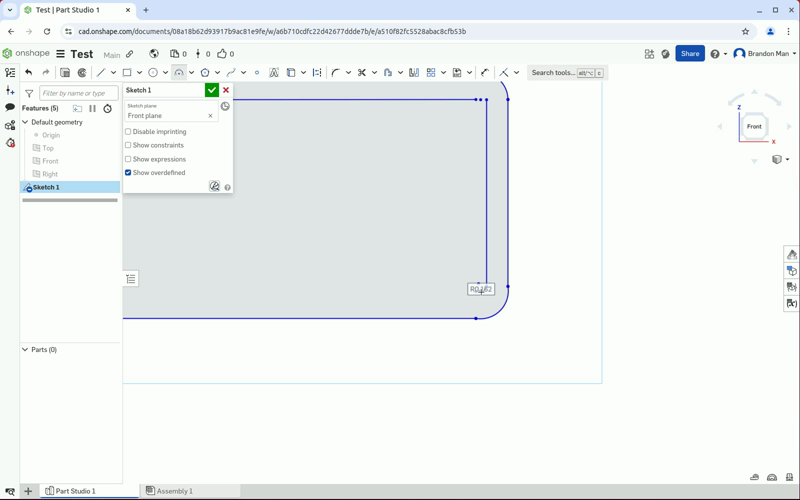
scroll(-6)
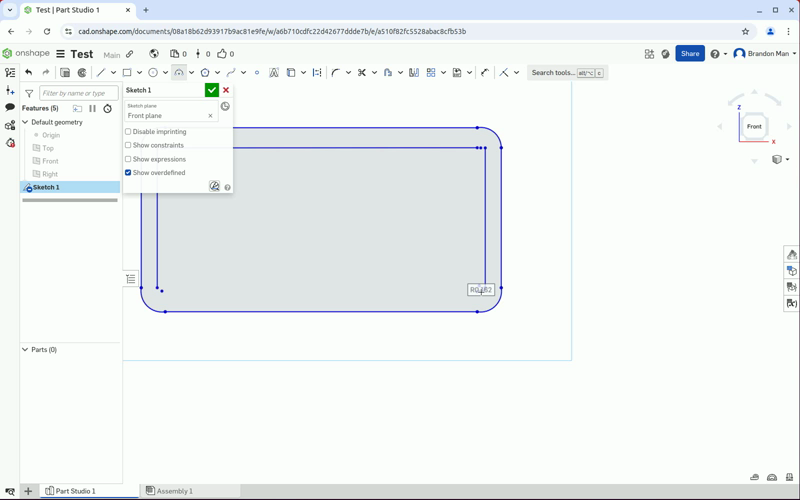
scroll(-6)
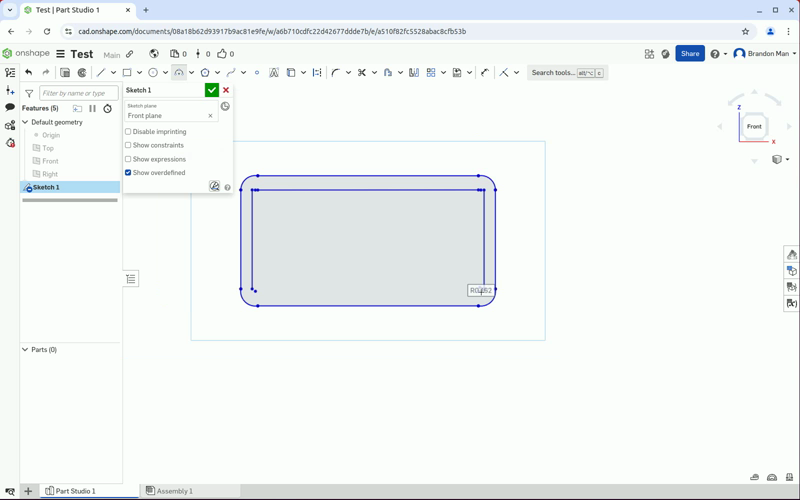
scroll(-6)
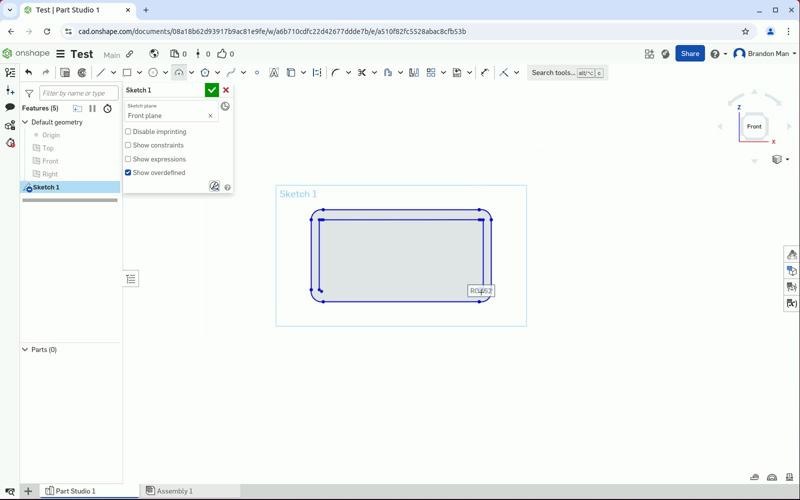
scroll(-6)
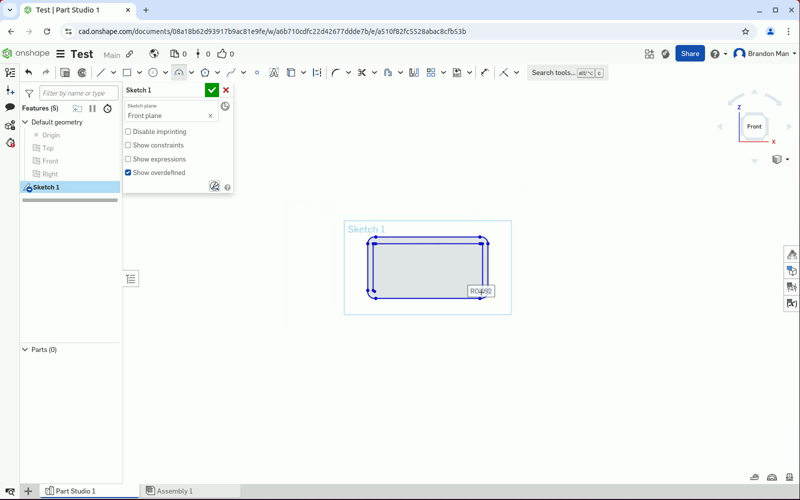
scroll(-6)
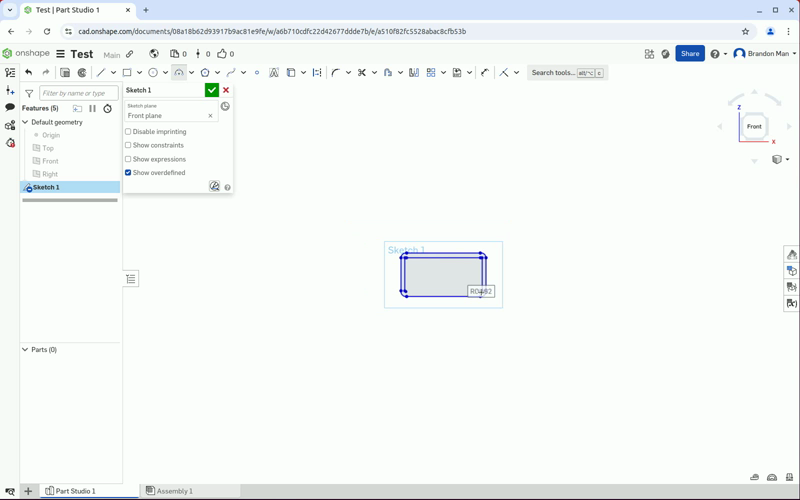
scroll(-6)
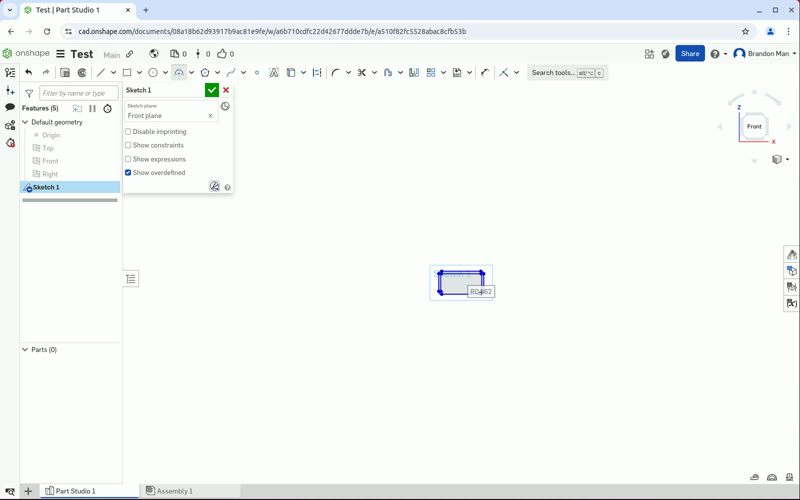
key_up(shift)
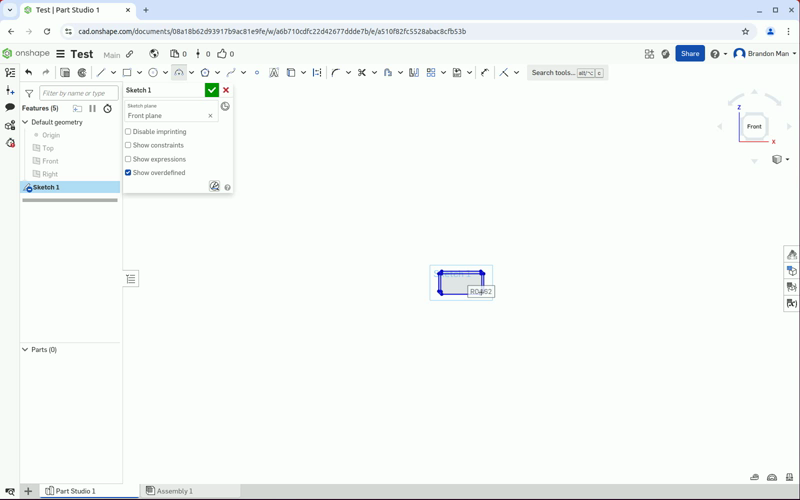
key(esc)
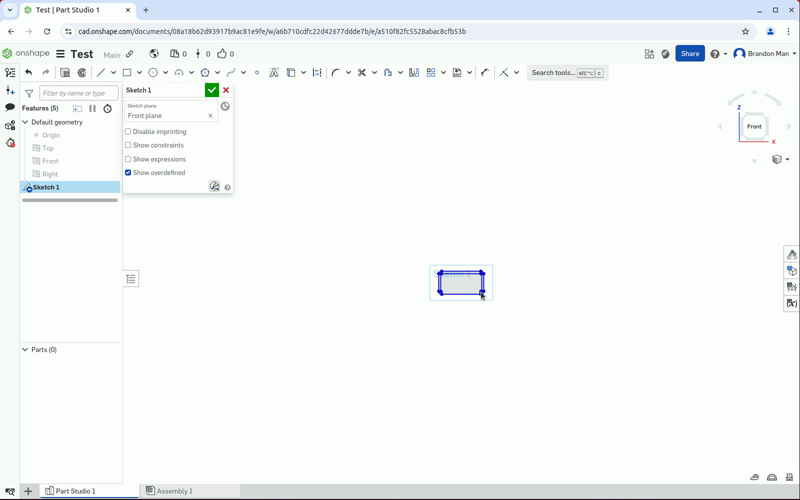
key(l)
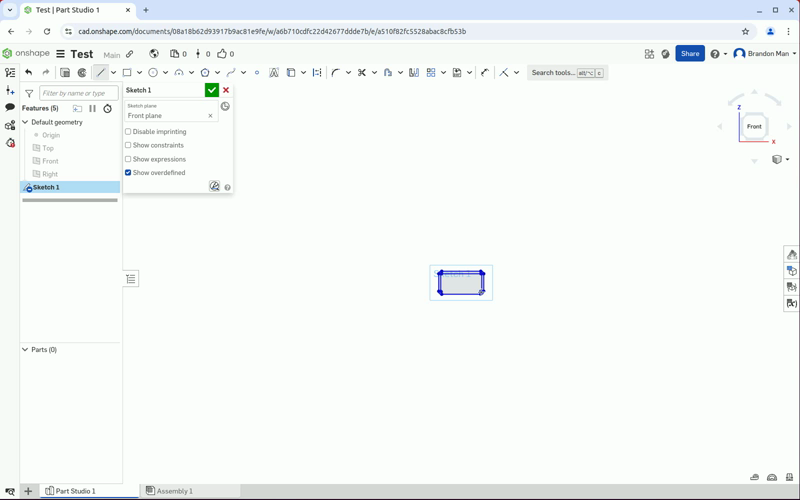
mouse_move(480, 291)
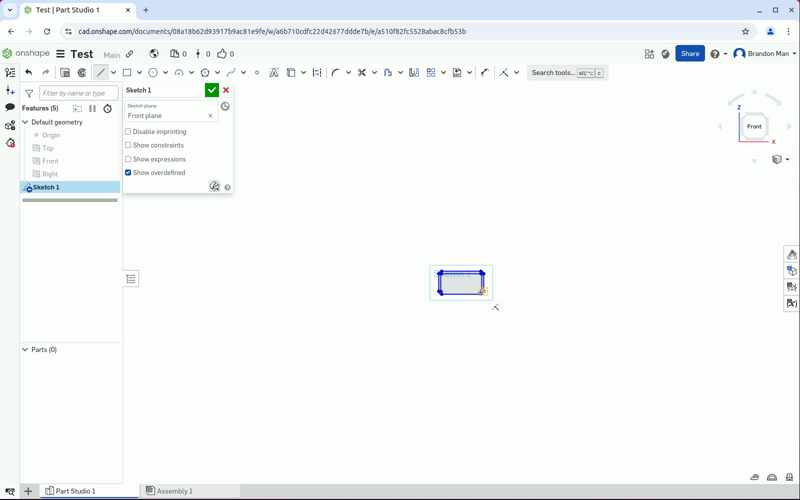
scroll(6)
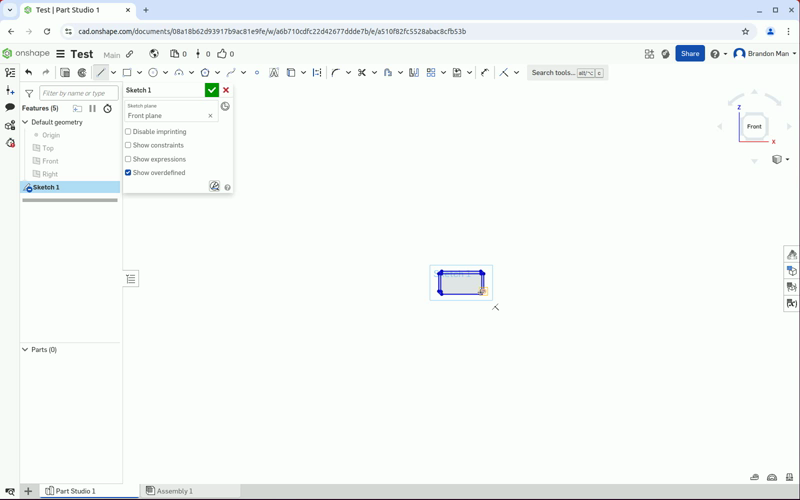
scroll(6)
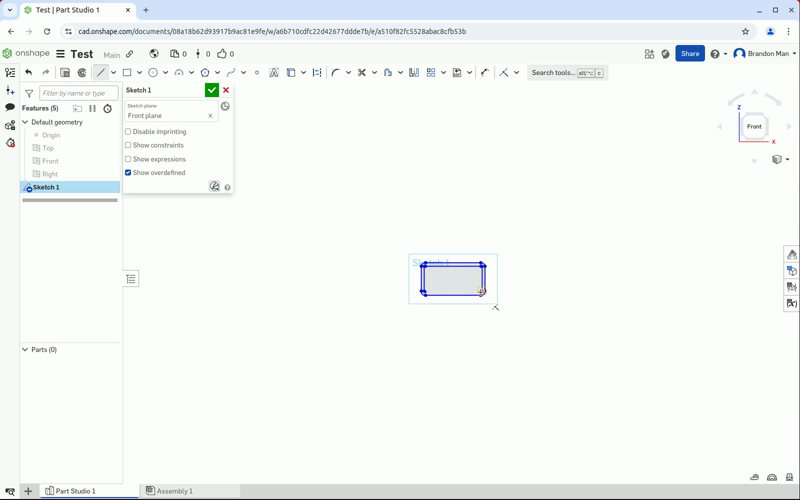
scroll(6)
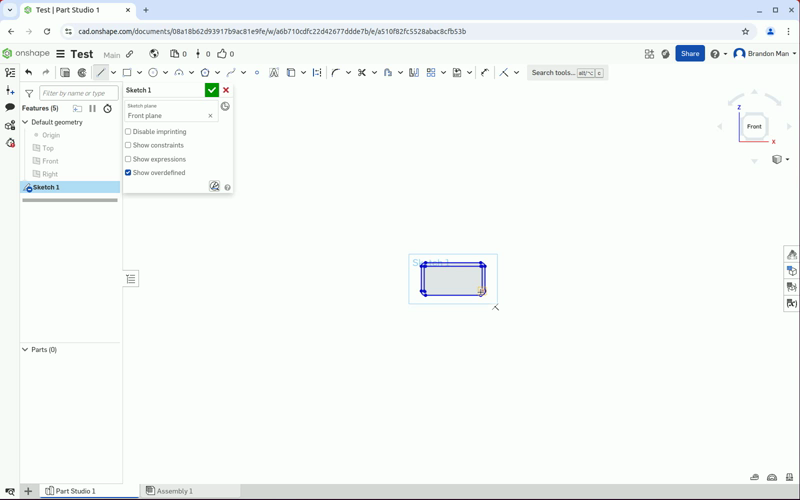
scroll(6)
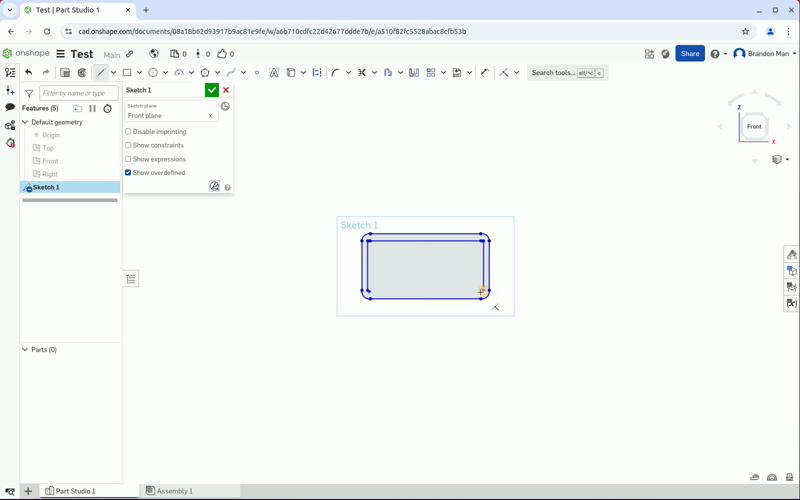
scroll(6)
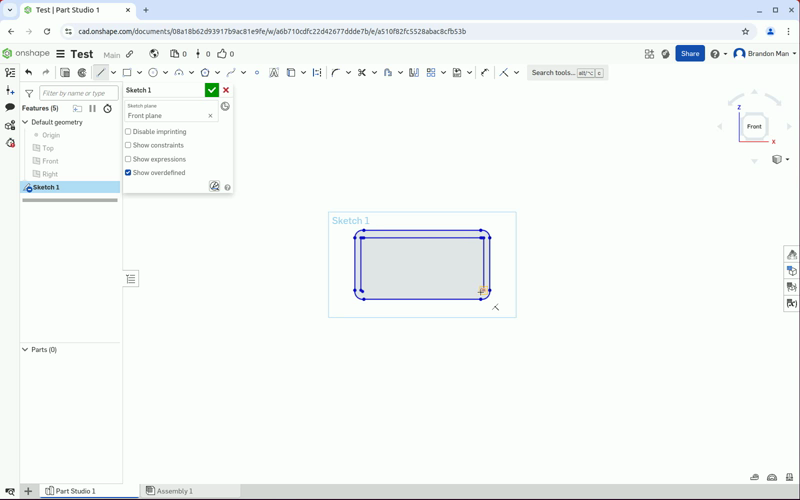
scroll(6)
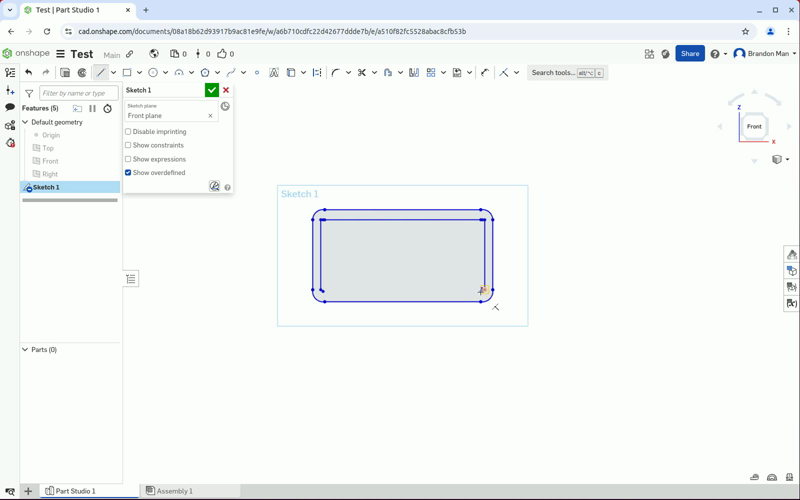
scroll(6)
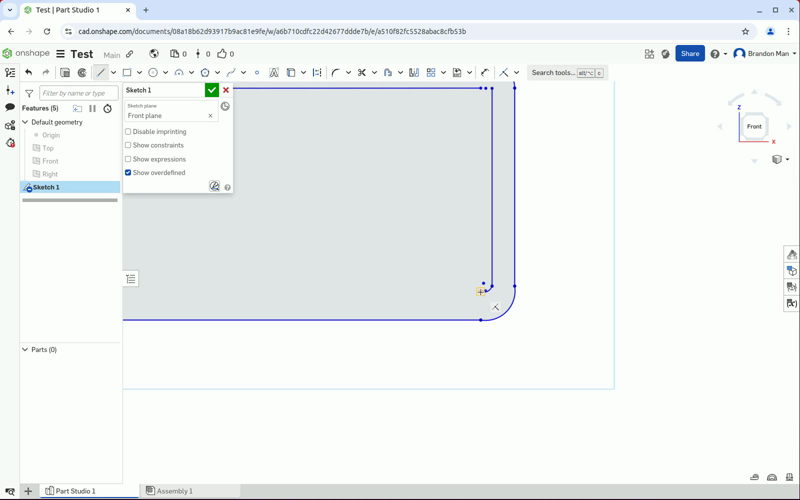
click(480, 291)
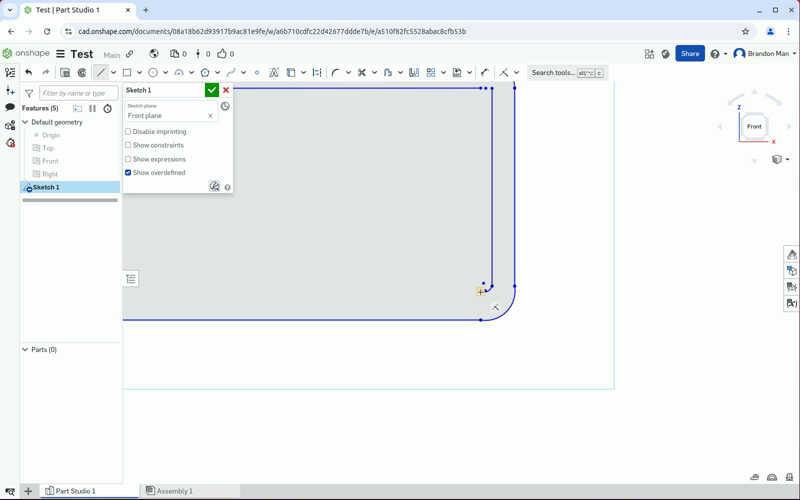
scroll(-6)
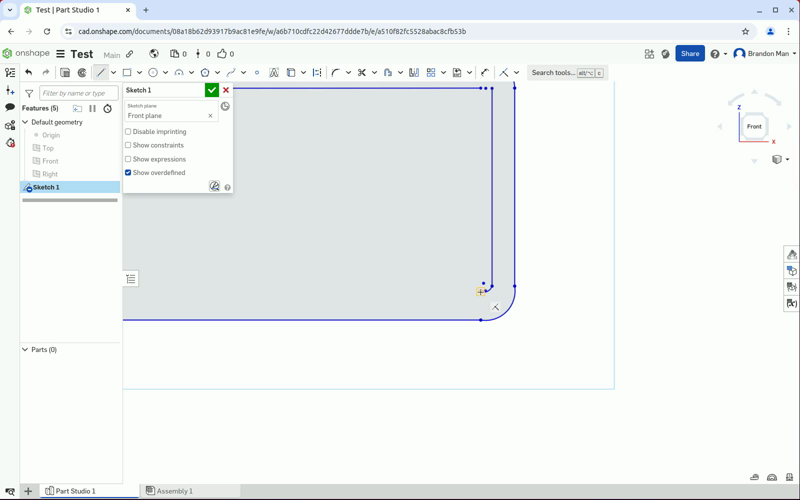
scroll(-6)
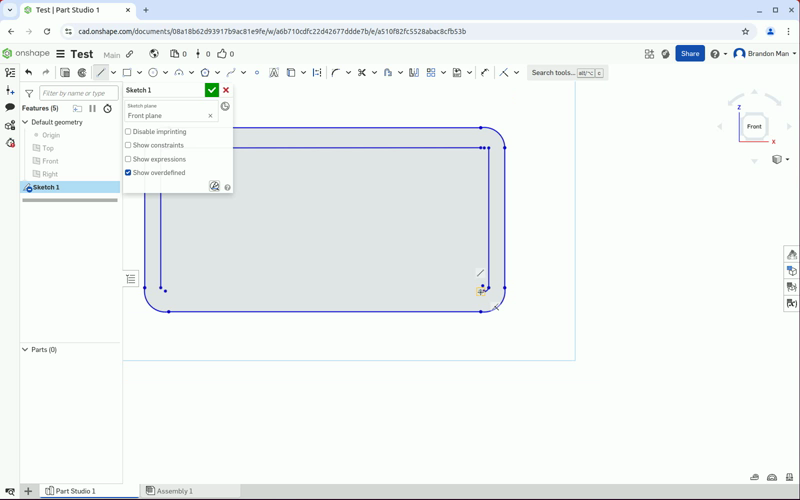
scroll(-6)
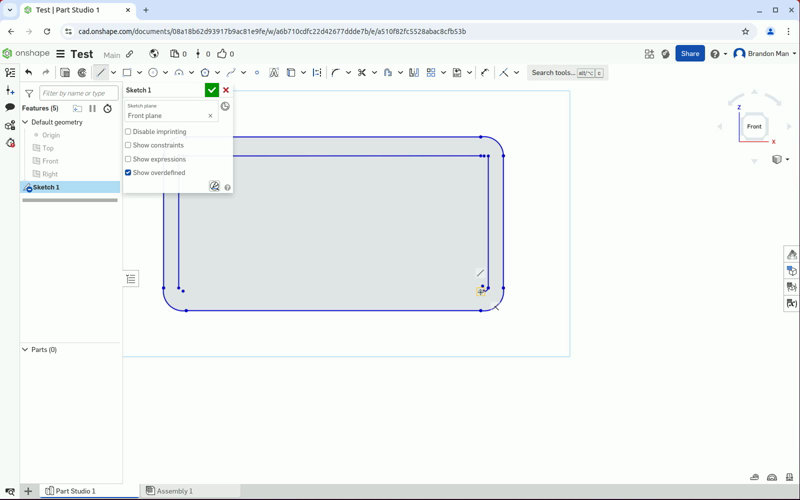
scroll(-6)
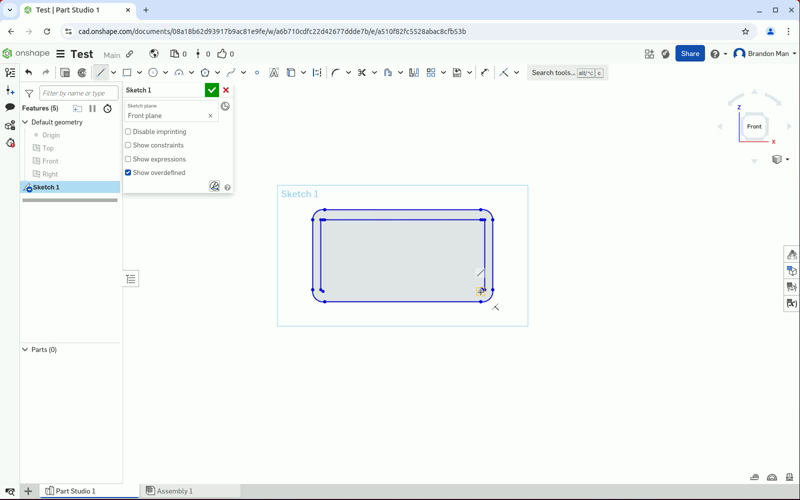
scroll(-6)
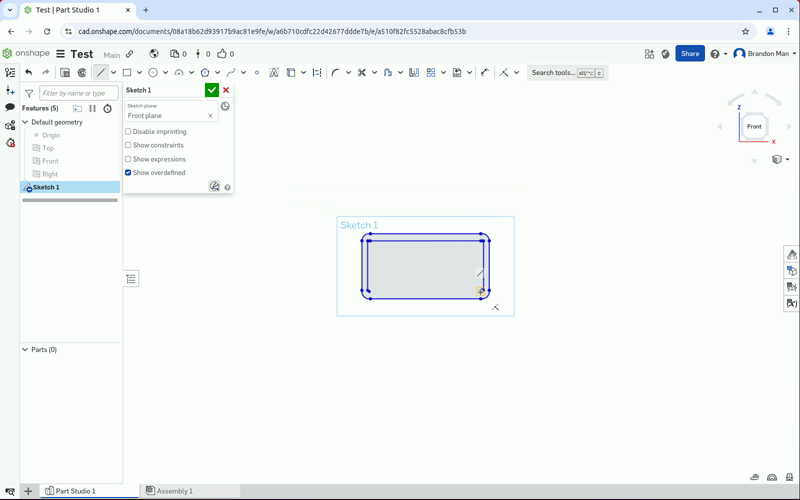
scroll(-6)
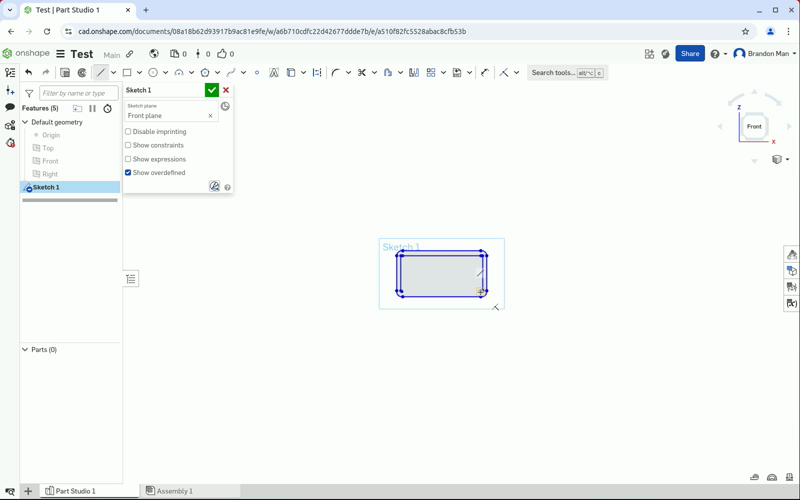
scroll(-6)
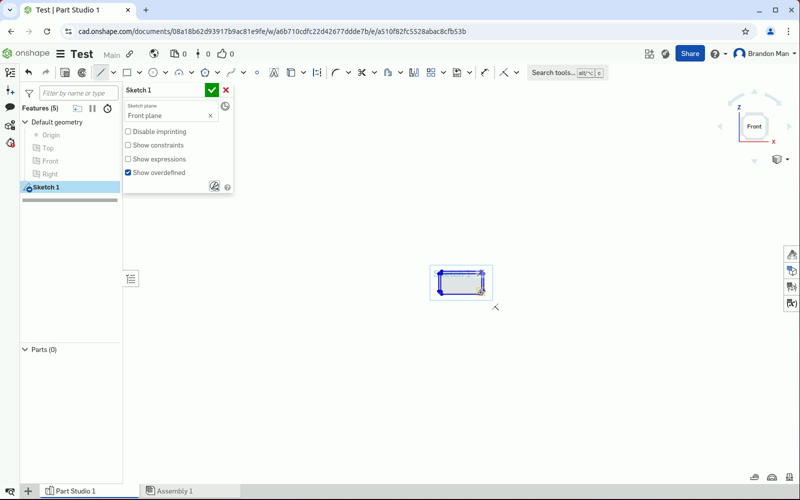
key_down(shift)
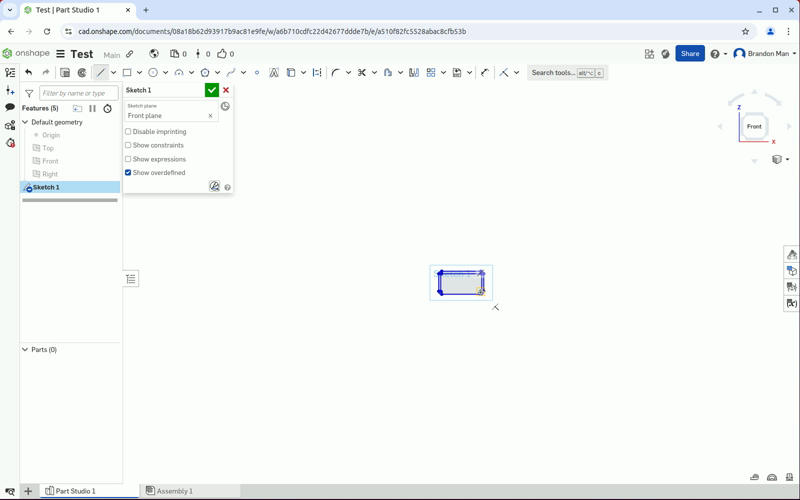
mouse_move(510, 291)
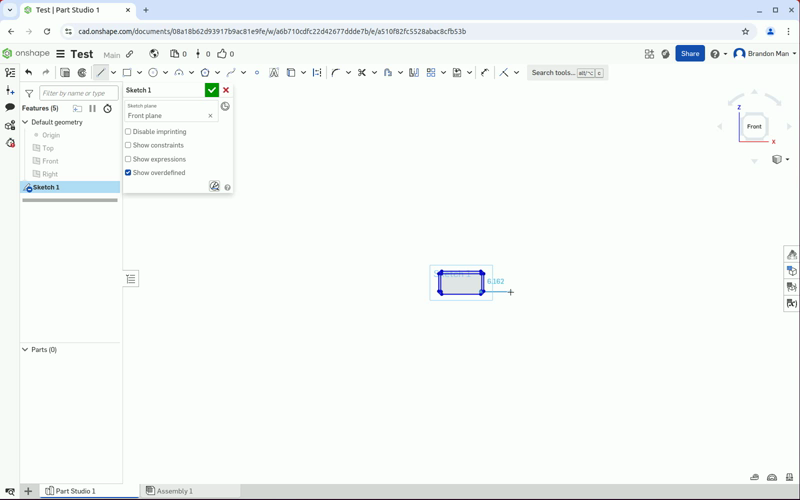
mouse_move(441, 291)
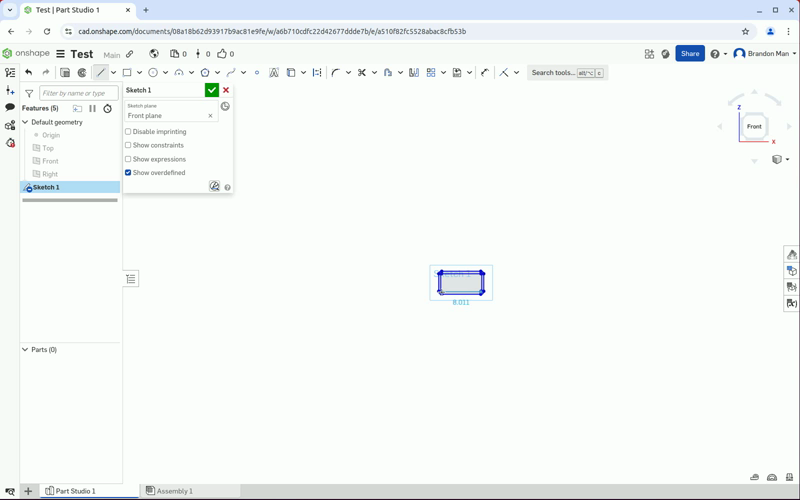
scroll(6)
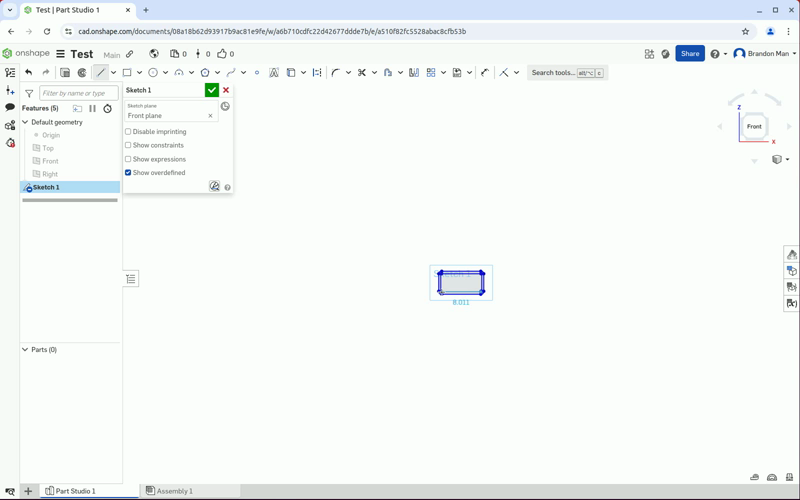
scroll(6)
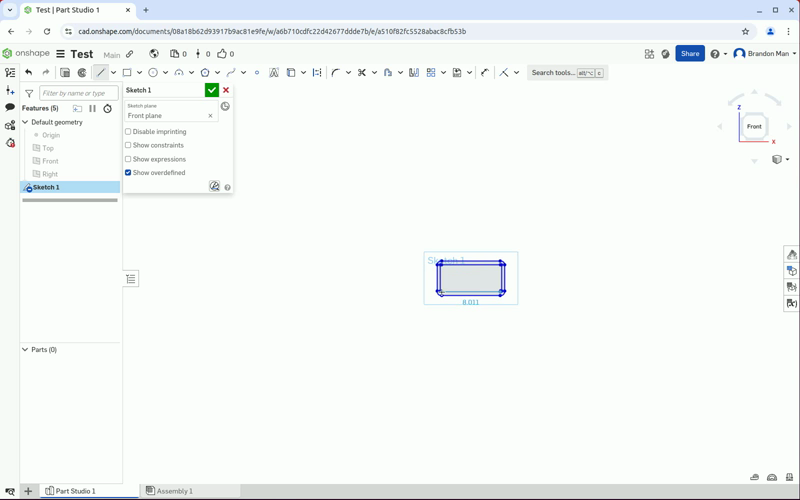
scroll(6)
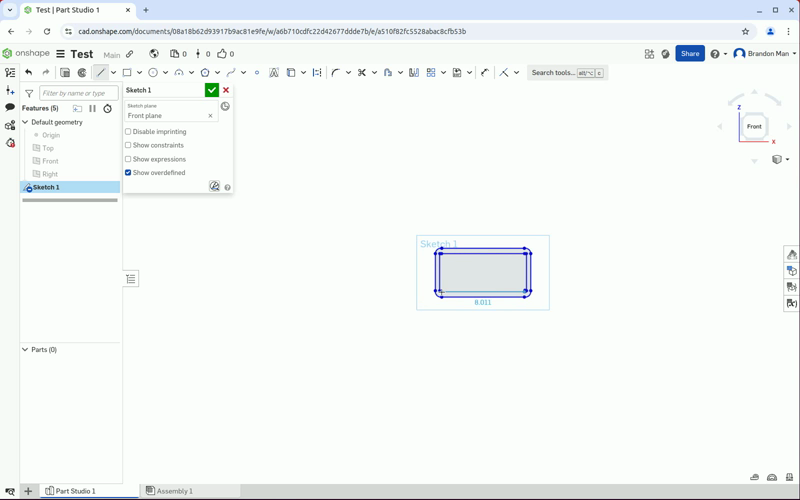
scroll(6)
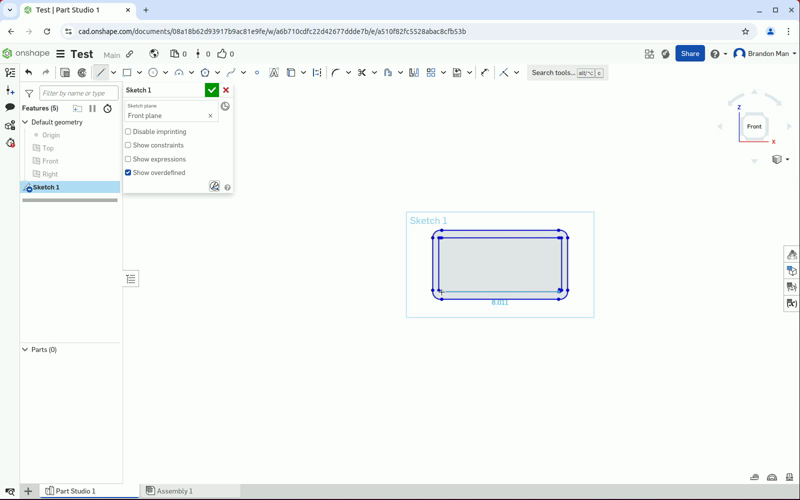
scroll(6)
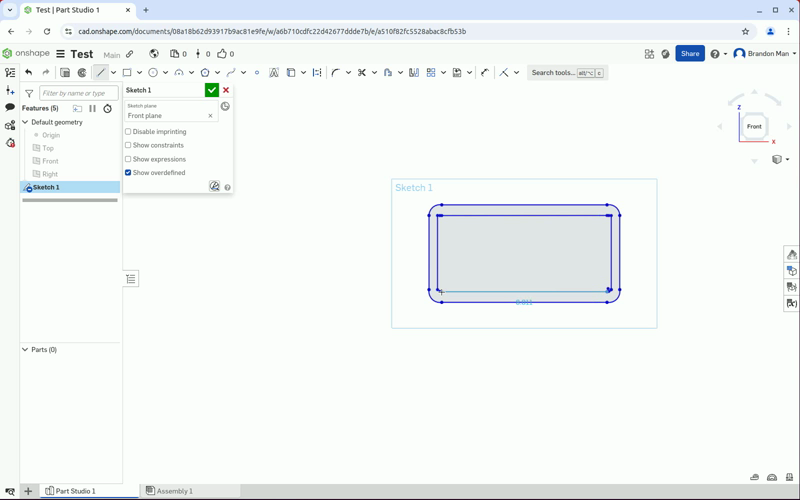
scroll(6)
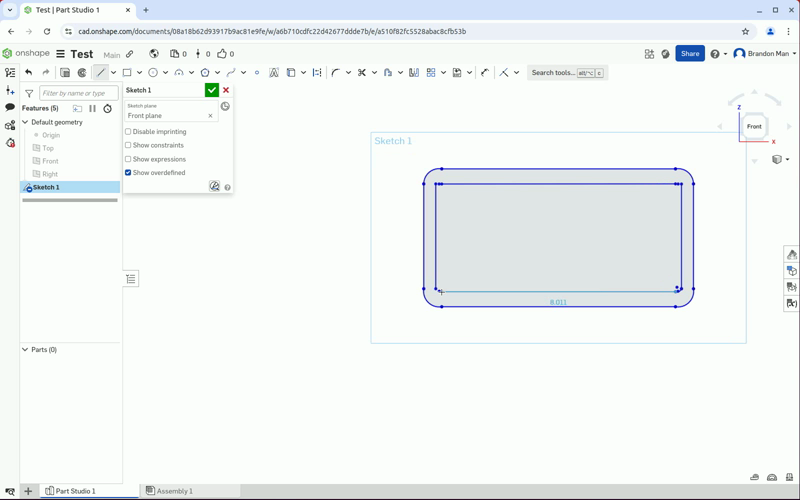
scroll(6)
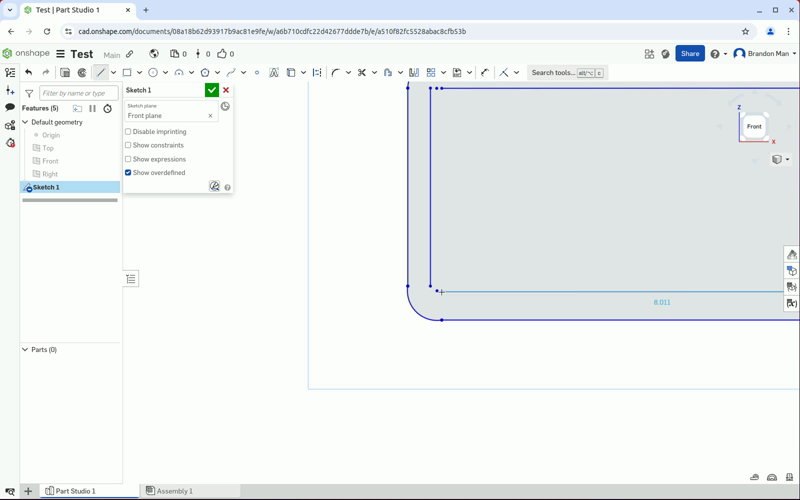
click(441, 291)
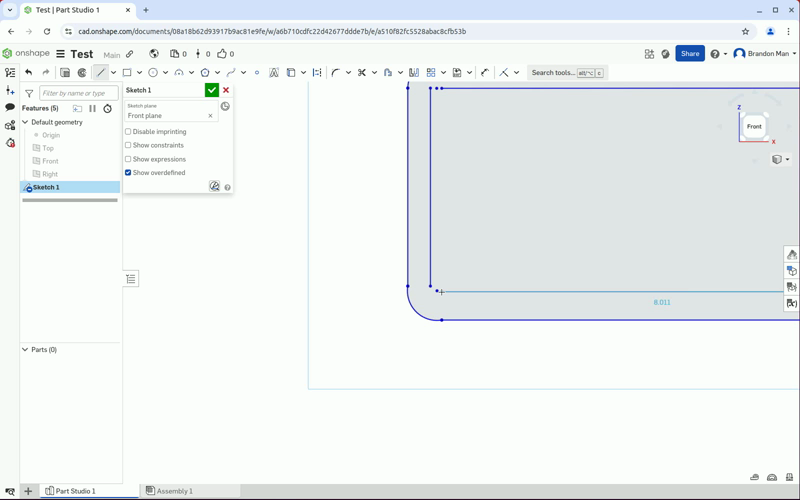
scroll(-6)
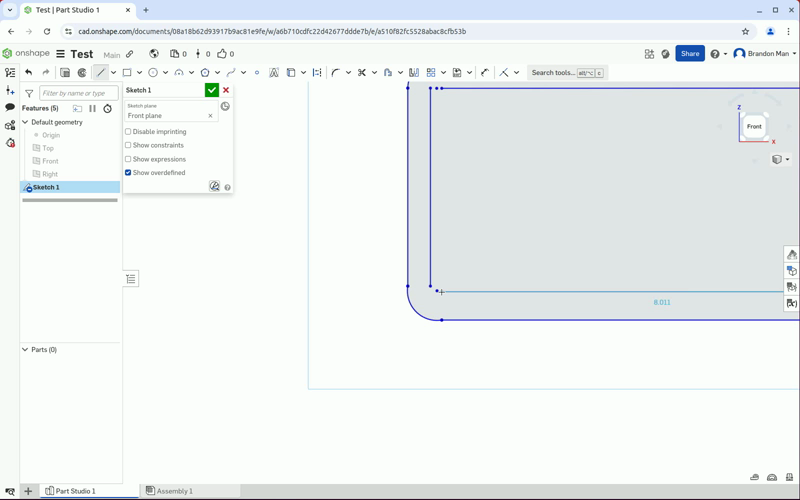
scroll(-6)
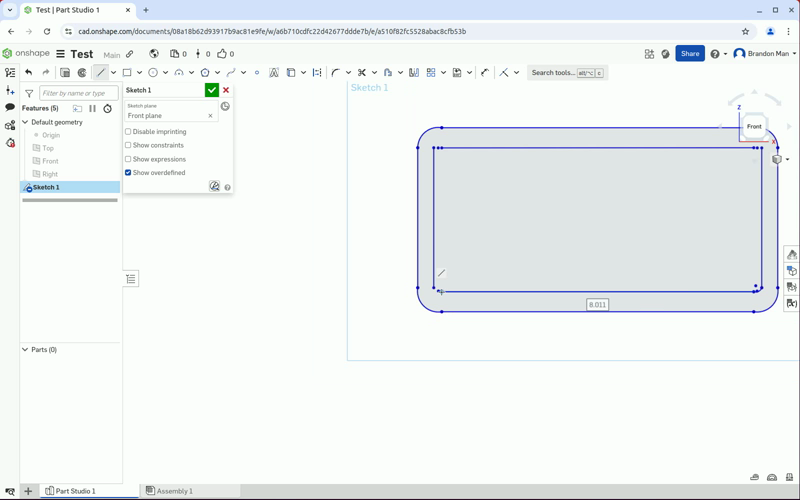
scroll(-6)
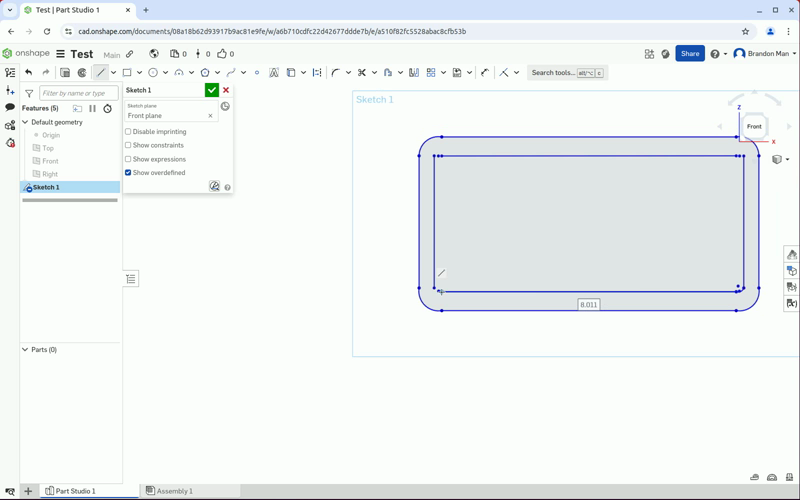
scroll(-6)
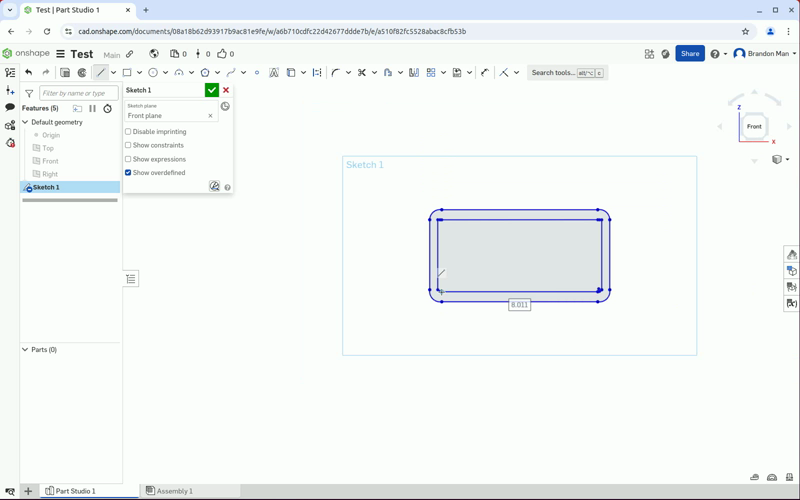
scroll(-6)
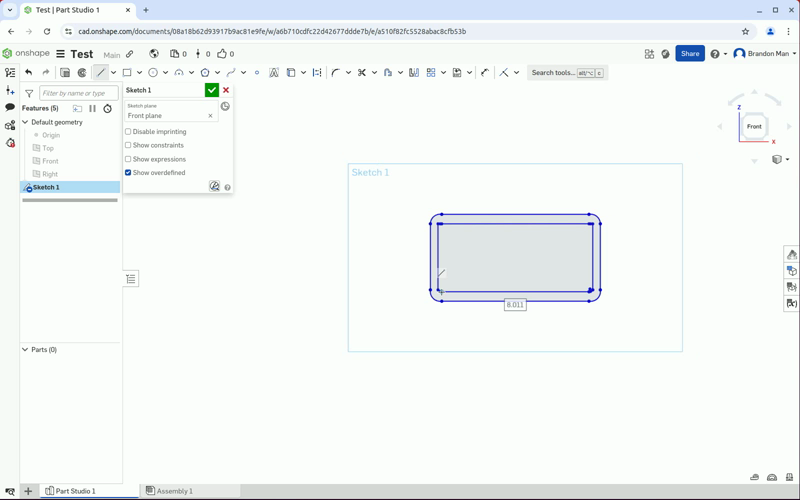
scroll(-6)
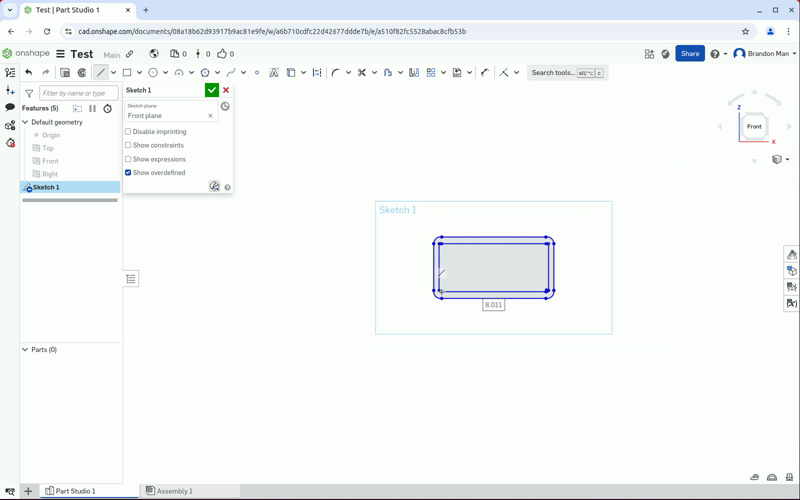
scroll(-6)
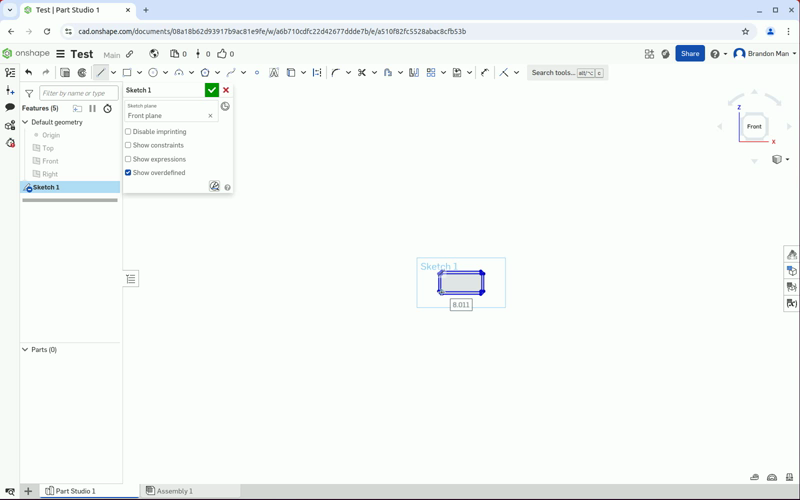
key_up(shift)
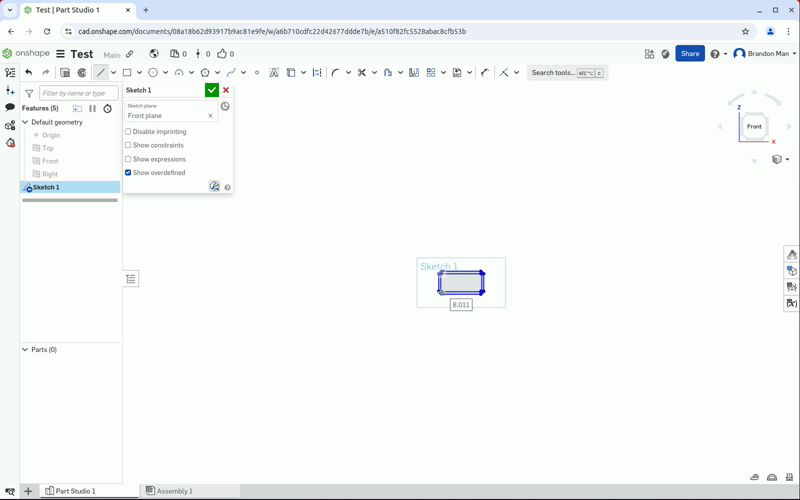
key(esc)
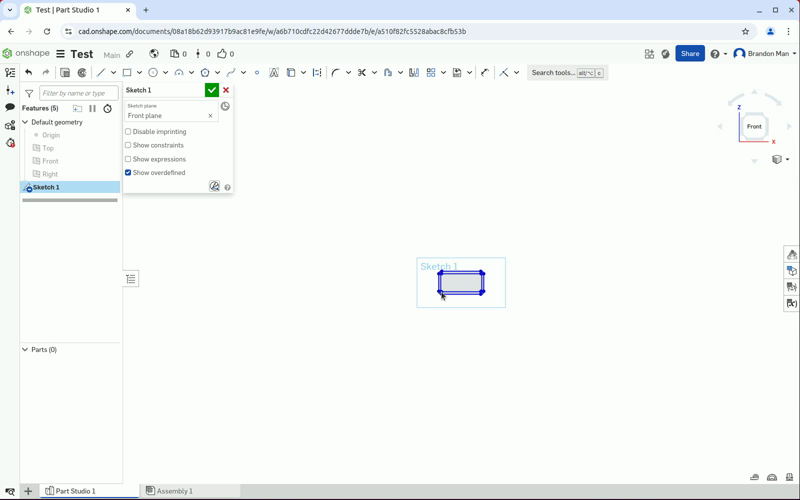
key(a)
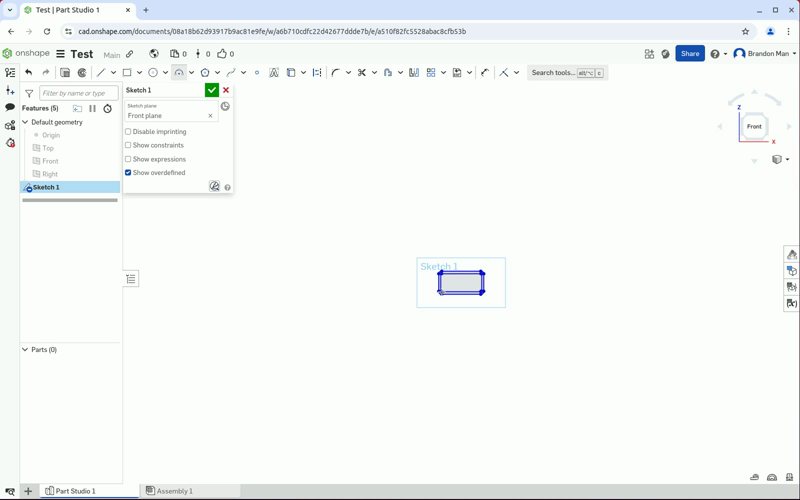
mouse_move(441, 291)
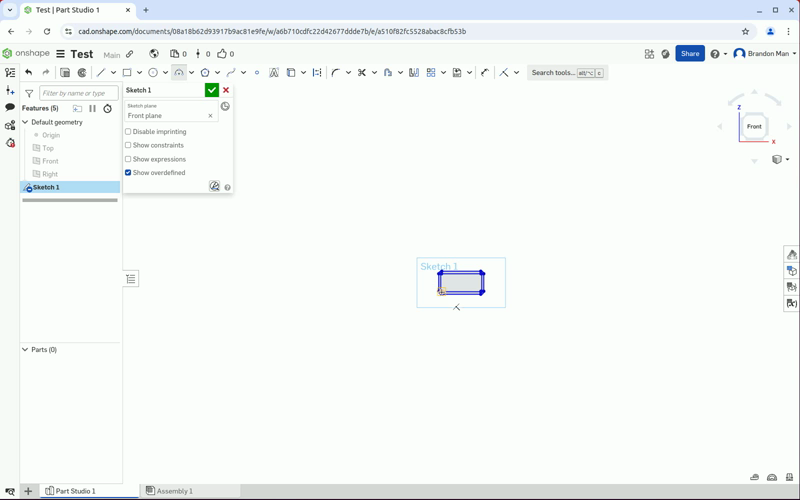
scroll(6)
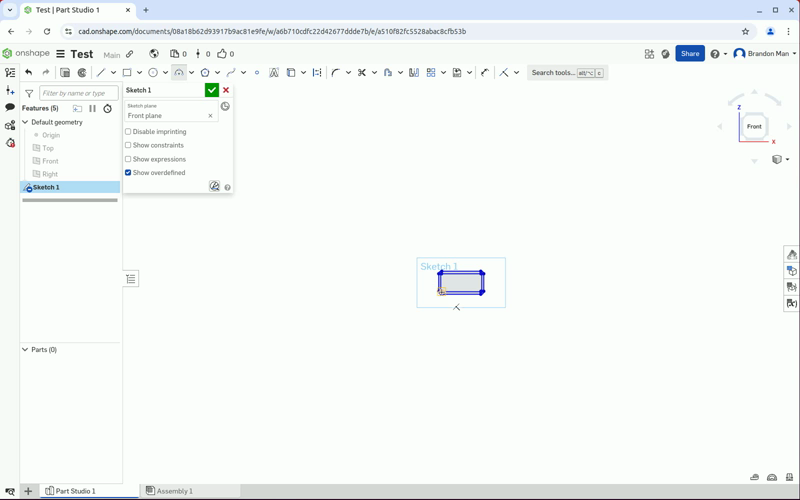
scroll(6)
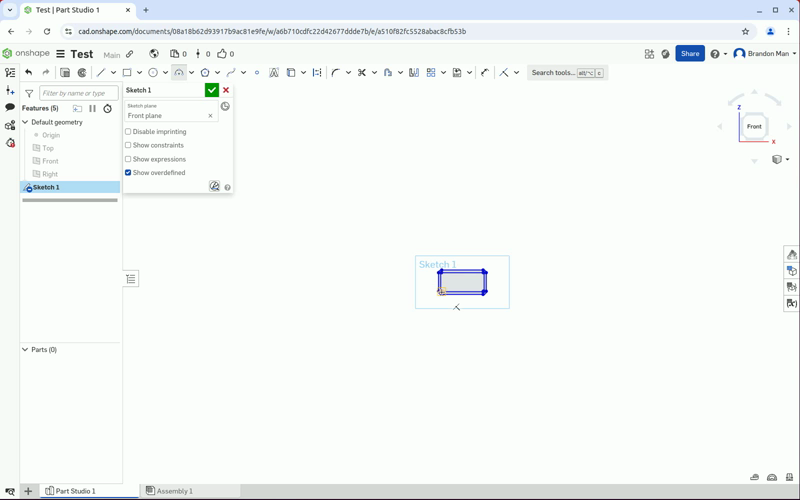
scroll(6)
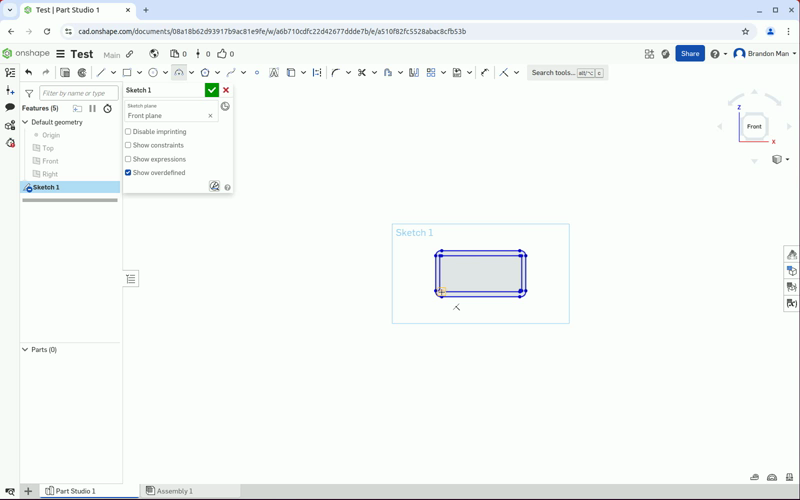
scroll(6)
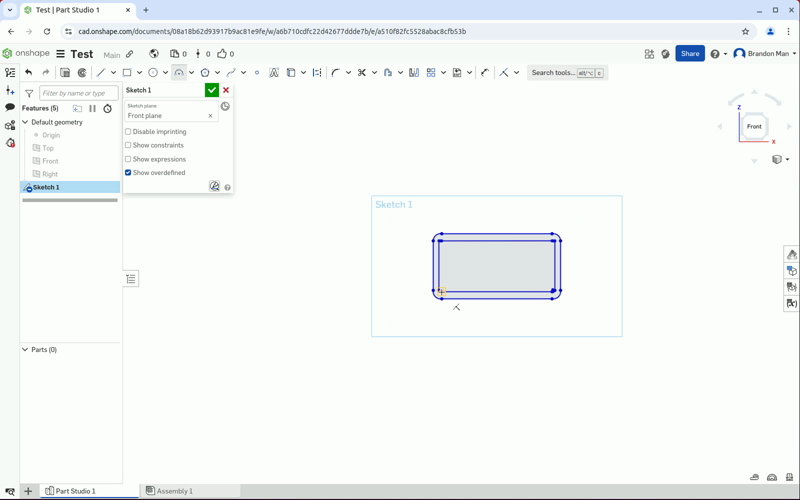
scroll(6)
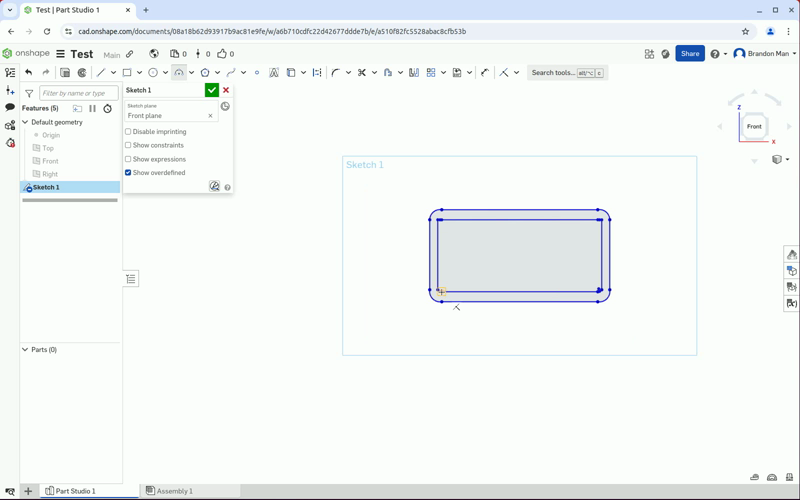
scroll(6)
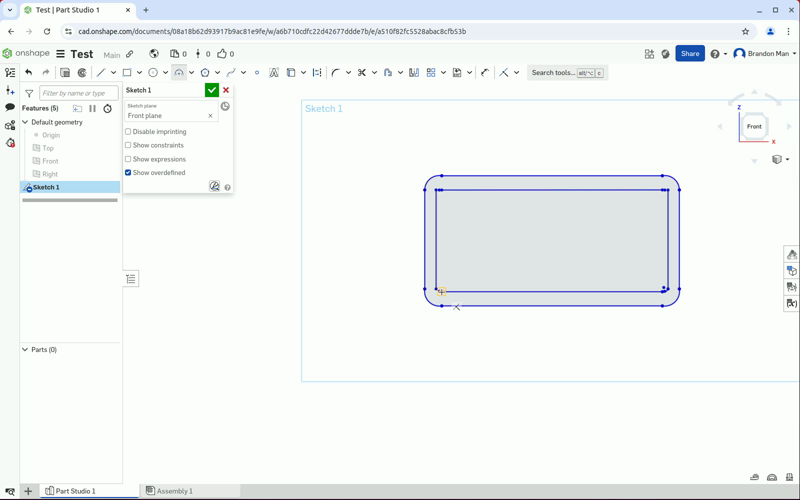
scroll(6)
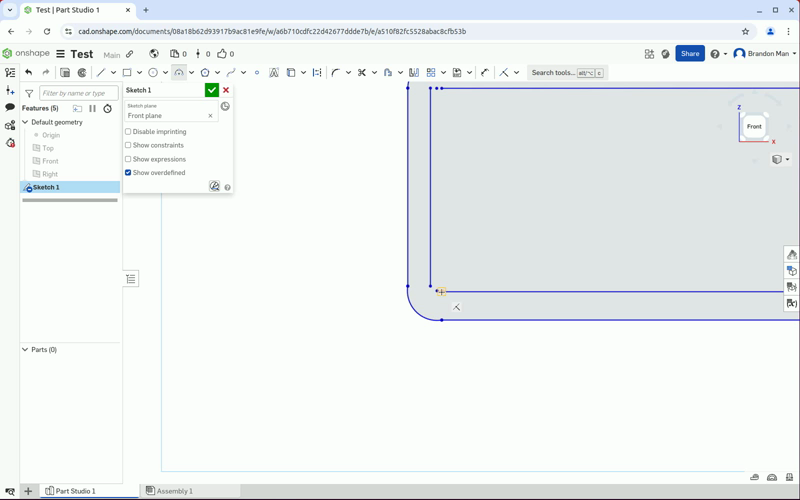
click(441, 291)
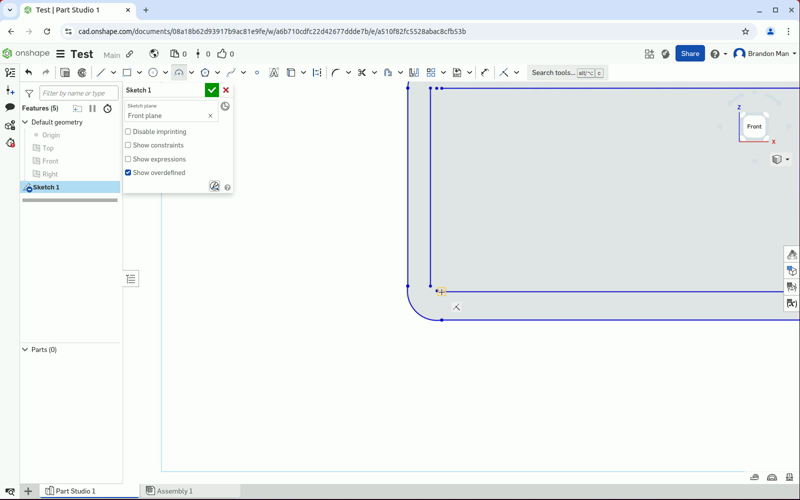
scroll(-6)
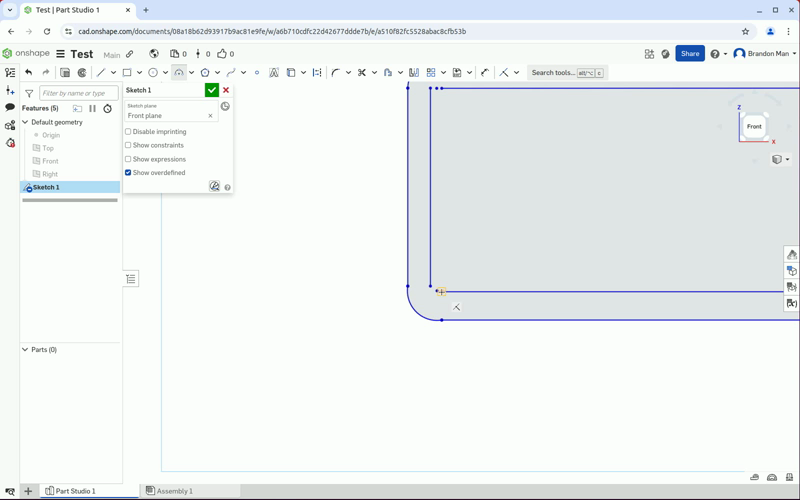
scroll(-6)
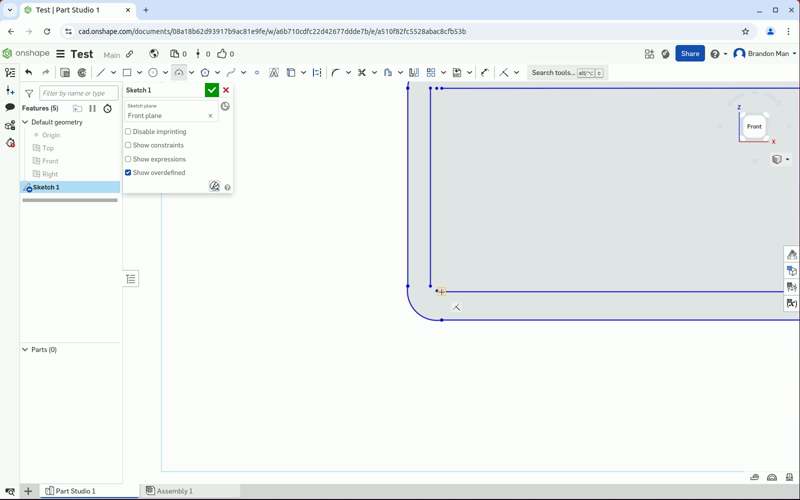
scroll(-6)
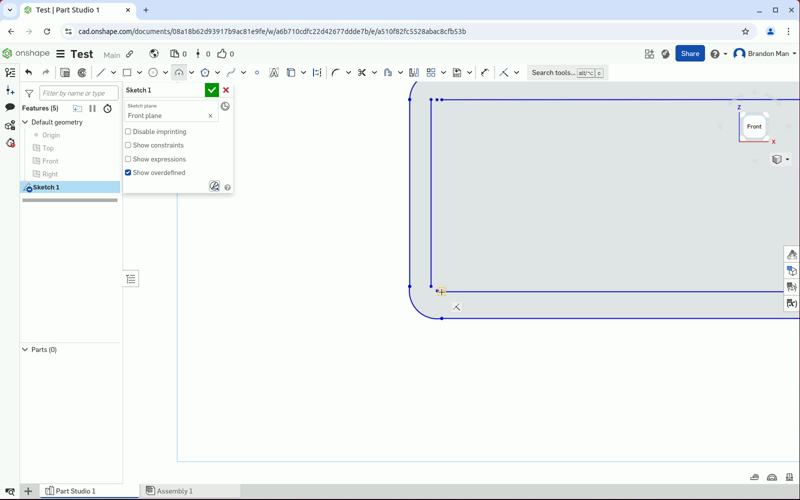
scroll(-6)
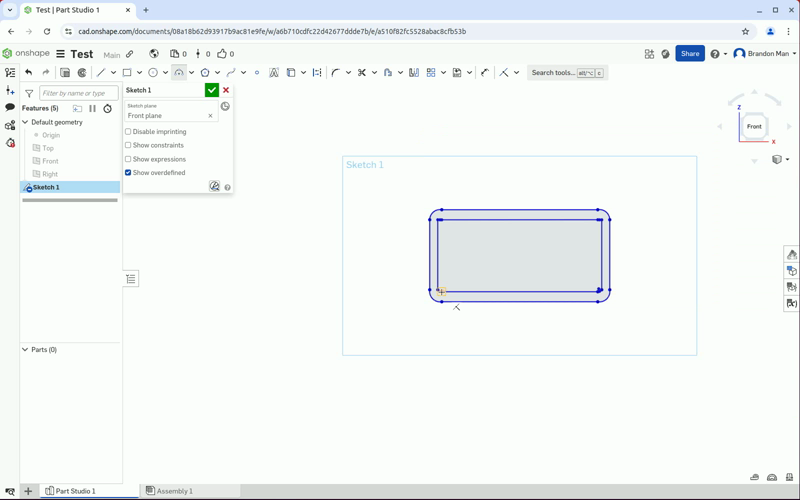
scroll(-6)
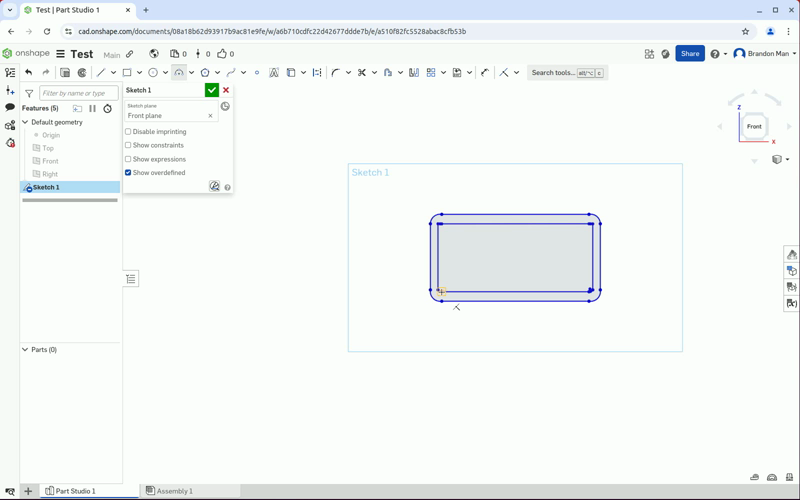
scroll(-6)
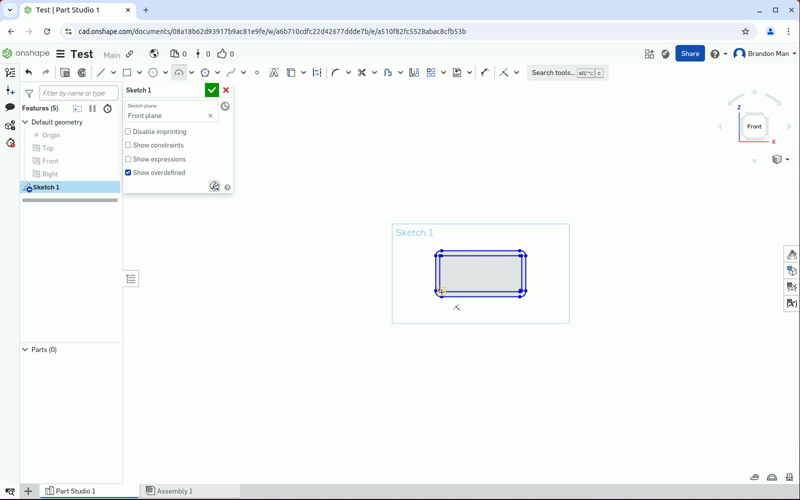
scroll(-6)
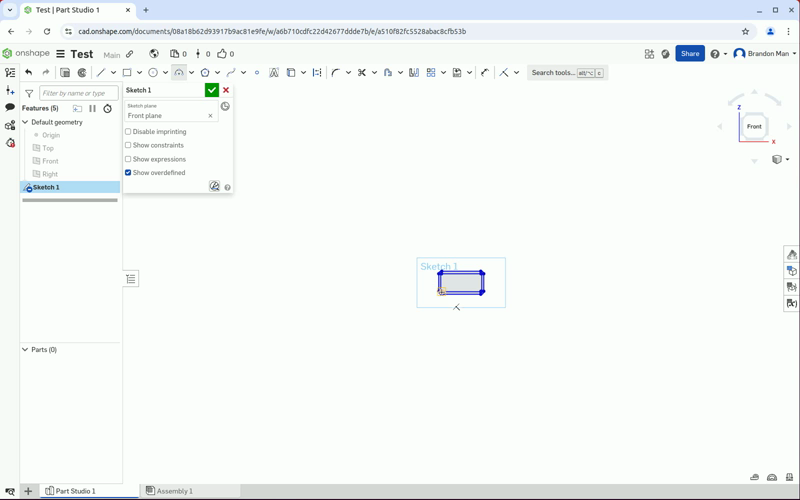
mouse_move(440, 291)
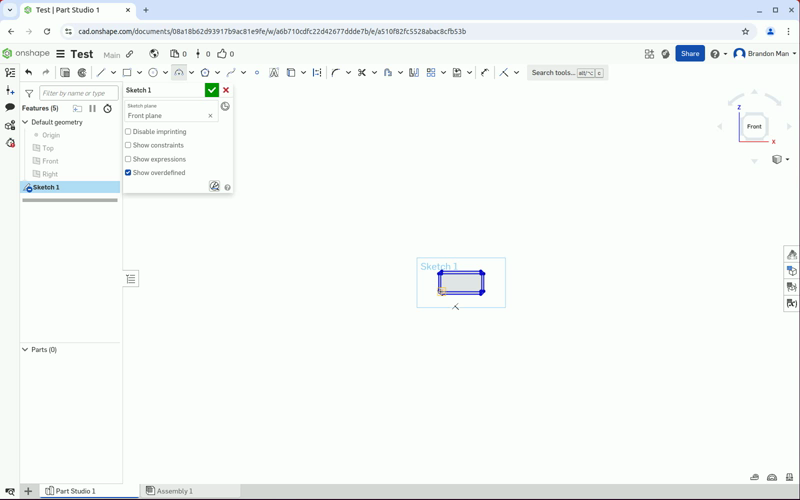
scroll(6)
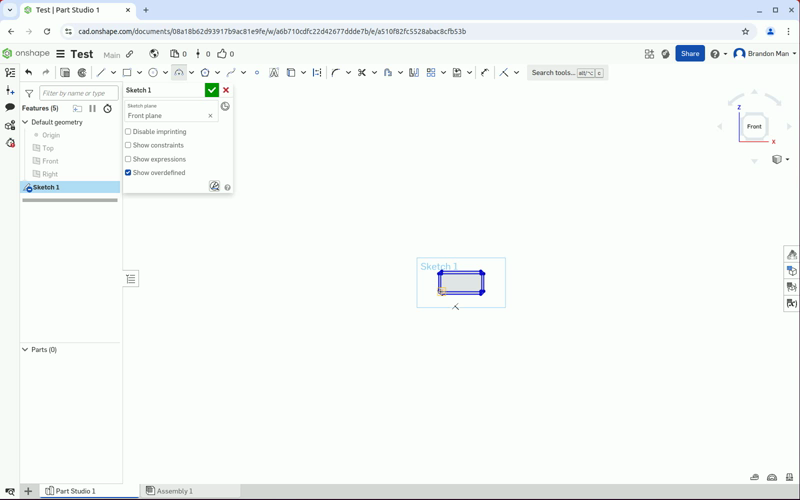
scroll(6)
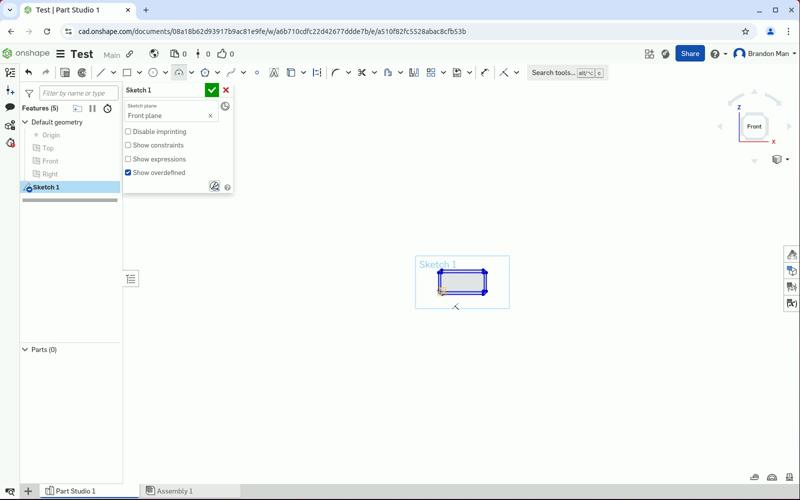
scroll(6)
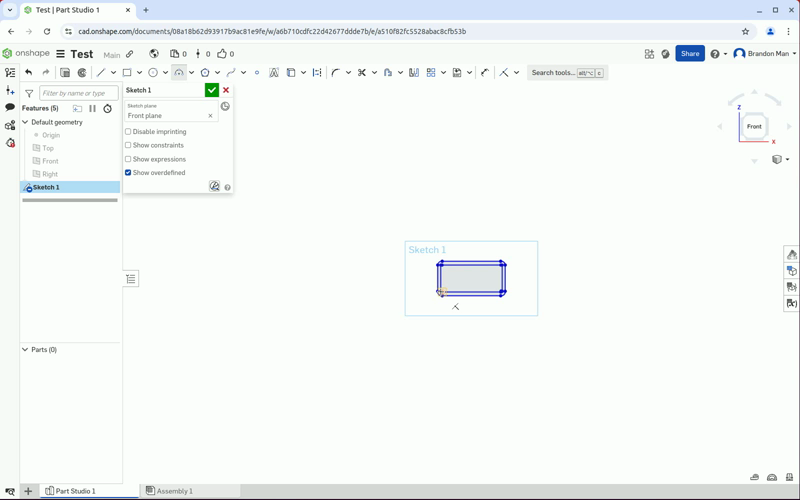
scroll(6)
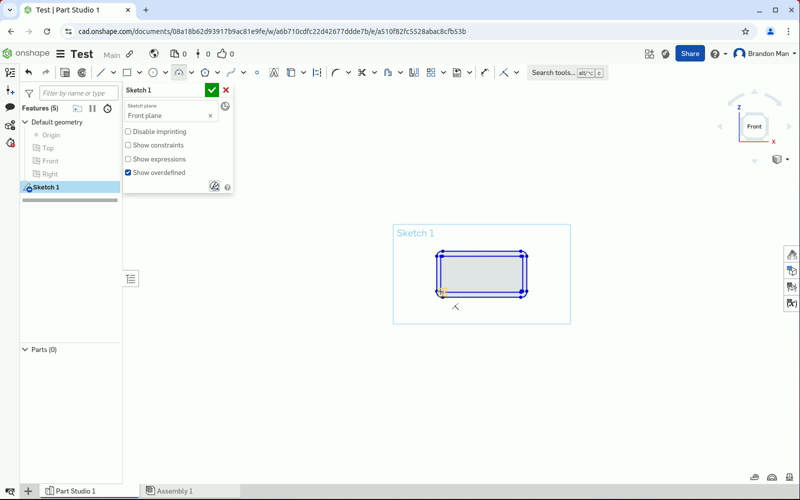
scroll(6)
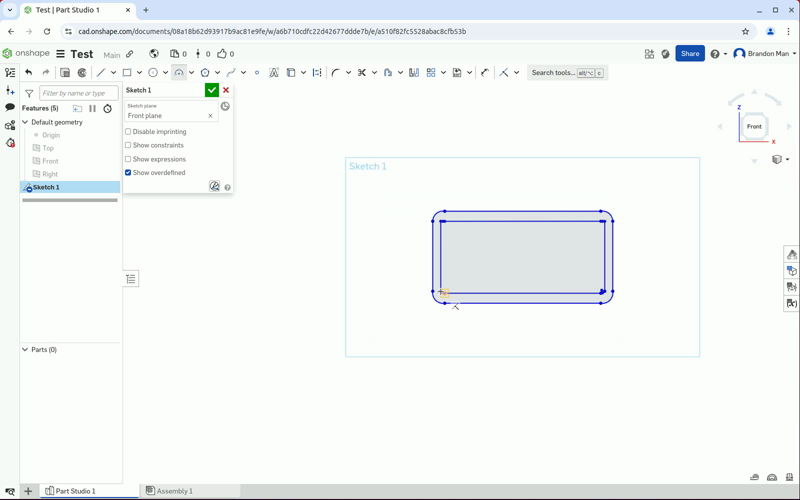
scroll(6)
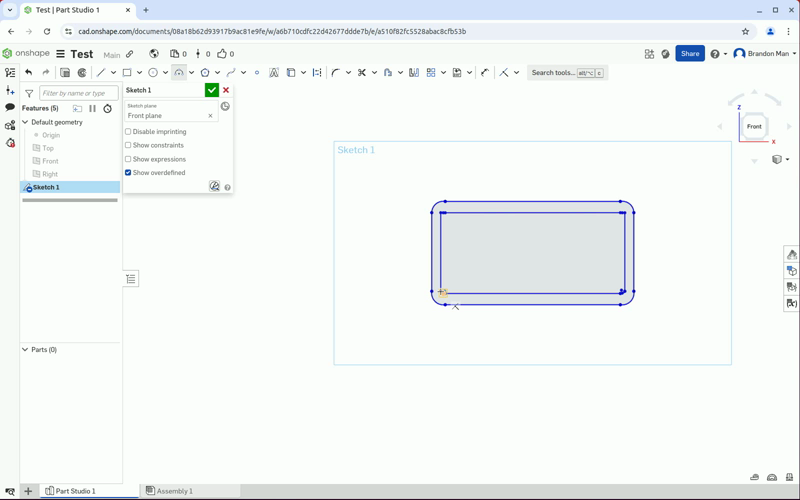
scroll(6)
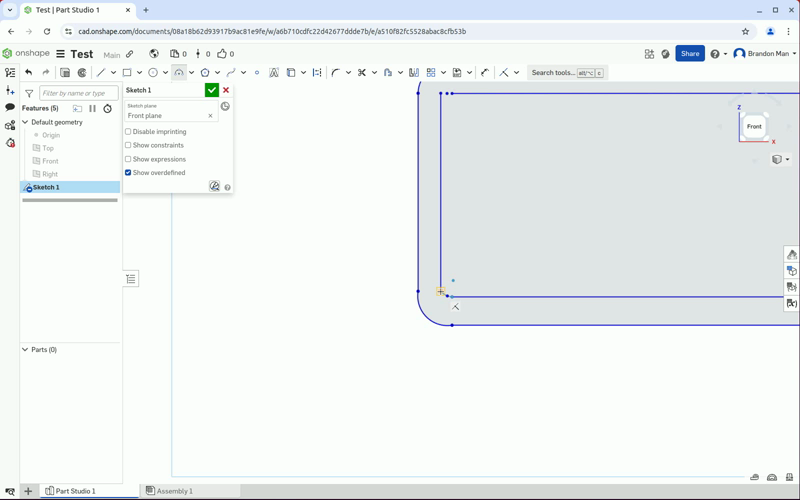
click(440, 291)
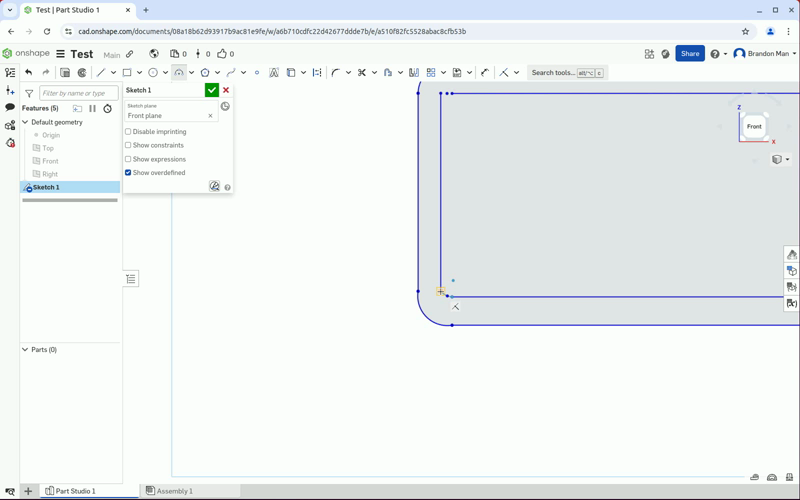
scroll(-6)
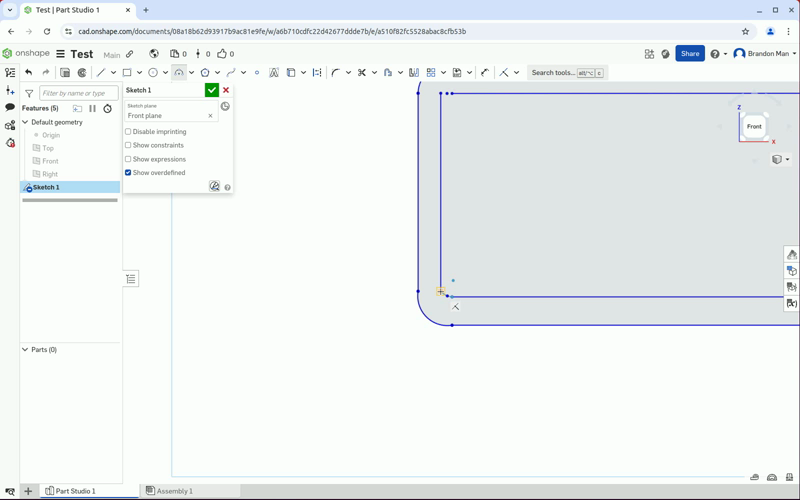
scroll(-6)
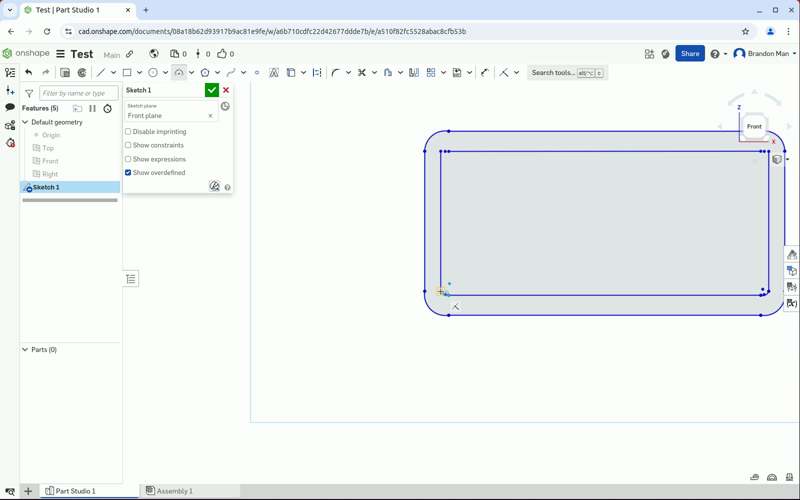
scroll(-6)
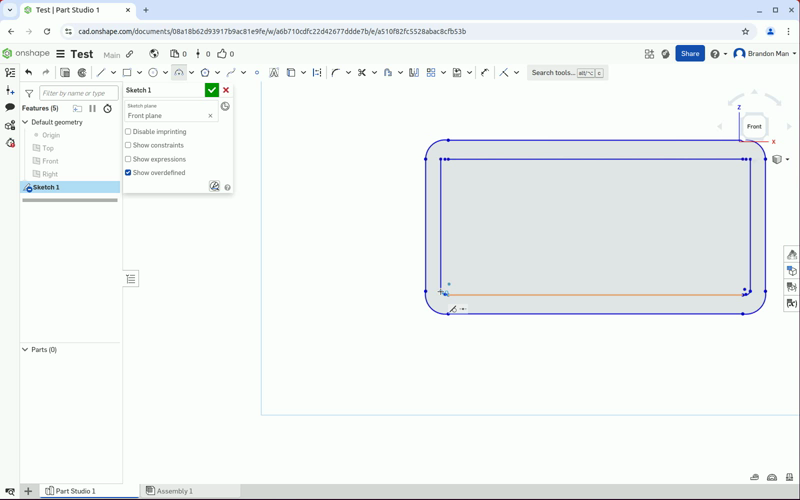
scroll(-6)
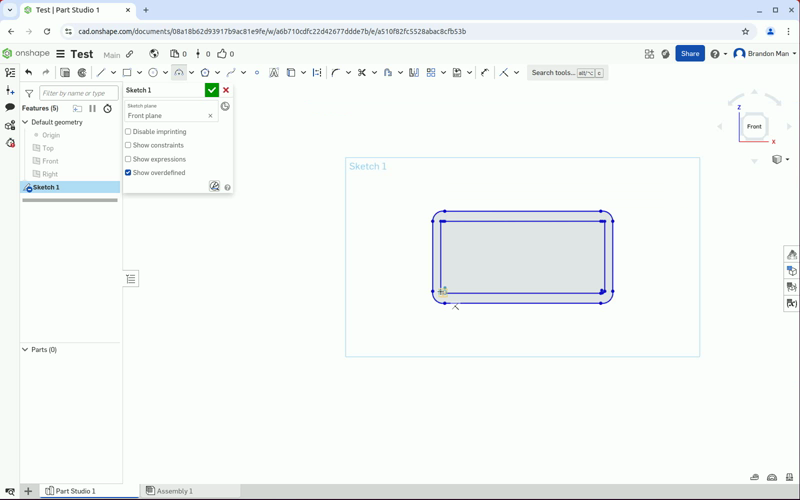
scroll(-6)
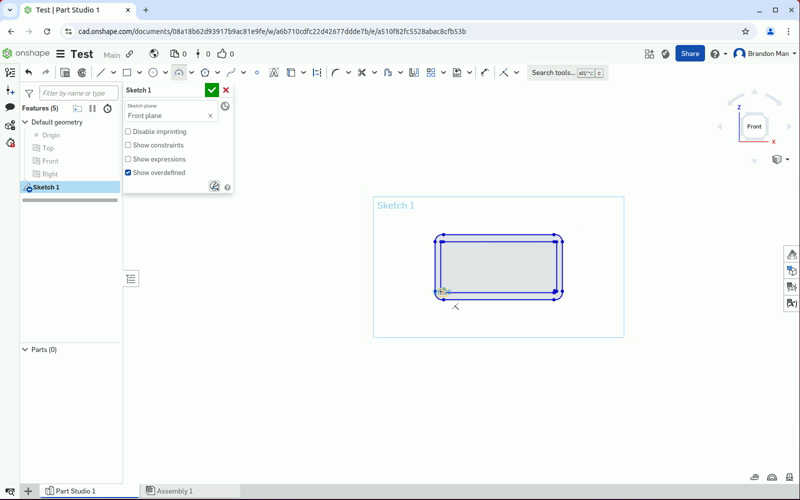
scroll(-6)
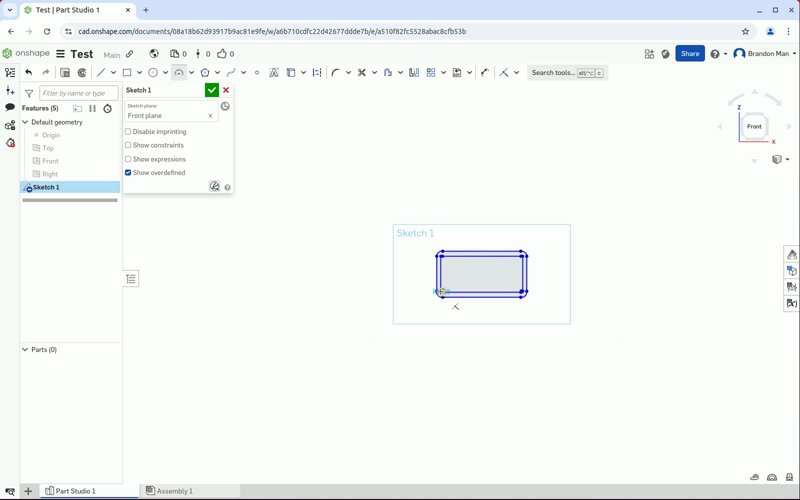
scroll(-6)
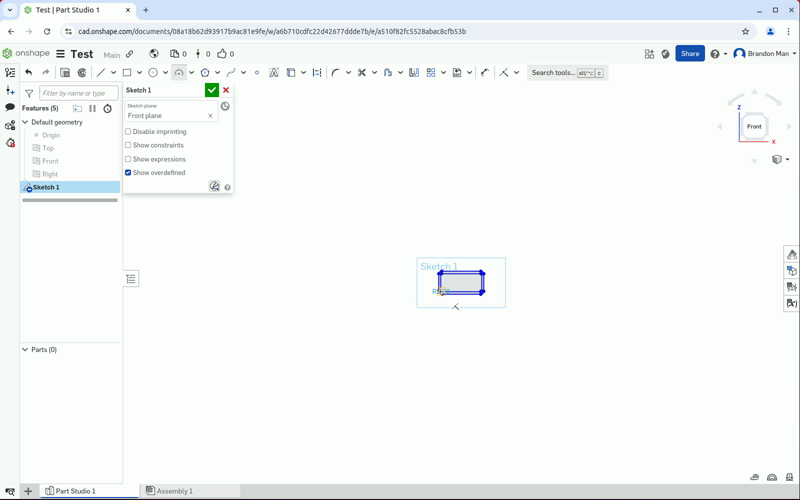
key_down(shift)
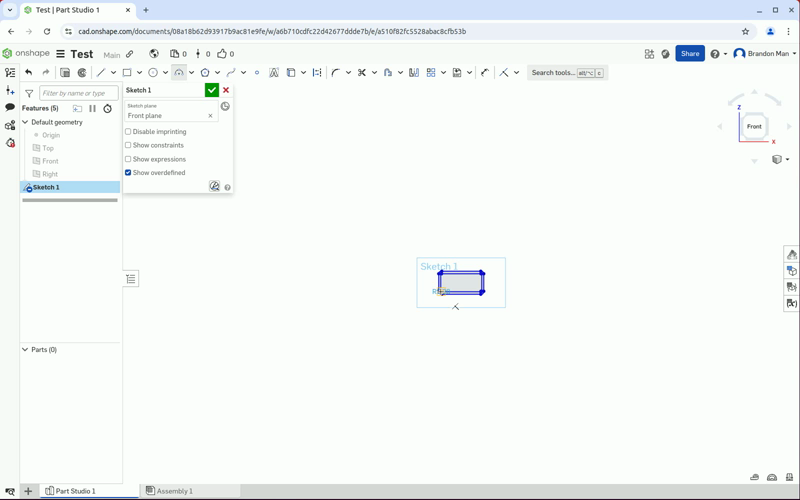
mouse_move(440, 291)
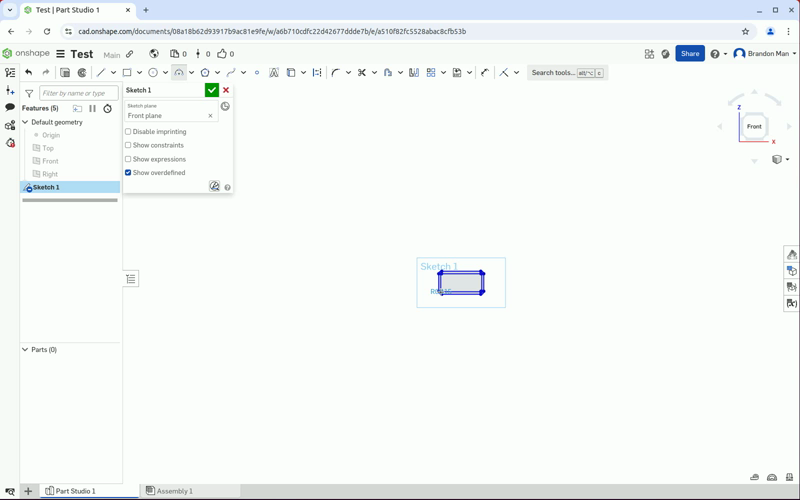
scroll(6)
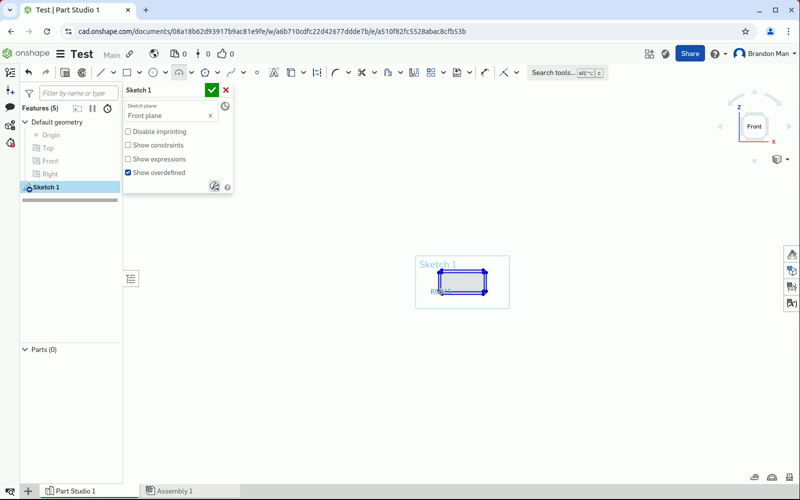
scroll(6)
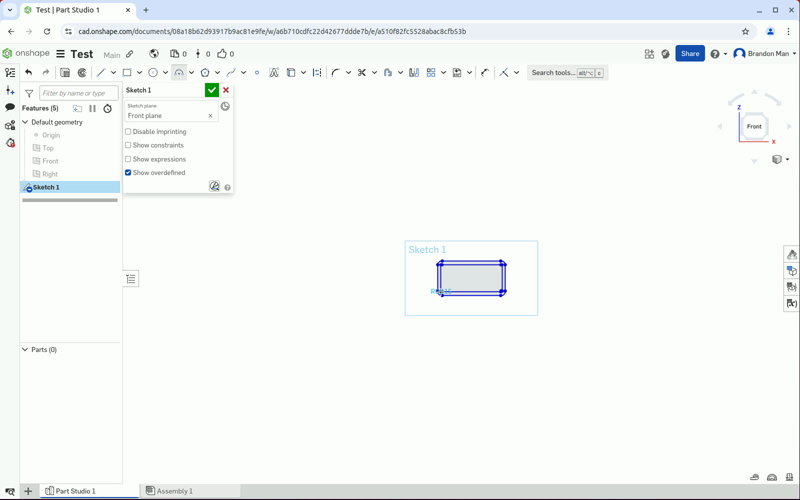
scroll(6)
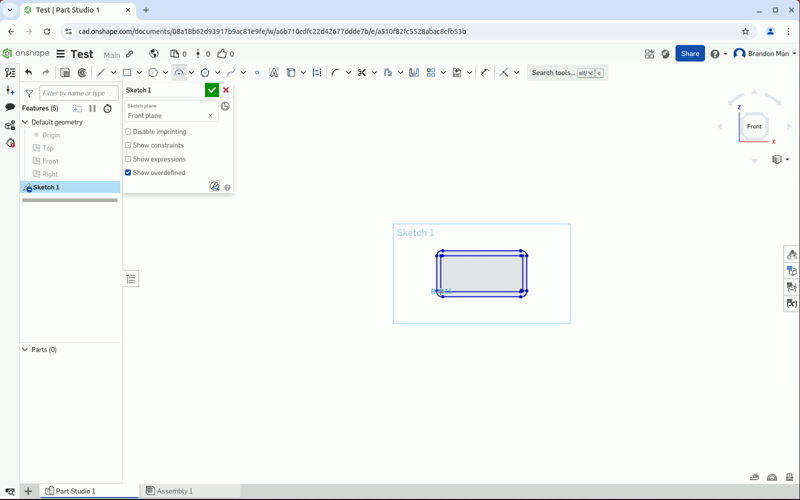
scroll(6)
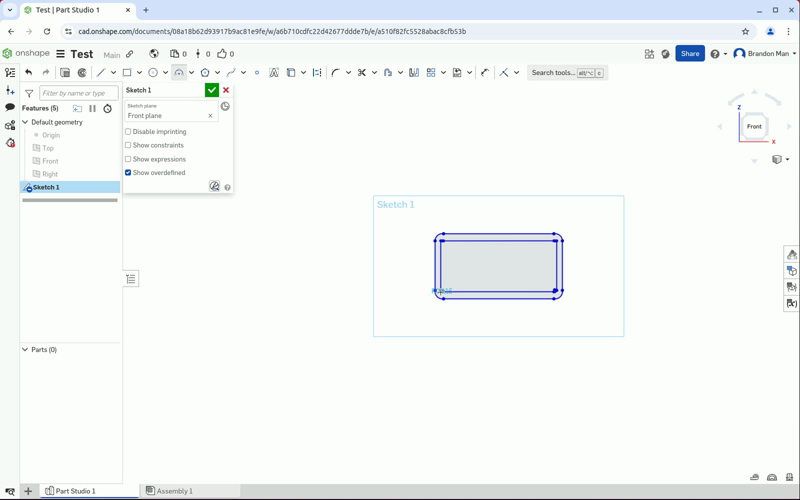
scroll(6)
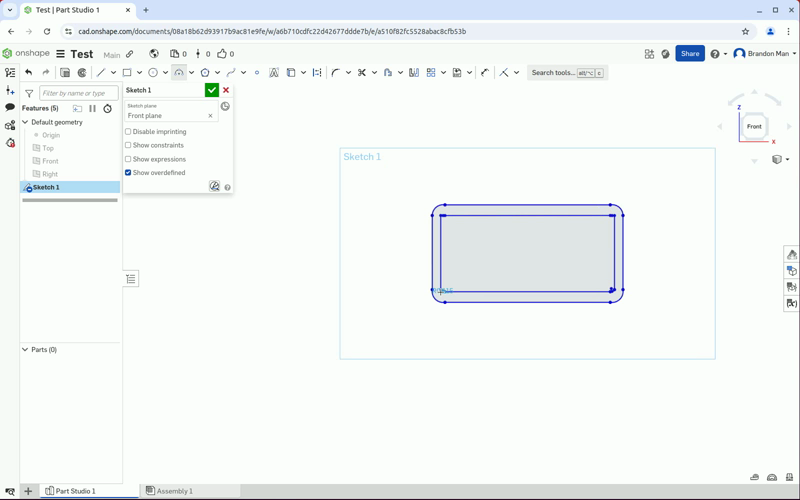
scroll(6)
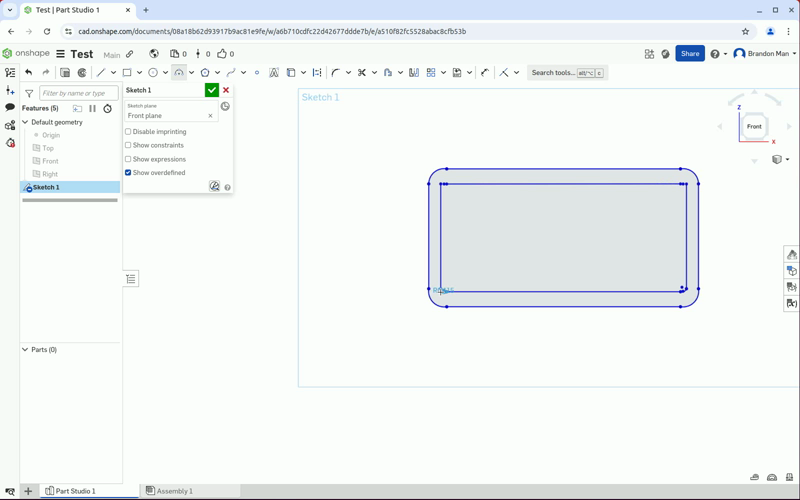
scroll(6)
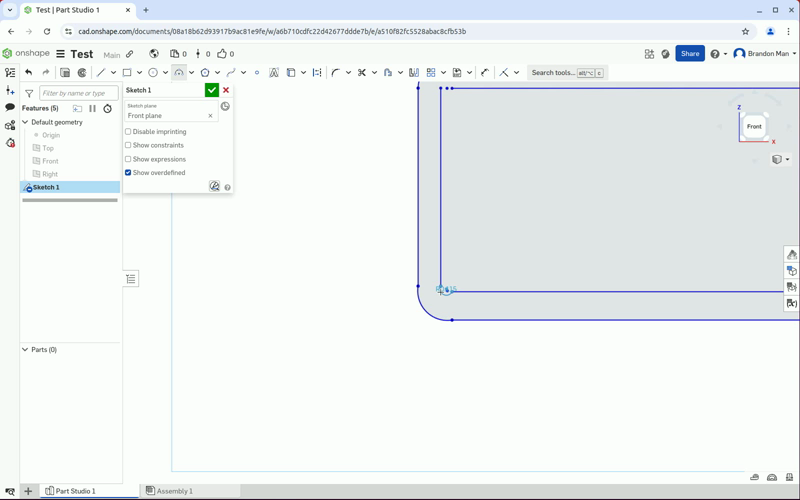
click(440, 291)
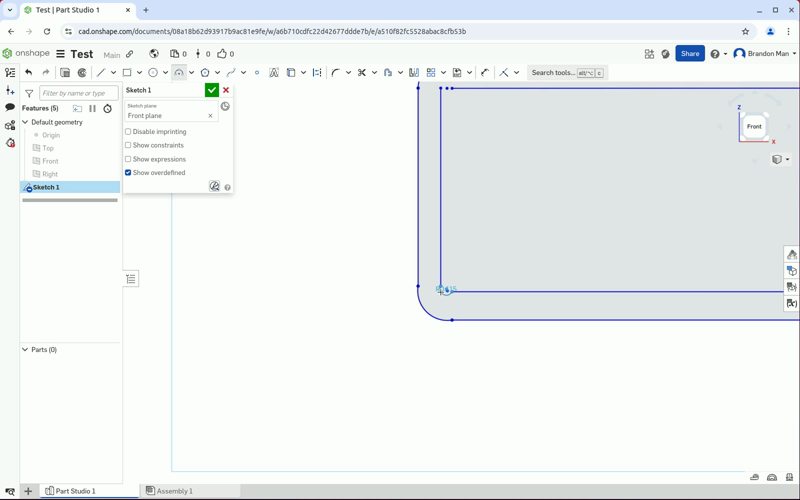
scroll(-6)
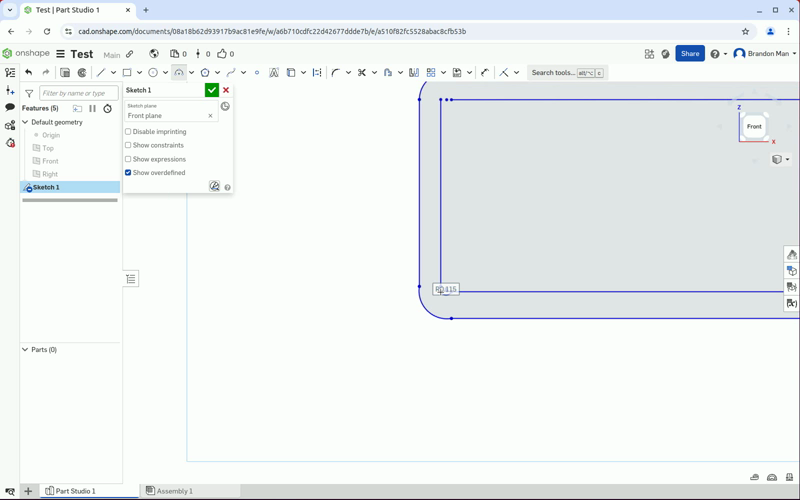
scroll(-6)
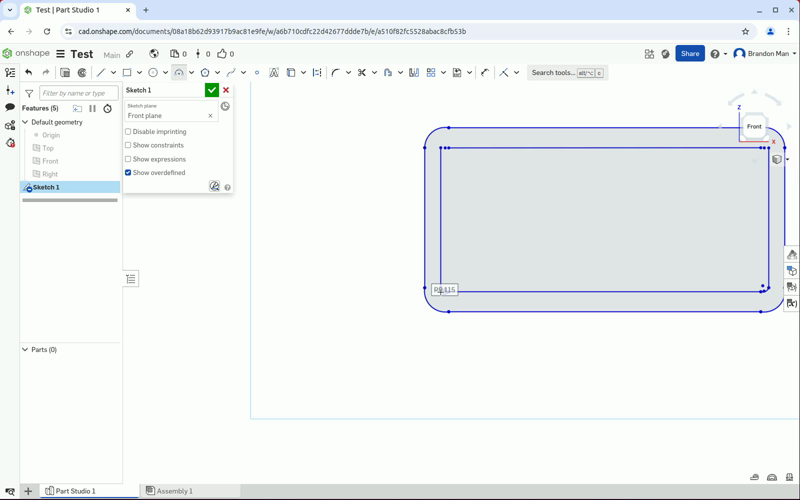
scroll(-6)
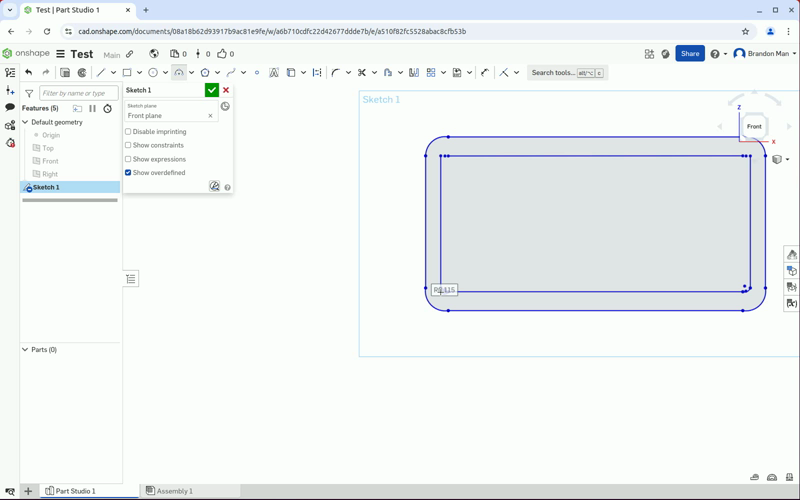
scroll(-6)
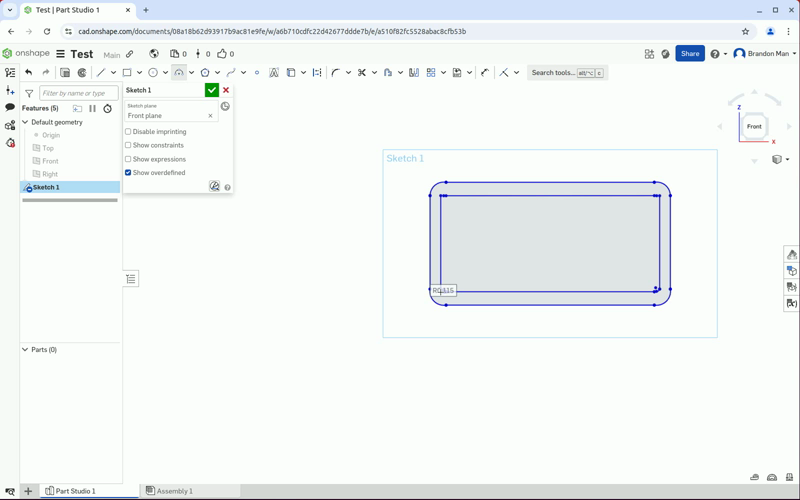
scroll(-6)
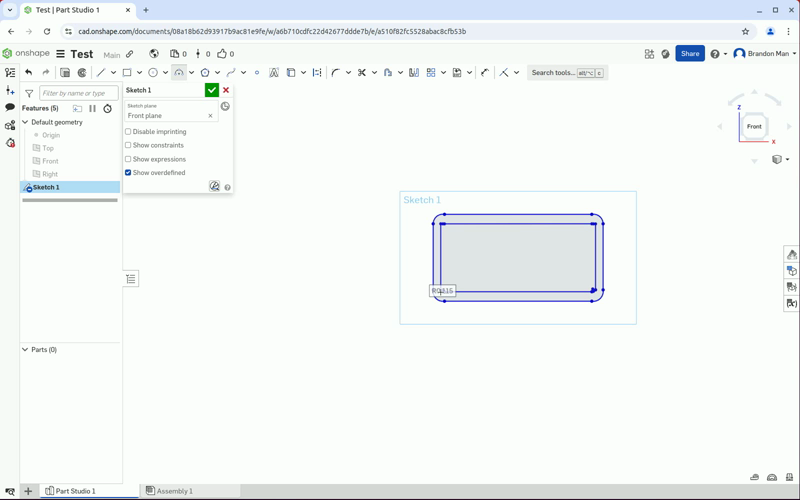
scroll(-6)
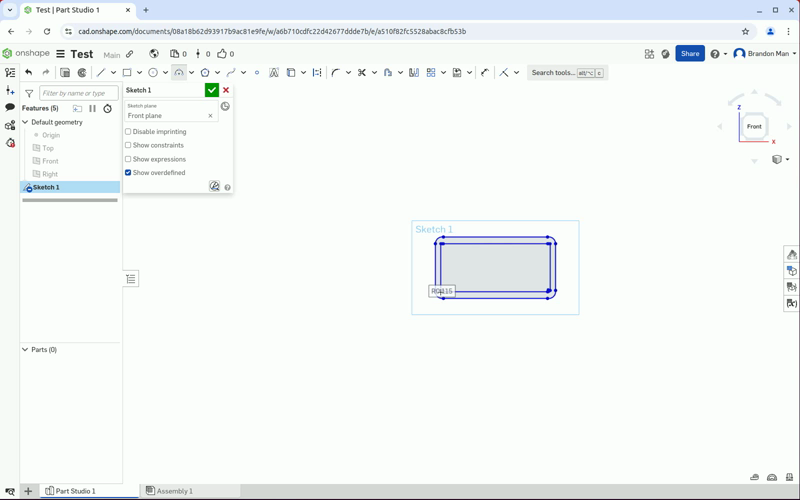
scroll(-6)
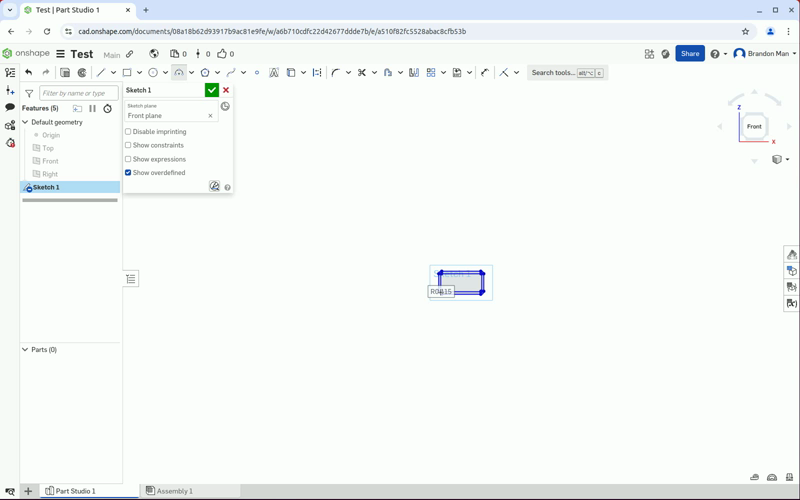
key_up(shift)
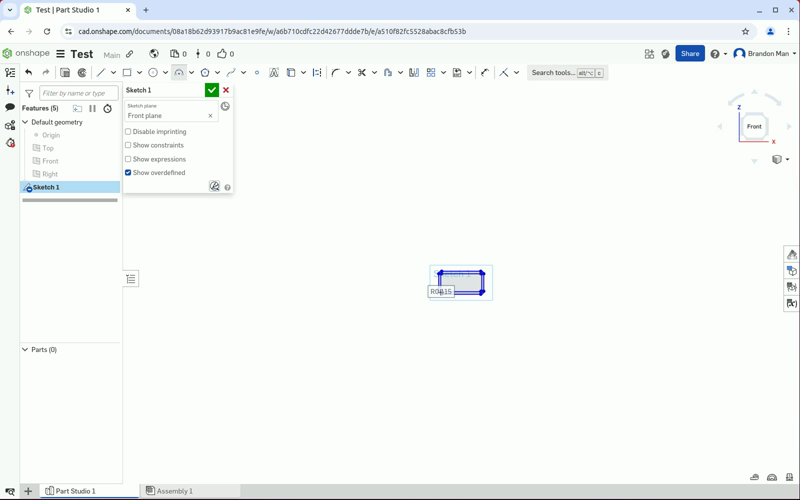
key(esc)
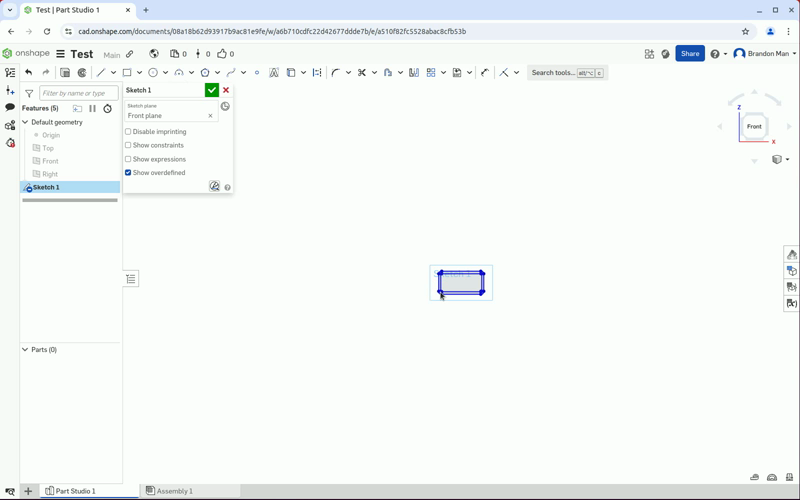
mouse_move(454, 271)
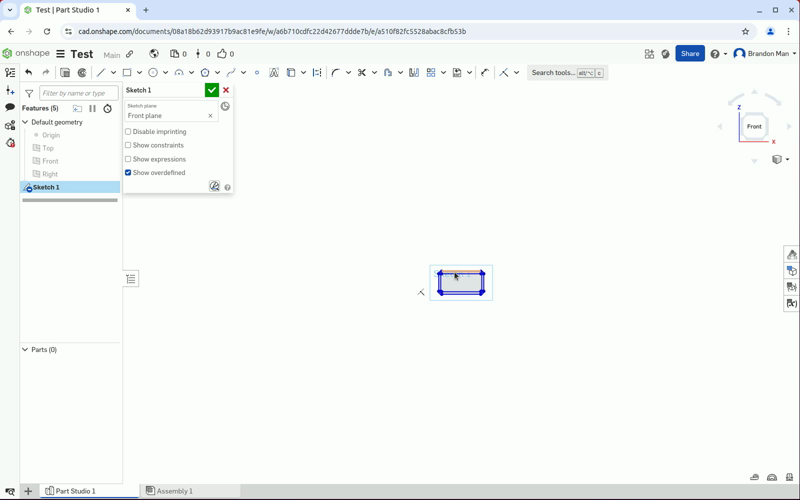
scroll(6)
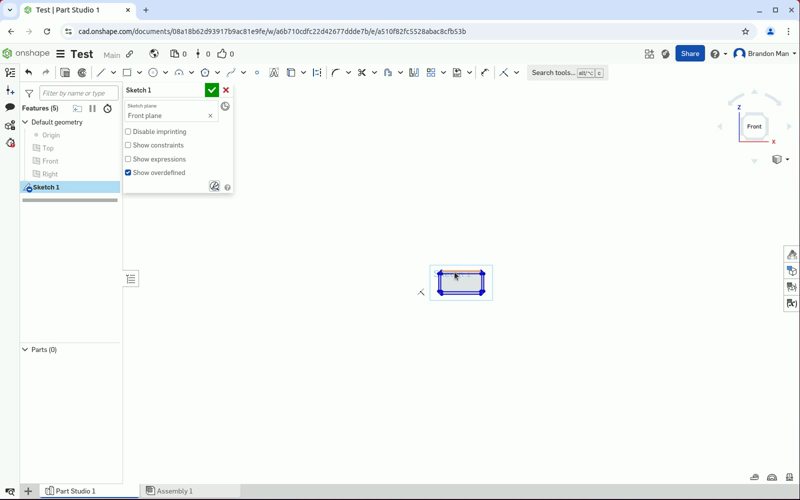
scroll(6)
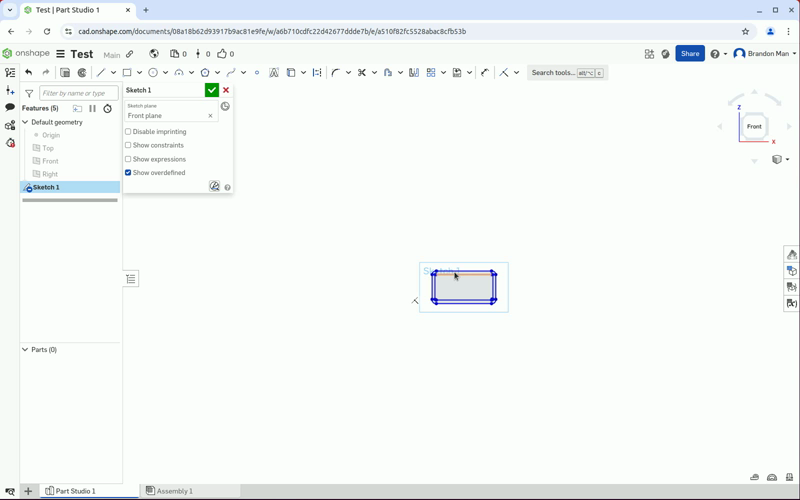
scroll(6)
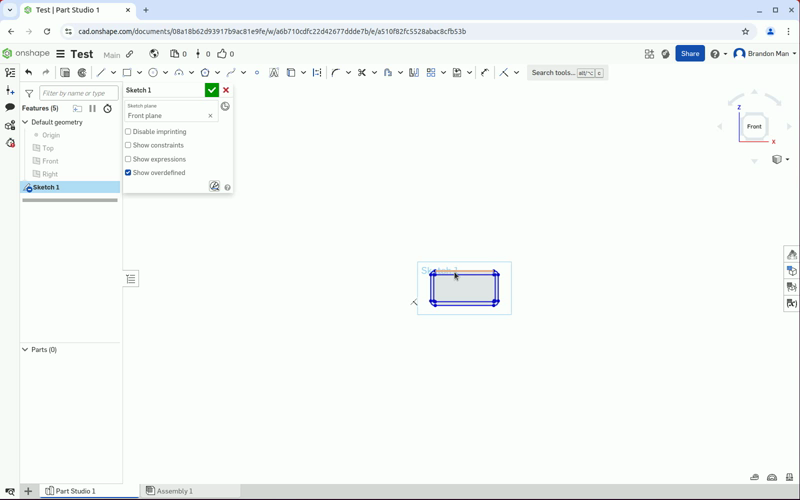
scroll(6)
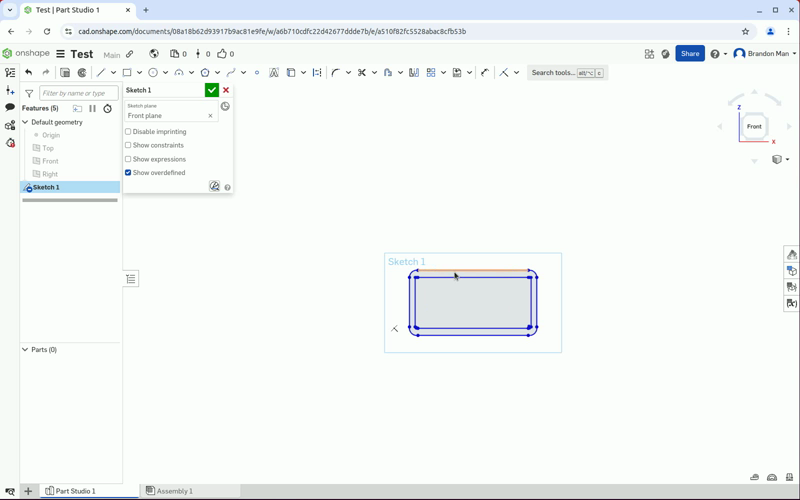
scroll(6)
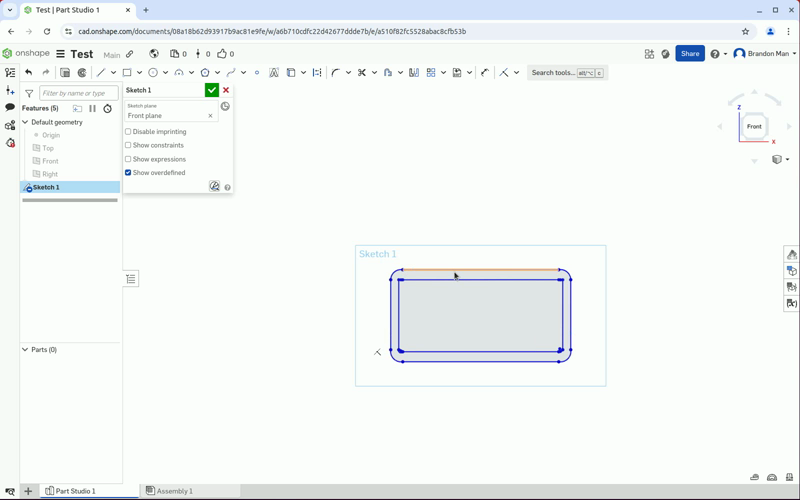
scroll(6)
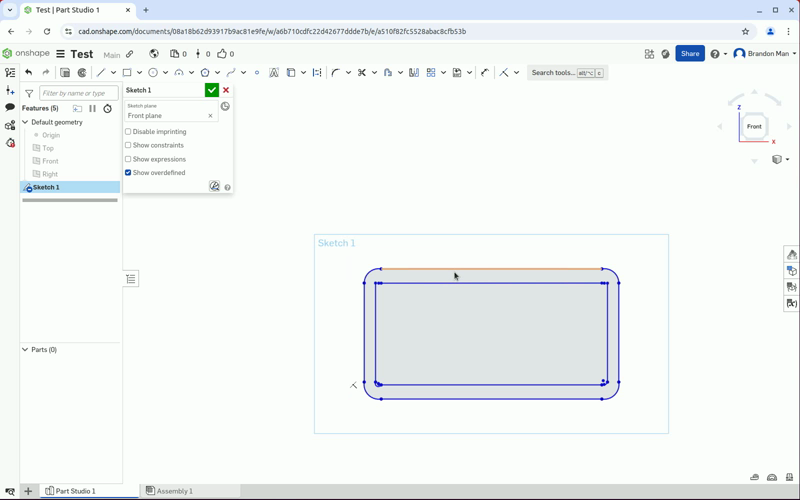
scroll(6)
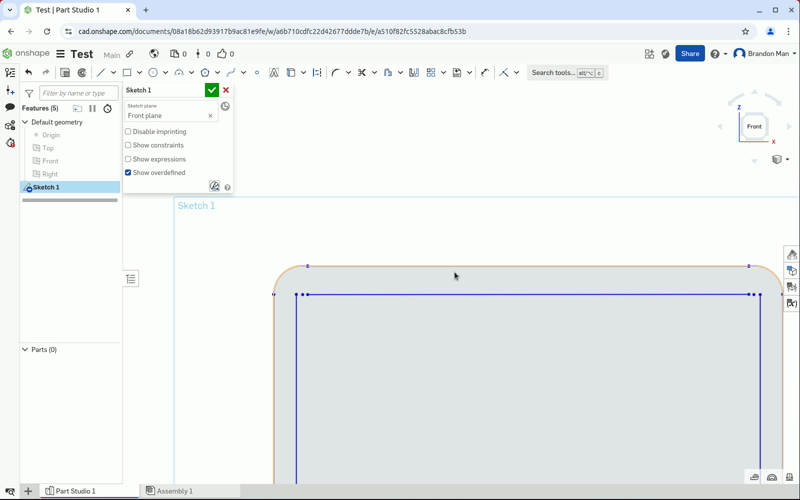
click(454, 271)
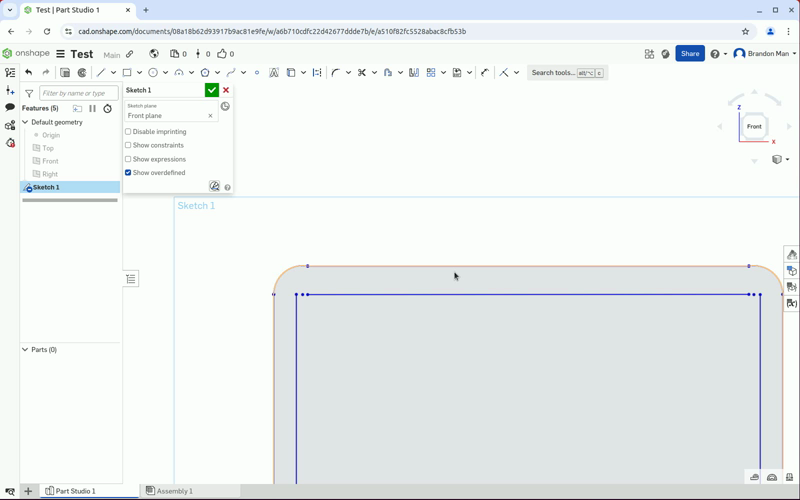
scroll(-6)
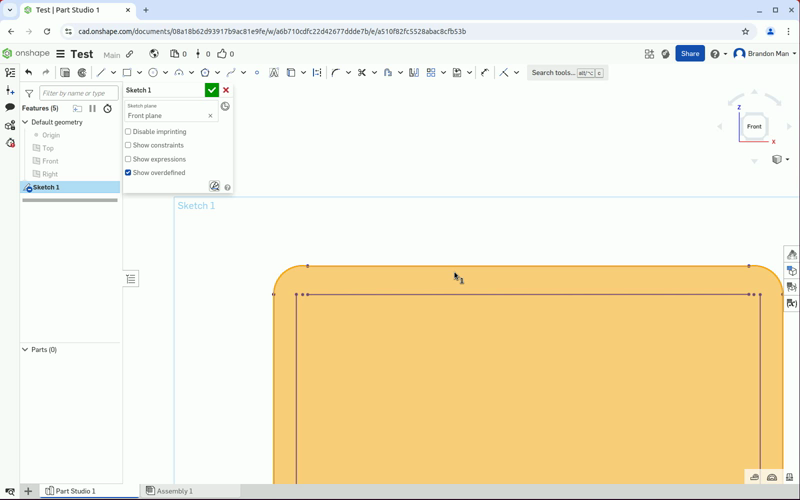
scroll(-6)
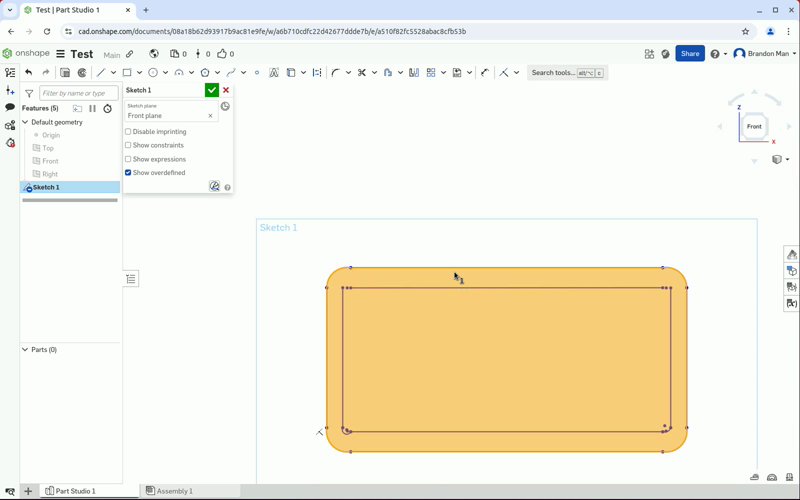
scroll(-6)
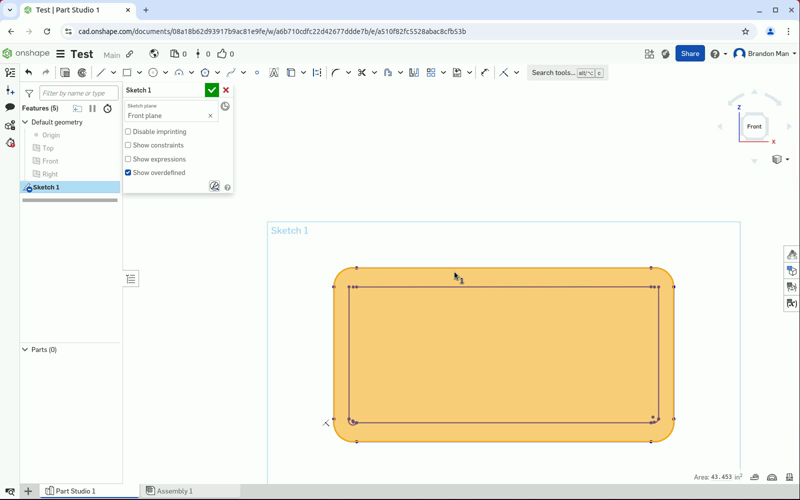
scroll(-6)
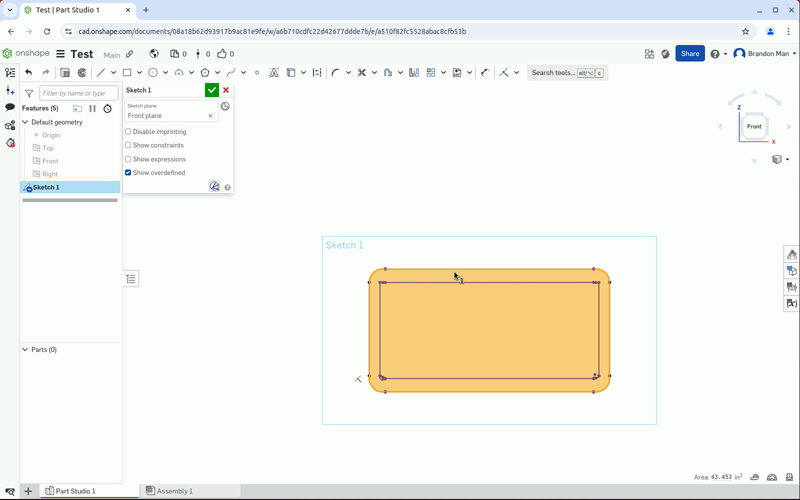
scroll(-6)
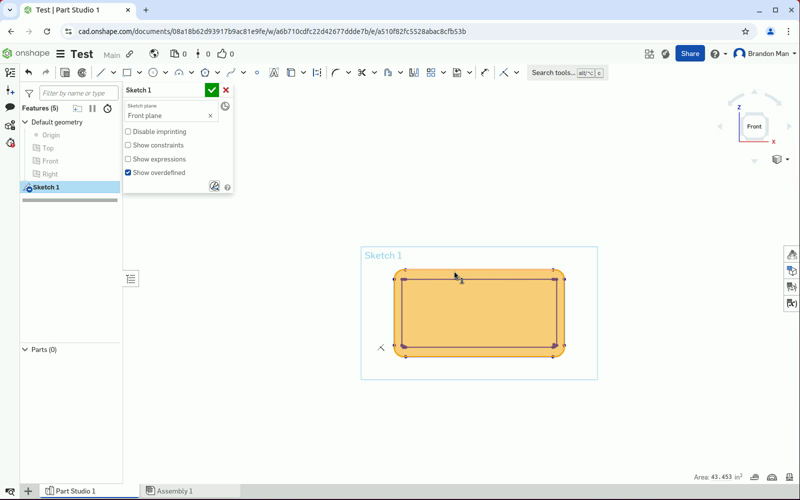
scroll(-6)
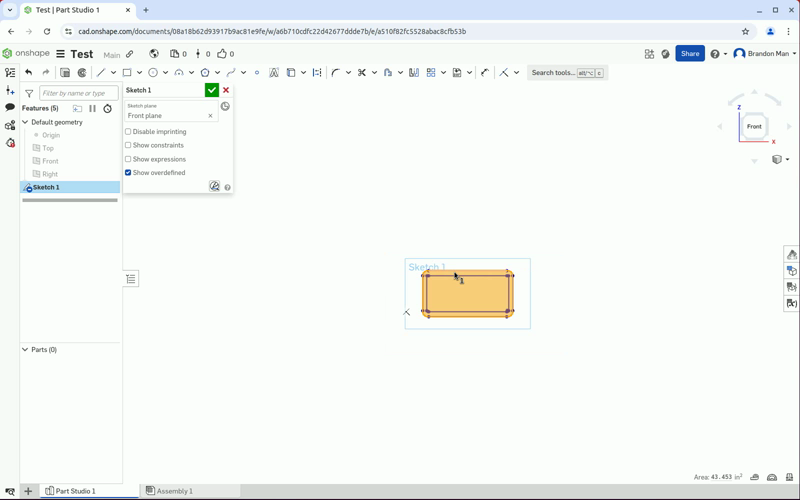
scroll(-6)
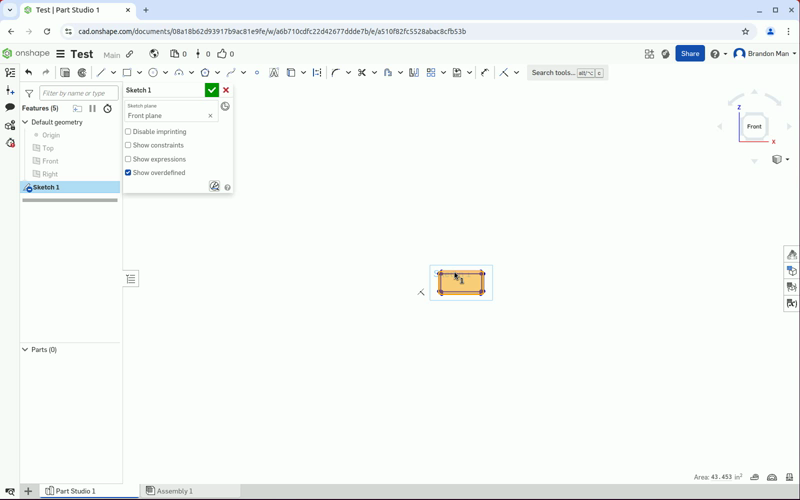
mouse_move(73, 352)
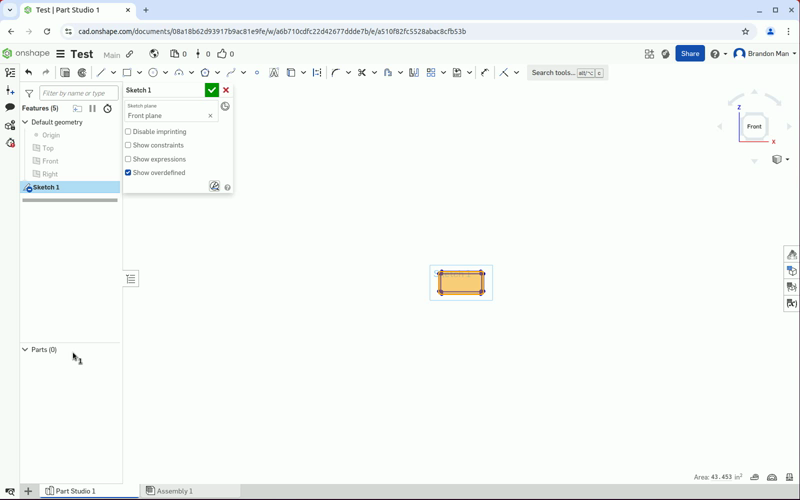
key(shift+y)
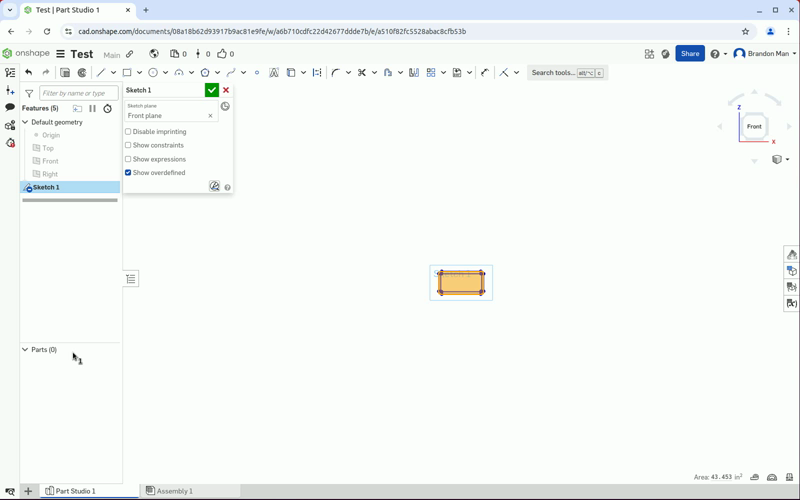
key(shift+e)
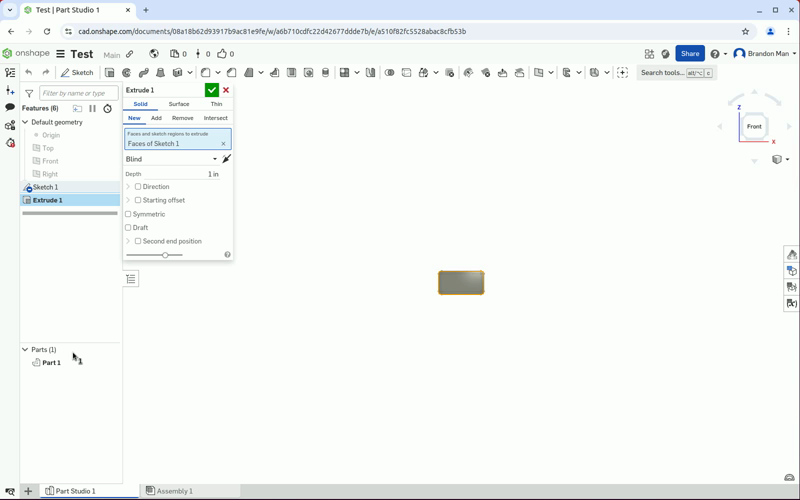
mouse_move(143, 106)
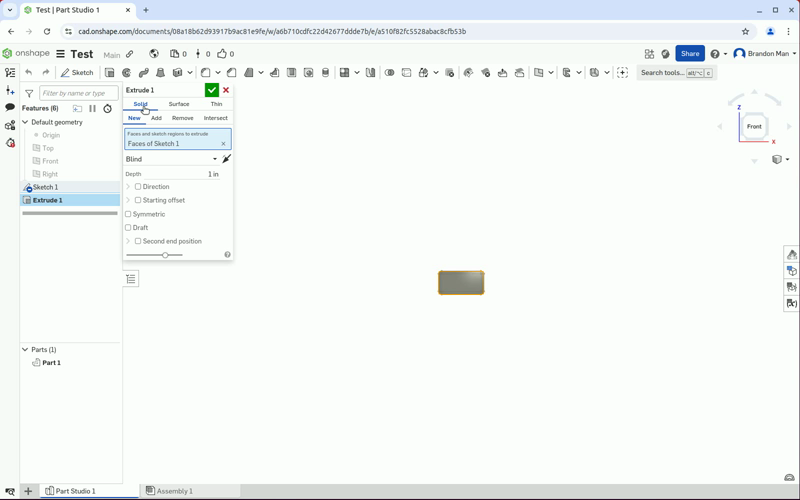
click(143, 106)
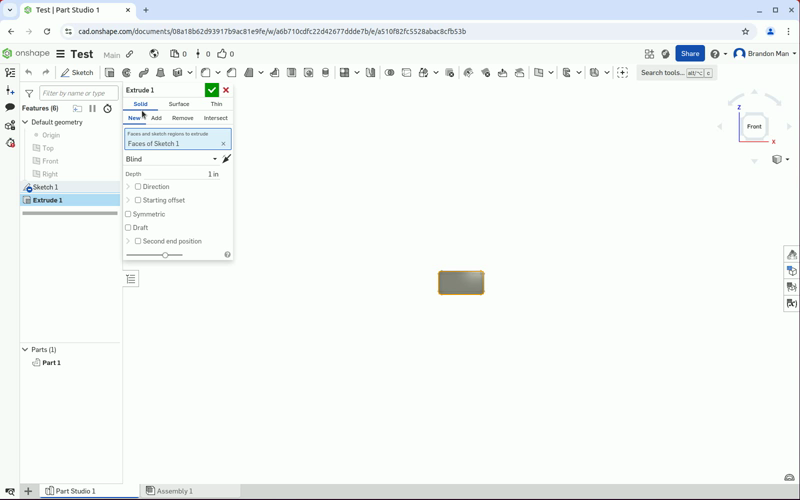
mouse_move(137, 120)
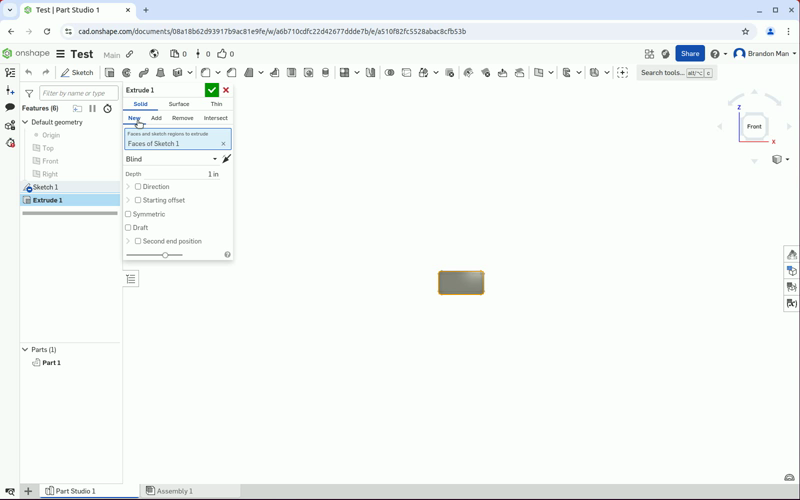
click(137, 120)
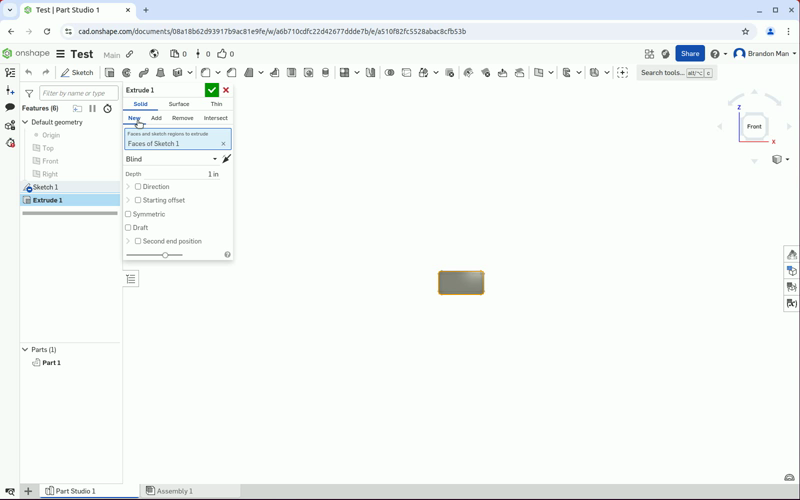
key(tab, 4)
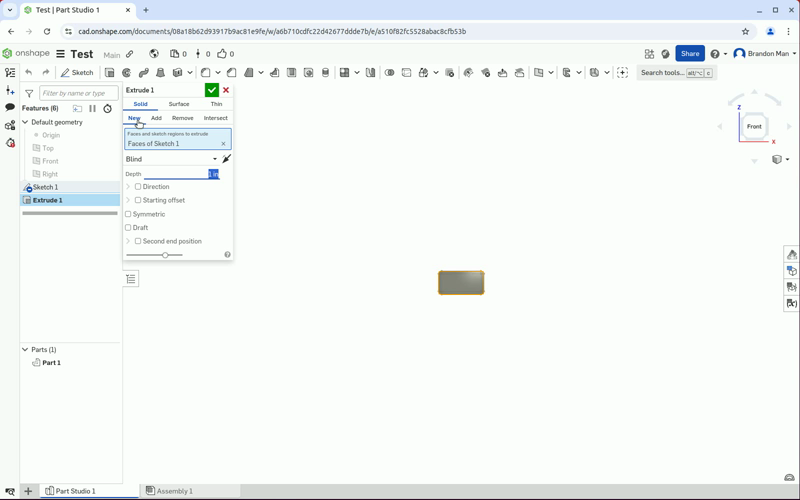
text(23.108)
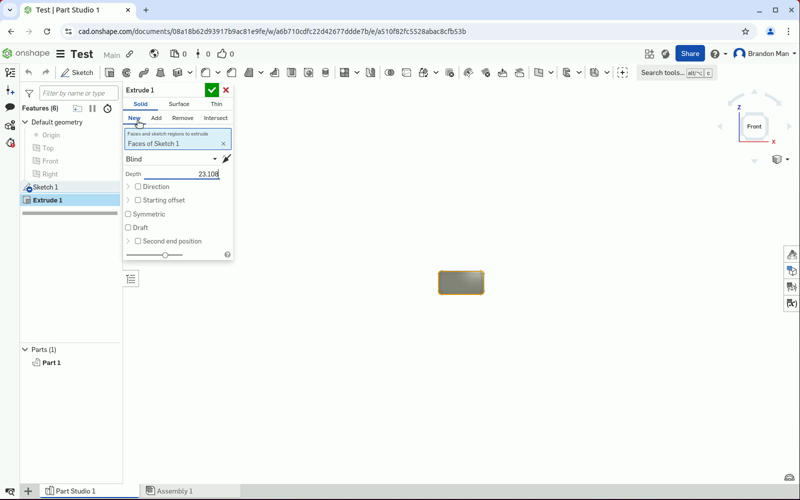
key(enter)
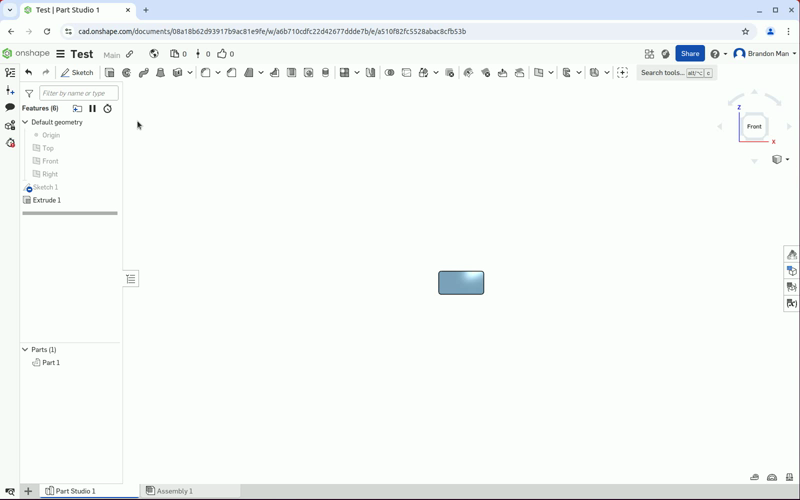
key(shift+h)
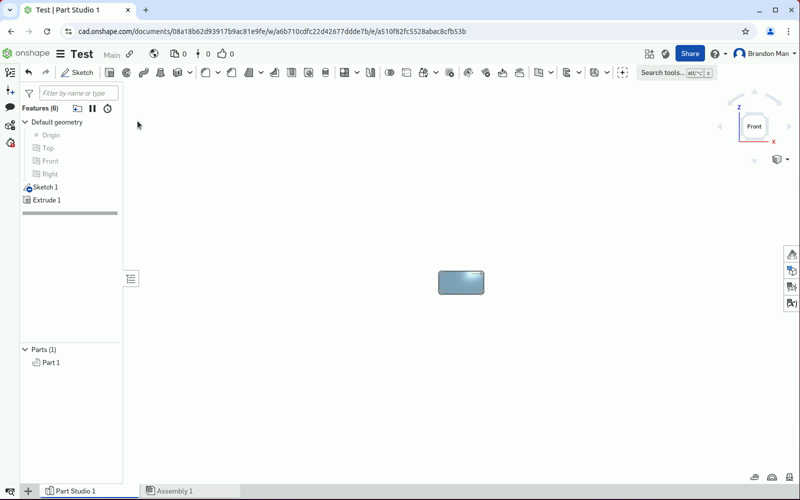
key(shift+h)
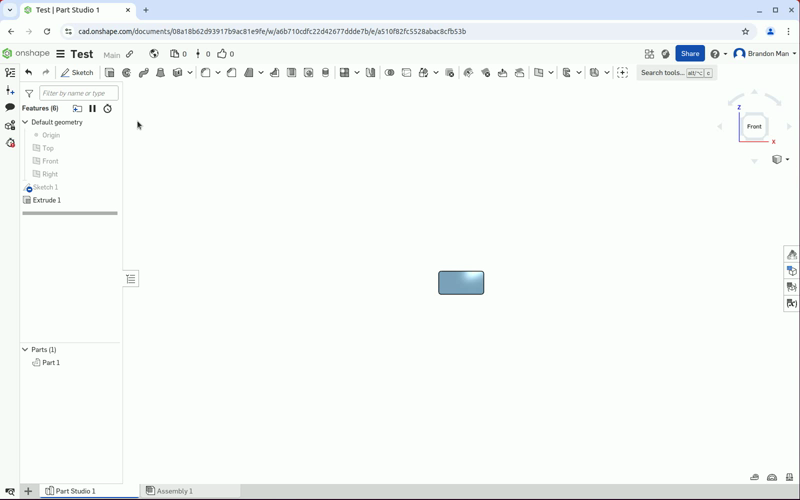
mouse_move(73, 189)
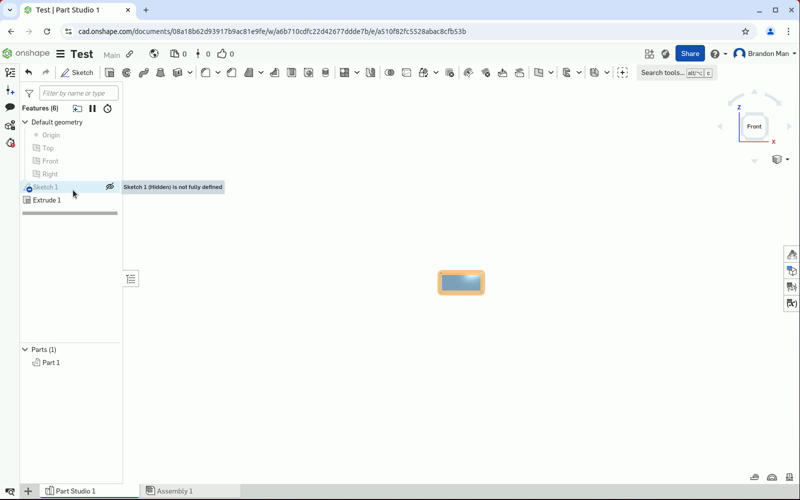
click(73, 189)
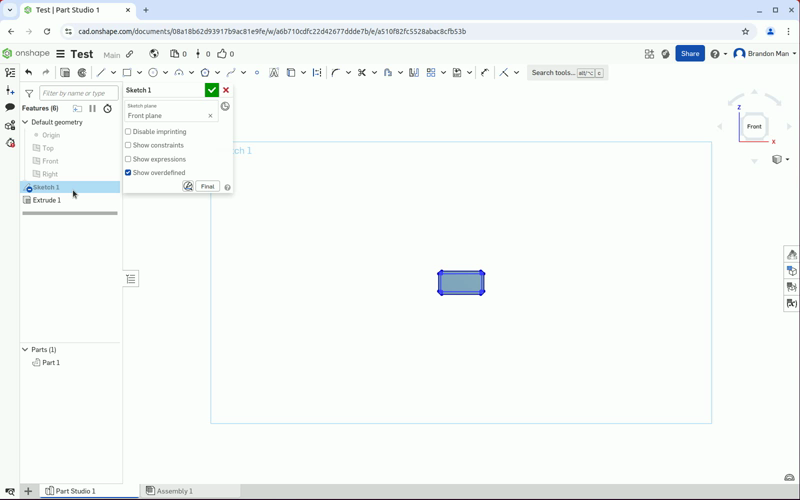
mouse_move(229, 92)
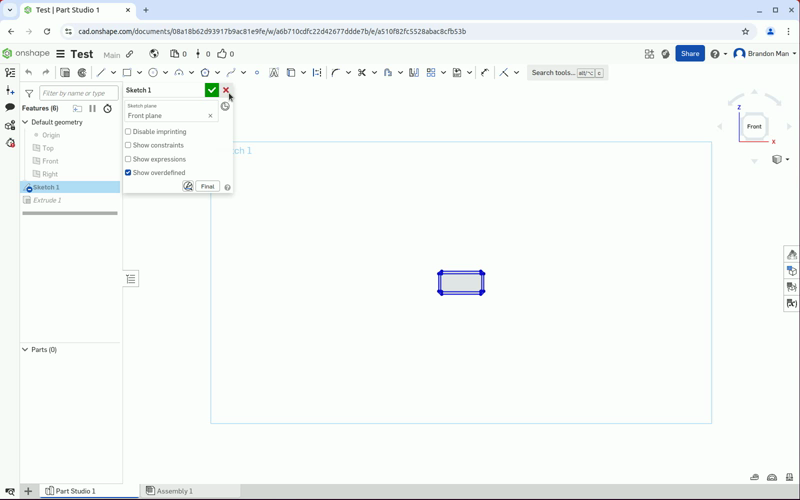
click(229, 92)
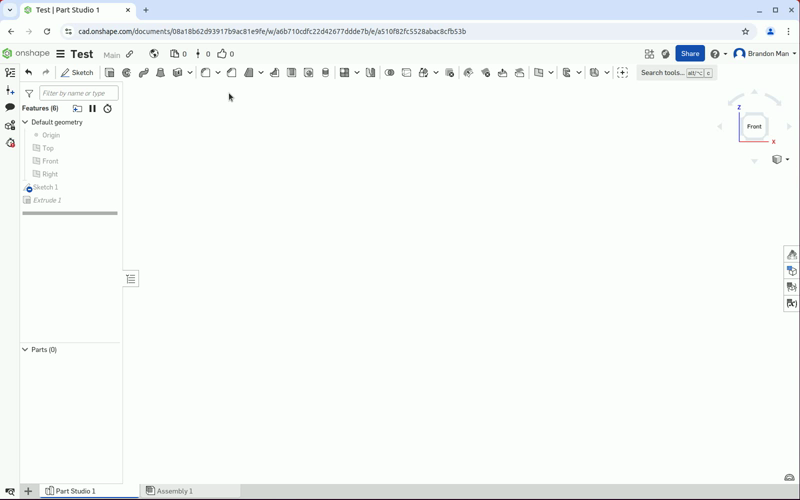
mouse_move(73, 352)
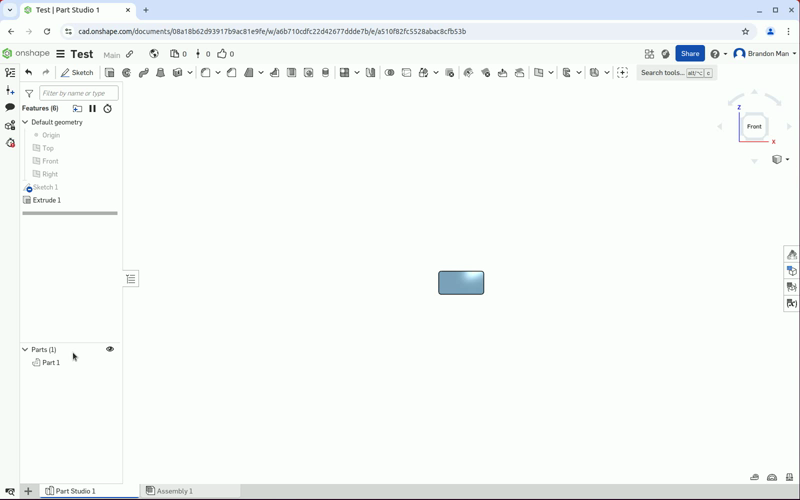
key(y)
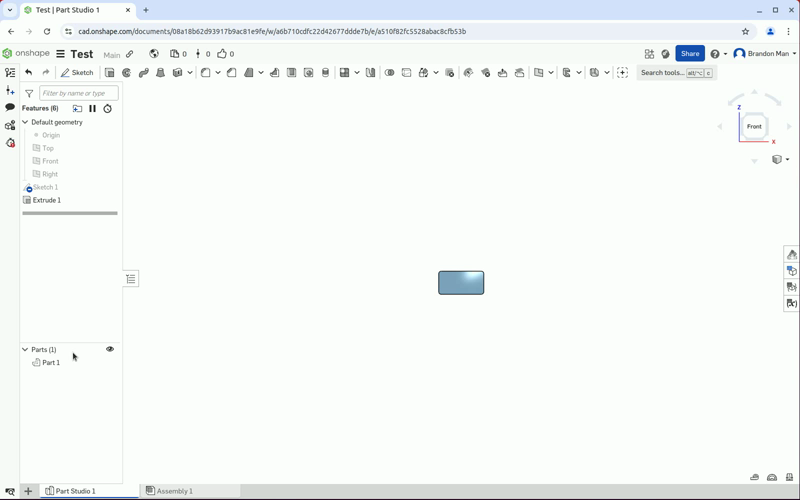
key(shift+p)
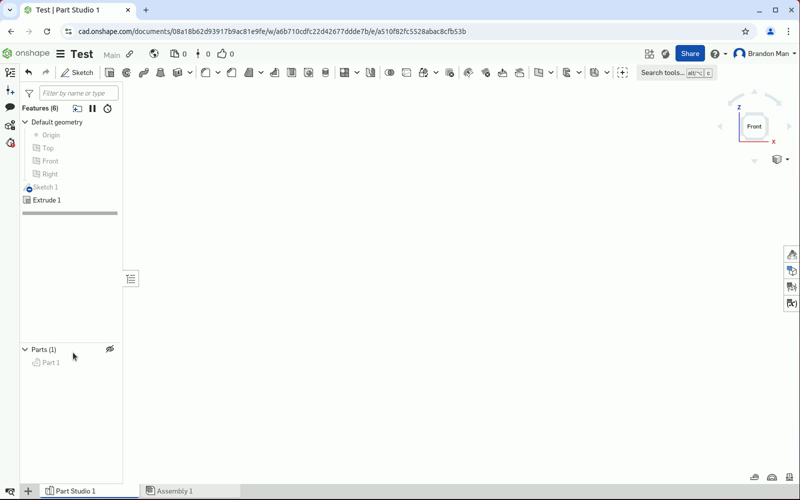
key(space)
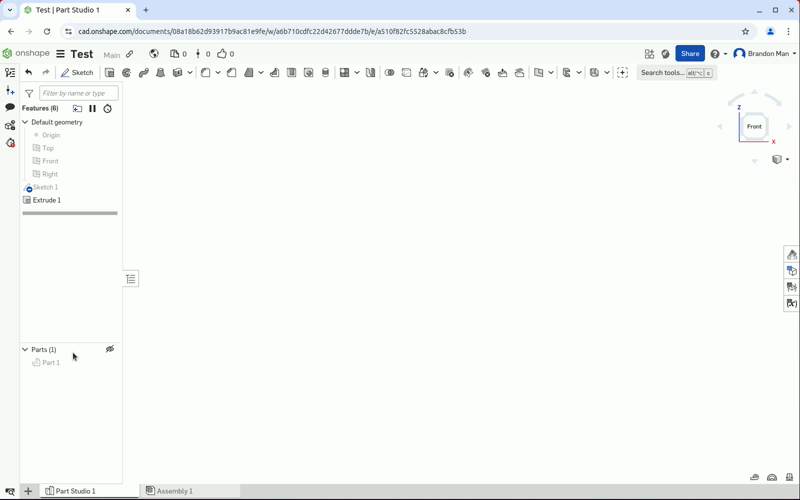
key_down(shift)
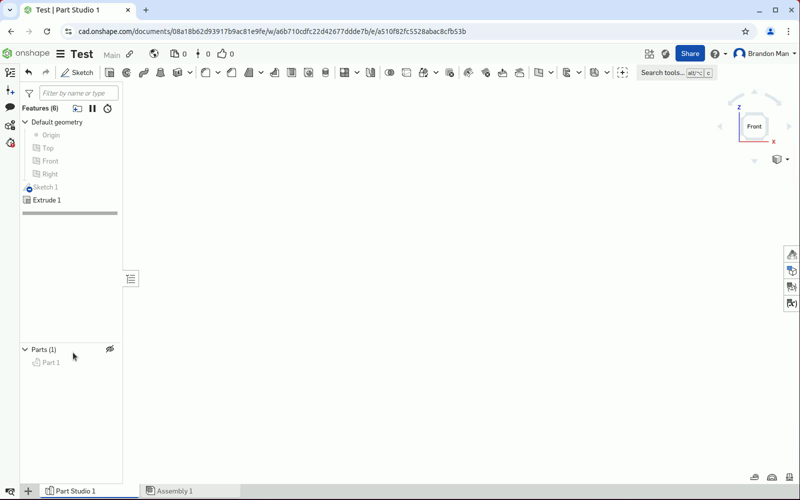
key(down)
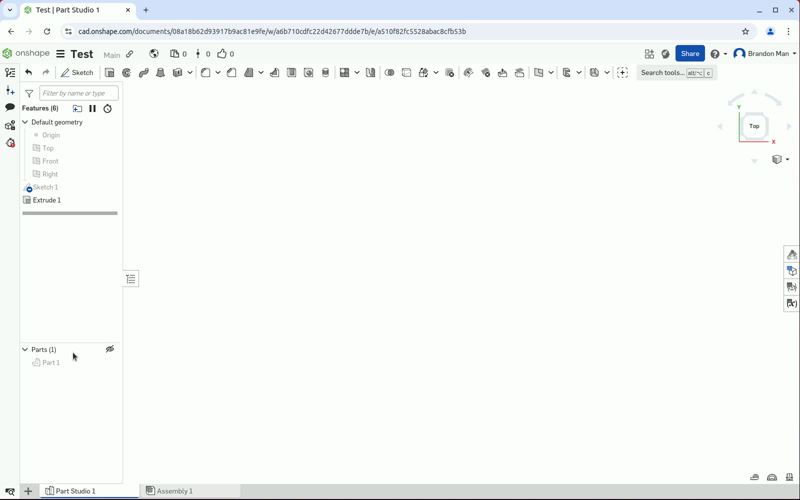
key_up(shift)
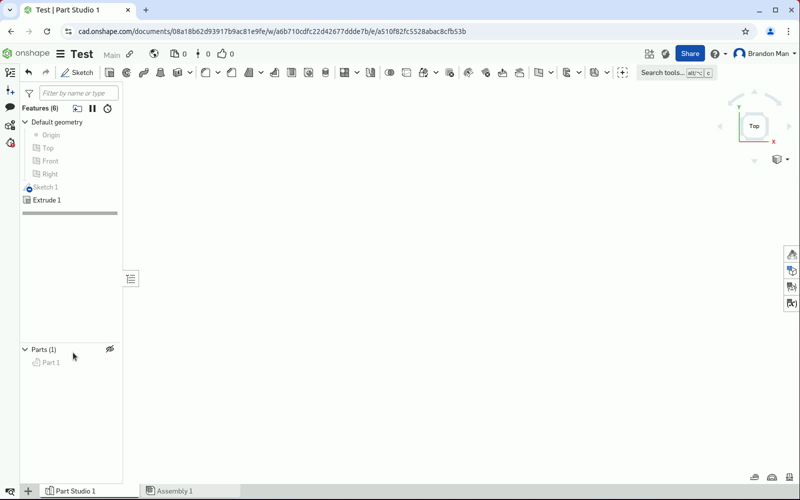
mouse_move(73, 352)
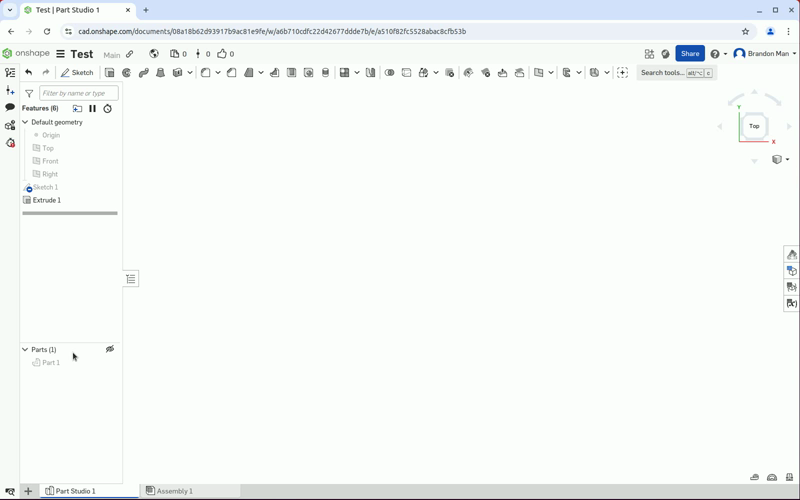
key(shift+y)
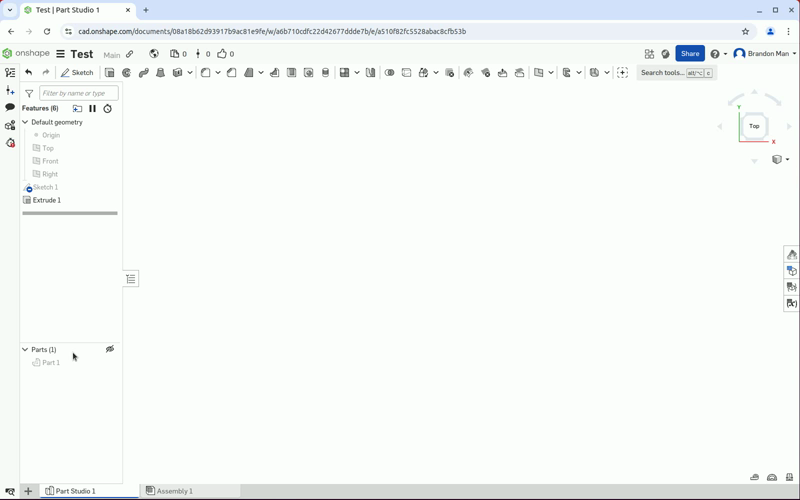
key(shift+s)
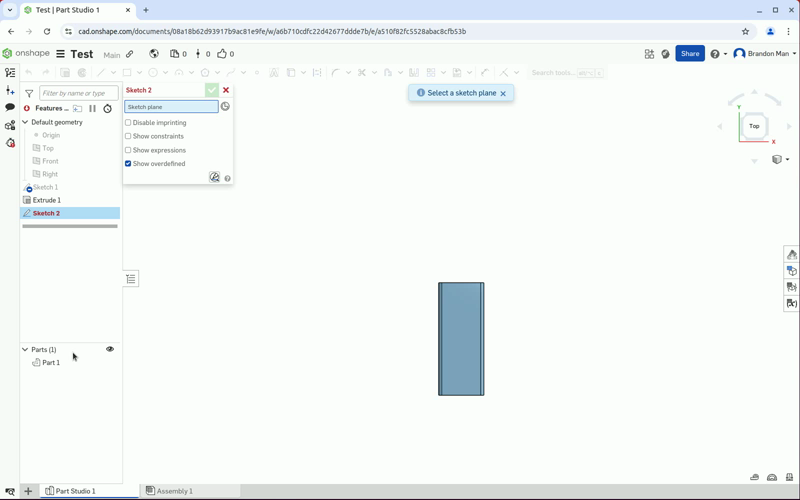
mouse_move(73, 150)
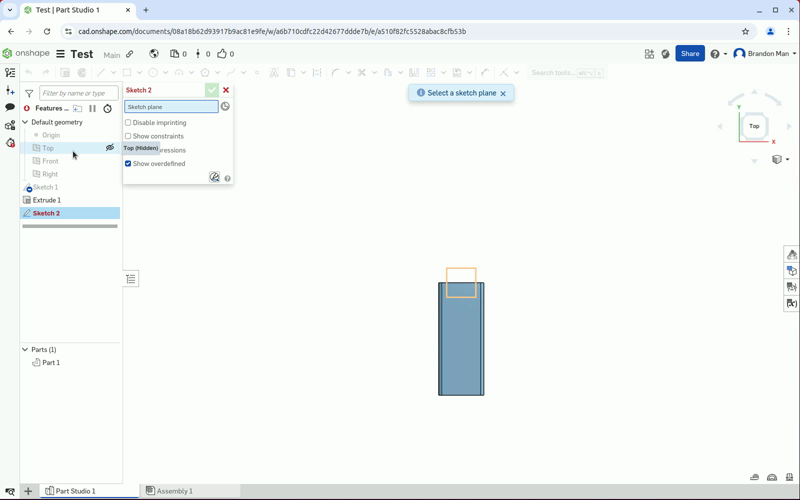
click(73, 150)
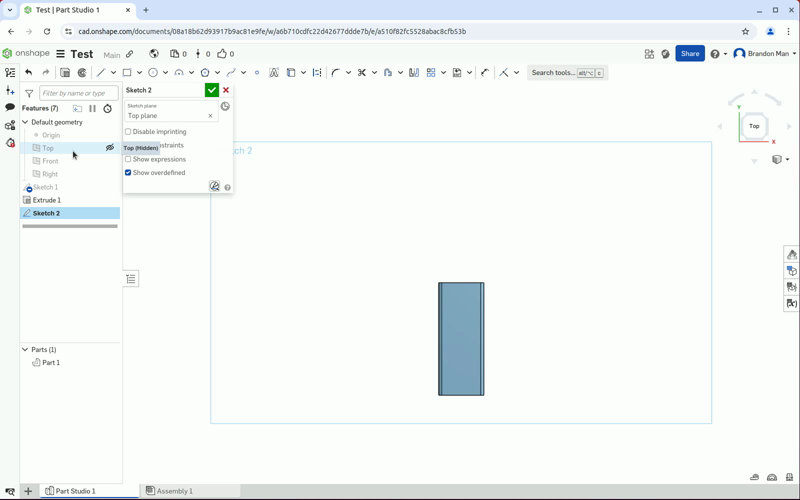
mouse_move(73, 352)
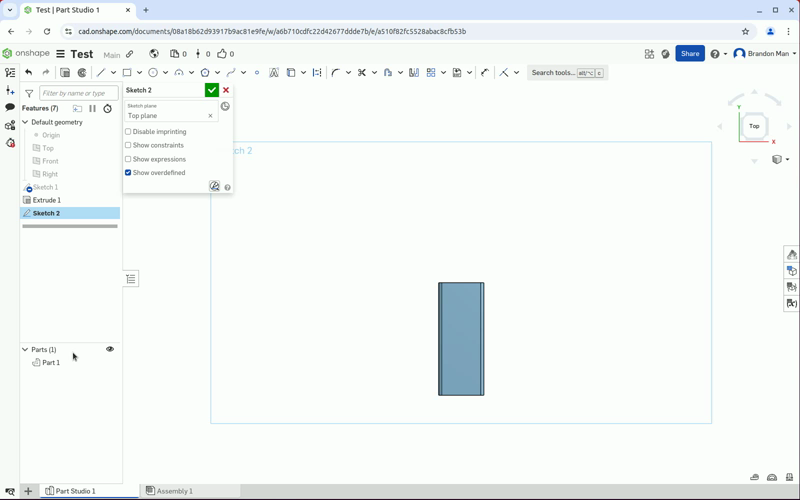
key(y)
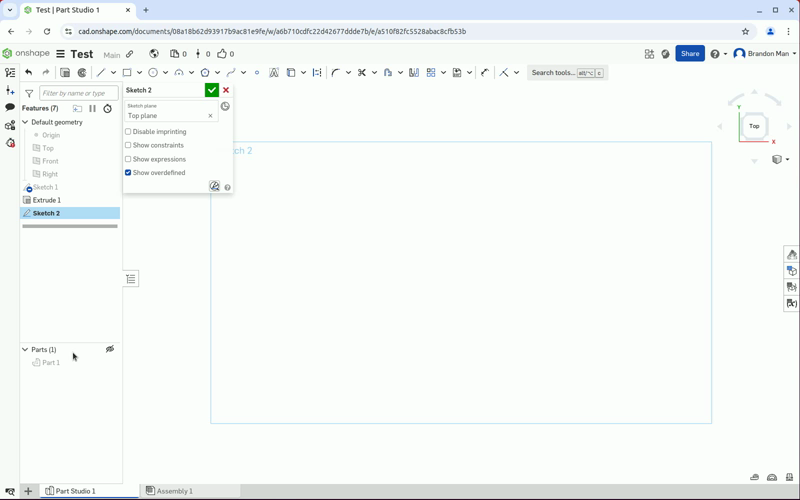
key(c)
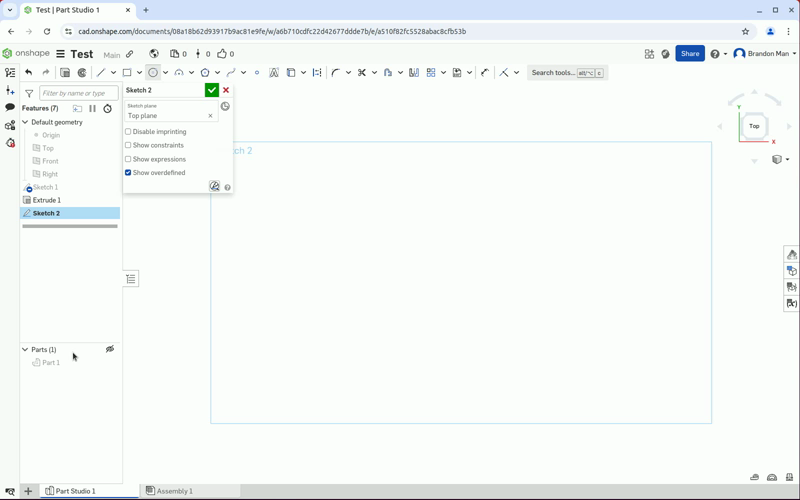
key_down(shift)
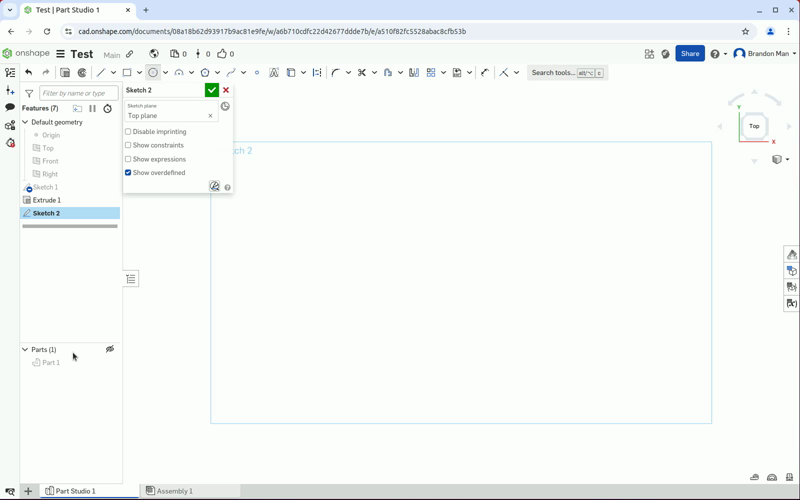
mouse_move(450, 293)
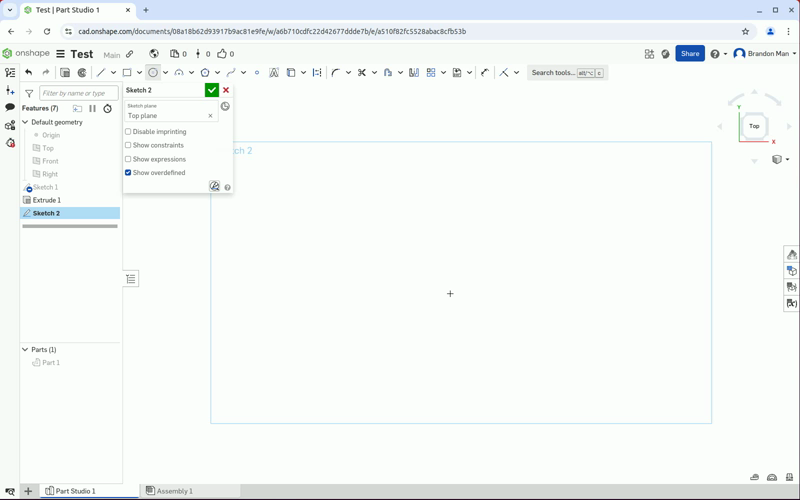
click(450, 293)
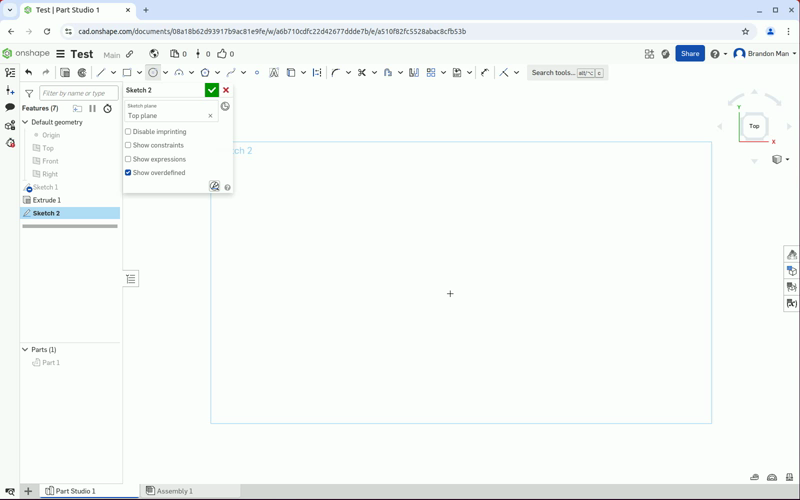
key_up(shift)
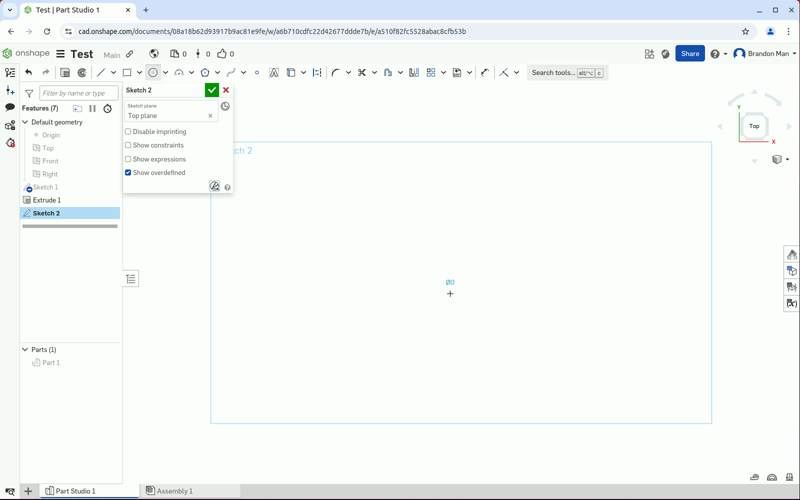
mouse_move(452, 293)
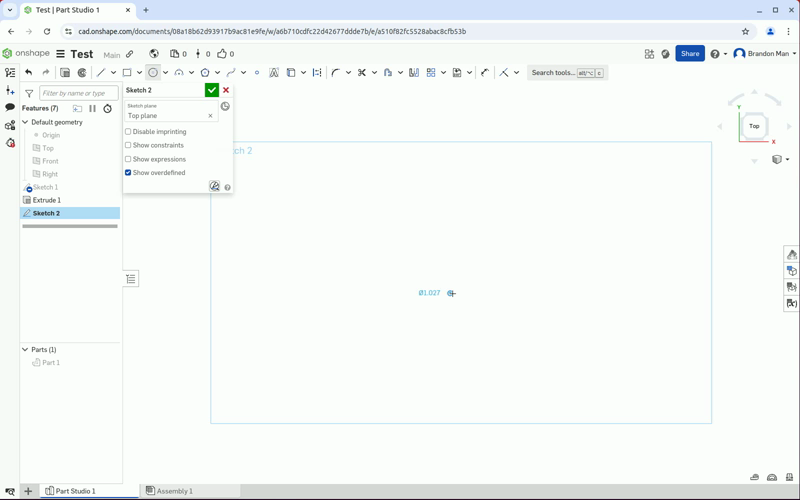
scroll(6)
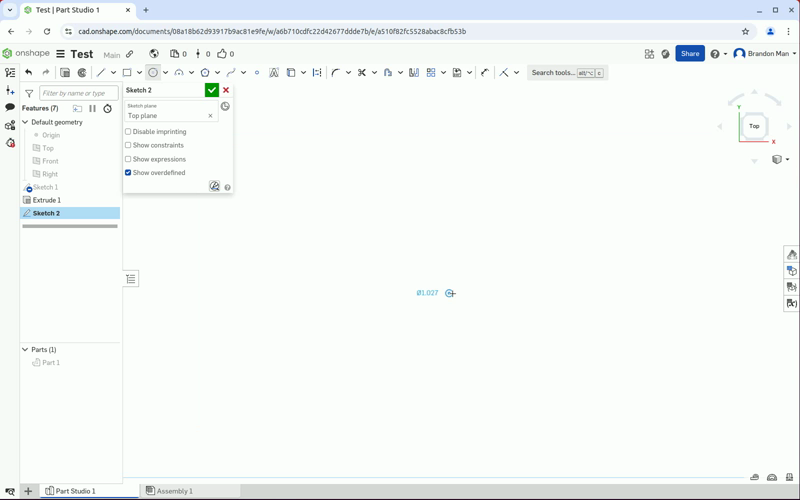
scroll(6)
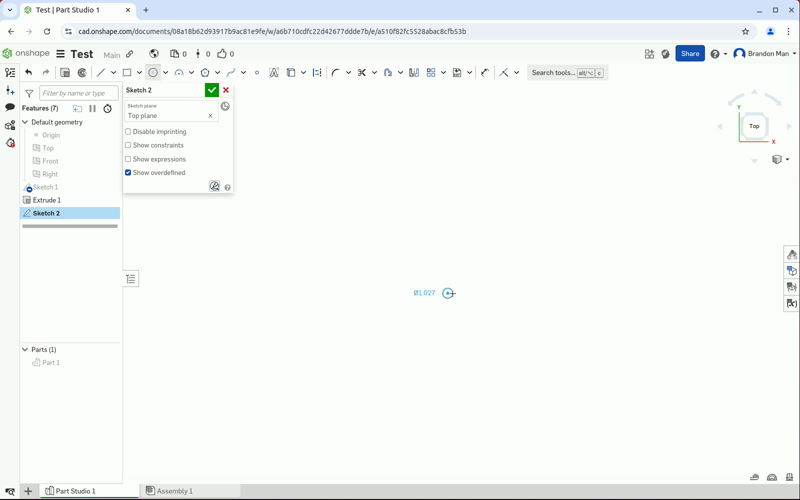
scroll(6)
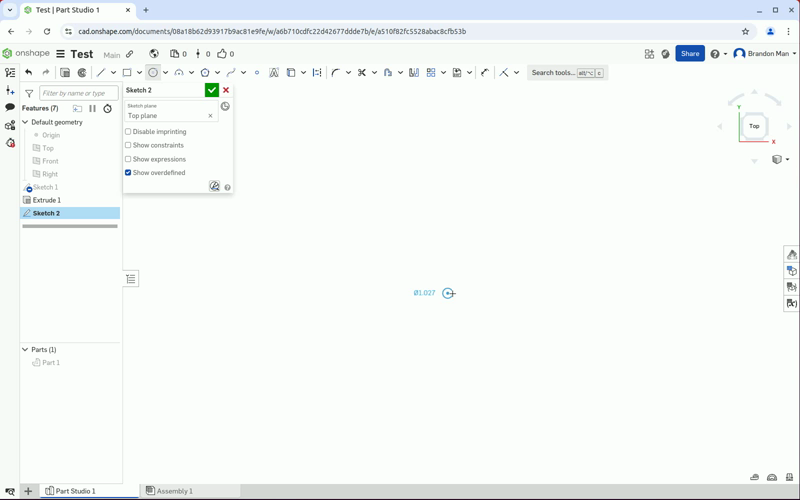
scroll(6)
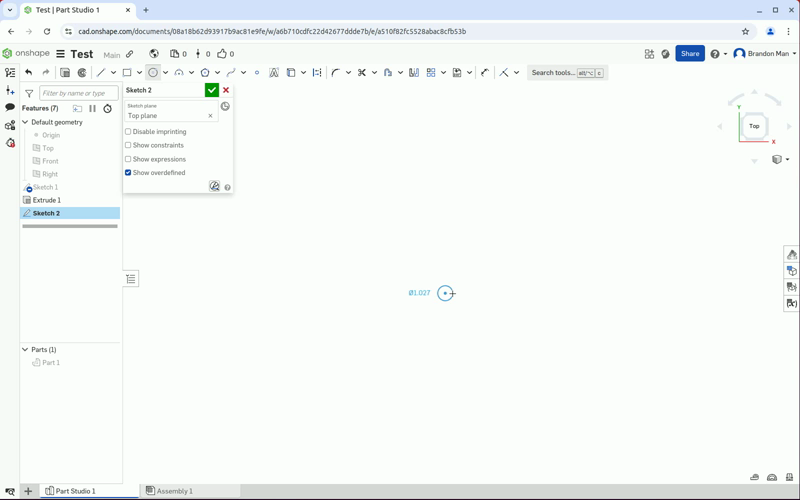
scroll(6)
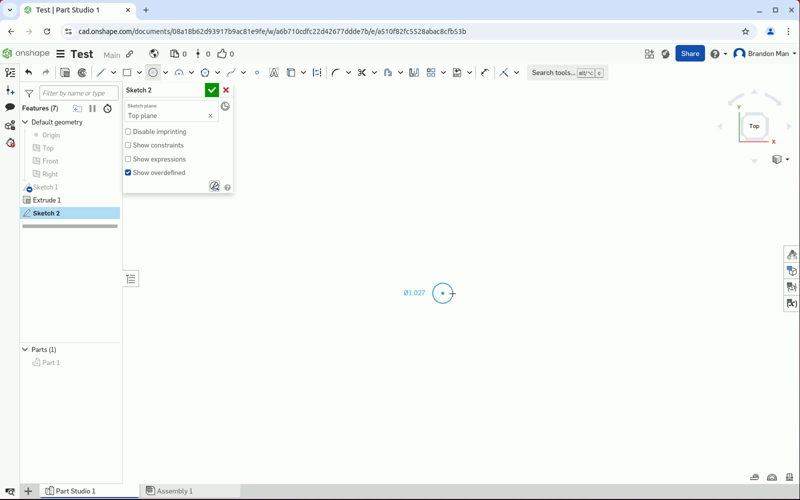
scroll(6)
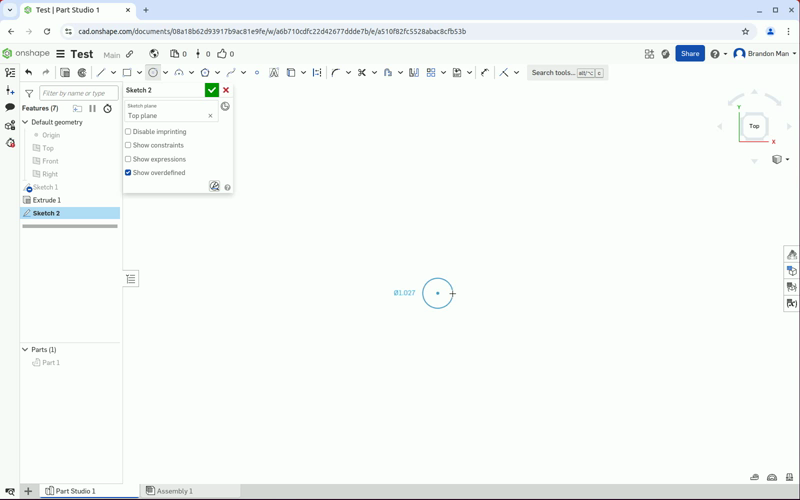
scroll(6)
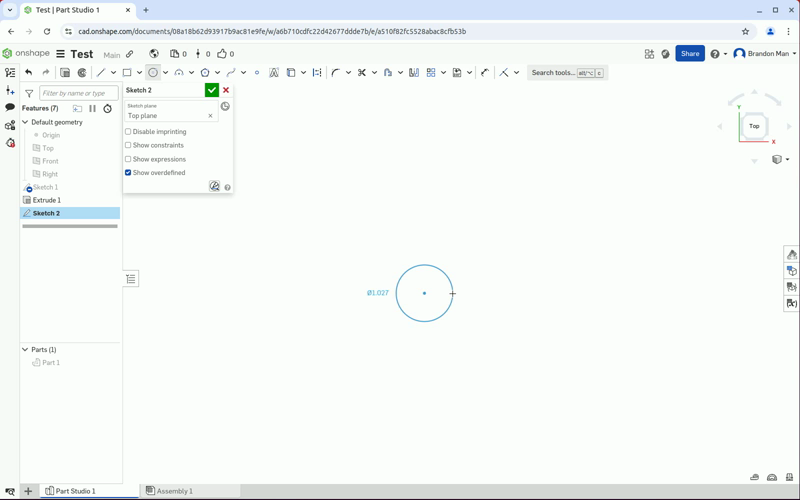
click(452, 293)
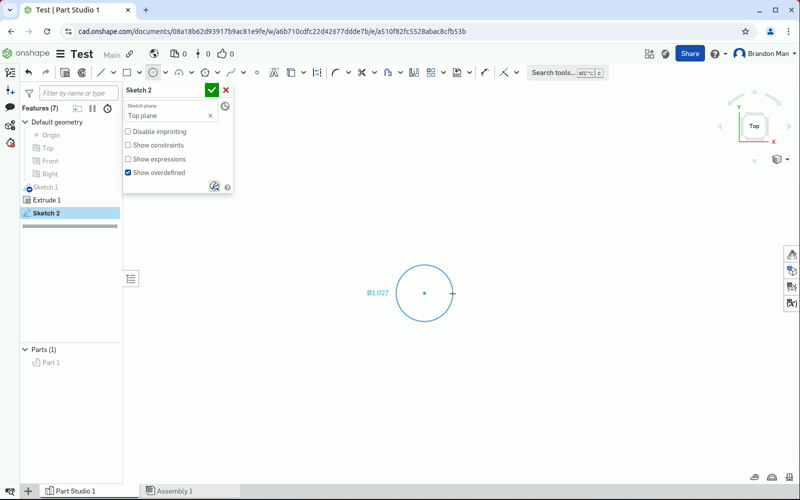
scroll(-6)
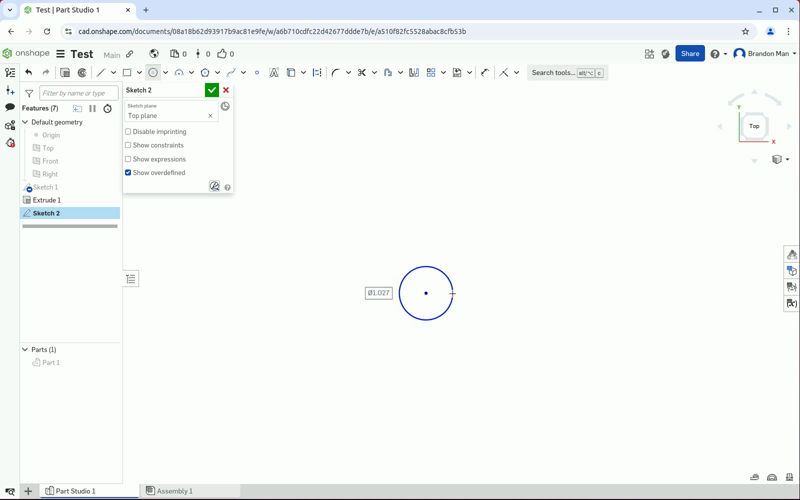
scroll(-6)
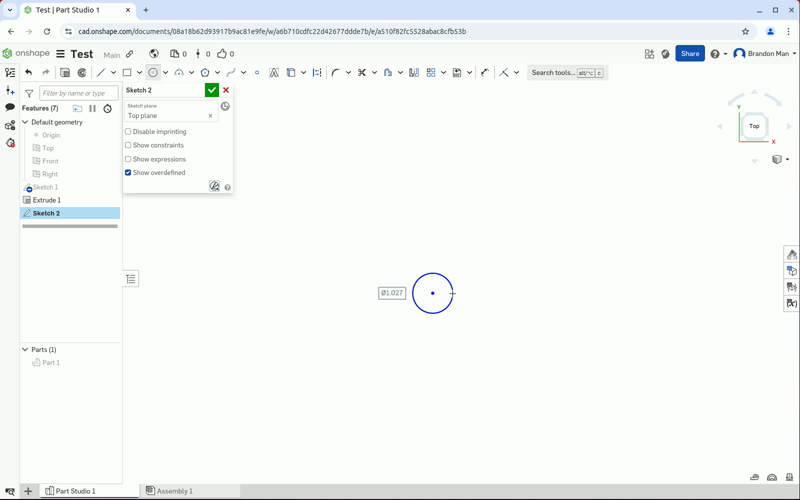
scroll(-6)
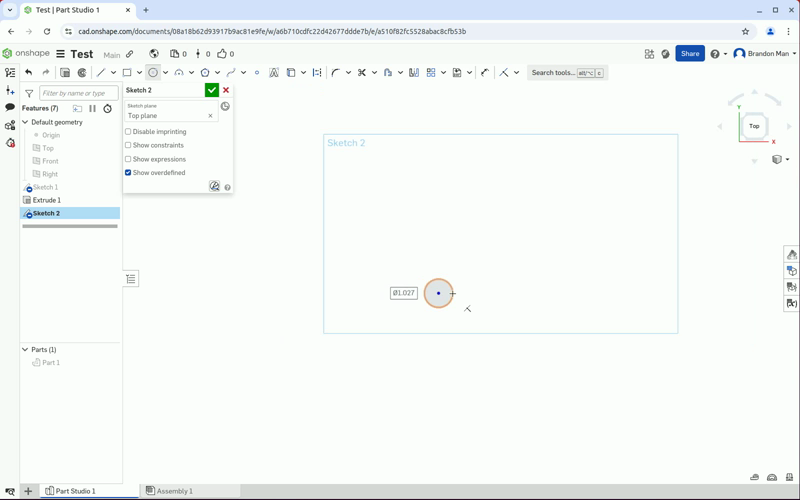
scroll(-6)
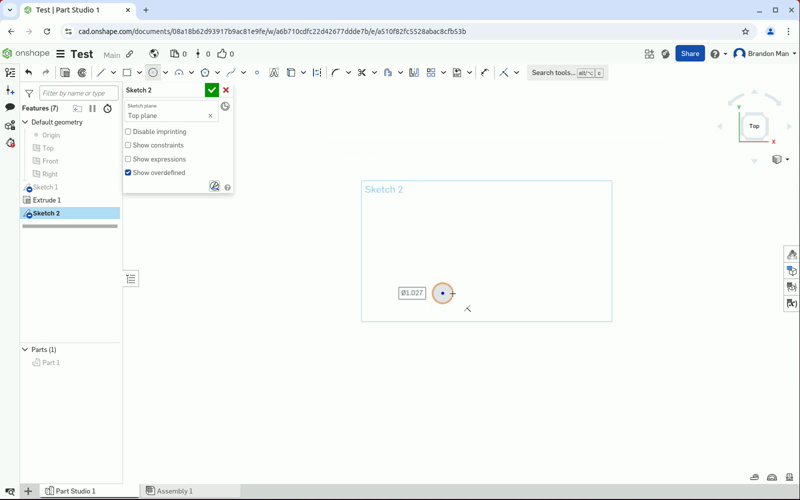
scroll(-6)
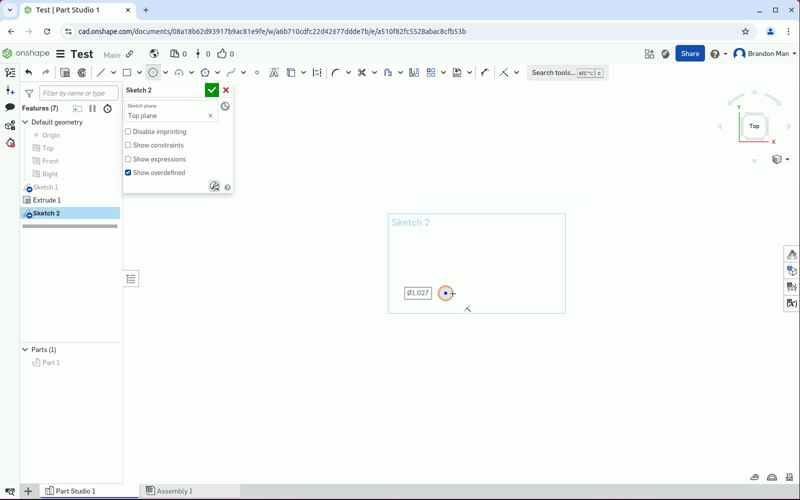
scroll(-6)
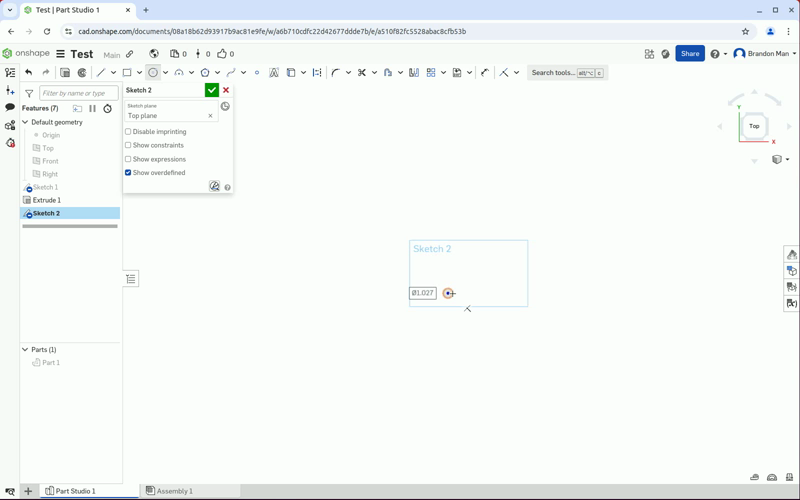
scroll(-6)
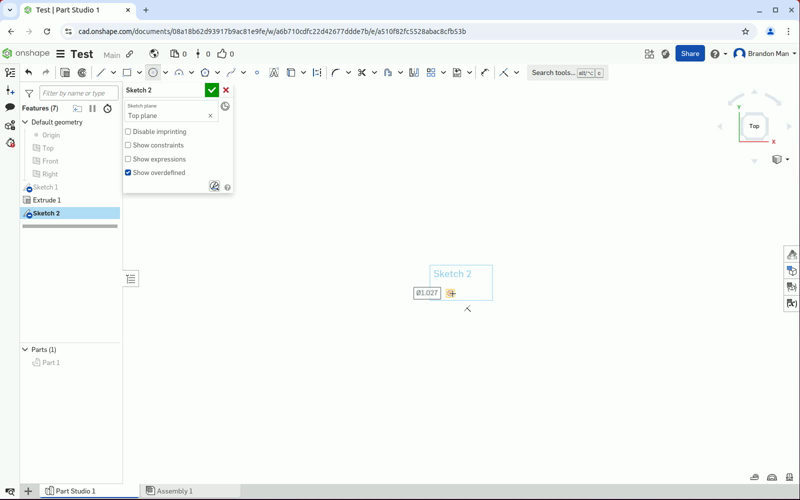
key(esc)
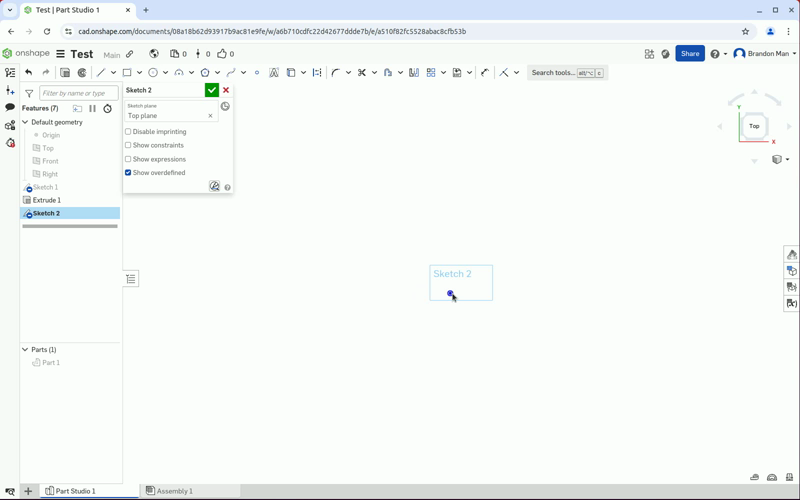
mouse_move(449, 292)
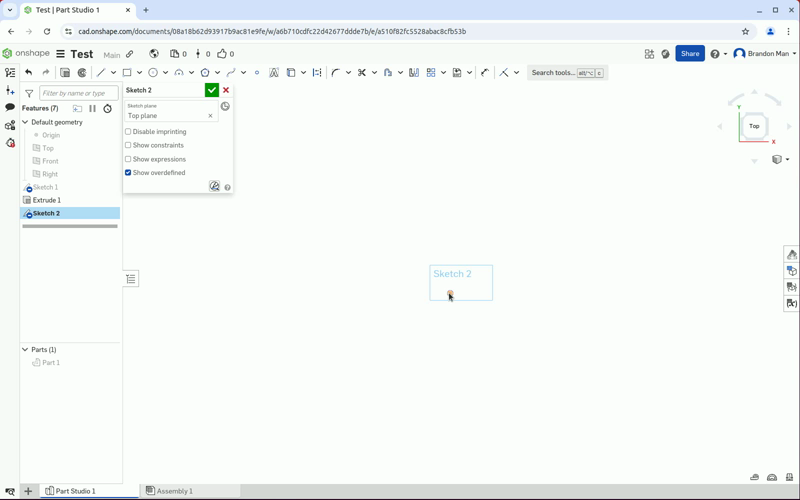
scroll(6)
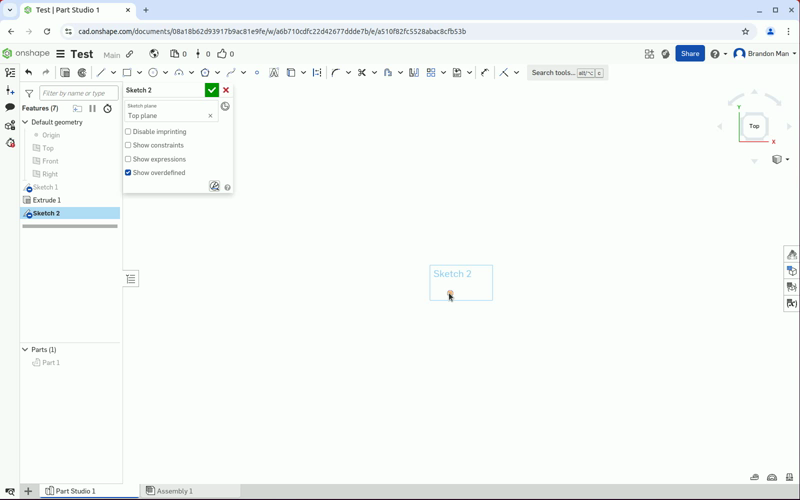
scroll(6)
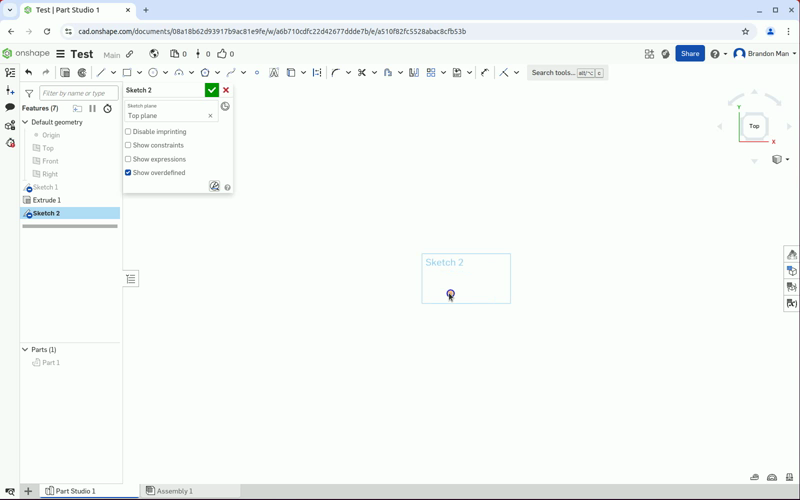
scroll(6)
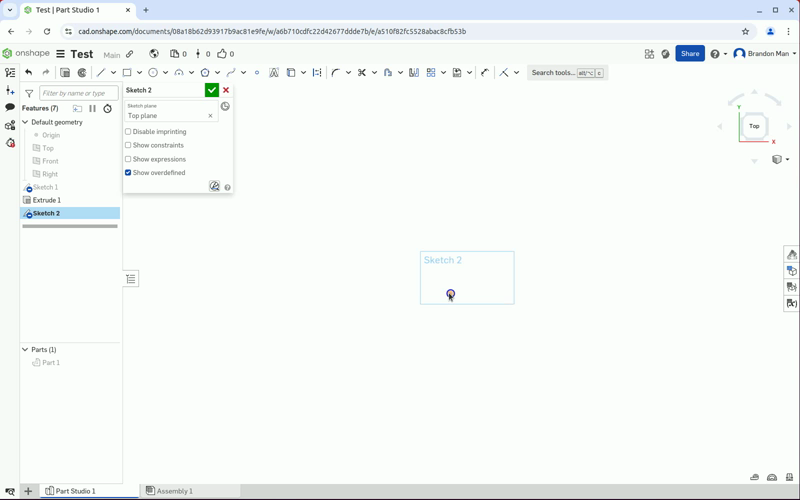
scroll(6)
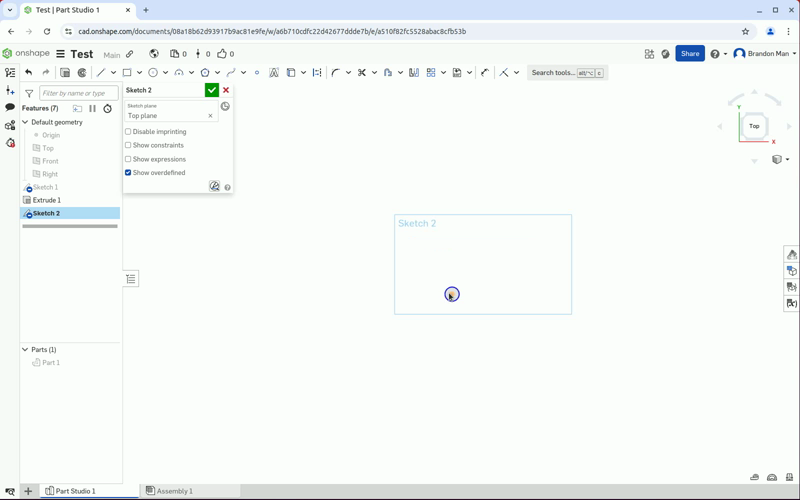
scroll(6)
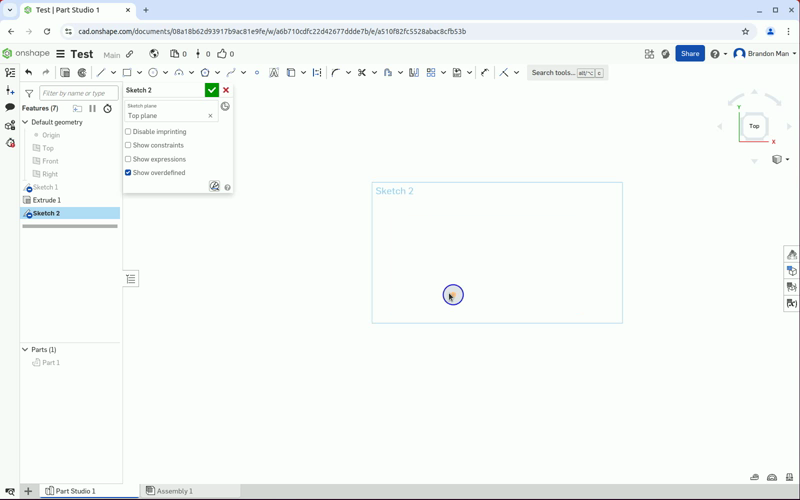
scroll(6)
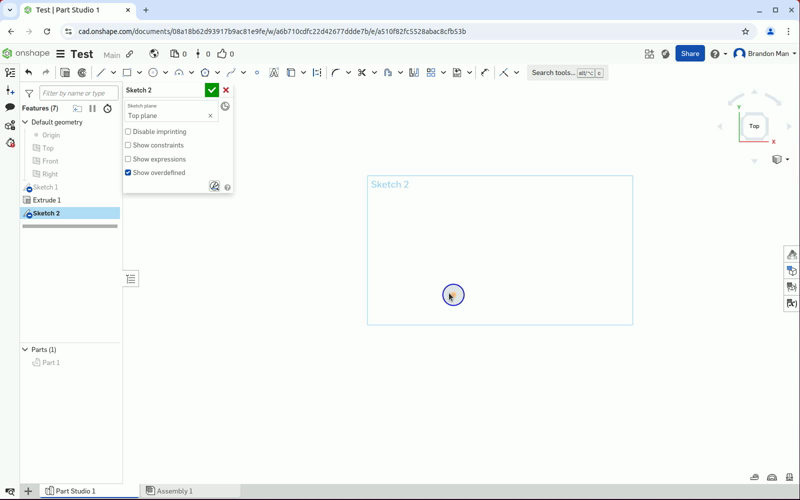
scroll(6)
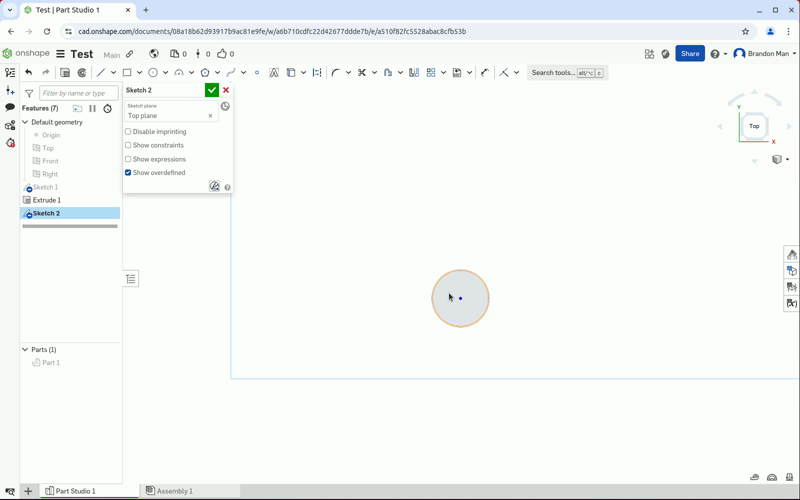
click(449, 292)
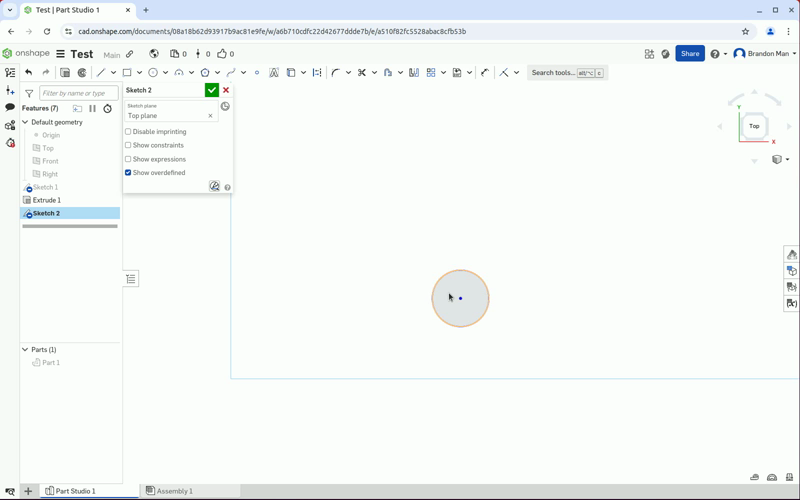
scroll(-6)
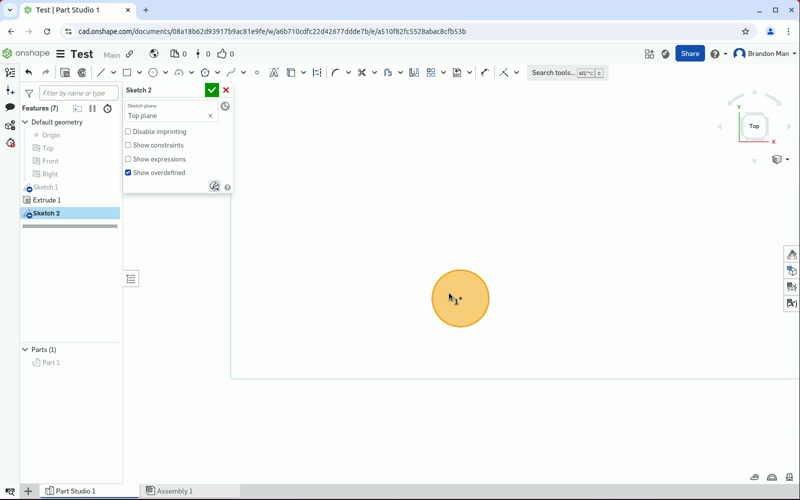
scroll(-6)
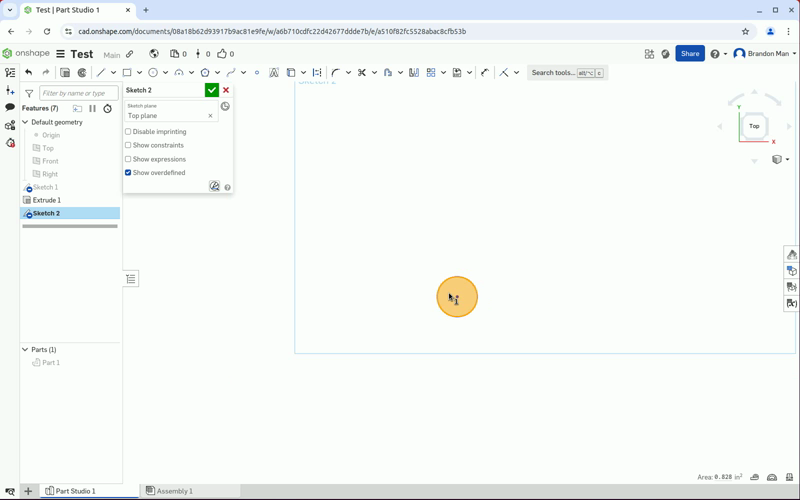
scroll(-6)
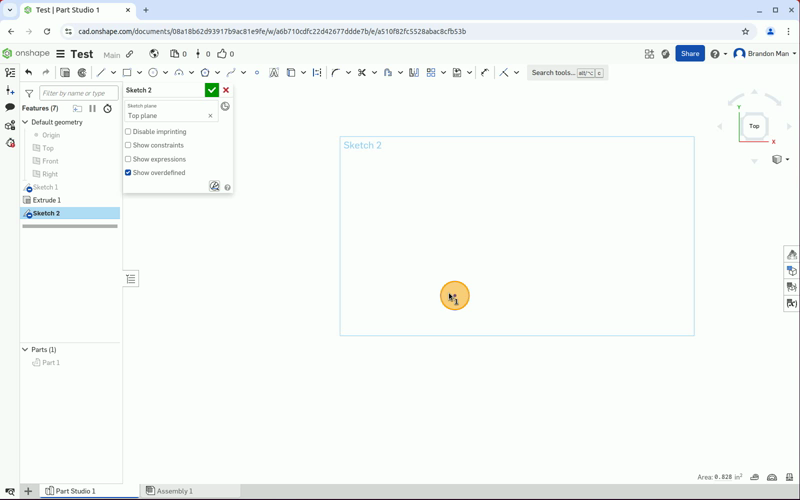
scroll(-6)
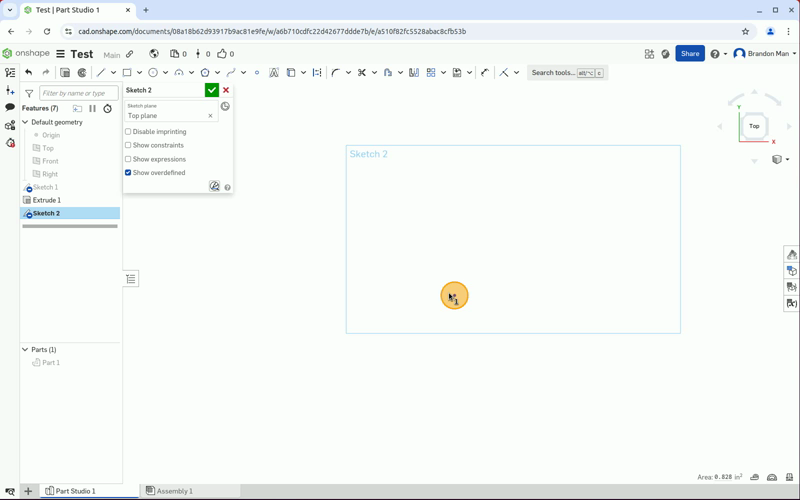
scroll(-6)
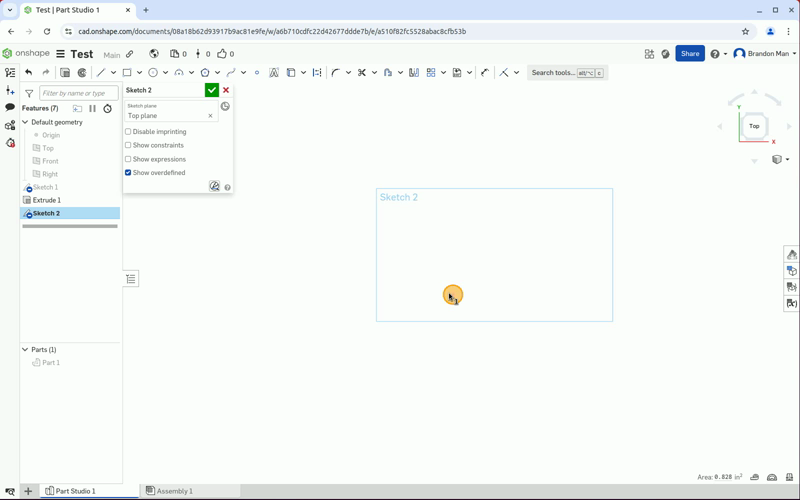
scroll(-6)
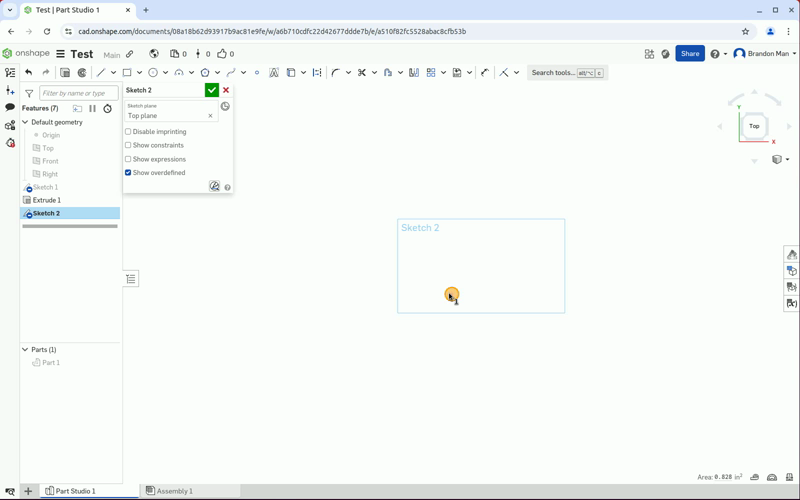
scroll(-6)
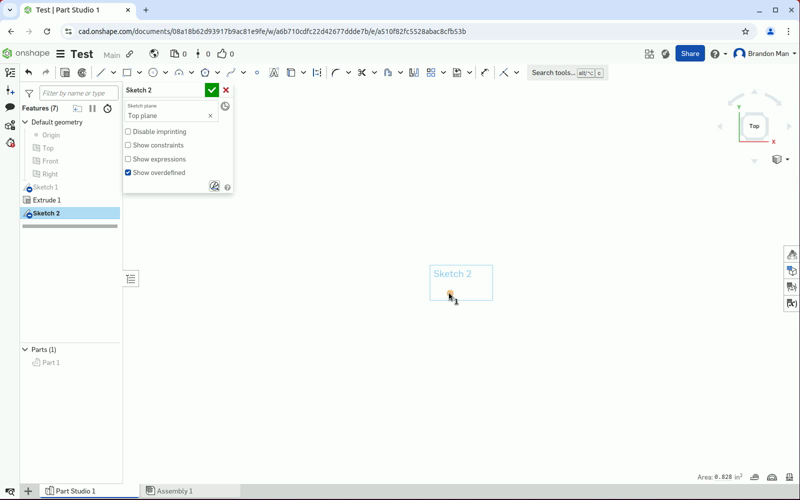
mouse_move(73, 352)
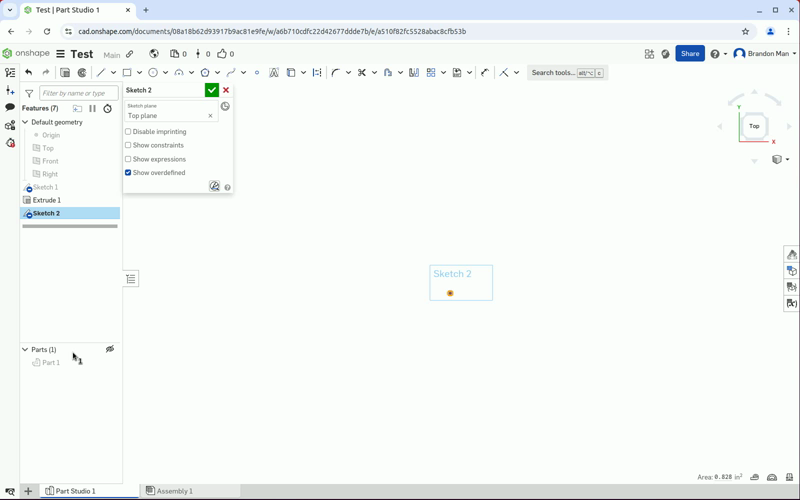
key(shift+y)
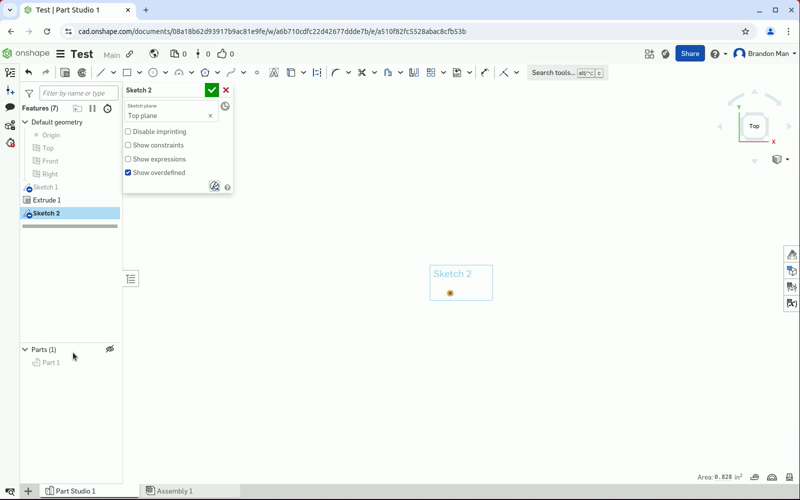
key(shift+e)
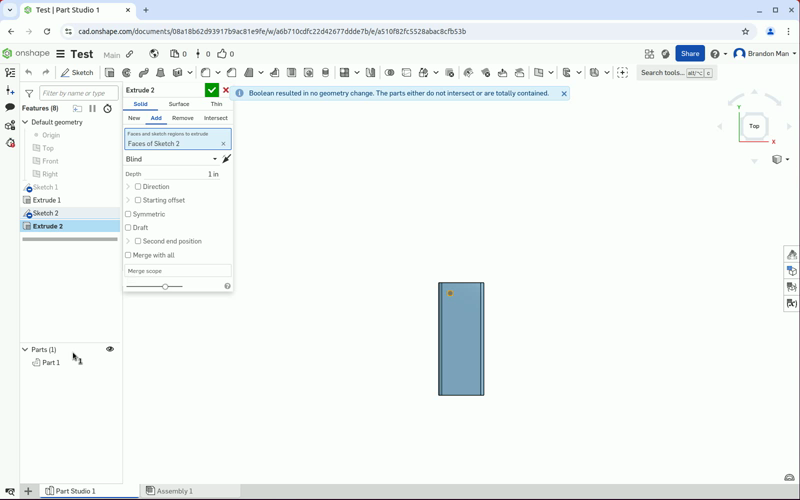
mouse_move(143, 106)
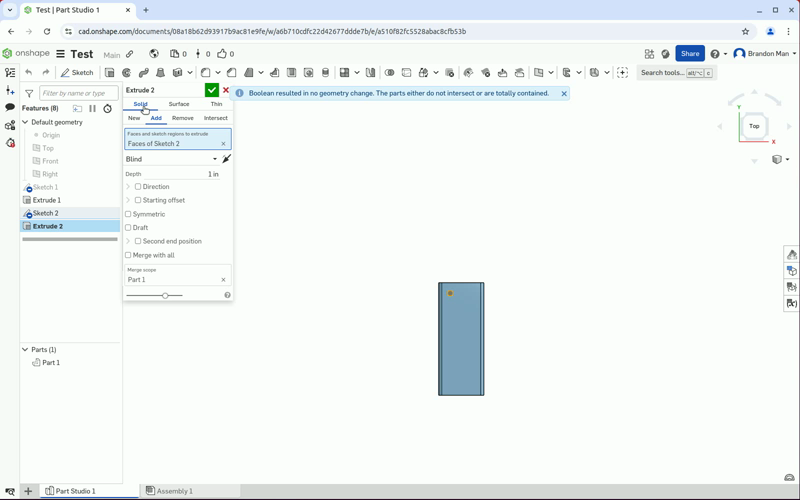
click(143, 106)
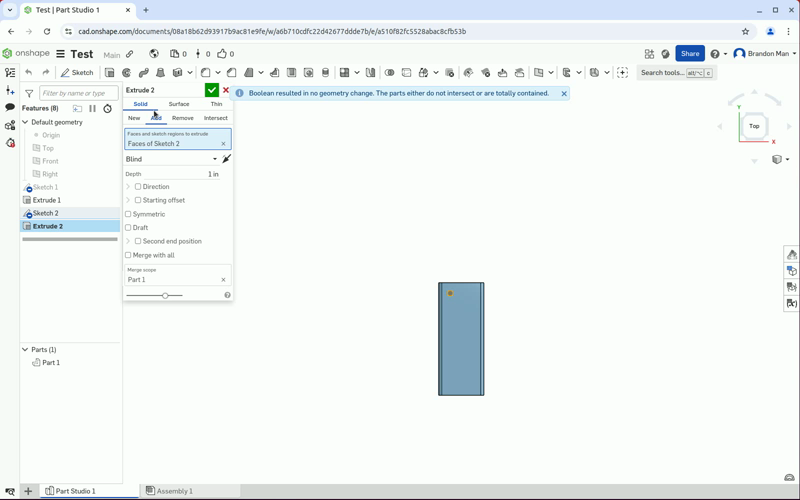
mouse_move(186, 120)
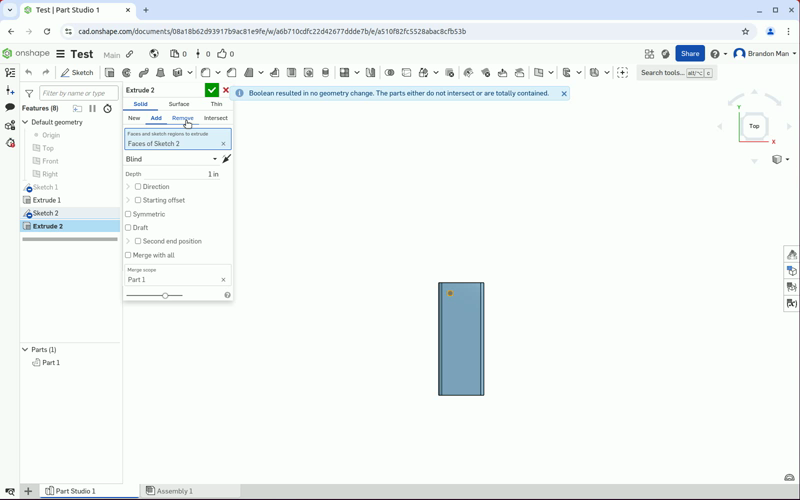
click(186, 120)
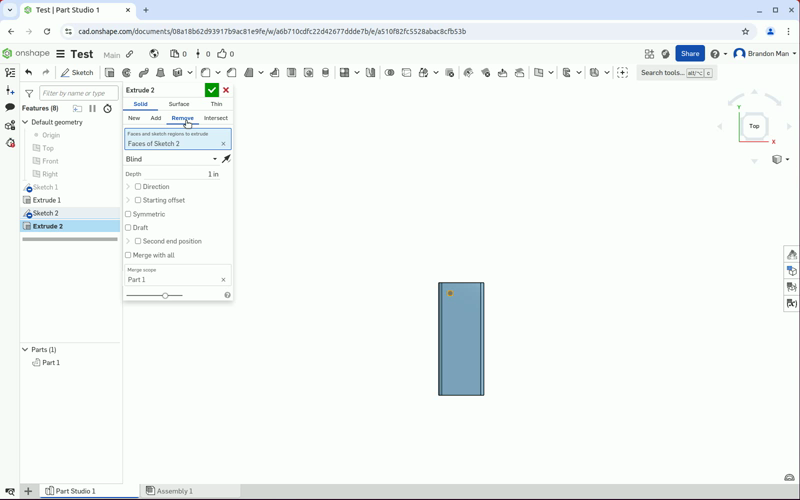
key(tab, 4)
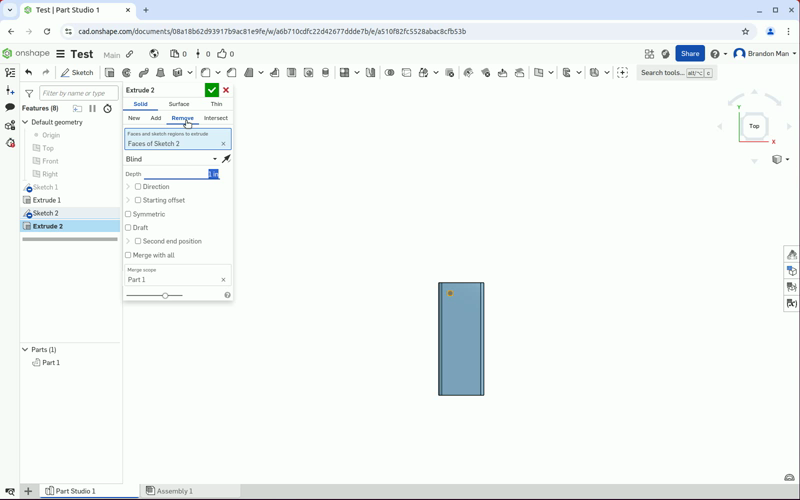
text(6.74)
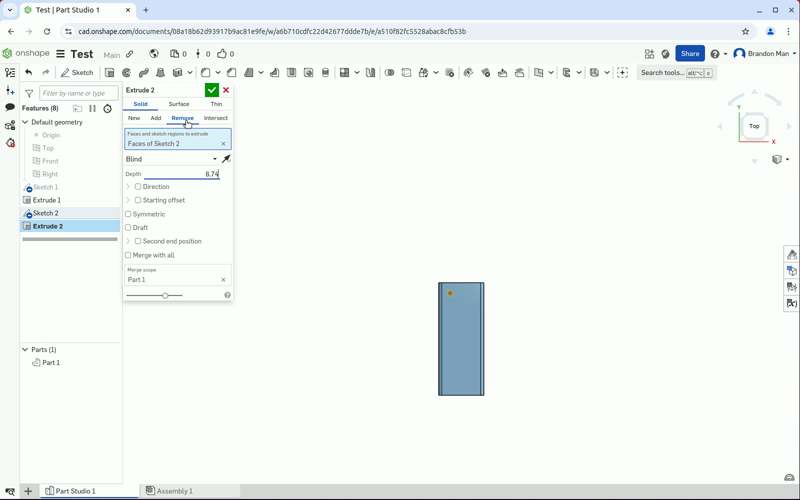
key(tab, 3)
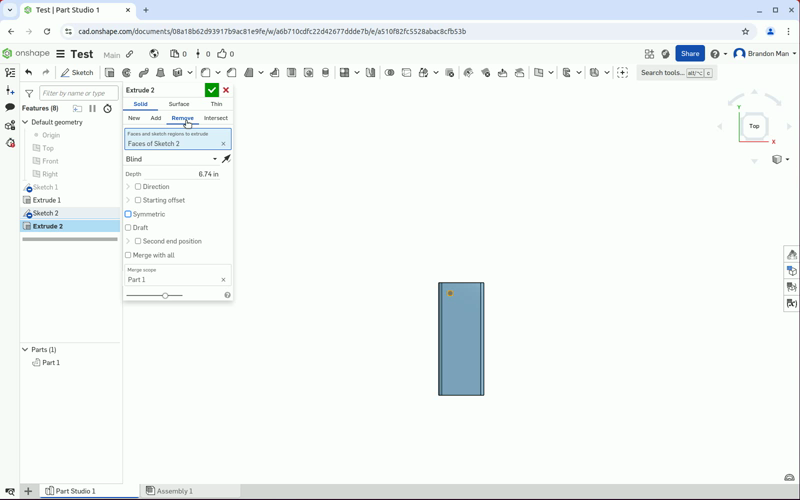
key(space)
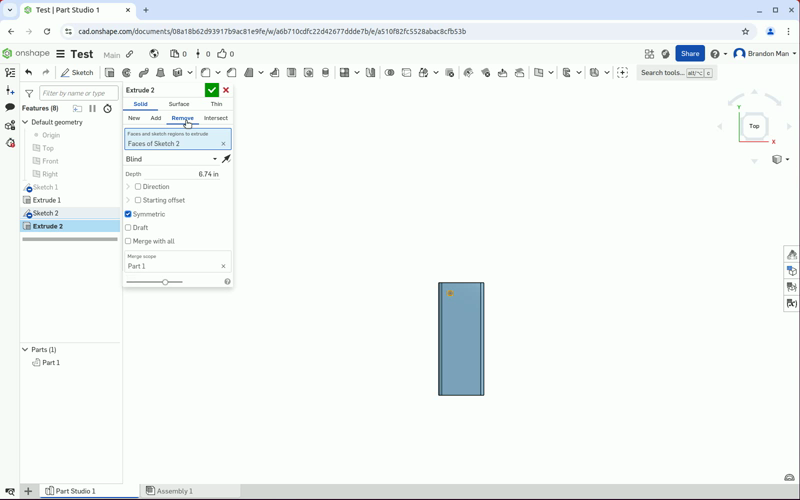
key(tab, 2)
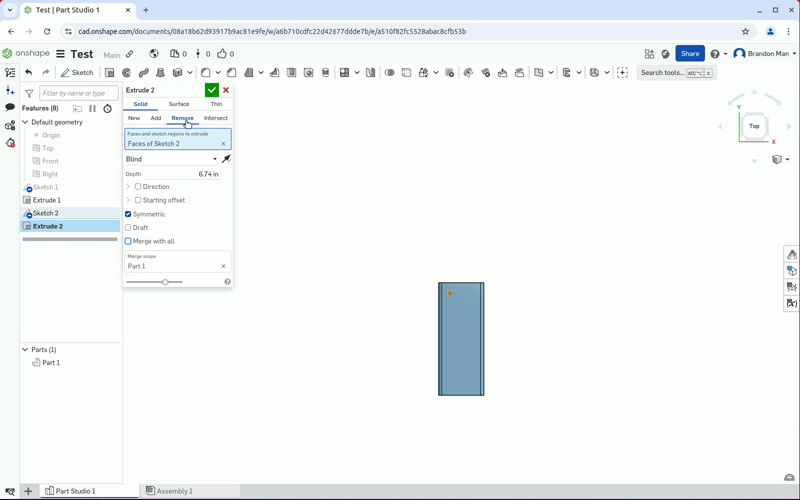
key(space)
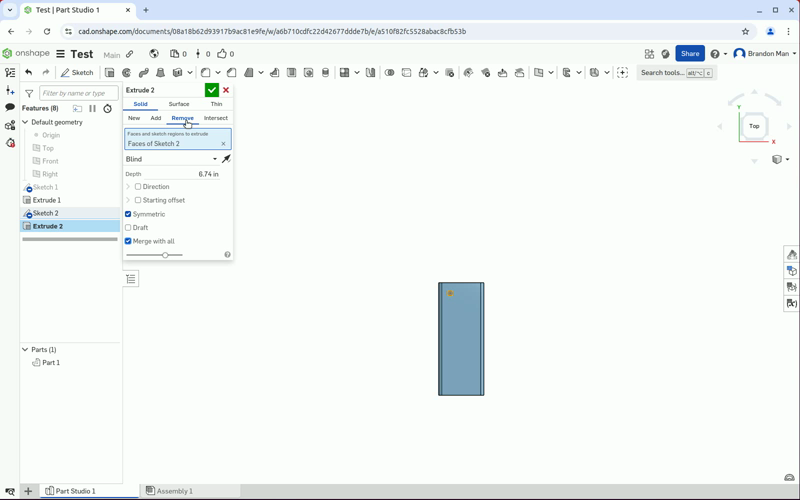
key(enter)
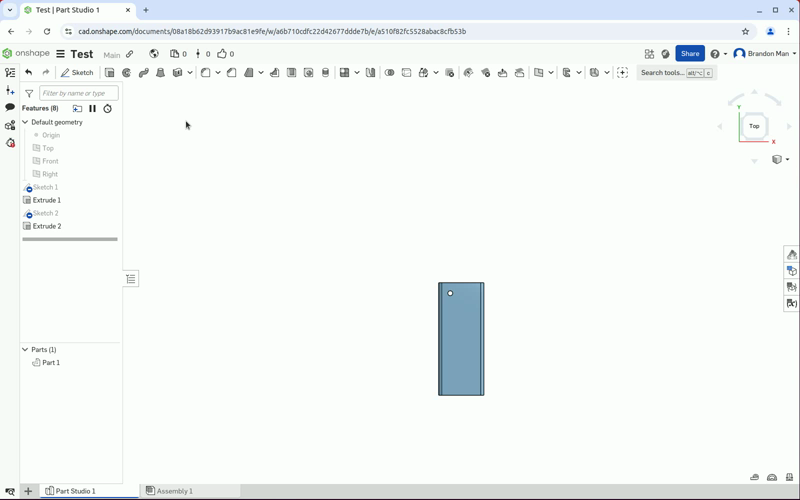
key(shift+h)
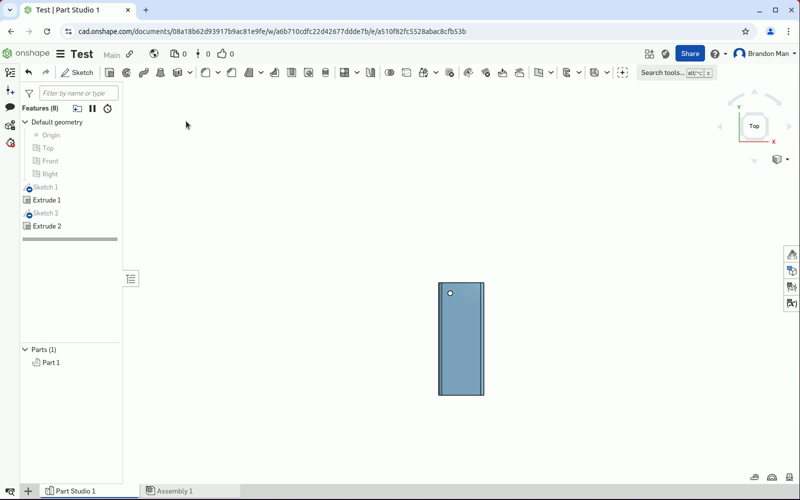
key(shift+h)
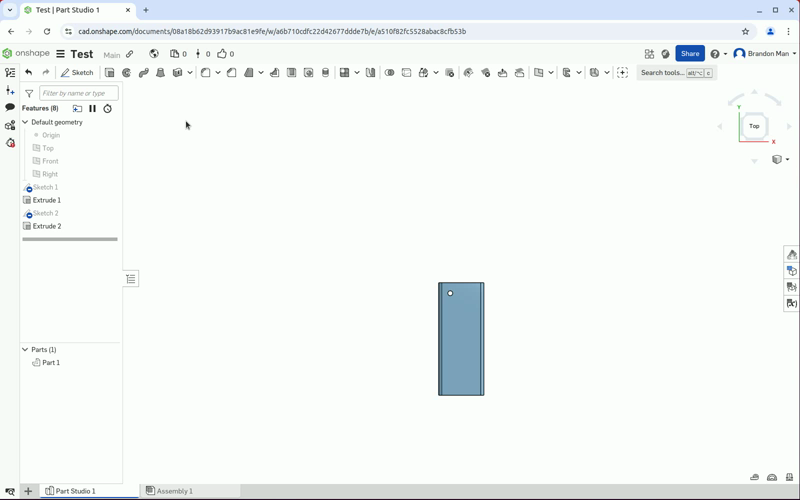
mouse_move(73, 189)
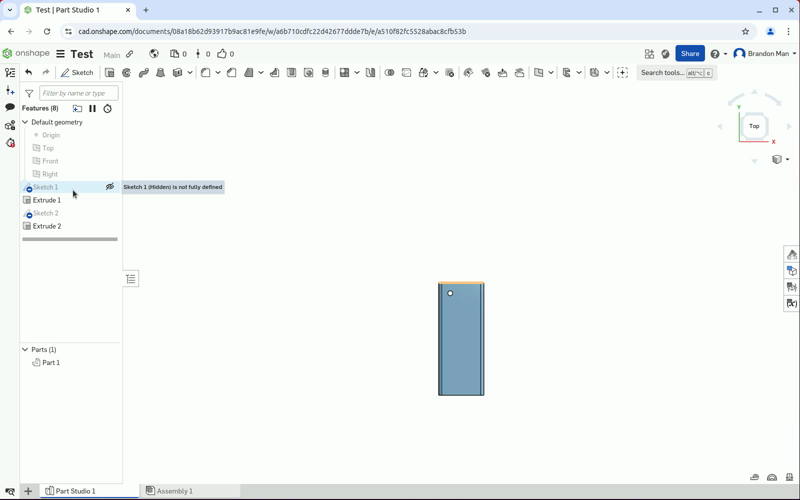
click(73, 189)
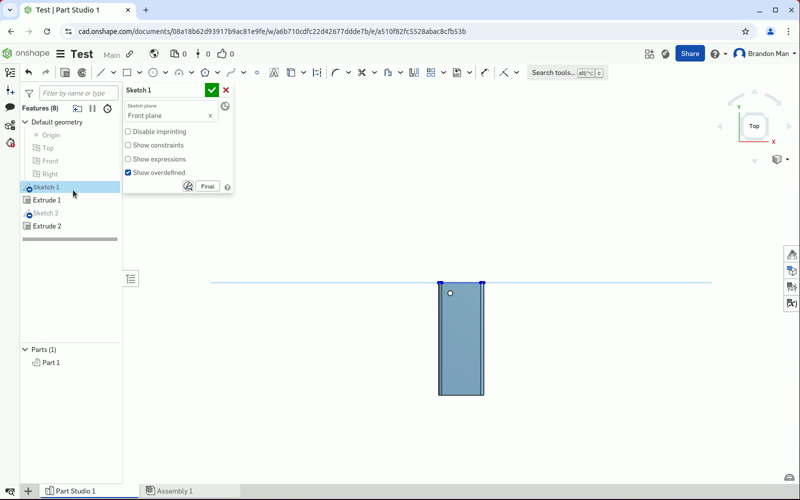
mouse_move(229, 92)
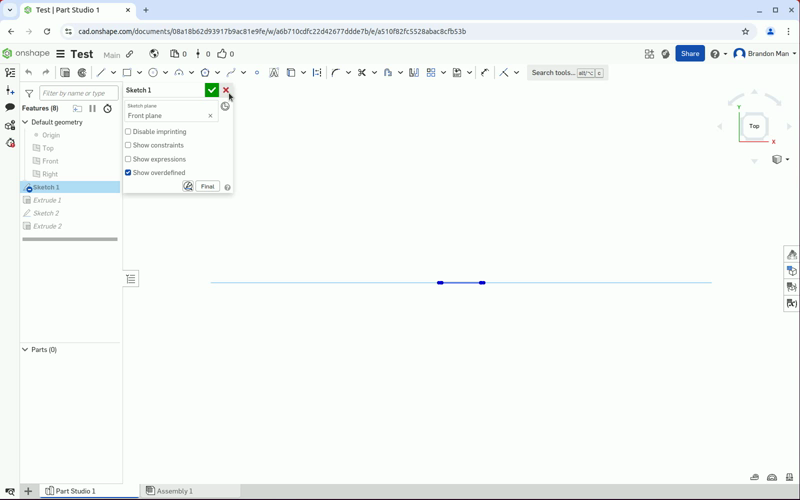
click(229, 92)
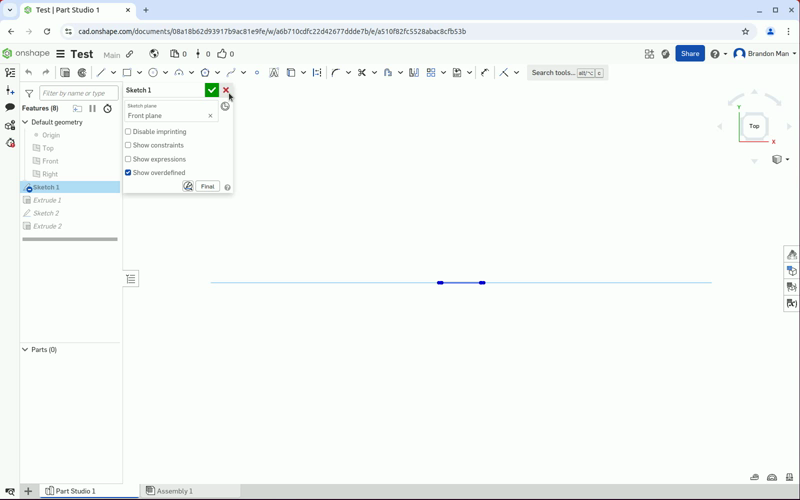
key(shift+s)
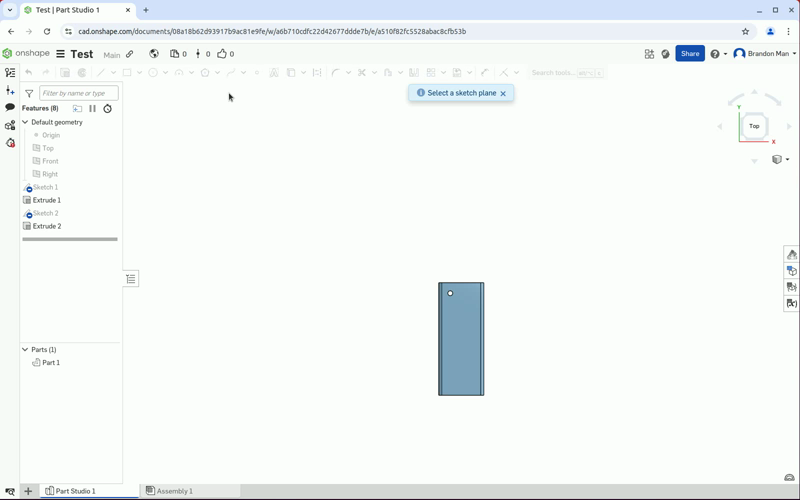
mouse_move(73, 150)
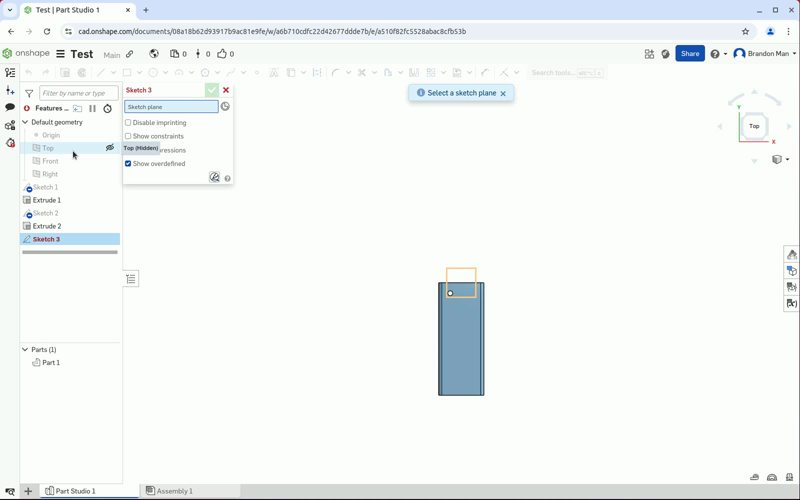
click(73, 150)
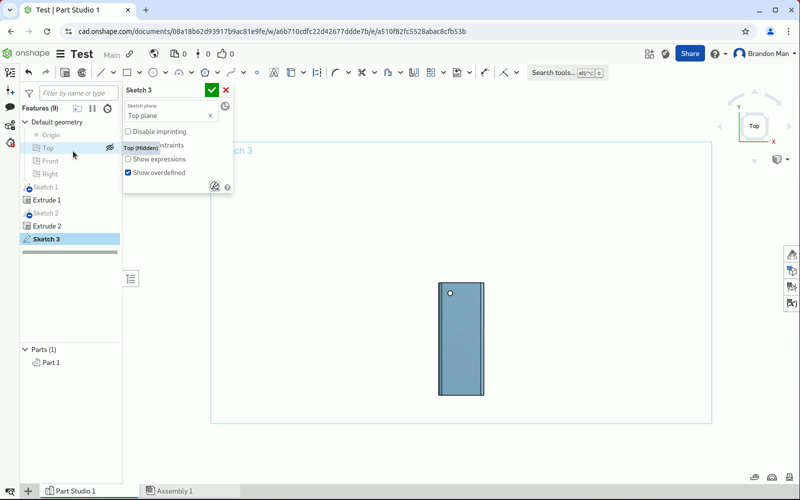
mouse_move(73, 352)
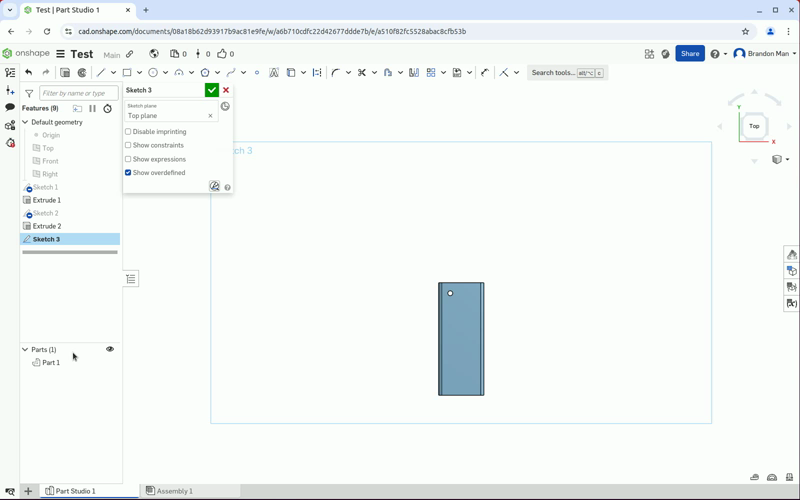
key(y)
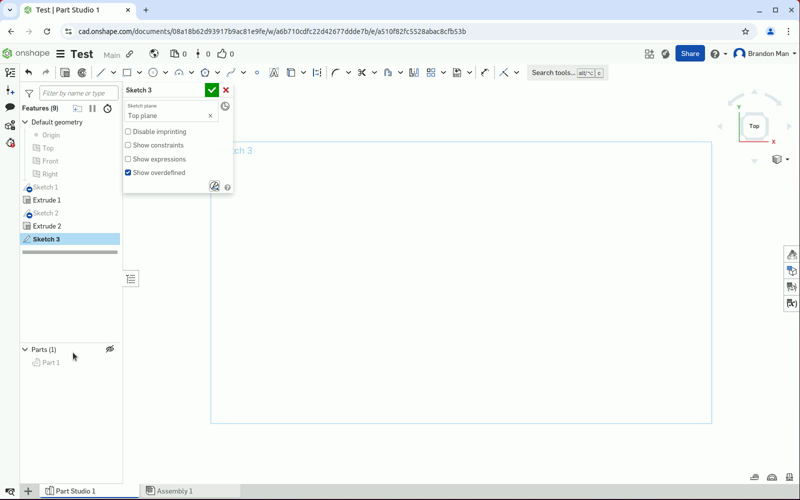
key(c)
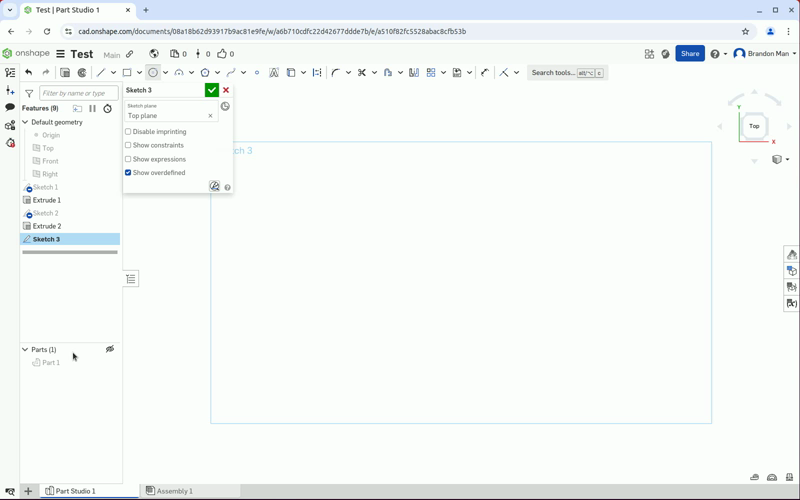
key_down(shift)
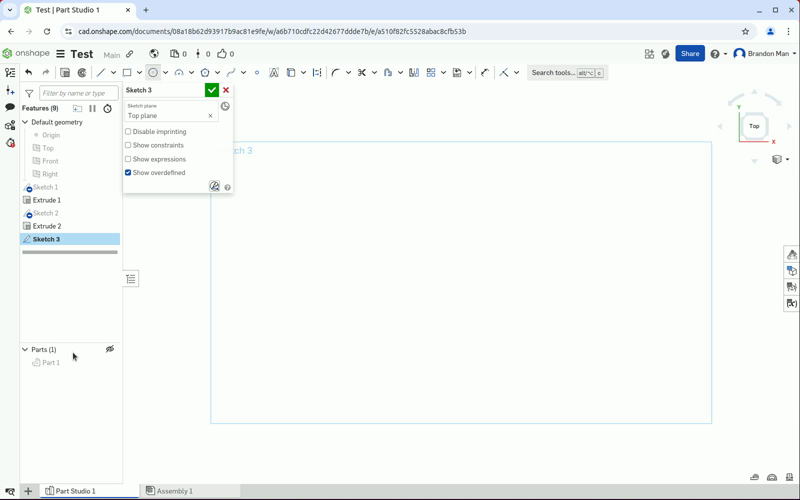
mouse_move(472, 293)
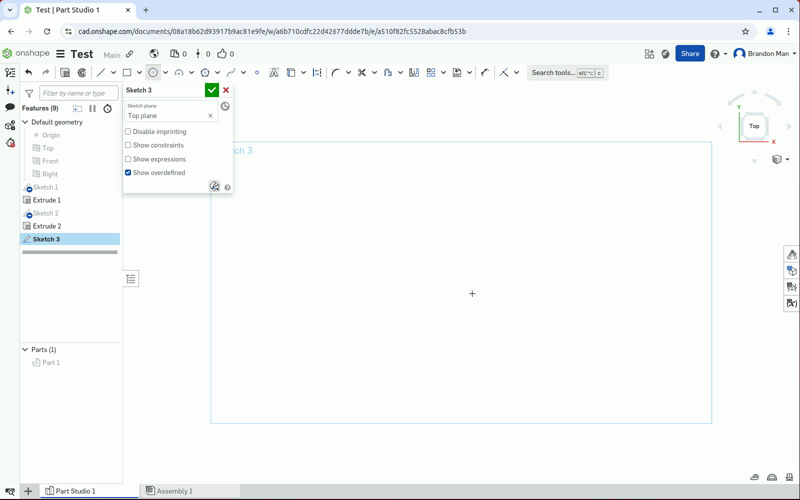
click(472, 293)
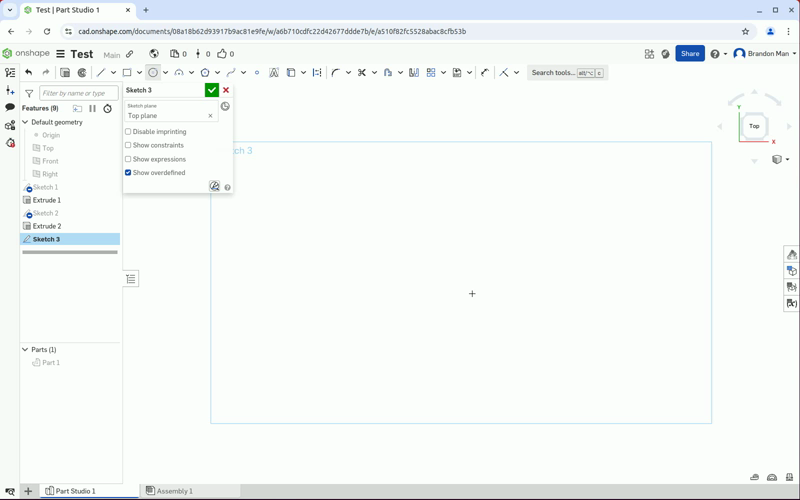
key_up(shift)
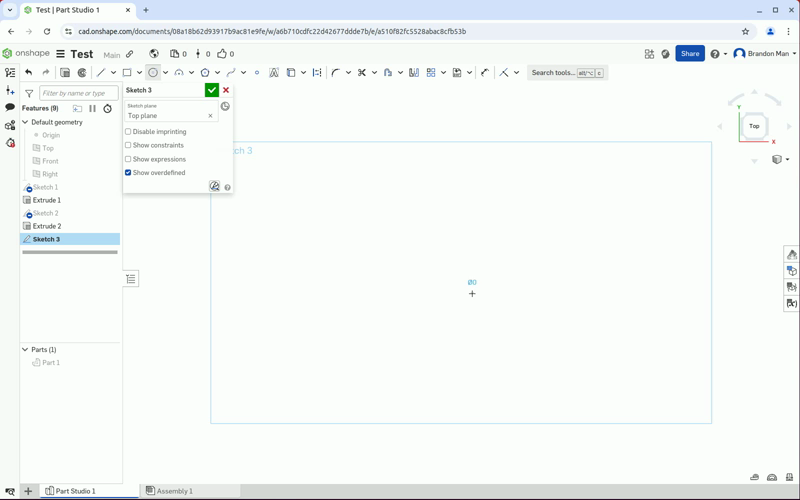
mouse_move(474, 293)
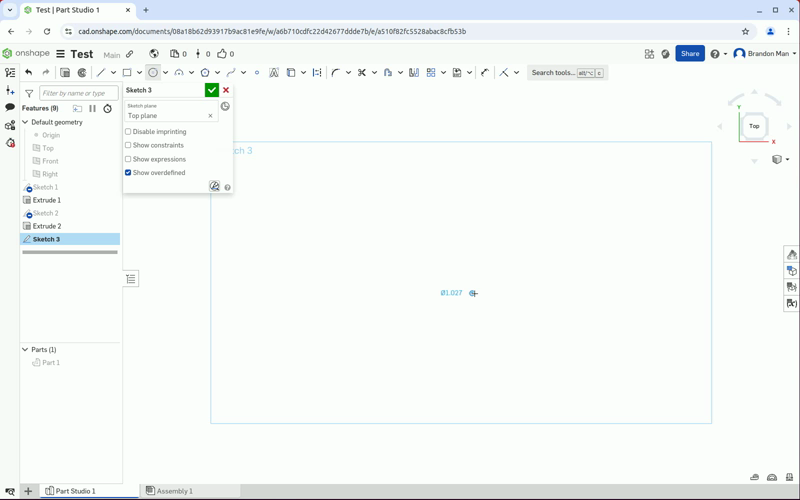
scroll(6)
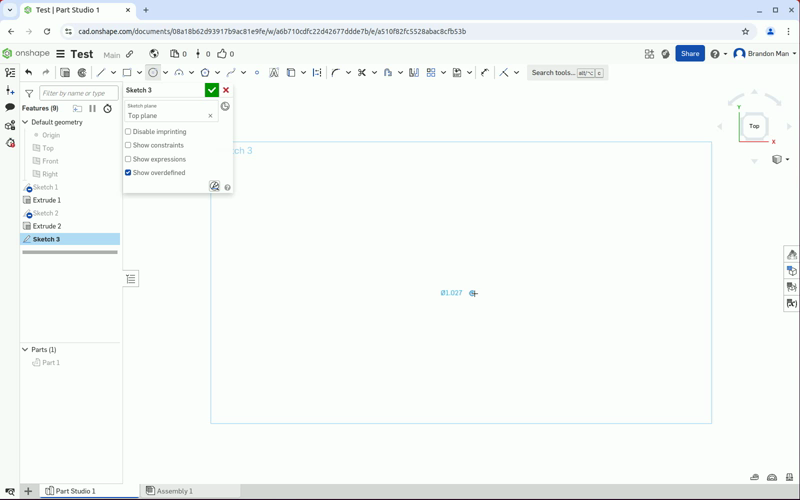
scroll(6)
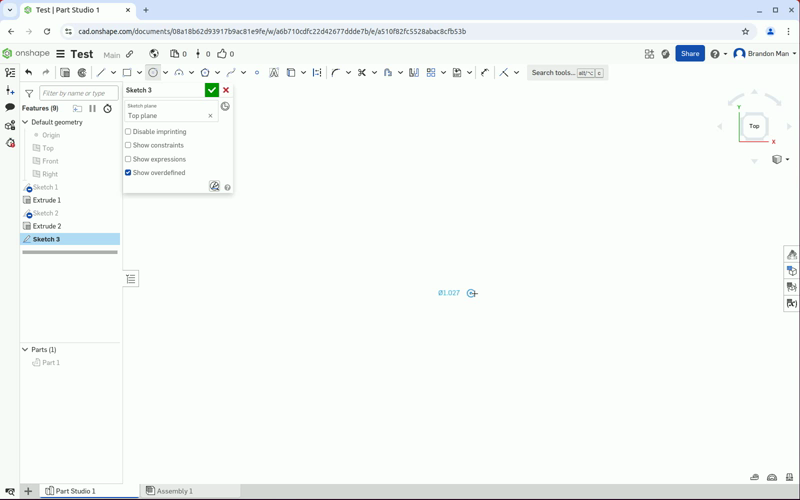
scroll(6)
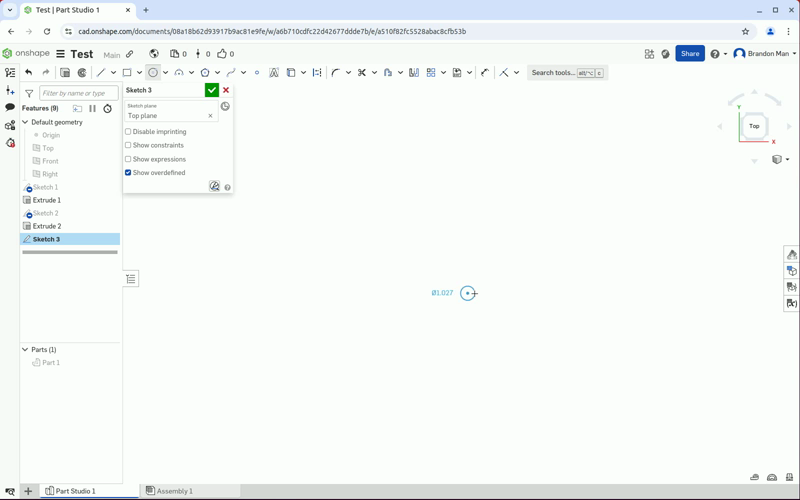
scroll(6)
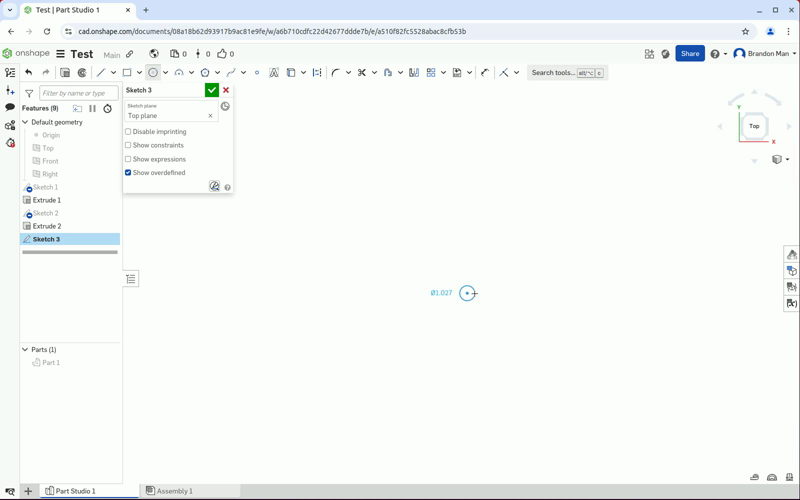
scroll(6)
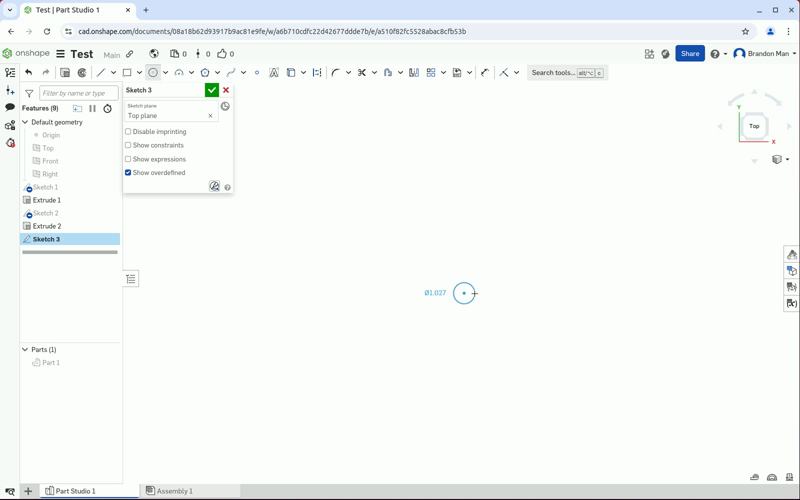
scroll(6)
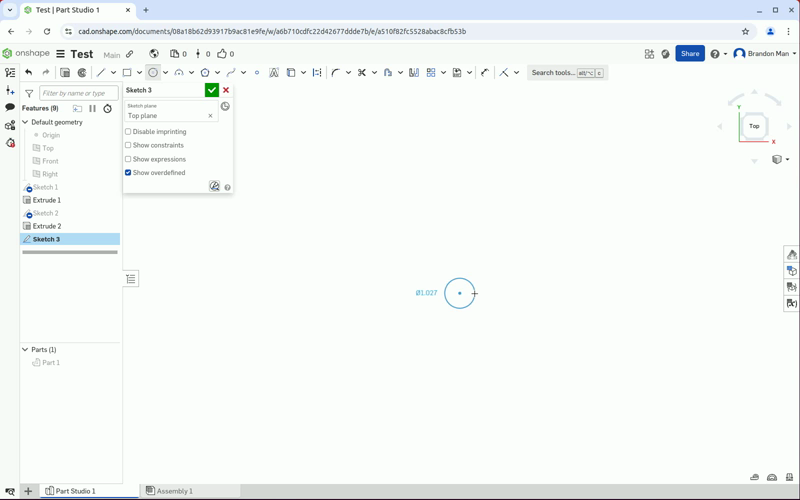
scroll(6)
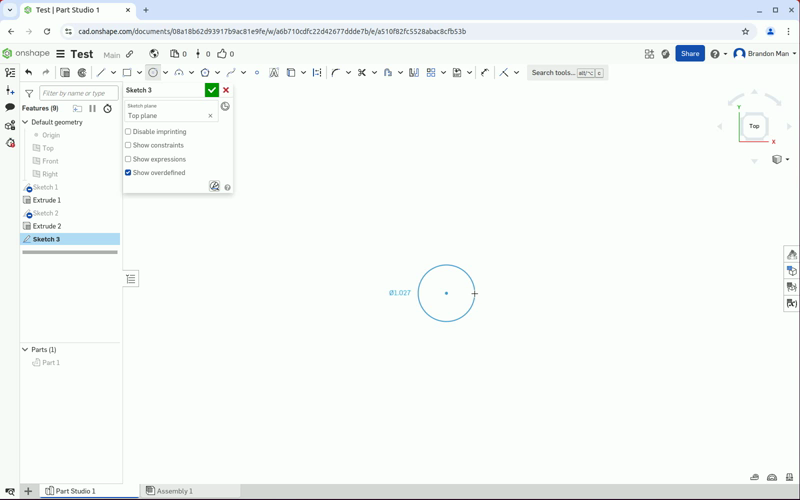
click(474, 293)
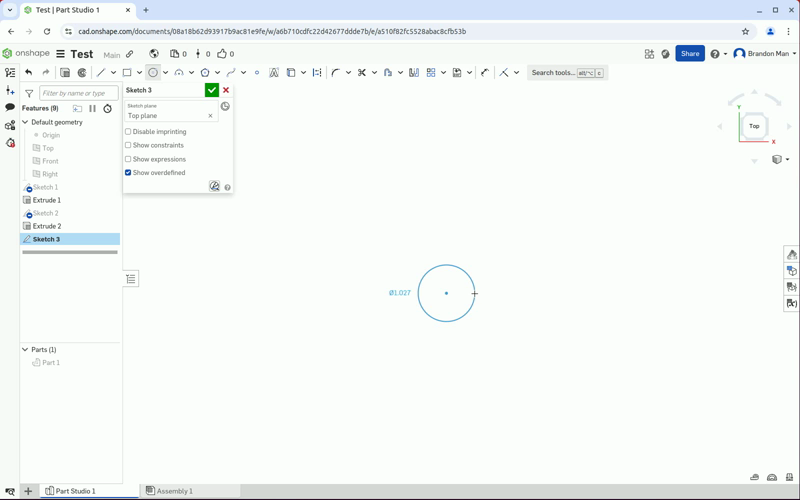
scroll(-6)
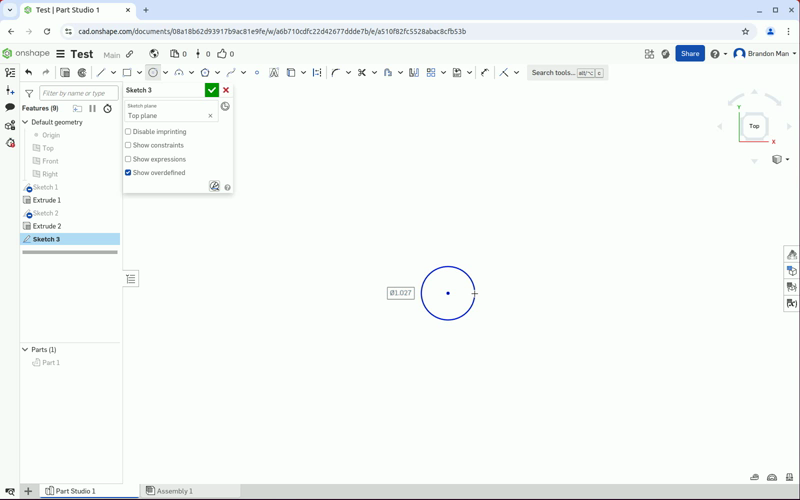
scroll(-6)
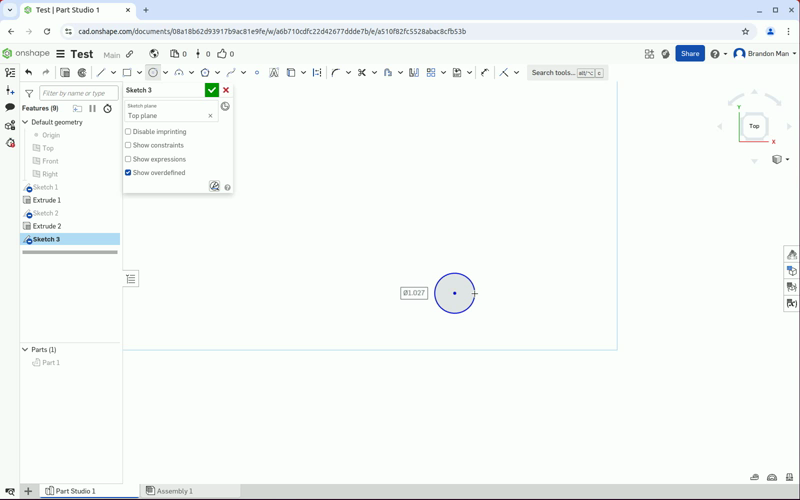
scroll(-6)
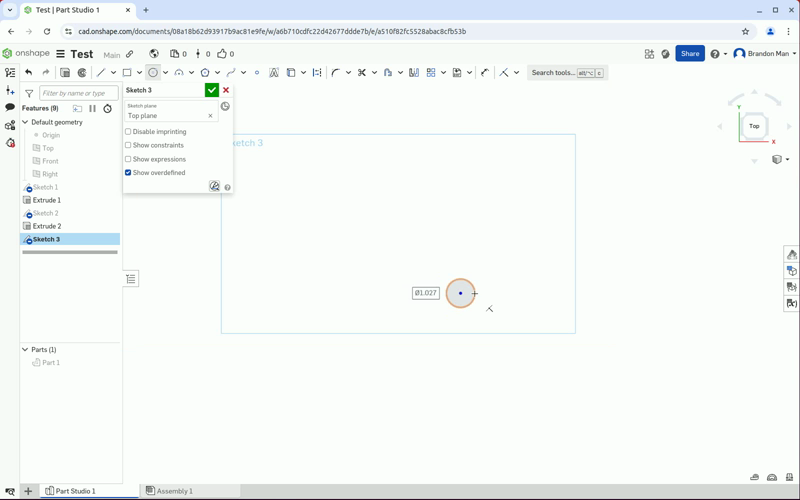
scroll(-6)
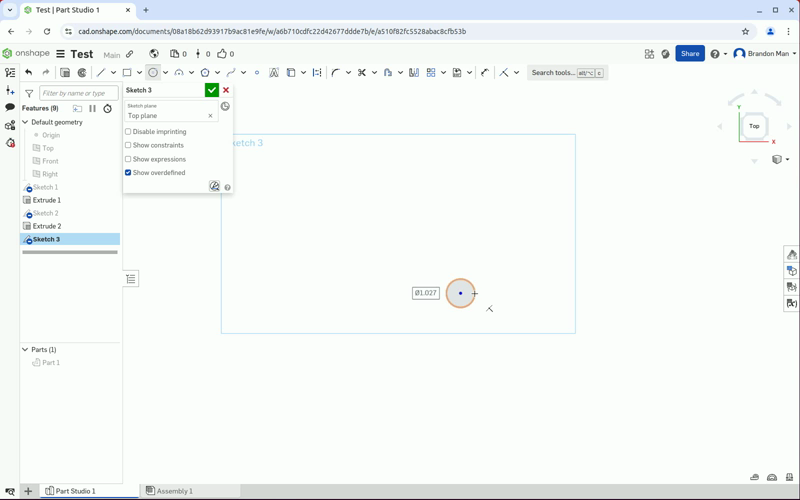
scroll(-6)
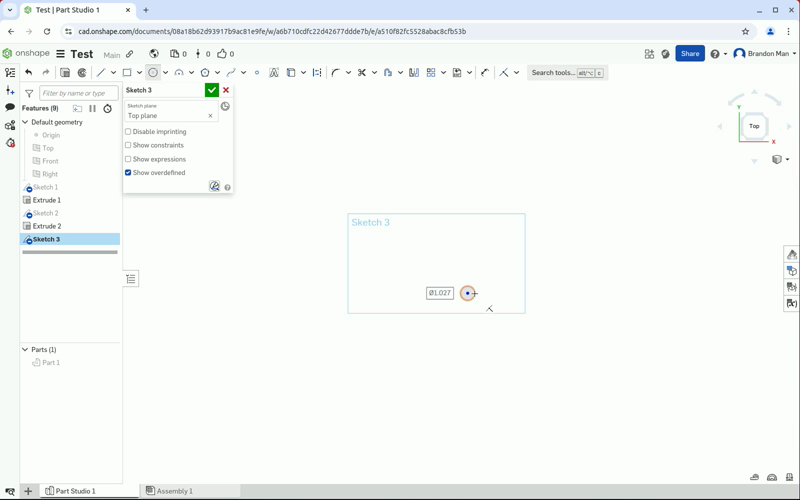
scroll(-6)
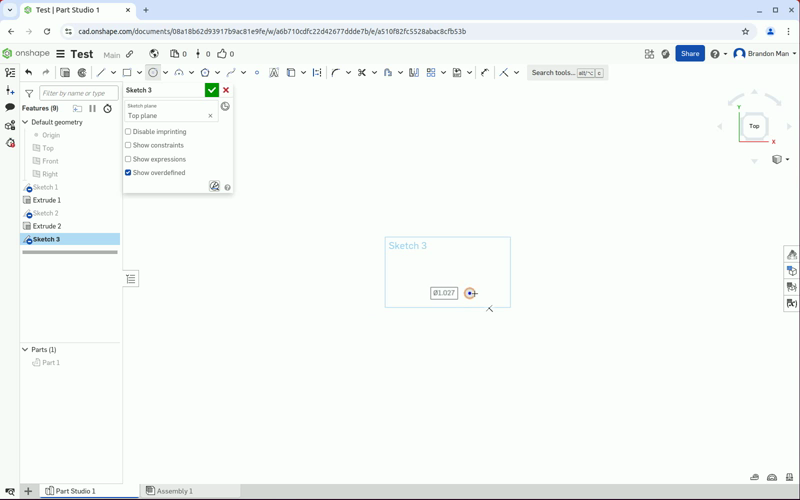
scroll(-6)
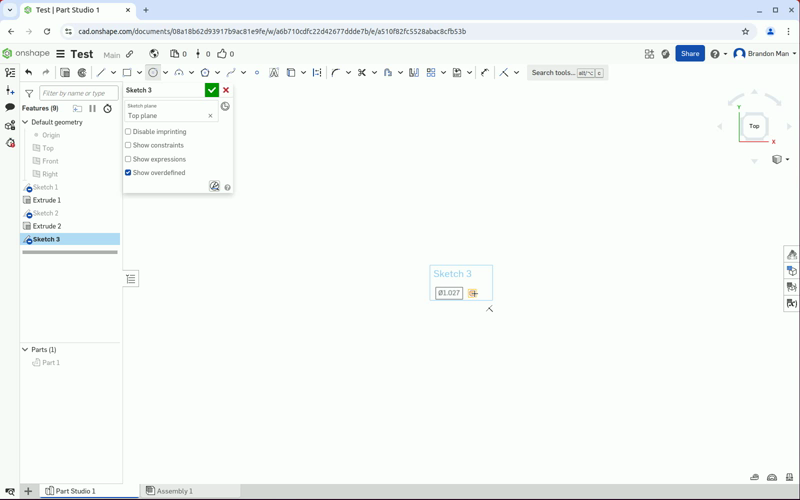
key(esc)
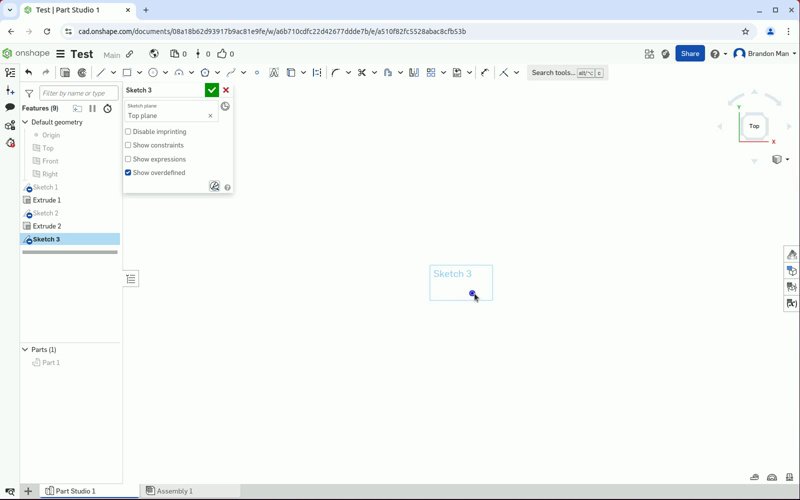
mouse_move(471, 291)
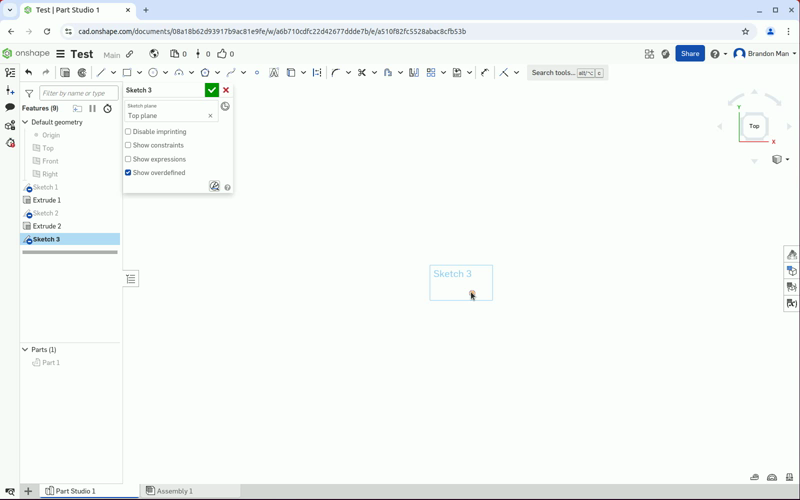
scroll(6)
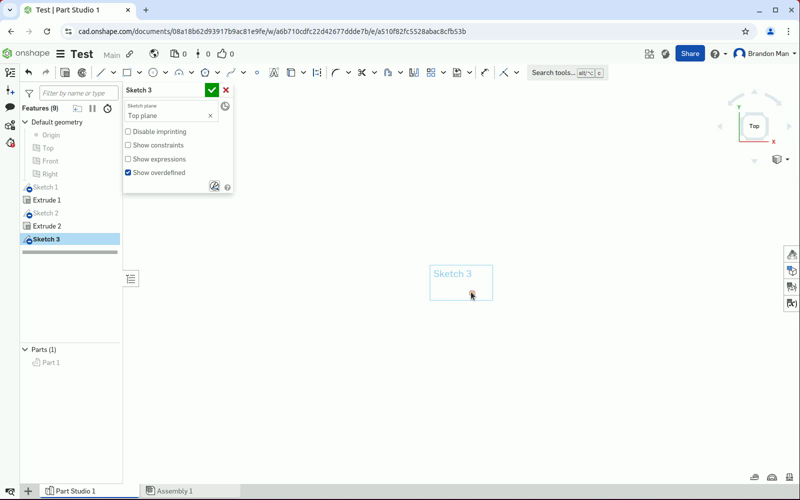
scroll(6)
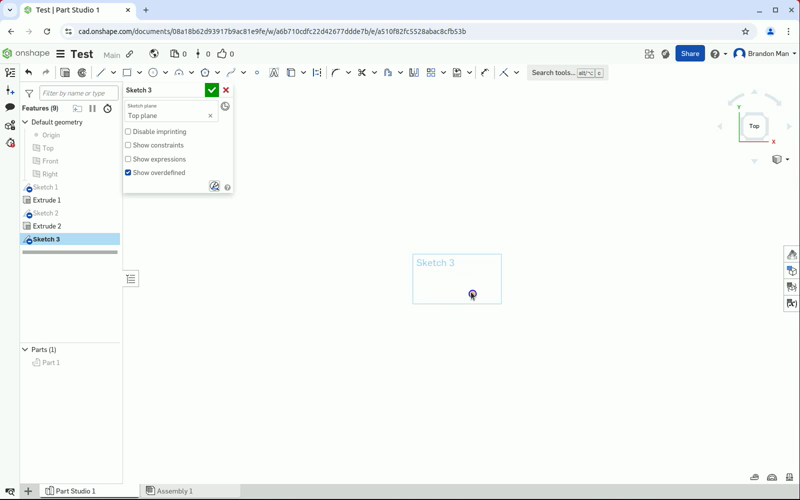
scroll(6)
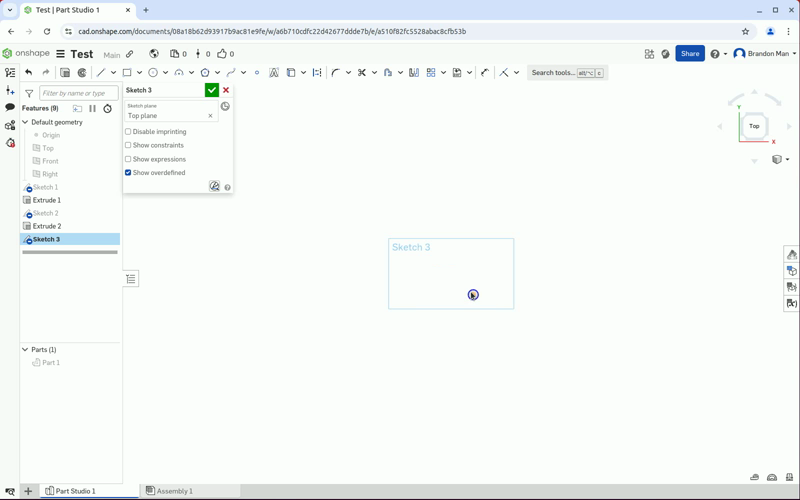
scroll(6)
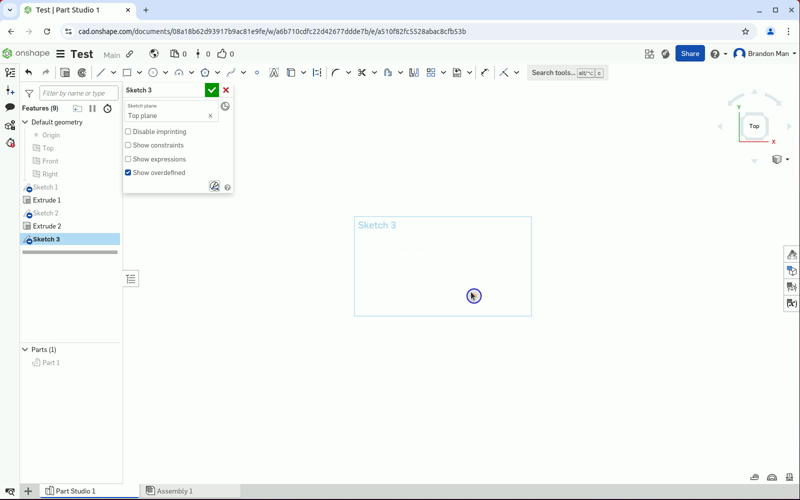
scroll(6)
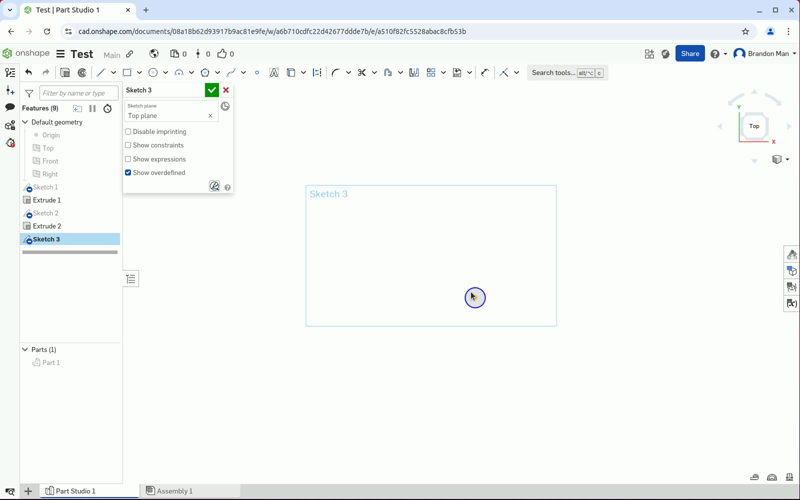
scroll(6)
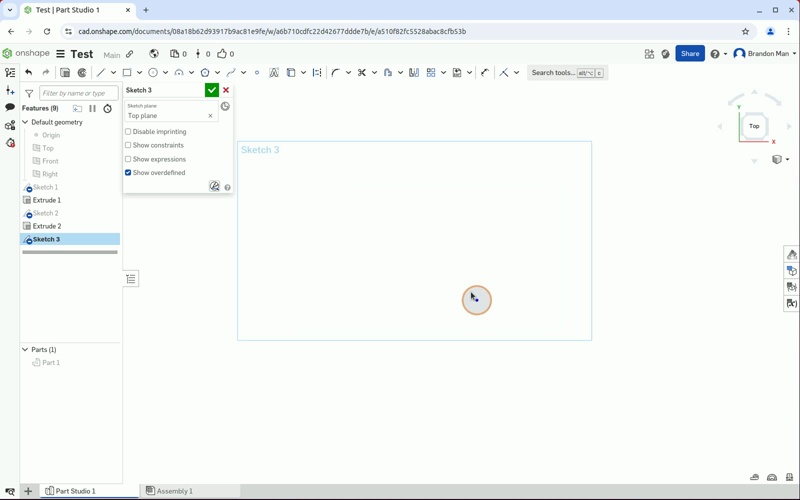
scroll(6)
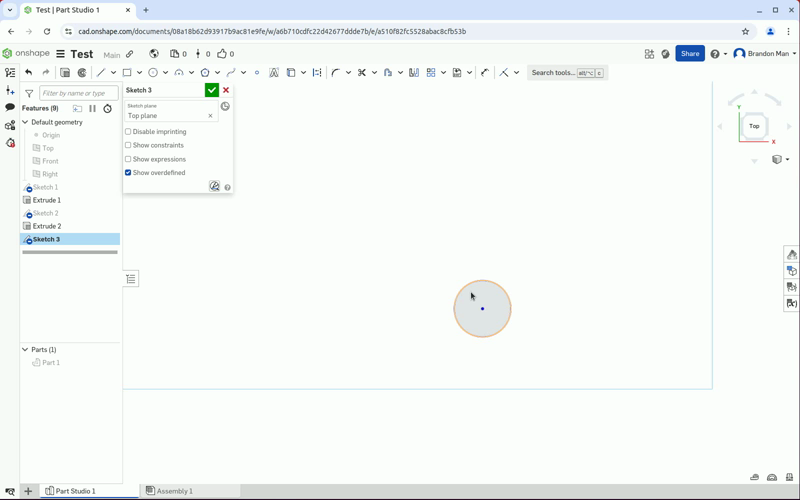
click(471, 291)
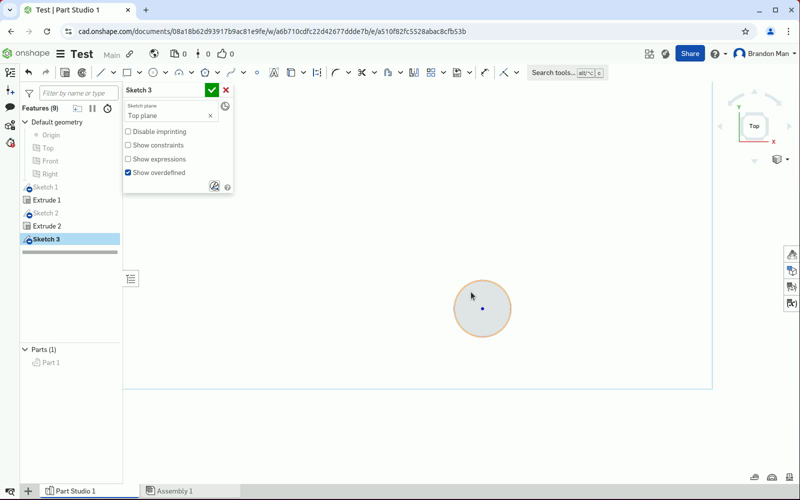
scroll(-6)
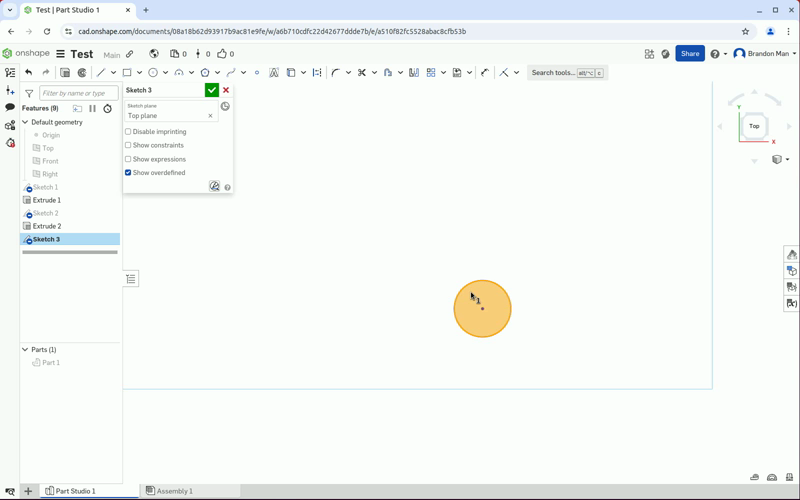
scroll(-6)
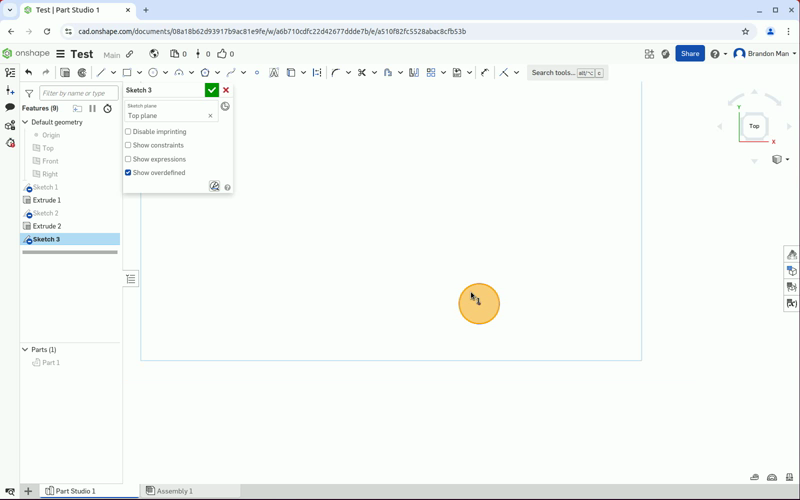
scroll(-6)
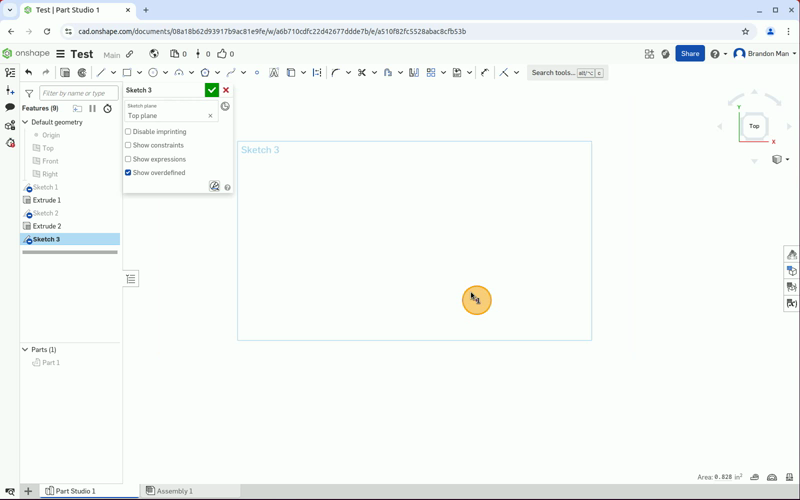
scroll(-6)
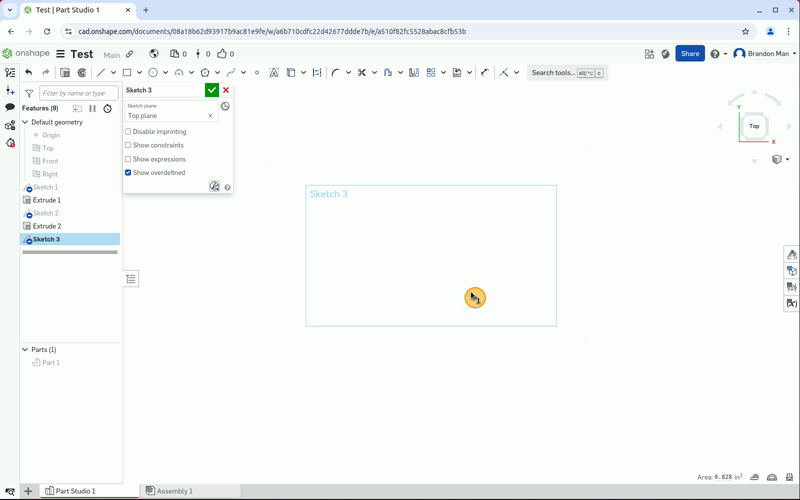
scroll(-6)
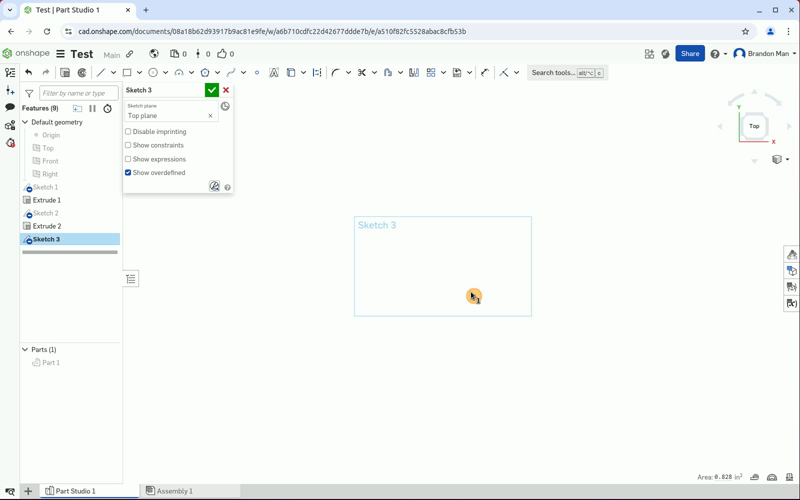
scroll(-6)
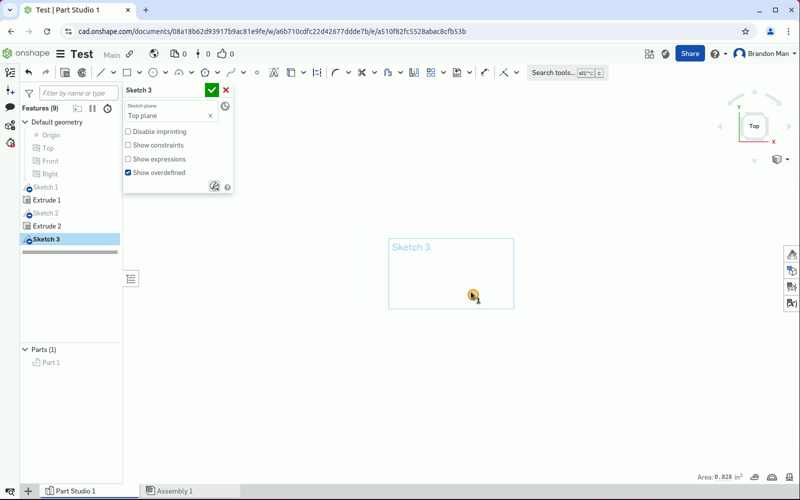
scroll(-6)
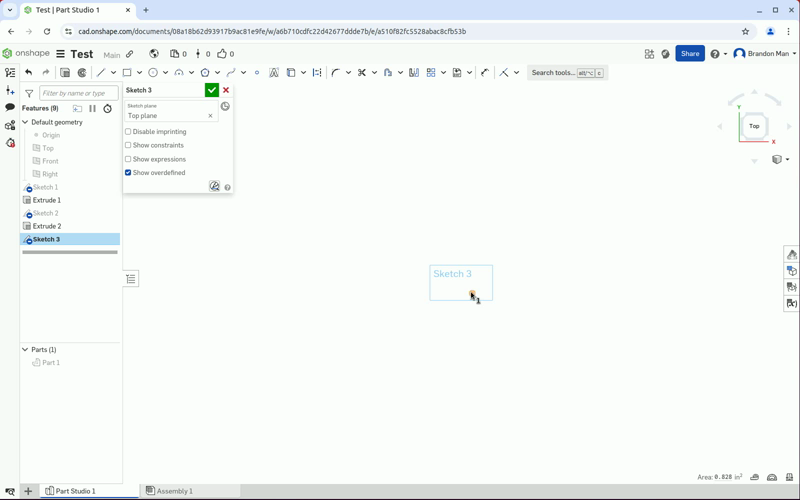
mouse_move(73, 352)
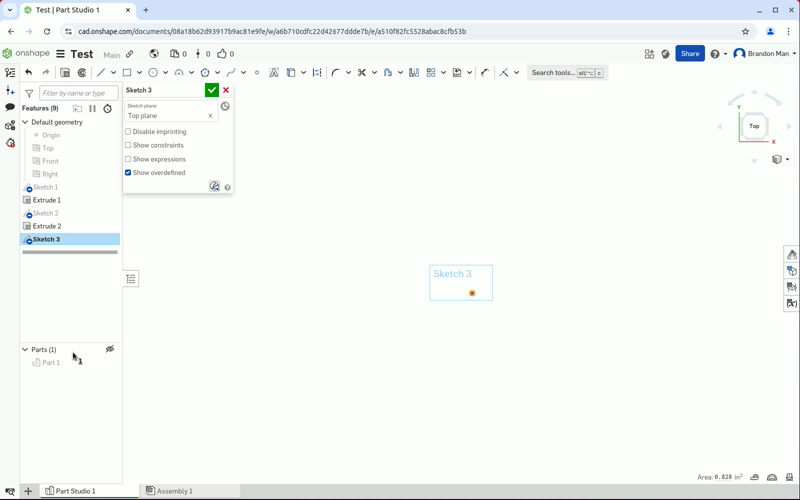
key(shift+y)
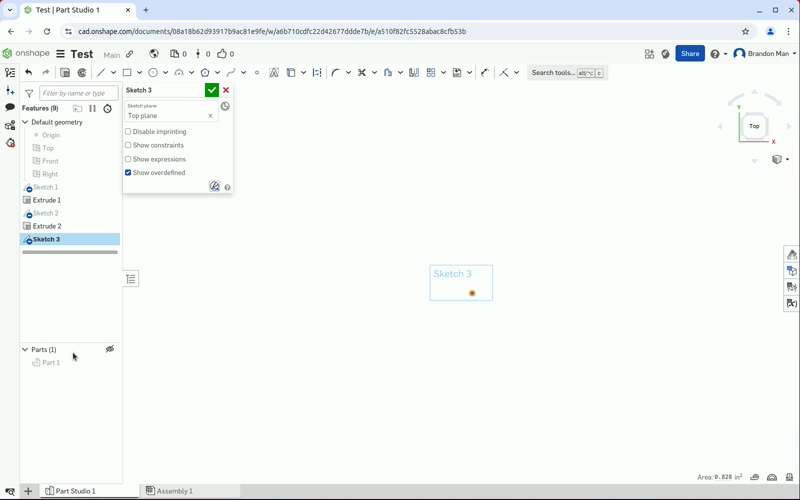
key(shift+e)
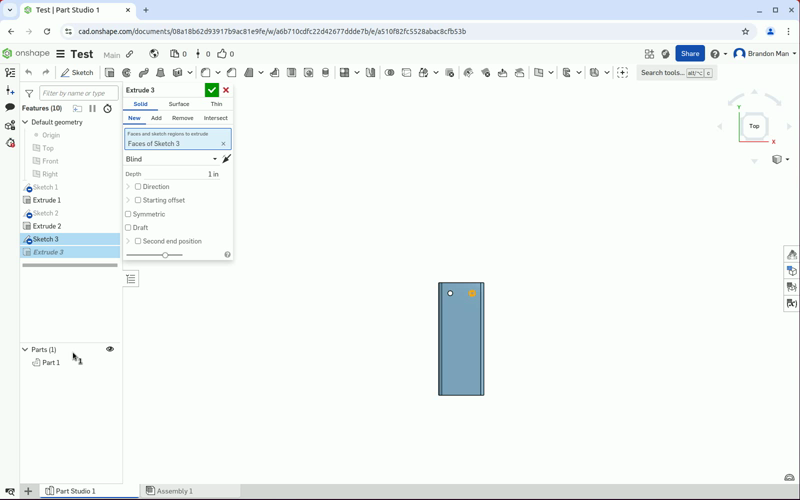
mouse_move(143, 106)
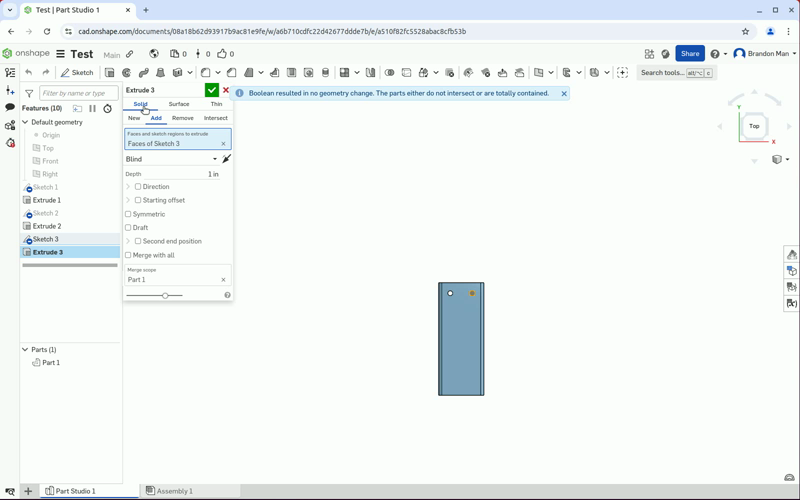
click(143, 106)
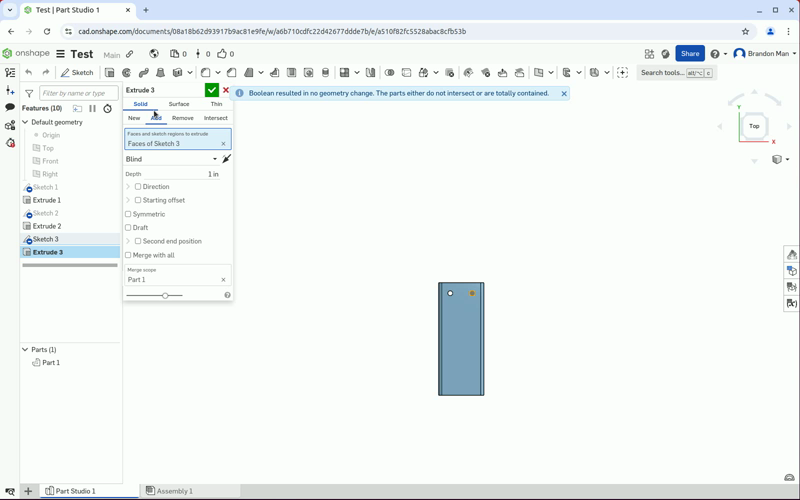
mouse_move(186, 120)
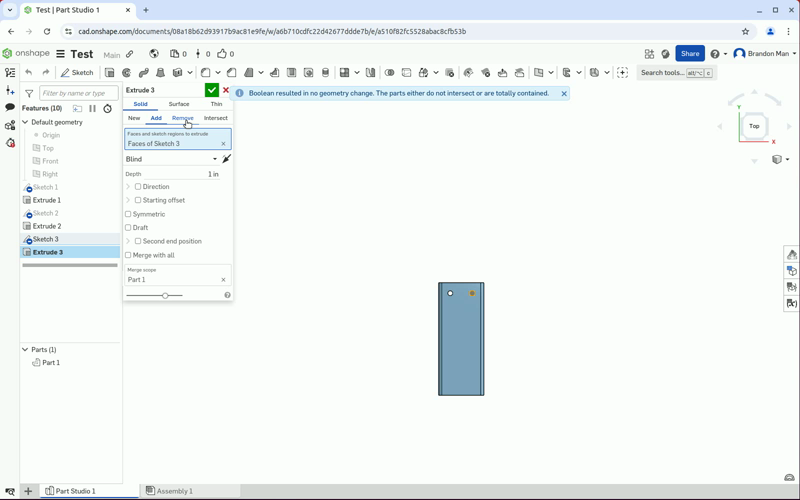
click(186, 120)
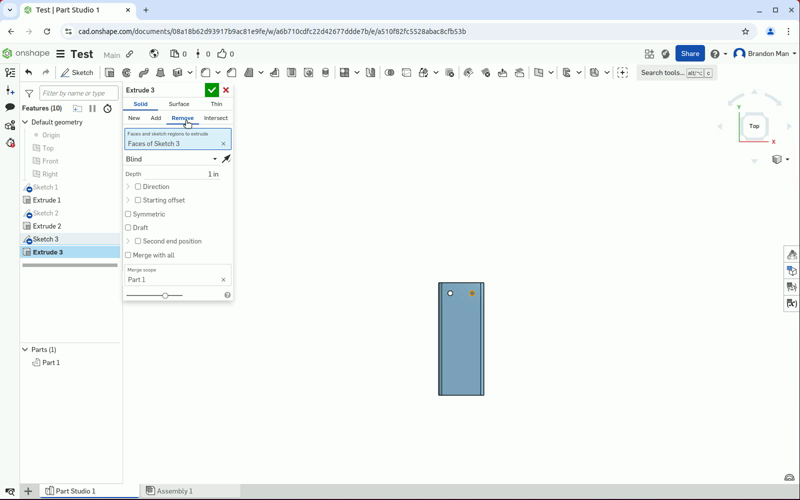
key(tab, 4)
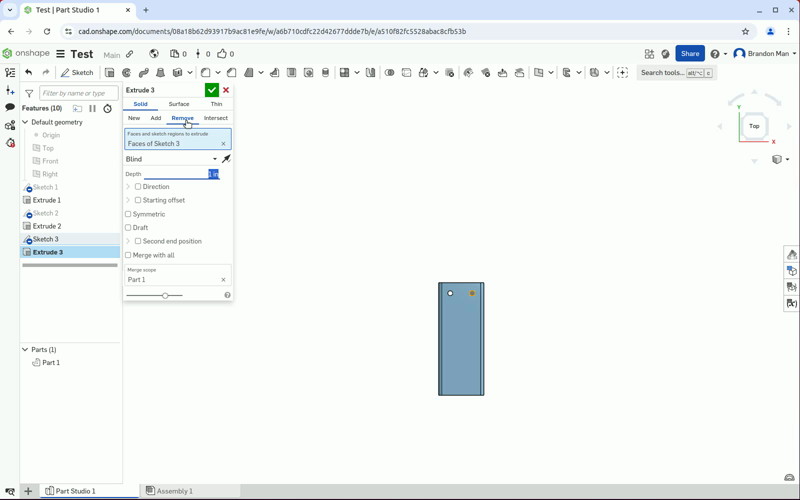
text(6.74)
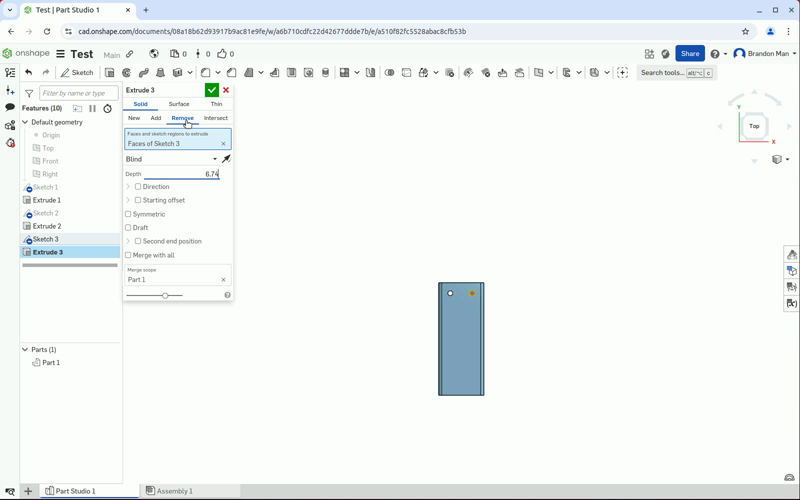
key(tab, 3)
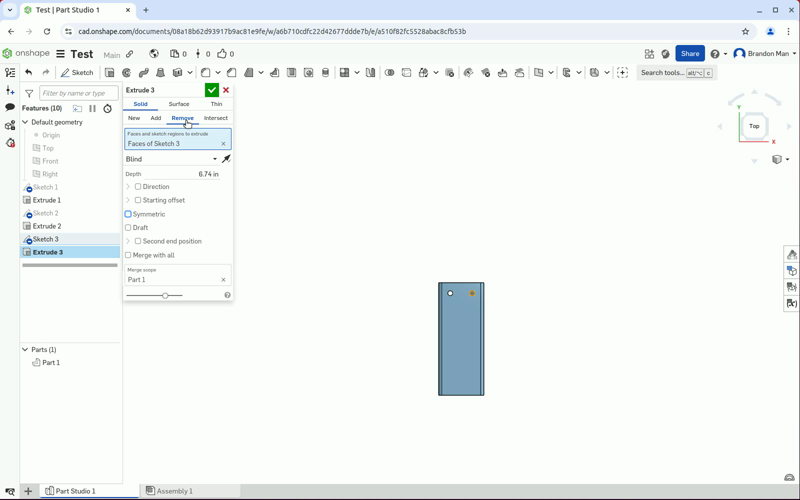
key(space)
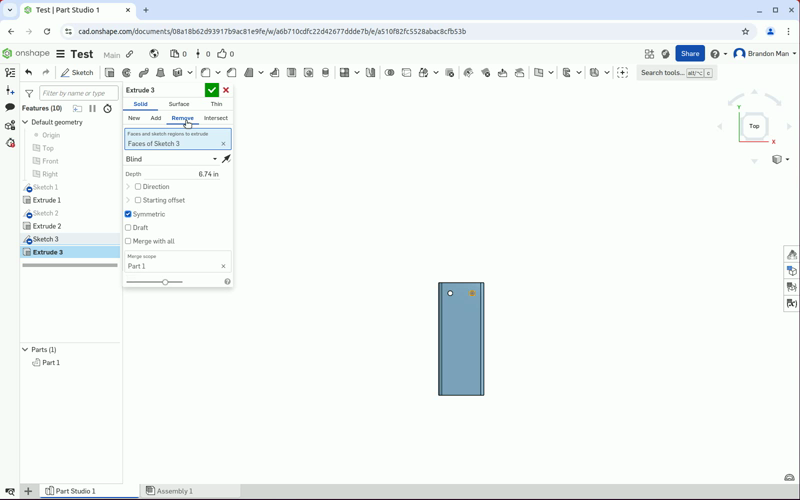
key(tab, 2)
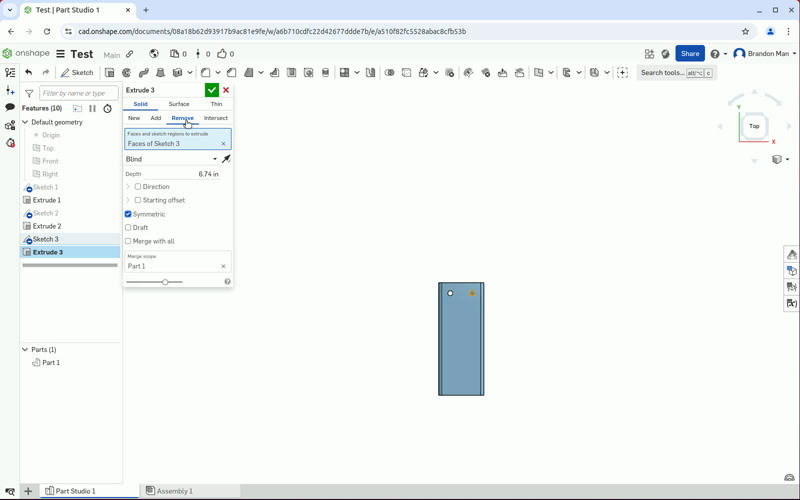
key(space)
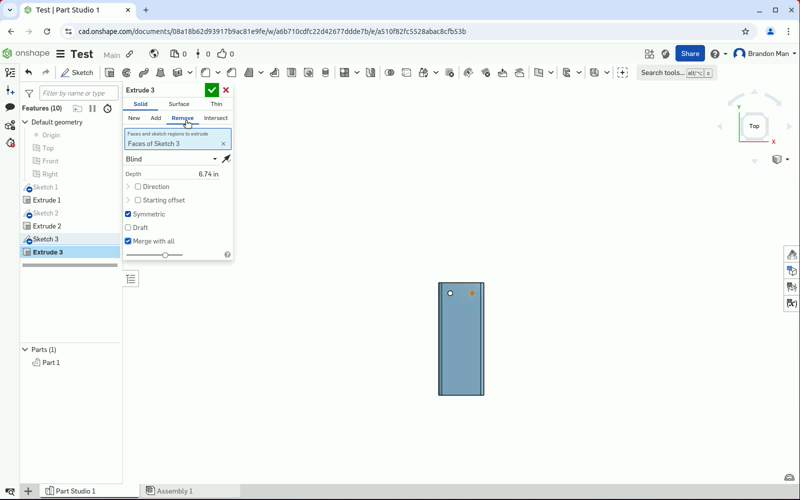
key(enter)
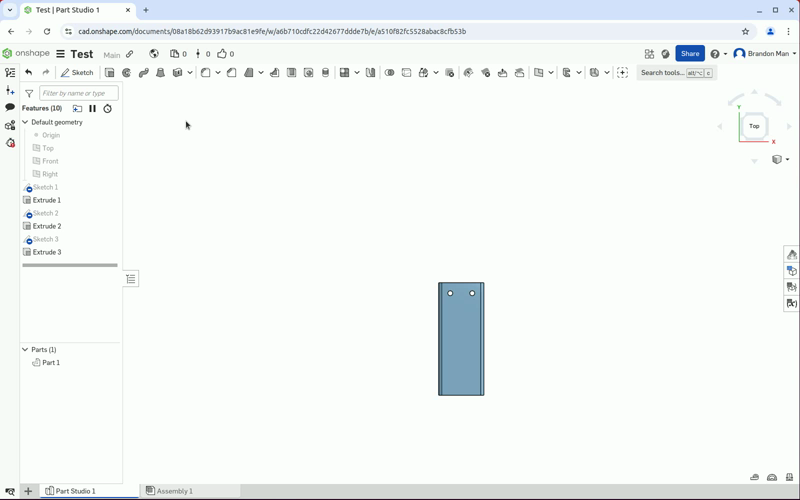
key(shift+h)
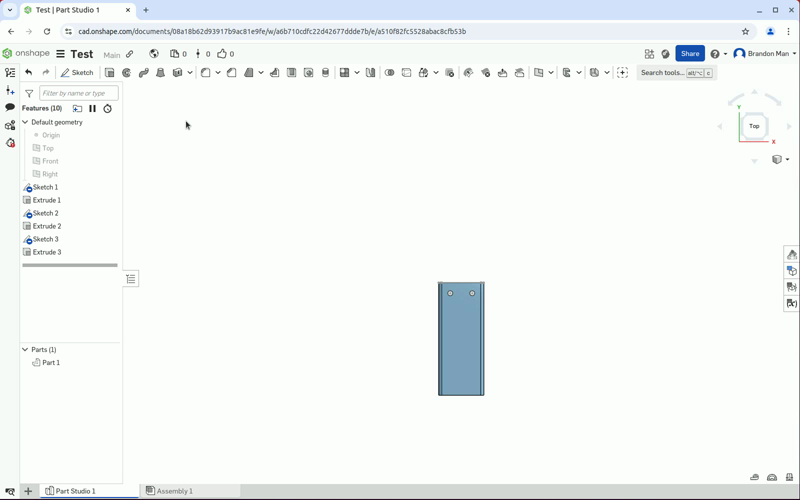
key(shift+h)
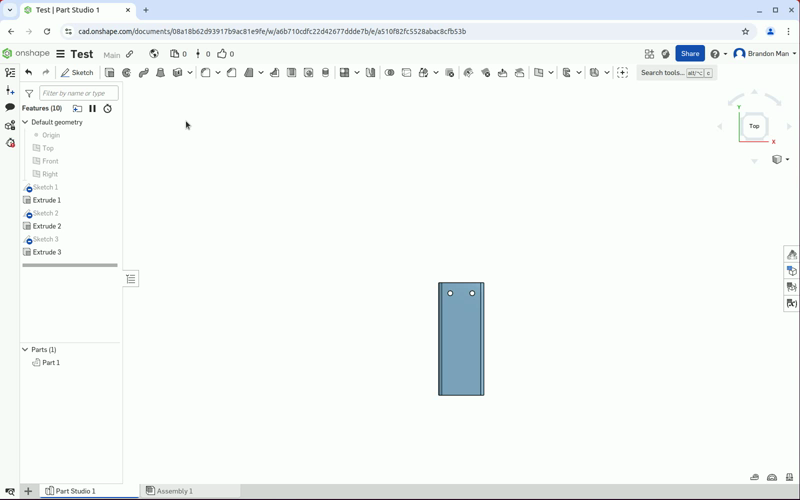
mouse_move(73, 189)
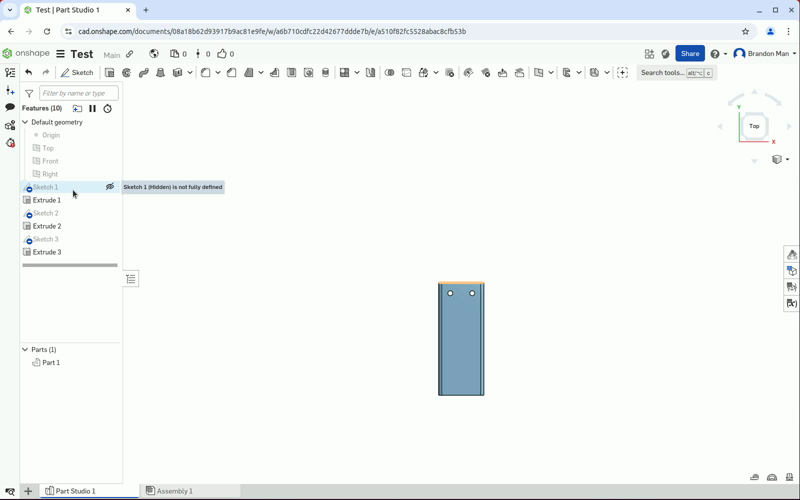
click(73, 189)
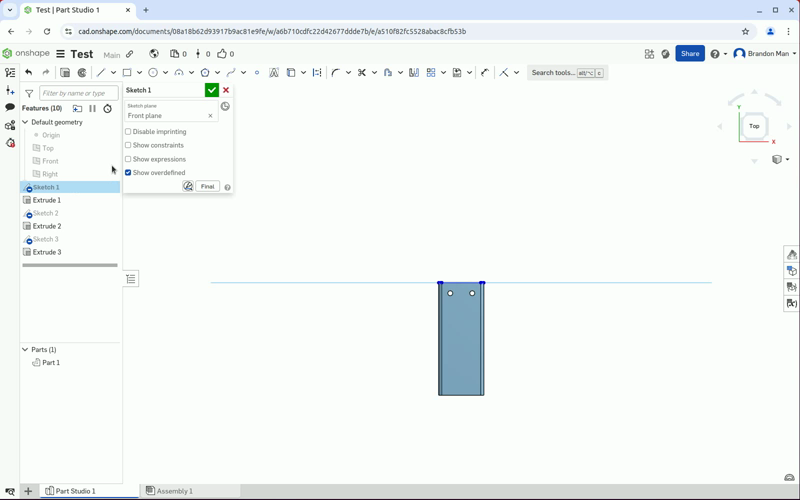
mouse_move(229, 92)
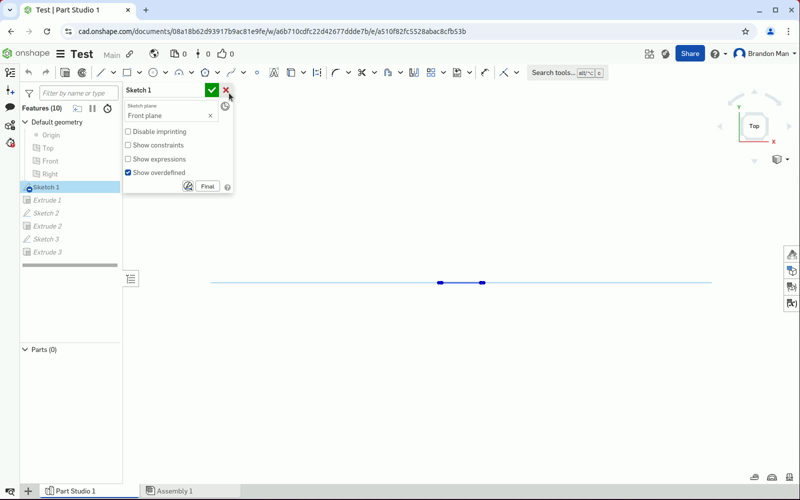
click(229, 92)
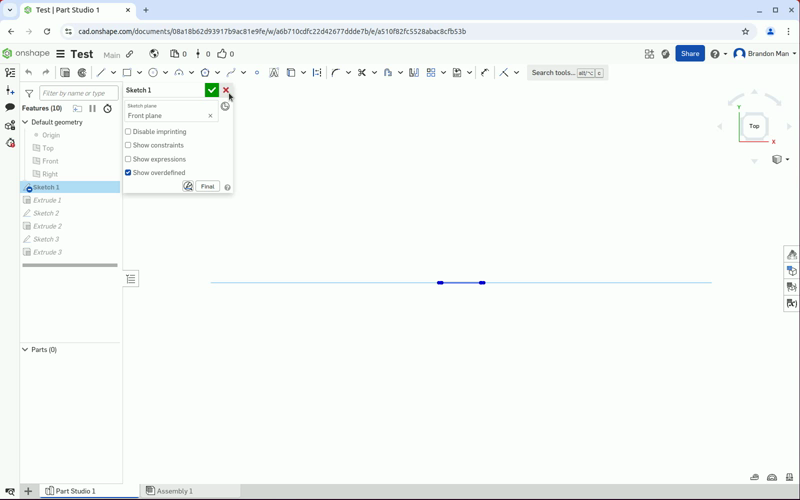
key(shift+s)
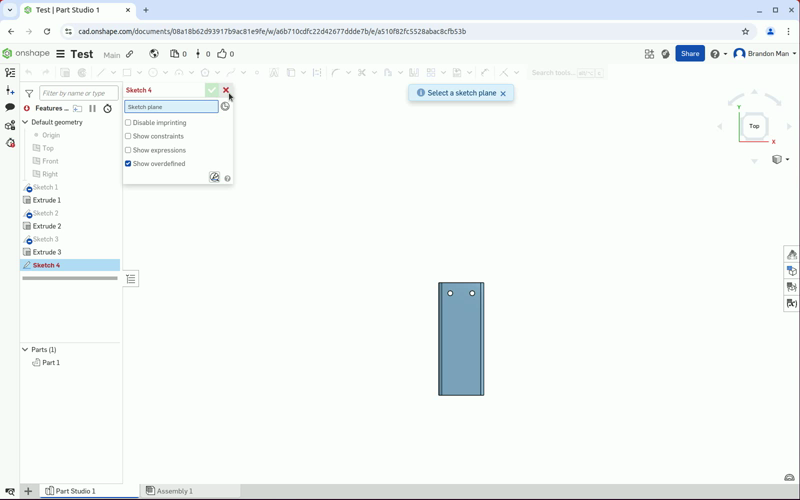
mouse_move(73, 150)
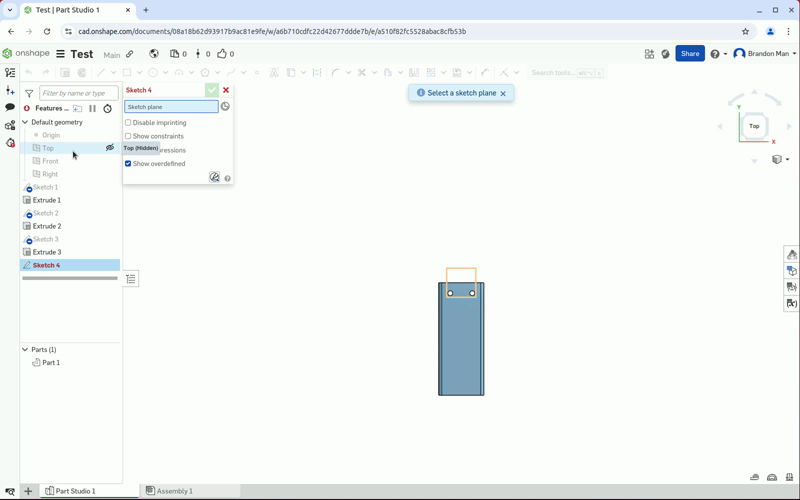
click(73, 150)
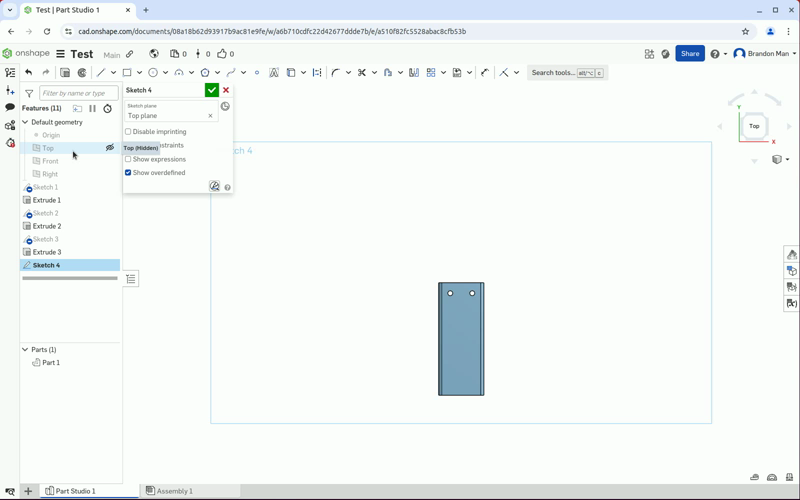
mouse_move(73, 352)
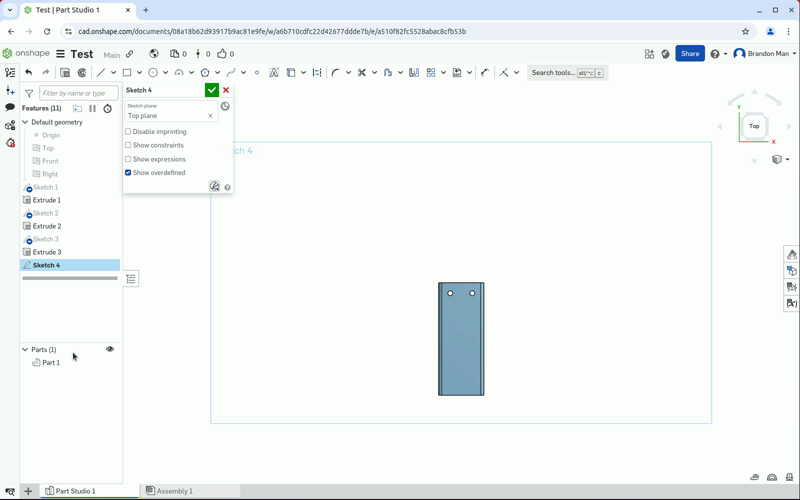
key(y)
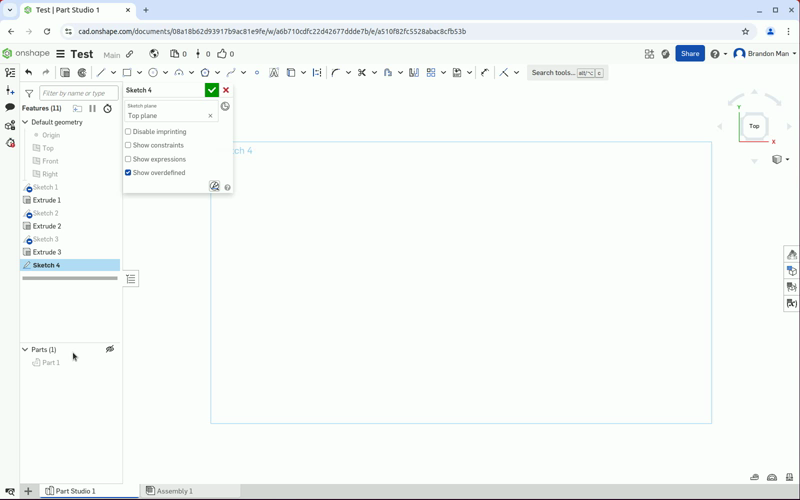
key(c)
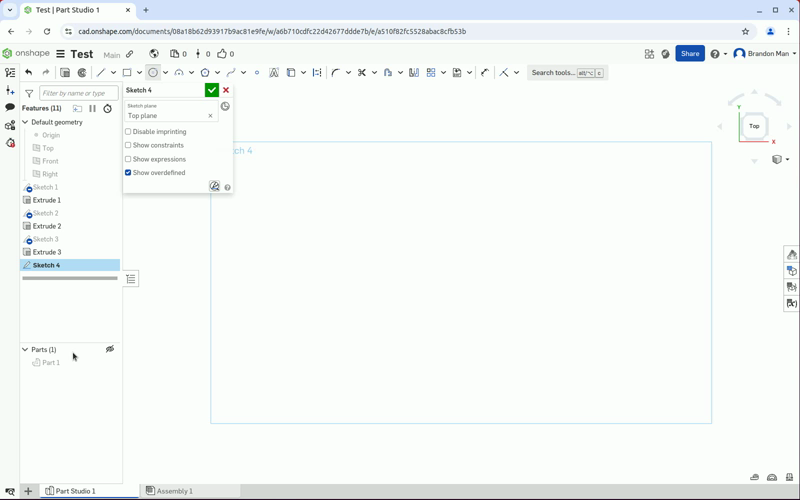
key_down(shift)
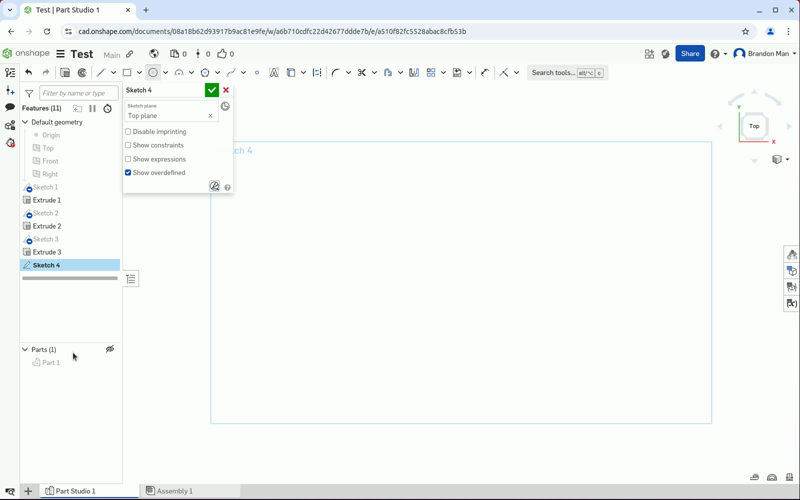
mouse_move(472, 384)
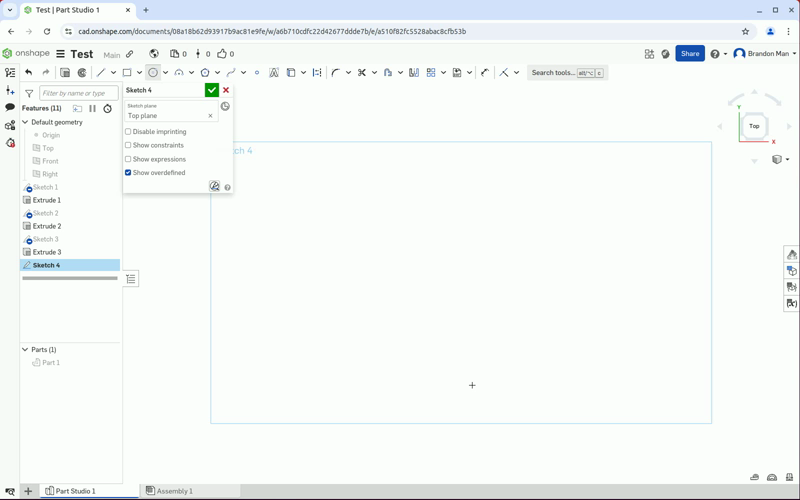
click(472, 384)
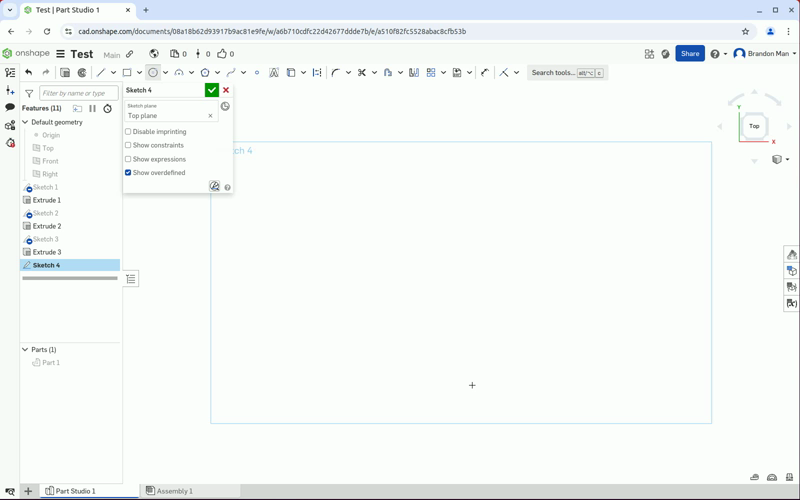
key_up(shift)
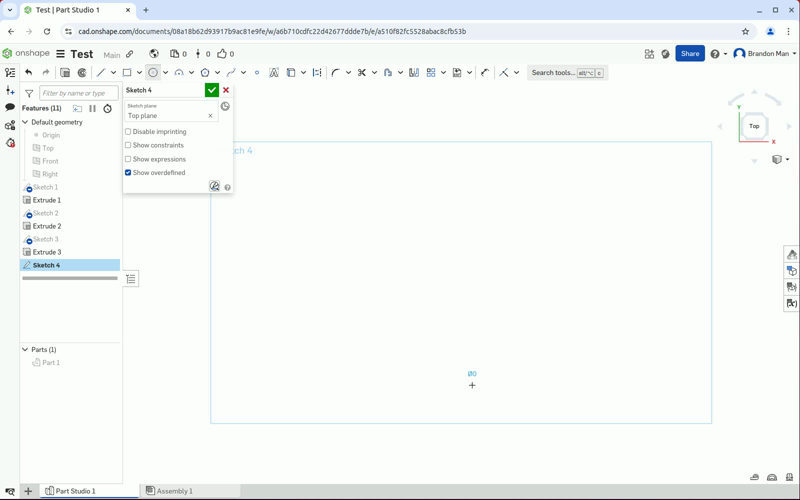
mouse_move(474, 384)
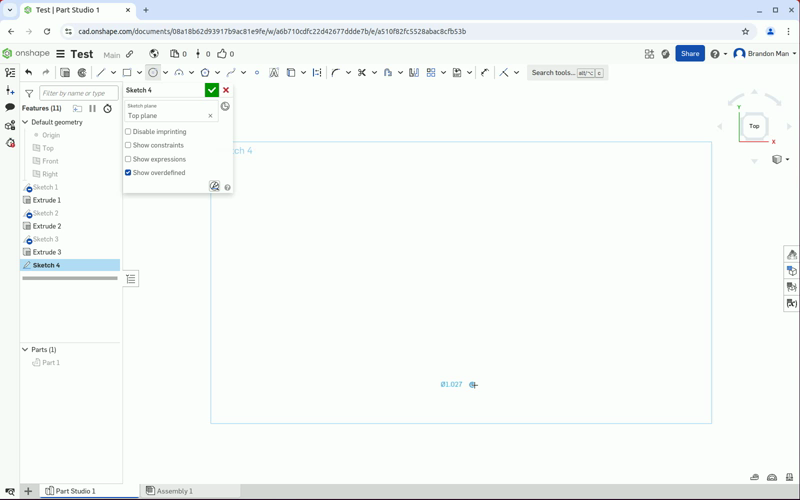
scroll(6)
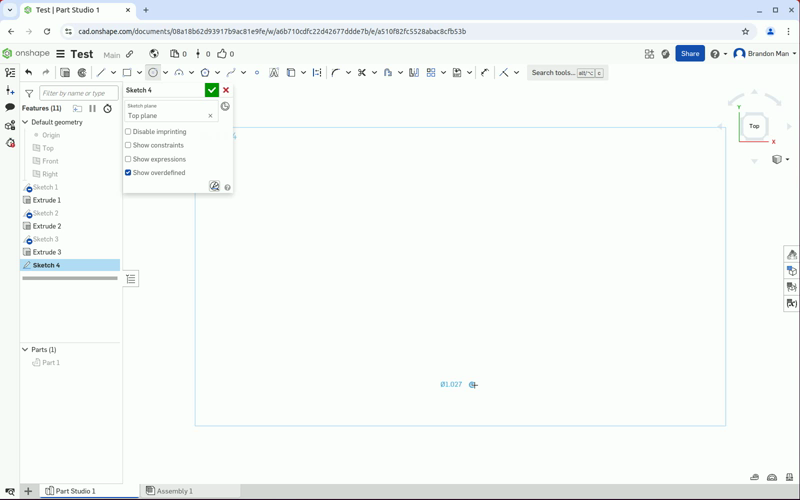
scroll(6)
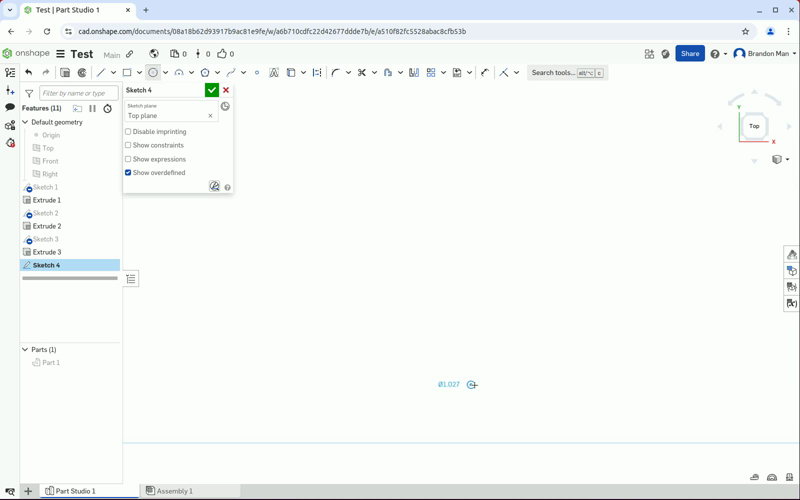
scroll(6)
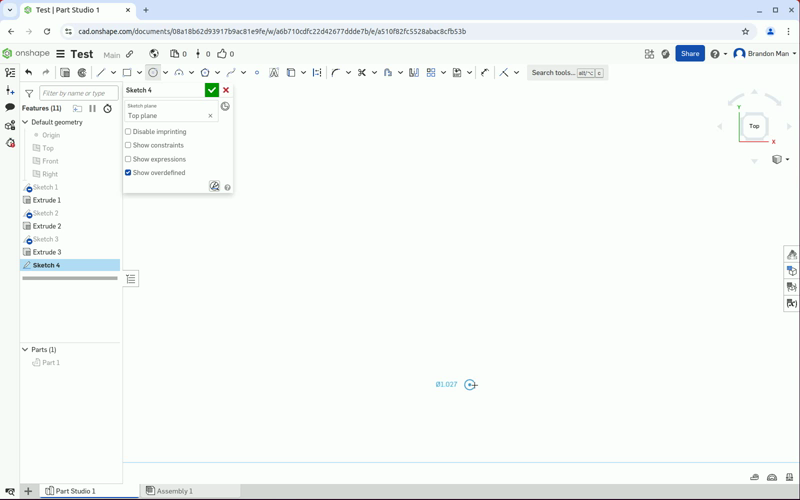
scroll(6)
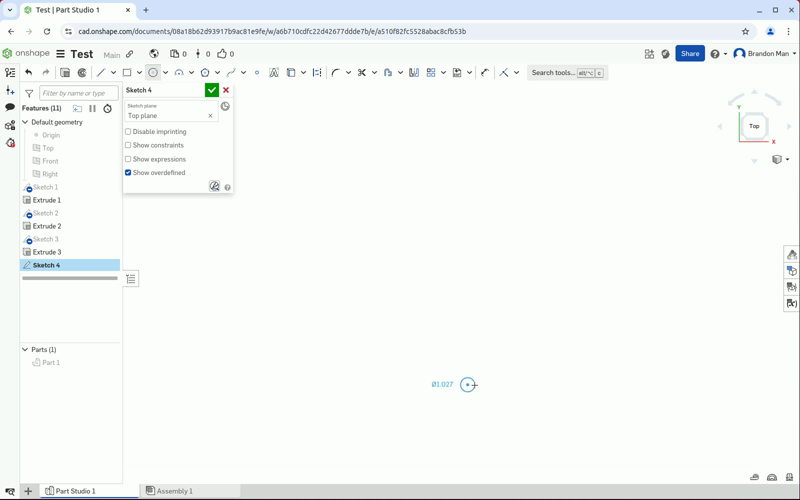
scroll(6)
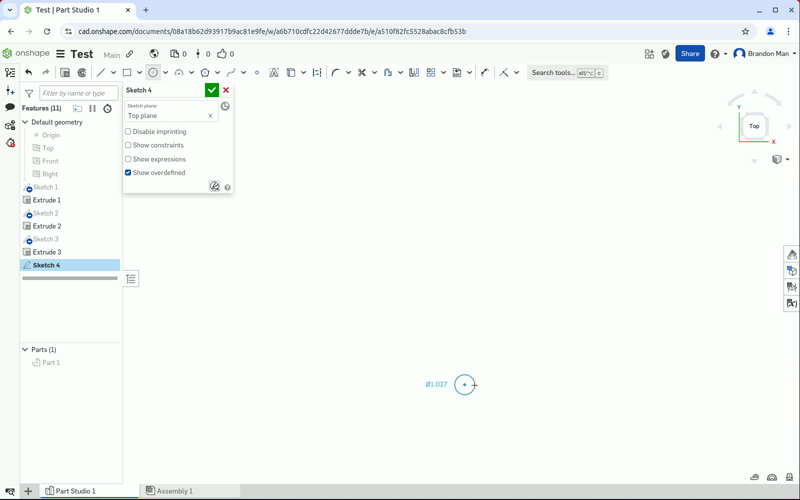
scroll(6)
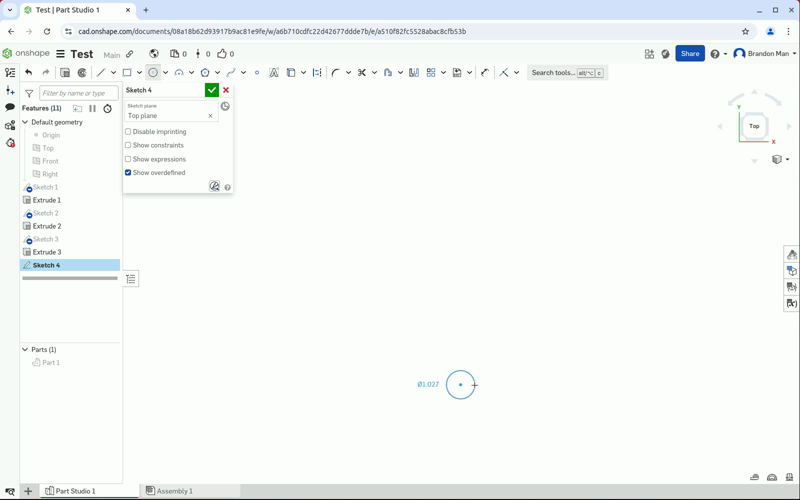
scroll(6)
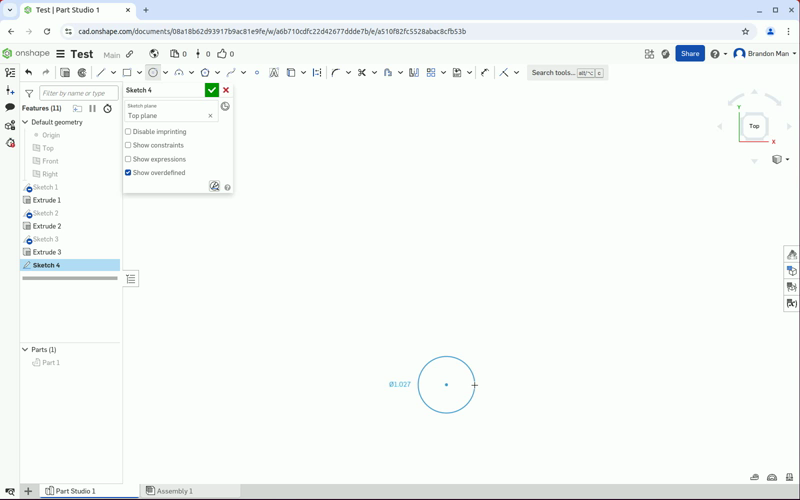
click(474, 384)
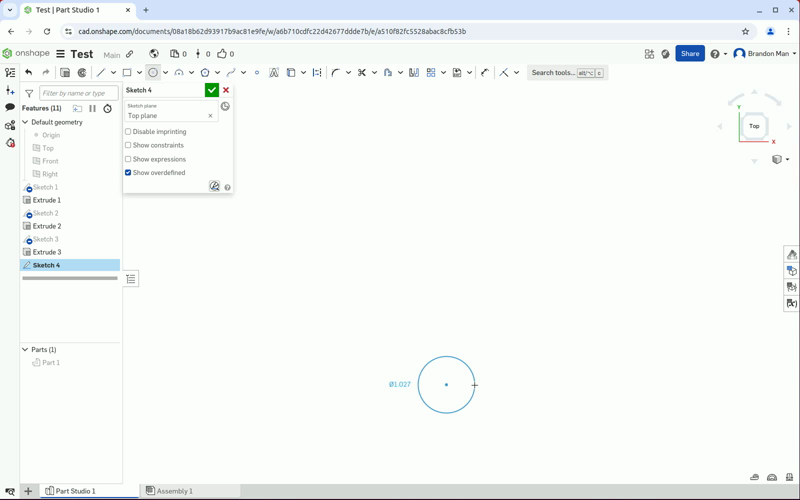
scroll(-6)
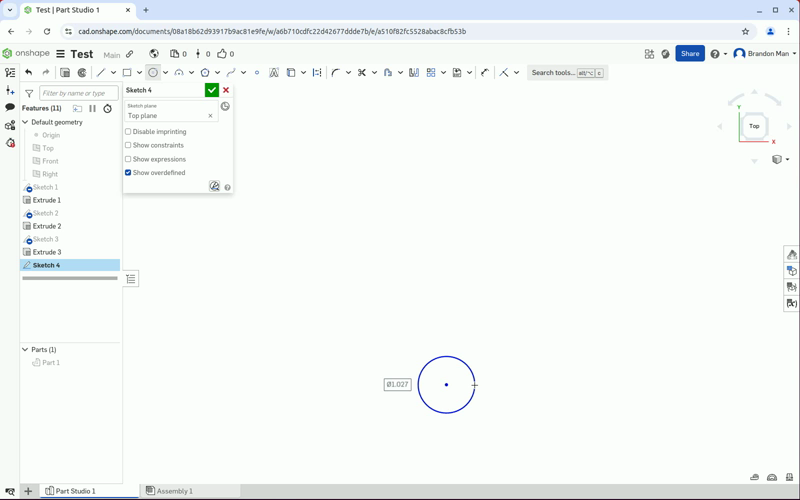
scroll(-6)
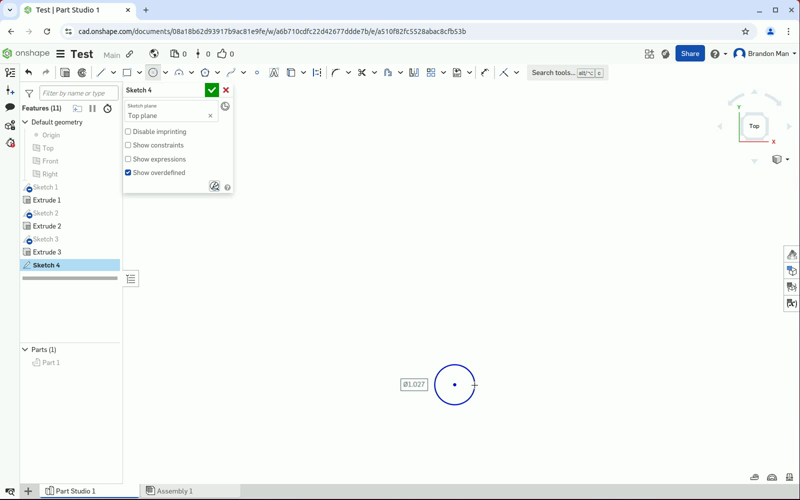
scroll(-6)
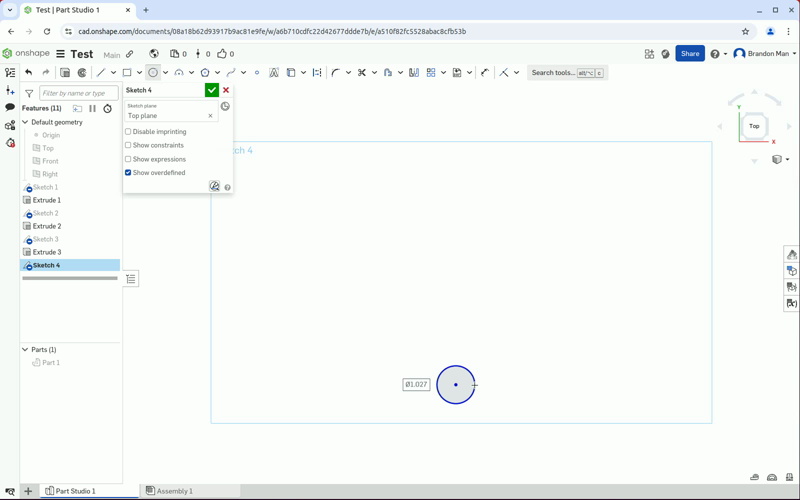
scroll(-6)
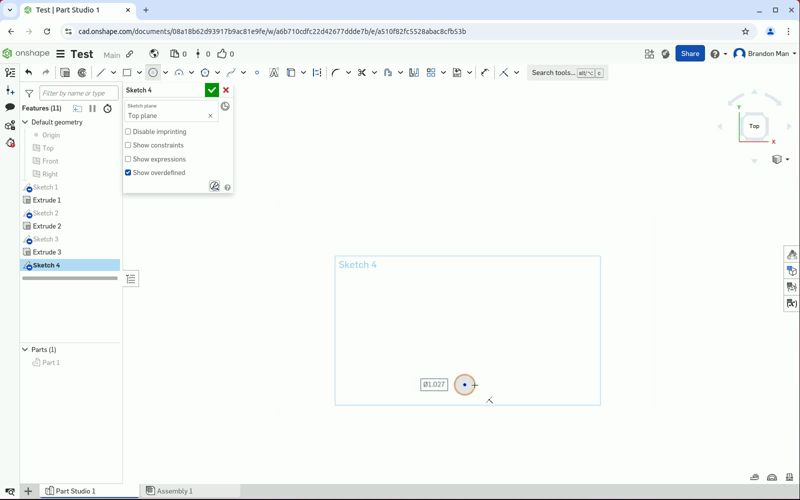
scroll(-6)
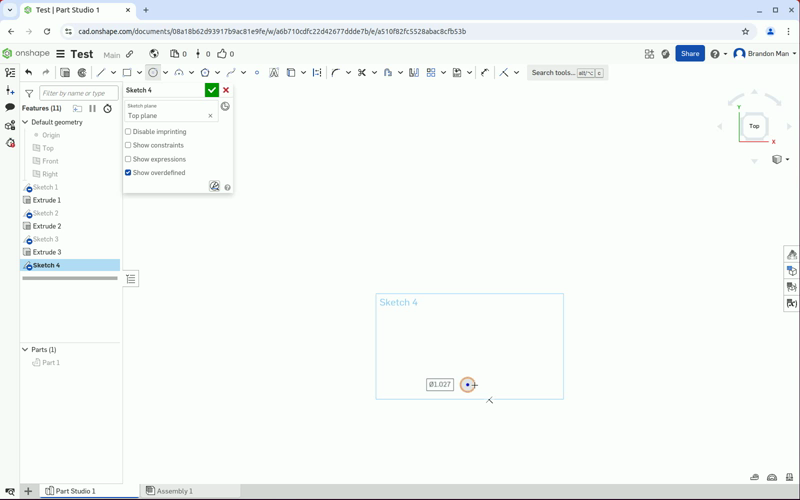
scroll(-6)
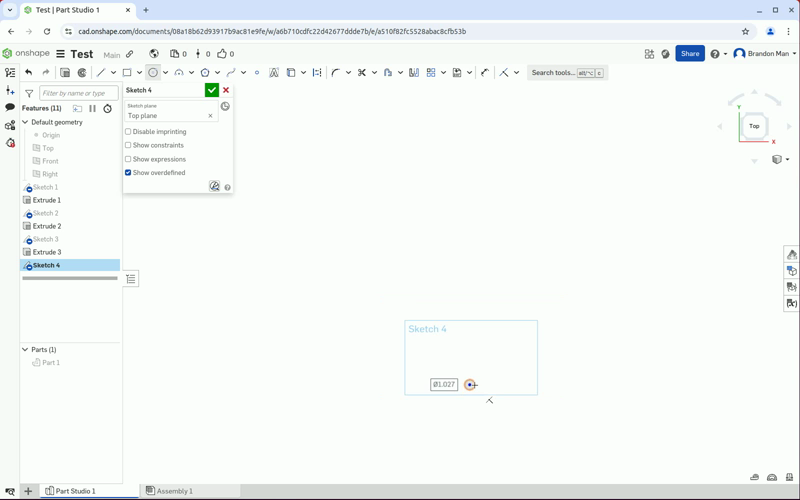
scroll(-6)
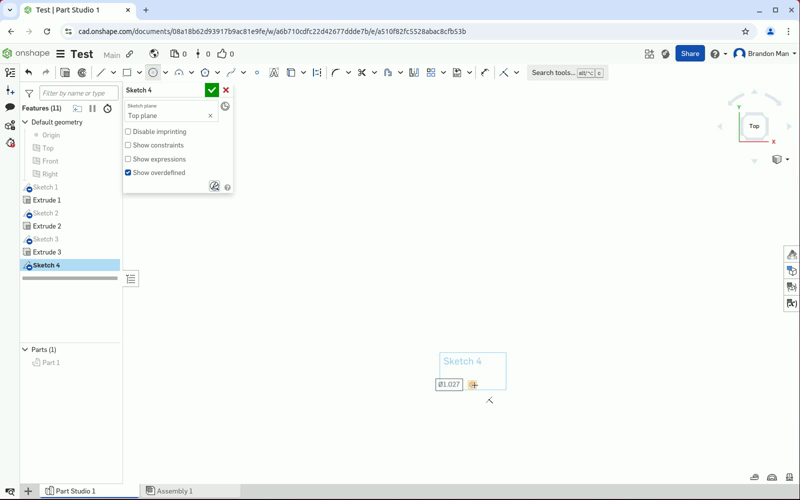
key(esc)
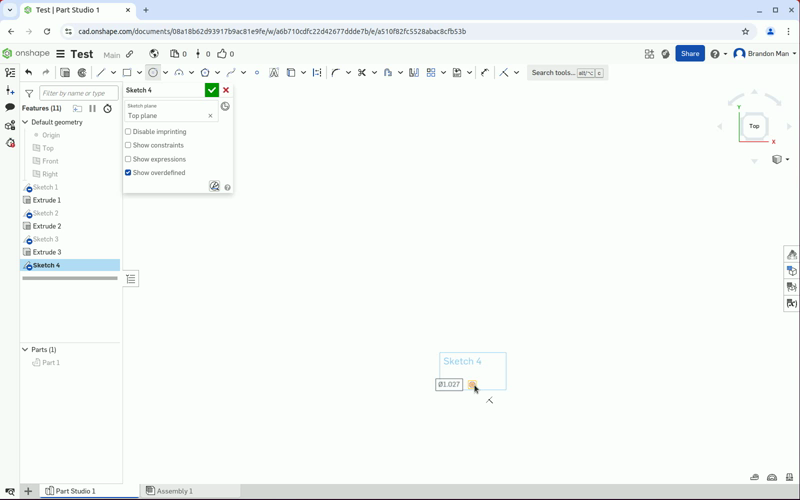
mouse_move(471, 385)
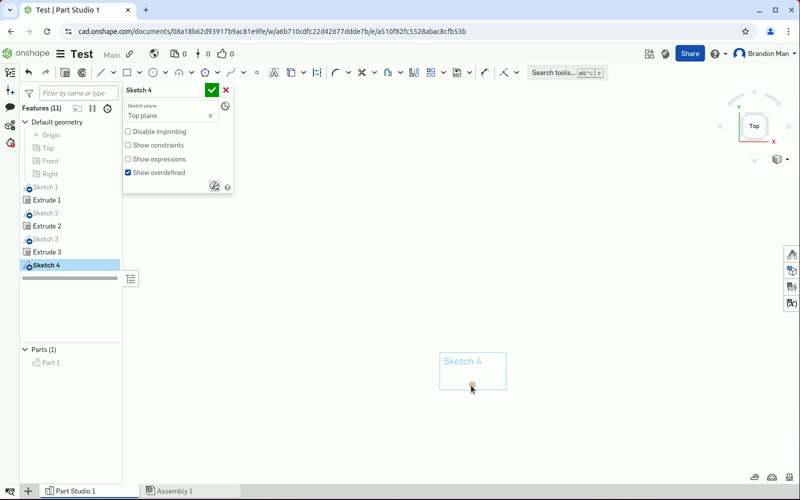
scroll(6)
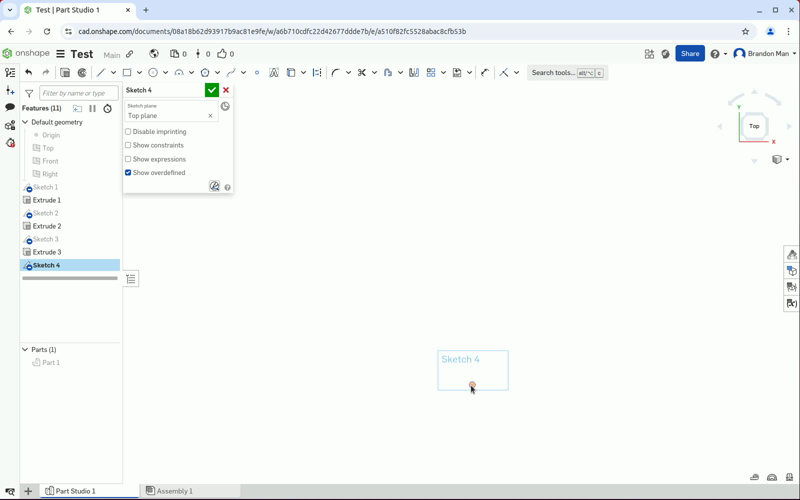
scroll(6)
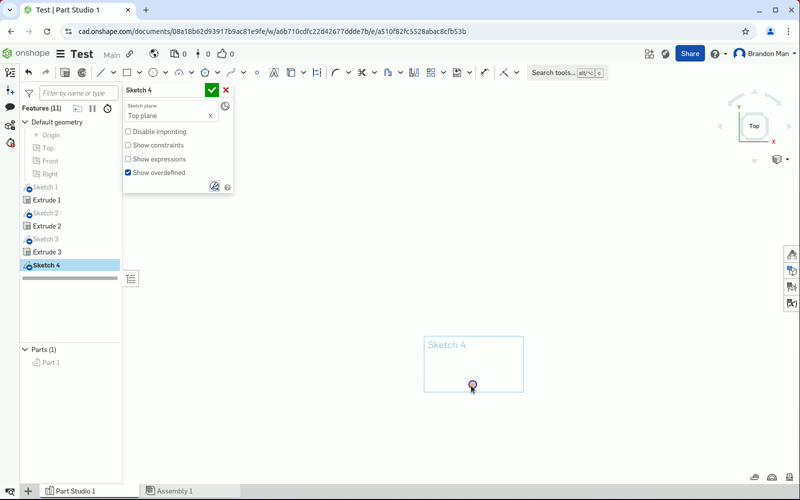
scroll(6)
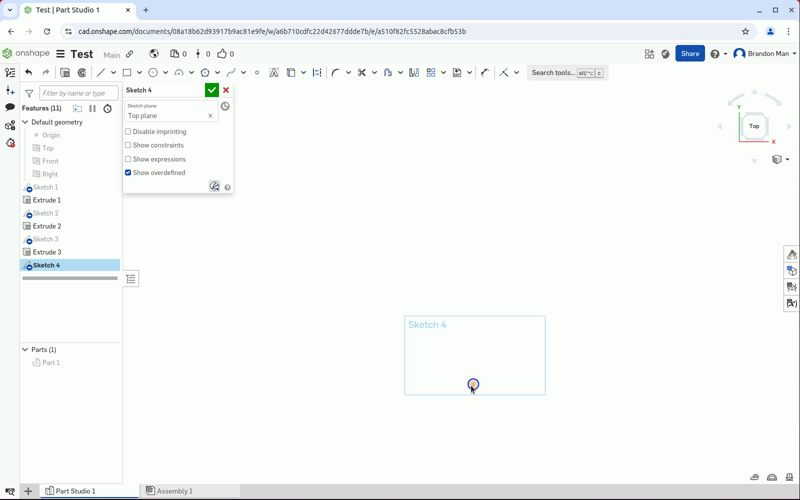
scroll(6)
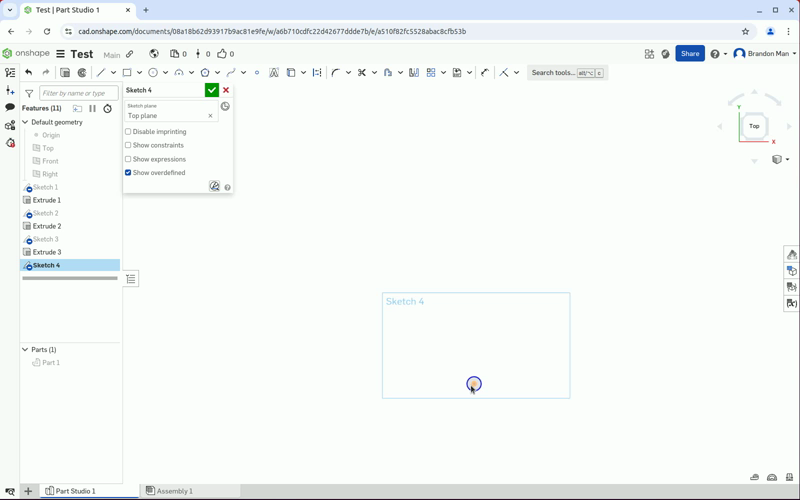
scroll(6)
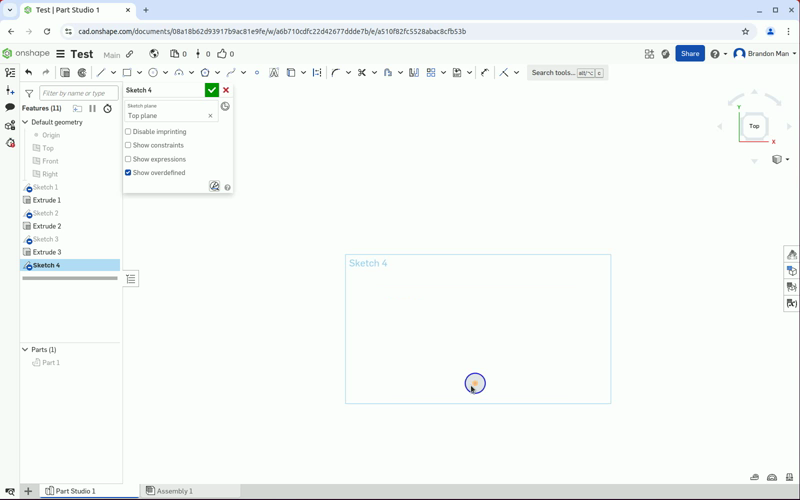
scroll(6)
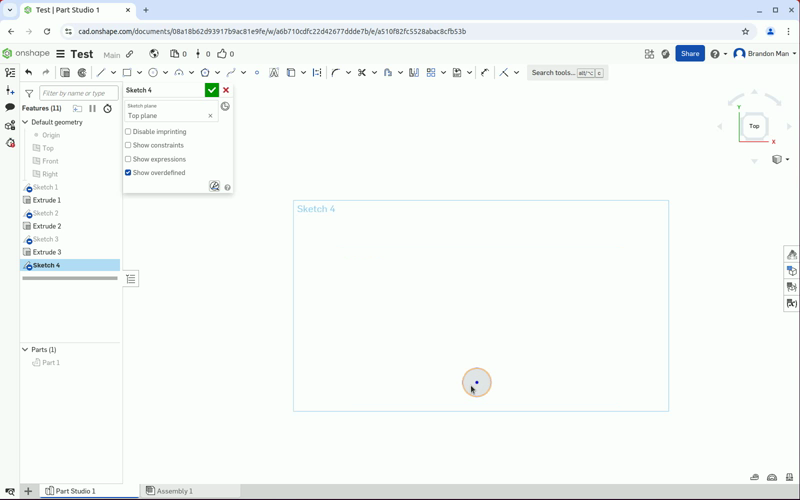
scroll(6)
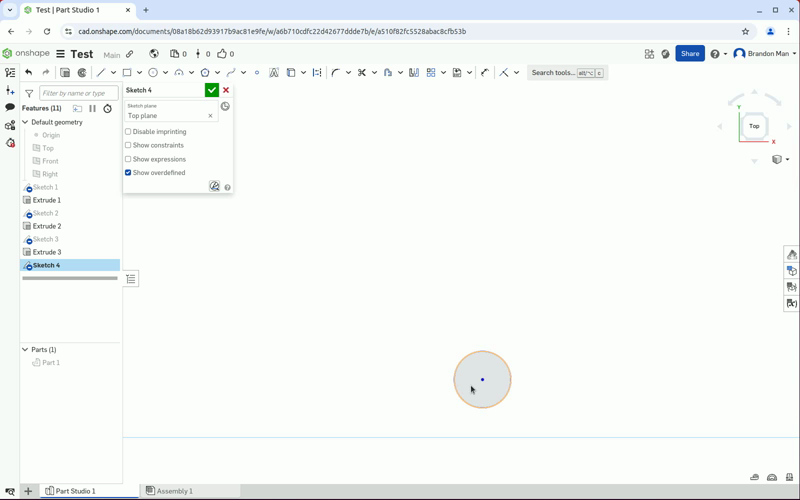
click(471, 385)
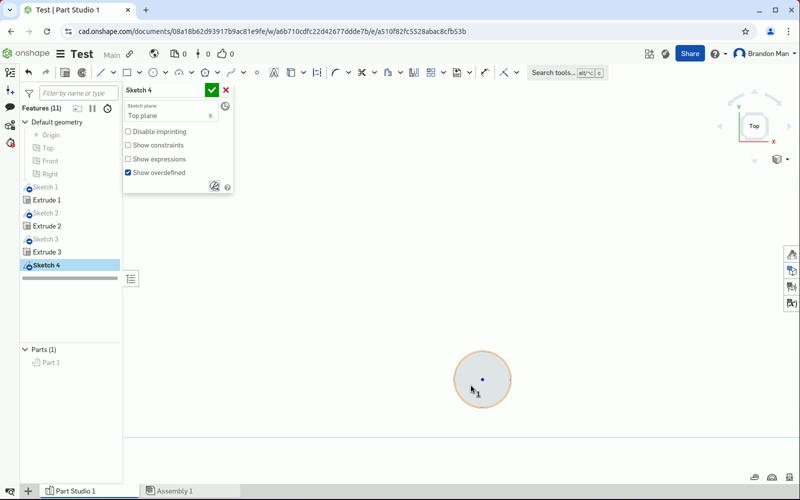
scroll(-6)
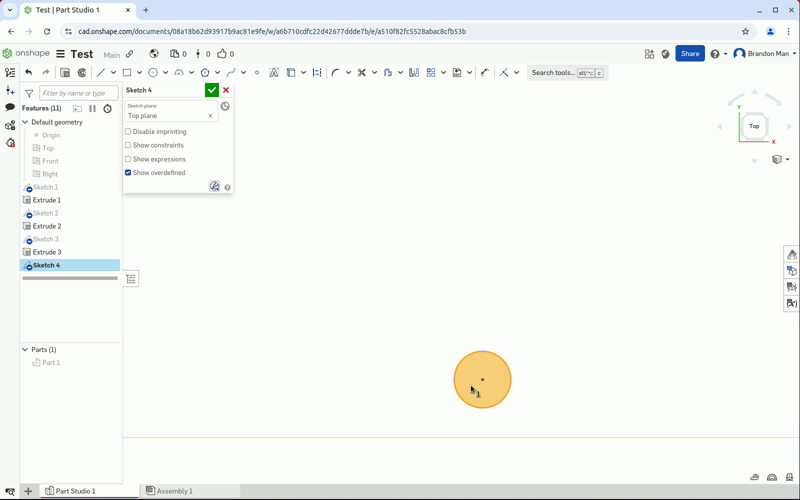
scroll(-6)
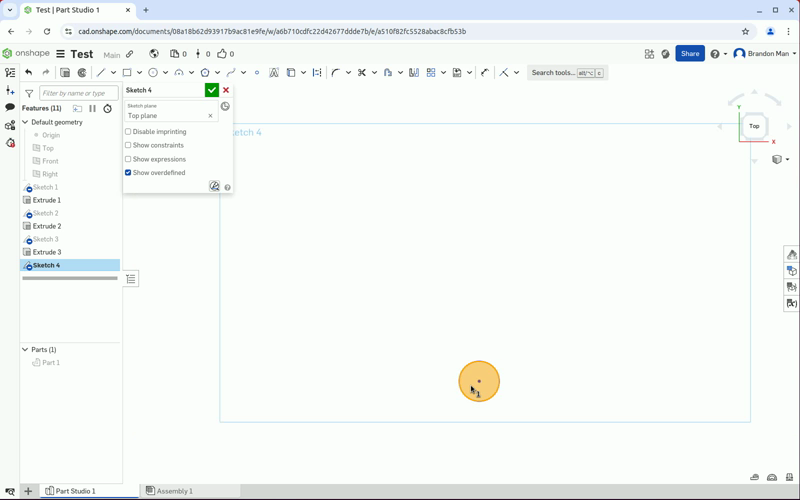
scroll(-6)
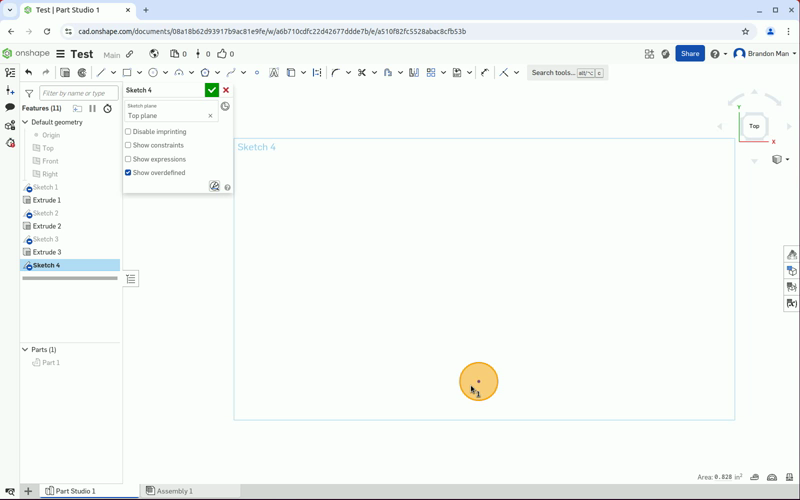
scroll(-6)
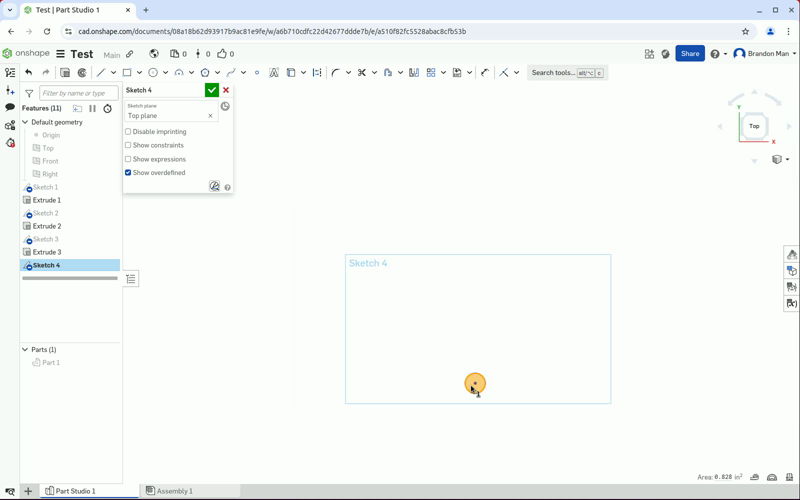
scroll(-6)
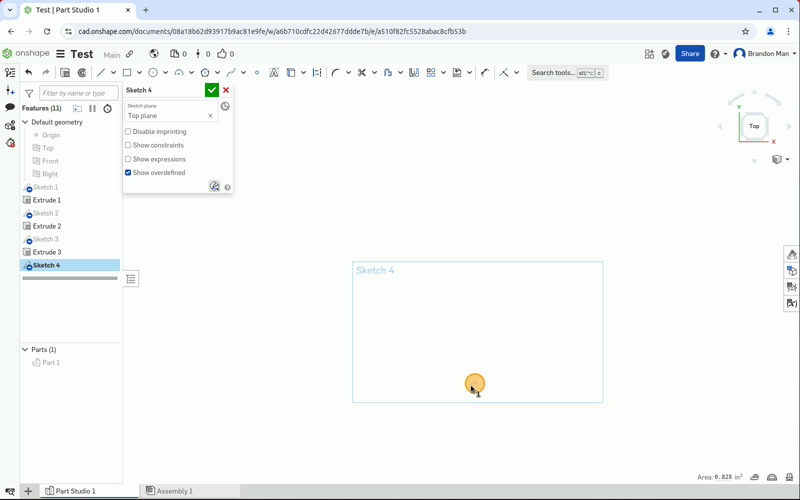
scroll(-6)
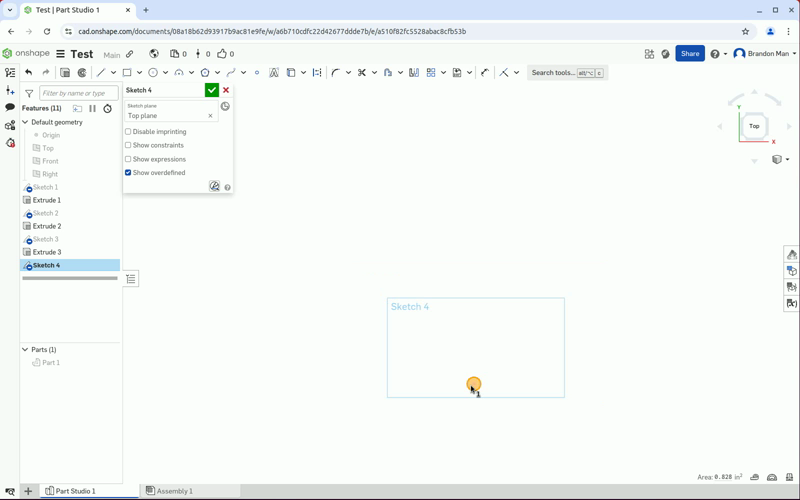
scroll(-6)
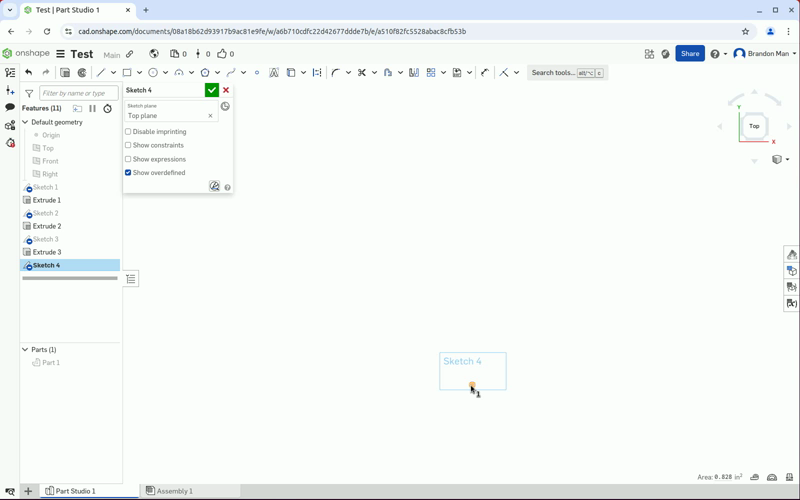
mouse_move(73, 352)
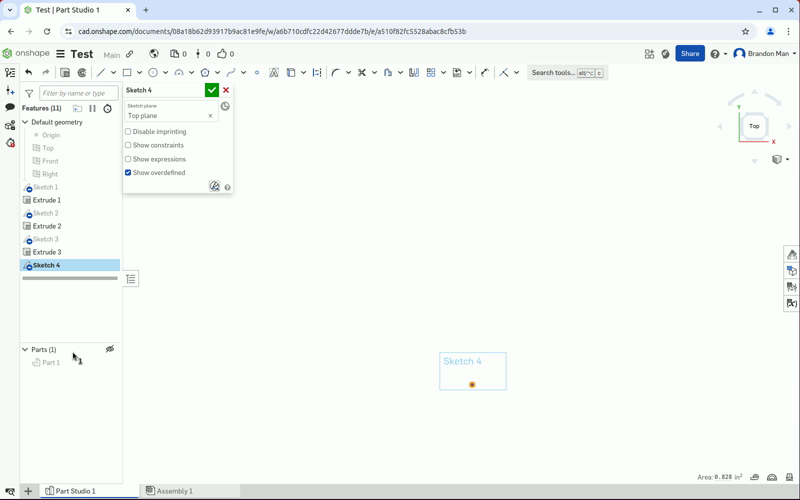
key(shift+y)
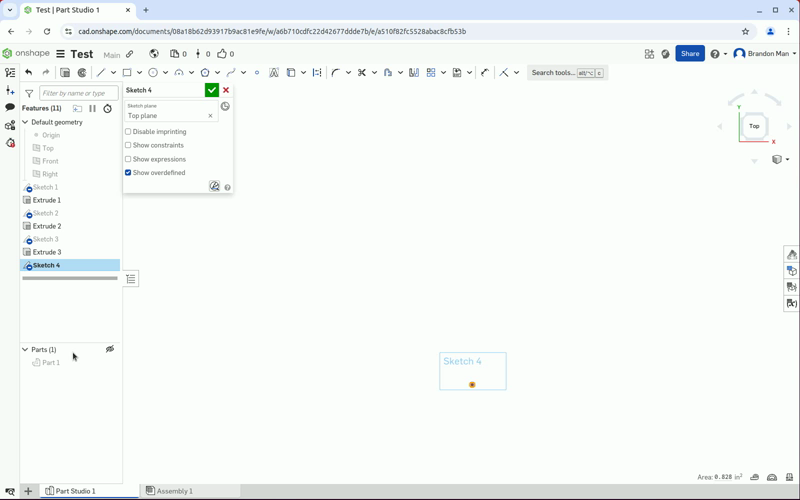
key(shift+e)
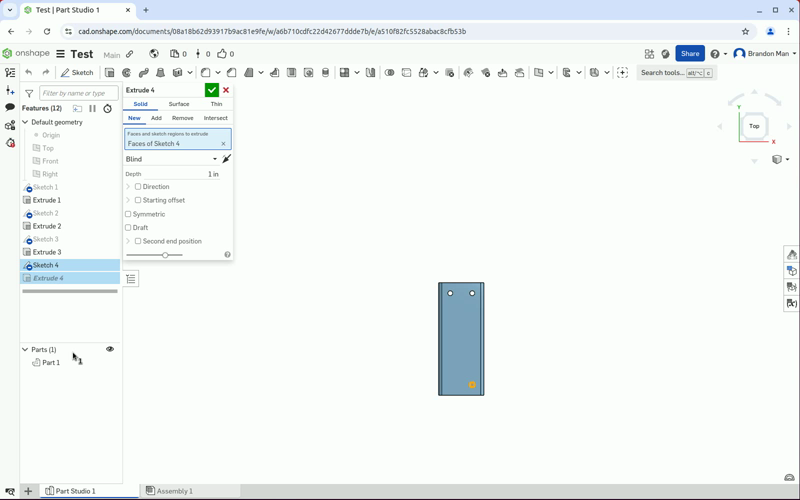
mouse_move(143, 106)
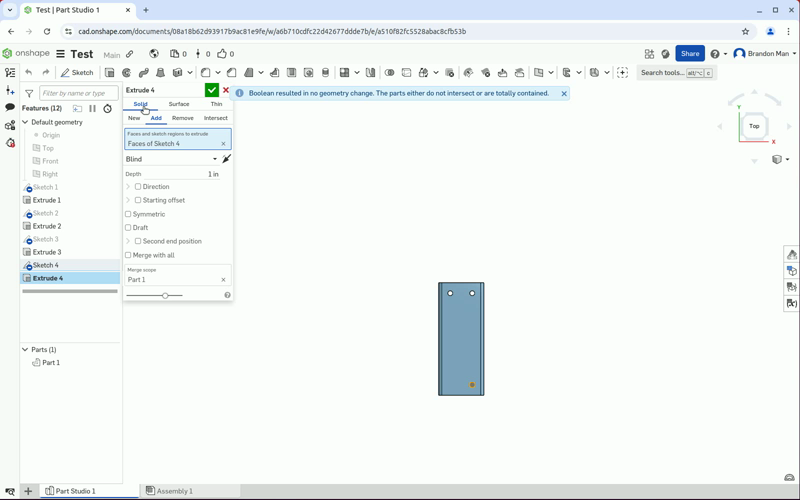
click(143, 106)
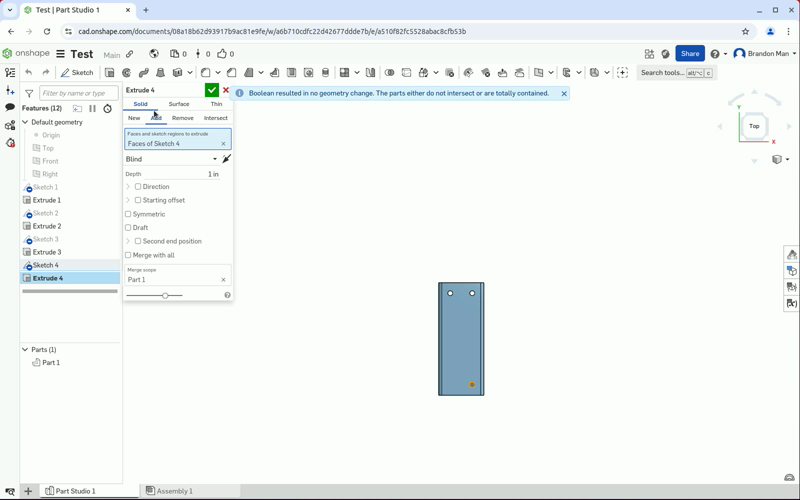
mouse_move(186, 120)
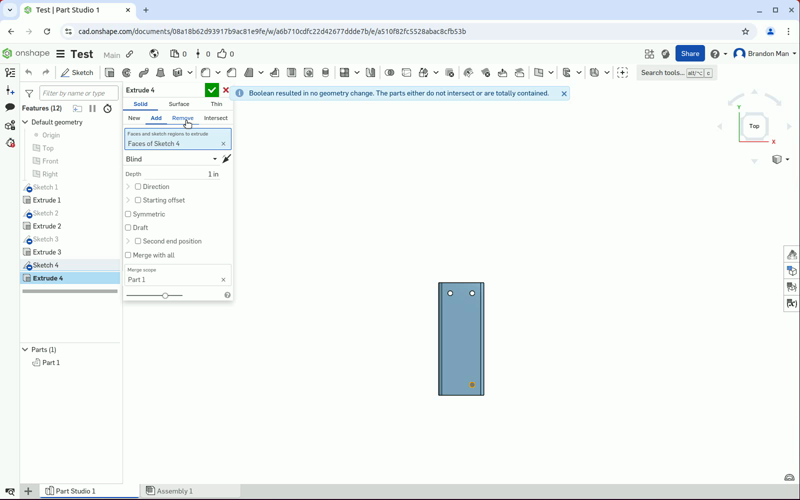
click(186, 120)
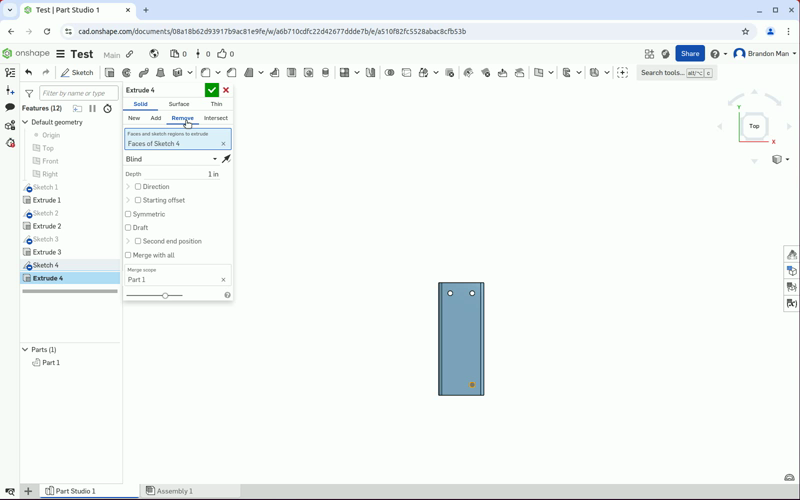
key(tab, 4)
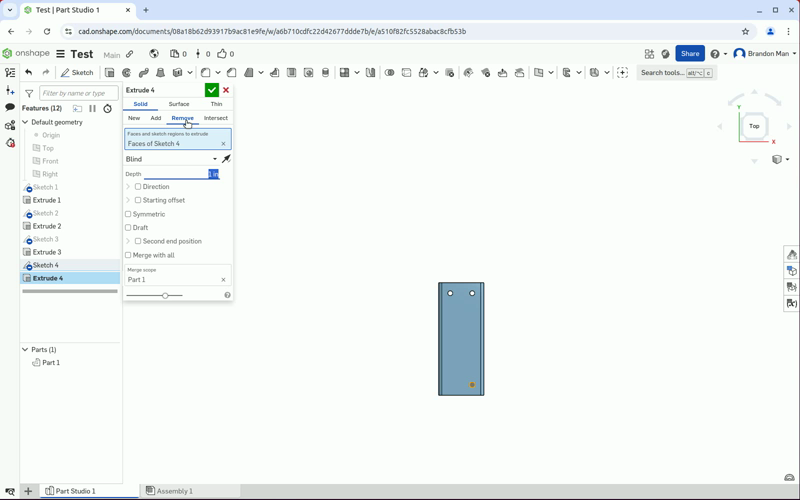
text(6.74)
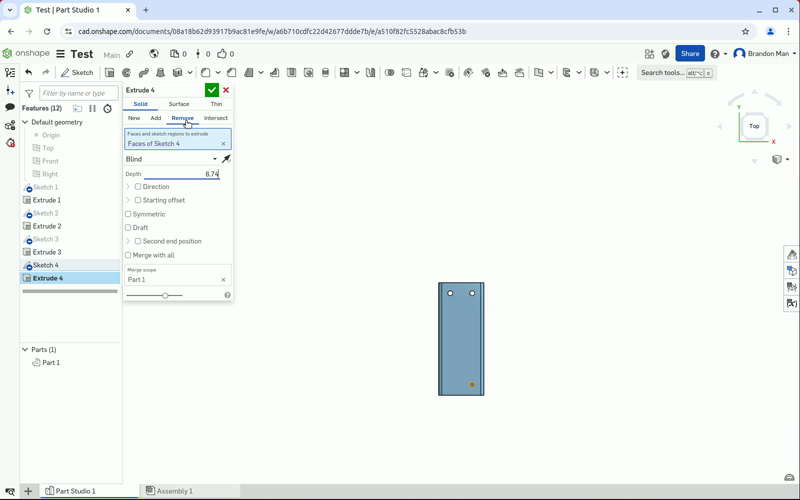
key(tab, 3)
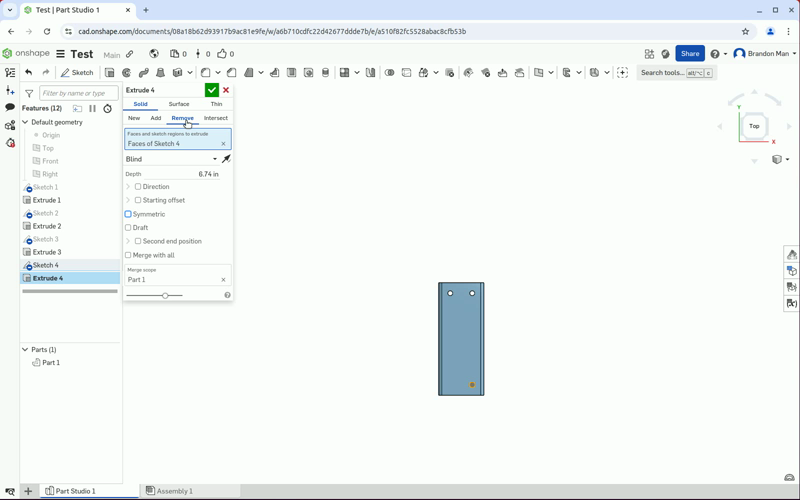
key(space)
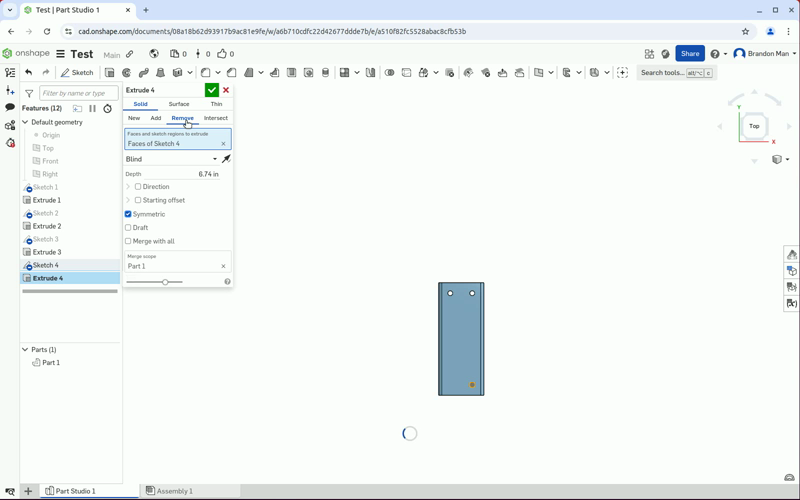
key(tab, 2)
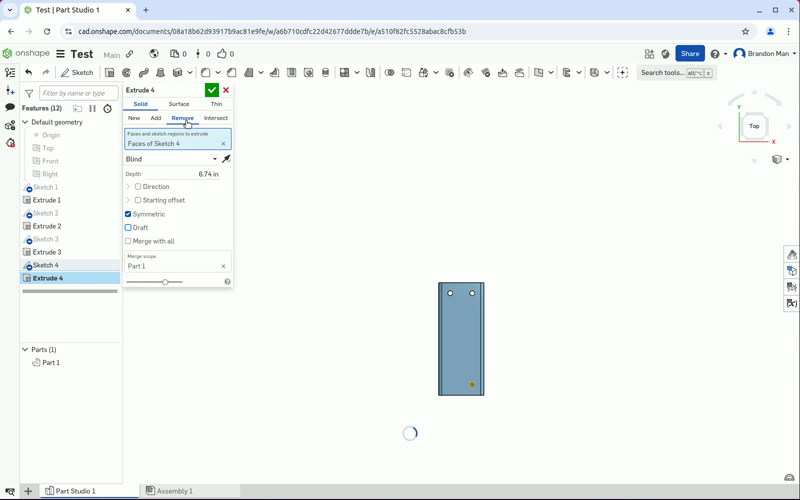
key(space)
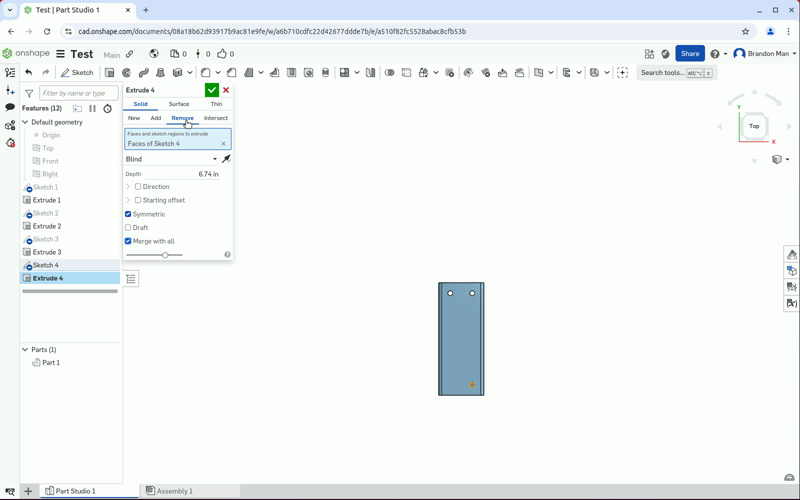
key(enter)
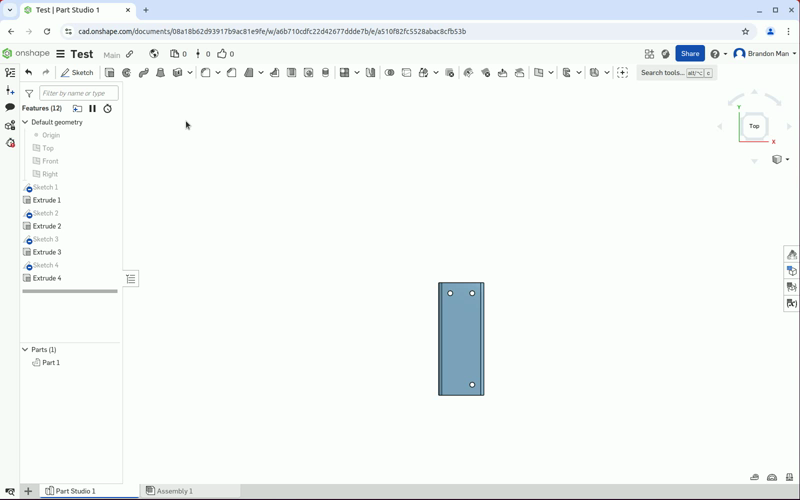
key(shift+h)
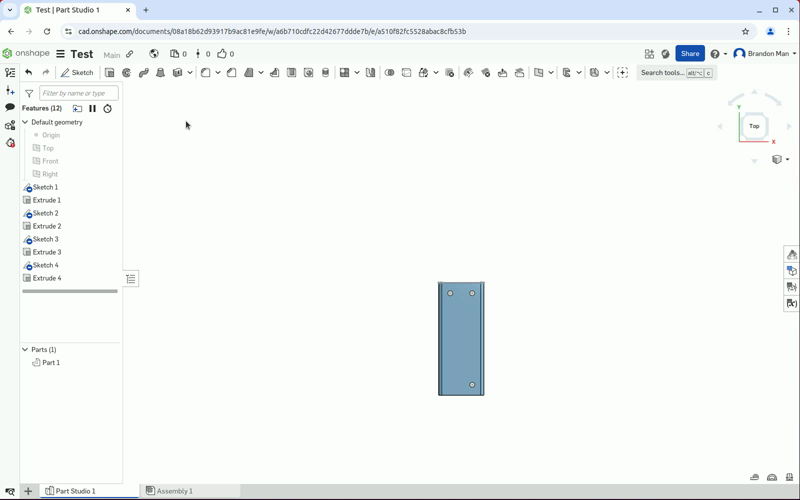
key(shift+h)
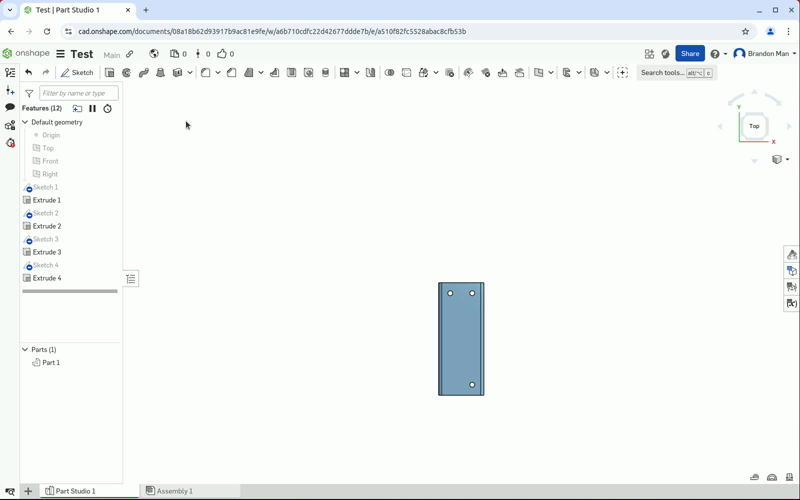
mouse_move(73, 189)
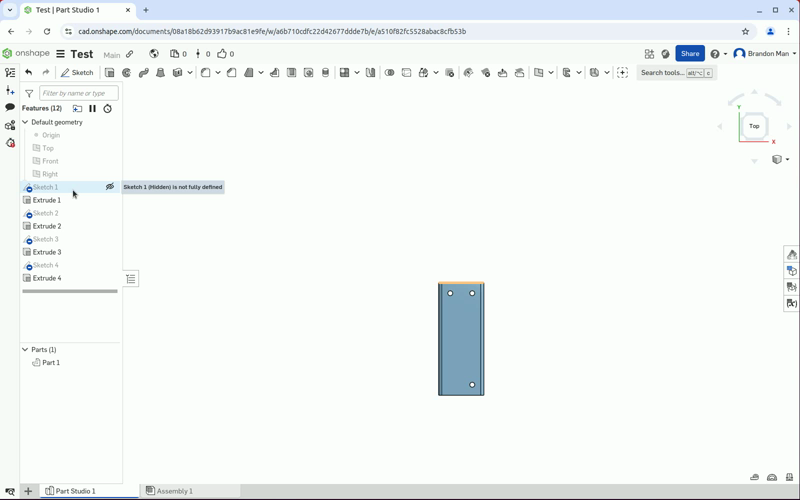
click(73, 189)
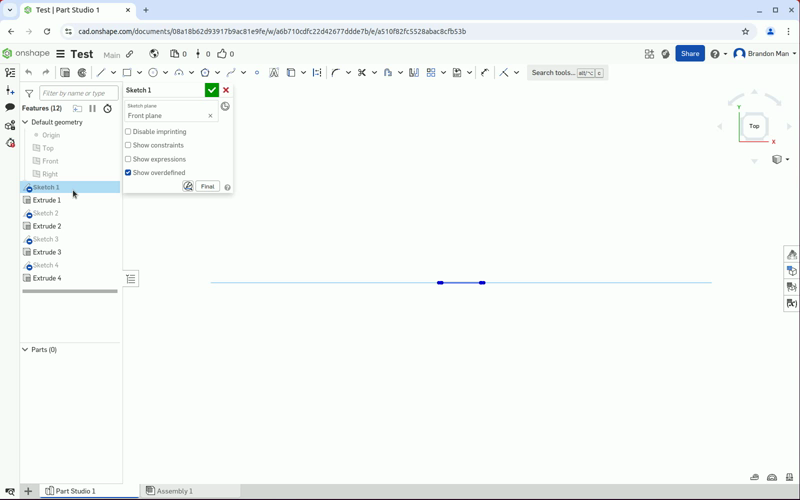
mouse_move(229, 92)
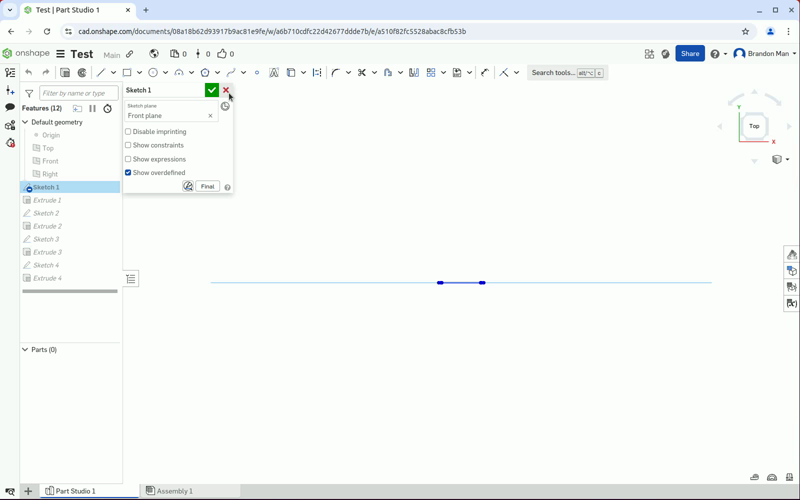
click(229, 92)
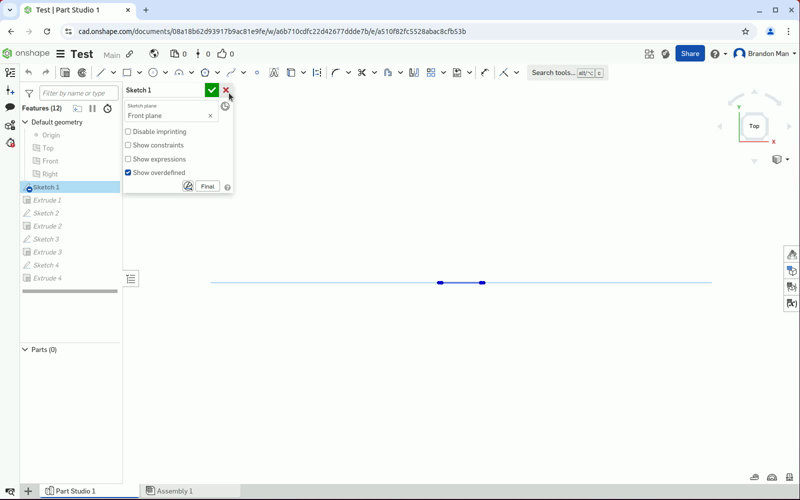
key(shift+s)
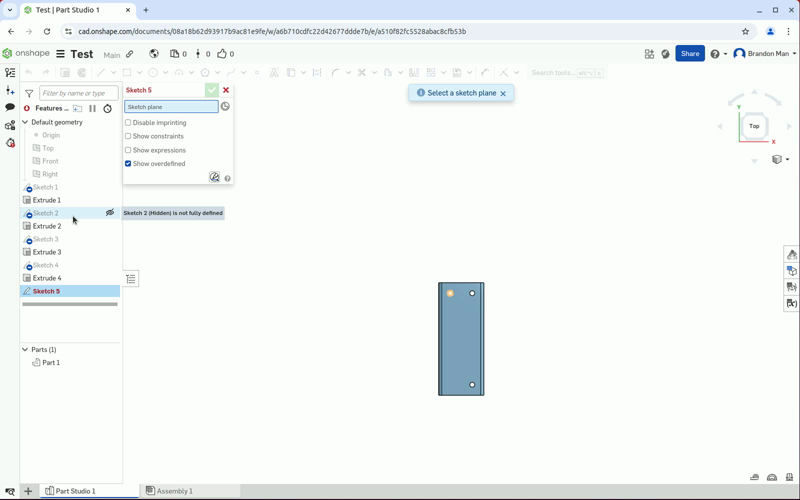
scroll(3)
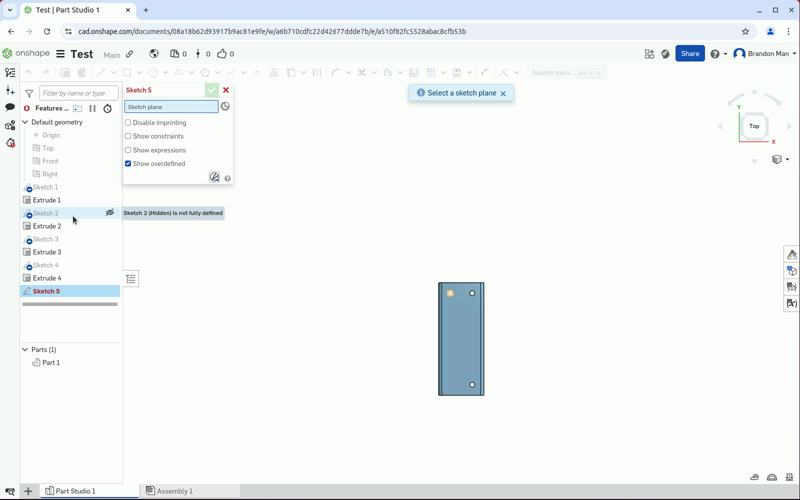
mouse_move(73, 150)
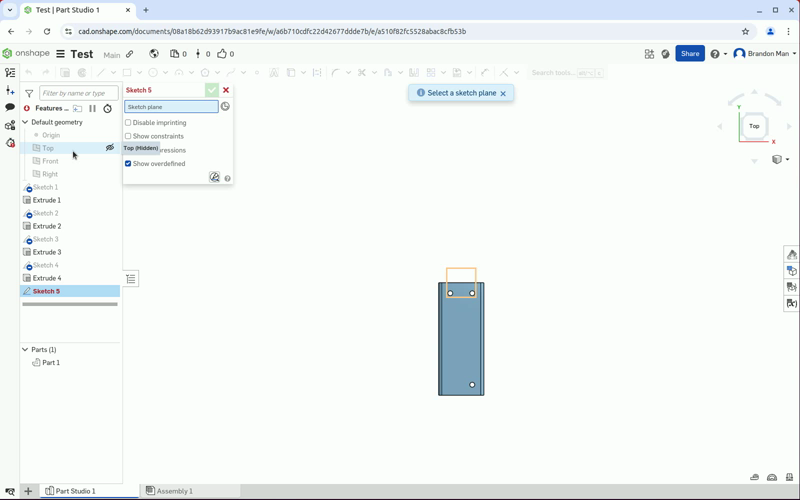
click(73, 150)
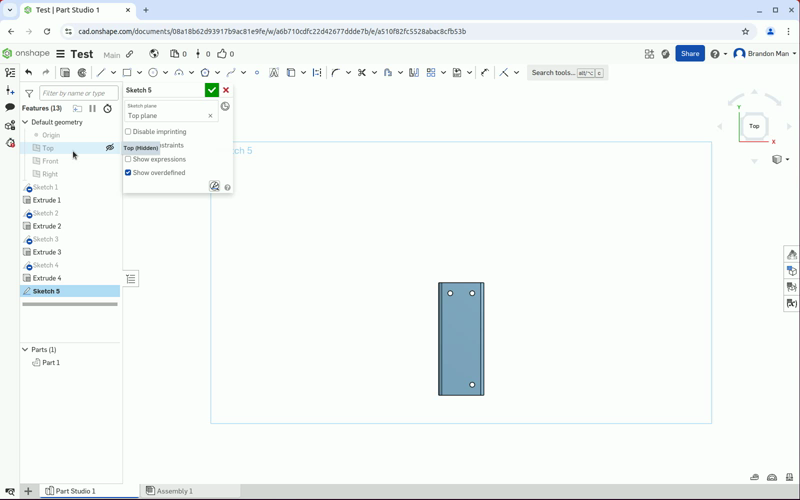
mouse_move(73, 352)
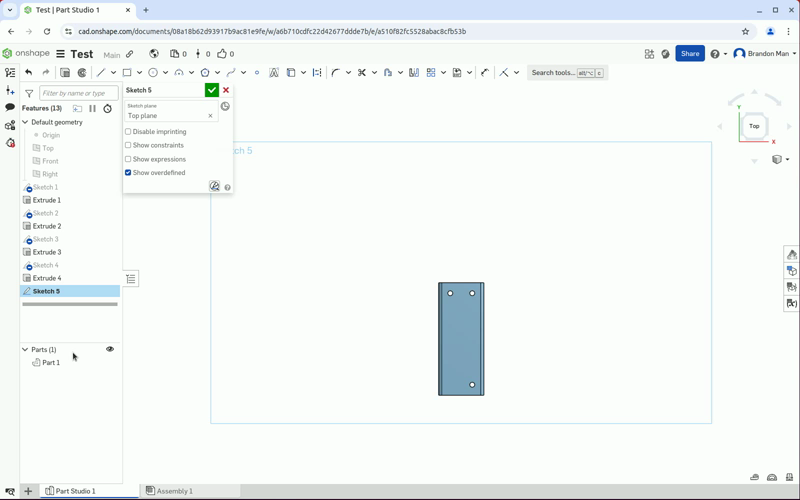
key(y)
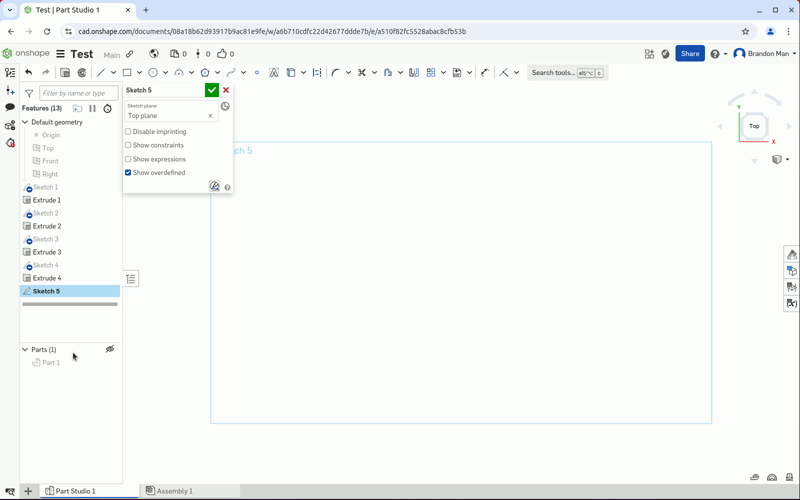
key(c)
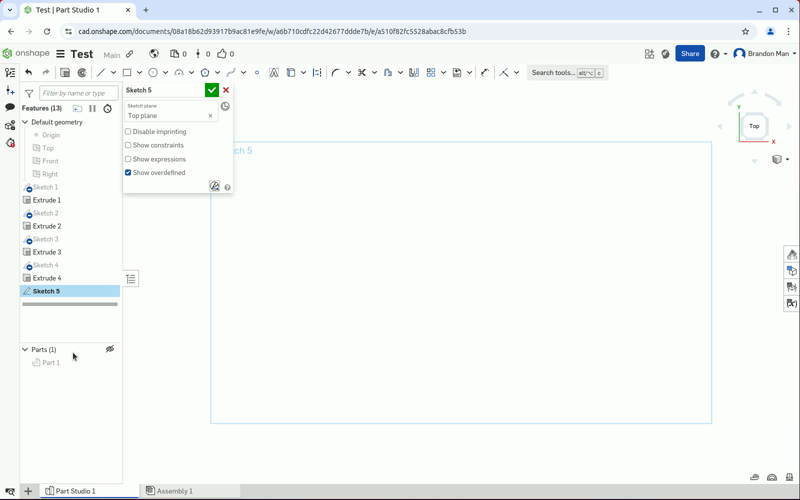
key_down(shift)
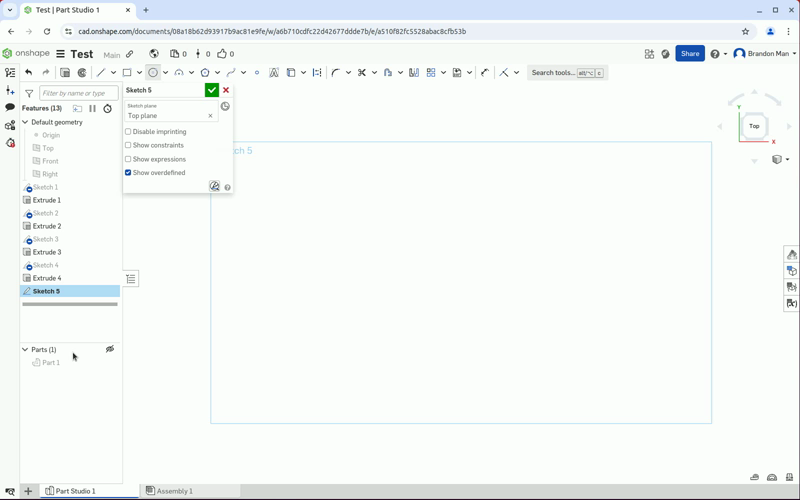
mouse_move(450, 384)
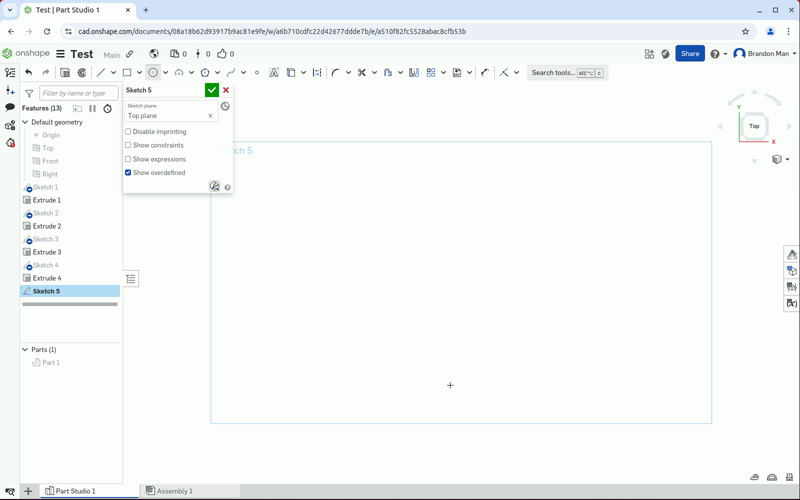
click(450, 384)
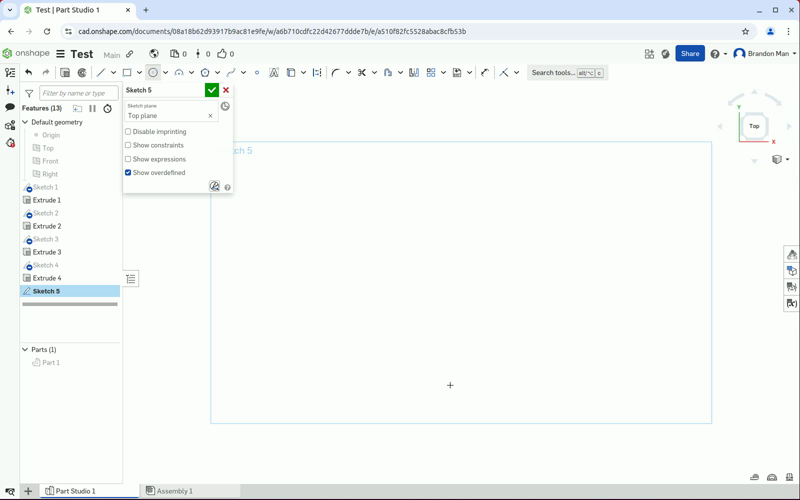
key_up(shift)
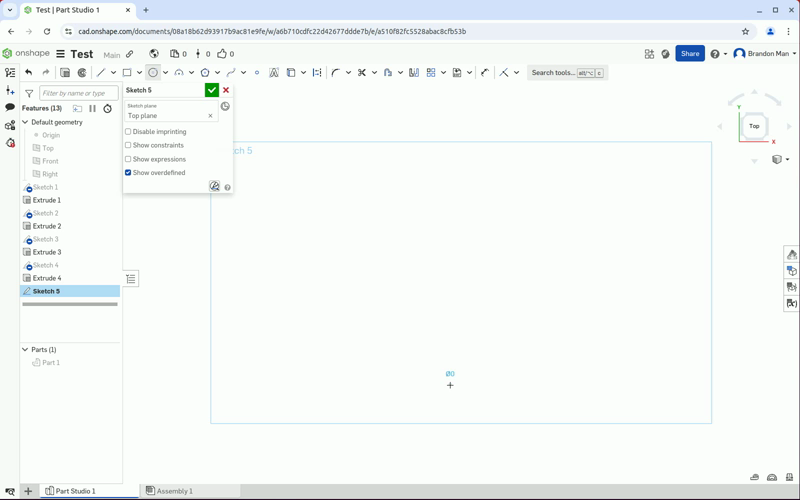
mouse_move(452, 384)
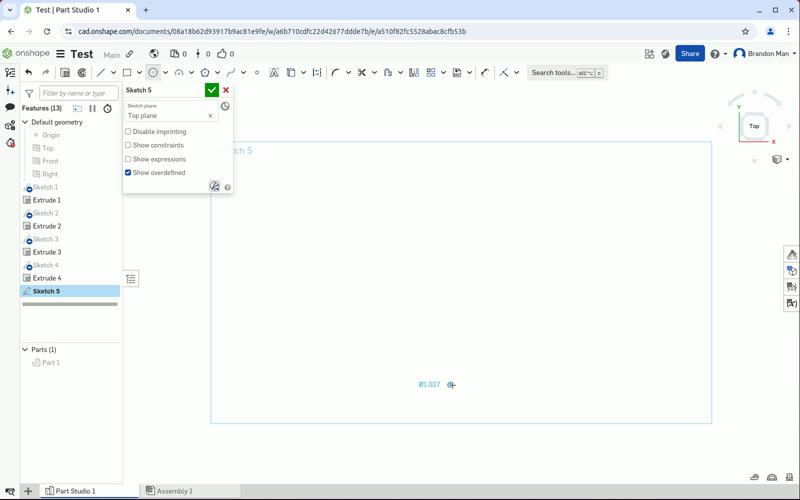
scroll(6)
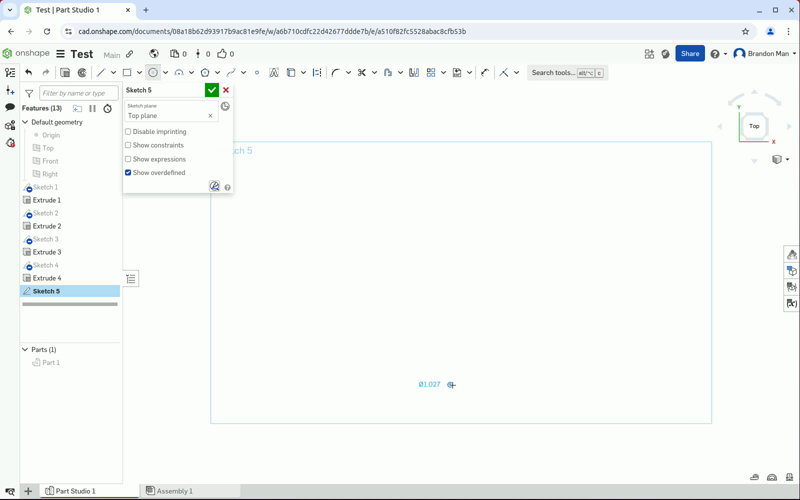
scroll(6)
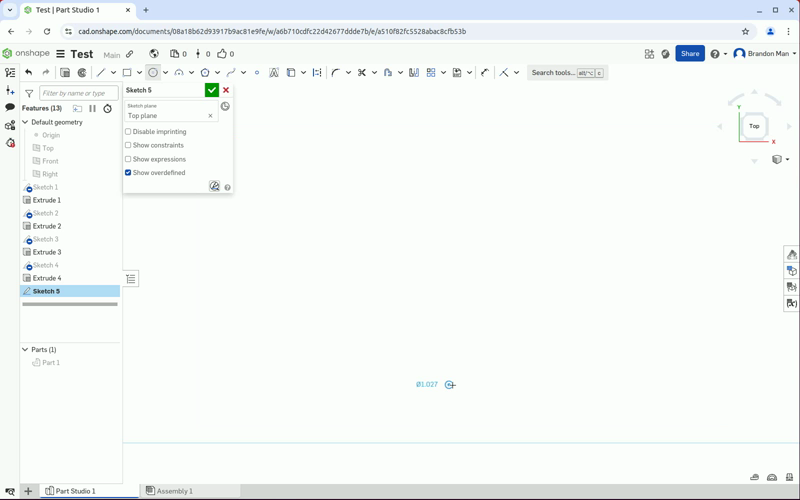
scroll(6)
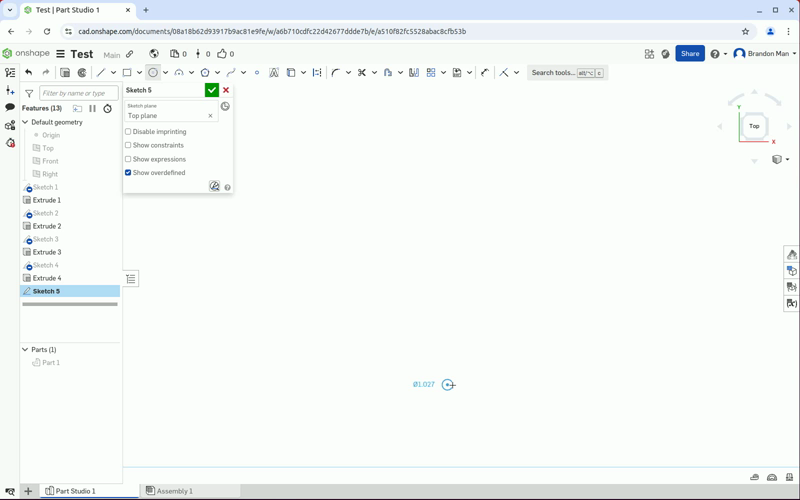
scroll(6)
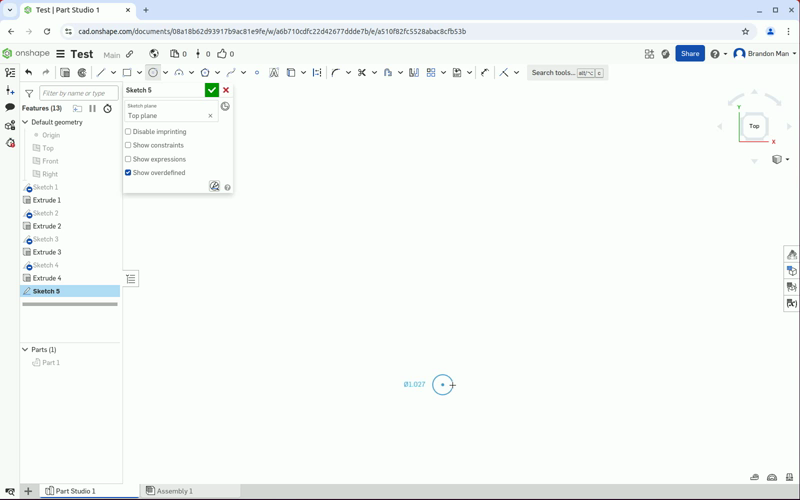
scroll(6)
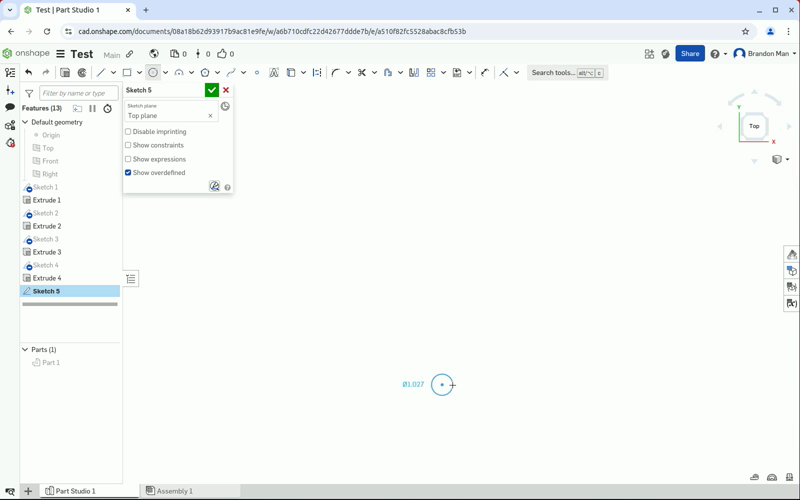
scroll(6)
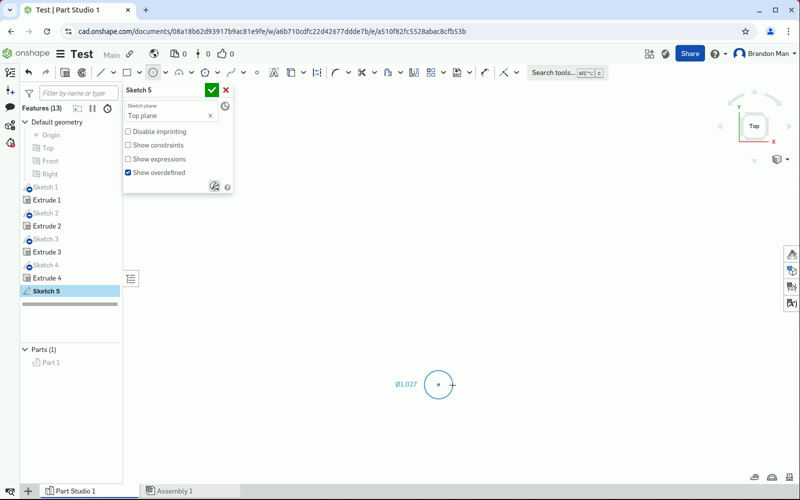
scroll(6)
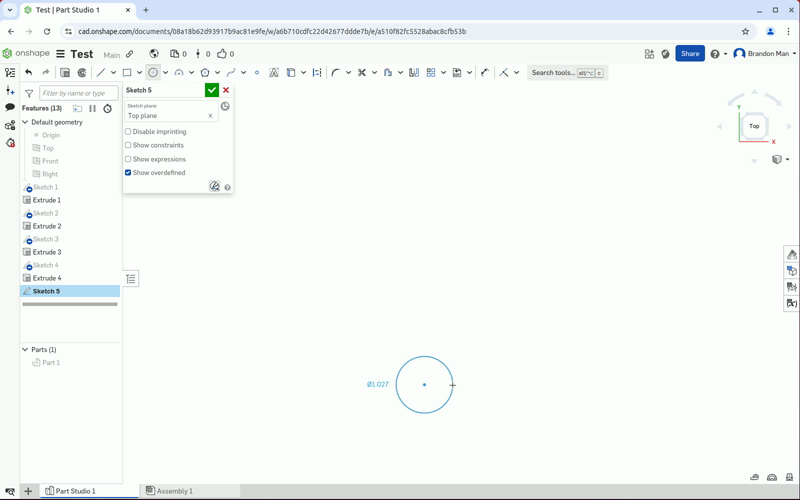
click(452, 384)
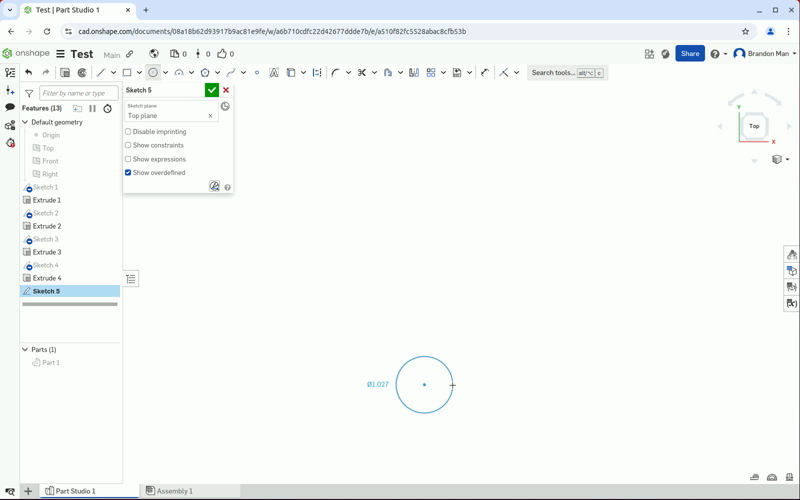
scroll(-6)
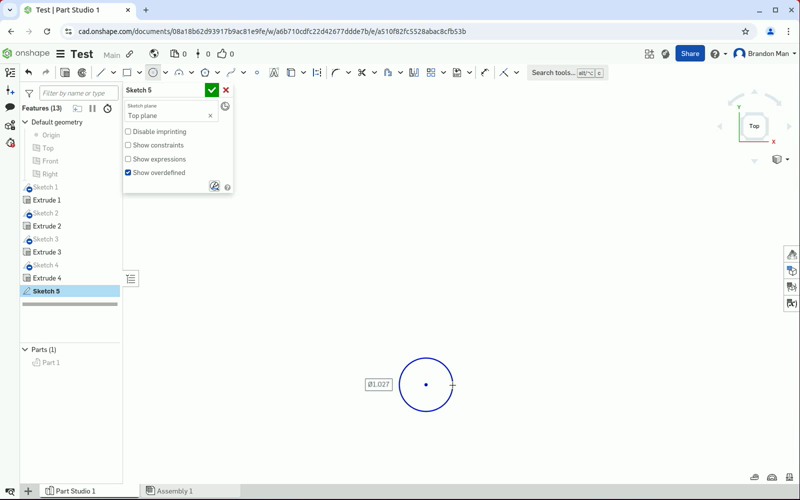
scroll(-6)
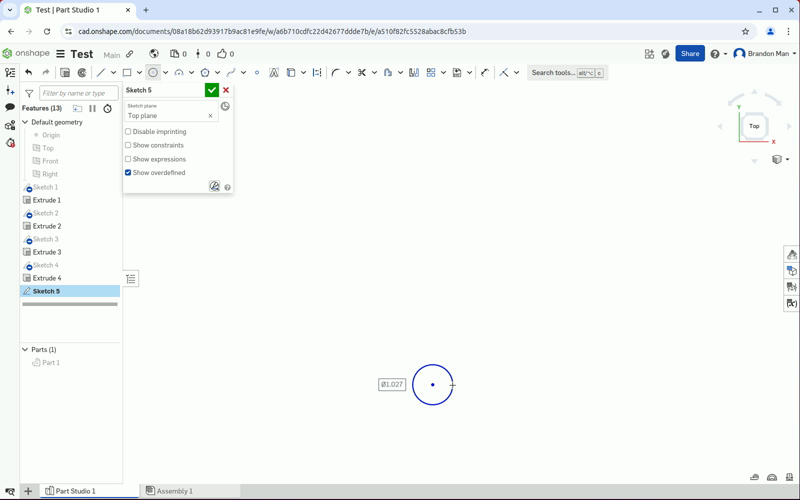
scroll(-6)
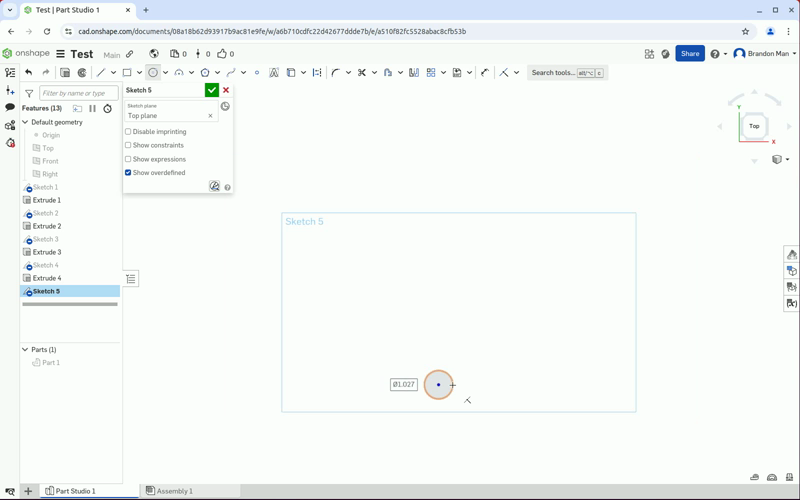
scroll(-6)
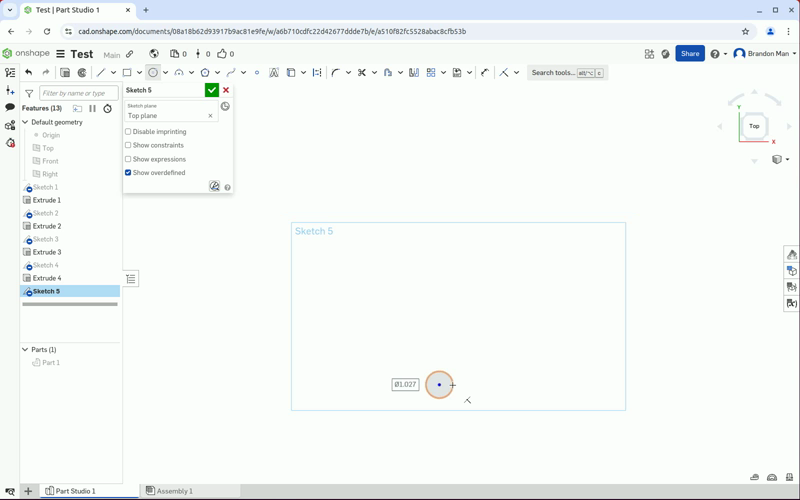
scroll(-6)
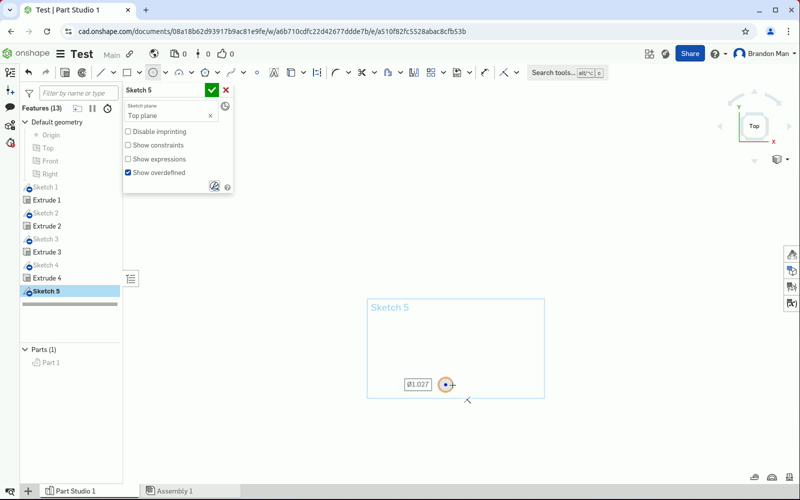
scroll(-6)
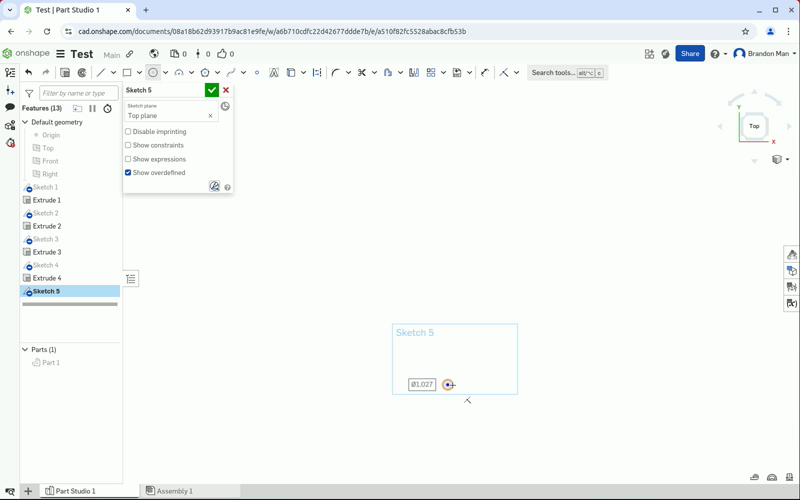
scroll(-6)
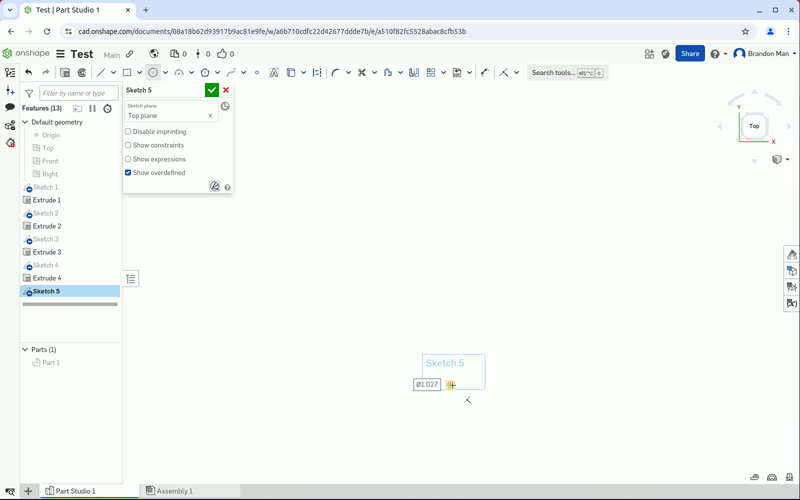
key(esc)
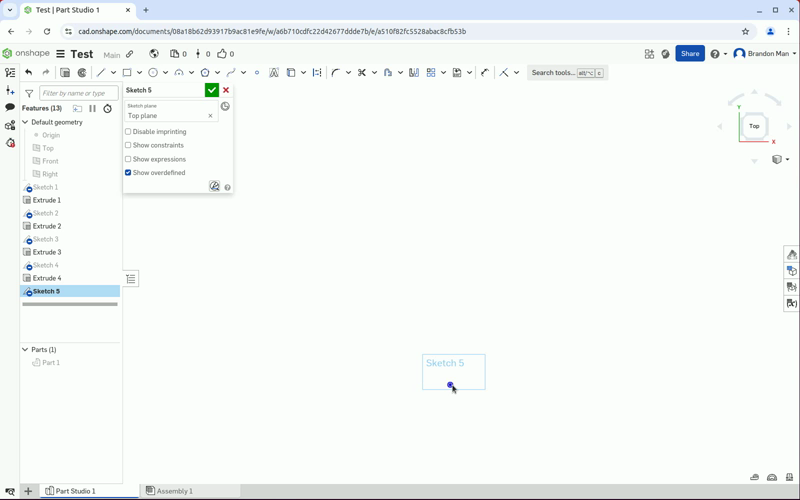
mouse_move(450, 383)
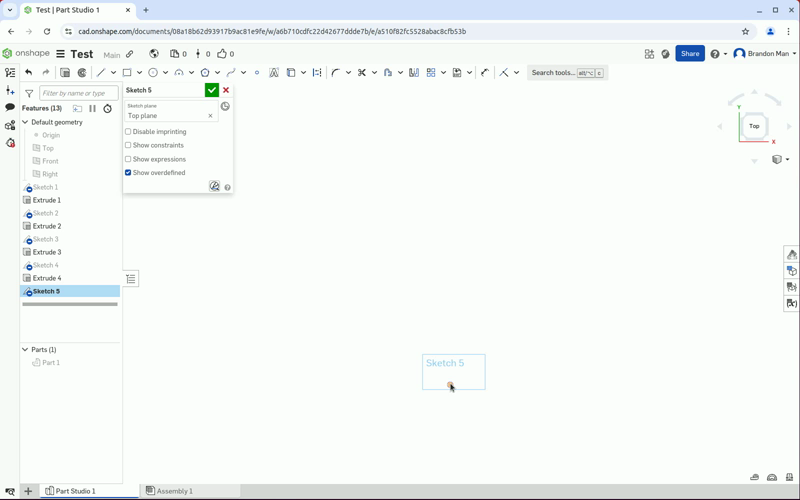
scroll(6)
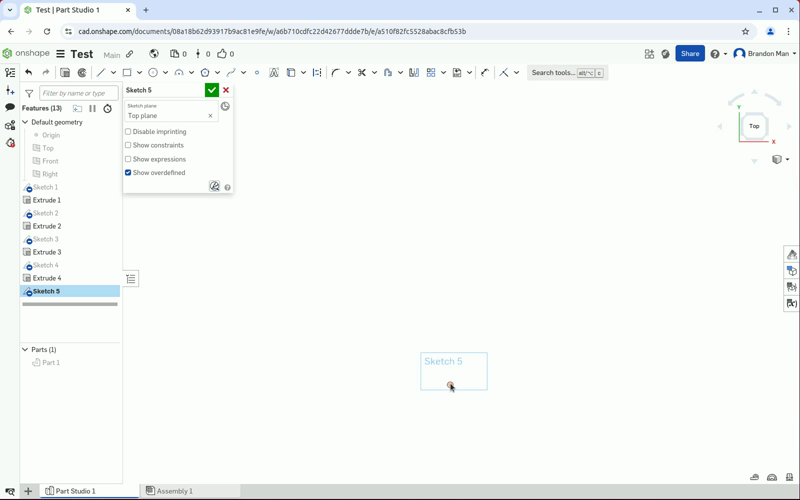
scroll(6)
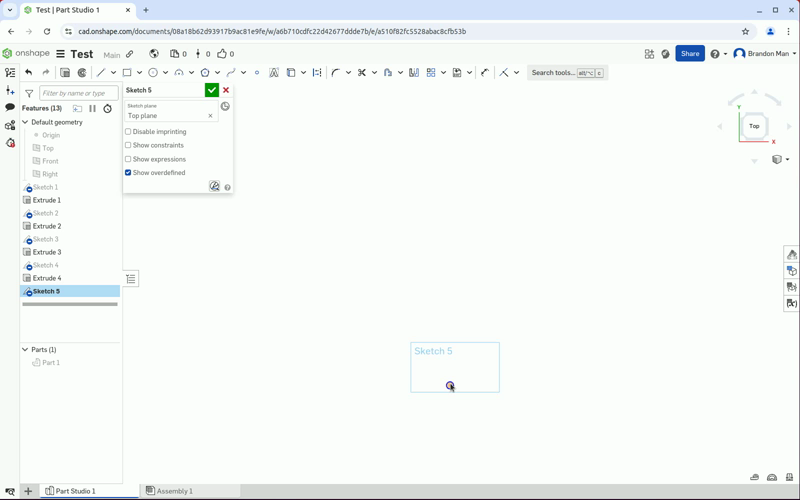
scroll(6)
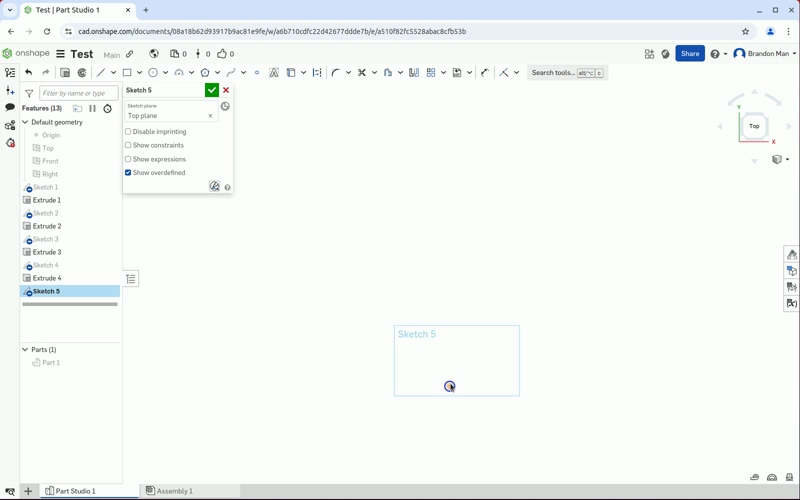
scroll(6)
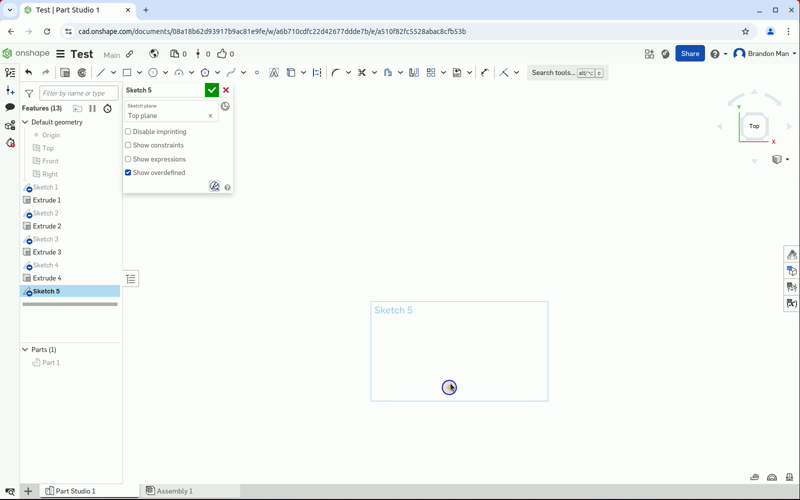
scroll(6)
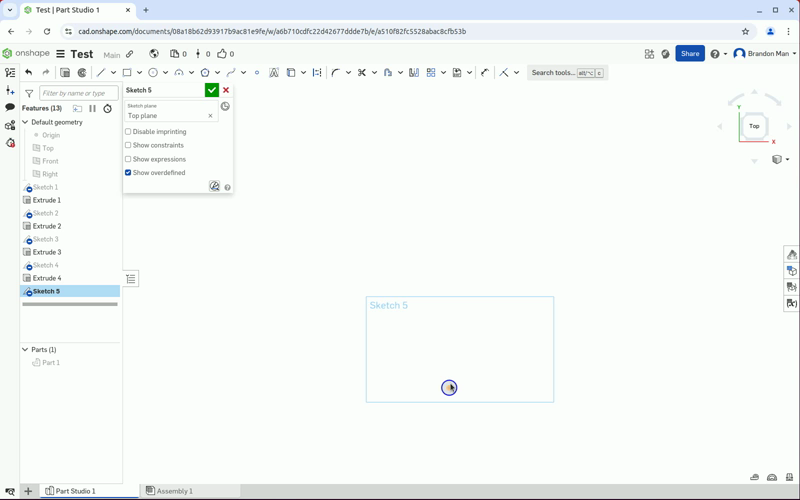
scroll(6)
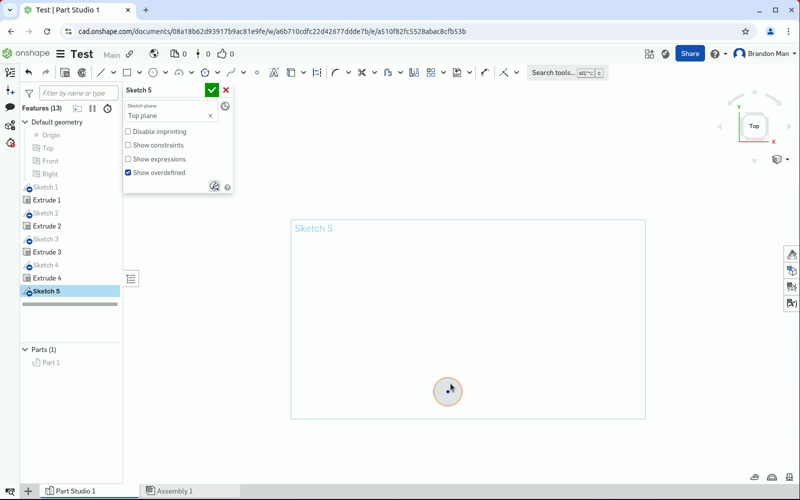
scroll(6)
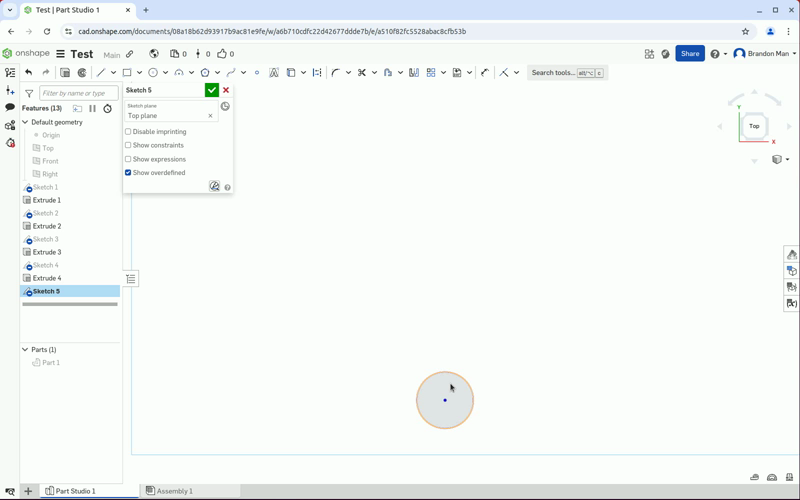
click(450, 383)
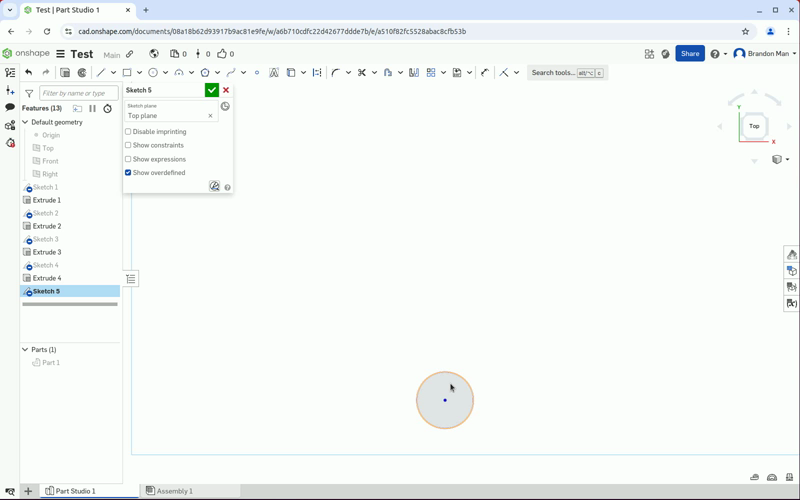
scroll(-6)
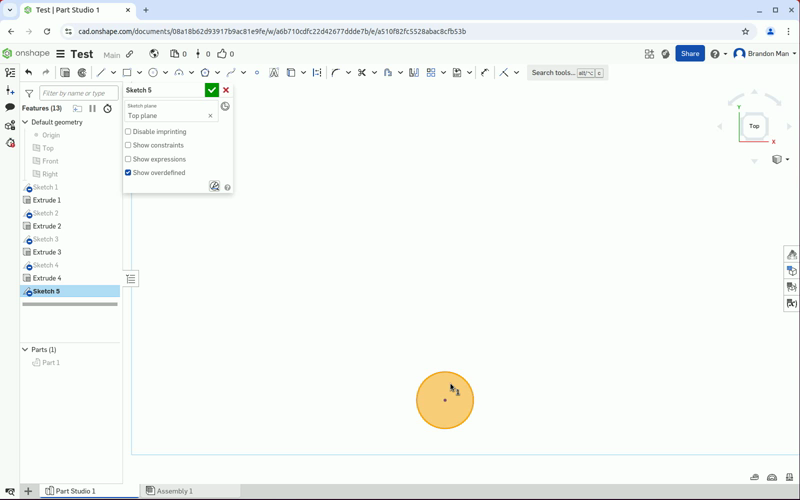
scroll(-6)
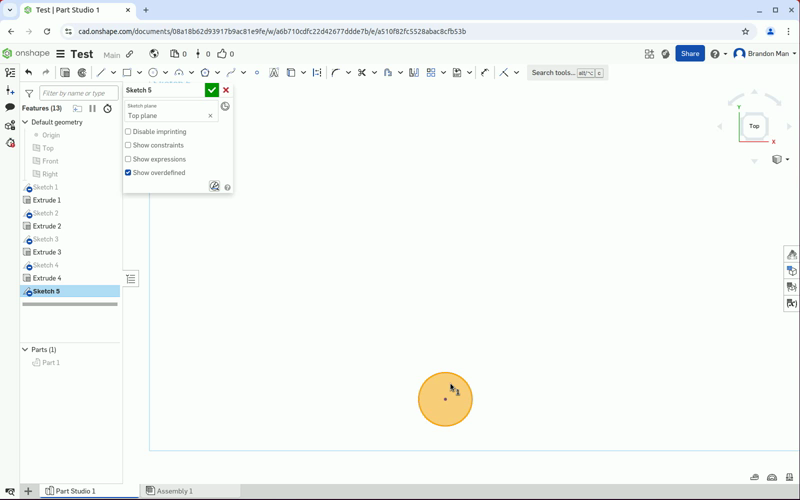
scroll(-6)
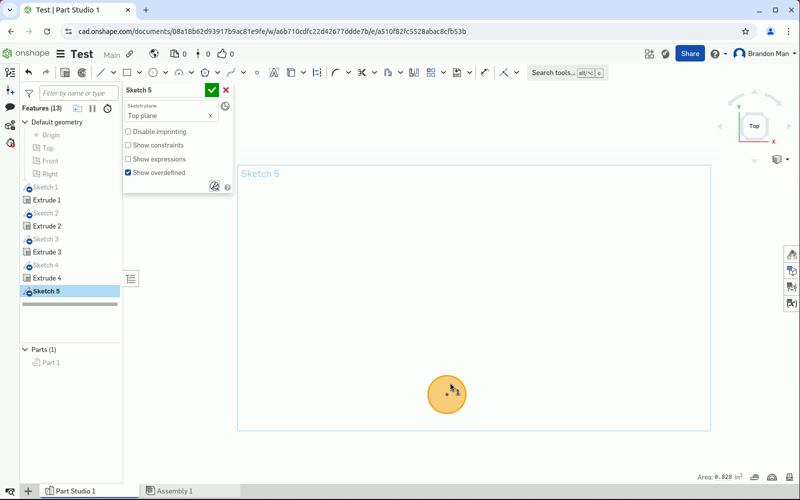
scroll(-6)
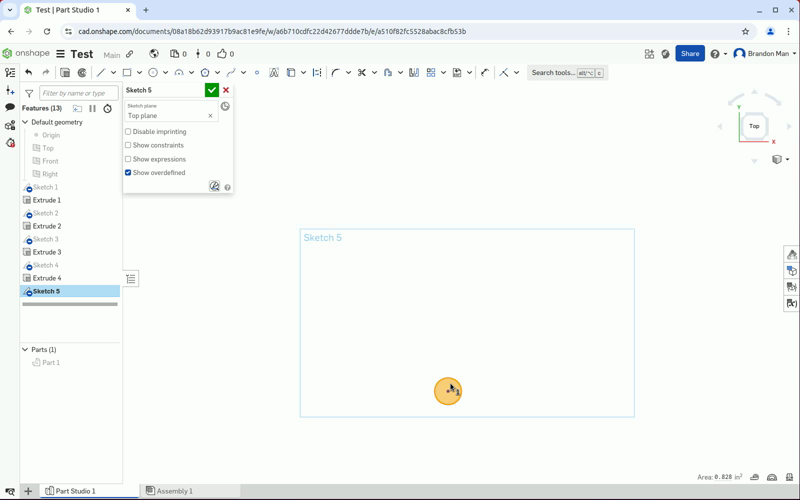
scroll(-6)
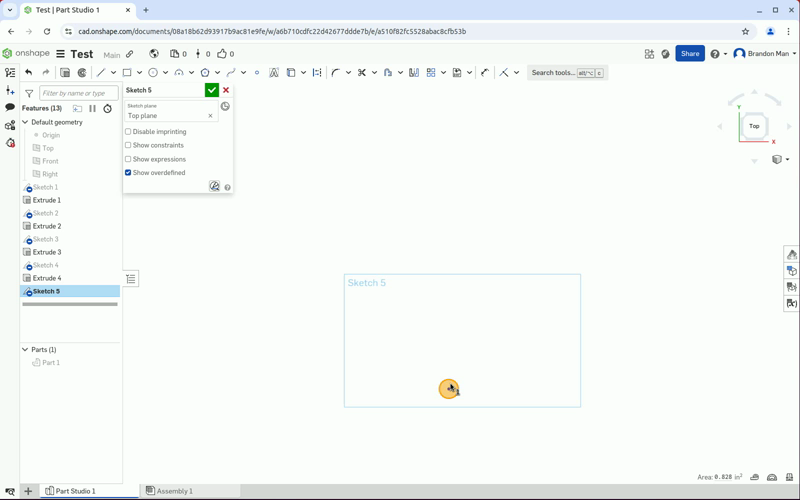
scroll(-6)
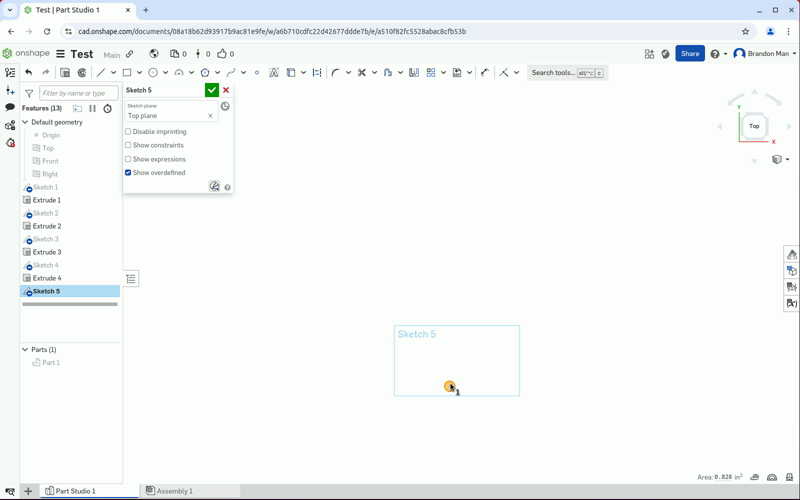
scroll(-6)
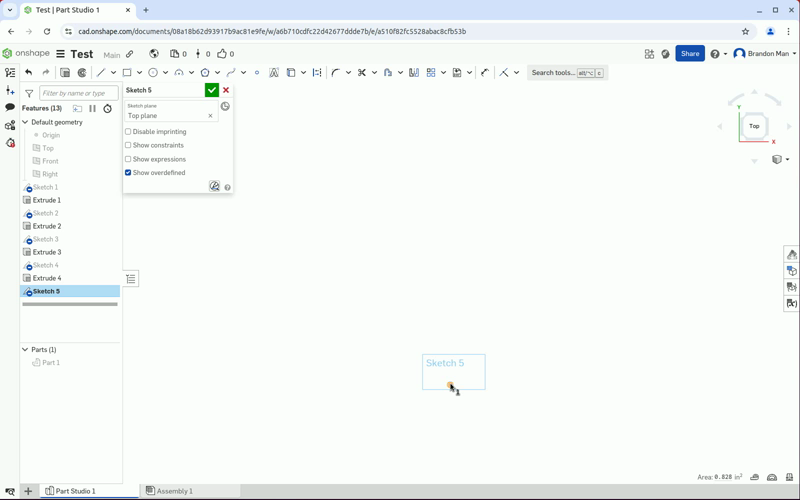
mouse_move(73, 352)
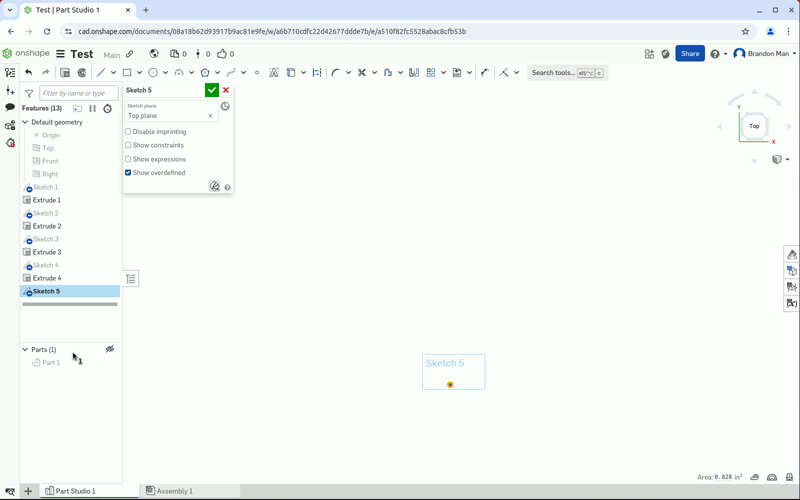
key(shift+y)
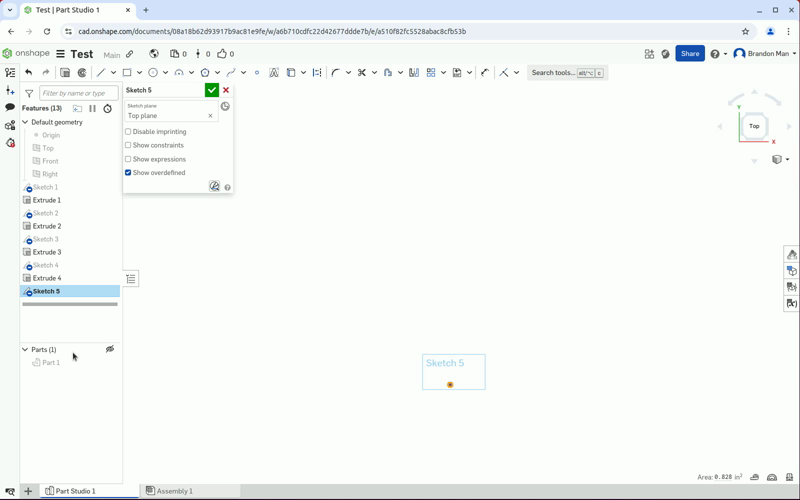
key(shift+e)
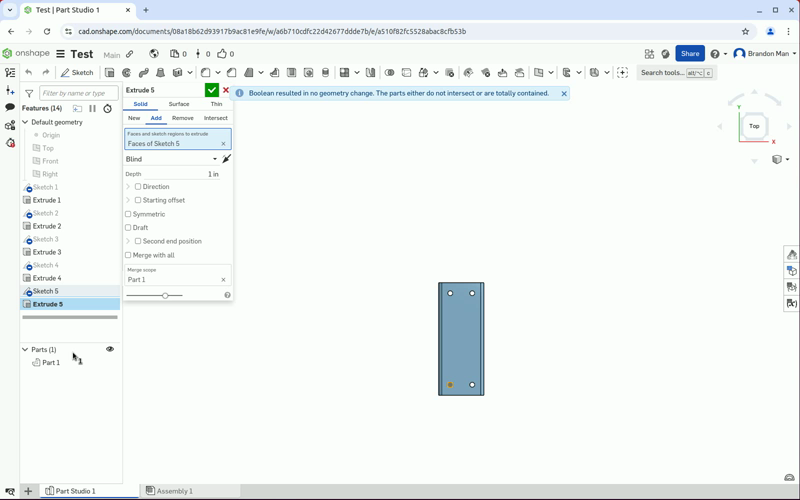
mouse_move(143, 106)
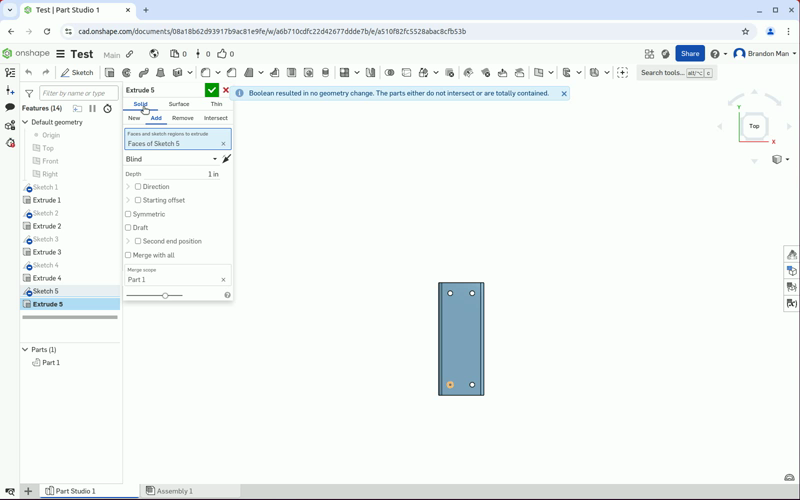
click(143, 106)
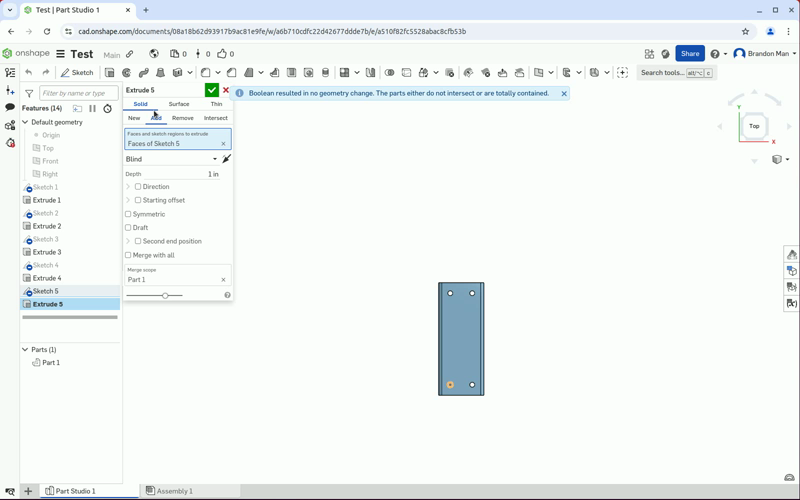
mouse_move(186, 120)
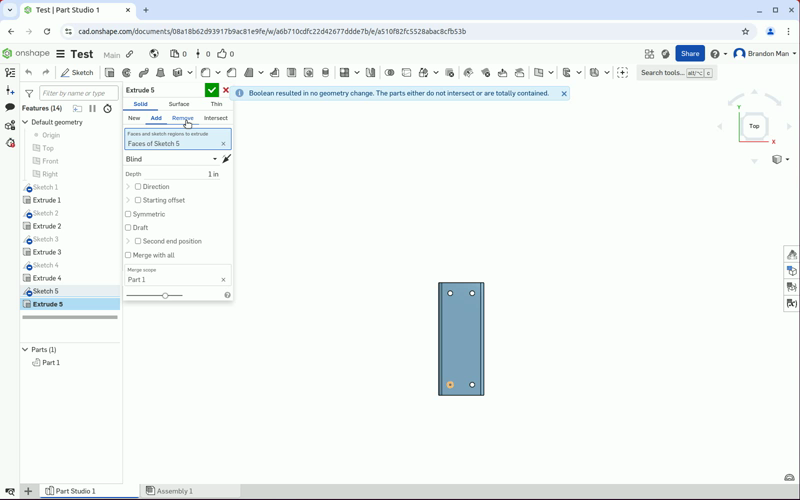
click(186, 120)
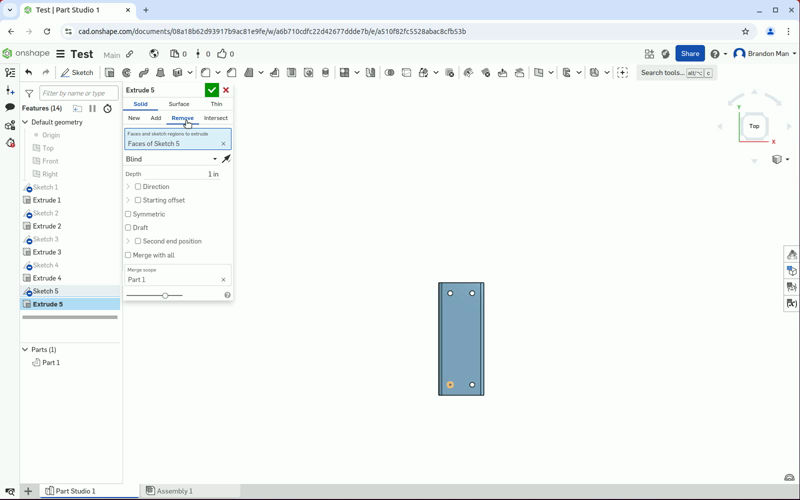
key(tab, 4)
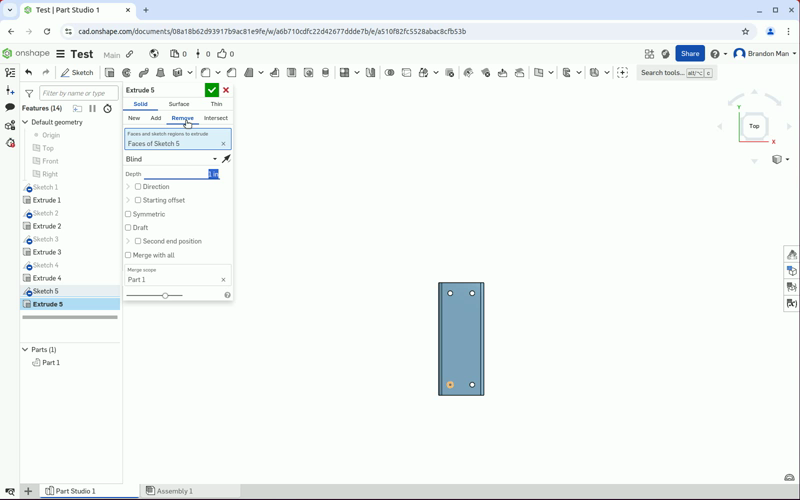
text(6.74)
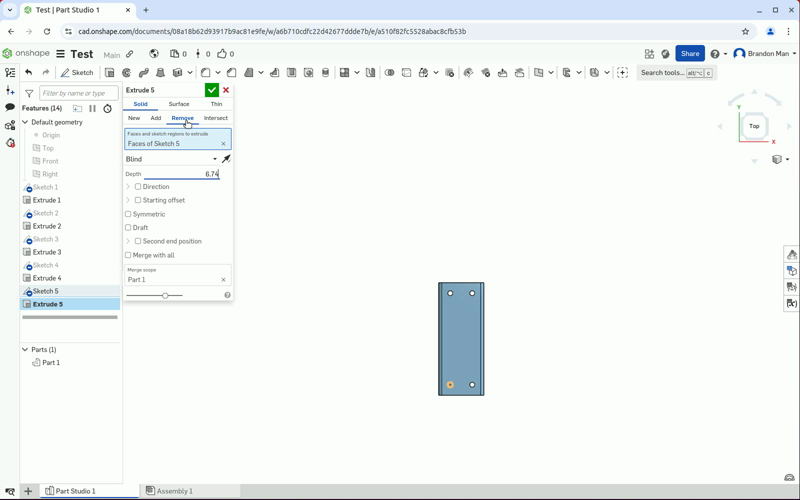
key(tab, 3)
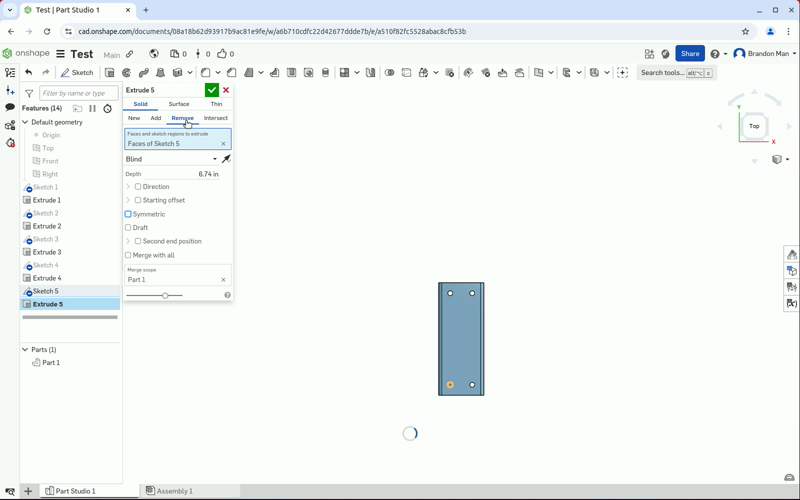
key(space)
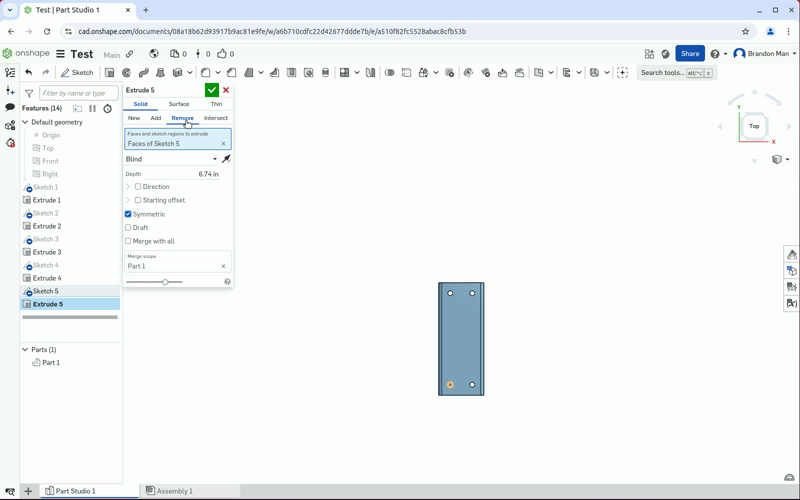
key(tab, 2)
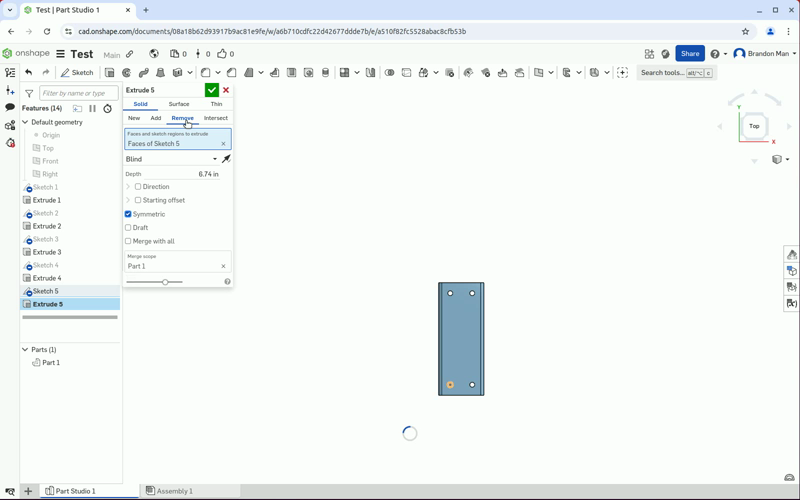
key(space)
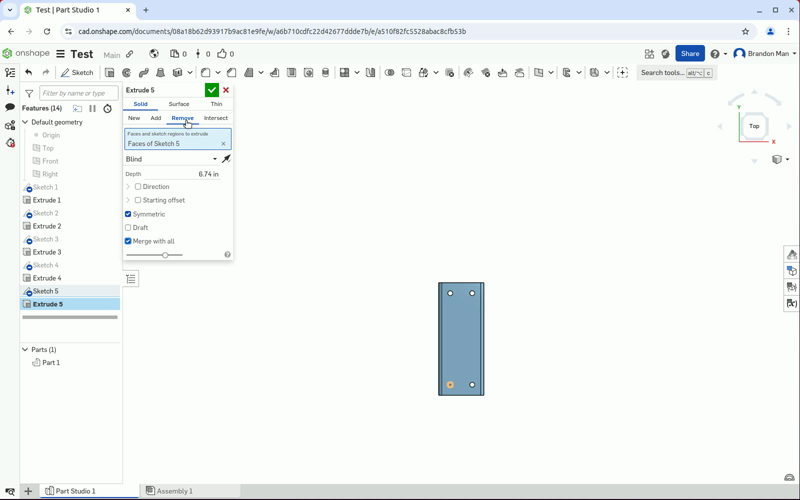
key(enter)
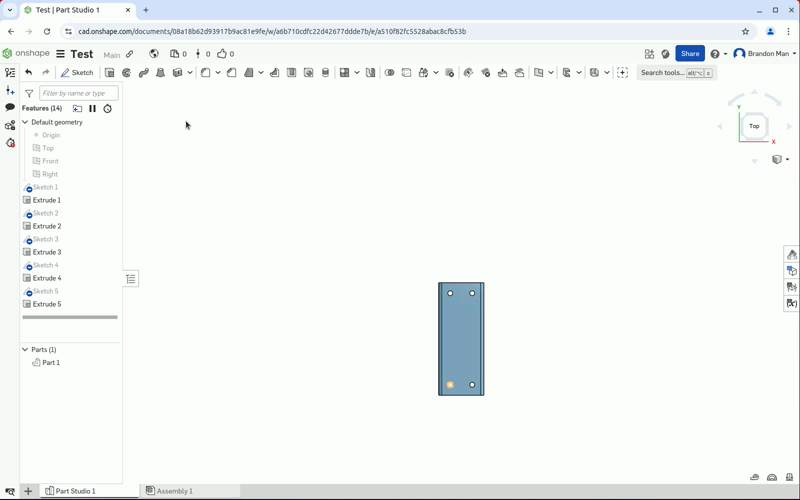
key(shift+h)
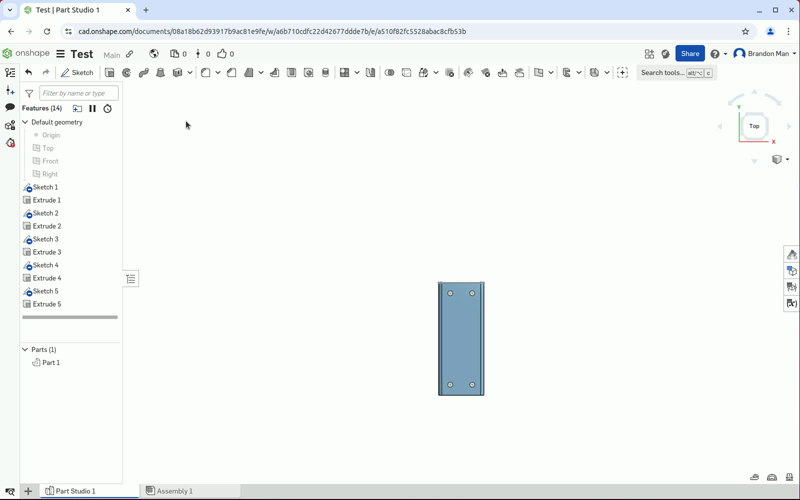
key(shift+h)
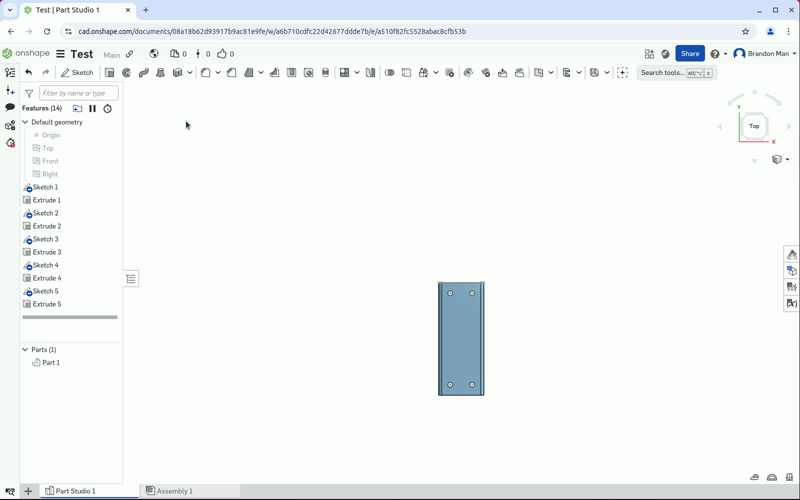
key(shift+7)
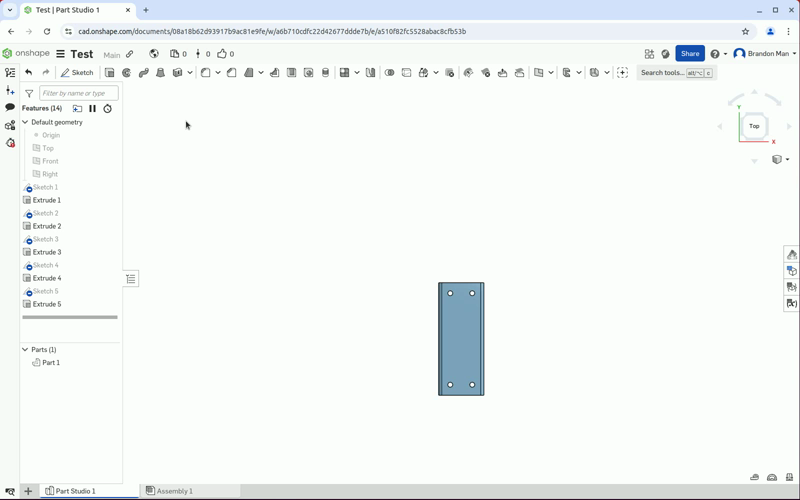
key(up, 3)
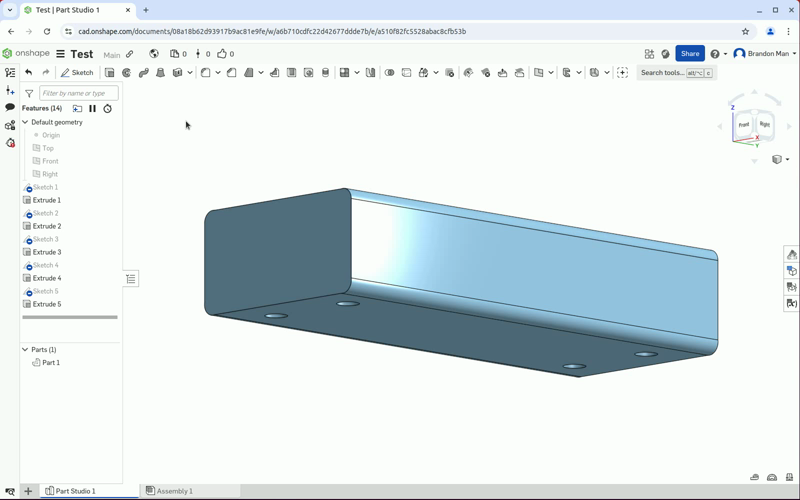
key(left, 3)
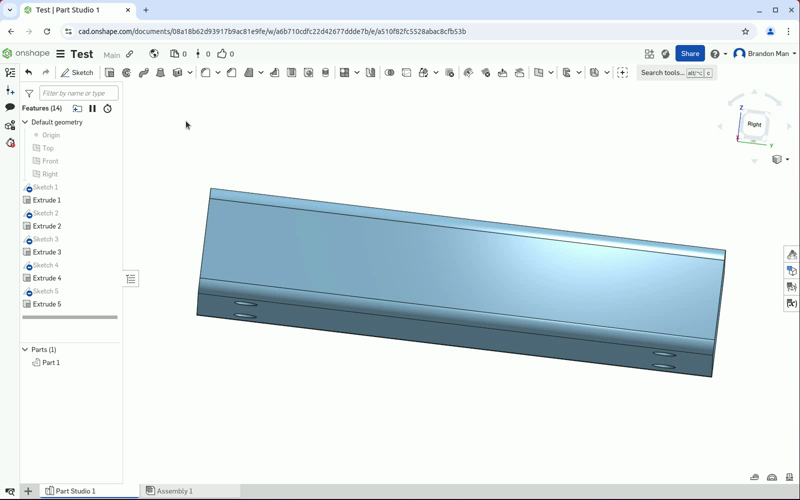
key(right, 3)
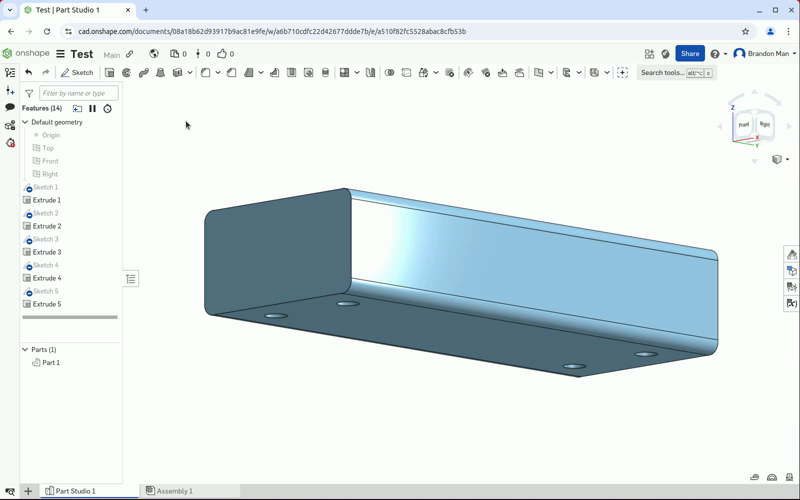
key(down, 3)
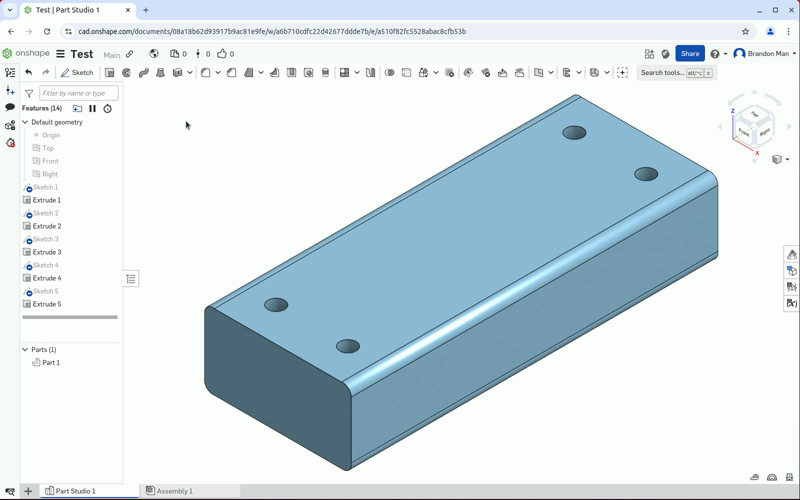
mouse_move(73, 189)
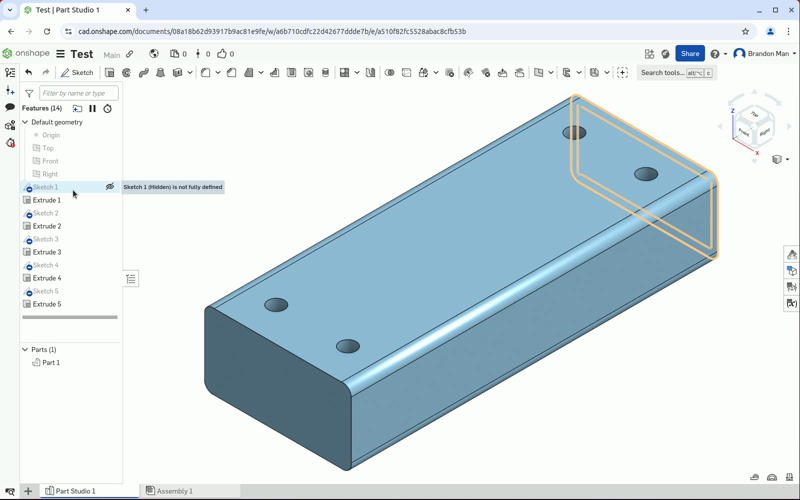
click(73, 189)